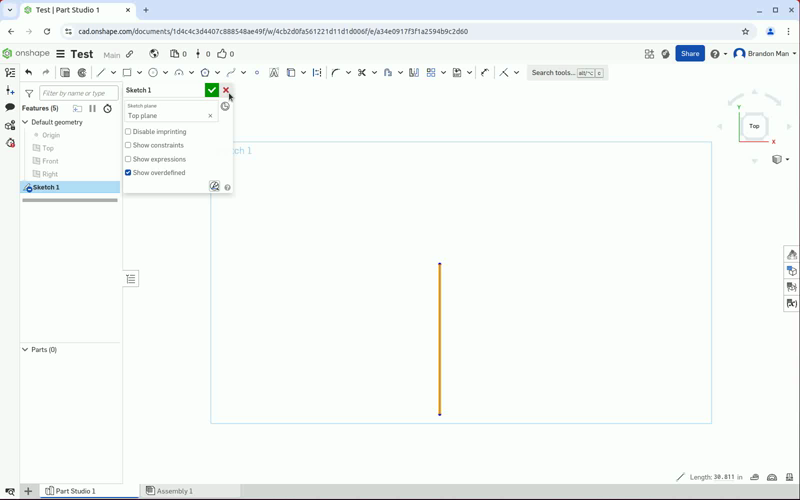
key(shift+h)
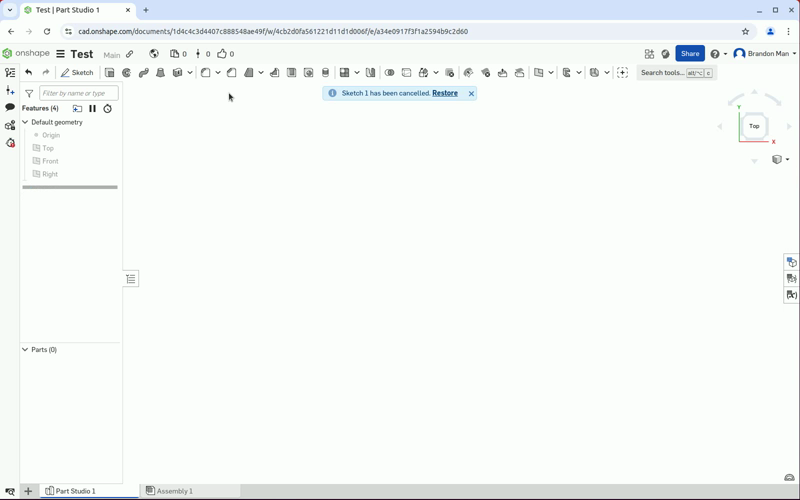
mouse_move(73, 352)
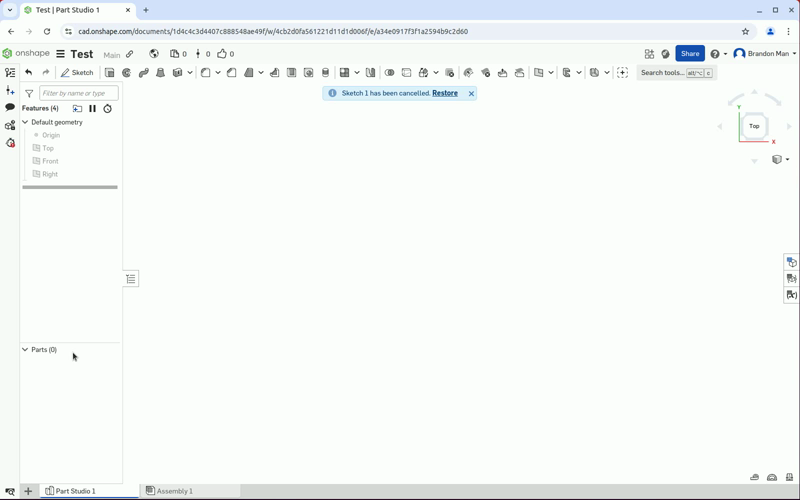
key(y)
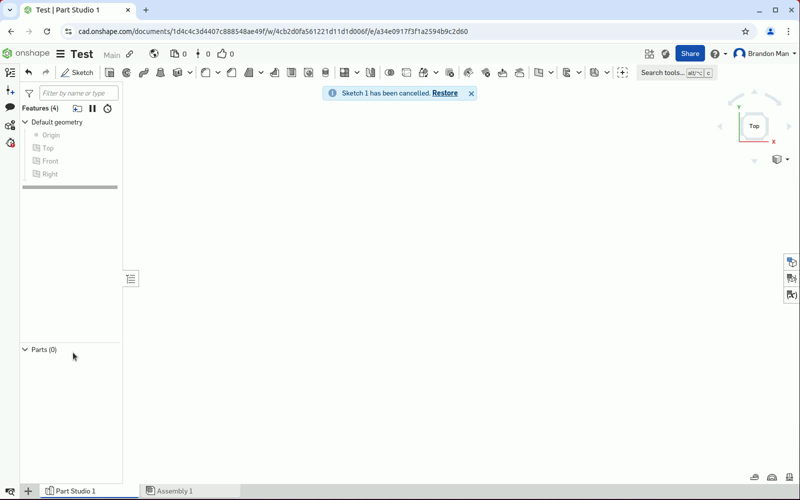
key(shift+p)
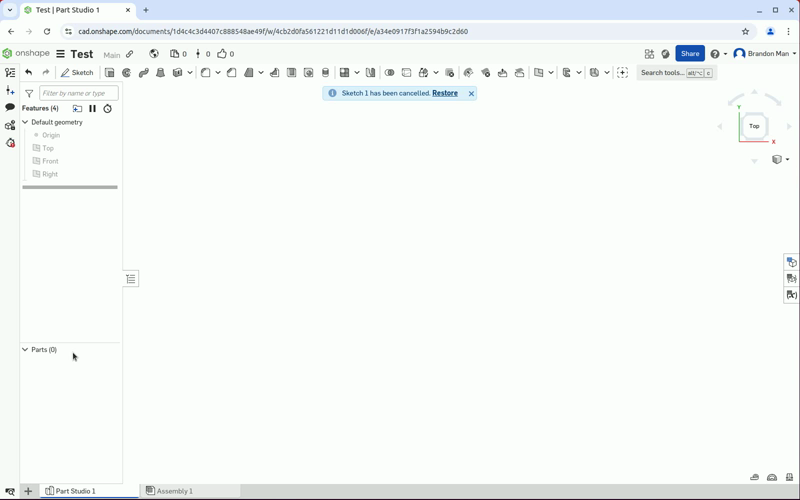
key(space)
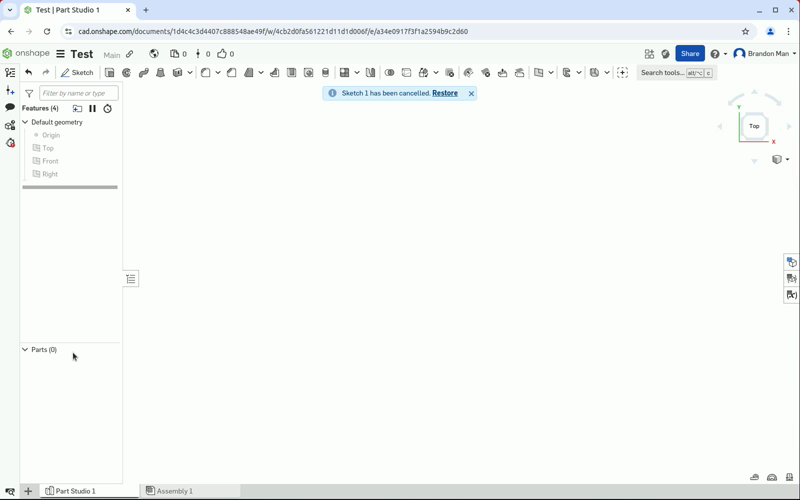
key_down(shift)
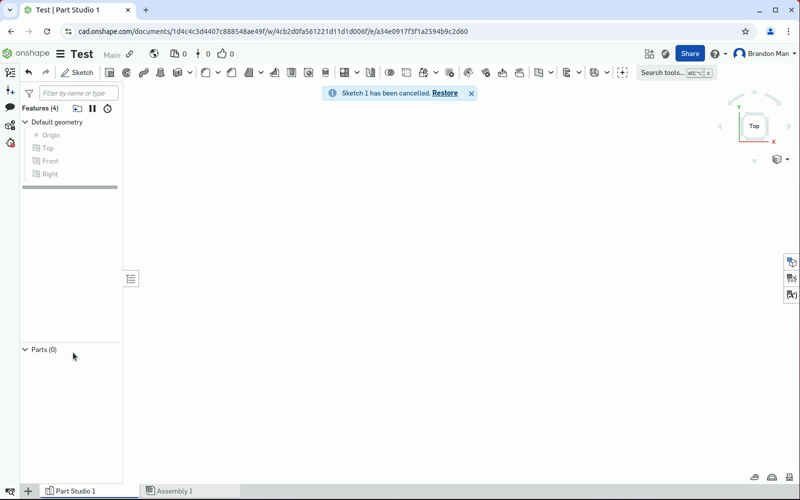
key(up)
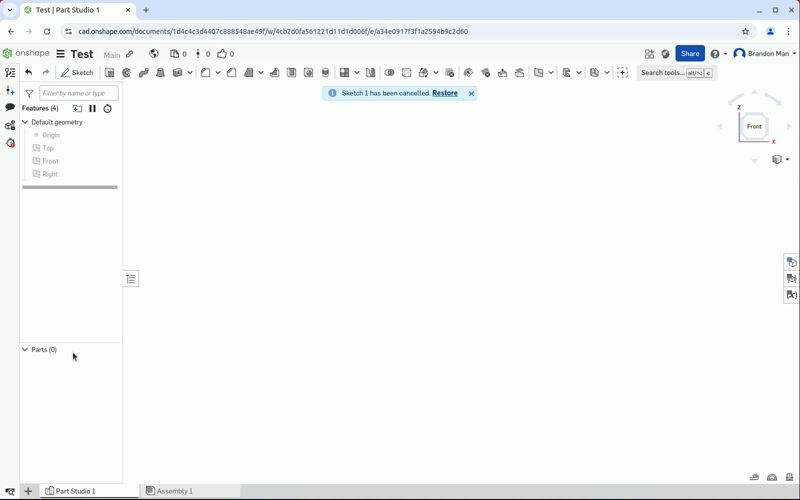
key_up(shift)
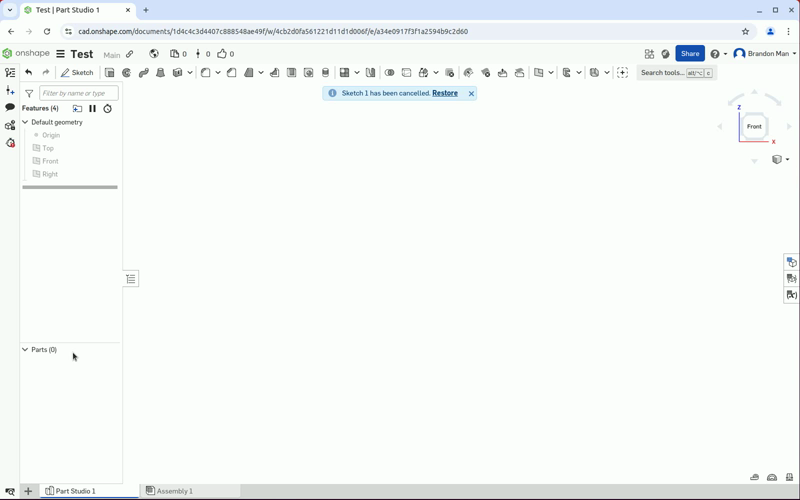
mouse_move(73, 352)
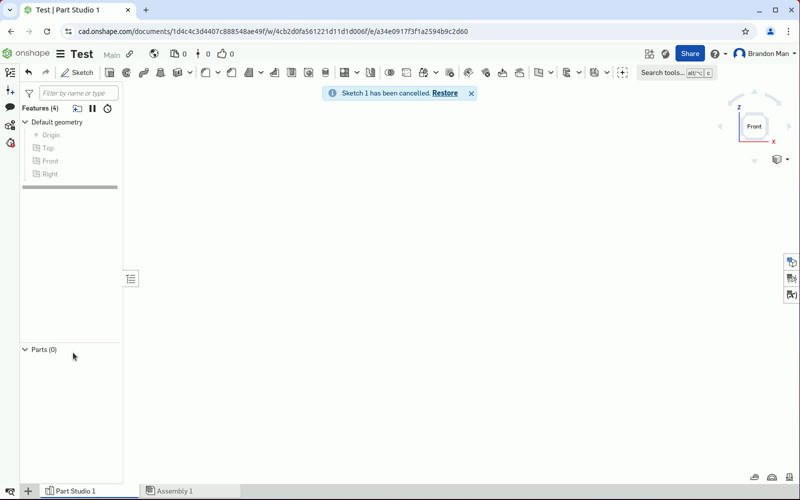
key(shift+y)
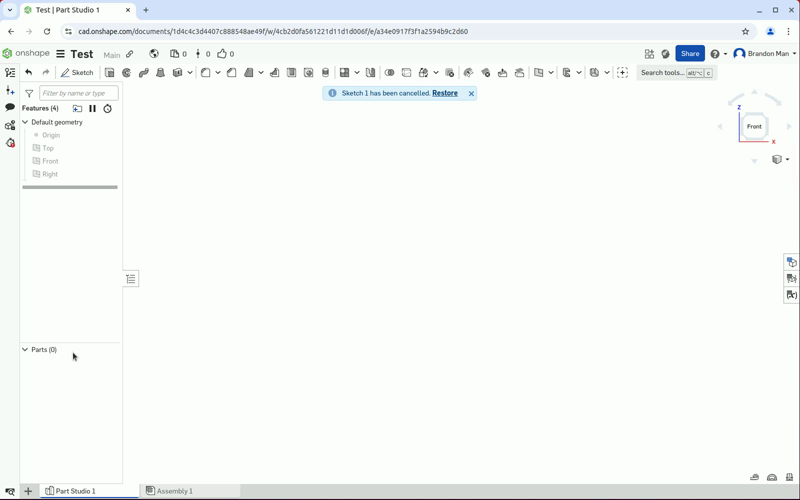
key(shift+s)
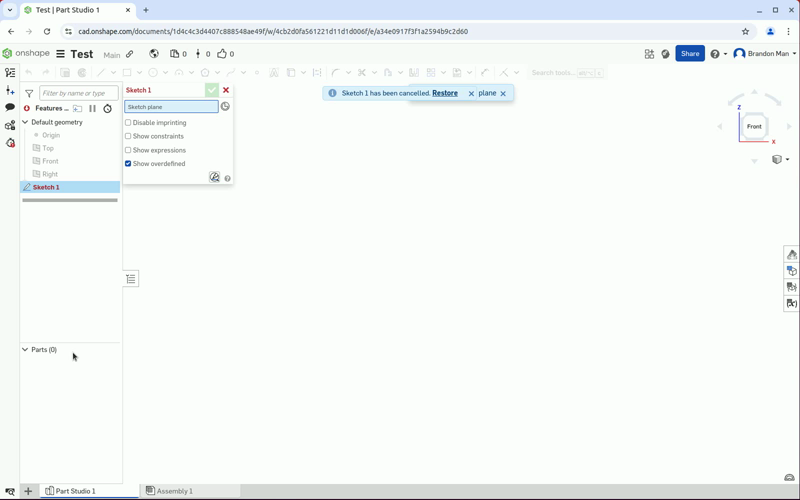
mouse_move(73, 163)
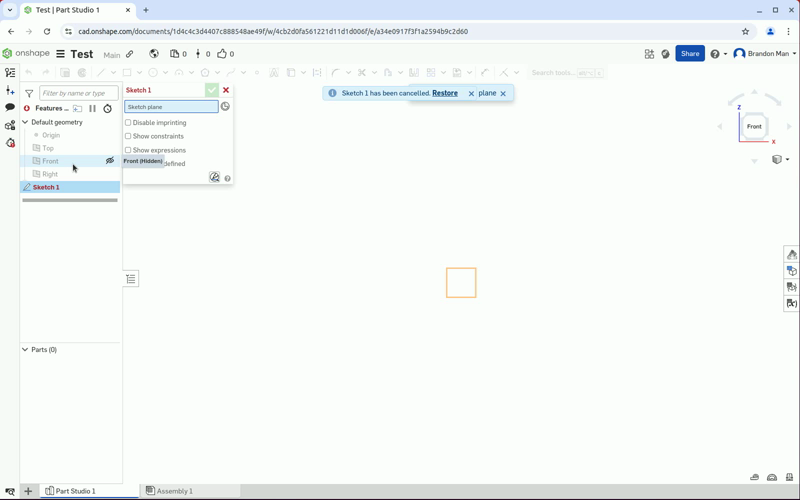
click(73, 163)
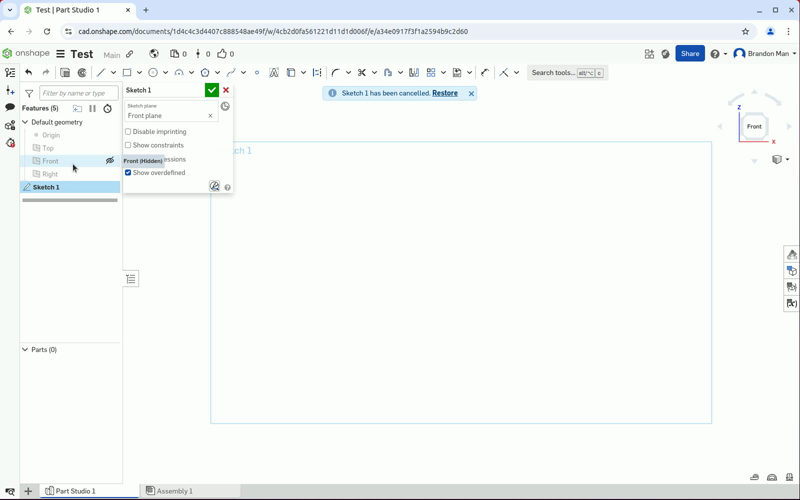
mouse_move(73, 352)
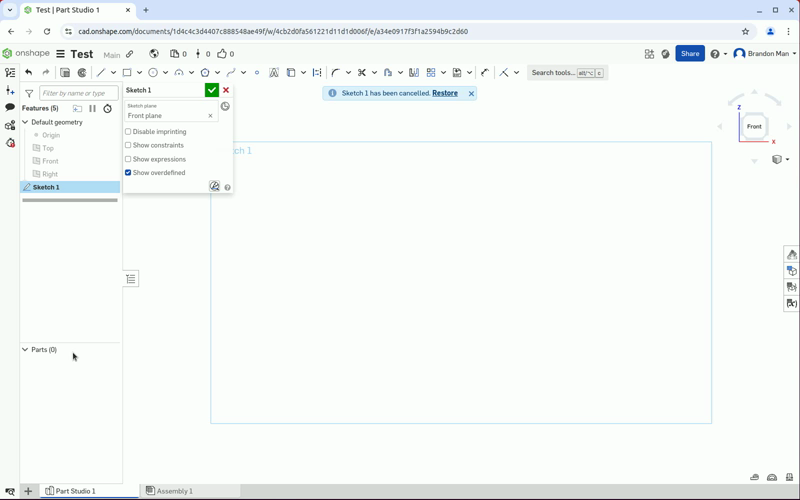
key(y)
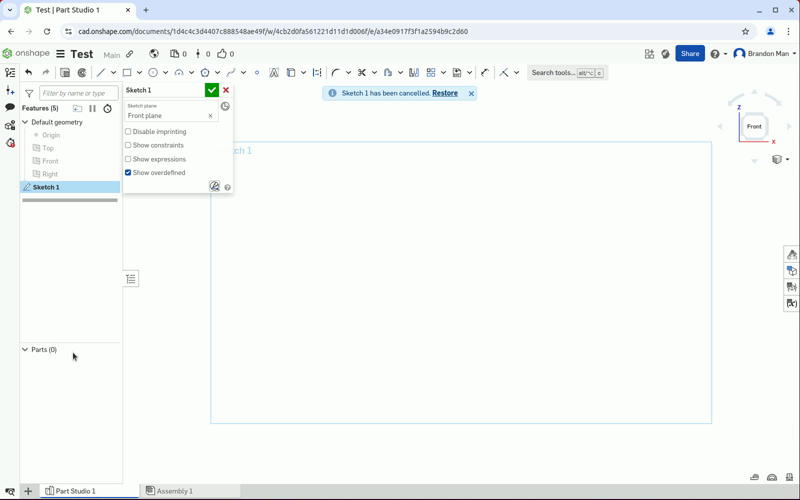
key(l)
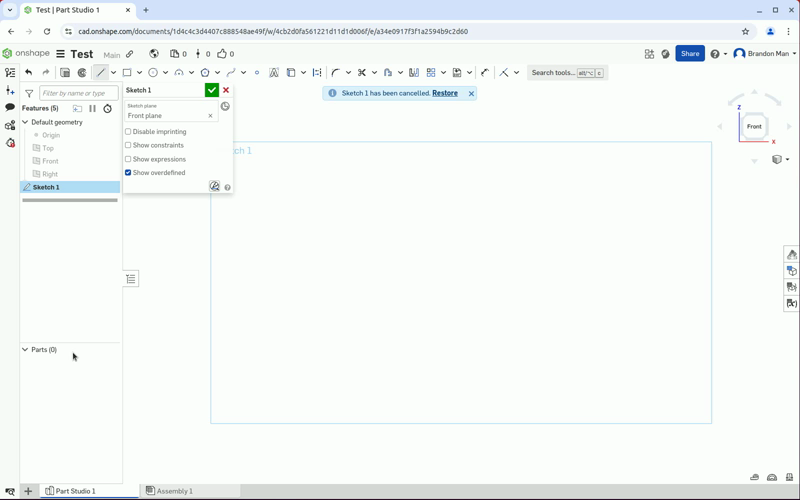
key_down(shift)
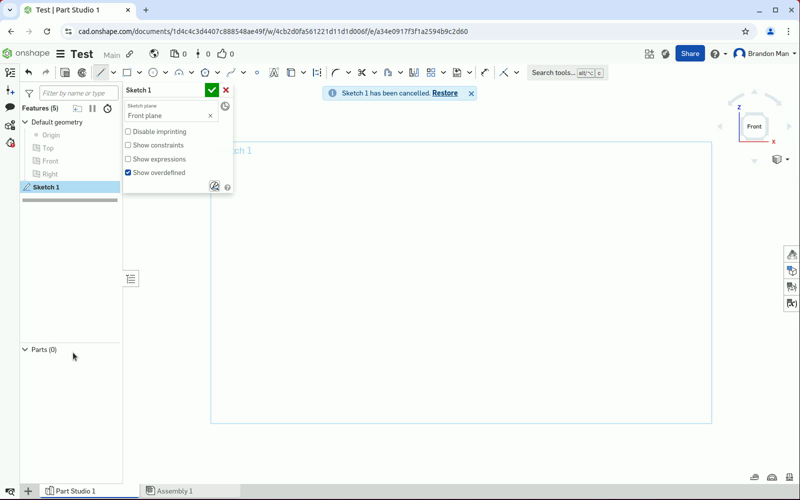
mouse_move(528, 295)
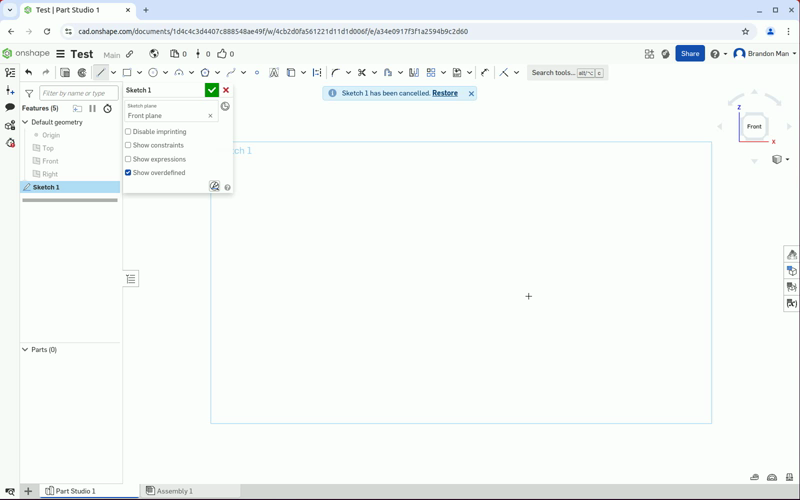
click(528, 295)
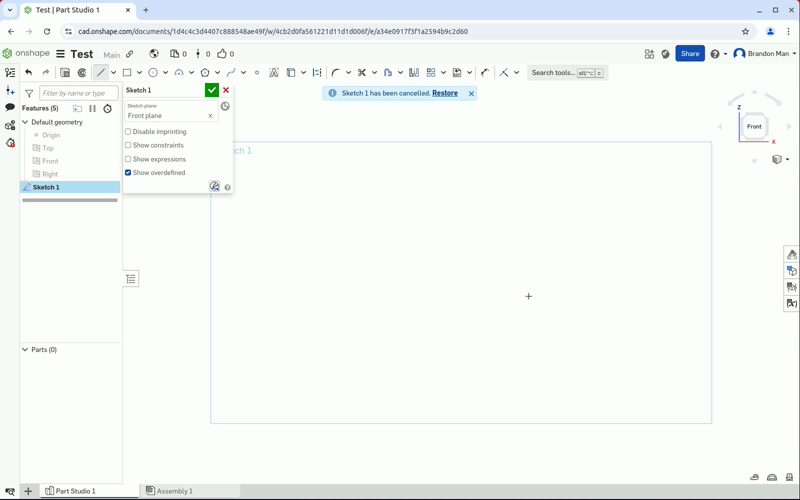
key_up(shift)
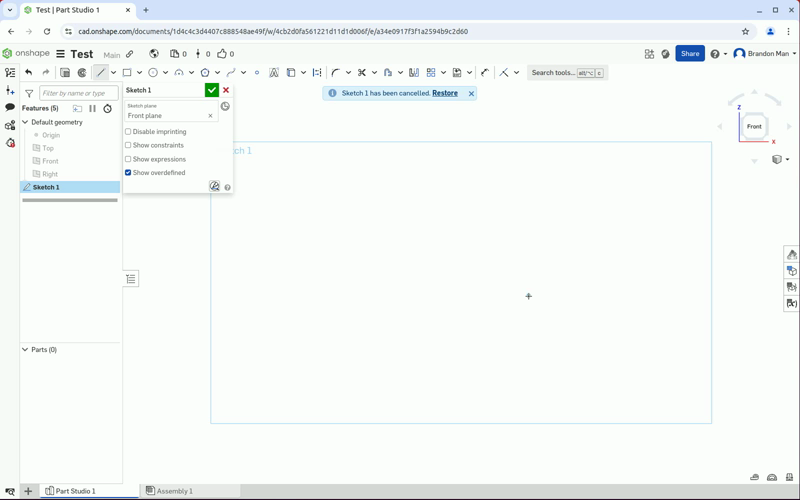
key_down(shift)
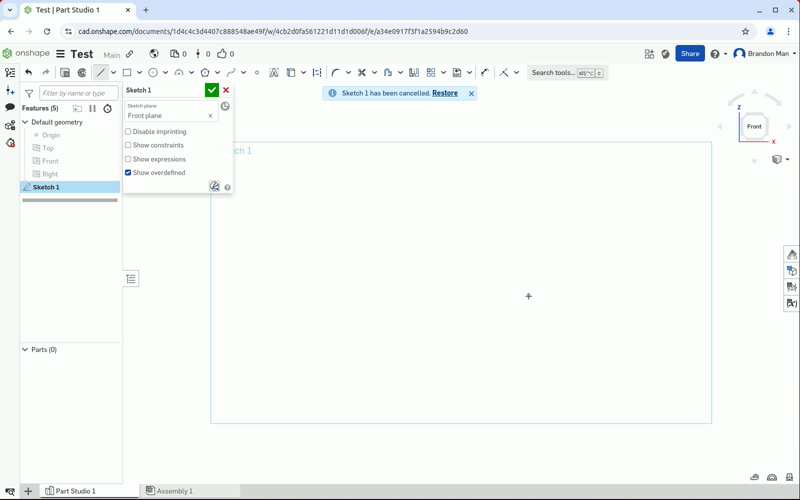
mouse_move(558, 295)
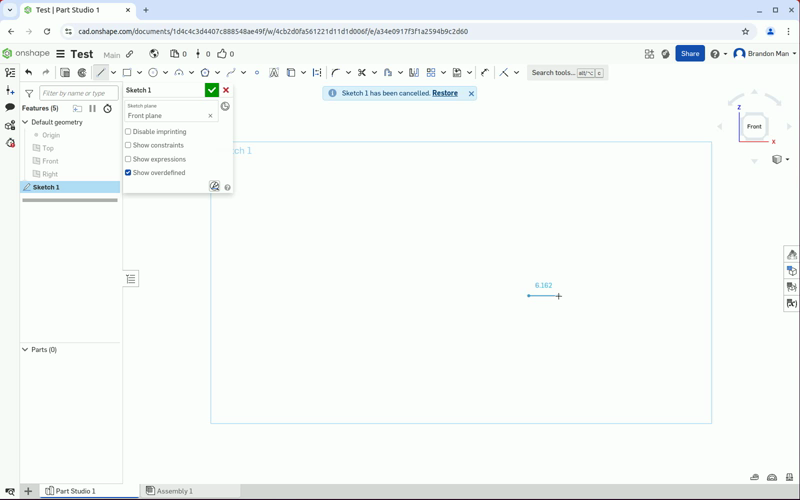
mouse_move(573, 295)
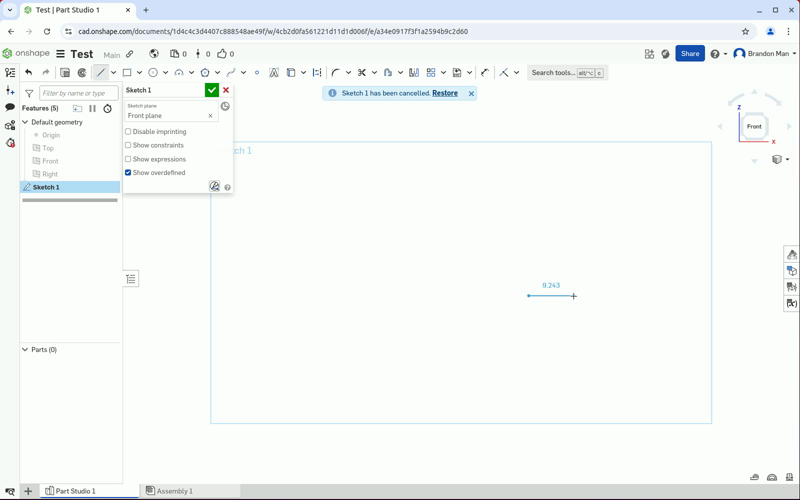
click(573, 295)
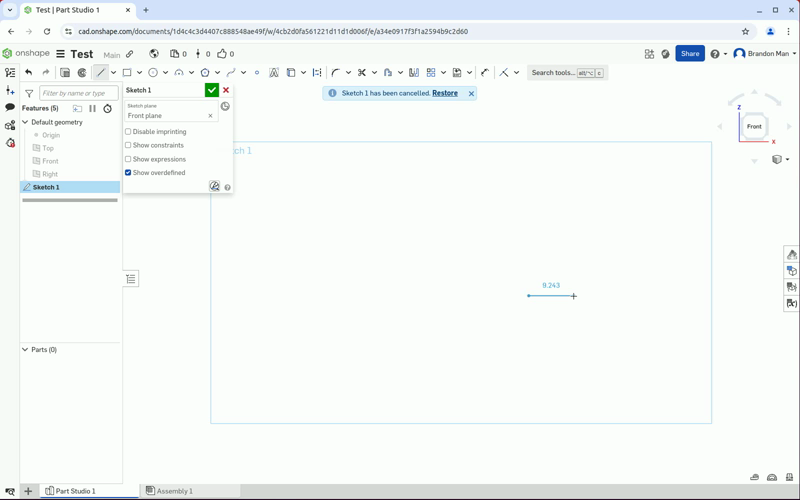
key_up(shift)
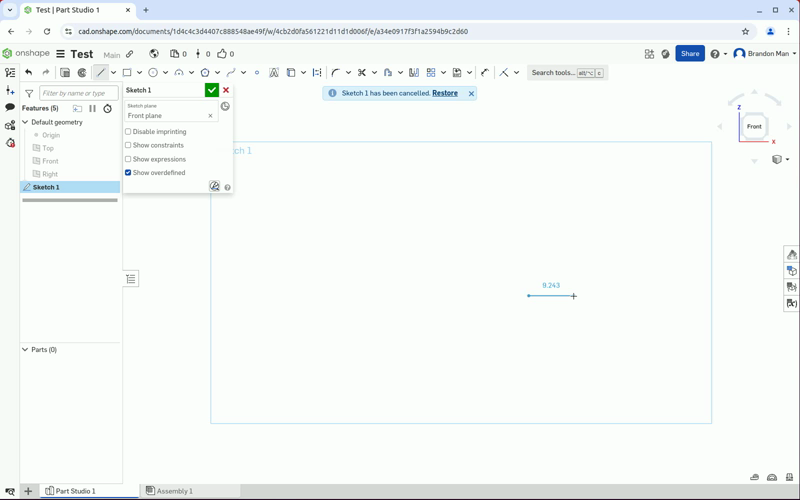
key_down(shift)
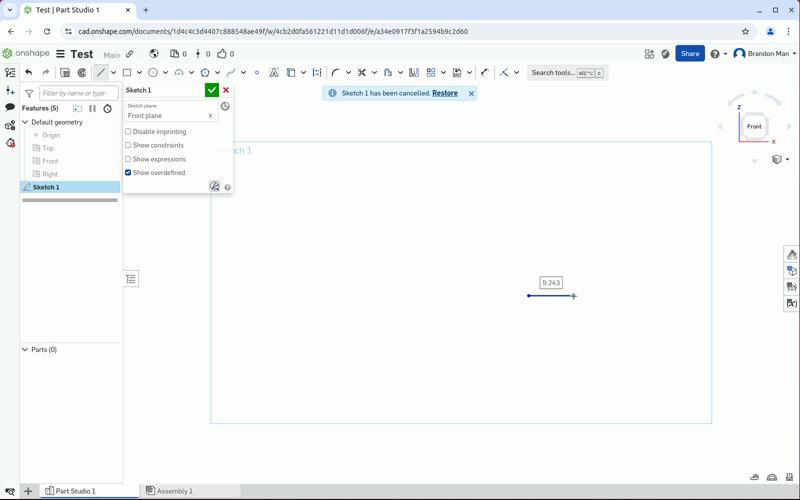
mouse_move(589, 295)
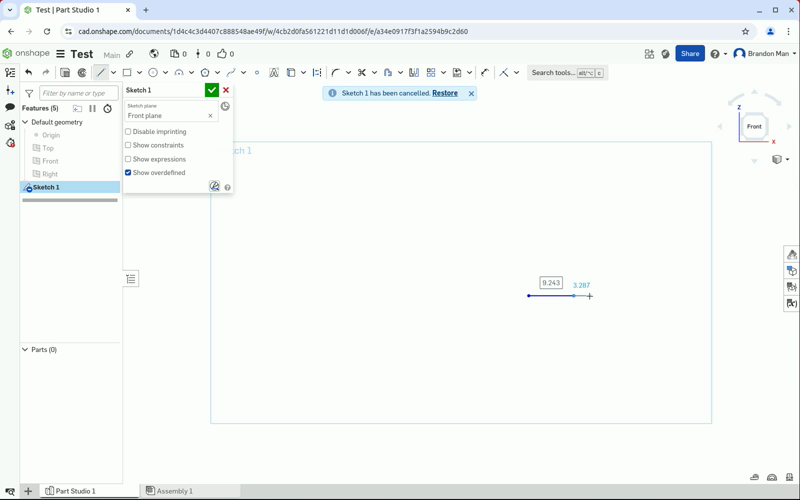
mouse_move(573, 287)
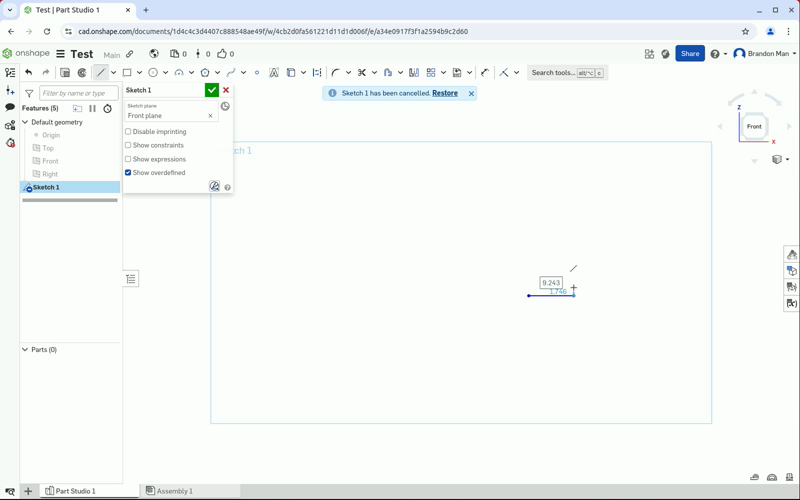
click(573, 287)
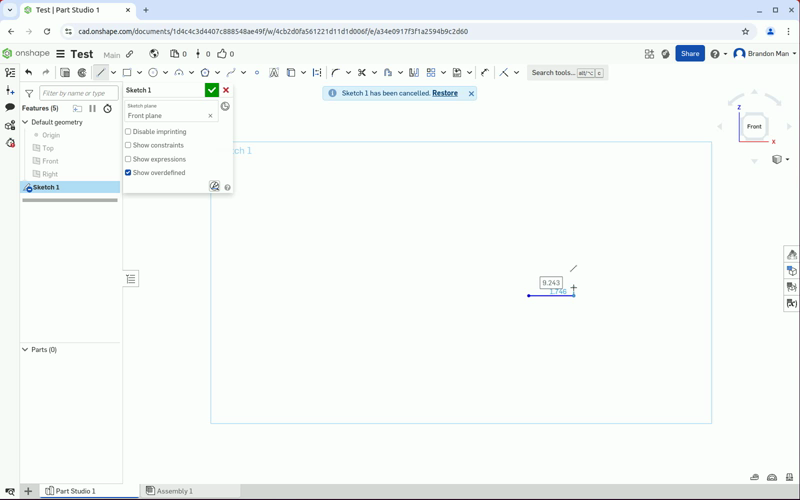
key_up(shift)
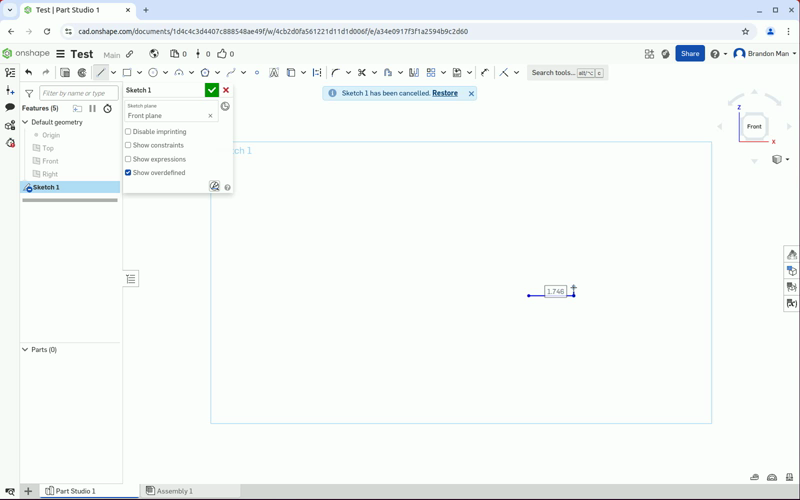
key(esc)
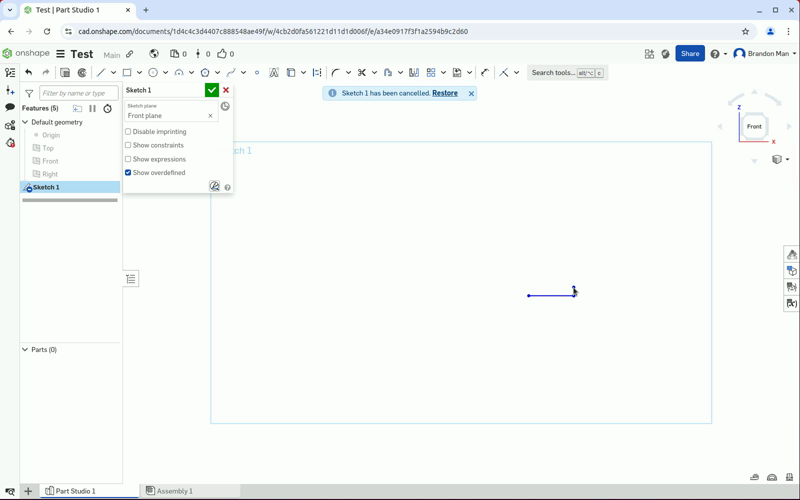
key(a)
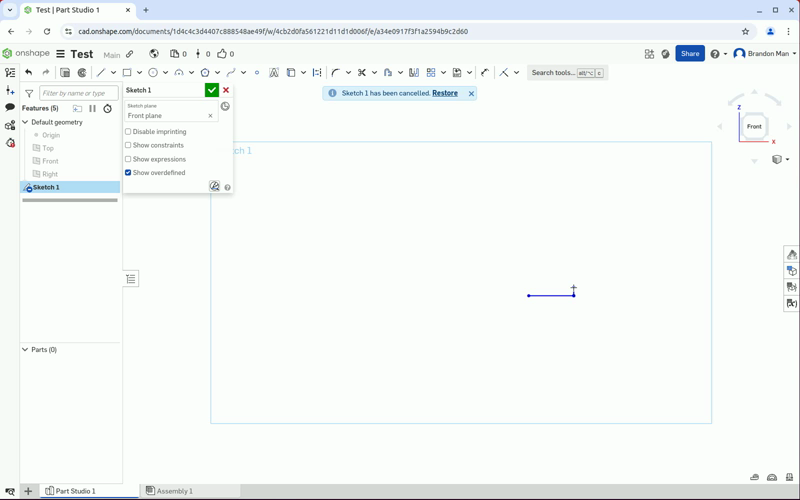
mouse_move(573, 287)
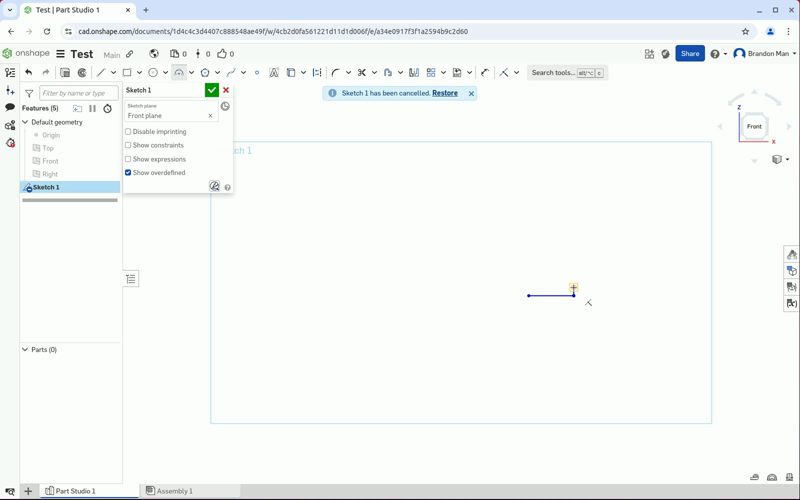
click(573, 287)
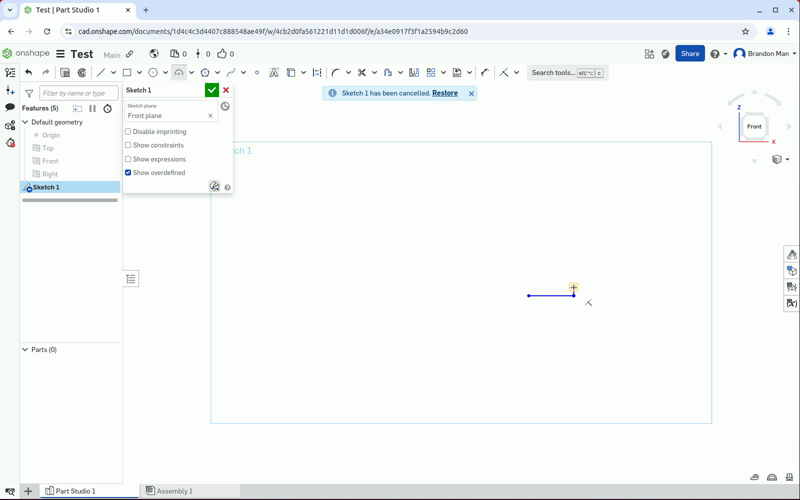
key_down(shift)
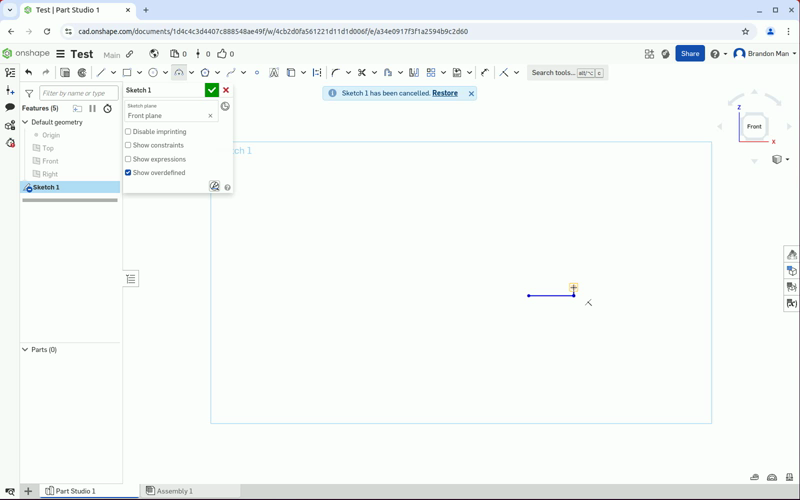
mouse_move(569, 282)
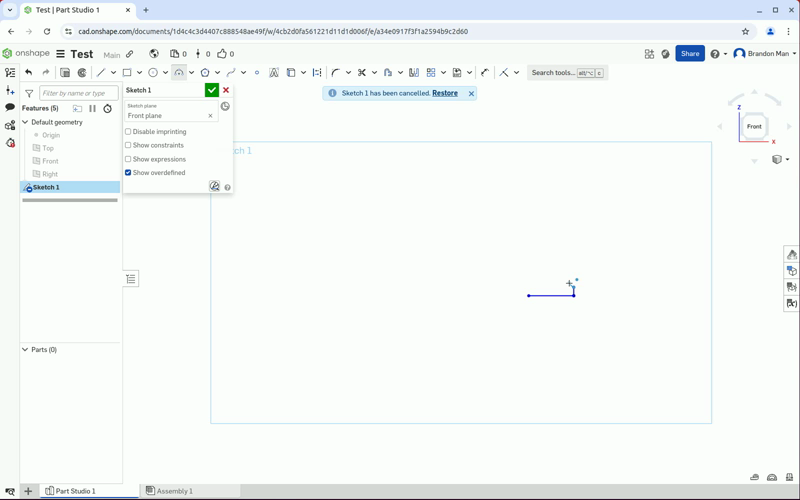
scroll(6)
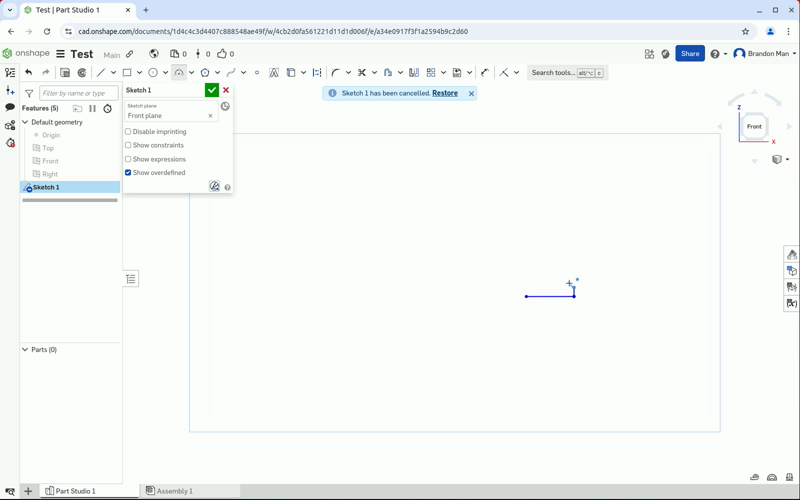
scroll(6)
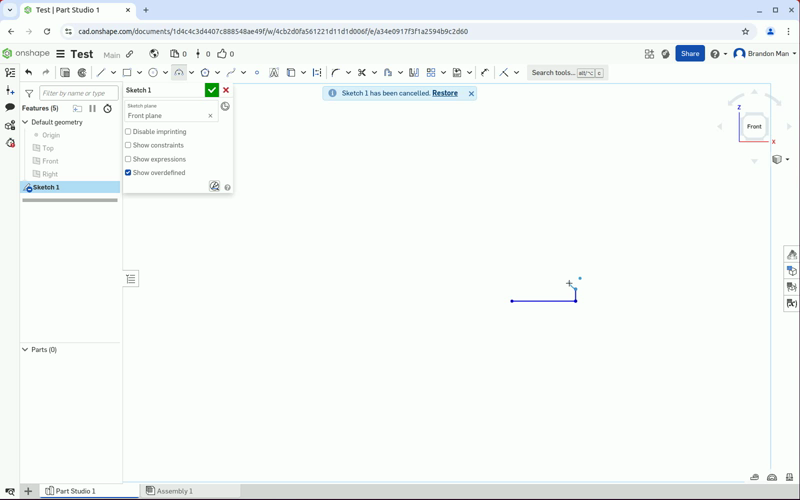
scroll(6)
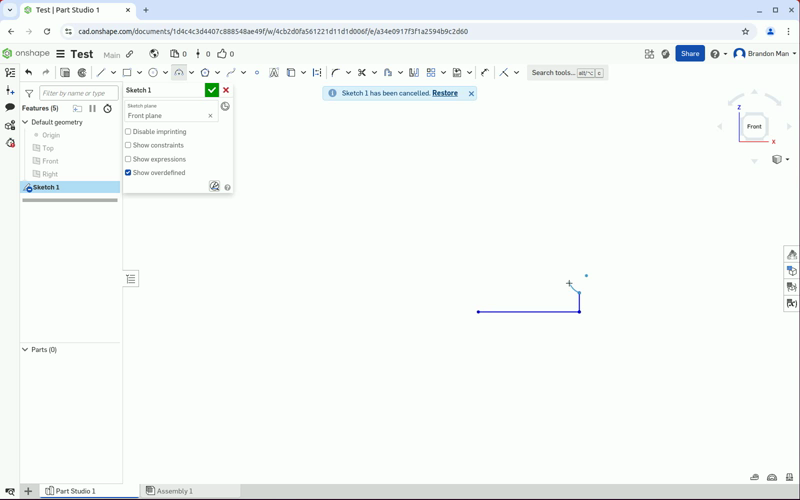
scroll(6)
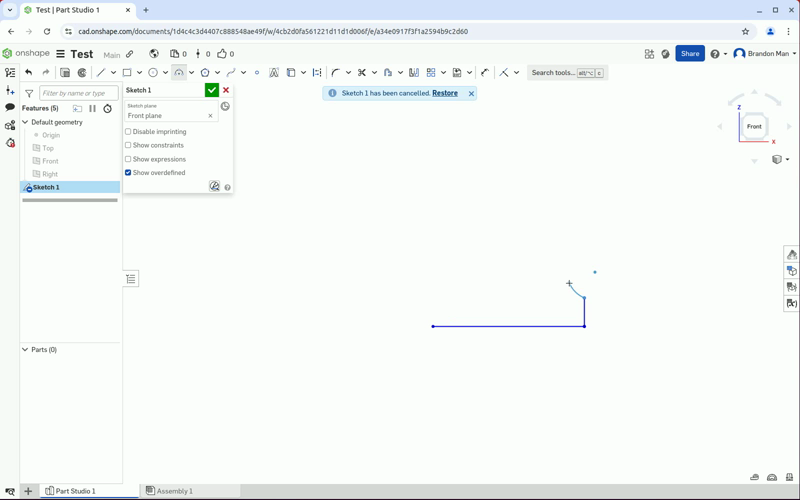
scroll(6)
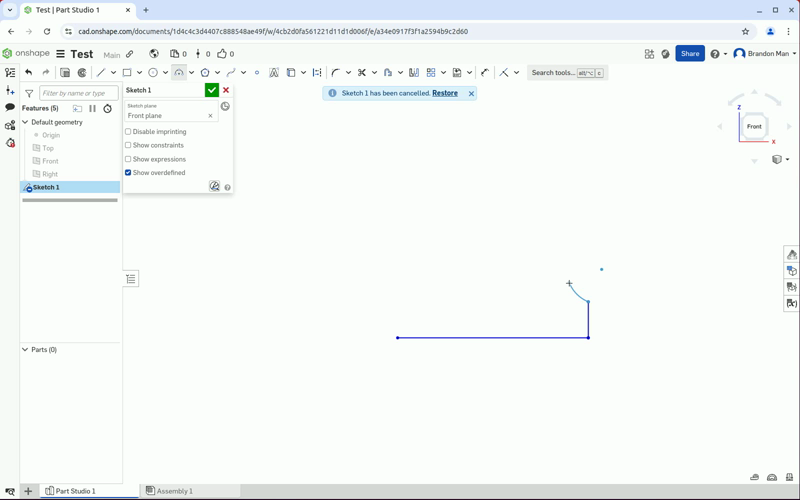
scroll(6)
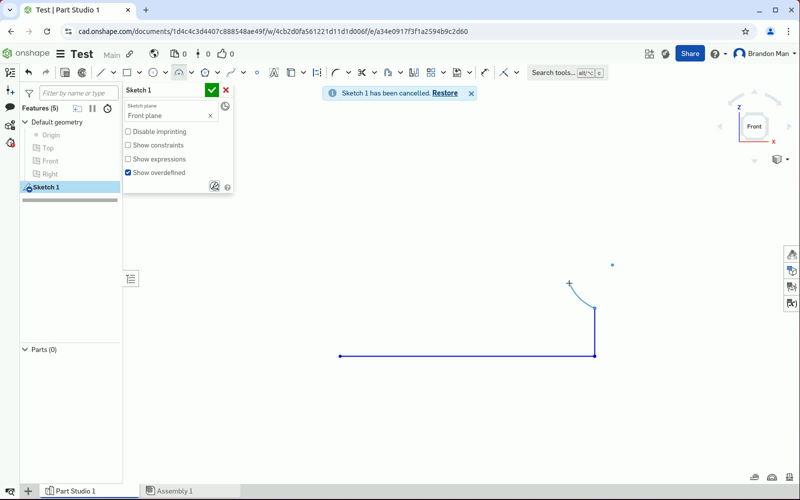
scroll(6)
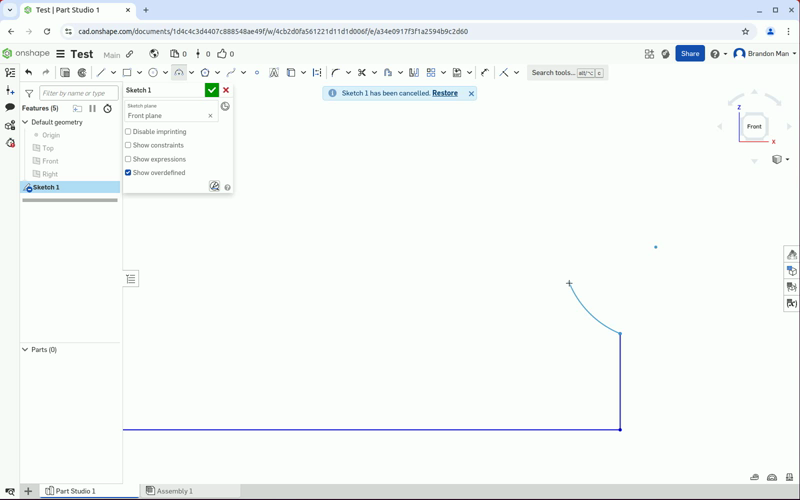
click(569, 282)
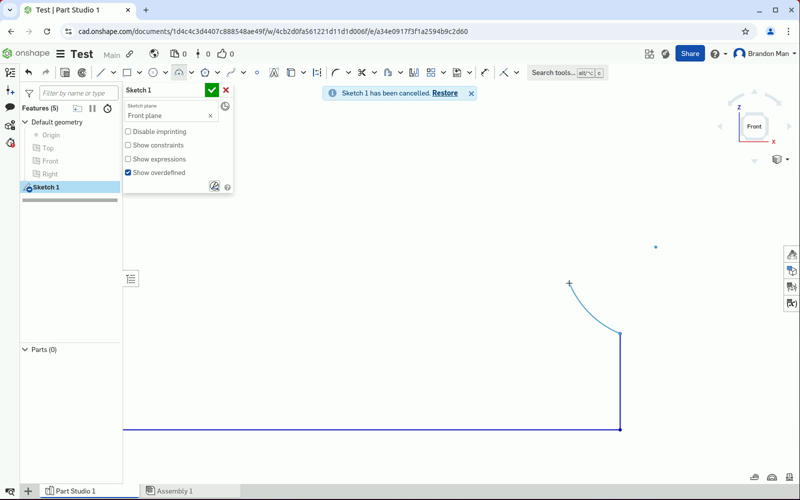
scroll(-6)
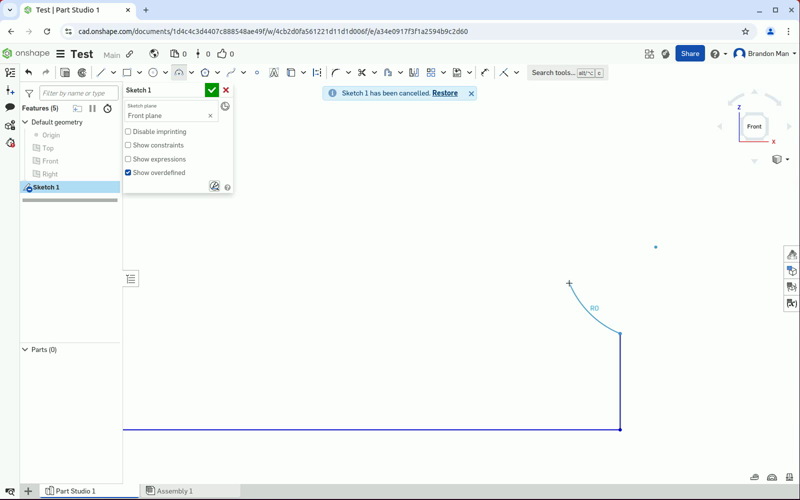
scroll(-6)
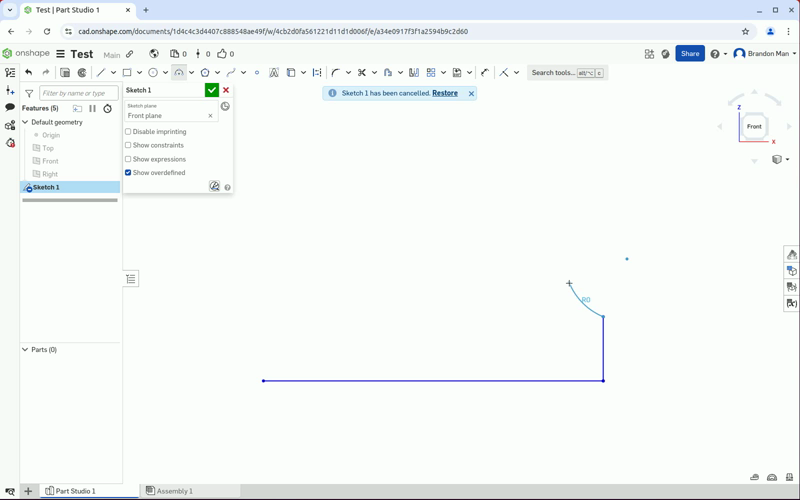
scroll(-6)
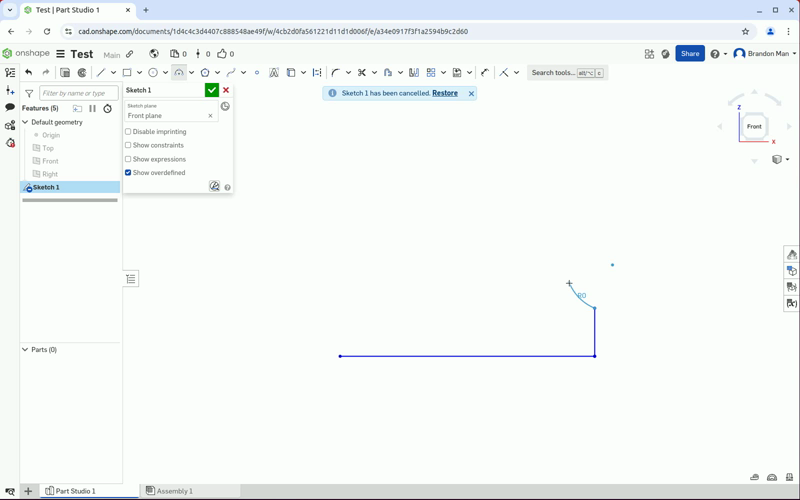
scroll(-6)
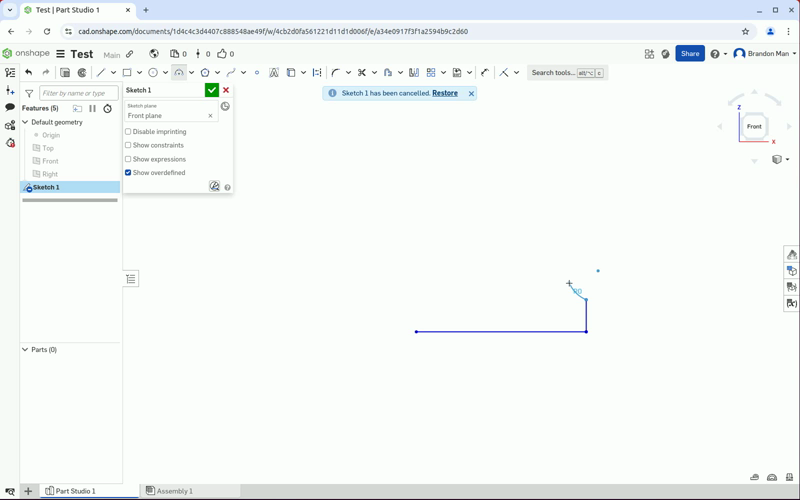
scroll(-6)
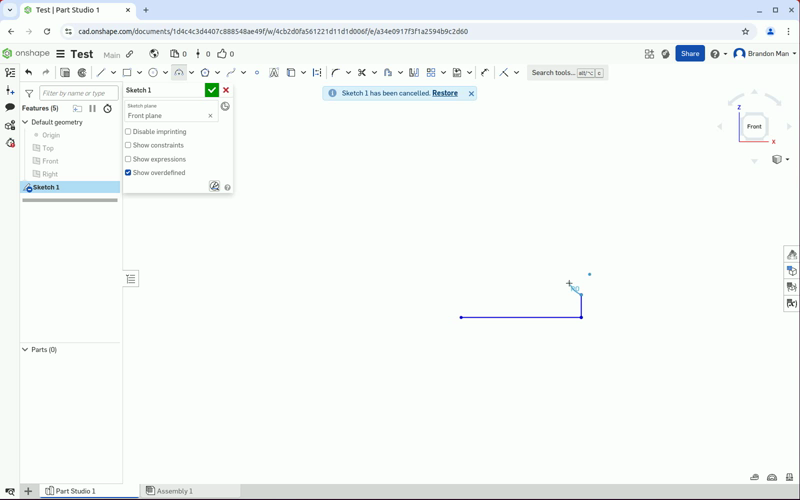
scroll(-6)
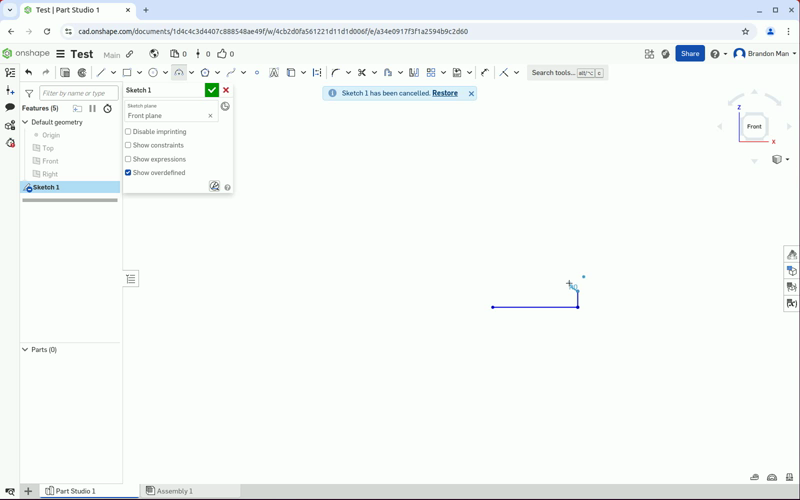
scroll(-6)
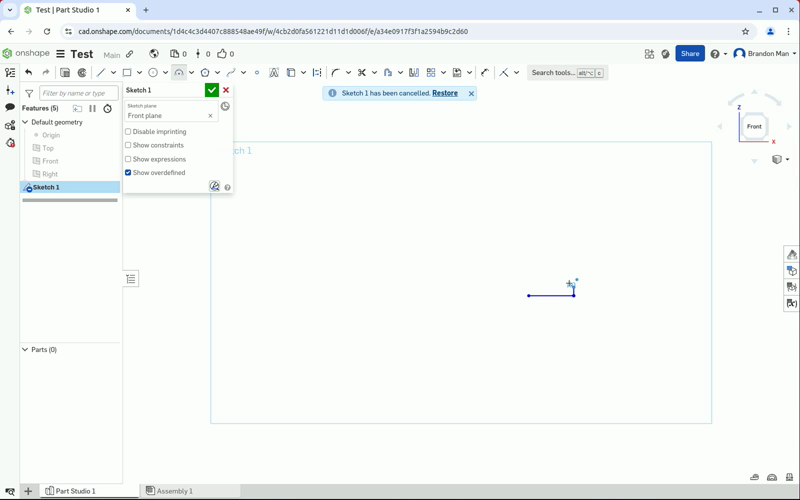
mouse_move(572, 283)
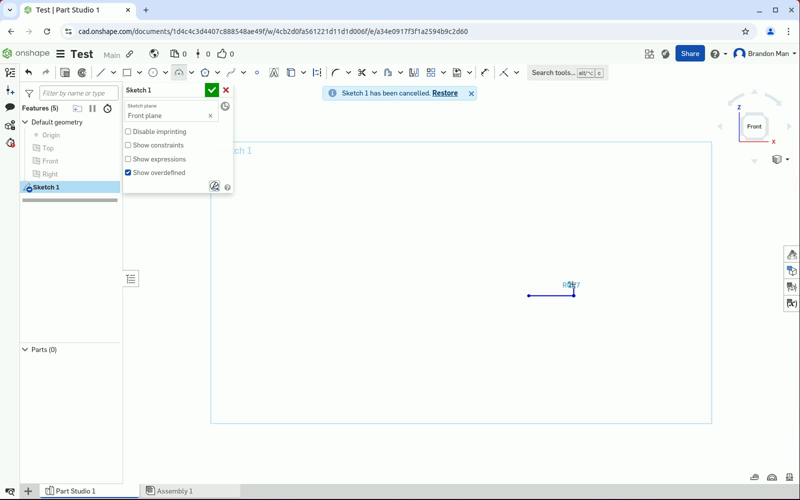
scroll(6)
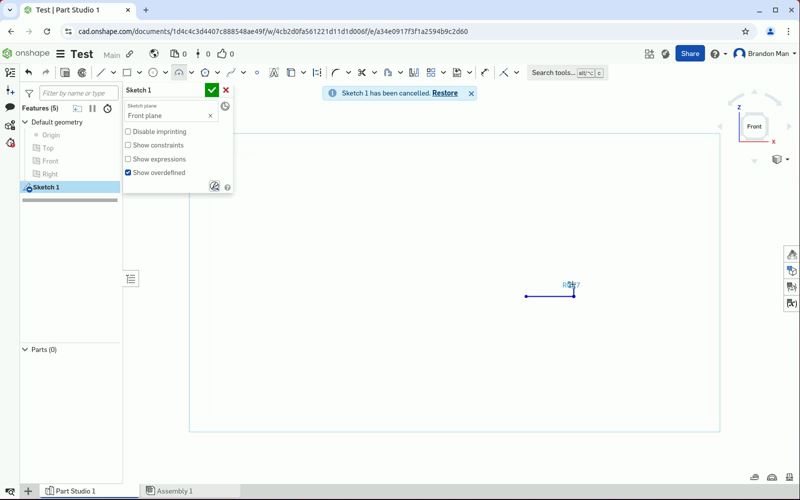
scroll(6)
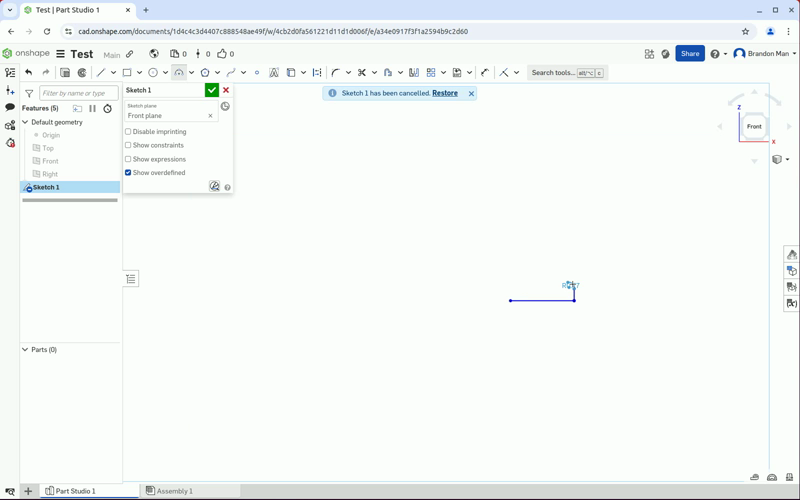
scroll(6)
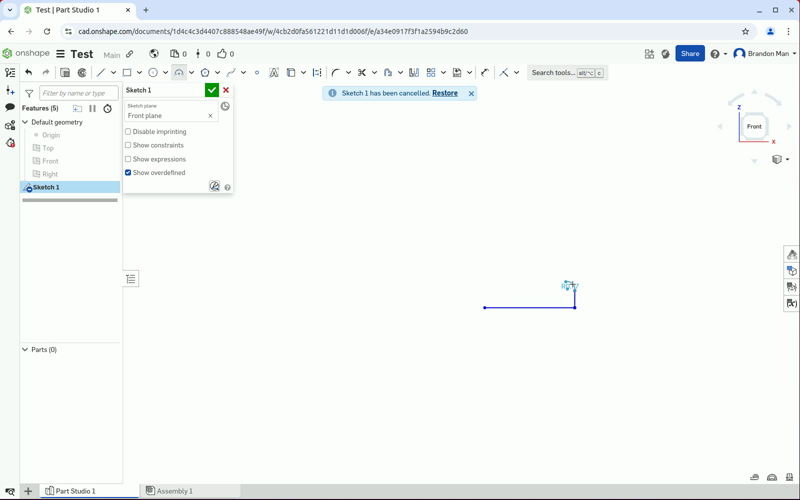
scroll(6)
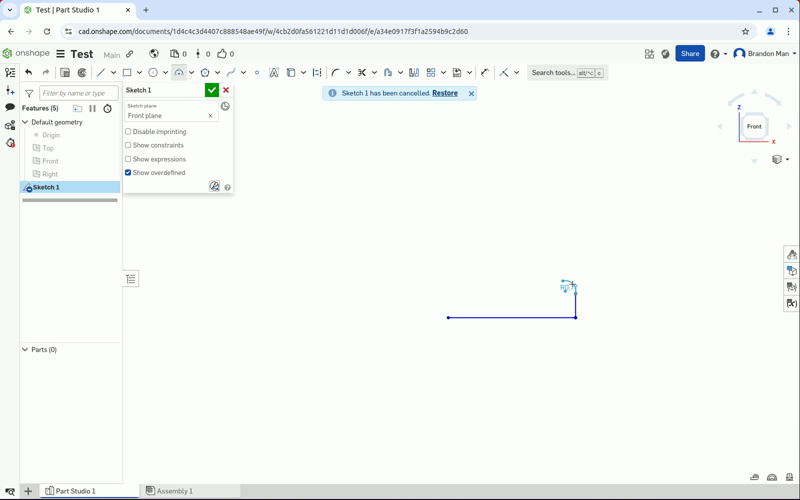
scroll(6)
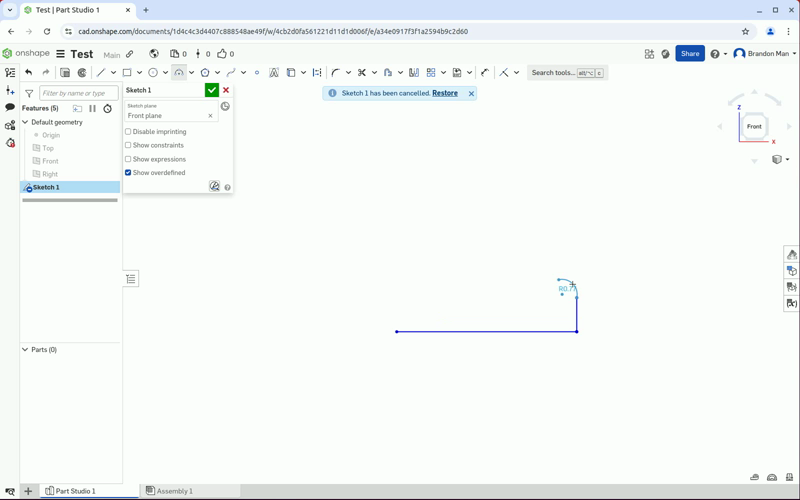
scroll(6)
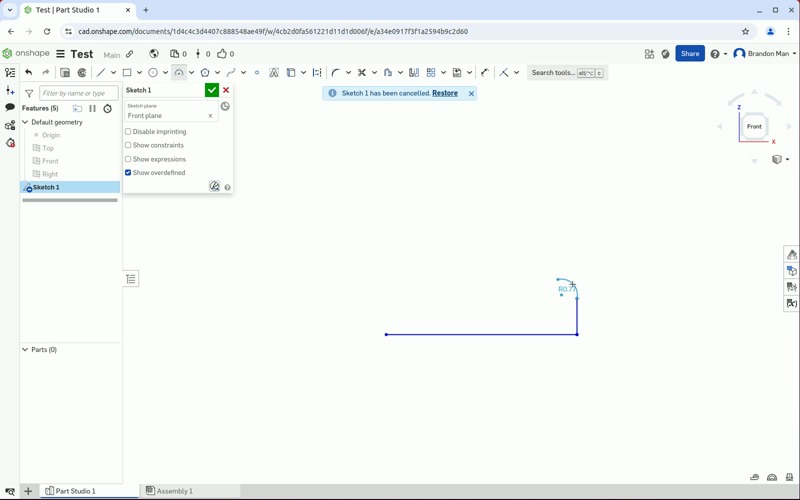
scroll(6)
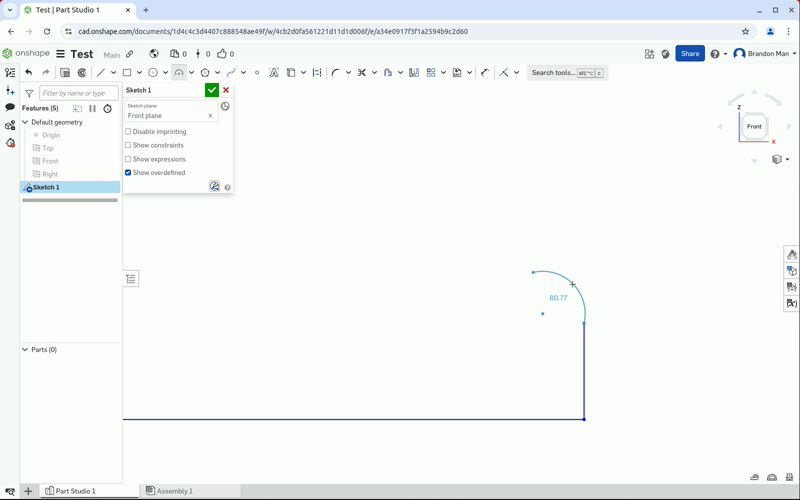
click(572, 283)
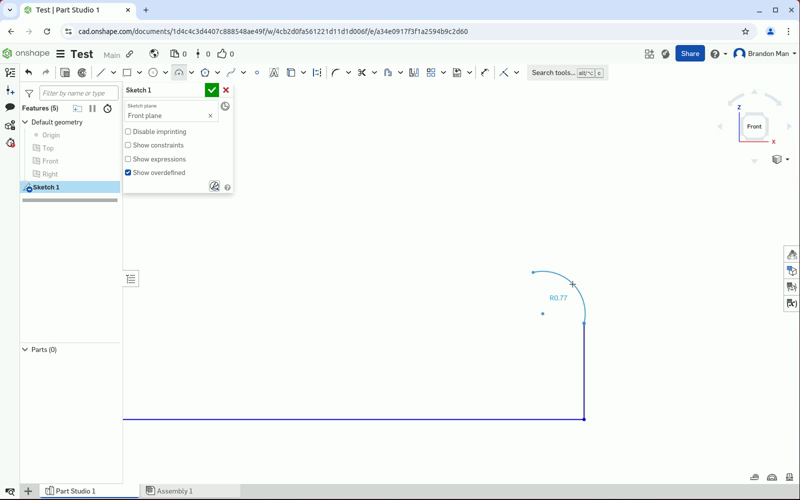
scroll(-6)
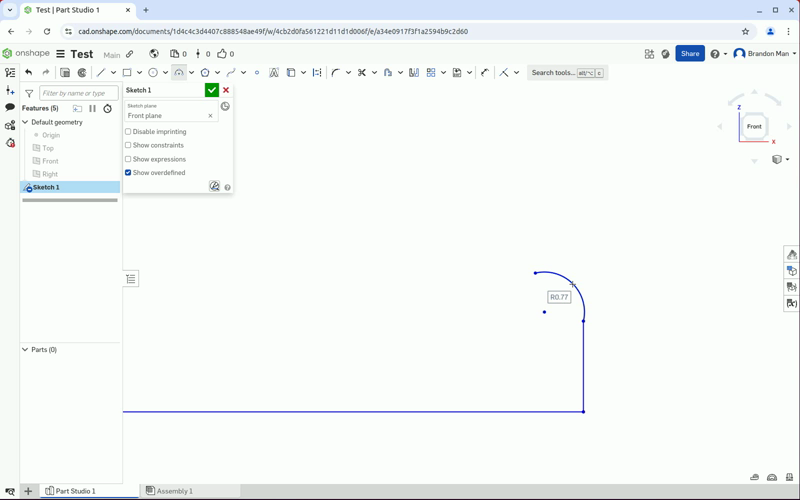
scroll(-6)
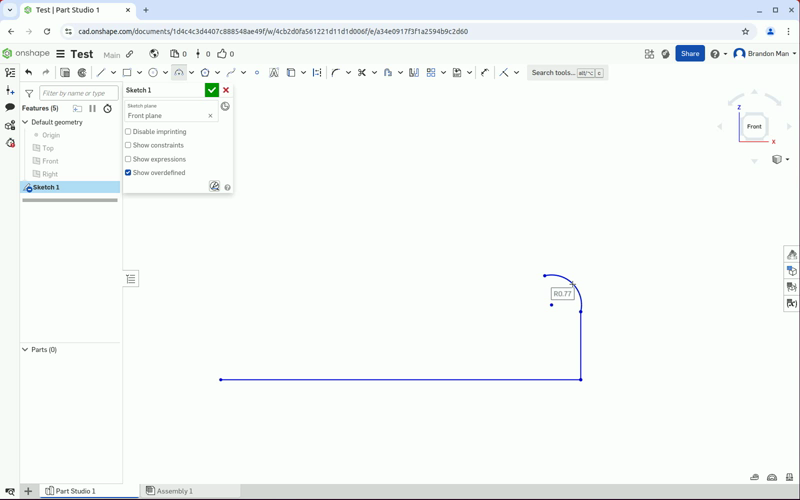
scroll(-6)
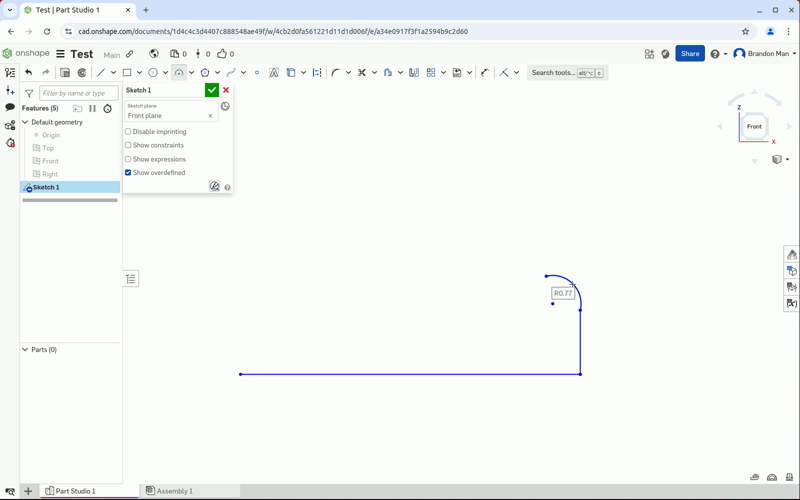
scroll(-6)
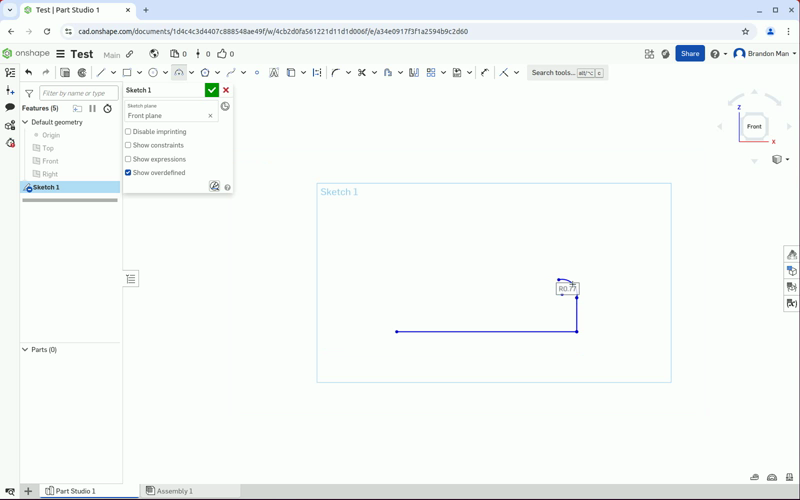
scroll(-6)
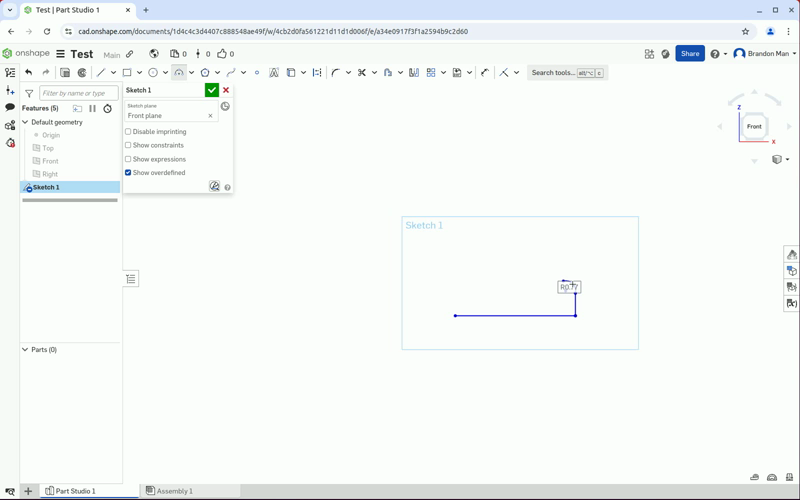
scroll(-6)
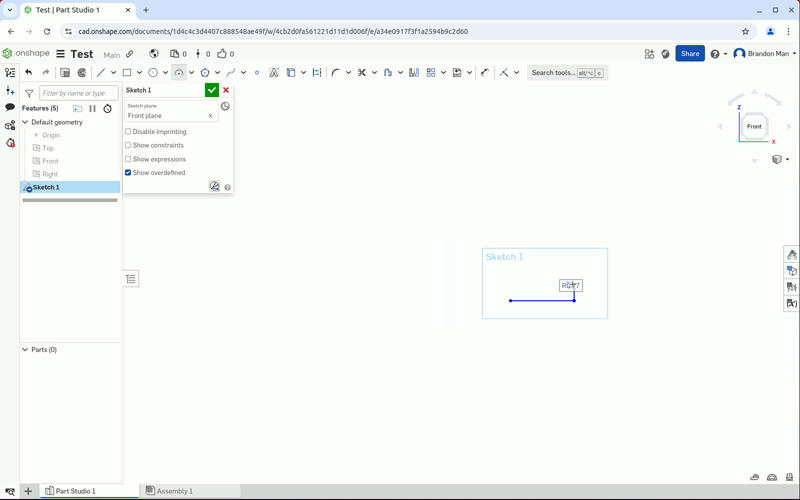
scroll(-6)
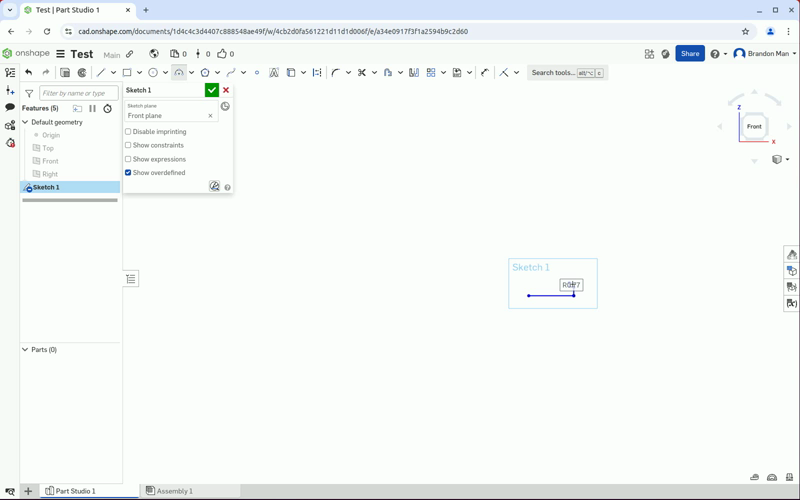
key_up(shift)
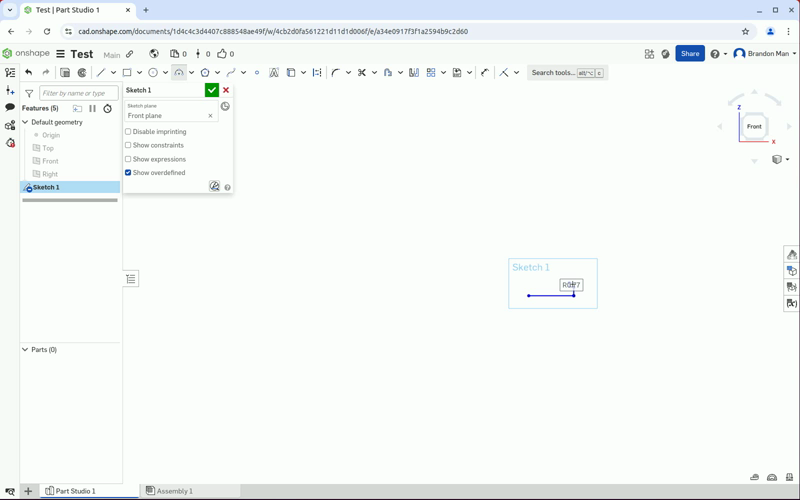
key(esc)
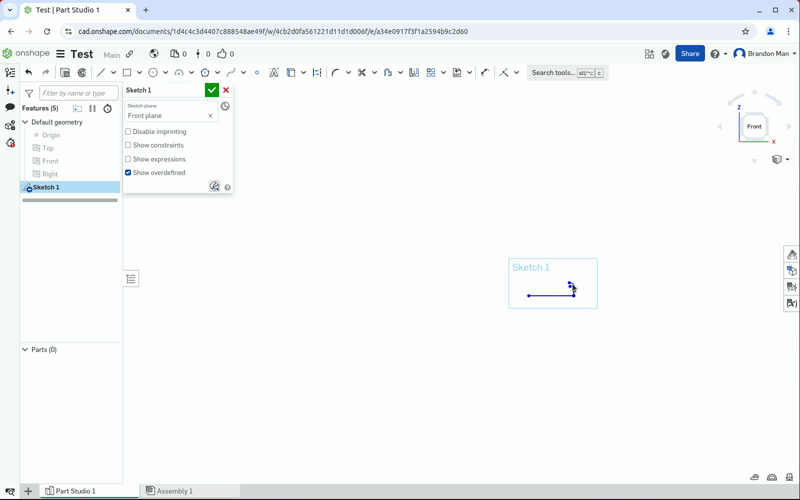
key(l)
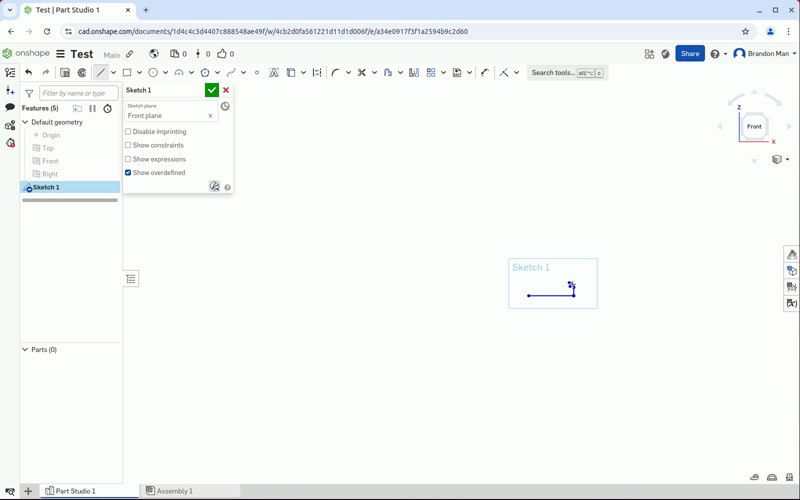
mouse_move(569, 282)
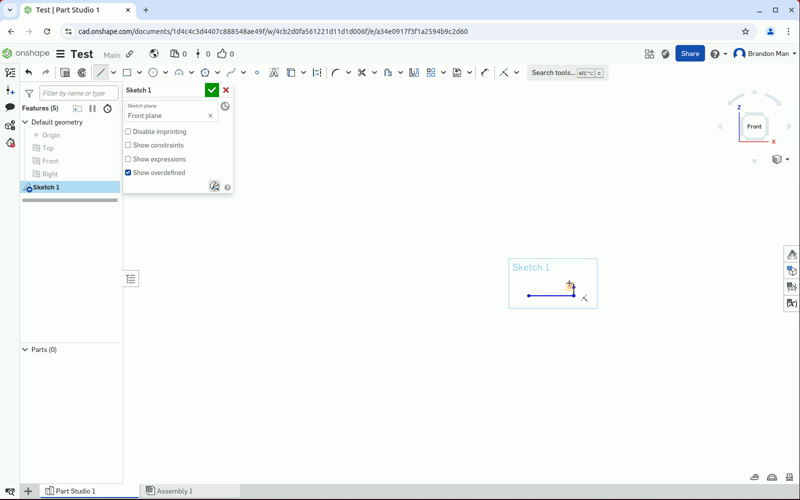
scroll(6)
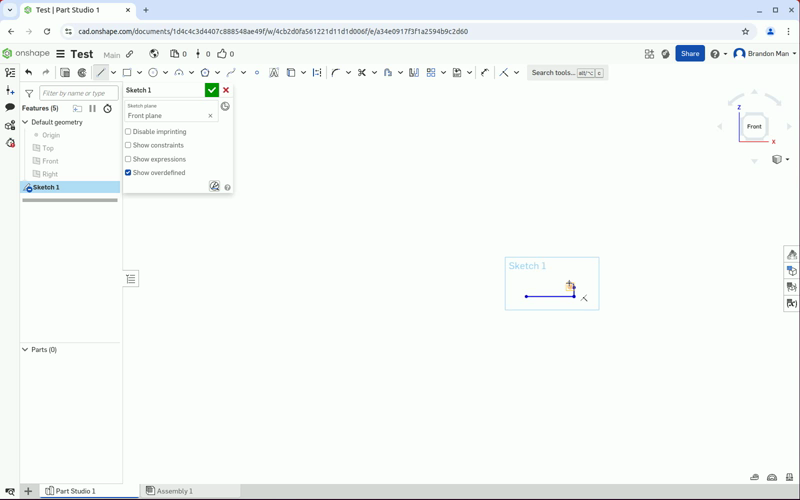
scroll(6)
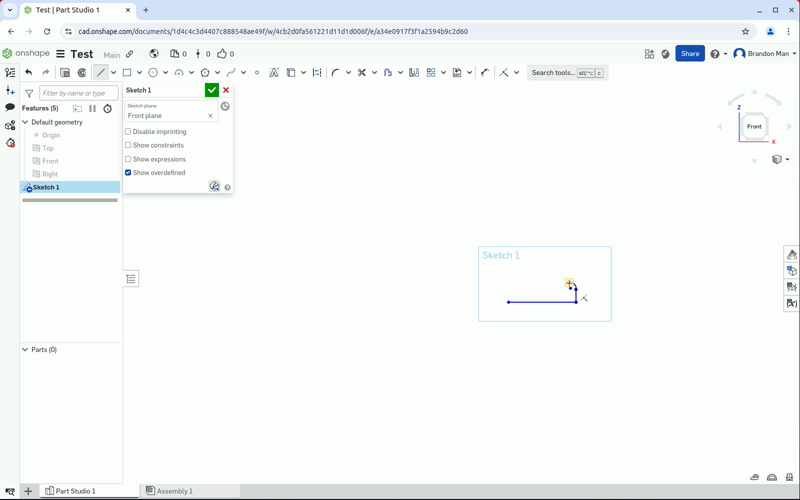
scroll(6)
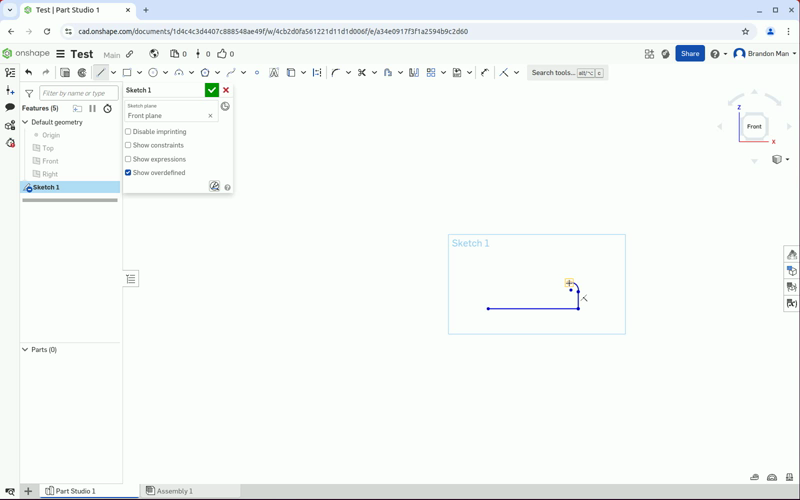
scroll(6)
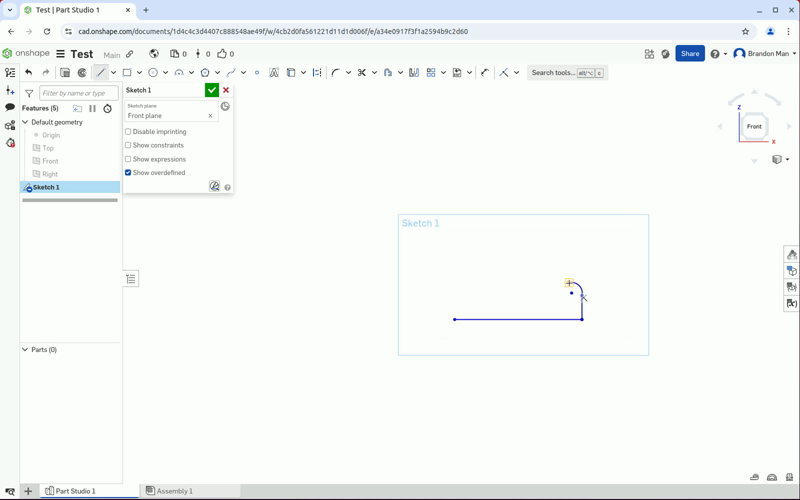
scroll(6)
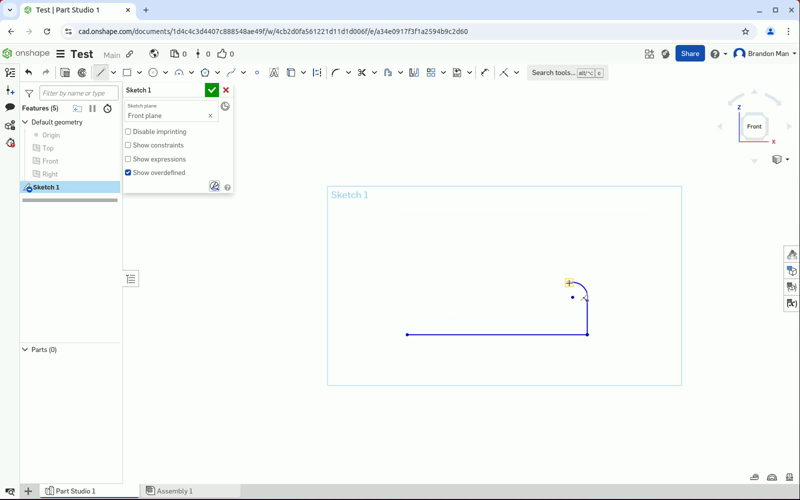
scroll(6)
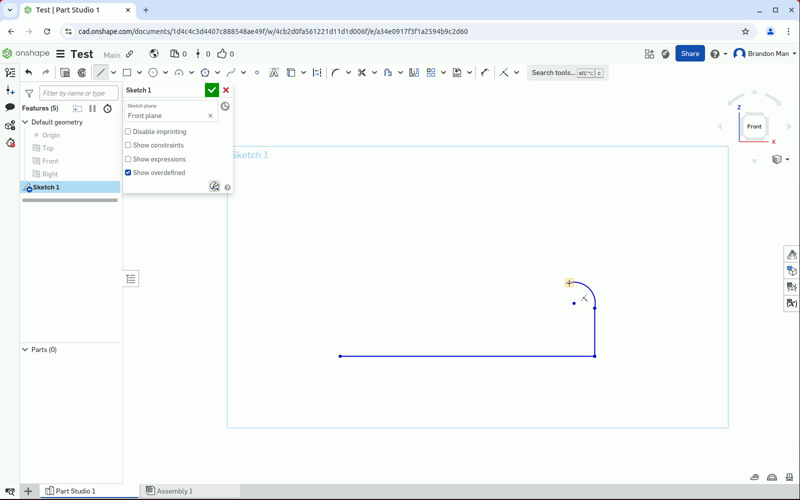
scroll(6)
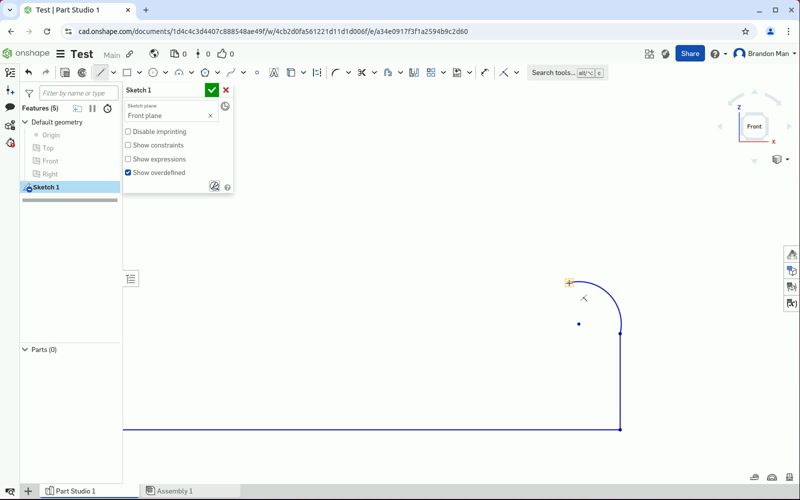
click(569, 282)
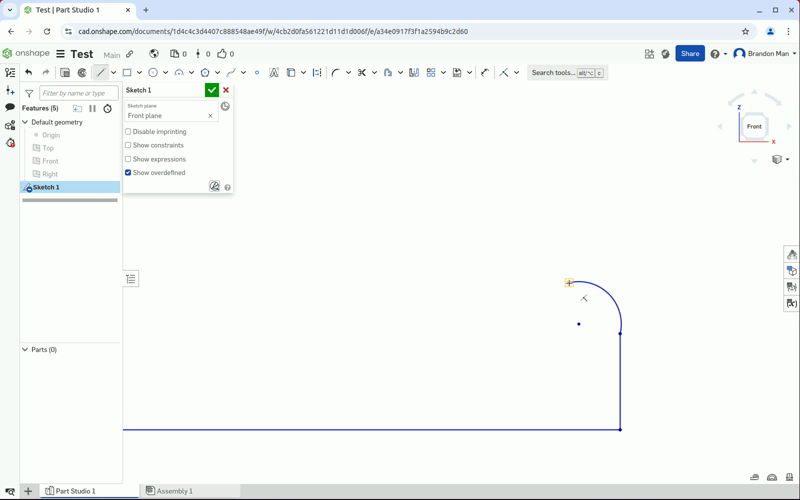
scroll(-6)
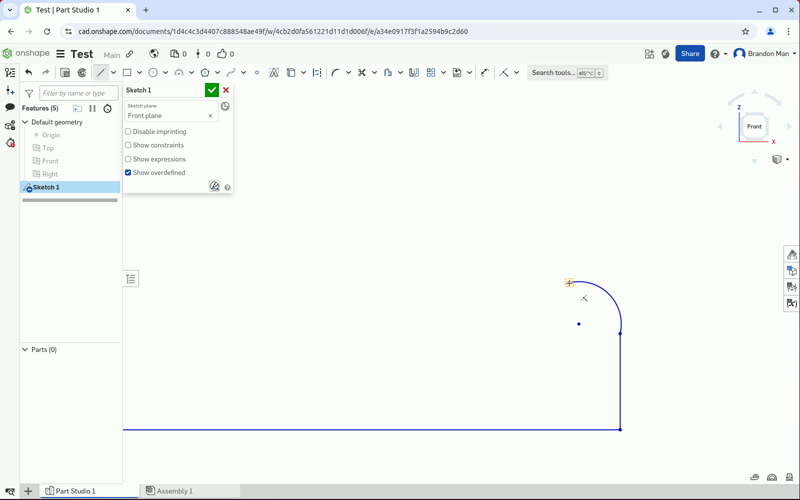
scroll(-6)
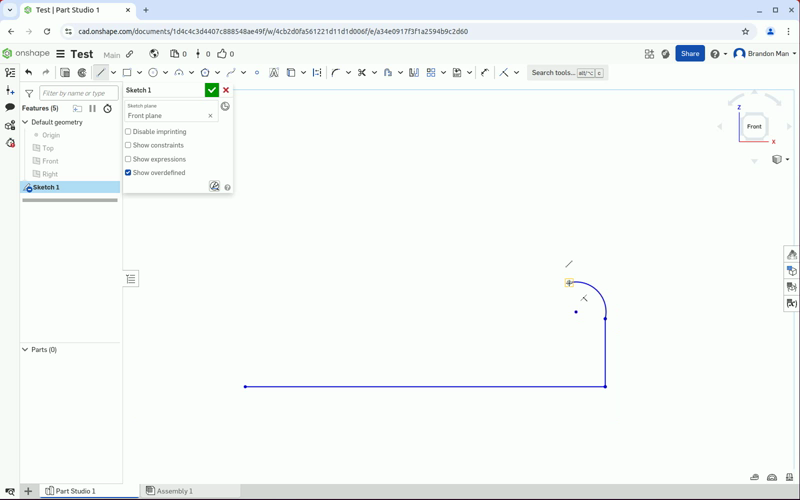
scroll(-6)
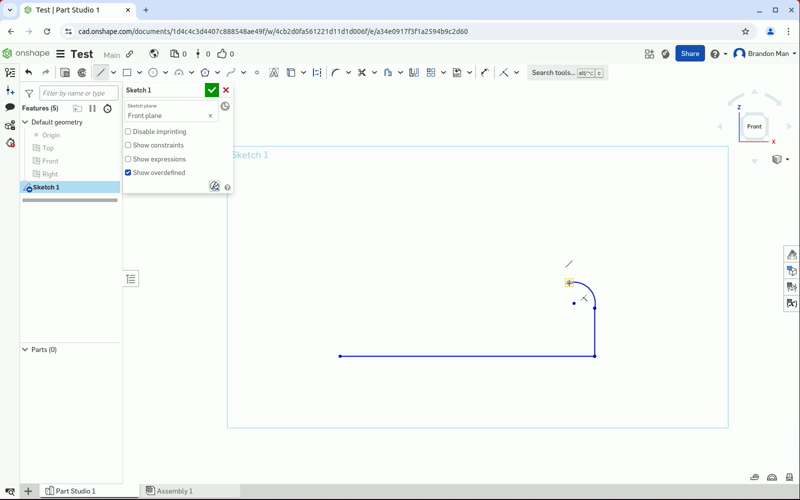
scroll(-6)
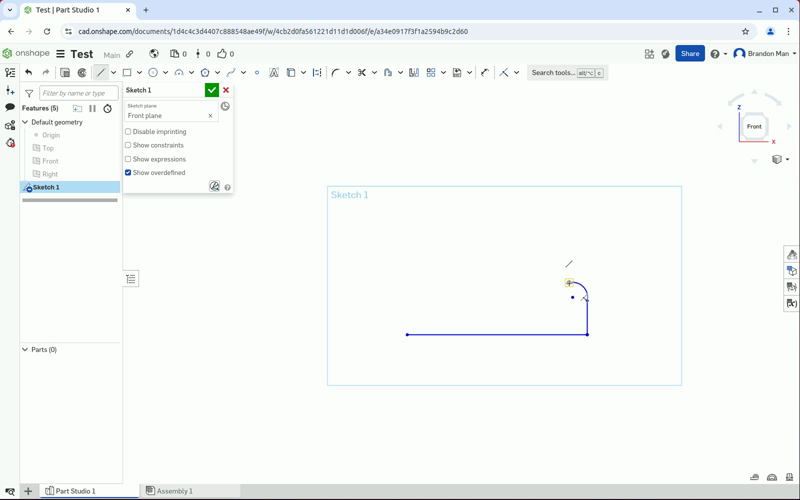
scroll(-6)
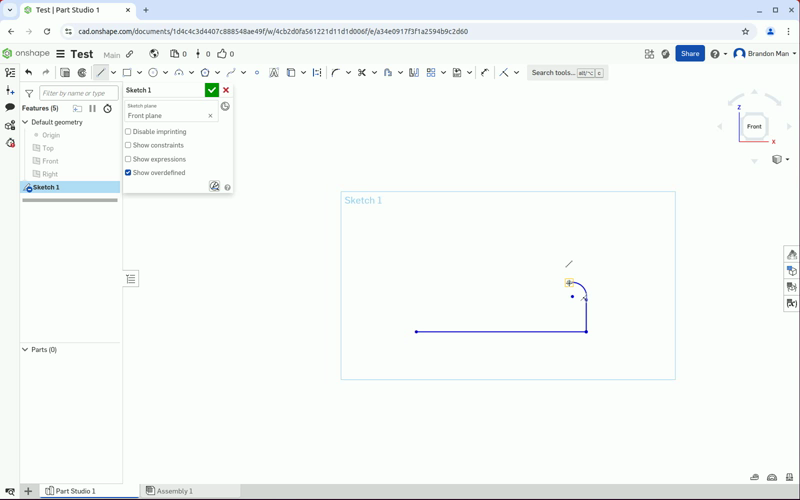
scroll(-6)
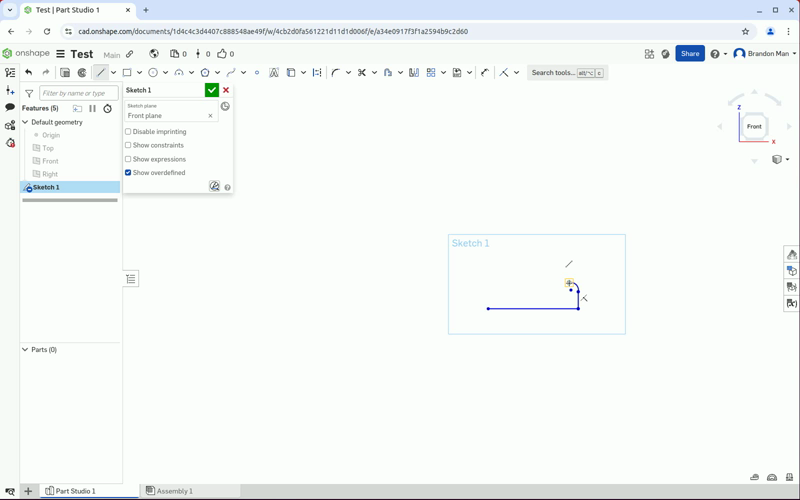
scroll(-6)
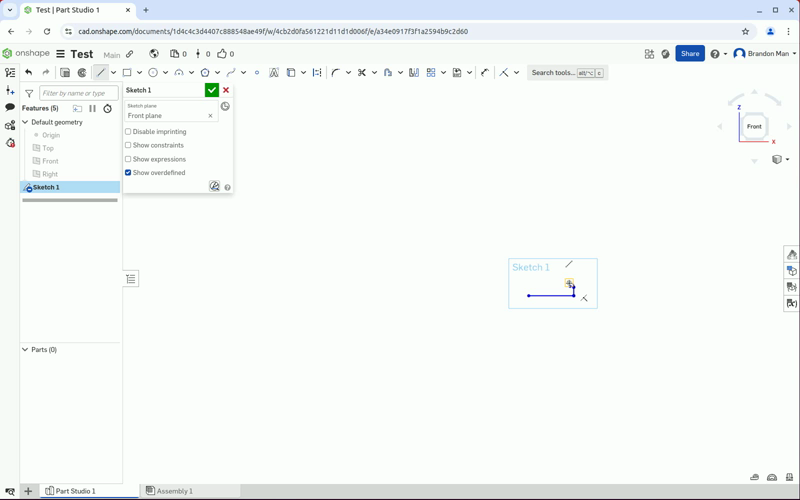
key_down(shift)
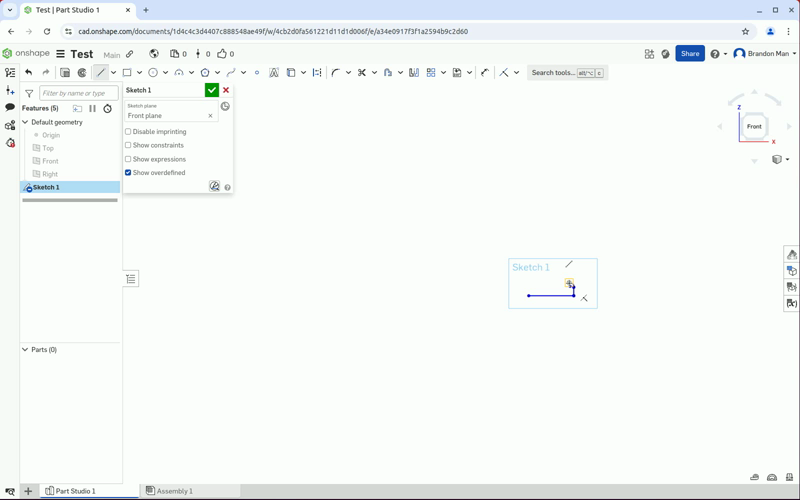
mouse_move(589, 282)
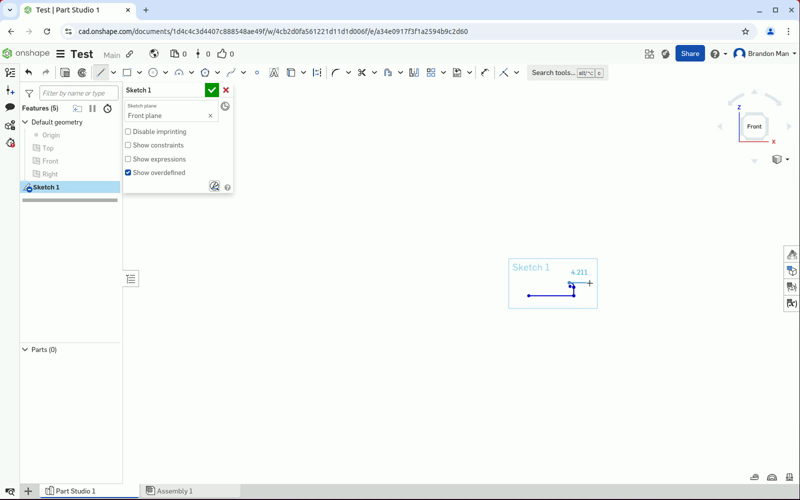
mouse_move(550, 282)
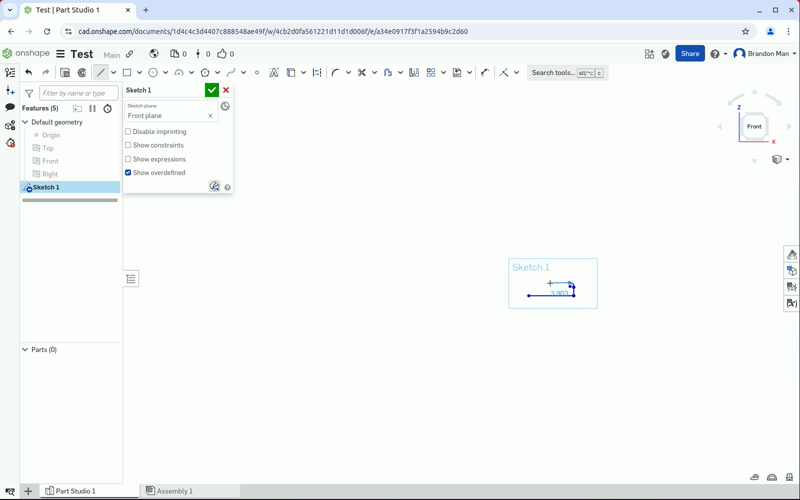
click(550, 282)
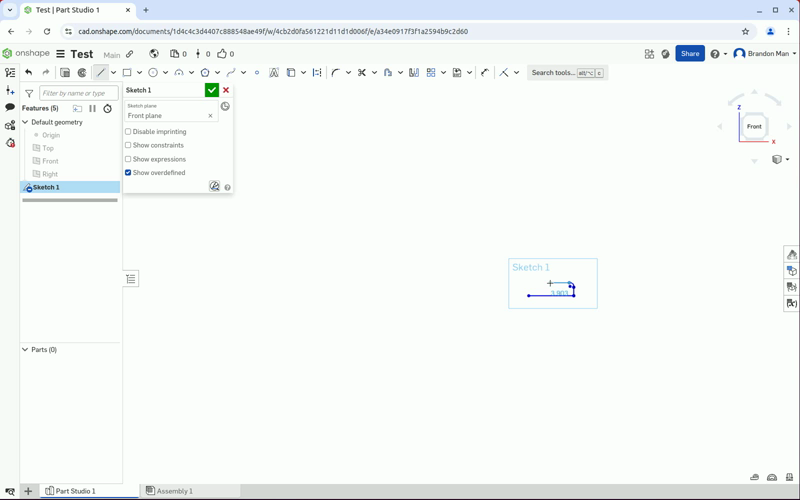
key_up(shift)
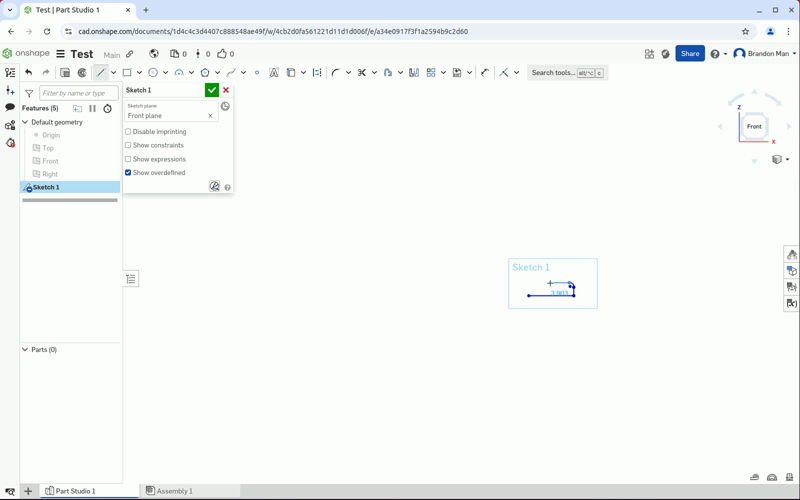
key(esc)
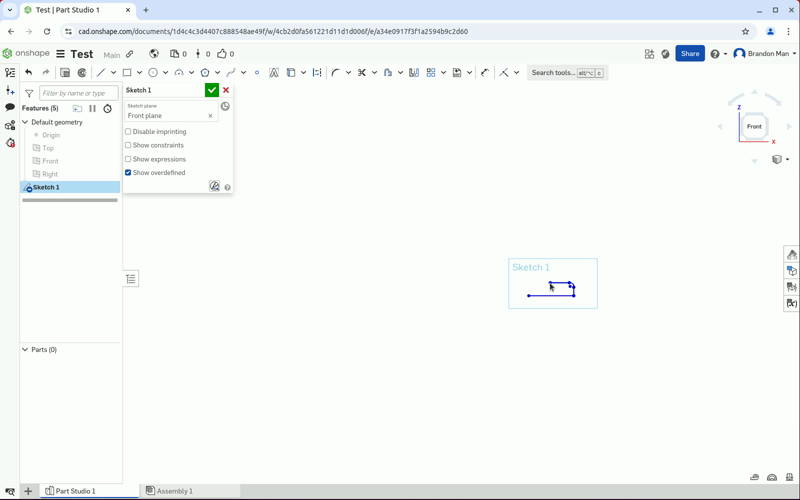
key(a)
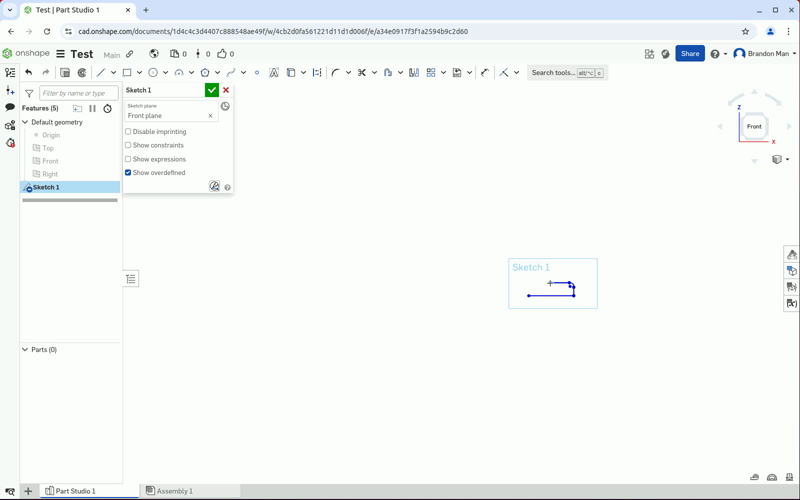
mouse_move(550, 282)
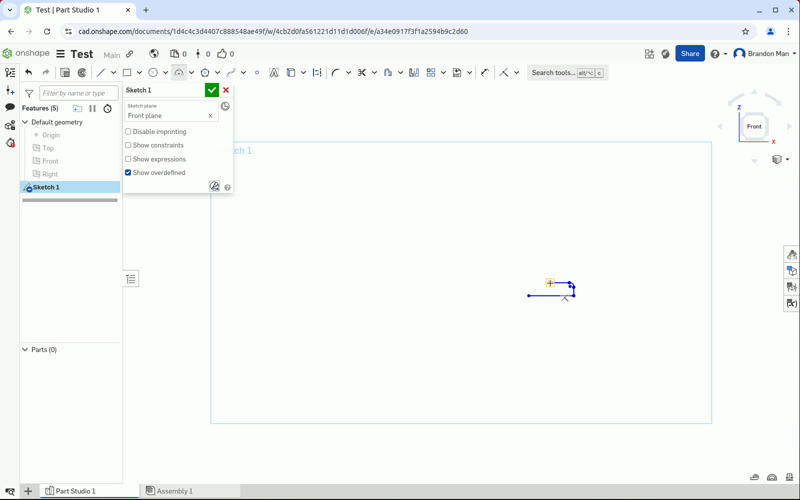
click(550, 282)
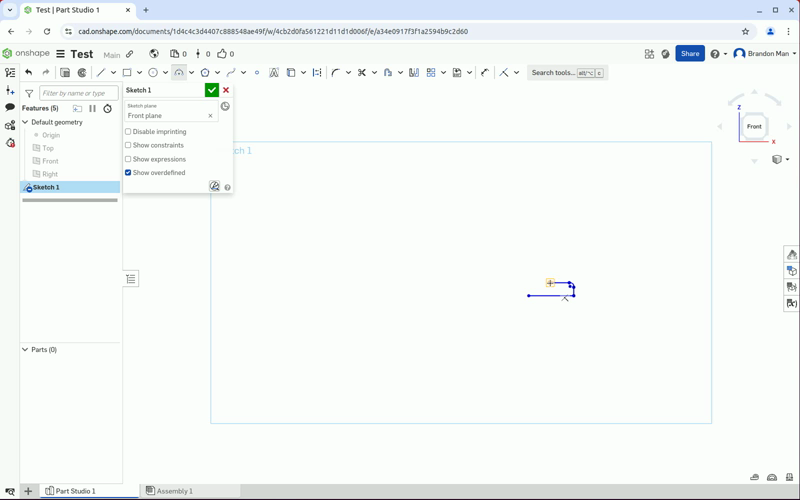
key_down(shift)
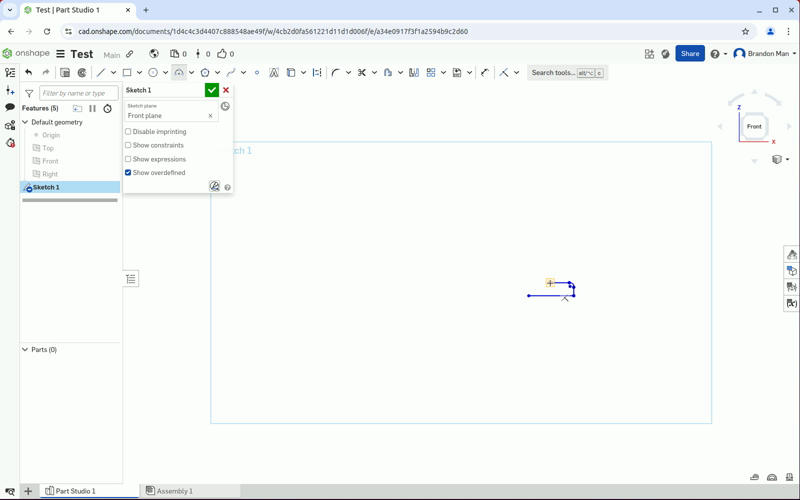
mouse_move(548, 280)
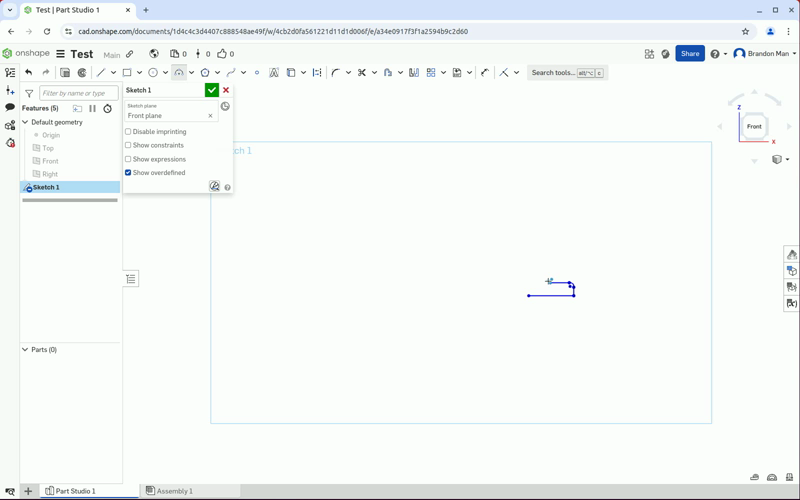
scroll(6)
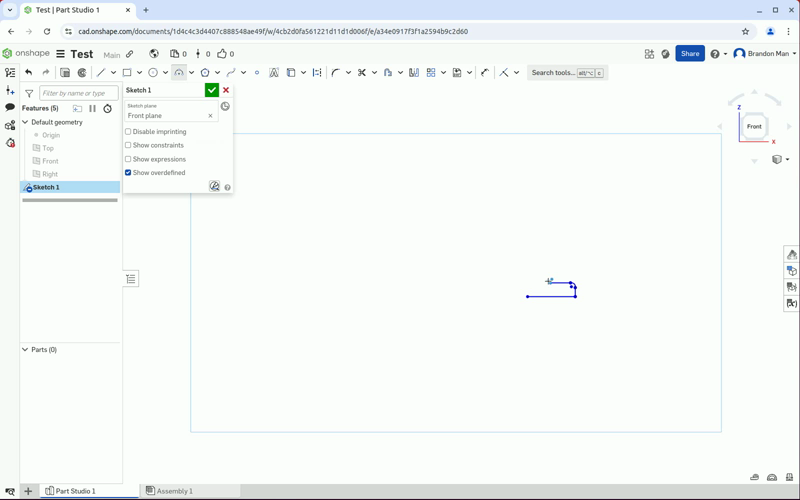
scroll(6)
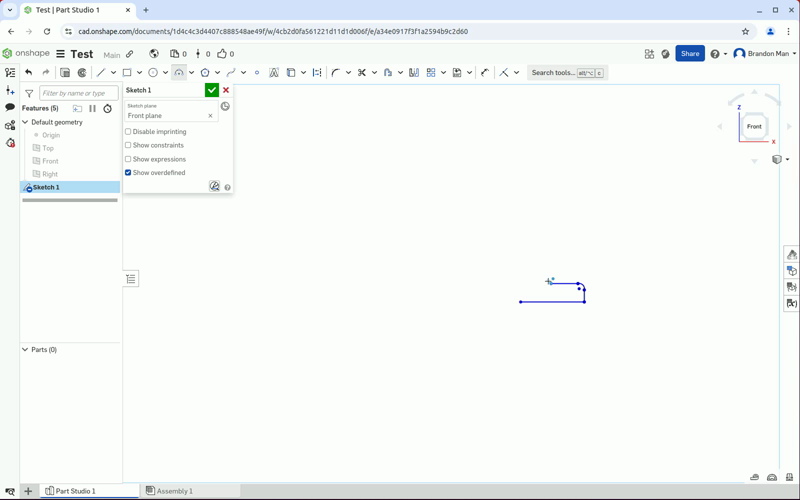
scroll(6)
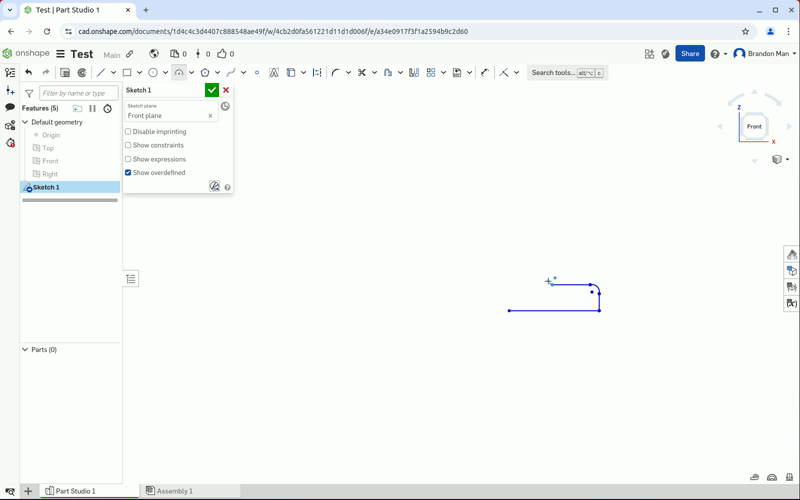
scroll(6)
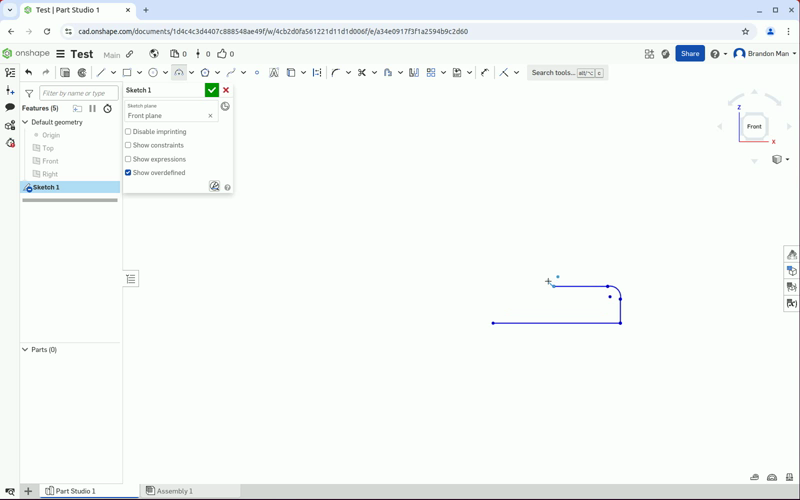
scroll(6)
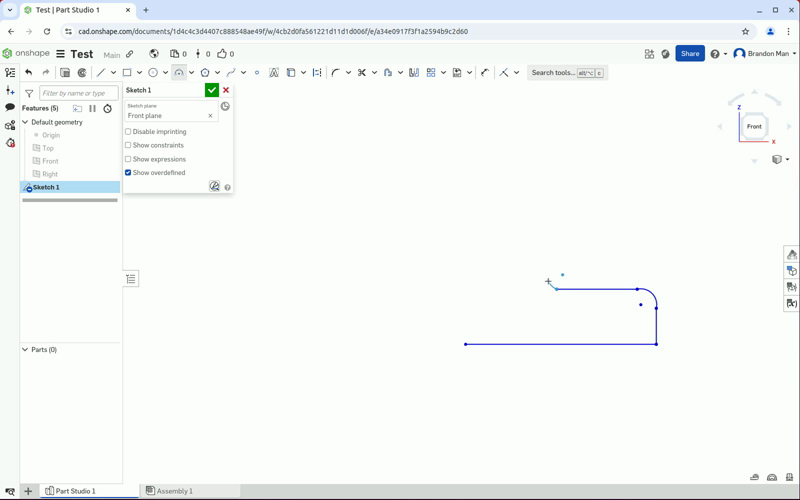
scroll(6)
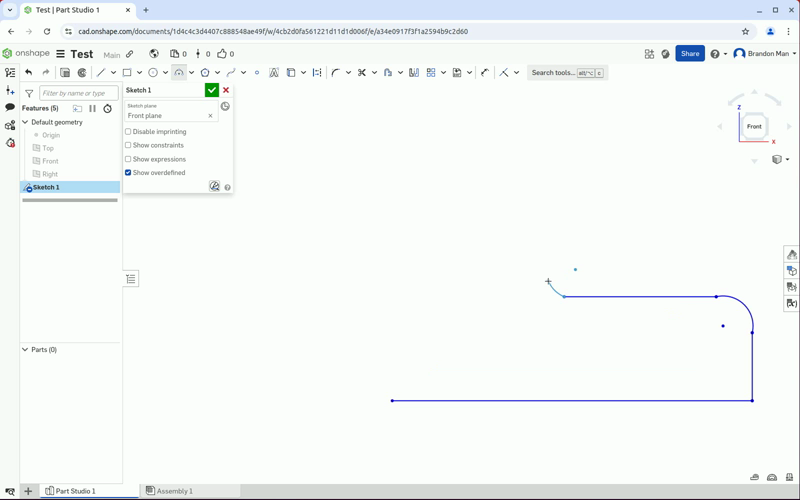
scroll(6)
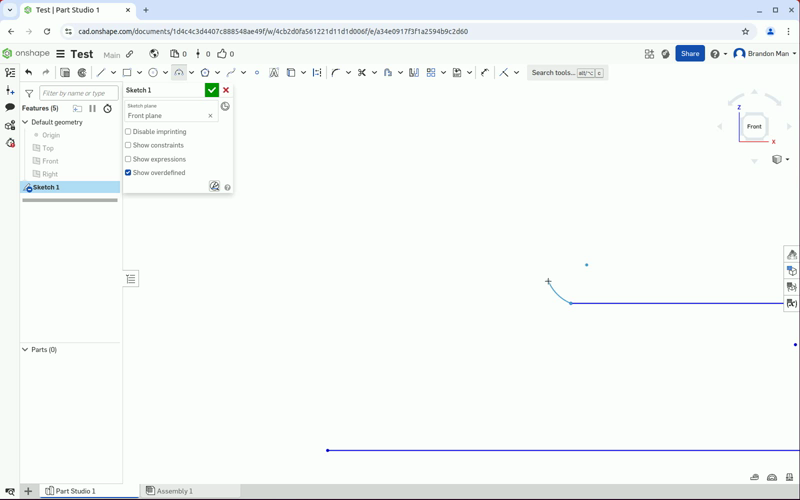
click(548, 280)
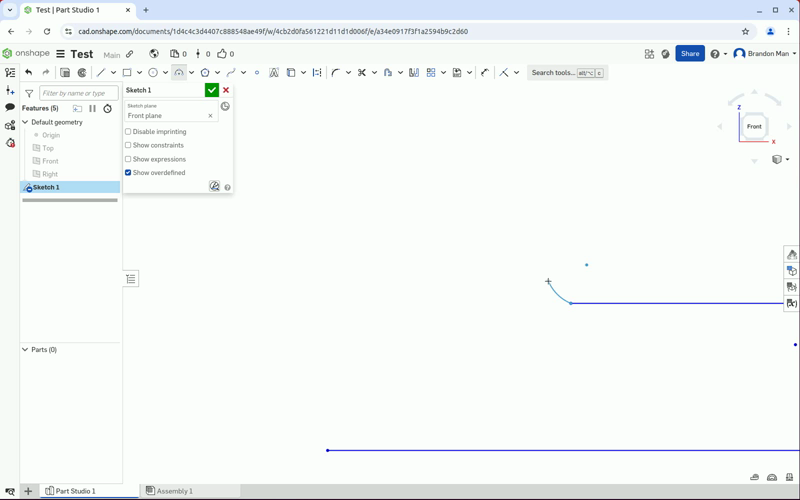
scroll(-6)
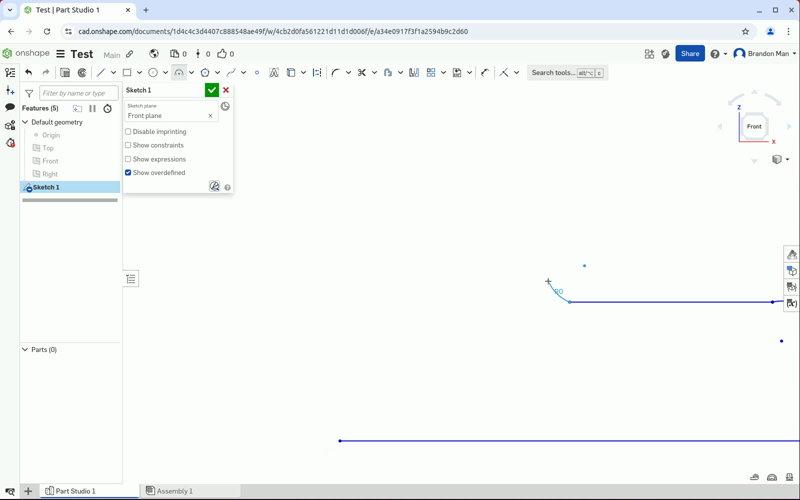
scroll(-6)
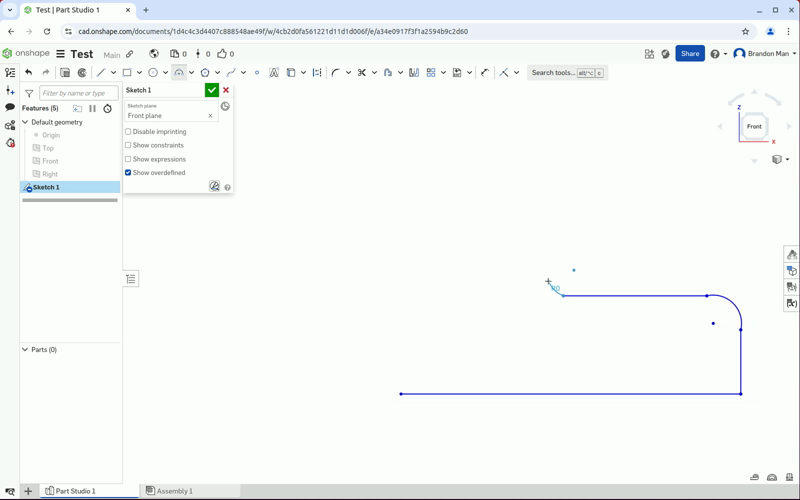
scroll(-6)
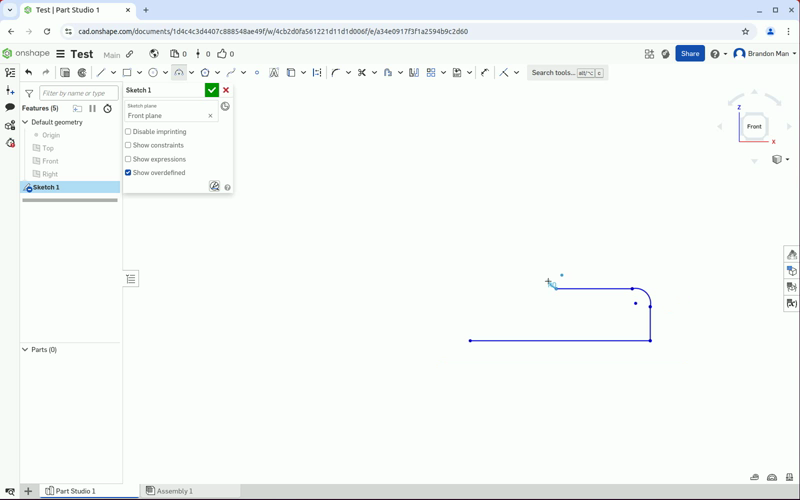
scroll(-6)
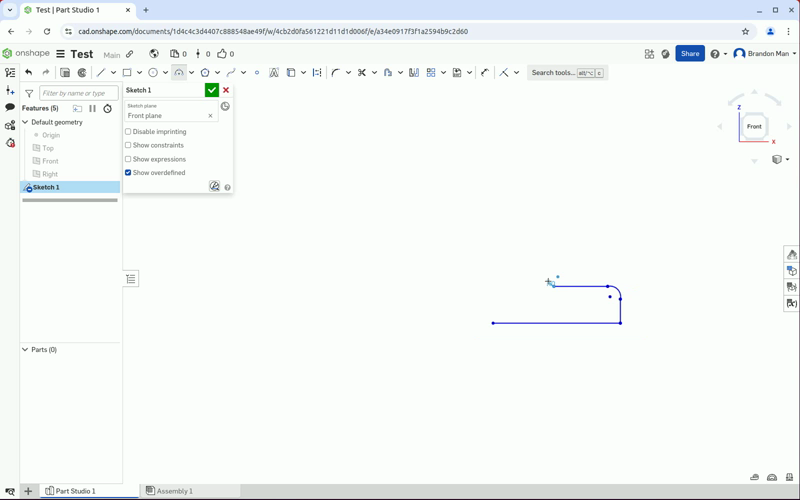
scroll(-6)
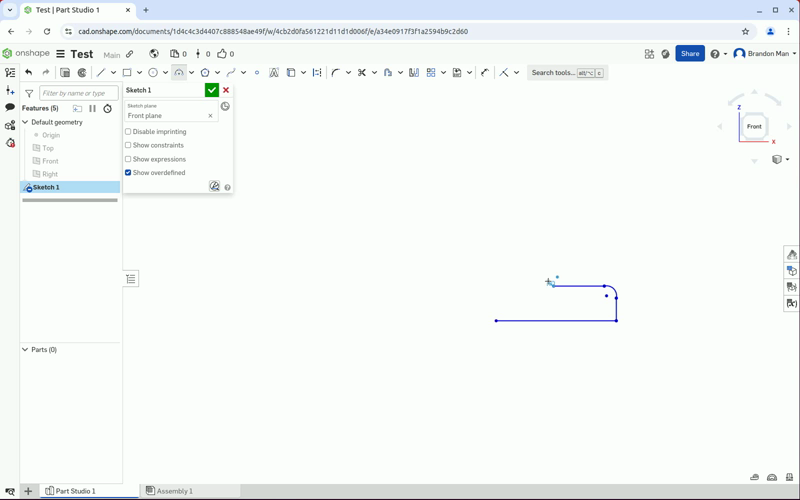
scroll(-6)
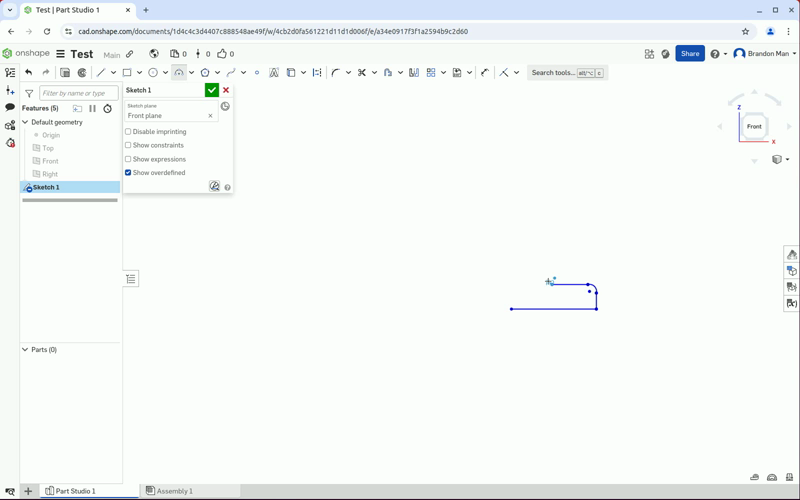
scroll(-6)
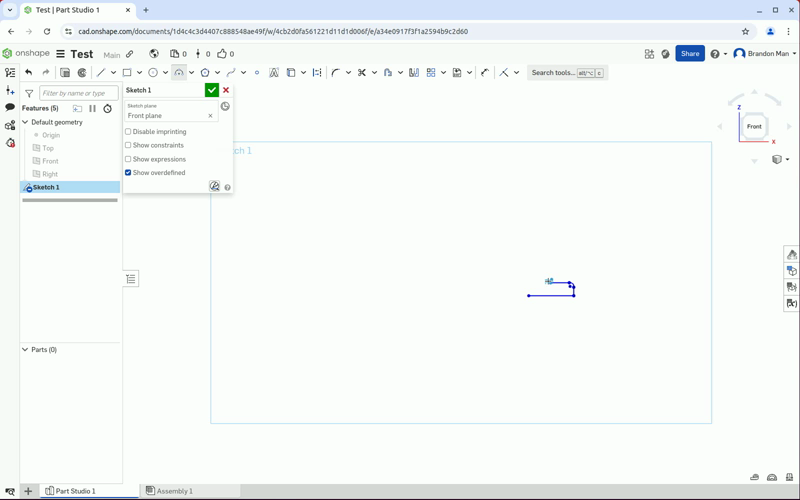
mouse_move(548, 282)
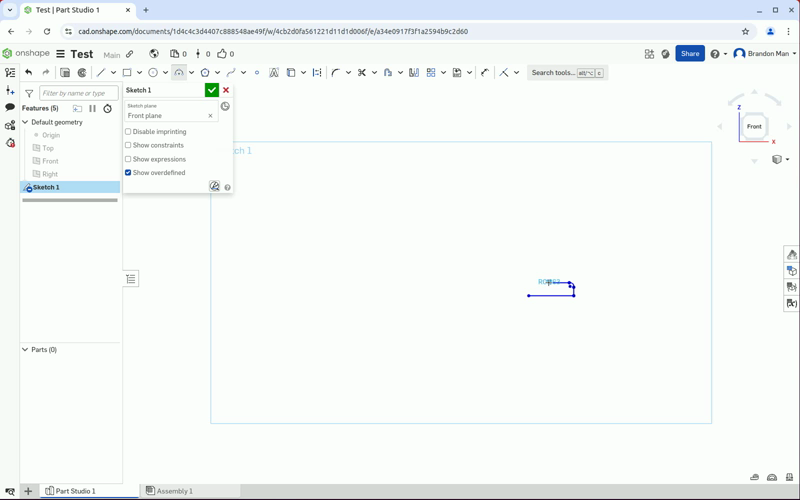
scroll(6)
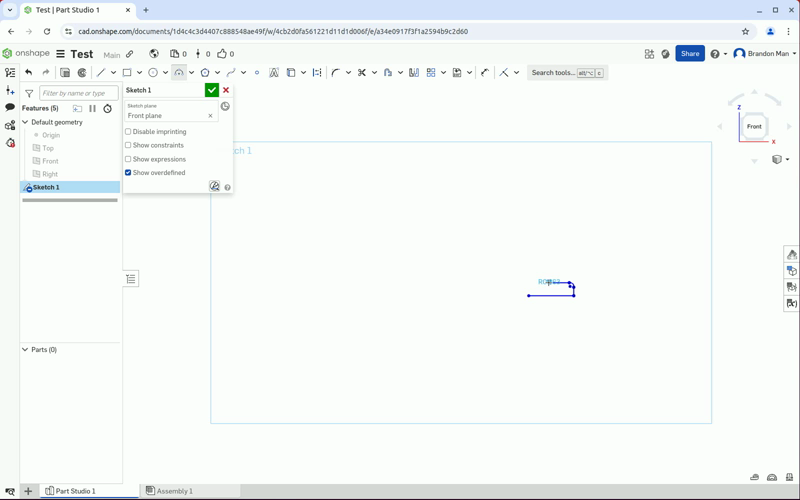
scroll(6)
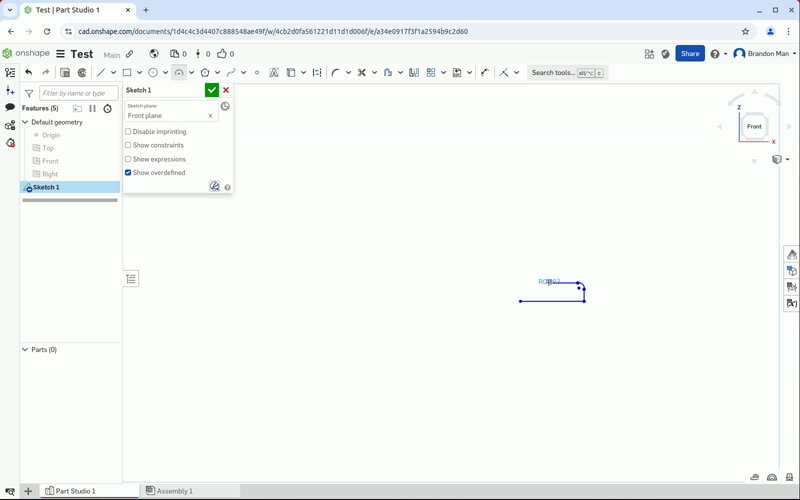
scroll(6)
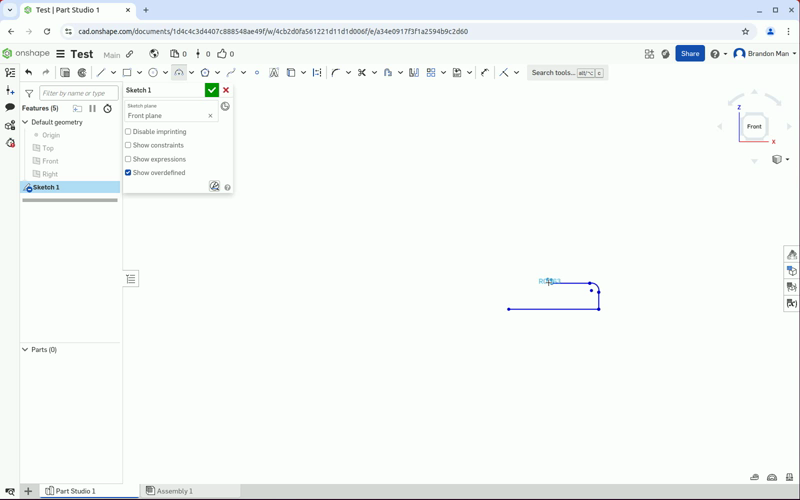
scroll(6)
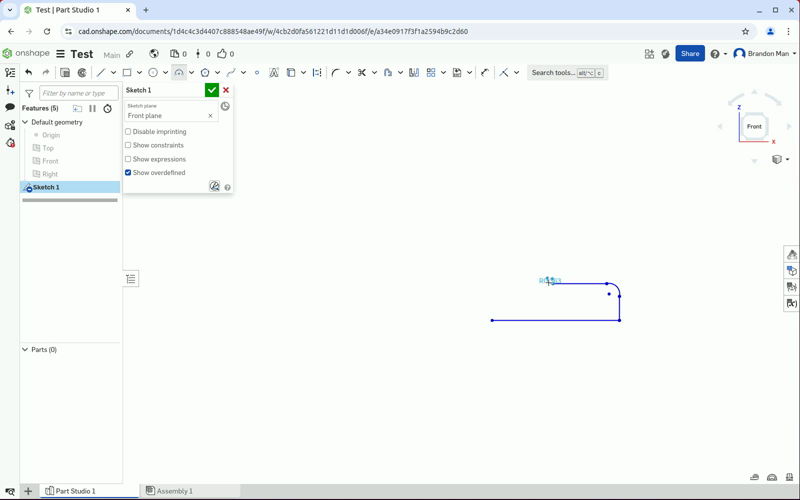
scroll(6)
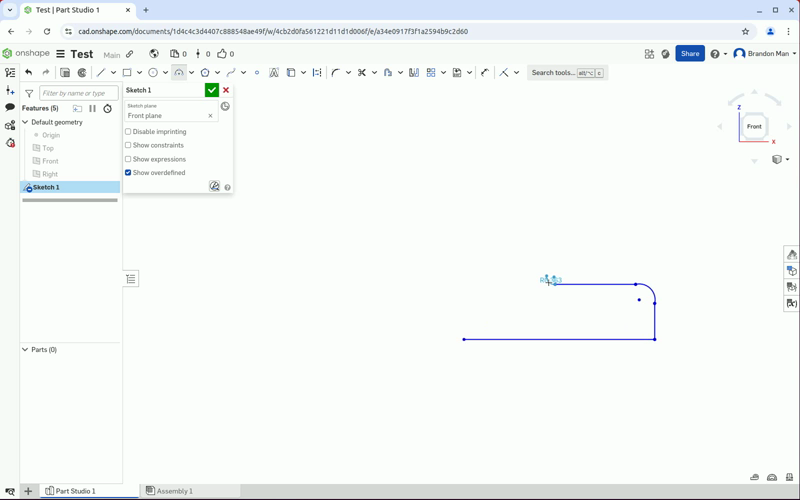
scroll(6)
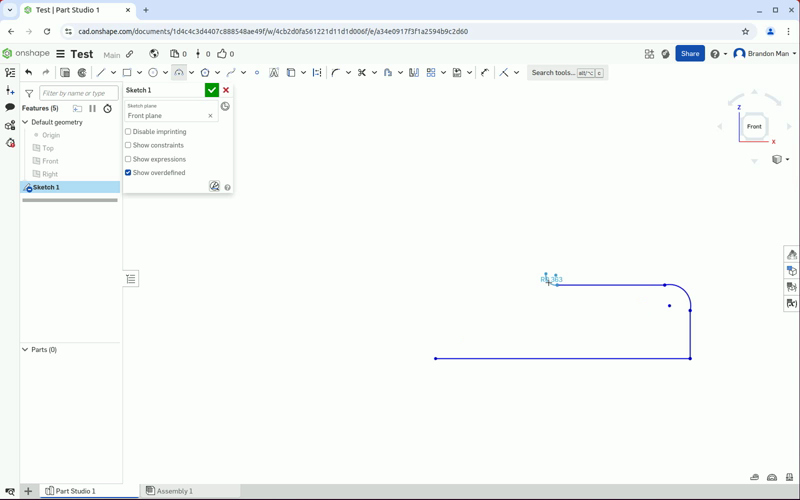
scroll(6)
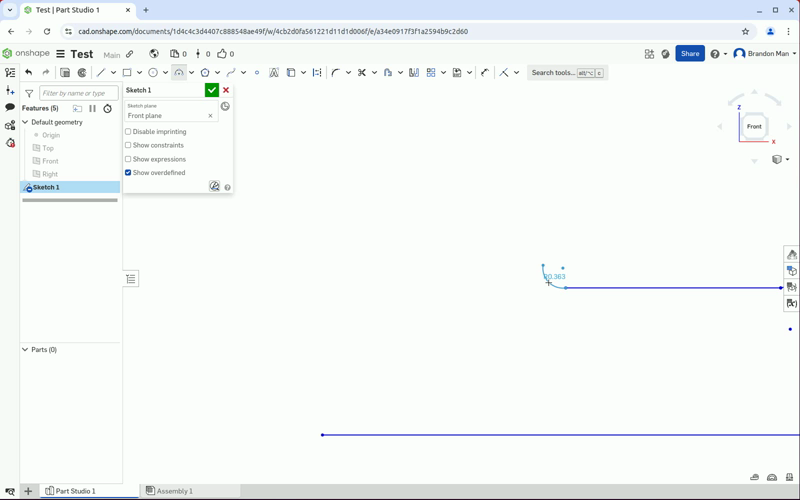
click(548, 282)
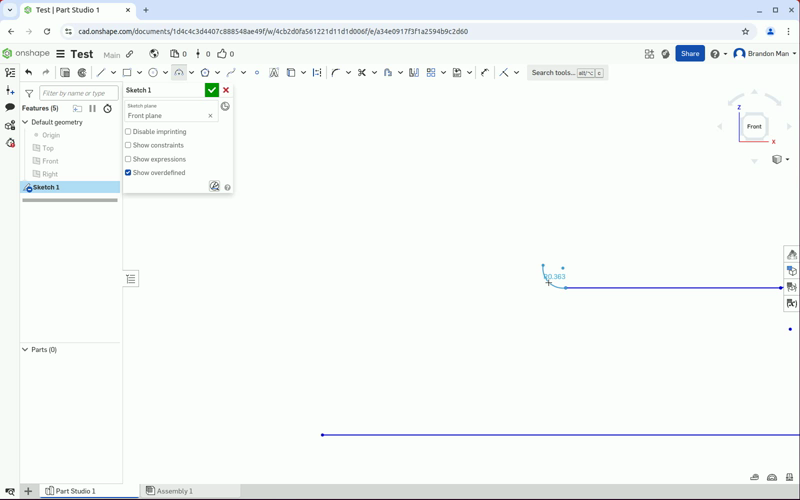
scroll(-6)
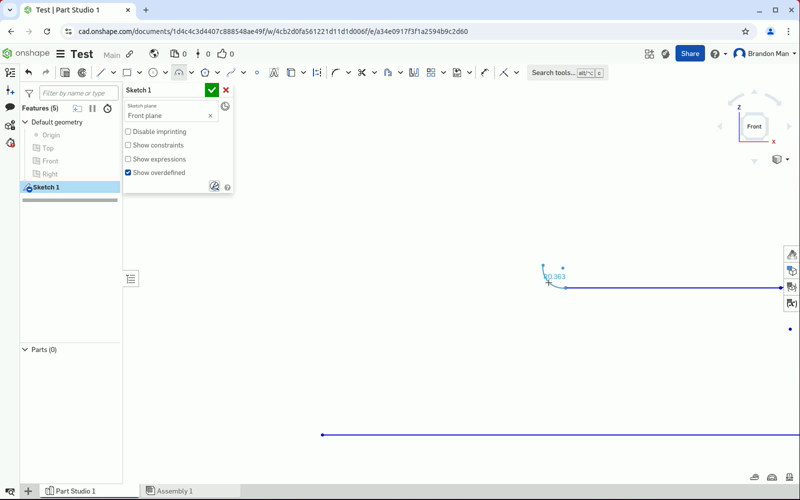
scroll(-6)
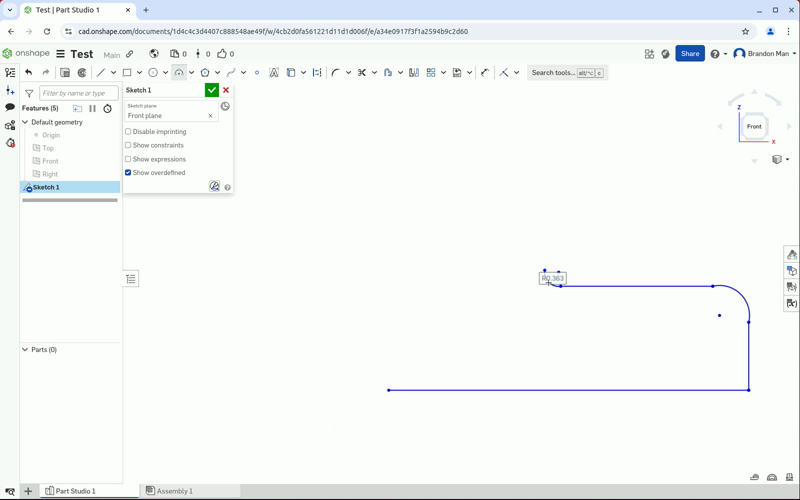
scroll(-6)
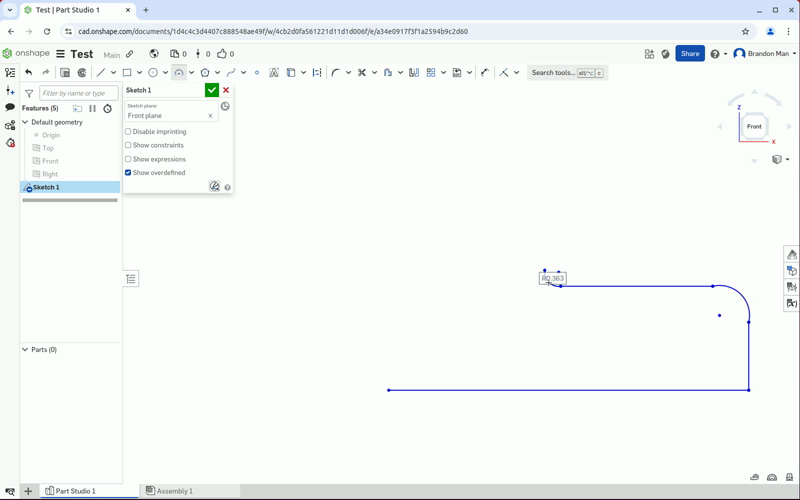
scroll(-6)
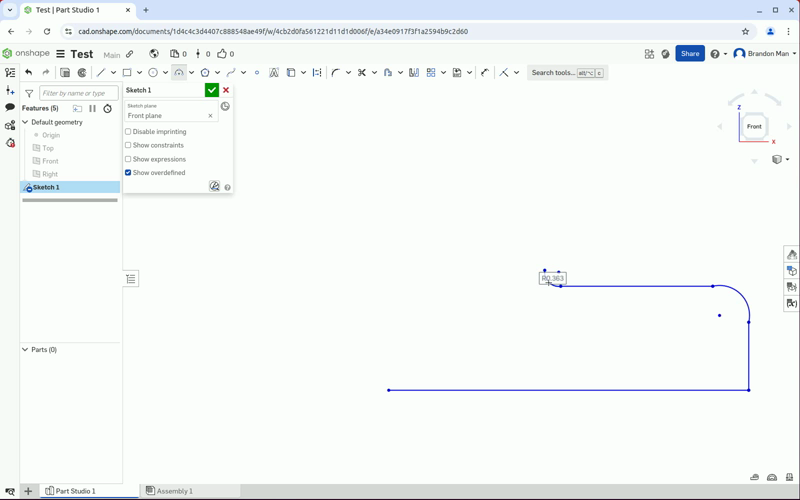
scroll(-6)
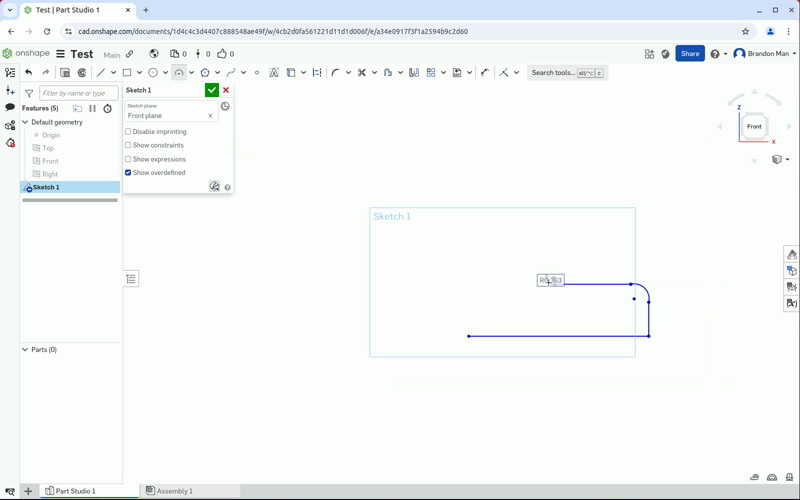
scroll(-6)
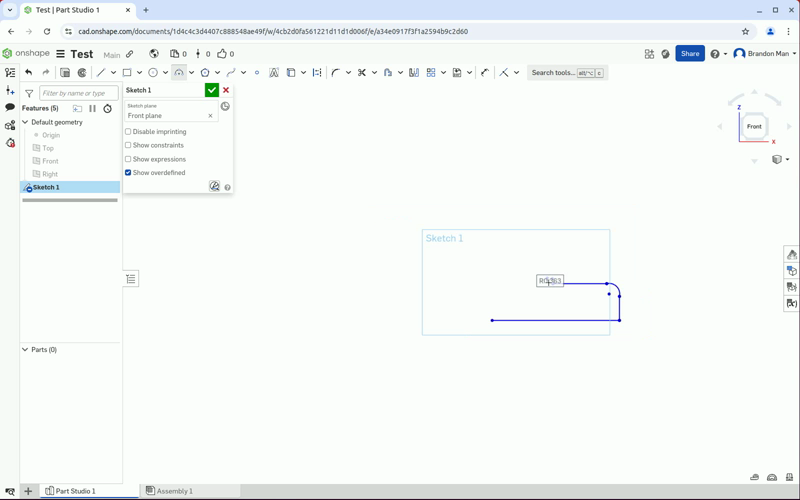
scroll(-6)
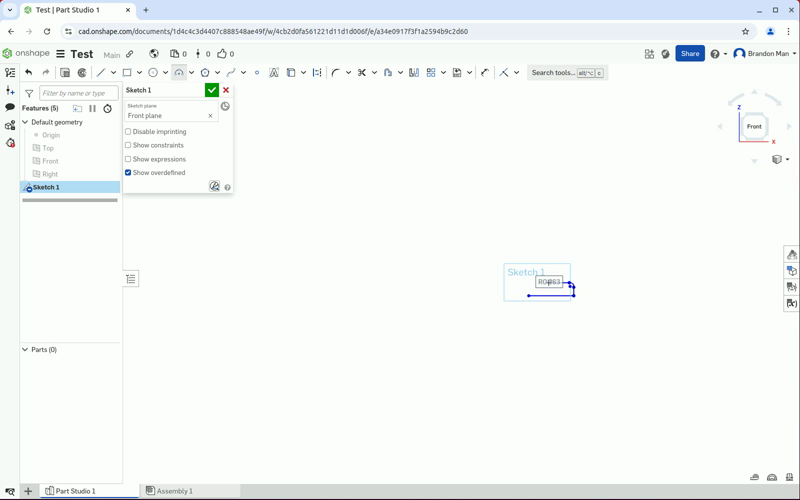
key_up(shift)
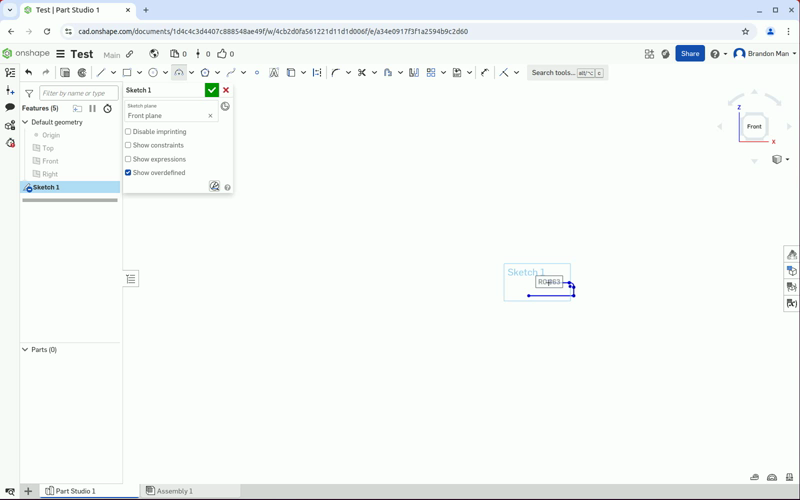
key(esc)
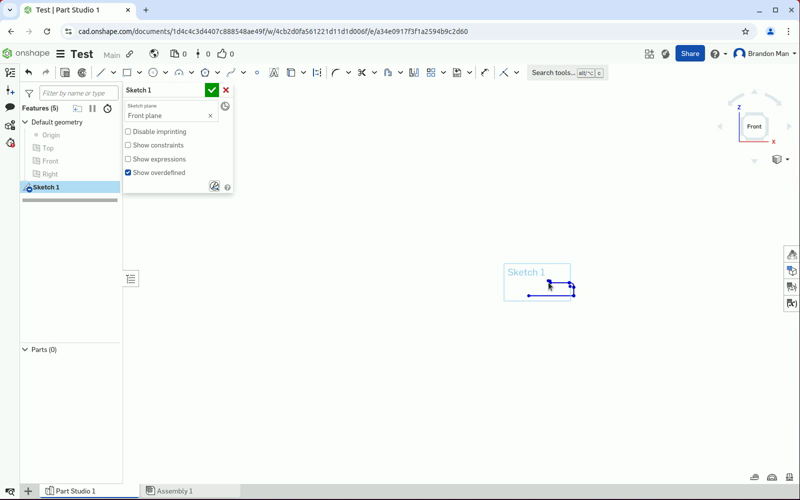
key(l)
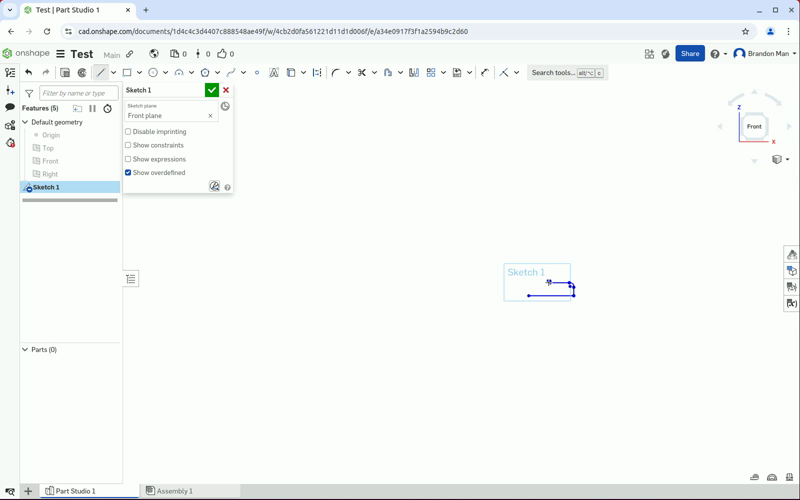
mouse_move(548, 280)
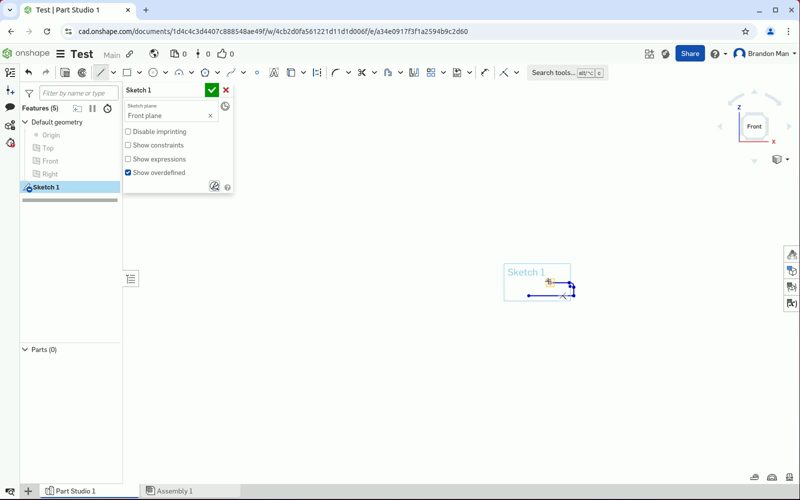
scroll(6)
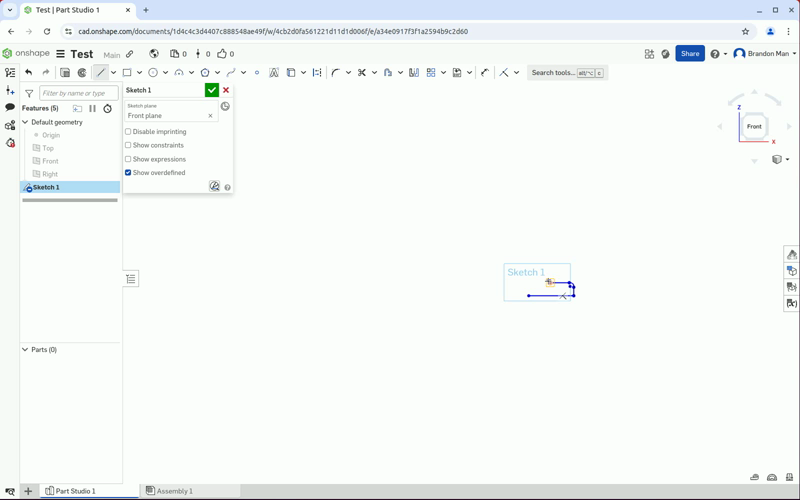
scroll(6)
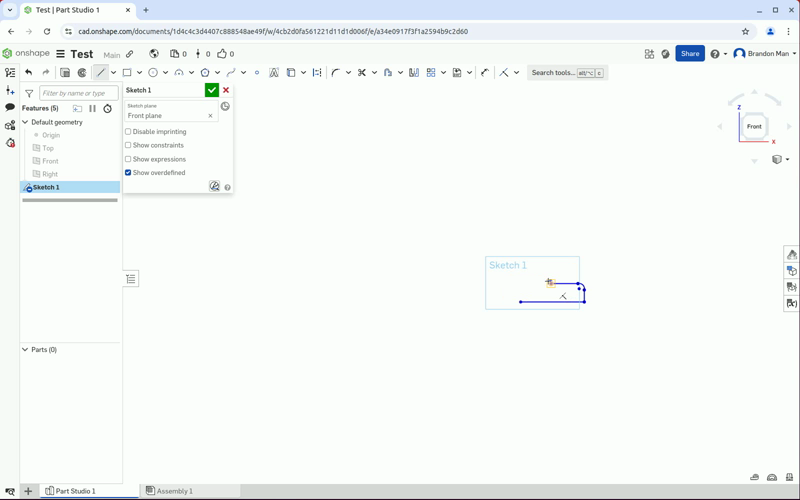
scroll(6)
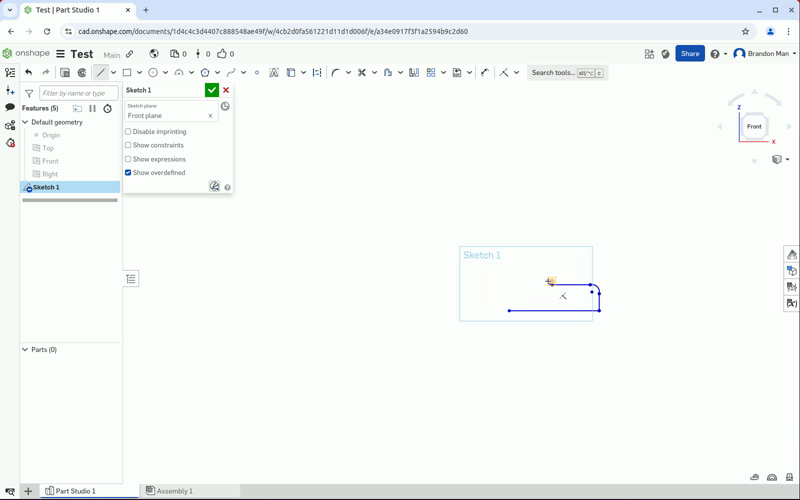
scroll(6)
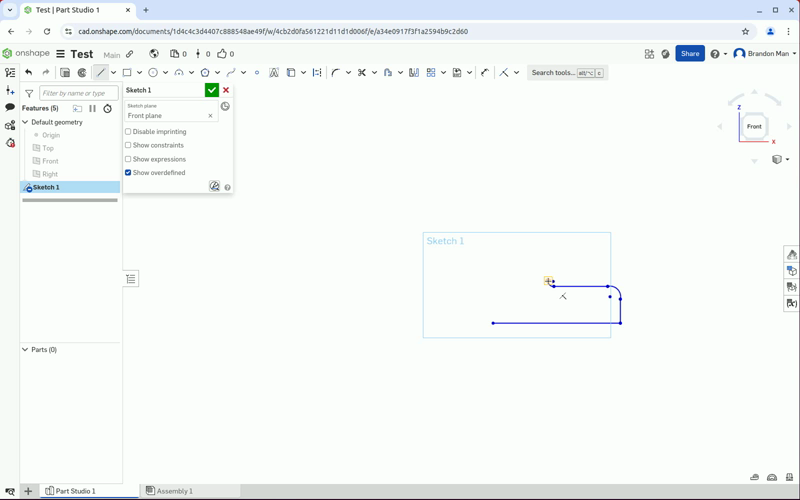
scroll(6)
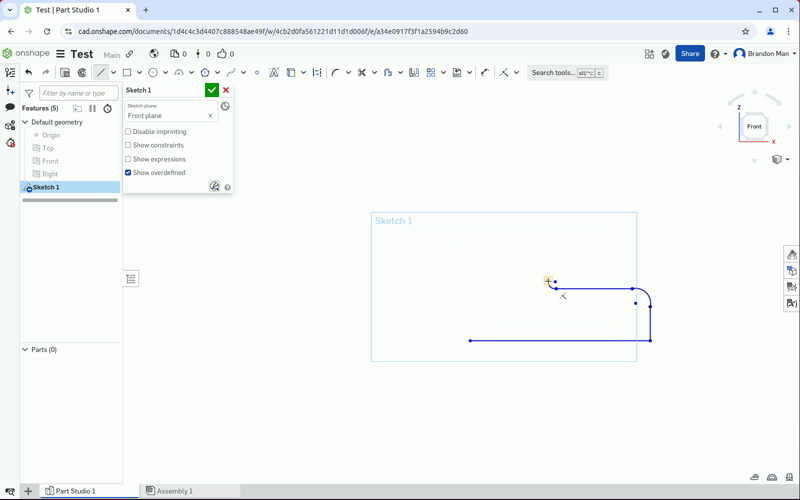
scroll(6)
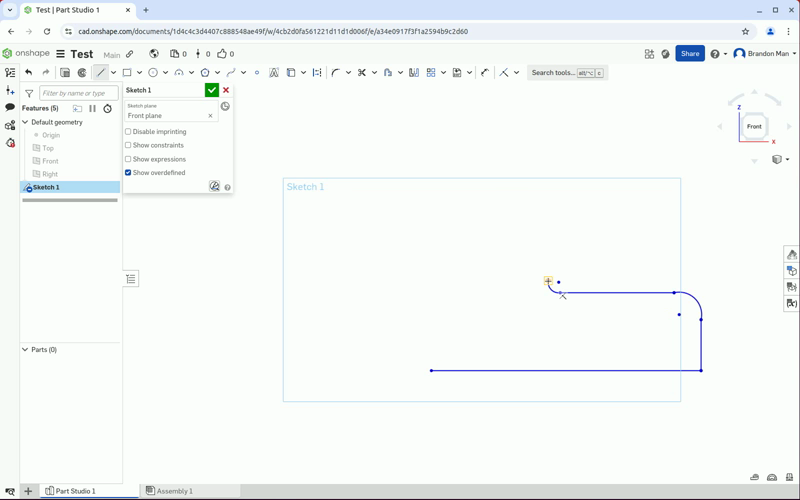
scroll(6)
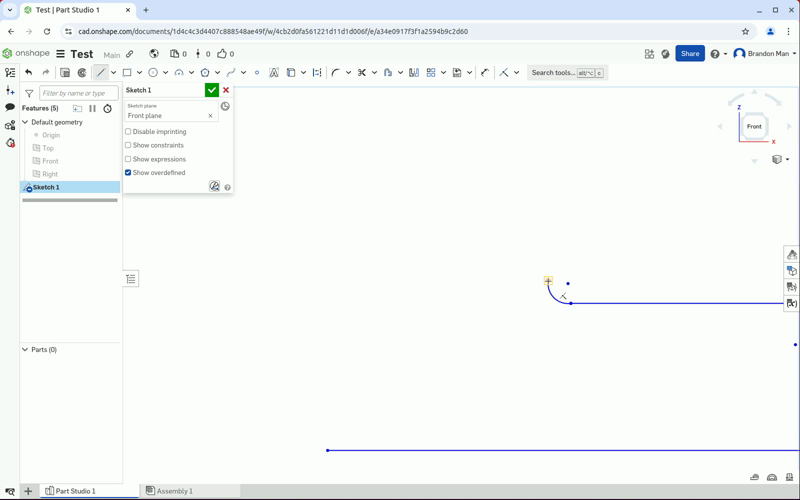
click(548, 280)
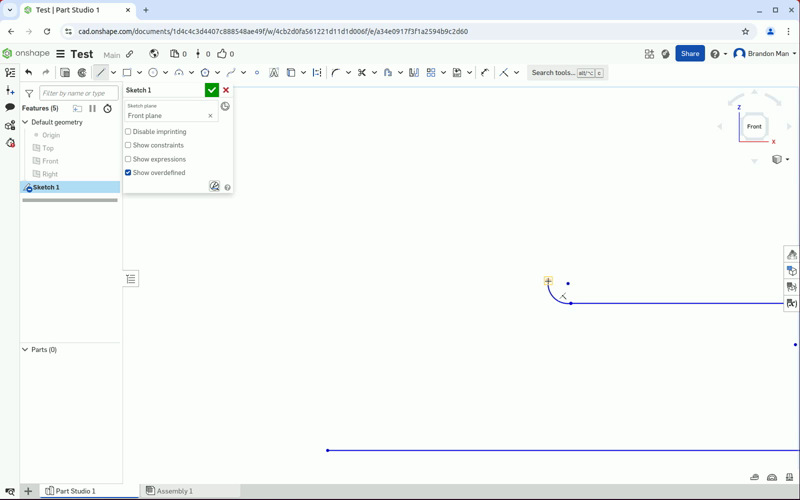
scroll(-6)
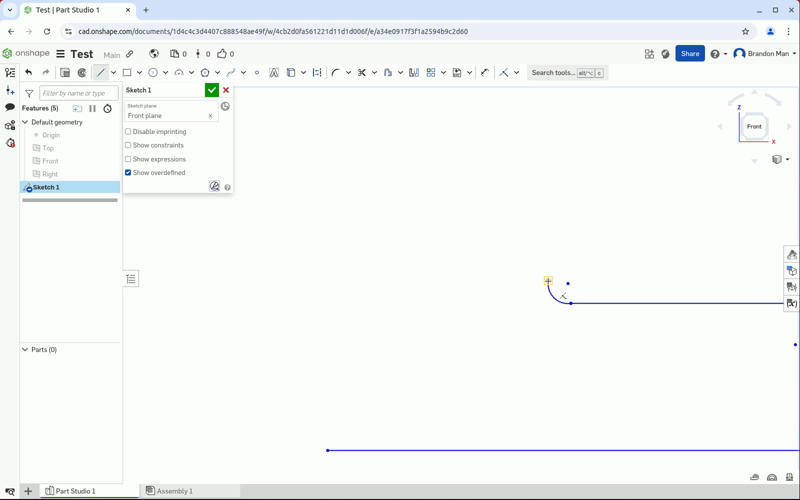
scroll(-6)
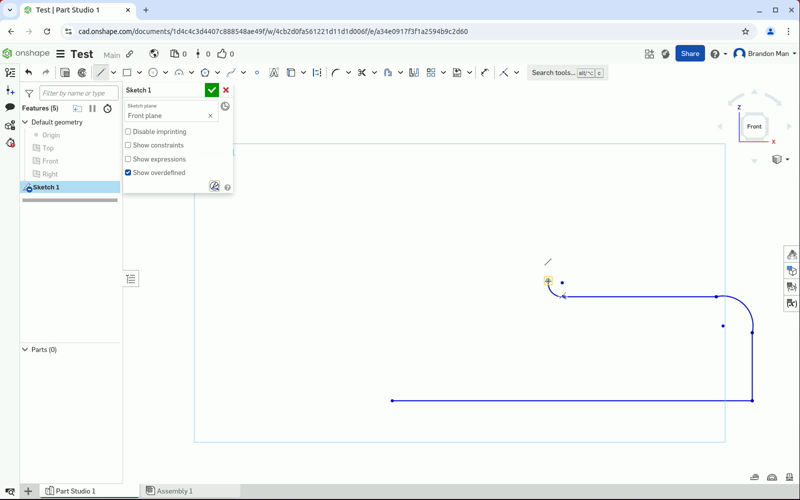
scroll(-6)
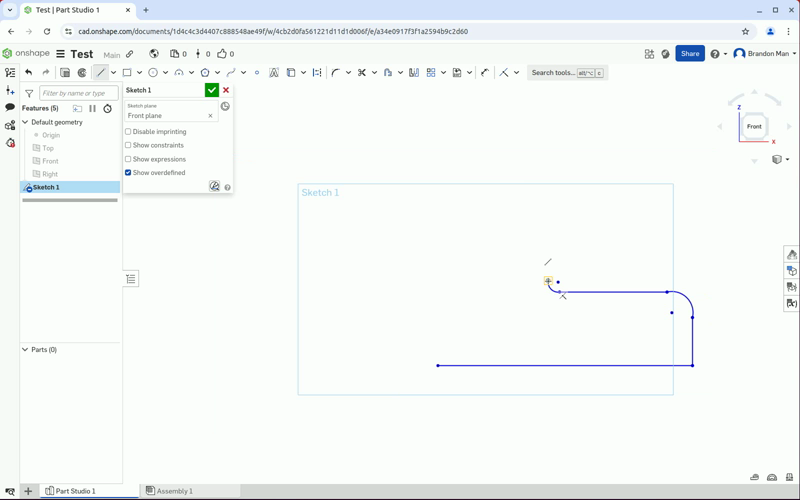
scroll(-6)
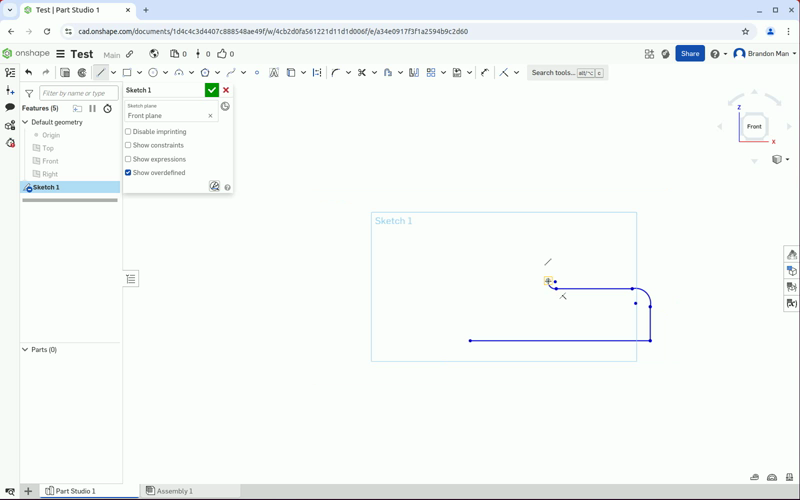
scroll(-6)
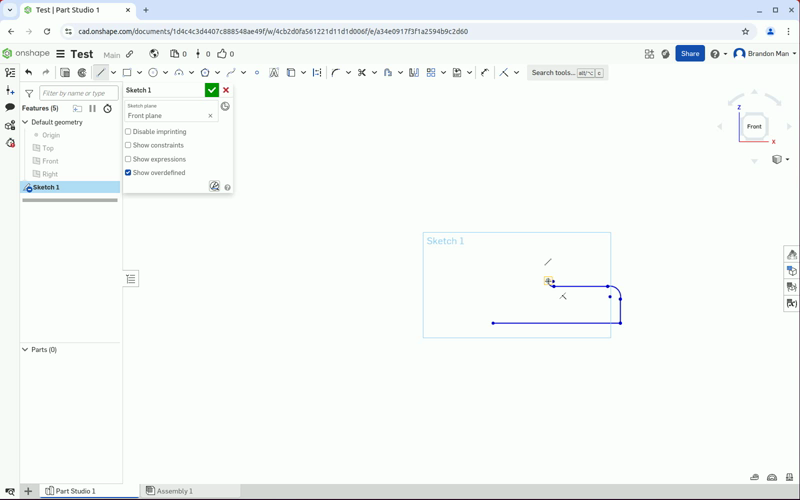
scroll(-6)
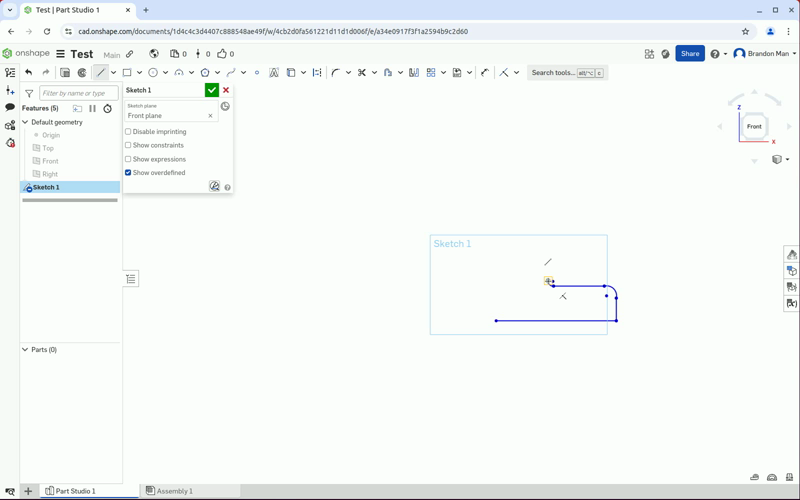
scroll(-6)
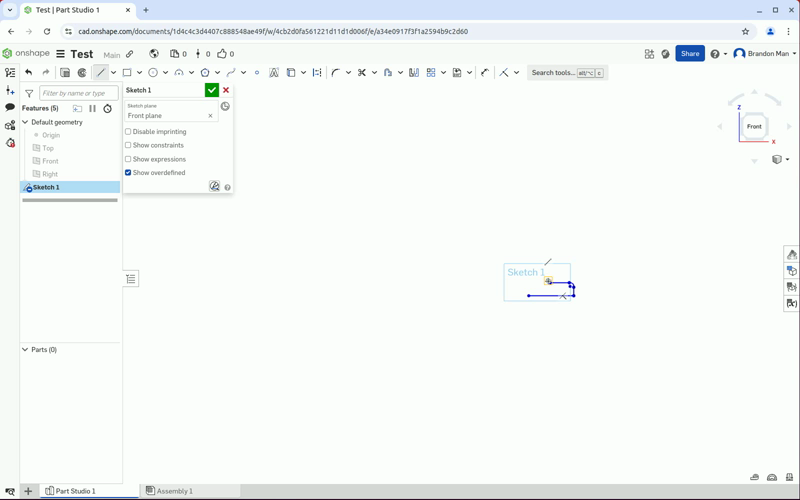
key_down(shift)
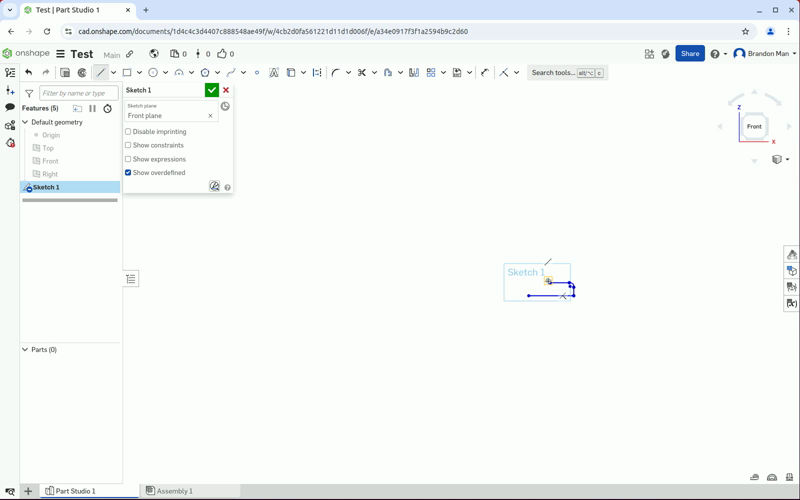
mouse_move(578, 280)
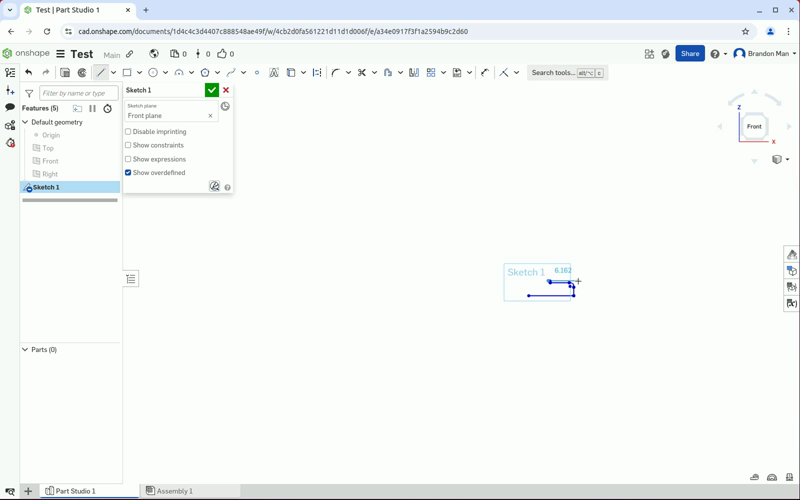
mouse_move(548, 265)
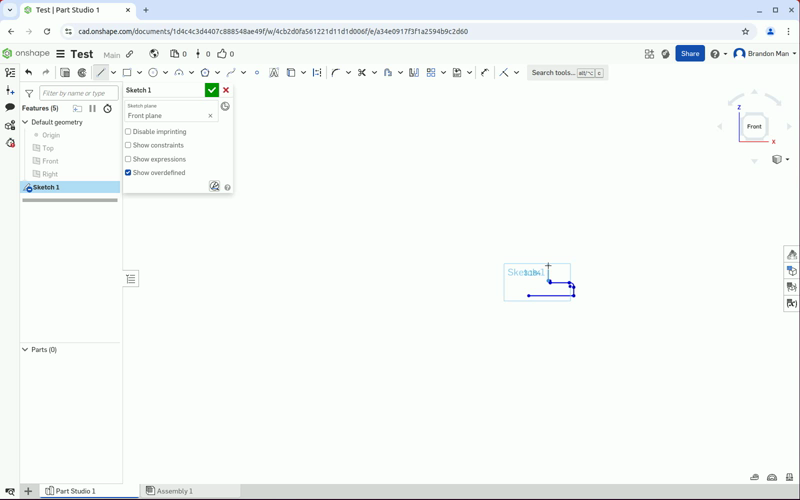
click(548, 265)
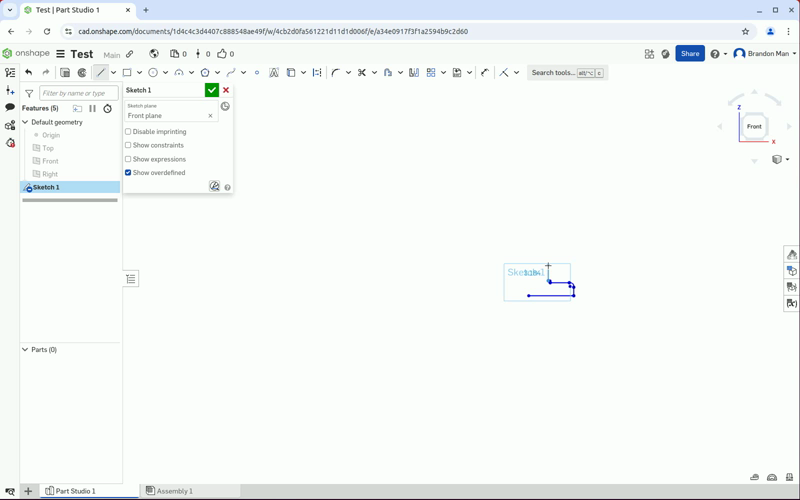
key_up(shift)
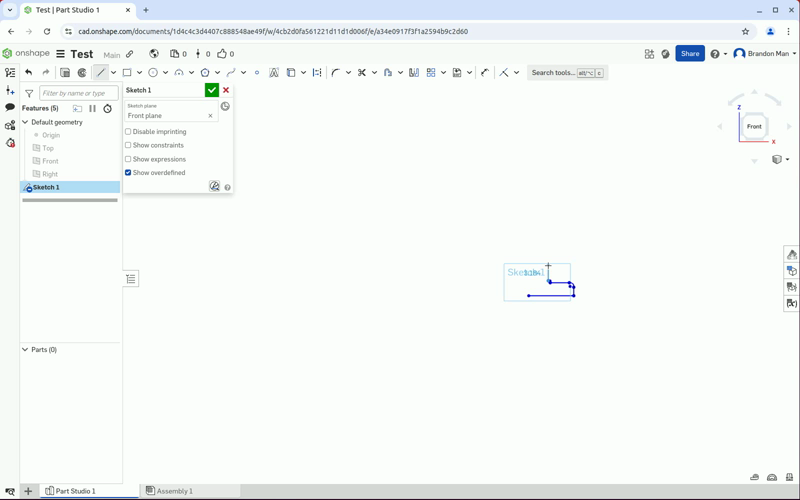
key(esc)
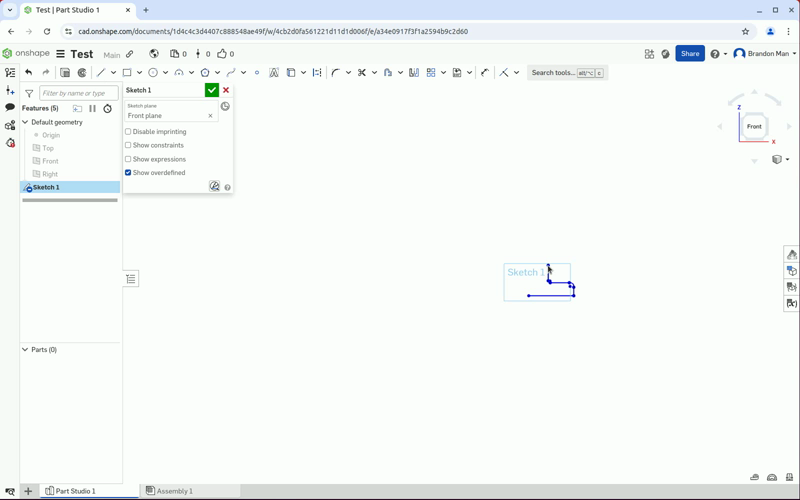
key(a)
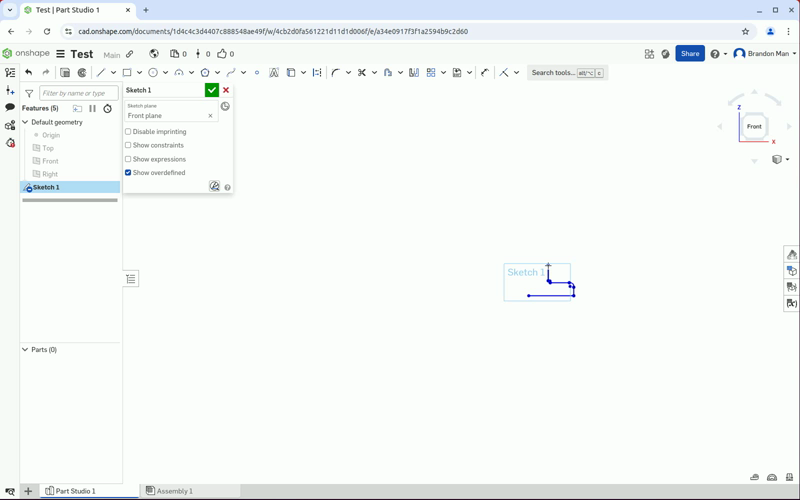
mouse_move(548, 265)
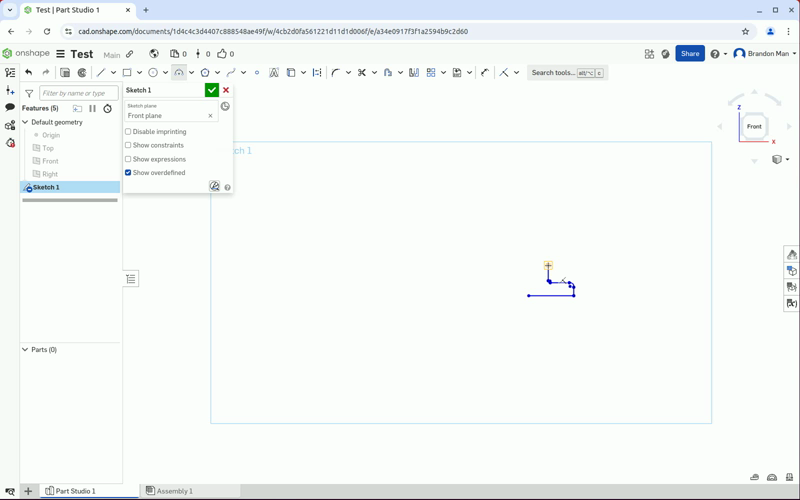
click(548, 265)
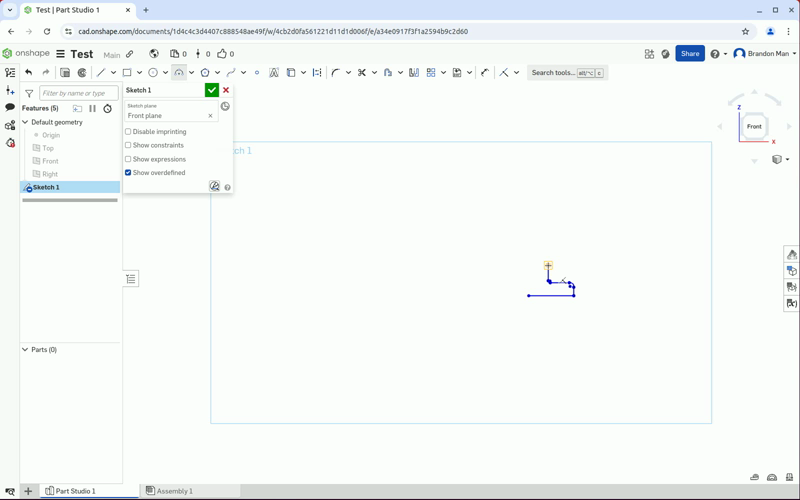
key_down(shift)
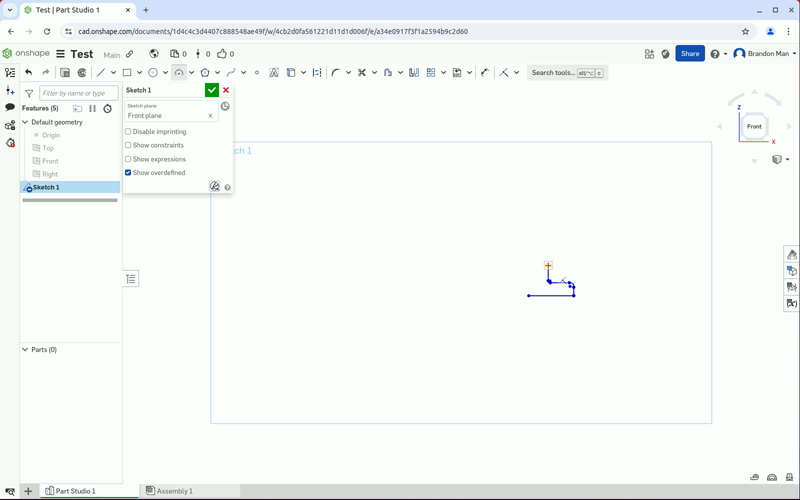
mouse_move(544, 261)
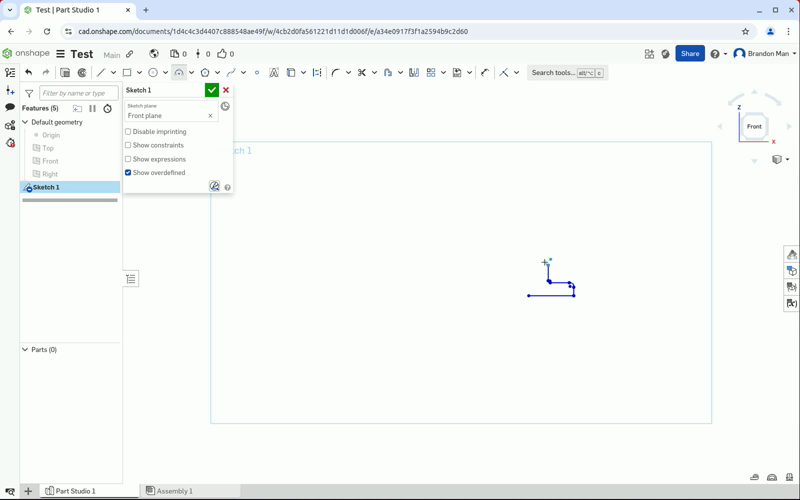
scroll(6)
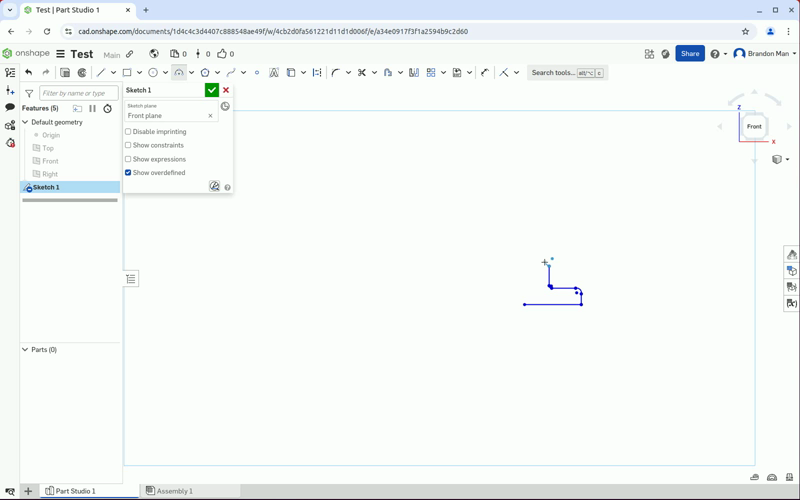
scroll(6)
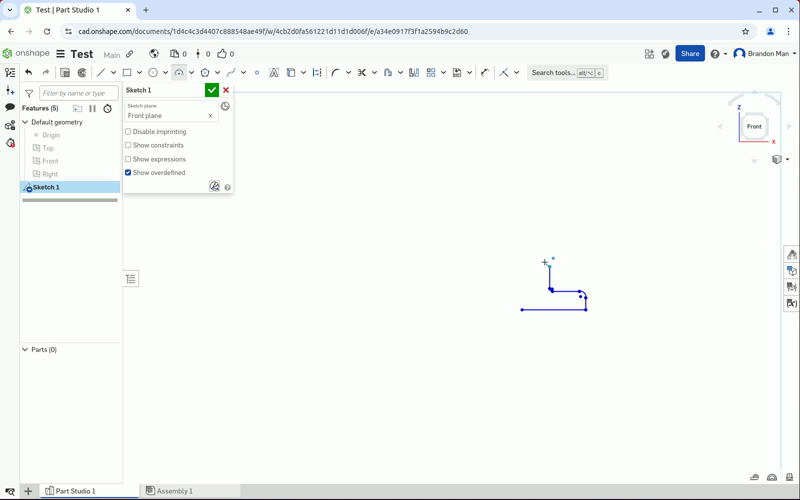
scroll(6)
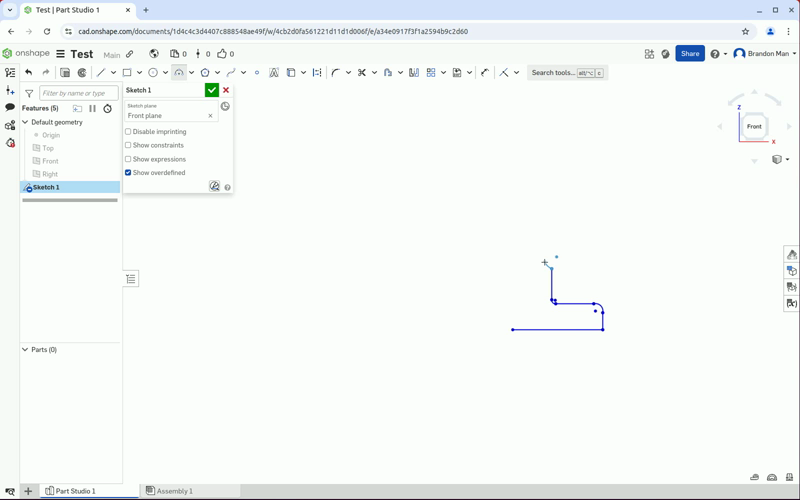
scroll(6)
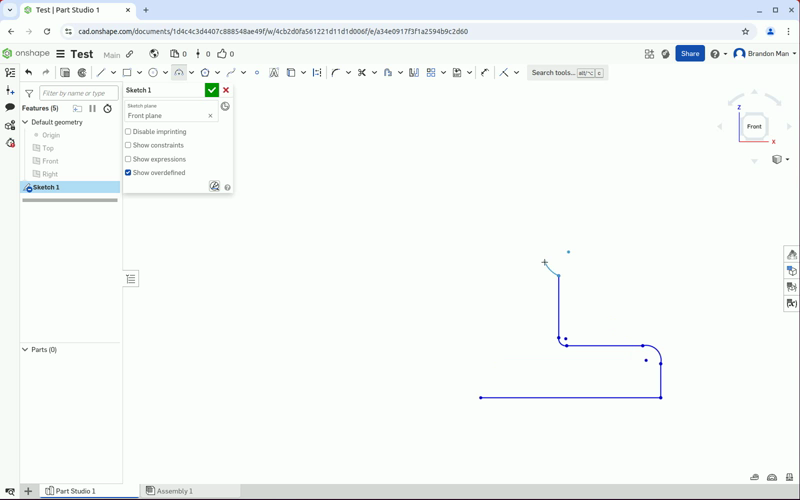
scroll(6)
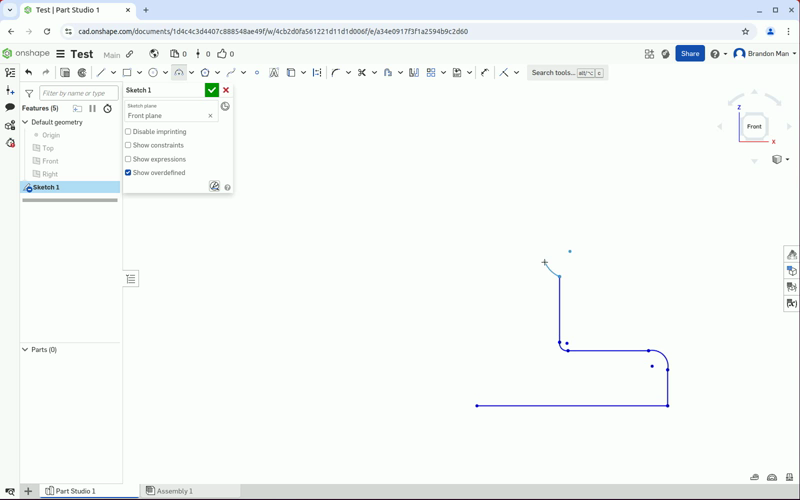
scroll(6)
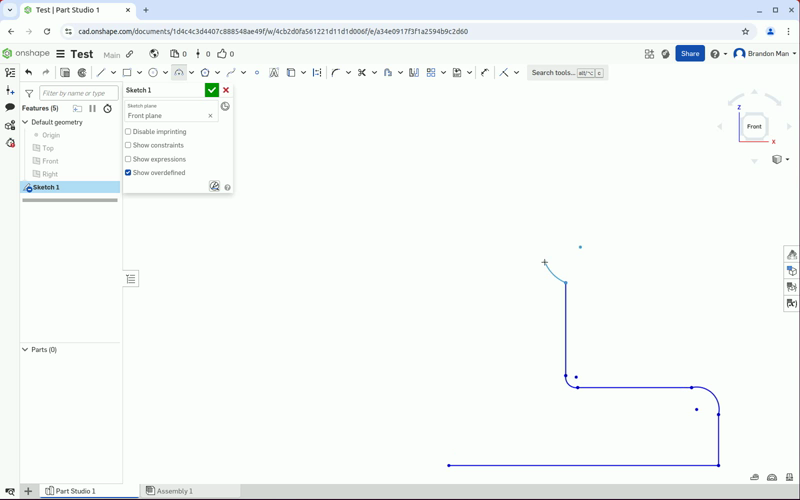
scroll(6)
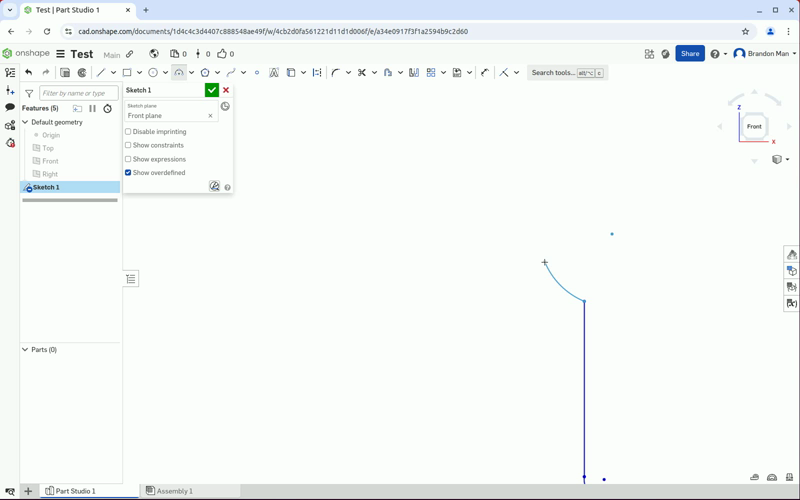
click(544, 261)
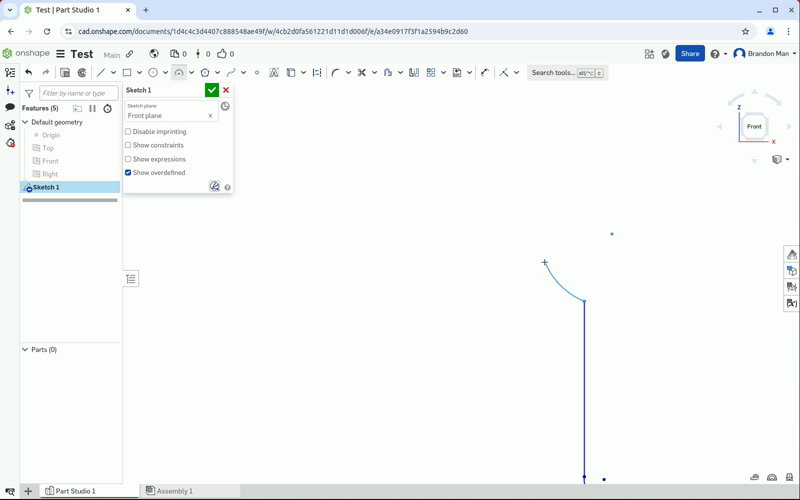
scroll(-6)
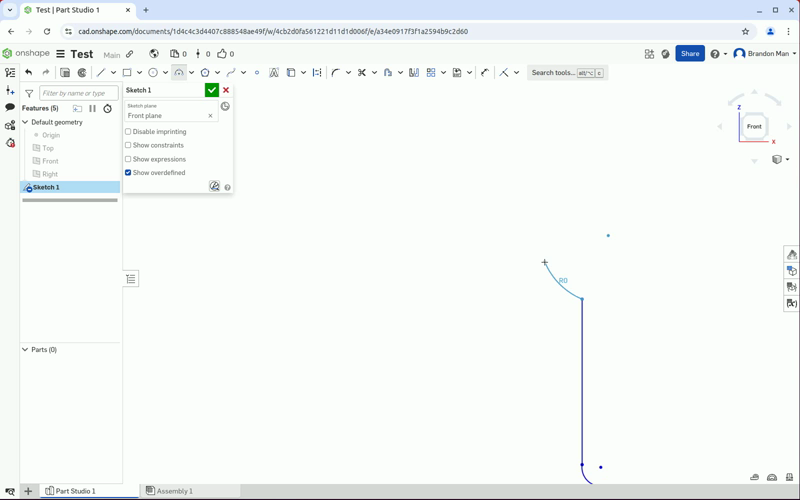
scroll(-6)
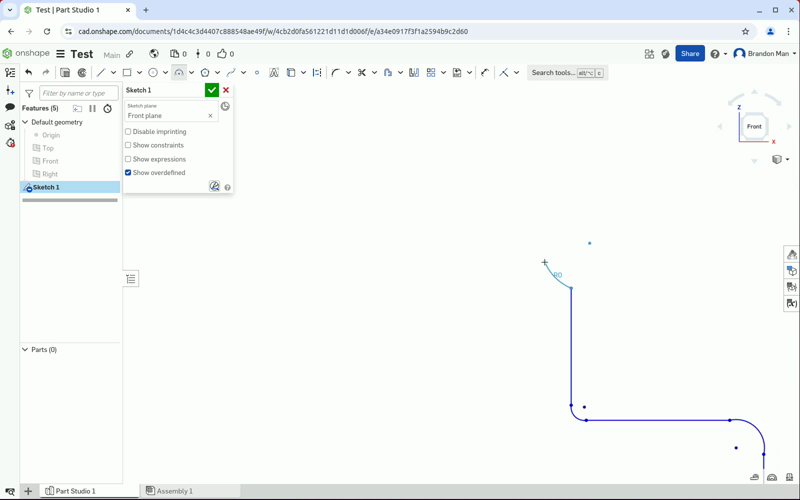
scroll(-6)
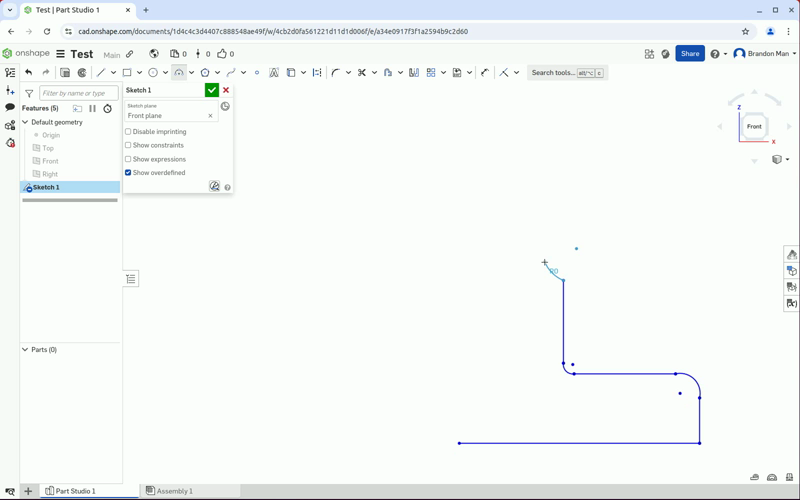
scroll(-6)
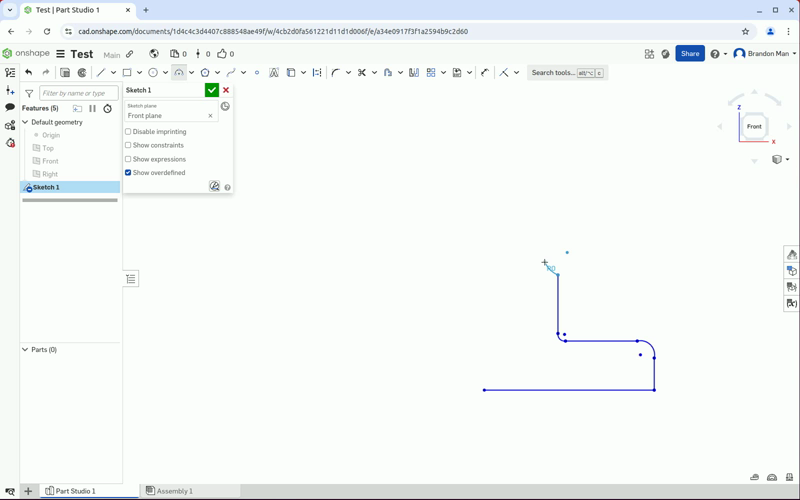
scroll(-6)
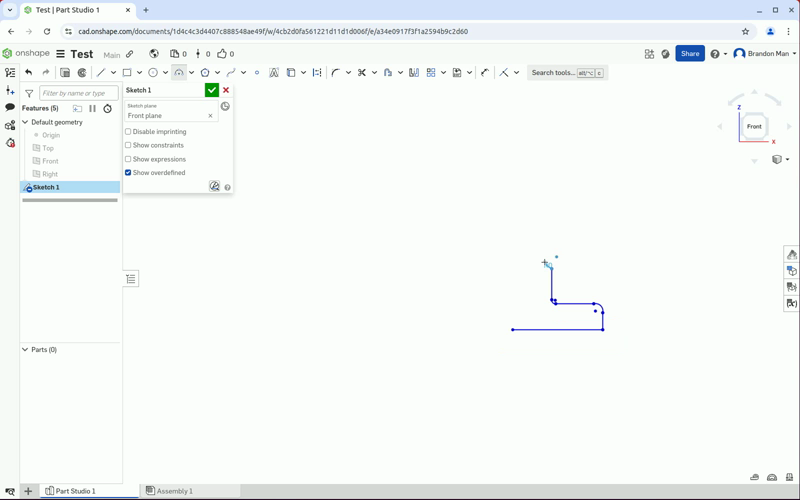
scroll(-6)
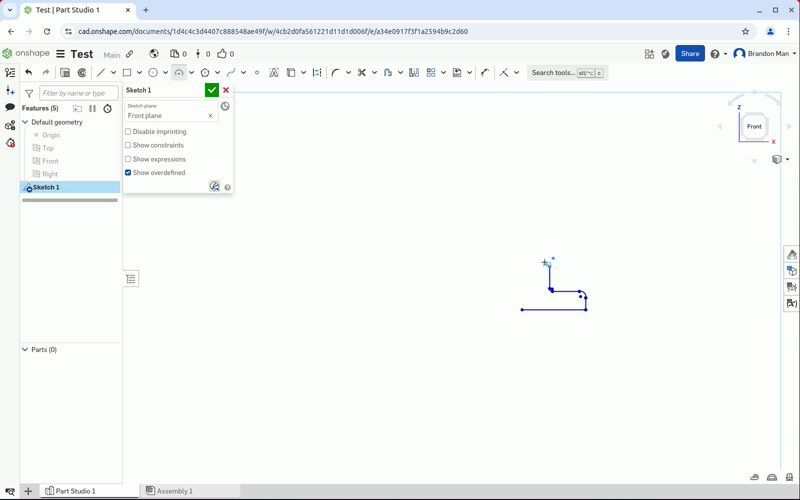
scroll(-6)
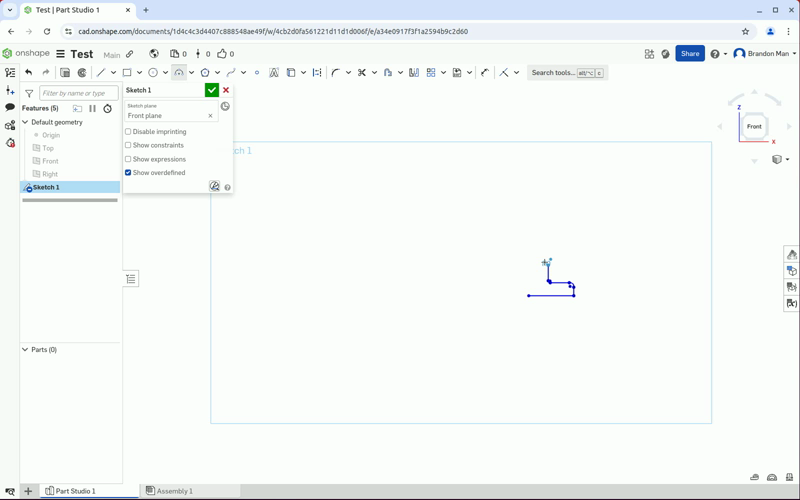
mouse_move(547, 263)
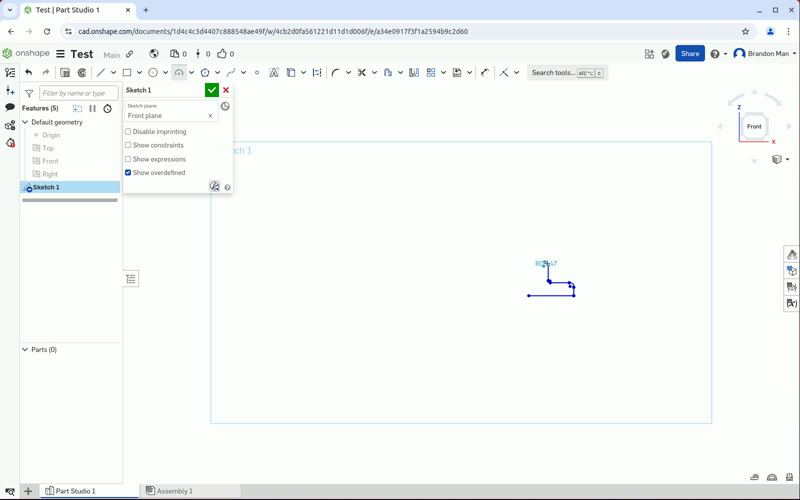
scroll(6)
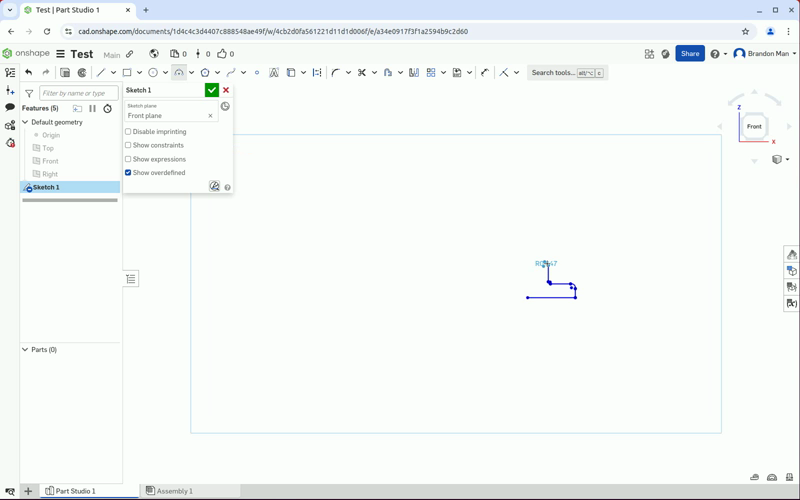
scroll(6)
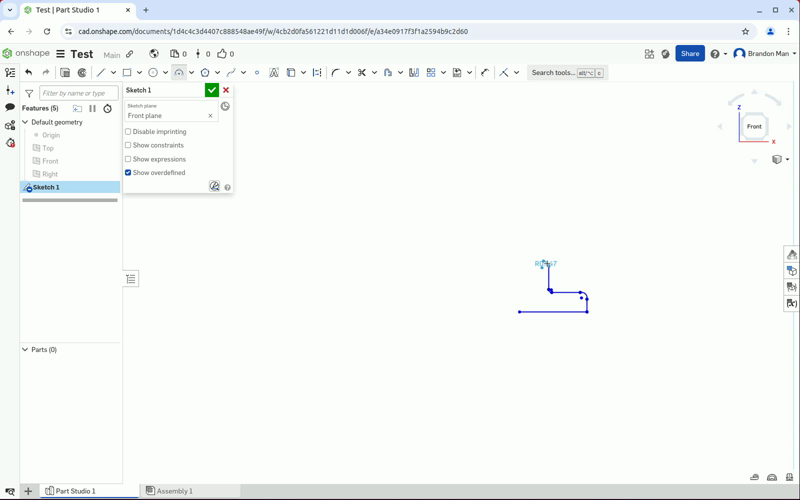
scroll(6)
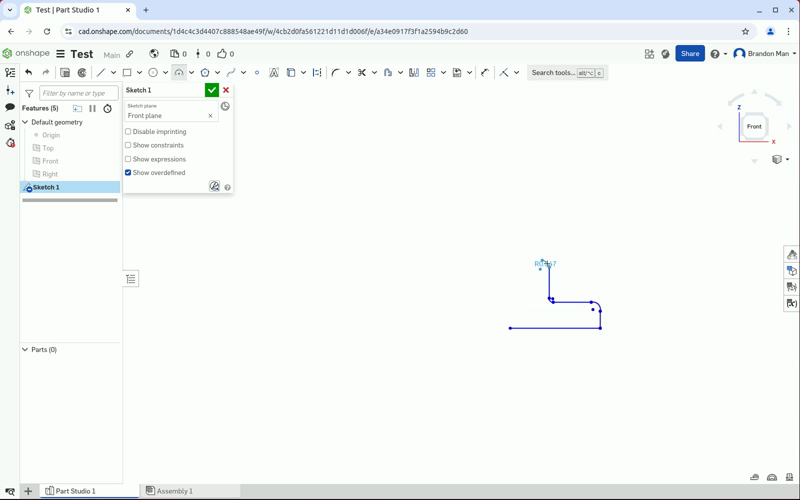
scroll(6)
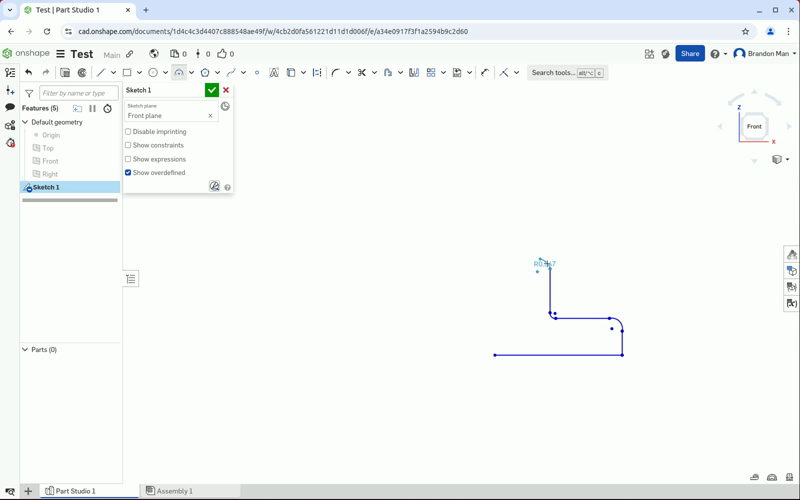
scroll(6)
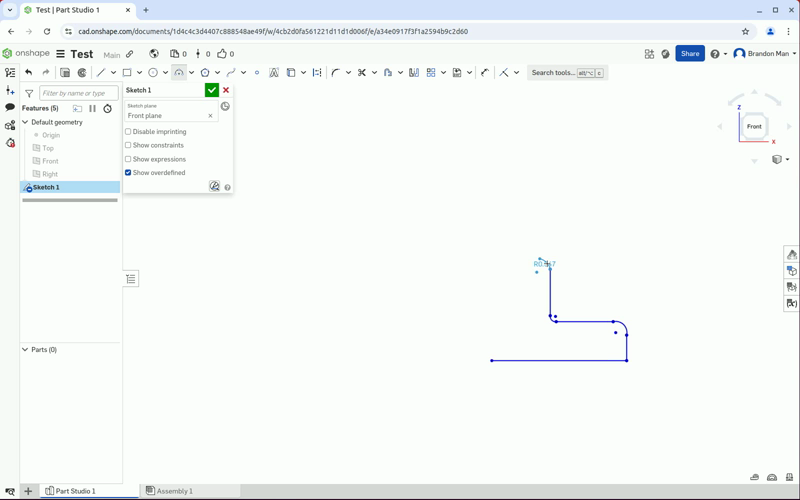
scroll(6)
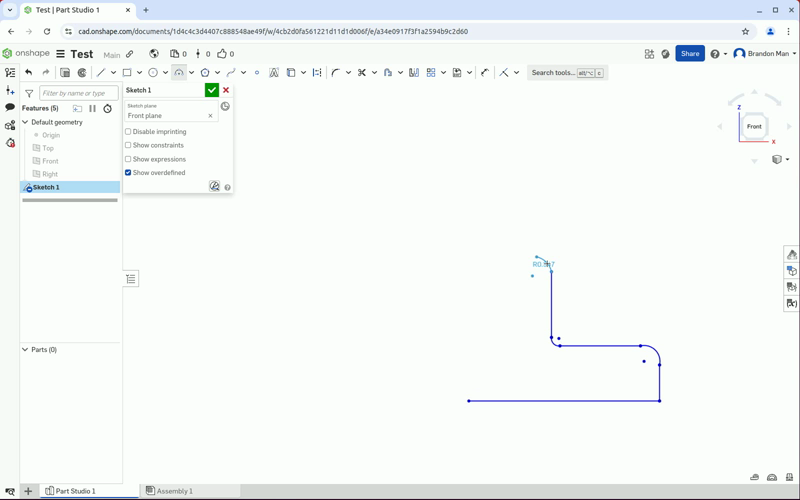
scroll(6)
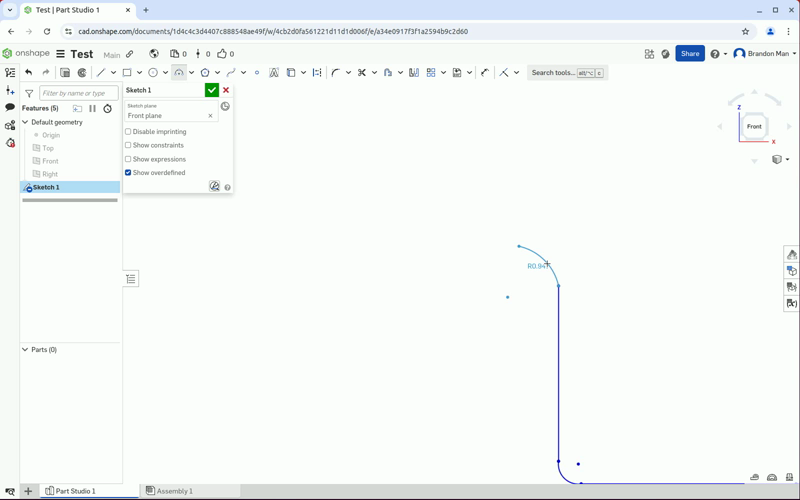
click(547, 263)
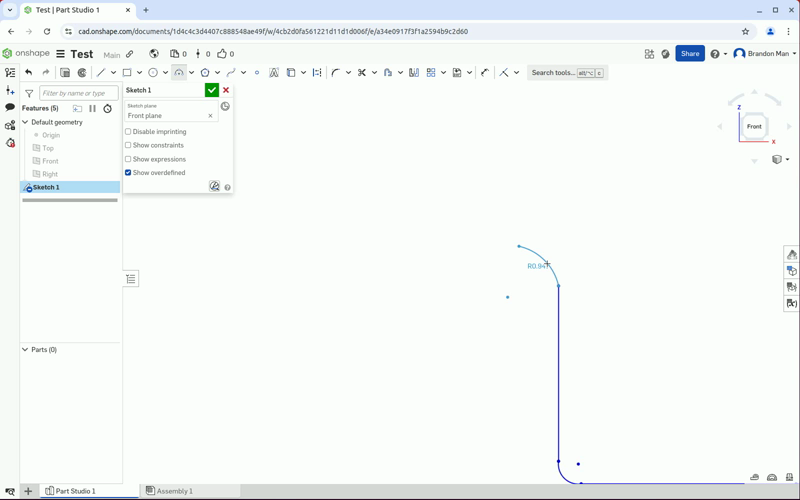
scroll(-6)
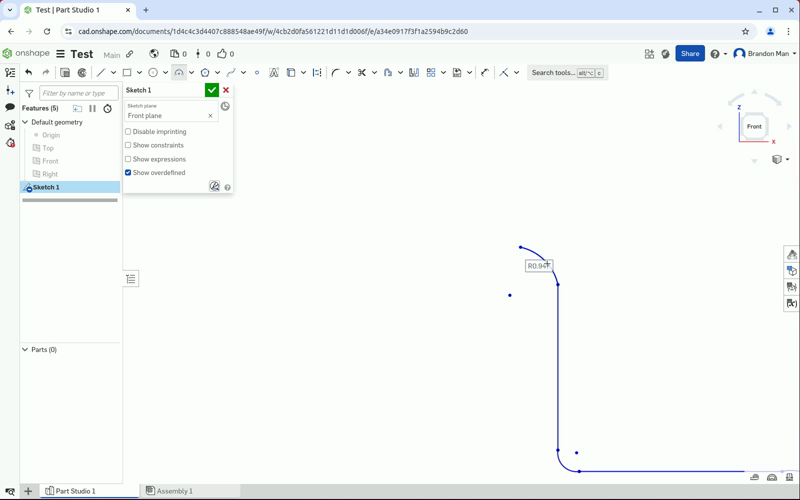
scroll(-6)
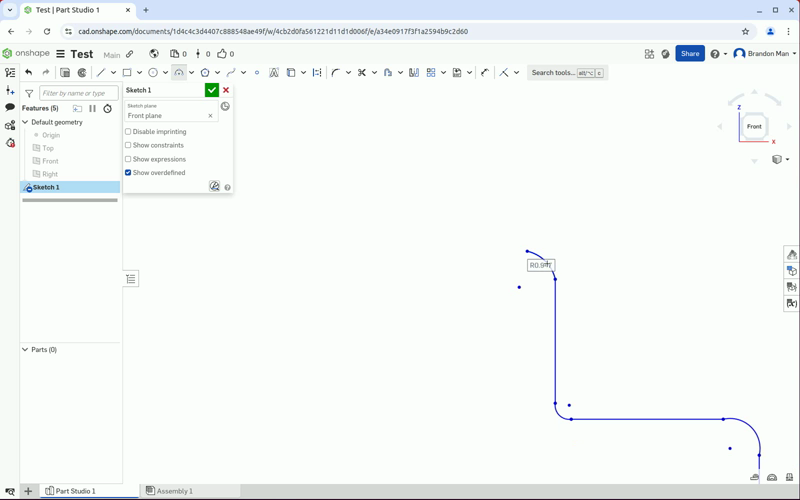
scroll(-6)
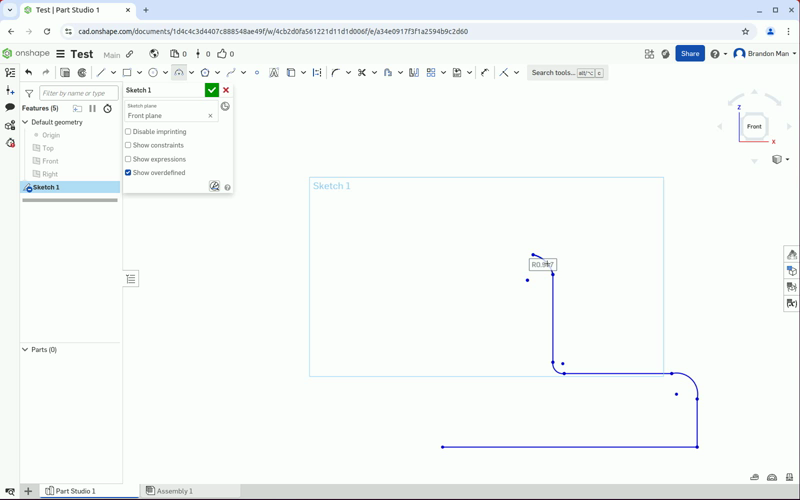
scroll(-6)
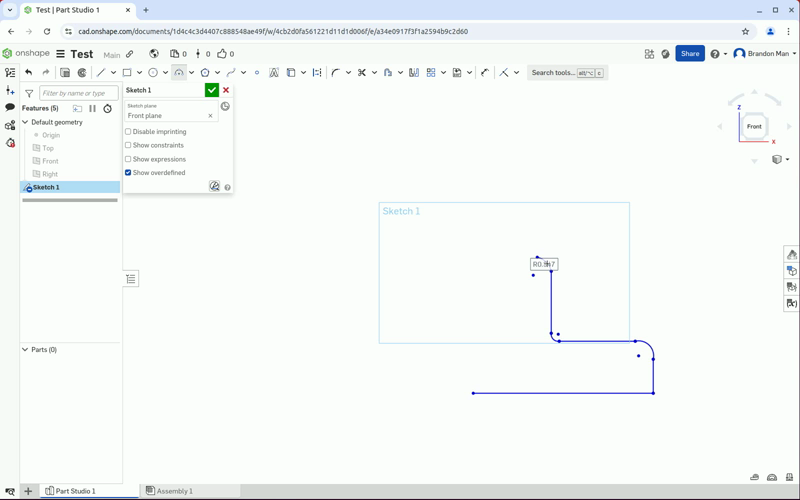
scroll(-6)
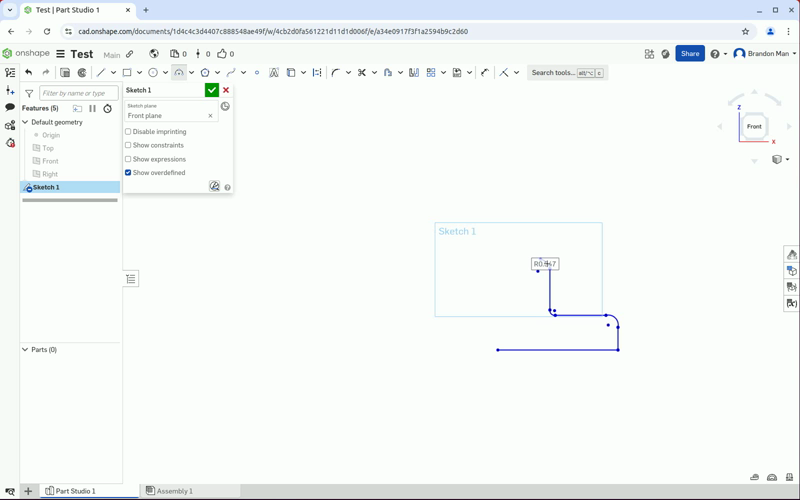
scroll(-6)
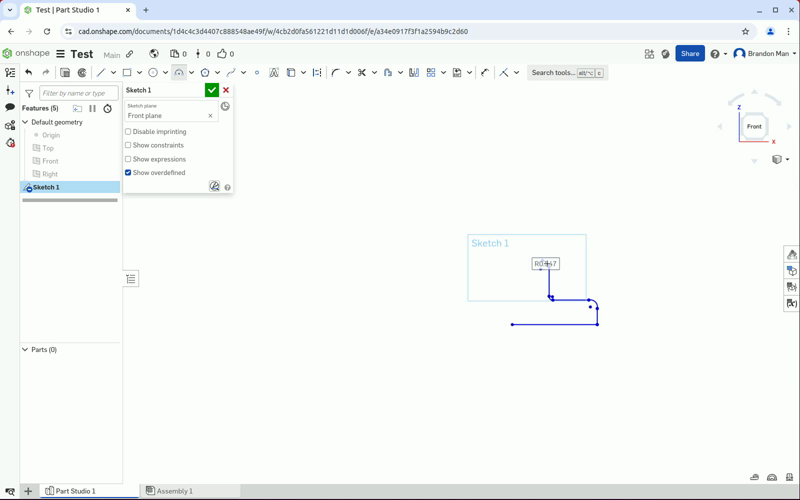
scroll(-6)
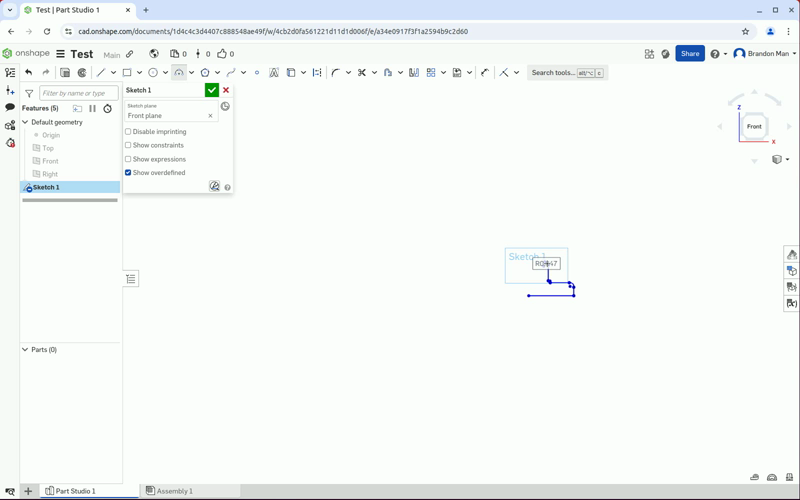
key_up(shift)
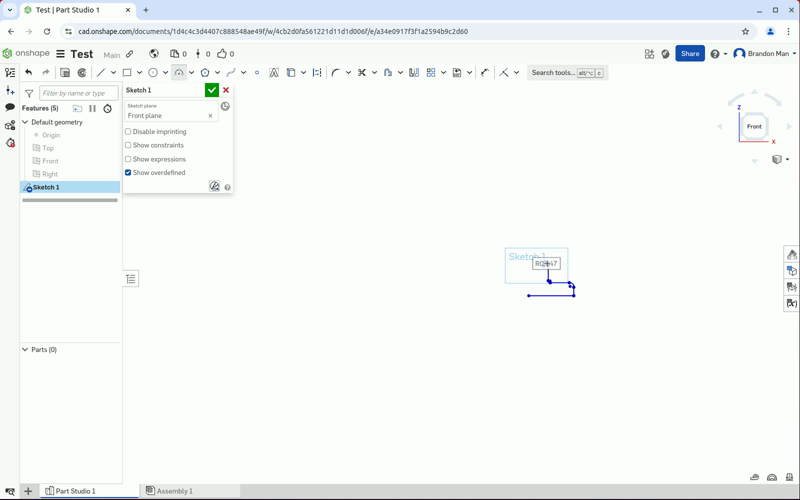
key(esc)
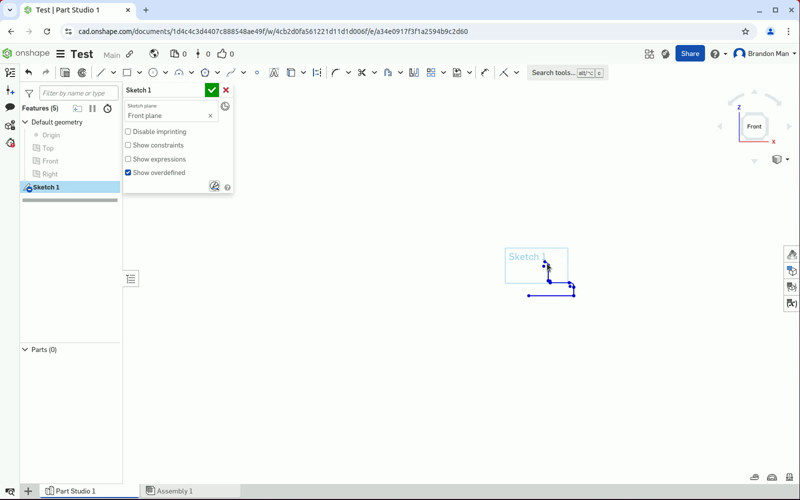
key(l)
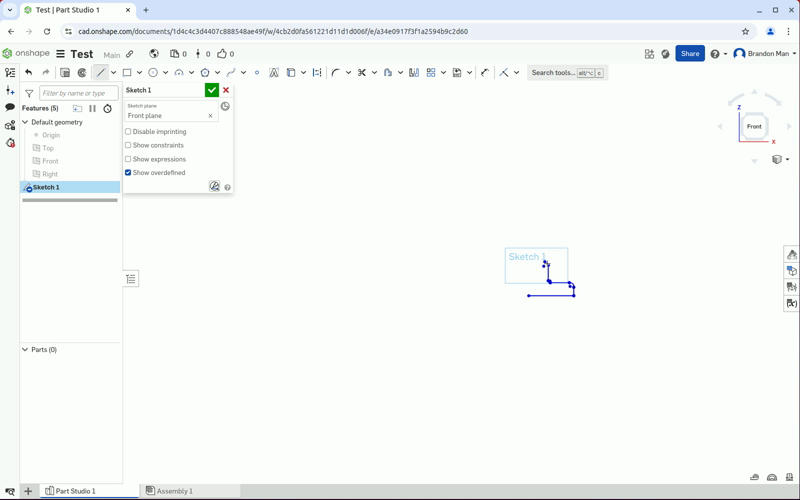
mouse_move(544, 261)
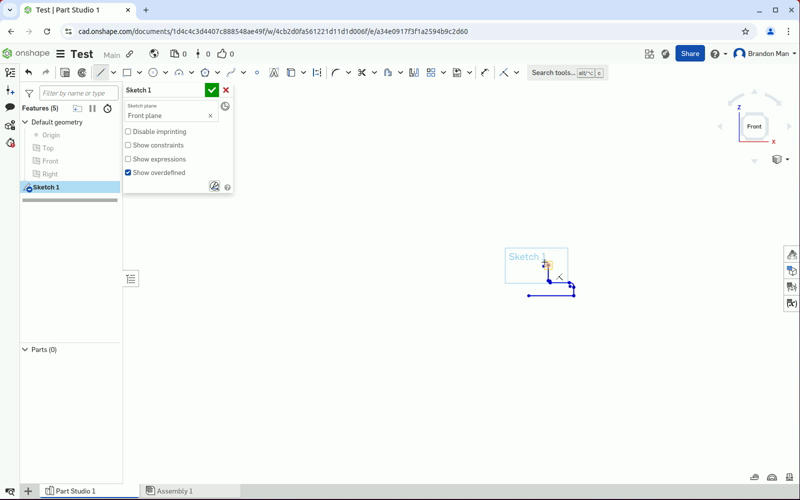
scroll(6)
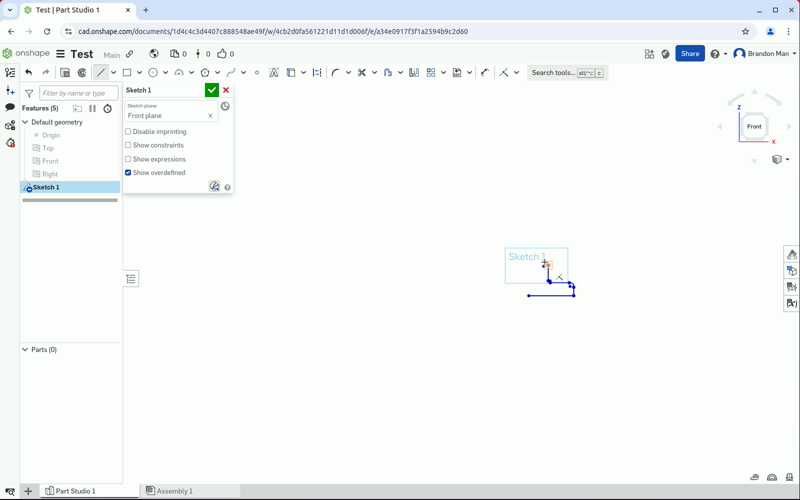
scroll(6)
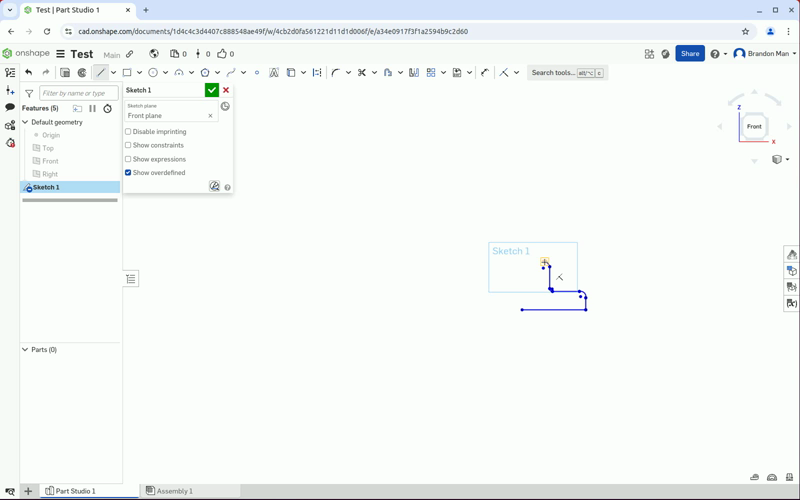
scroll(6)
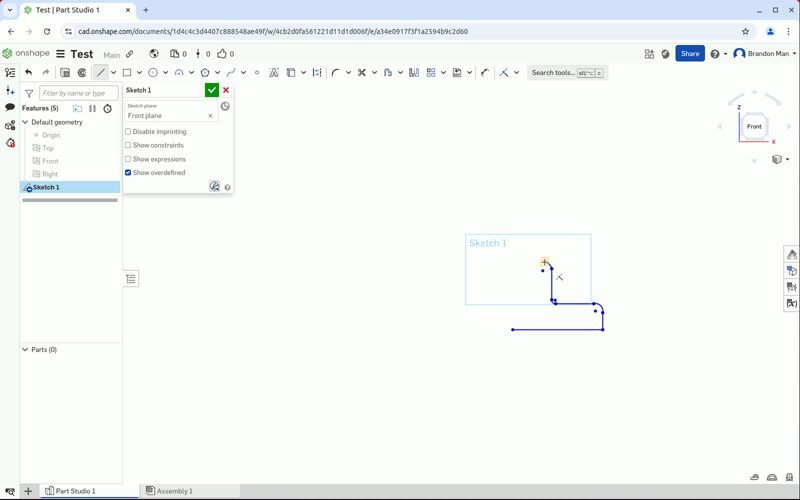
scroll(6)
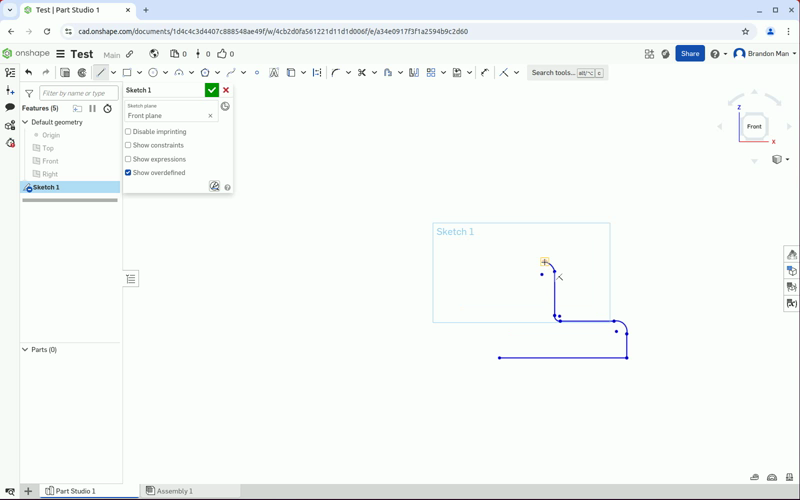
scroll(6)
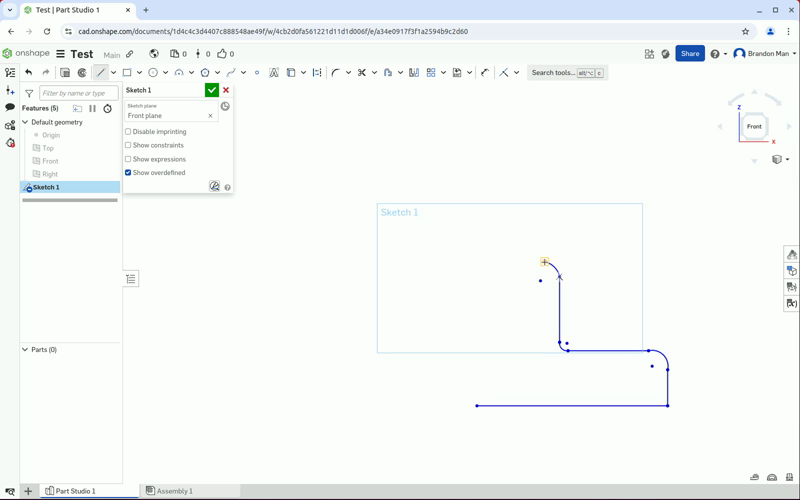
scroll(6)
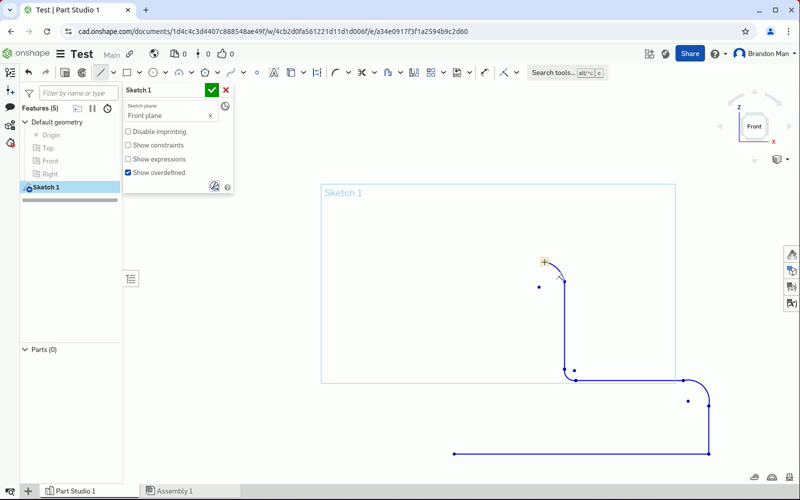
scroll(6)
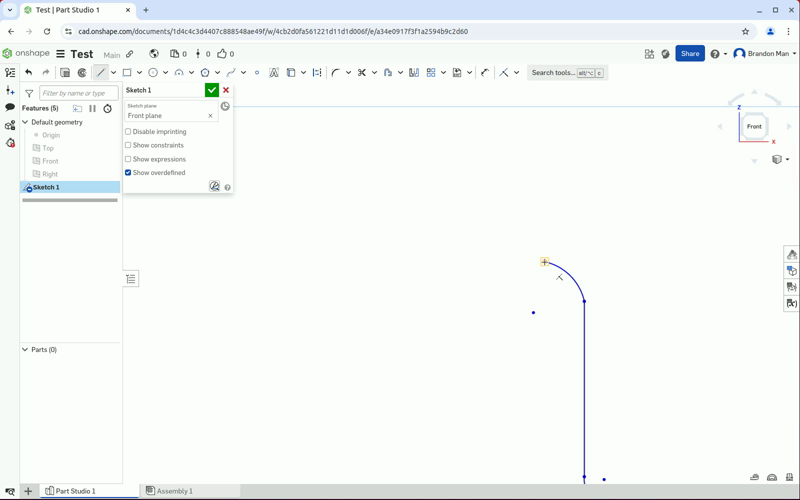
click(544, 261)
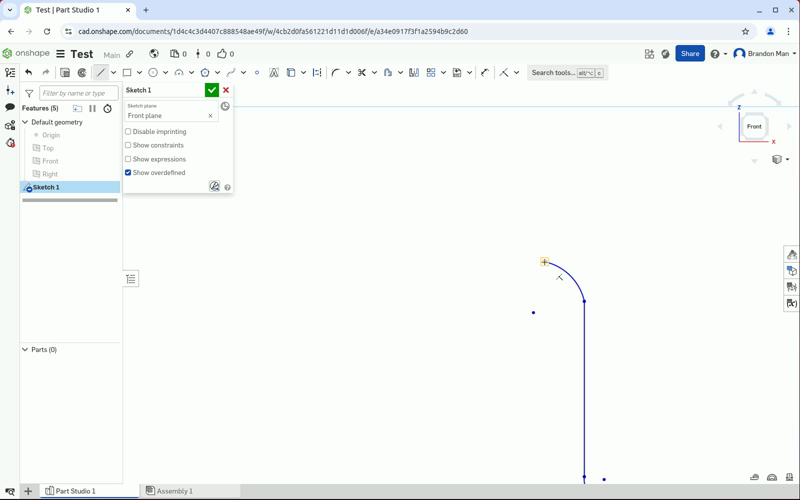
scroll(-6)
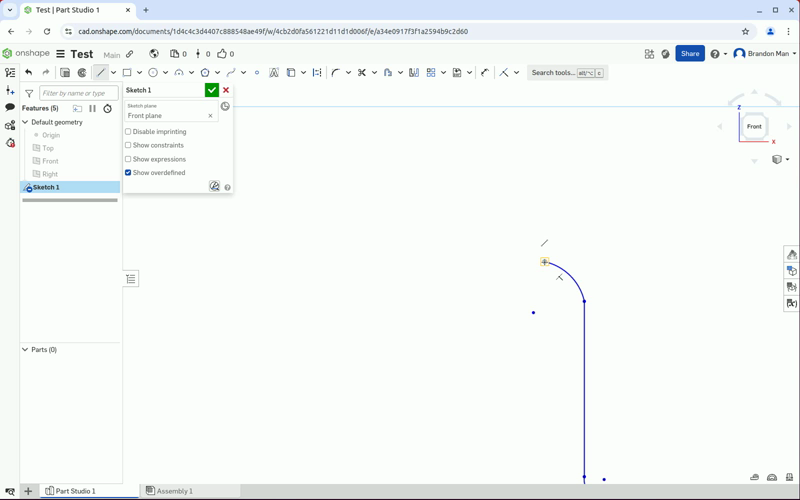
scroll(-6)
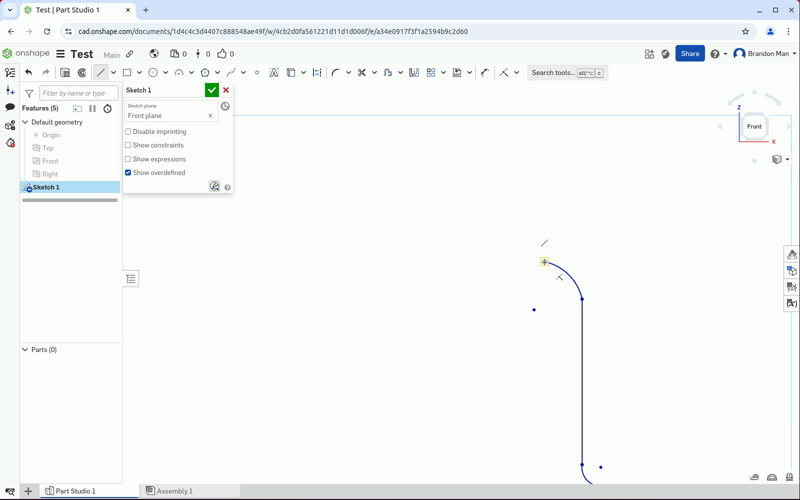
scroll(-6)
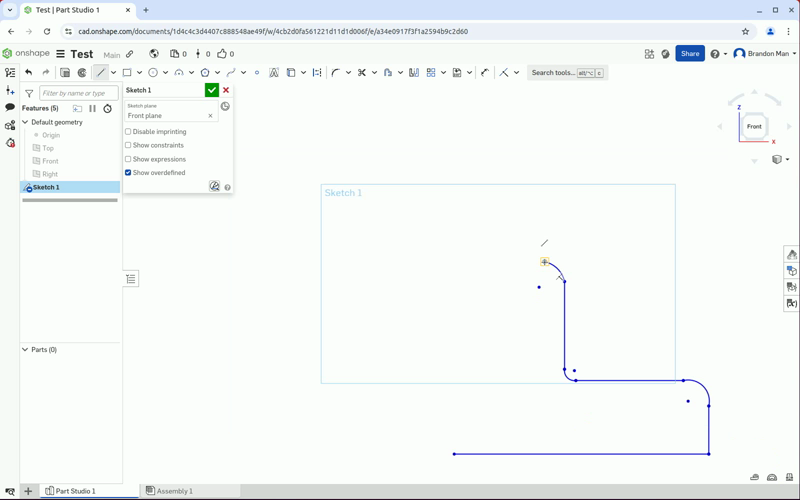
scroll(-6)
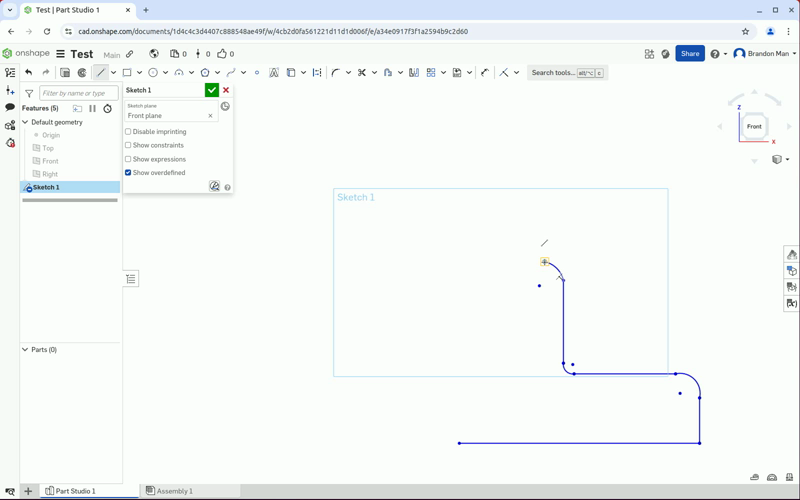
scroll(-6)
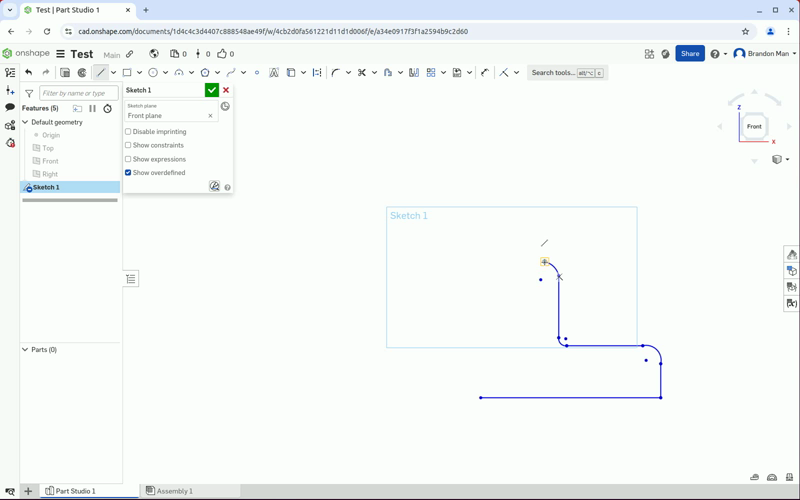
scroll(-6)
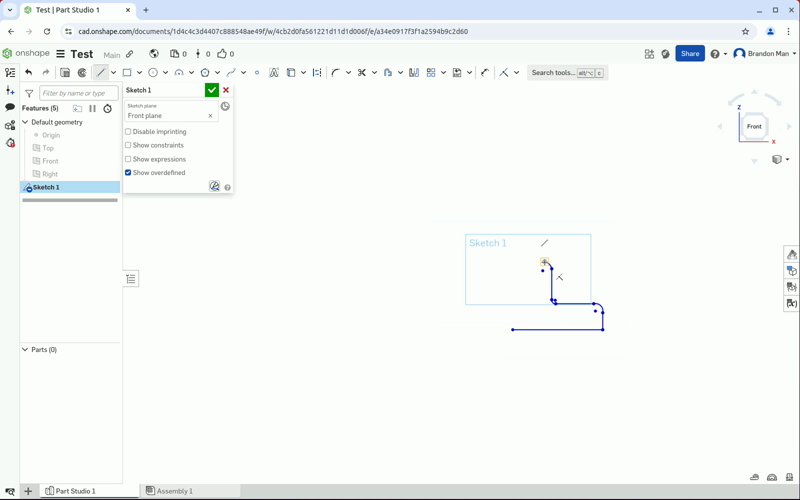
scroll(-6)
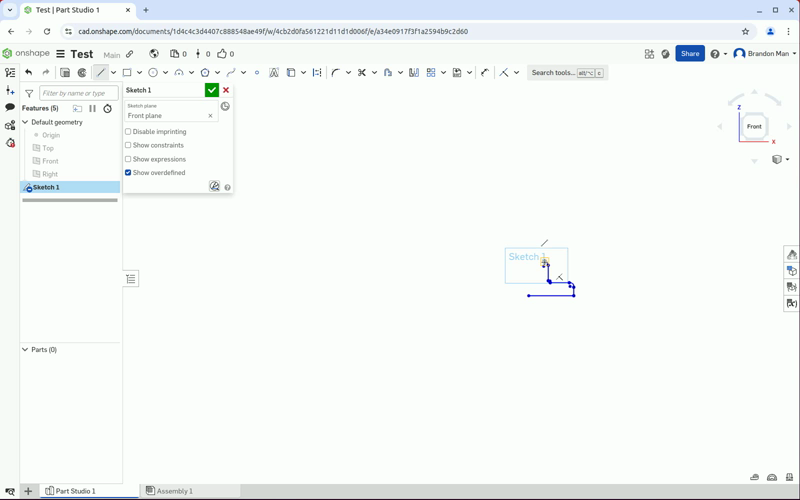
key_down(shift)
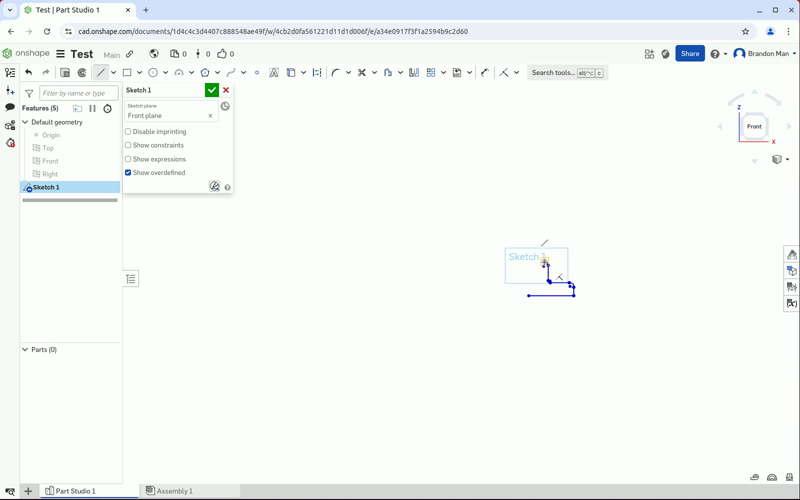
mouse_move(574, 261)
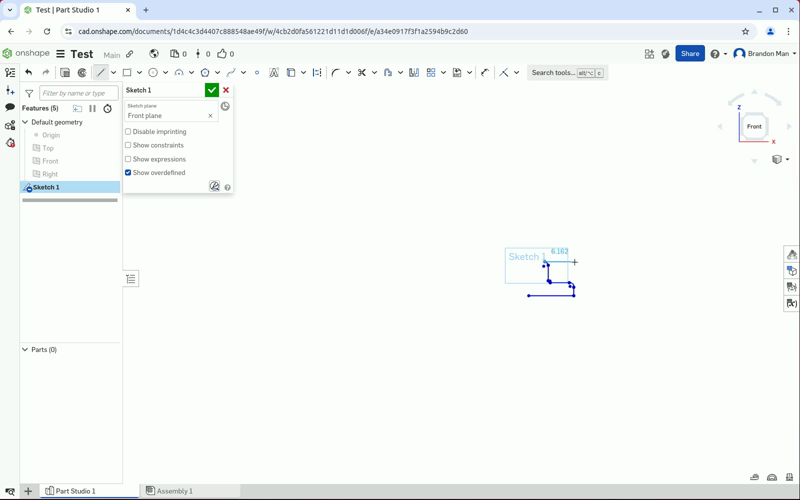
mouse_move(536, 261)
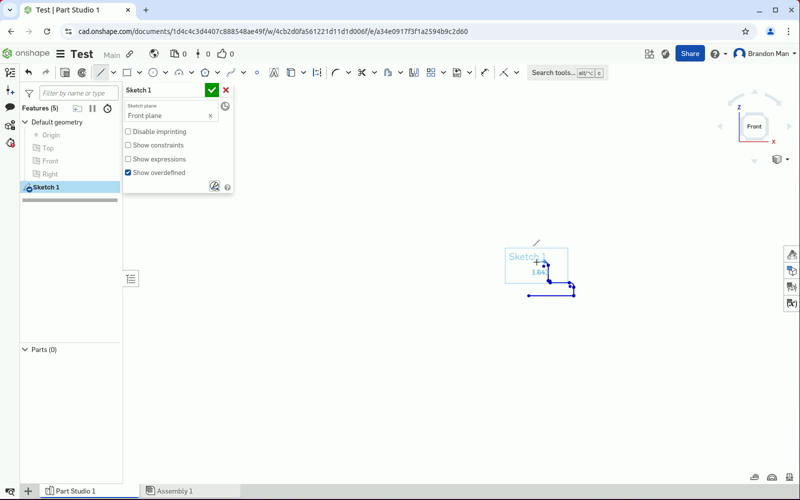
click(536, 261)
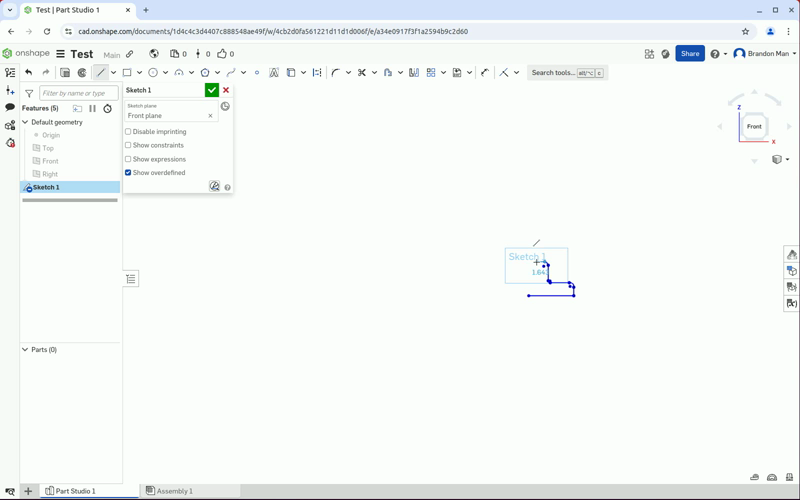
key_up(shift)
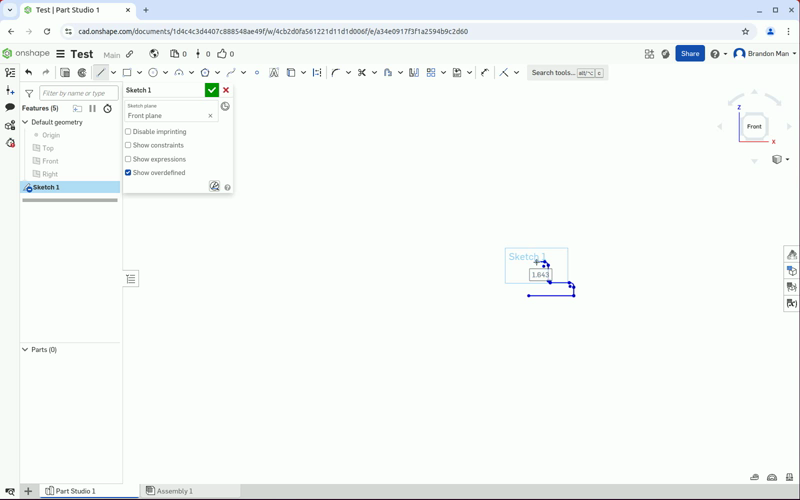
key(esc)
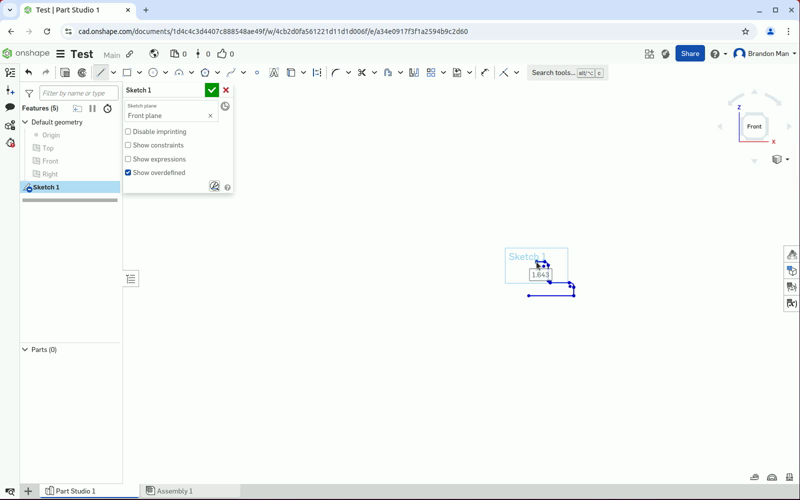
key(a)
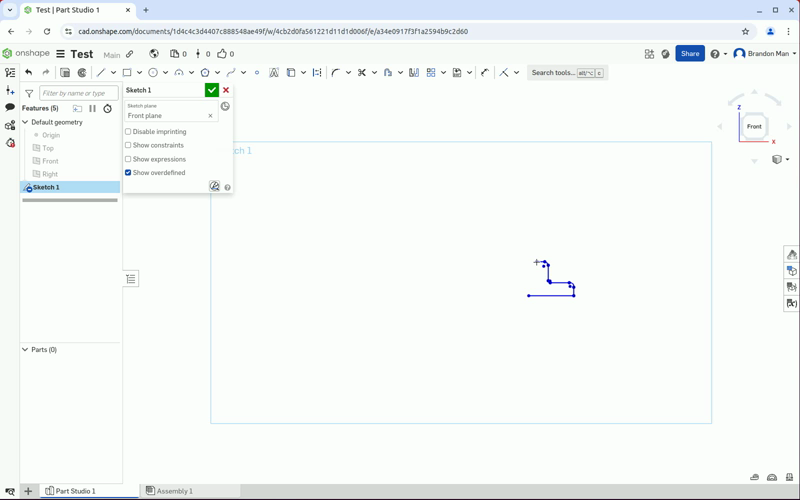
mouse_move(536, 261)
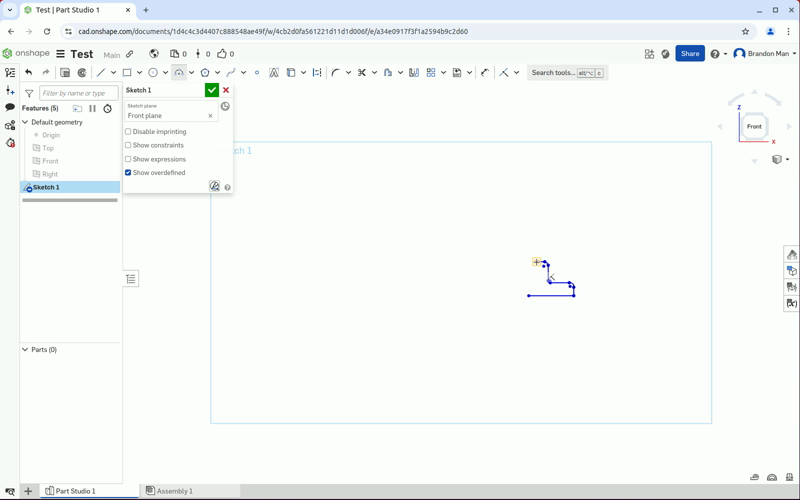
click(536, 261)
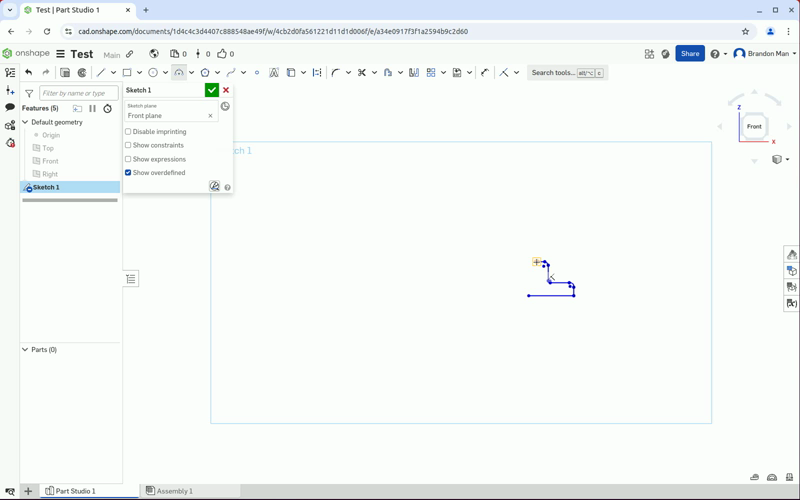
key_down(shift)
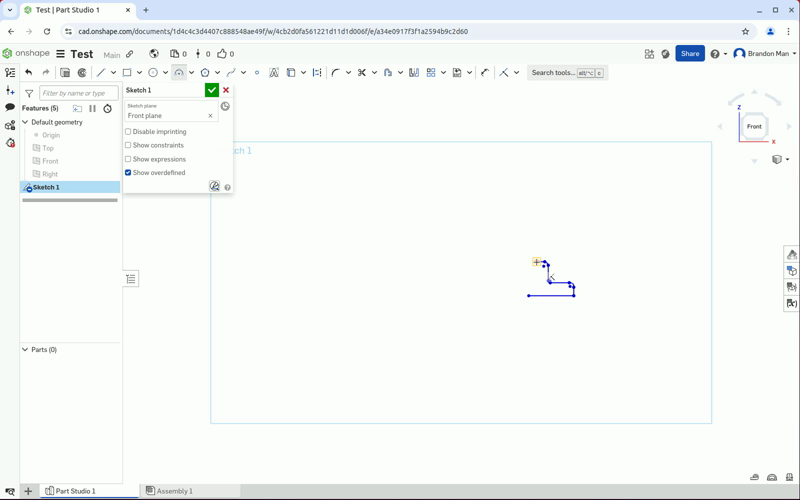
mouse_move(528, 282)
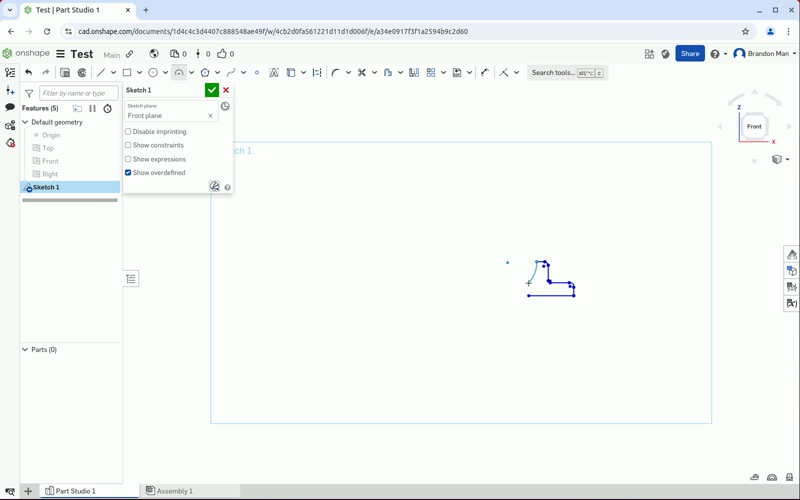
click(528, 282)
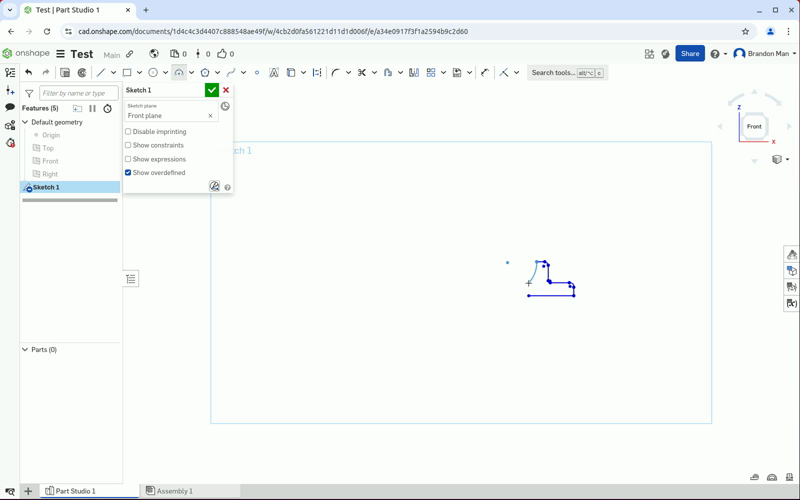
mouse_move(534, 273)
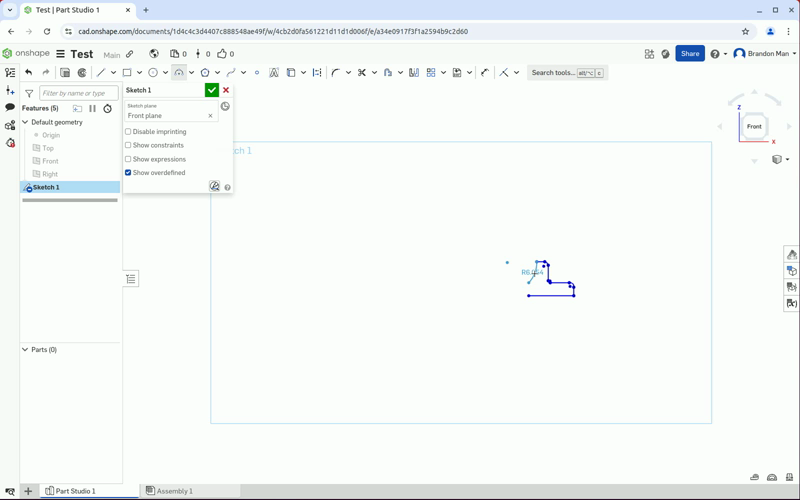
click(534, 273)
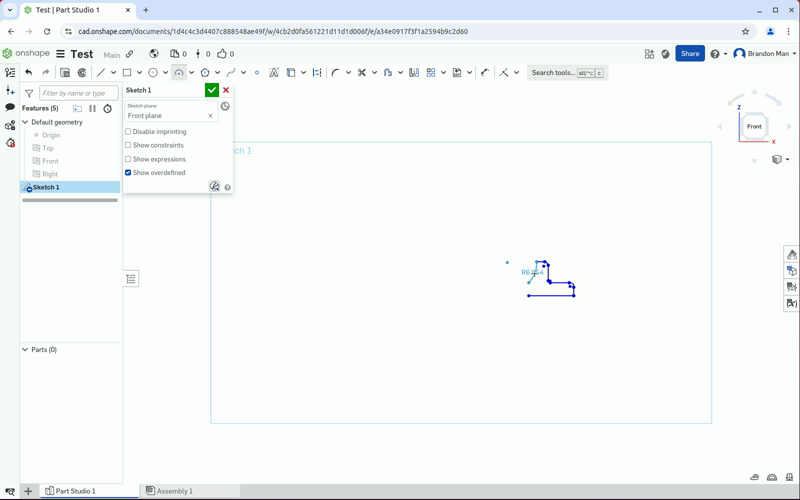
key_up(shift)
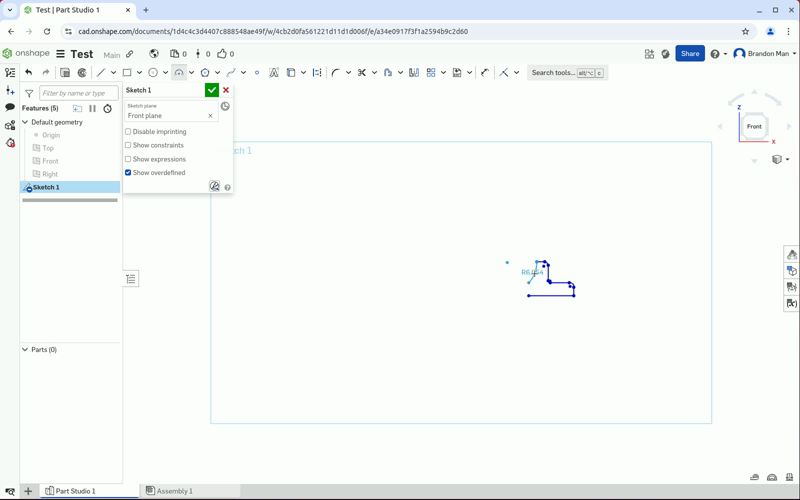
key(esc)
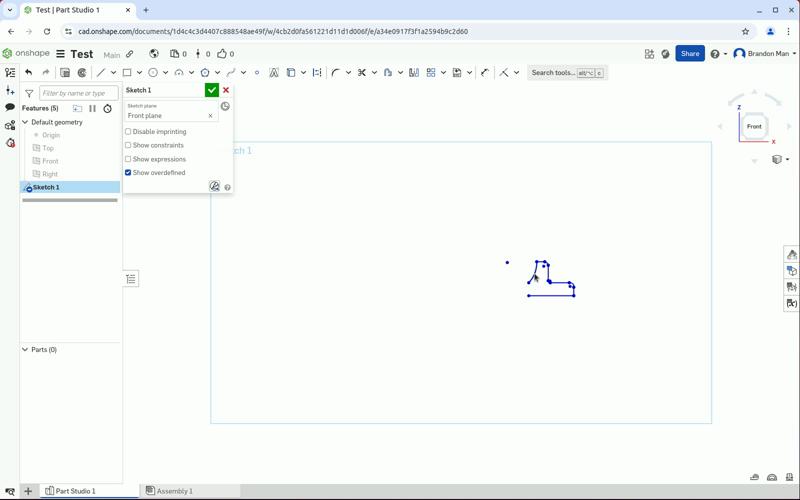
key(l)
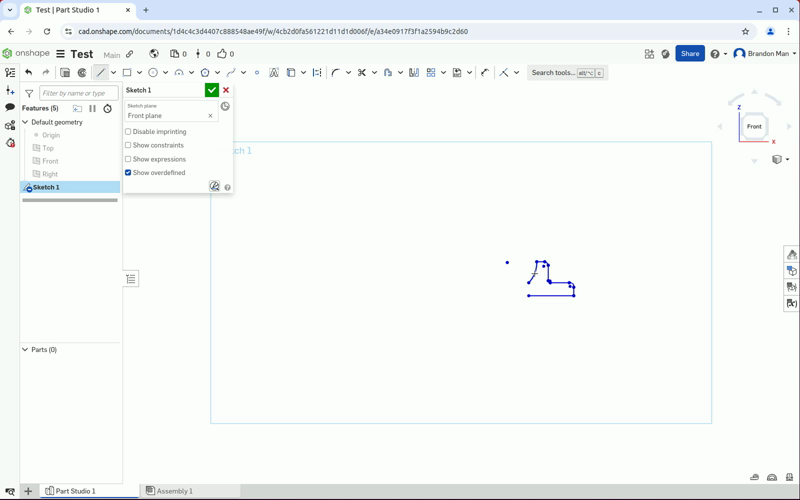
mouse_move(528, 282)
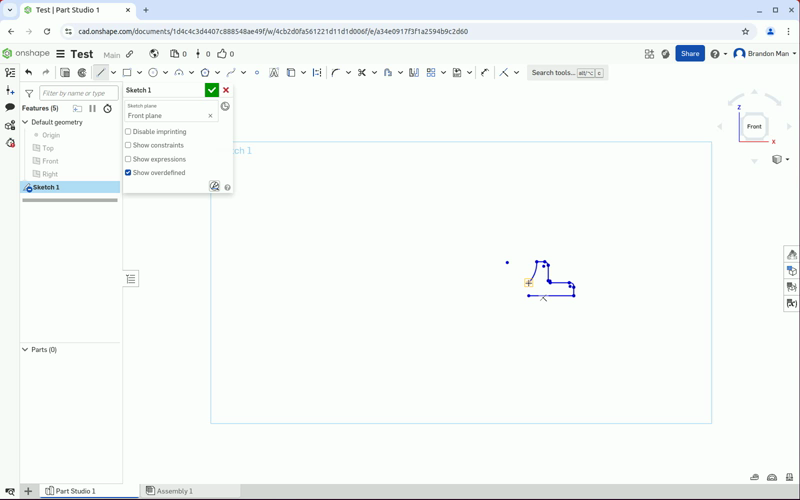
click(528, 282)
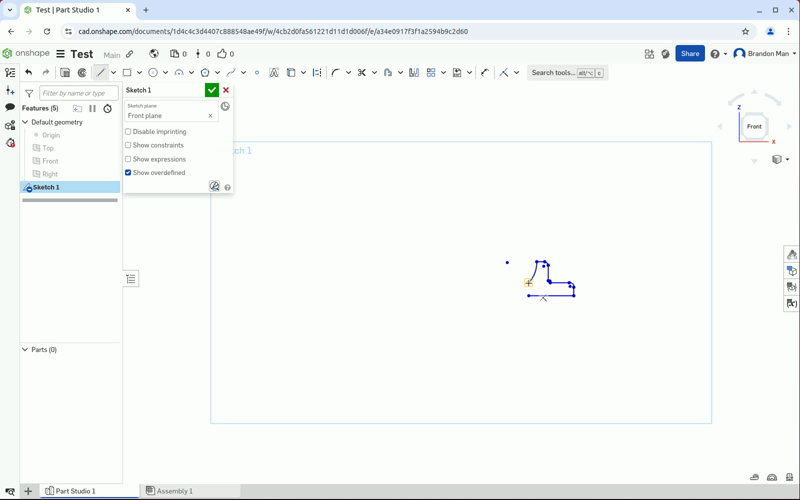
mouse_move(558, 282)
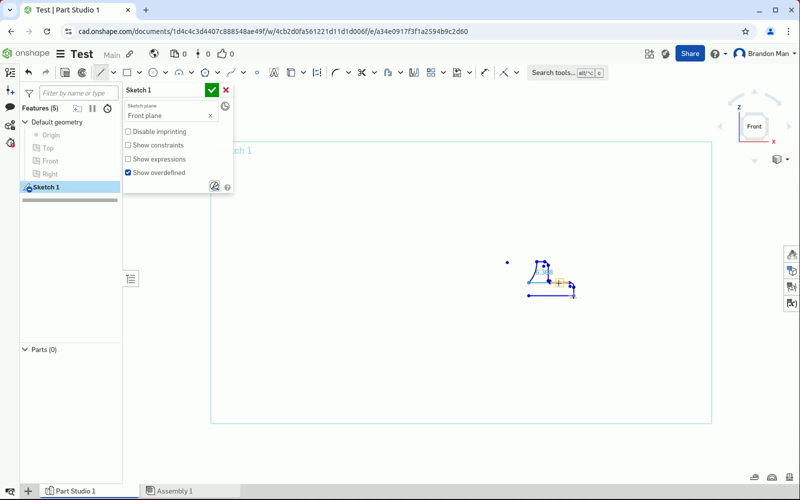
key_down(shift)
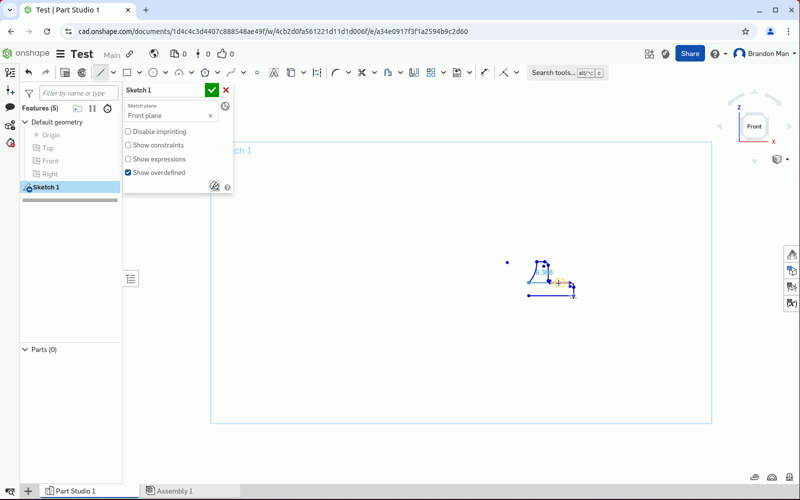
mouse_move(528, 295)
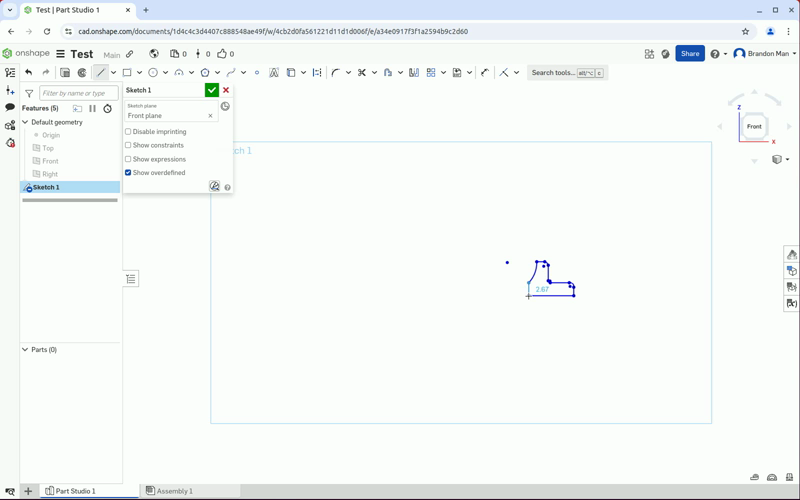
key_up(shift)
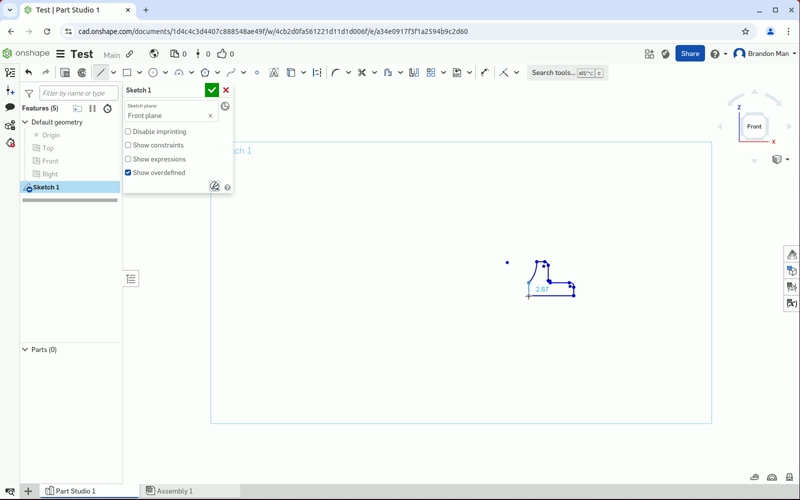
click(528, 295)
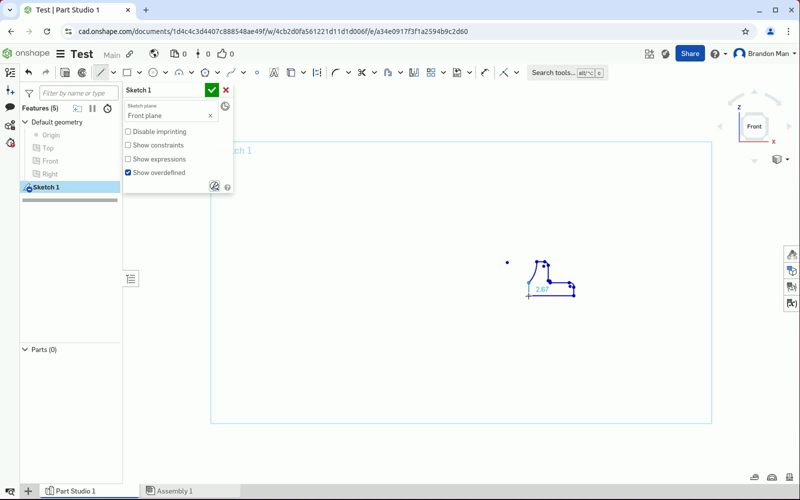
key(esc)
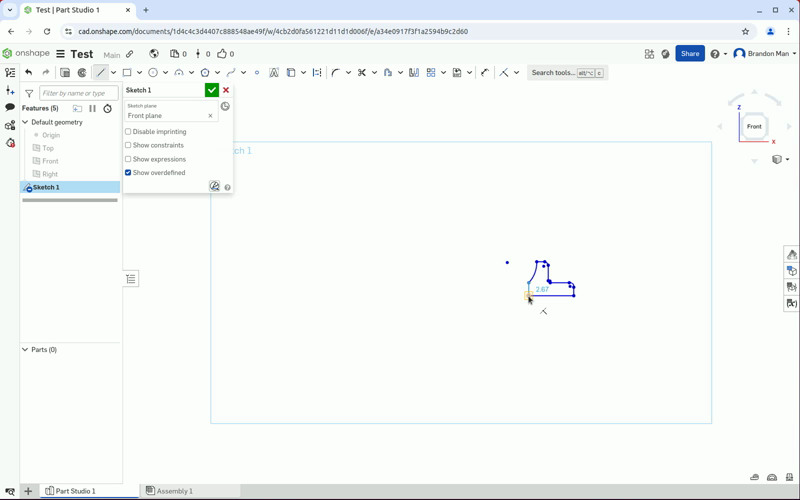
mouse_move(540, 268)
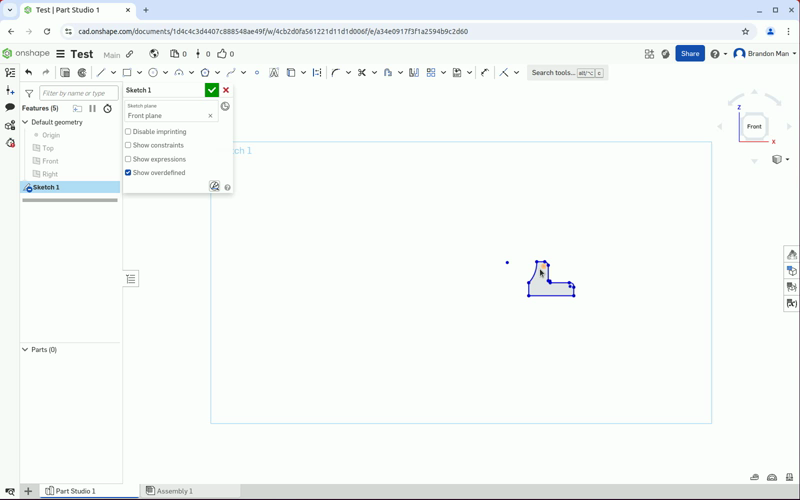
scroll(6)
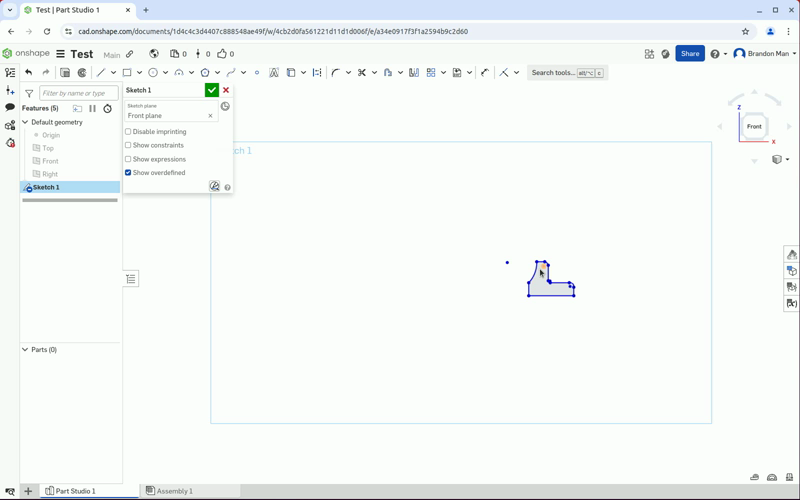
scroll(6)
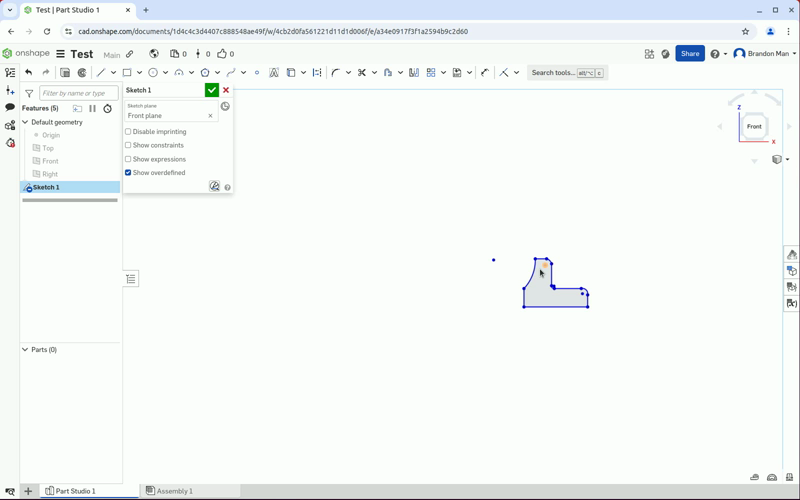
scroll(6)
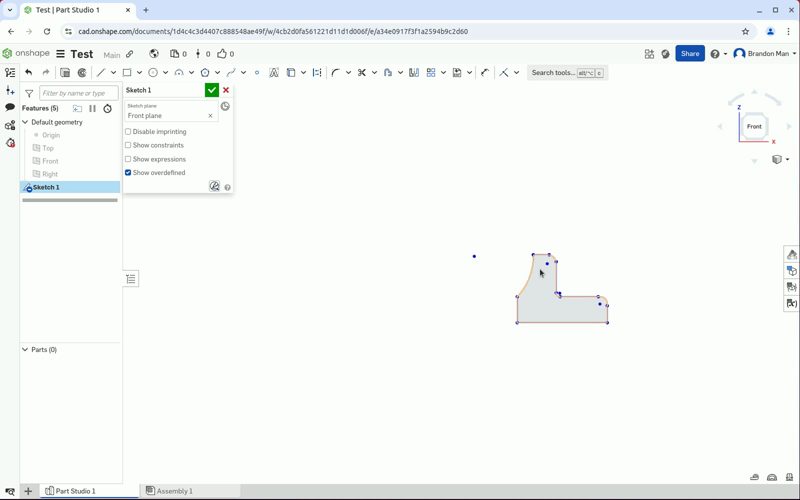
scroll(6)
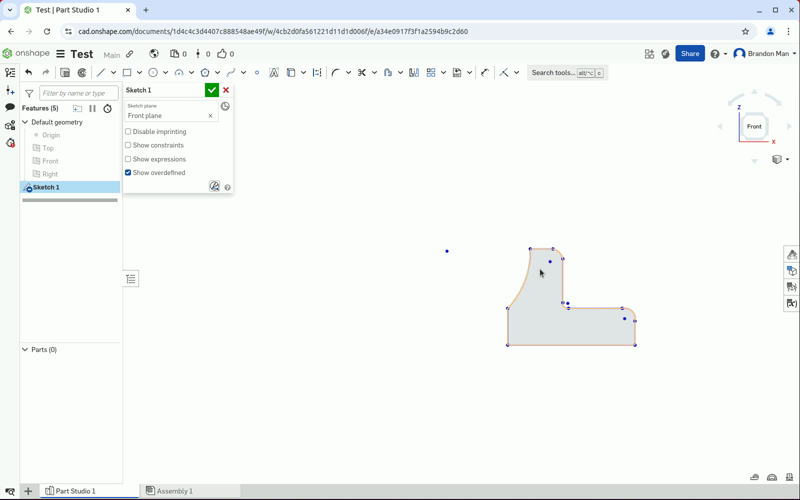
scroll(6)
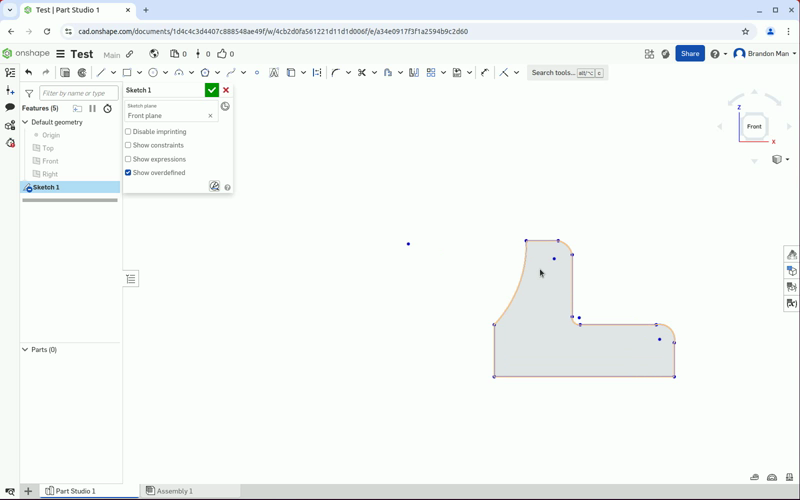
scroll(6)
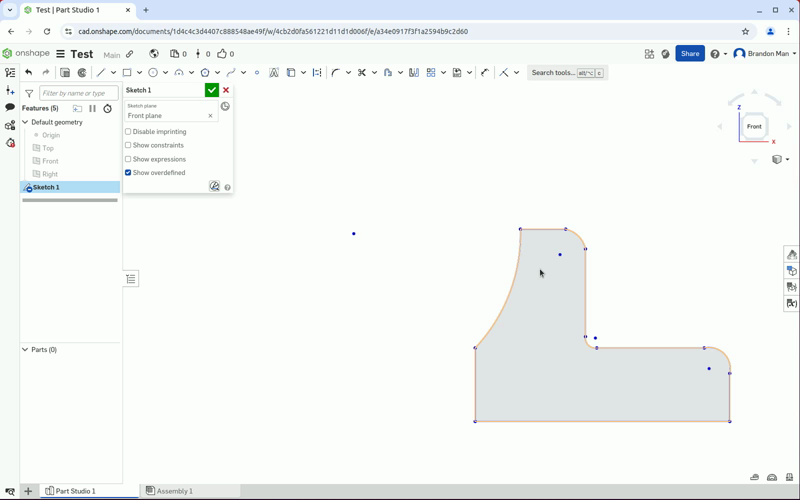
scroll(6)
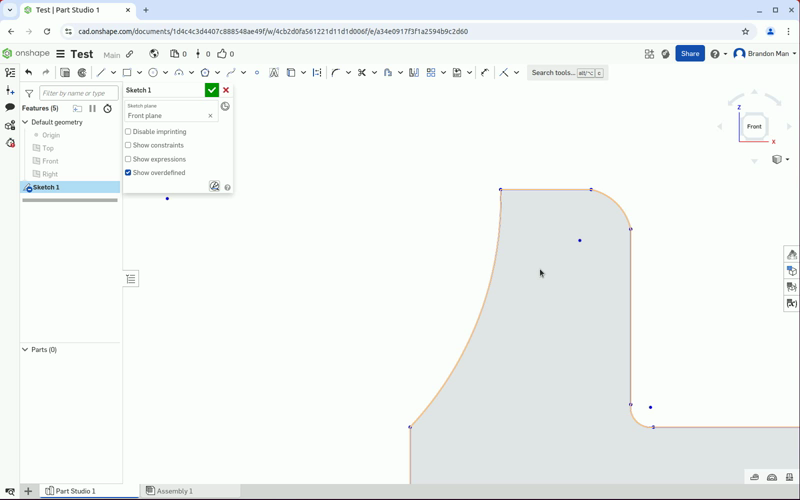
click(540, 268)
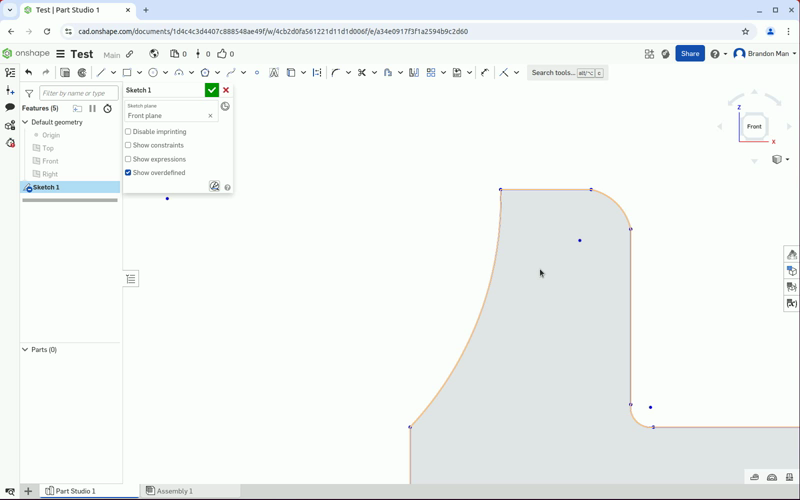
scroll(-6)
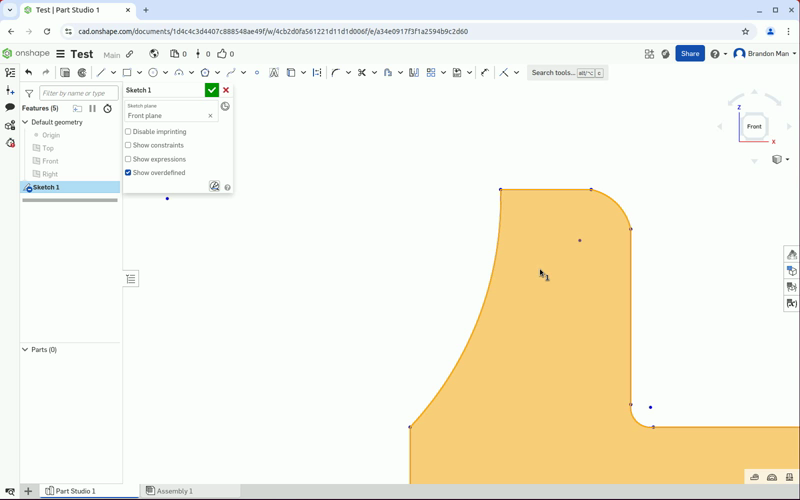
scroll(-6)
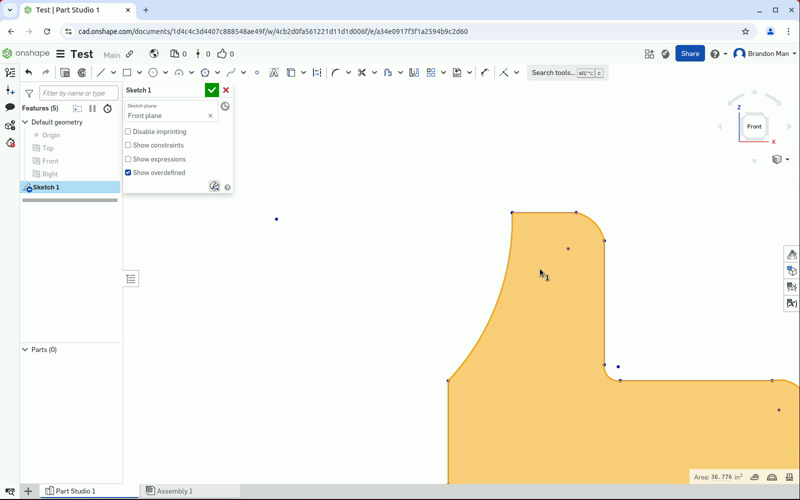
scroll(-6)
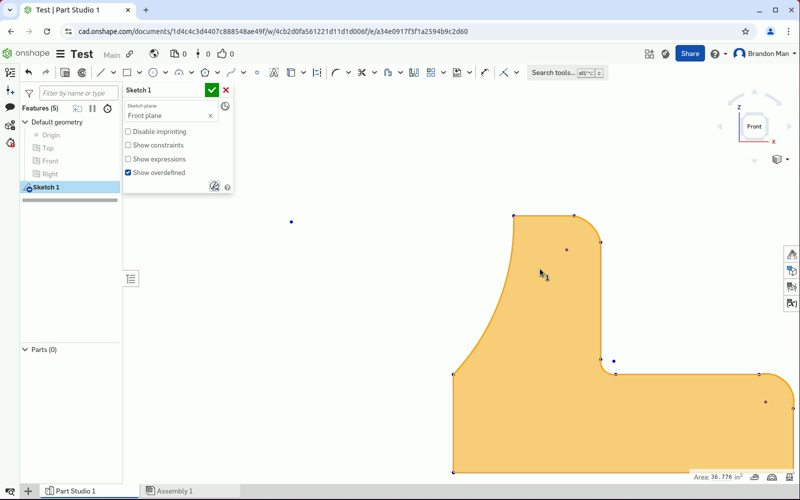
scroll(-6)
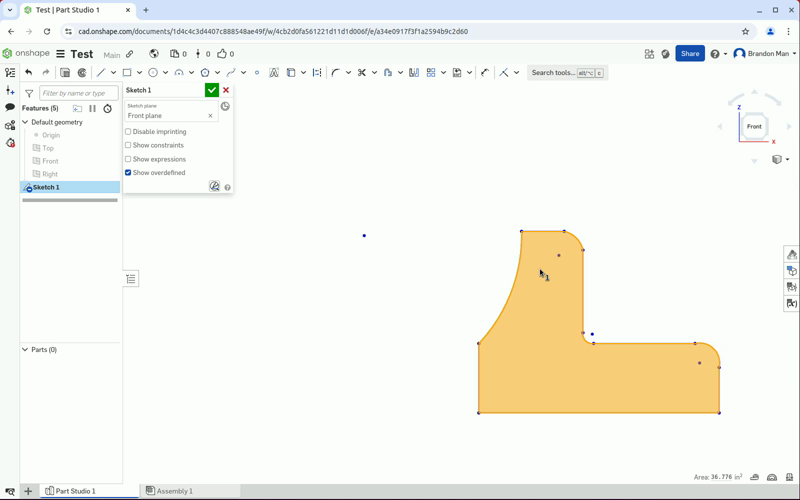
scroll(-6)
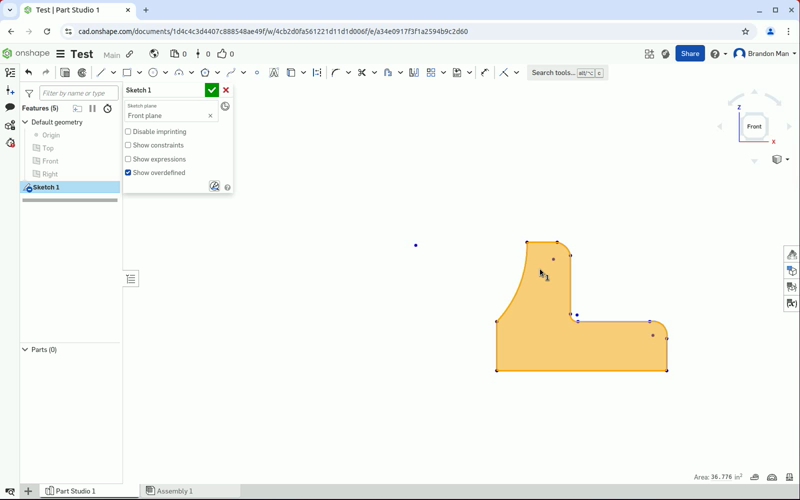
scroll(-6)
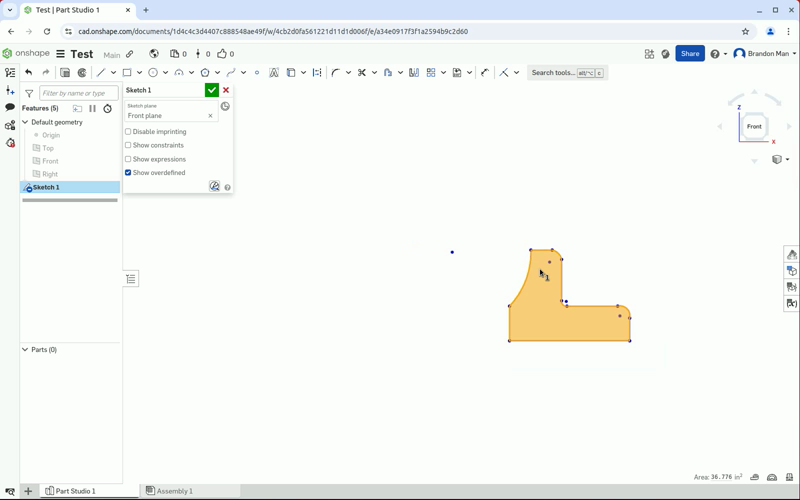
scroll(-6)
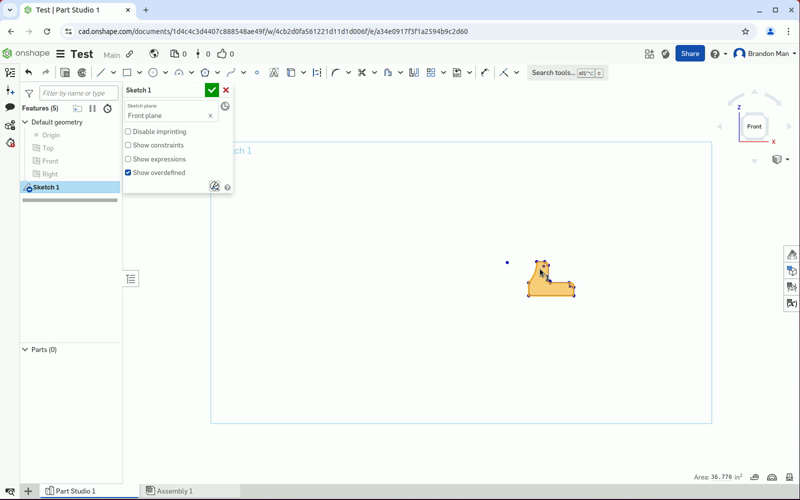
mouse_move(73, 352)
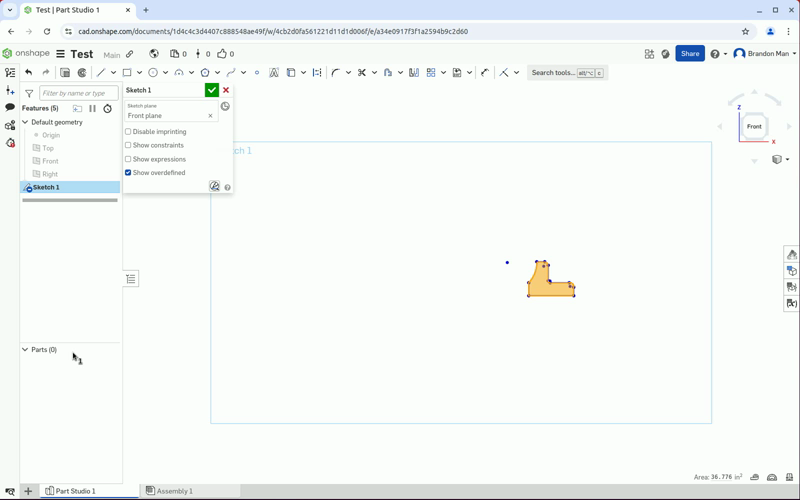
key(shift+y)
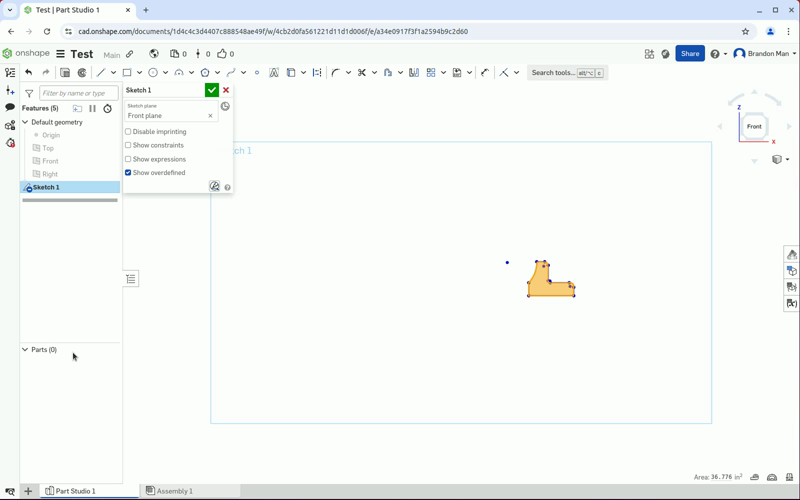
key(shift+e)
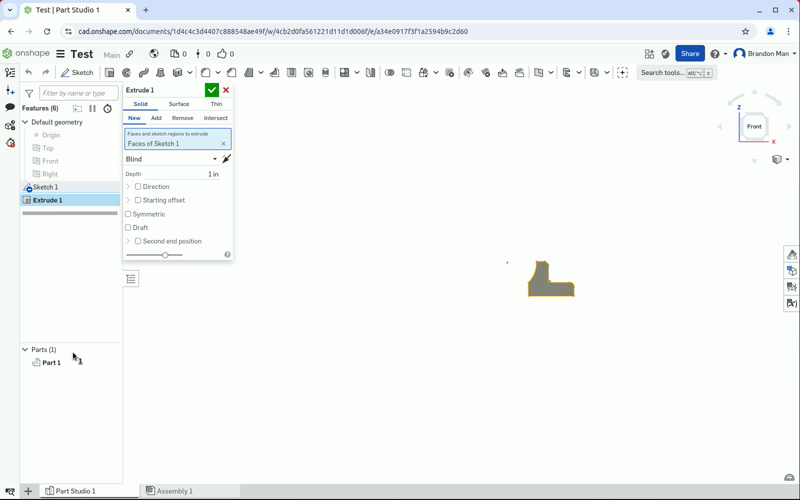
mouse_move(143, 106)
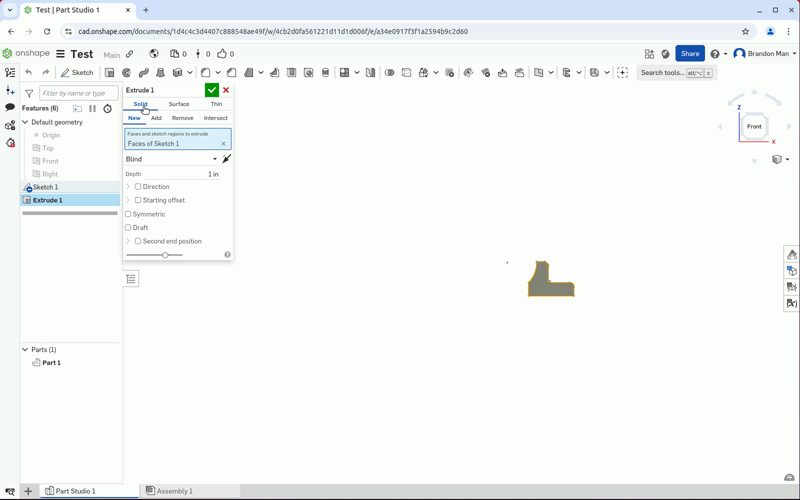
click(143, 106)
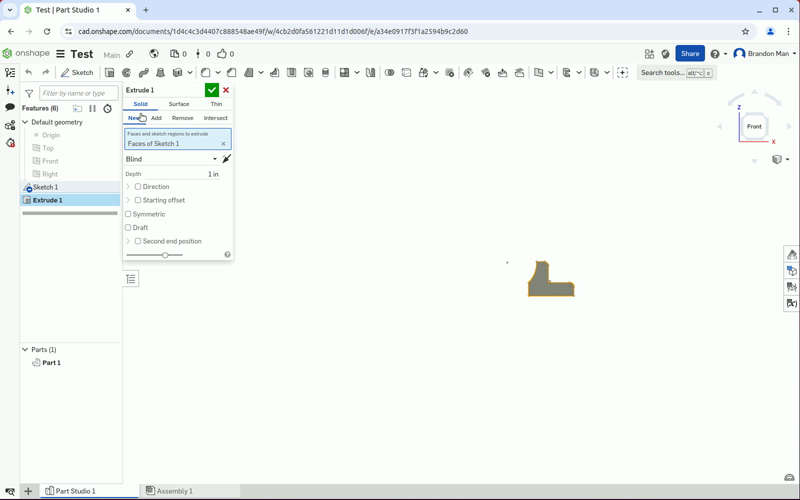
mouse_move(137, 120)
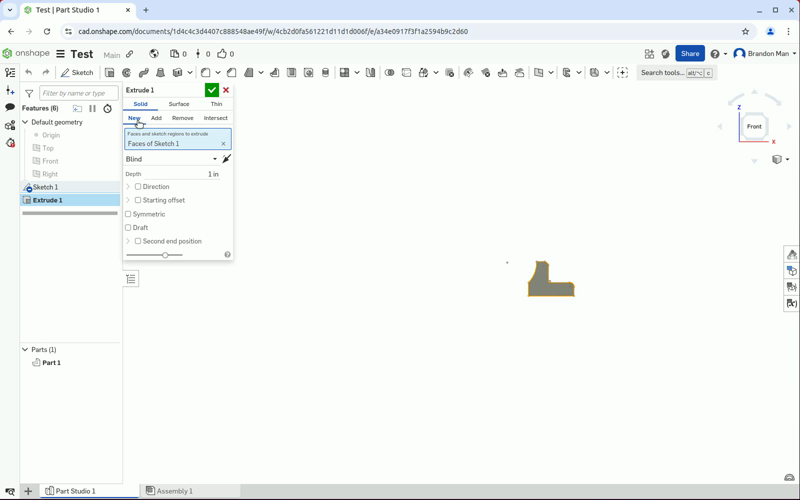
click(137, 120)
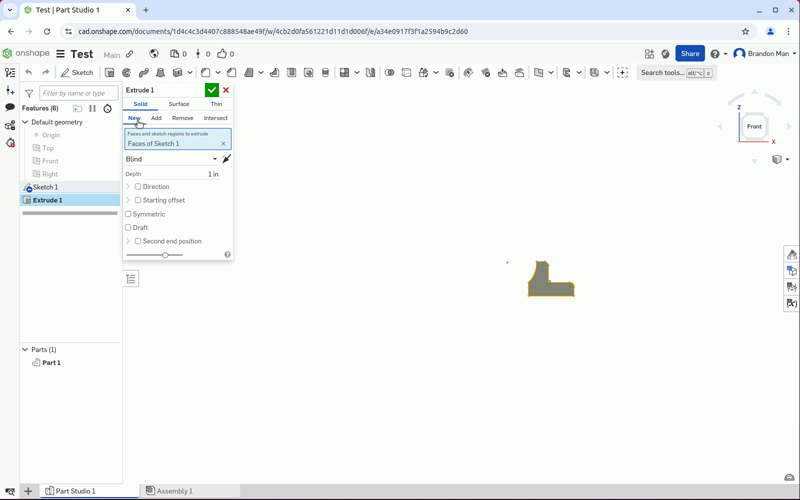
key(tab, 4)
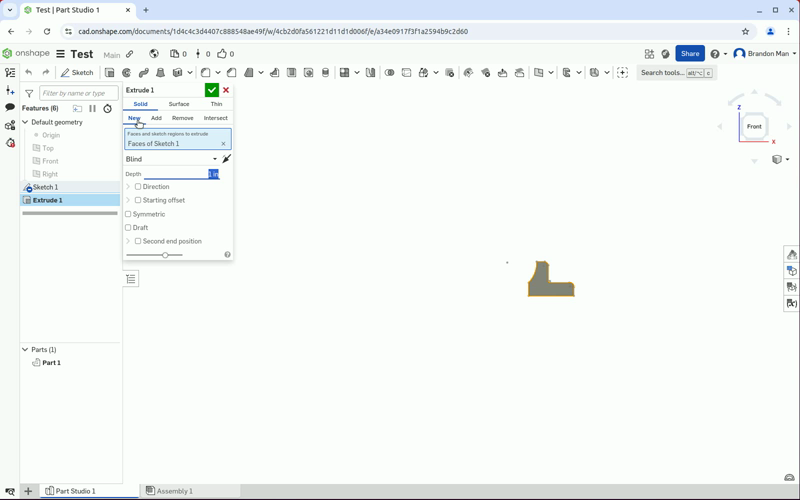
text(7.221)
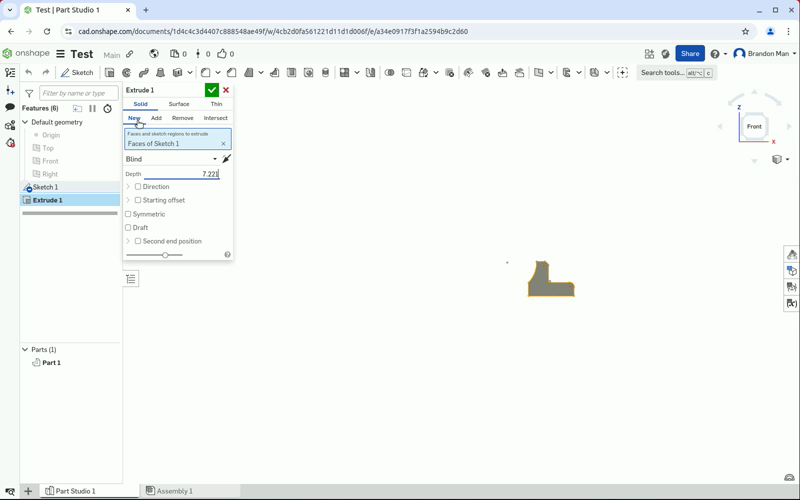
key(enter)
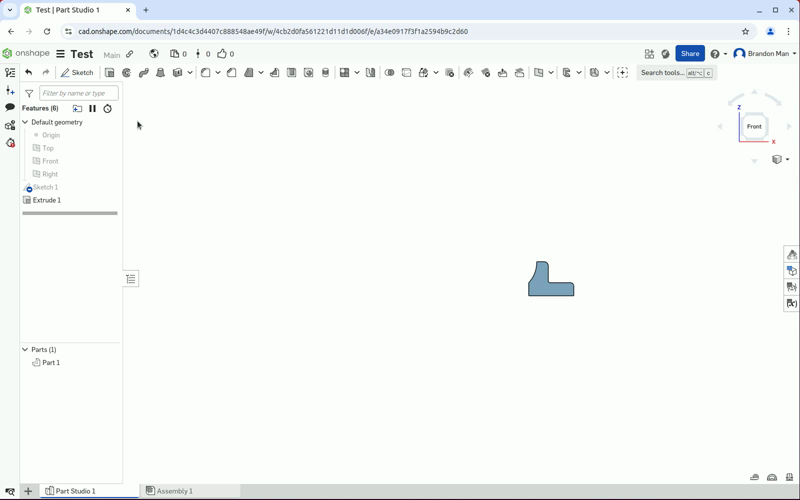
key(shift+h)
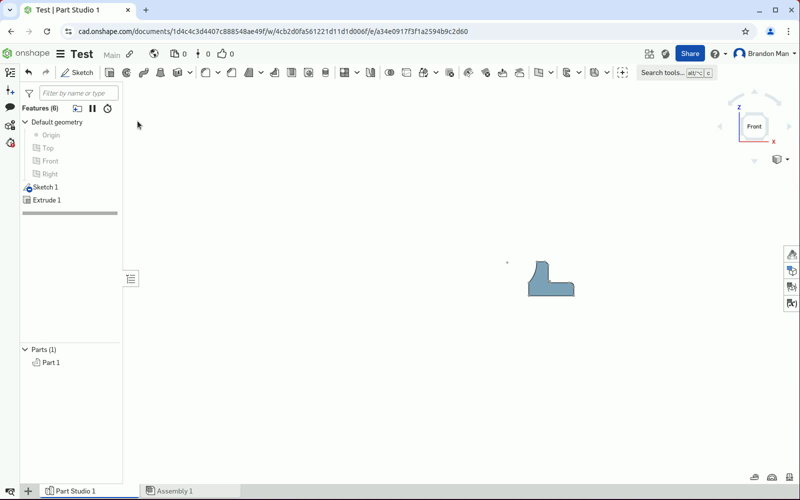
key(shift+h)
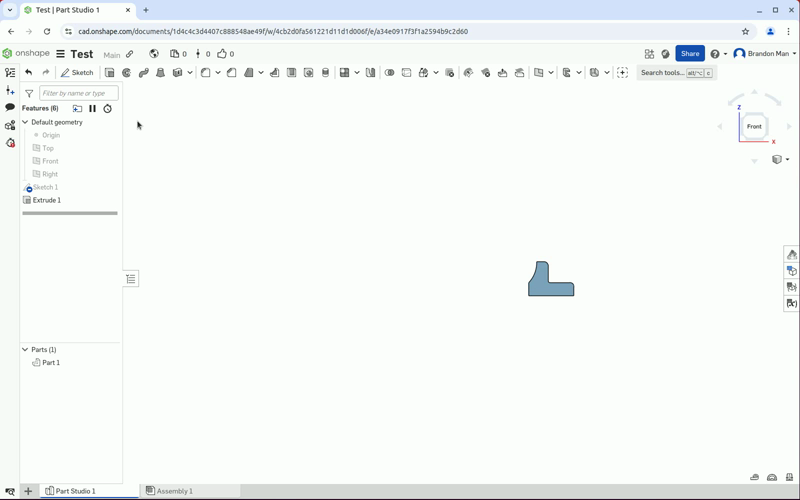
mouse_move(73, 189)
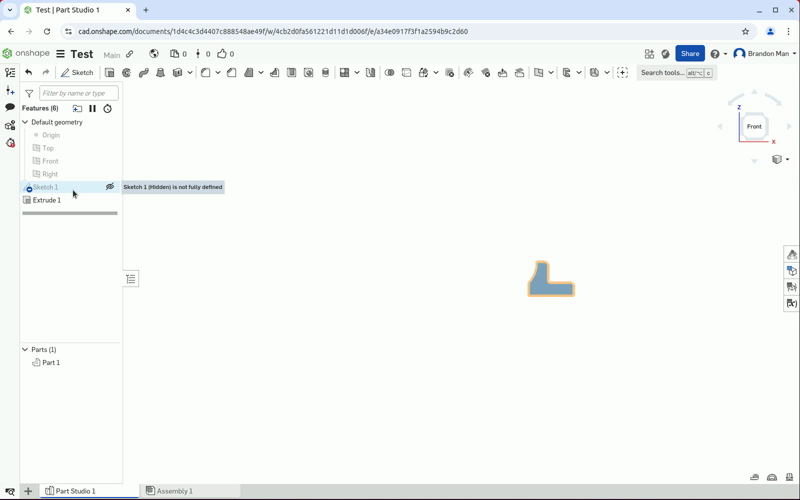
click(73, 189)
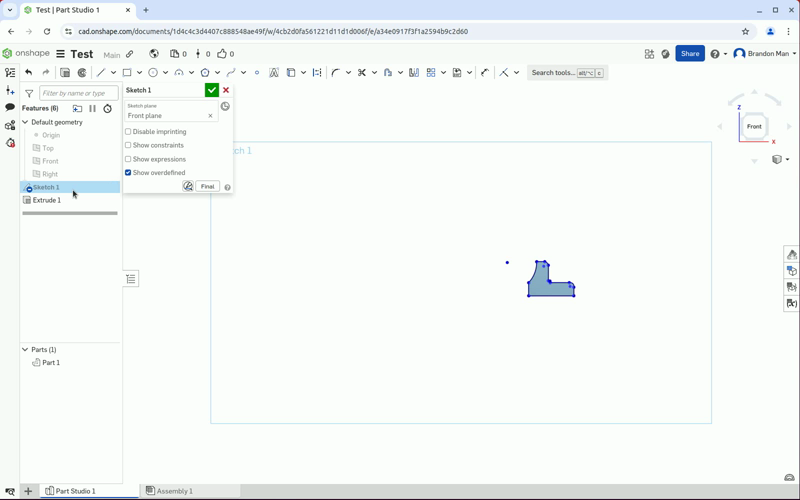
mouse_move(229, 92)
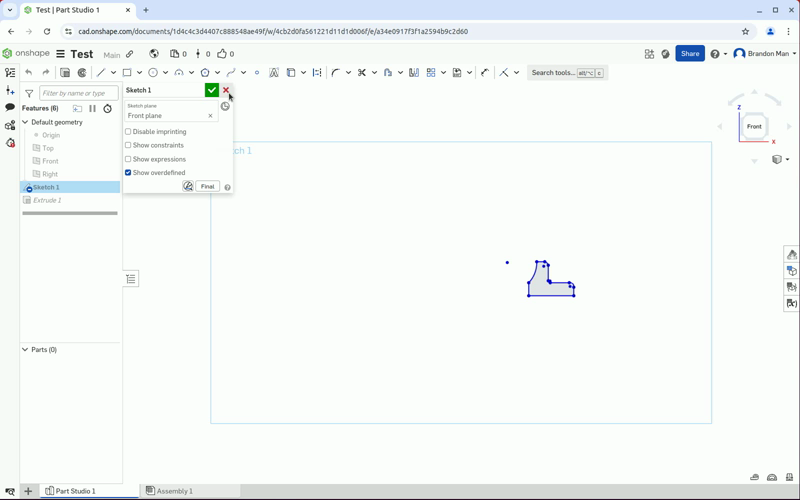
click(229, 92)
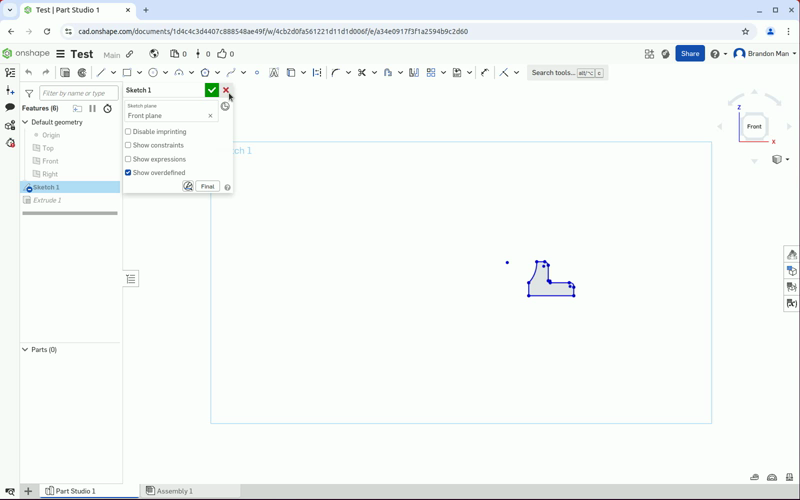
key(shift+s)
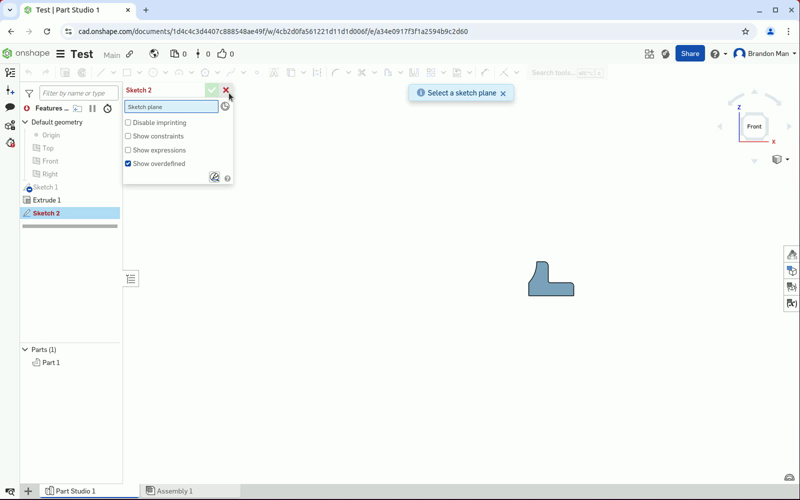
mouse_move(73, 163)
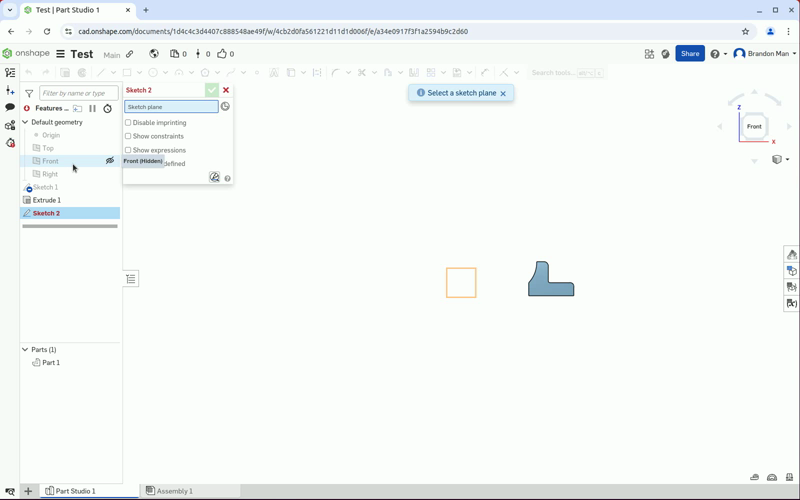
click(73, 163)
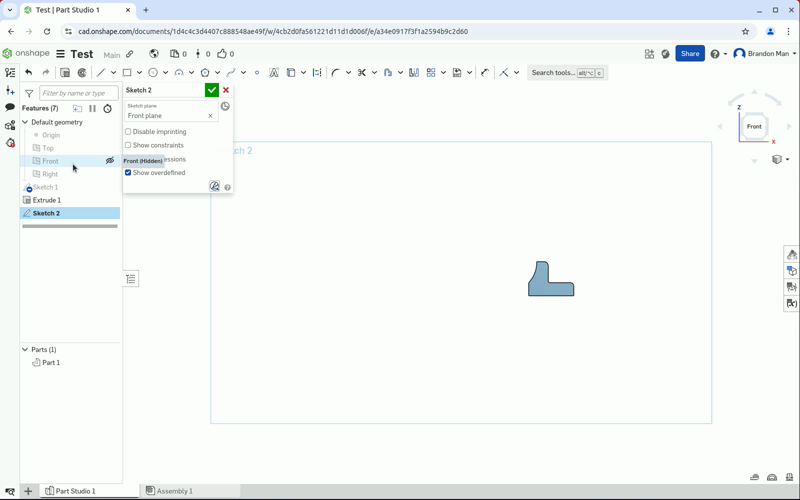
mouse_move(73, 352)
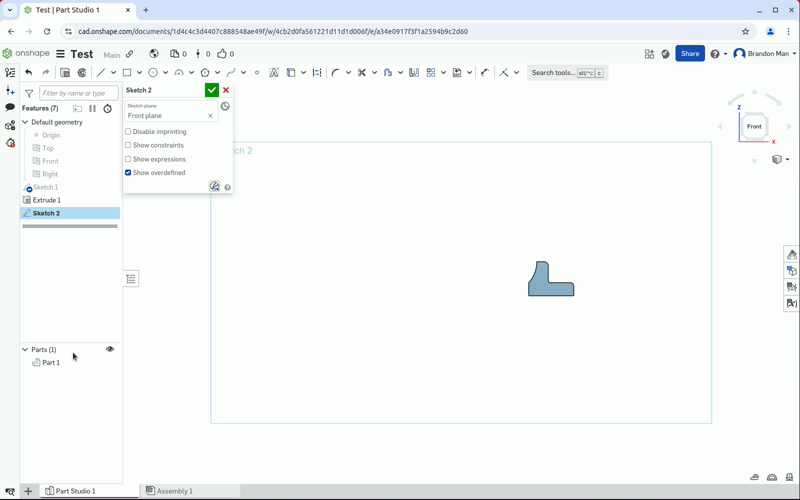
key(y)
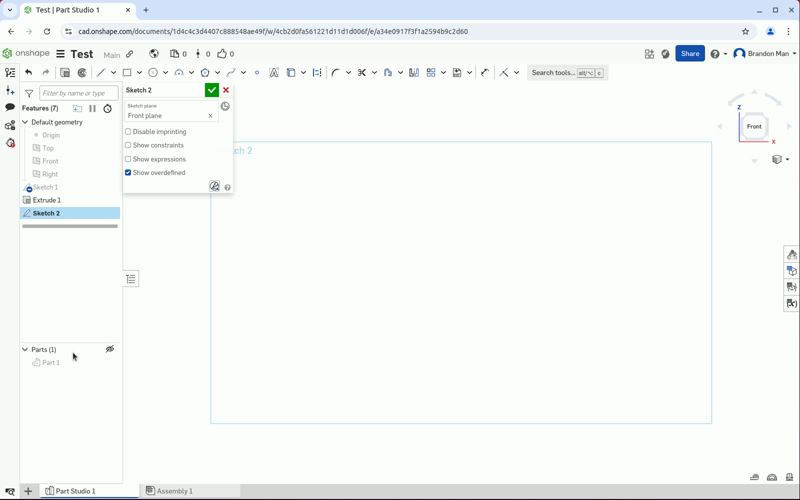
key(l)
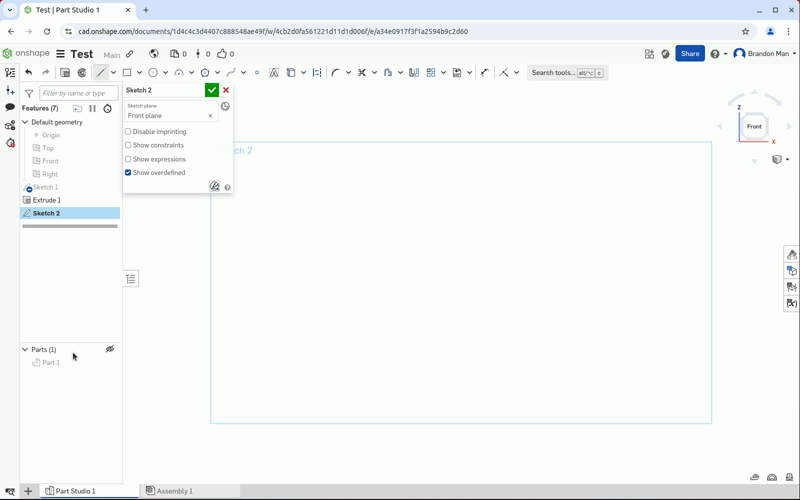
key_down(shift)
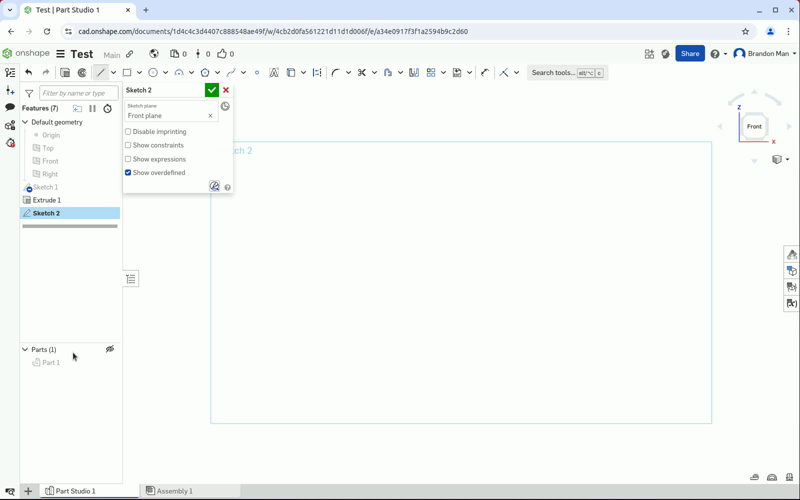
mouse_move(510, 282)
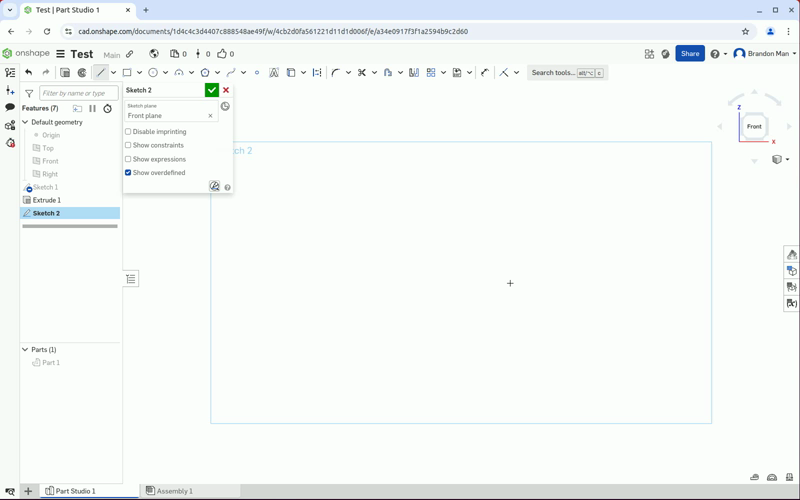
click(510, 282)
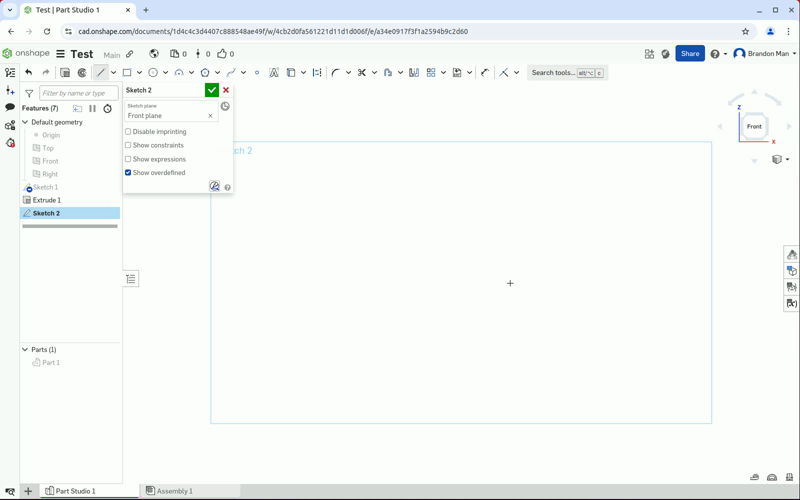
key_up(shift)
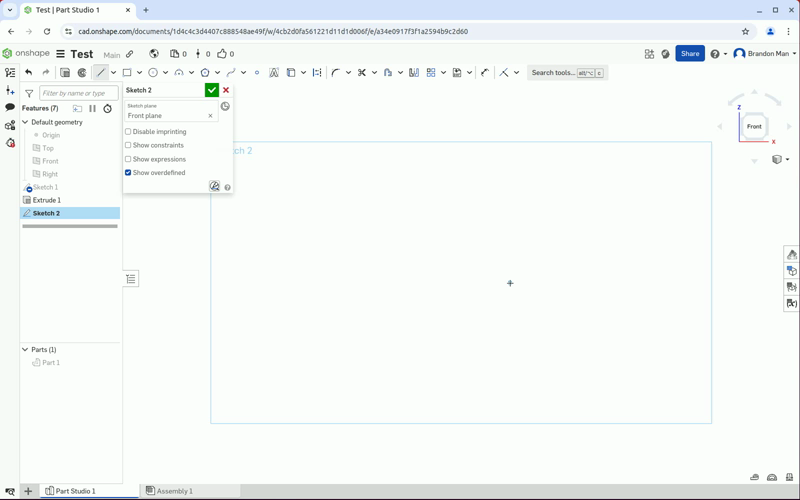
key_down(shift)
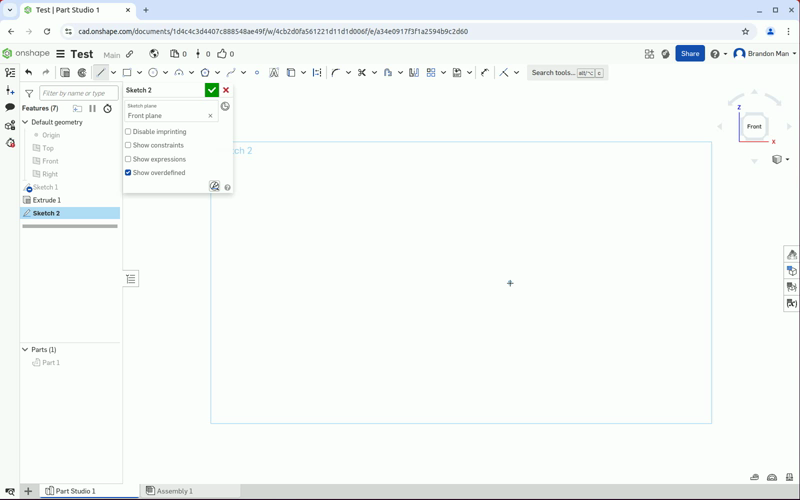
mouse_move(540, 282)
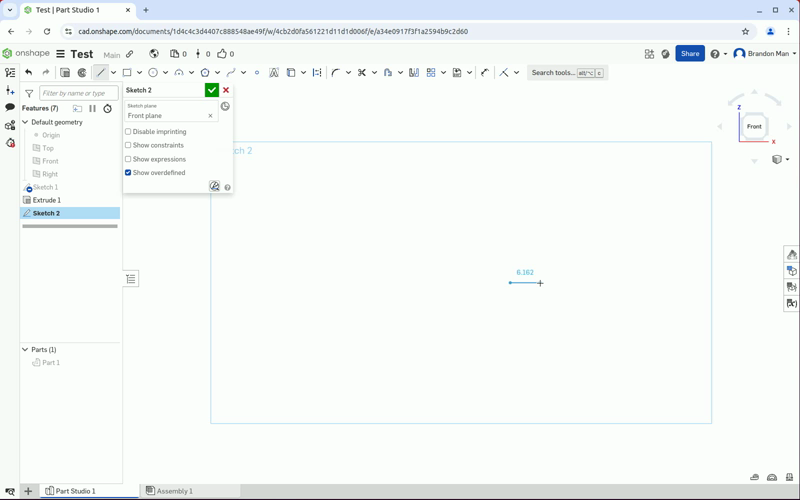
mouse_move(513, 297)
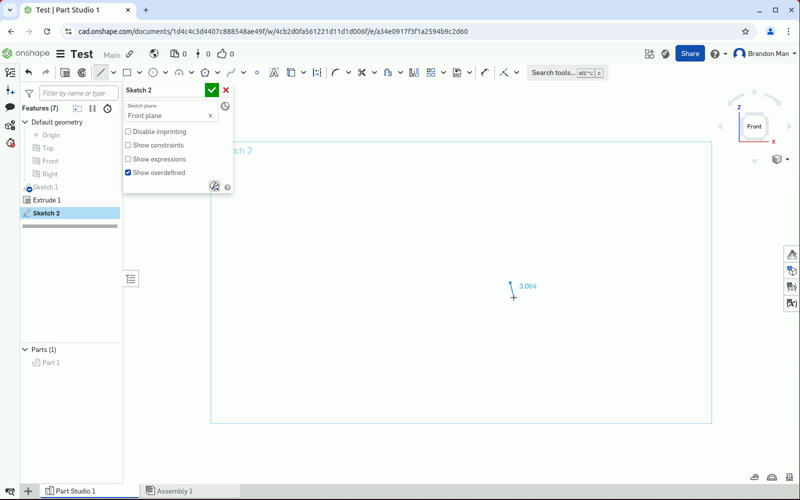
click(513, 297)
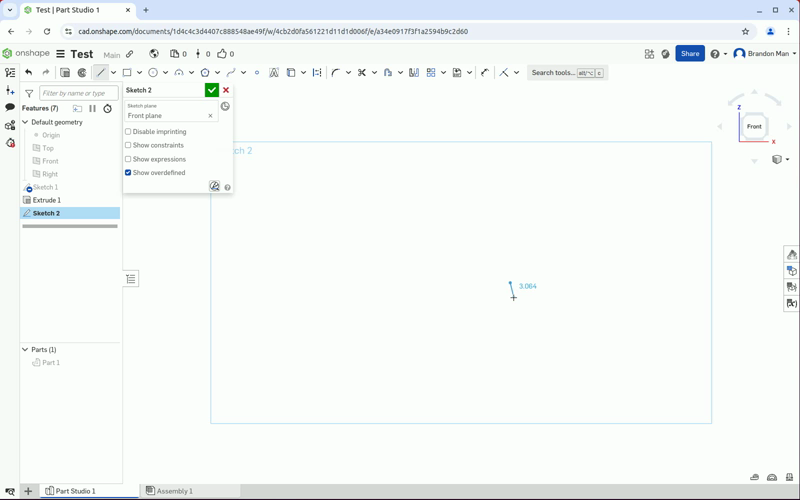
key_up(shift)
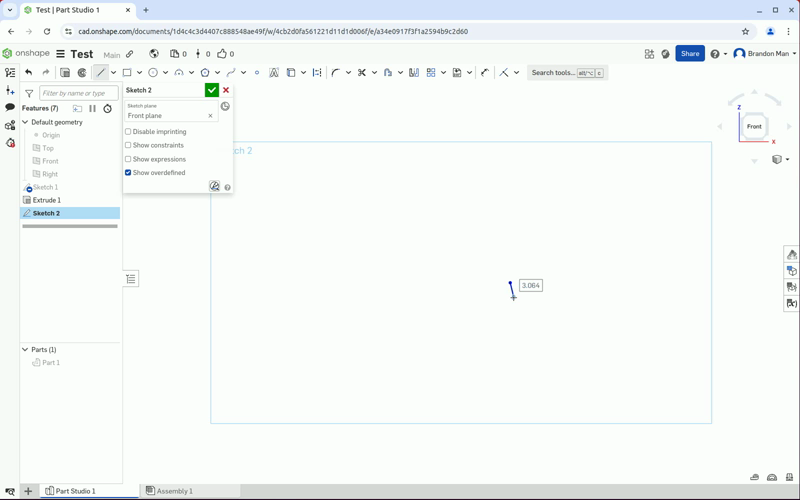
key_down(shift)
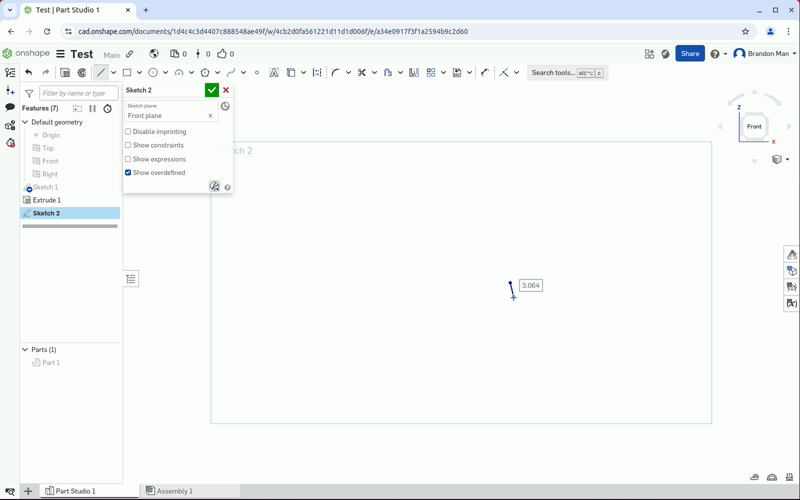
mouse_move(543, 297)
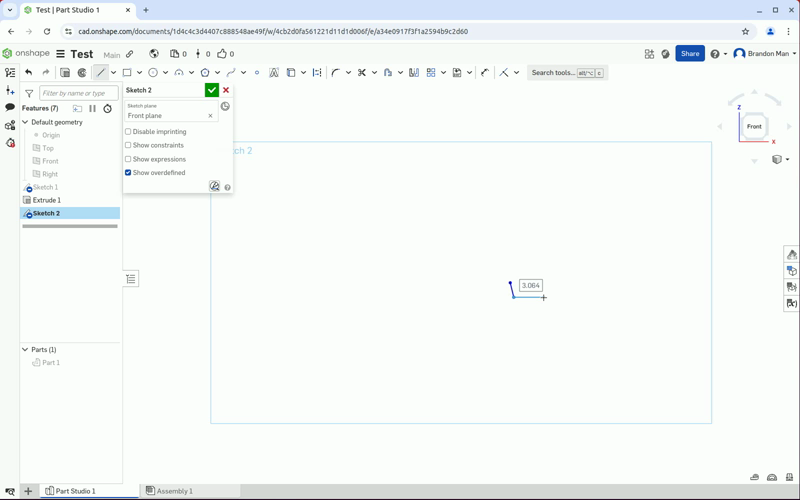
mouse_move(529, 297)
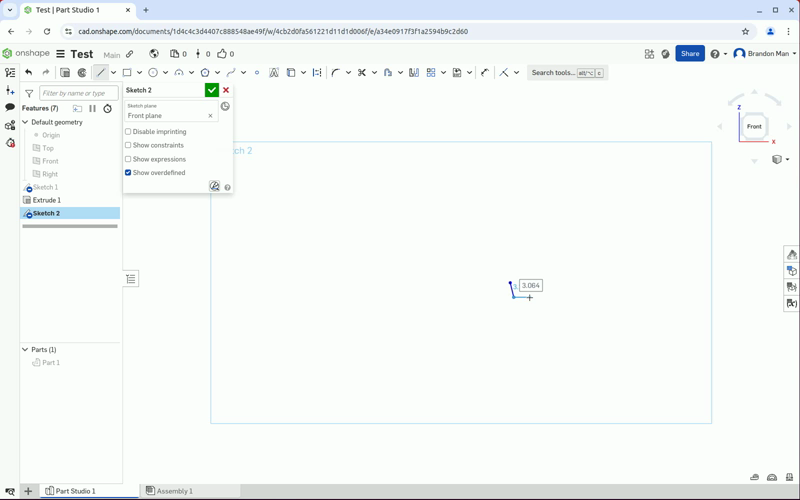
click(529, 297)
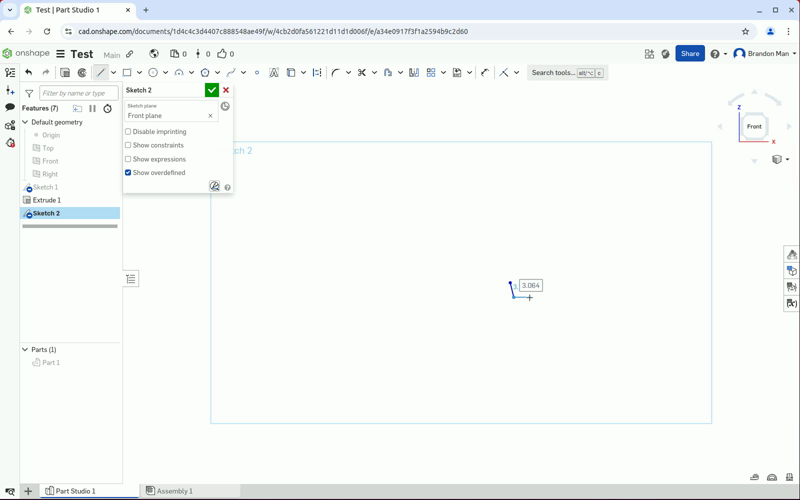
key_up(shift)
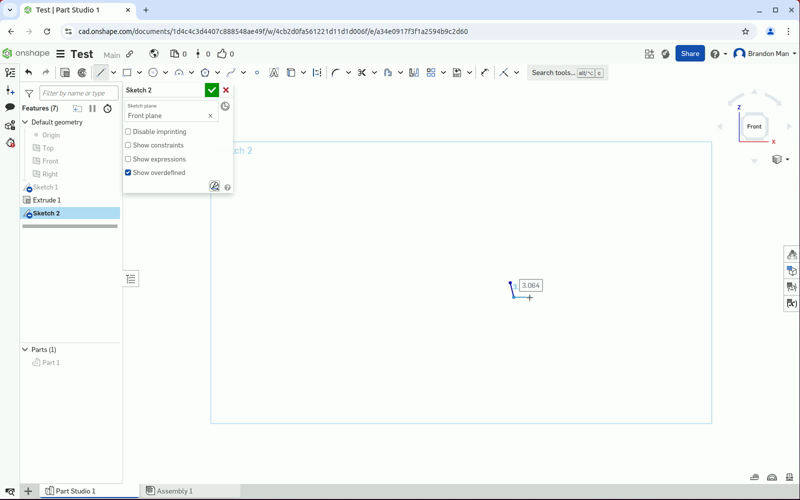
key_down(shift)
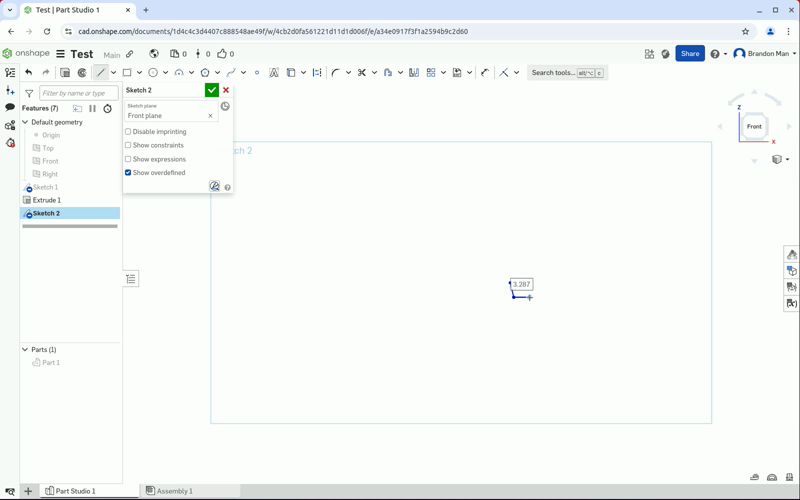
mouse_move(559, 297)
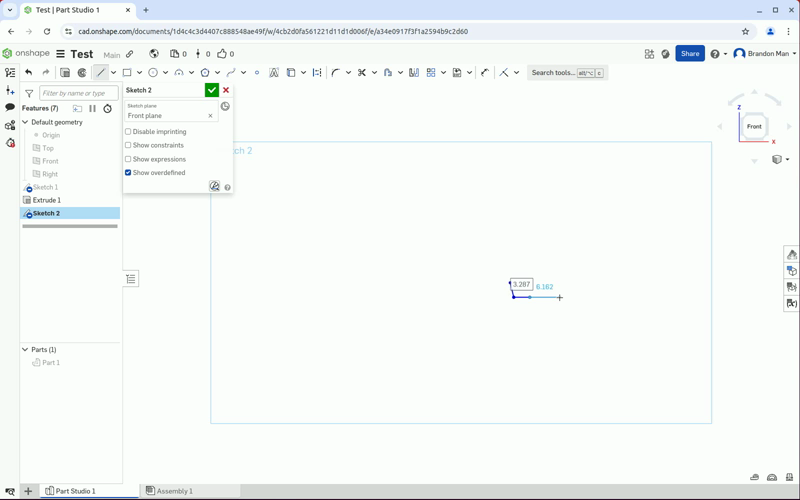
mouse_move(529, 282)
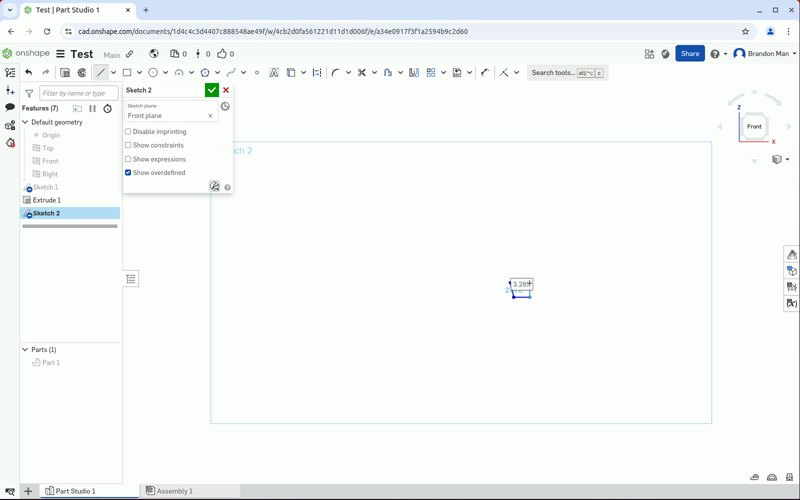
click(529, 282)
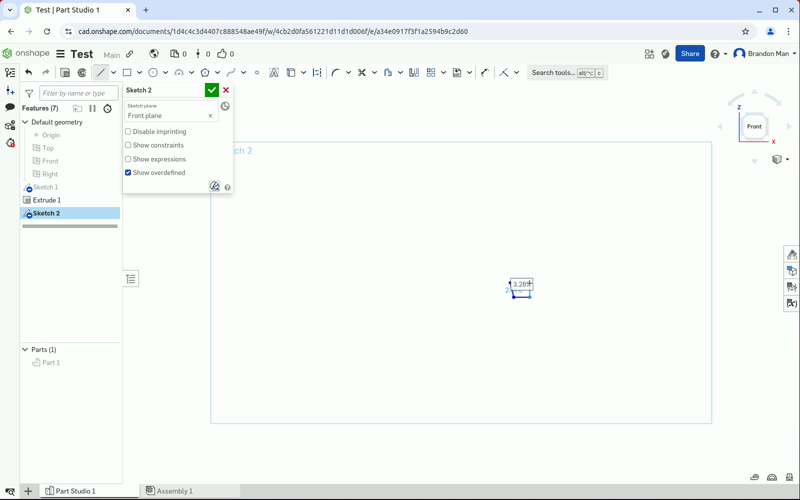
key_up(shift)
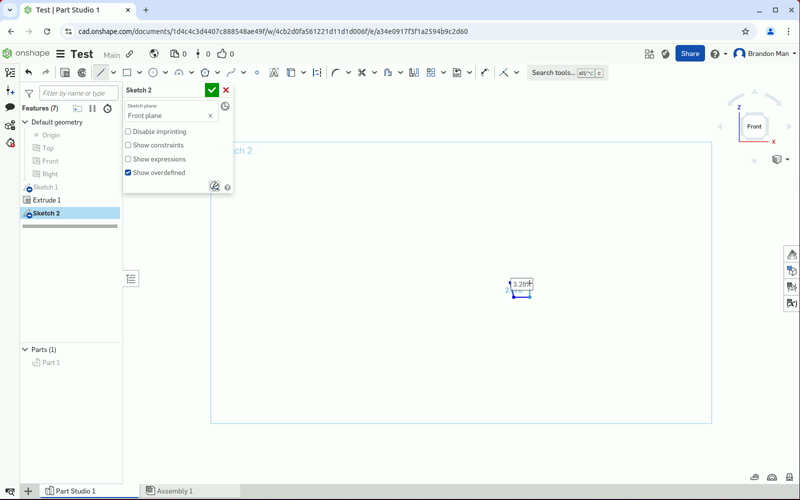
mouse_move(559, 282)
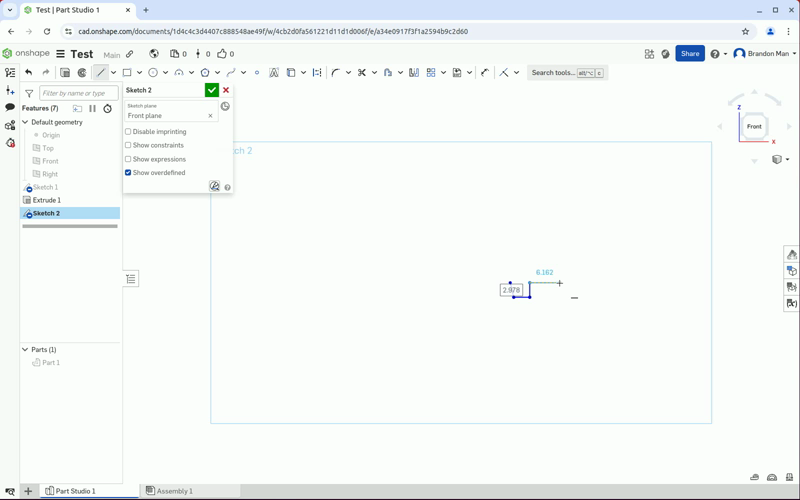
key_down(shift)
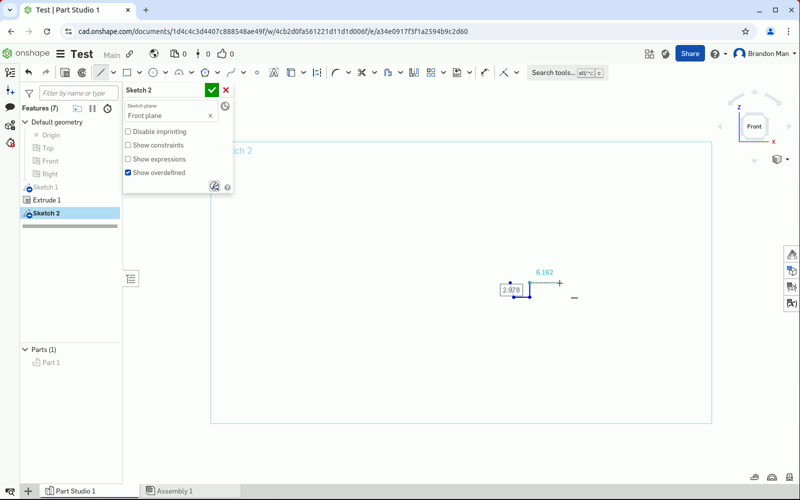
mouse_move(510, 282)
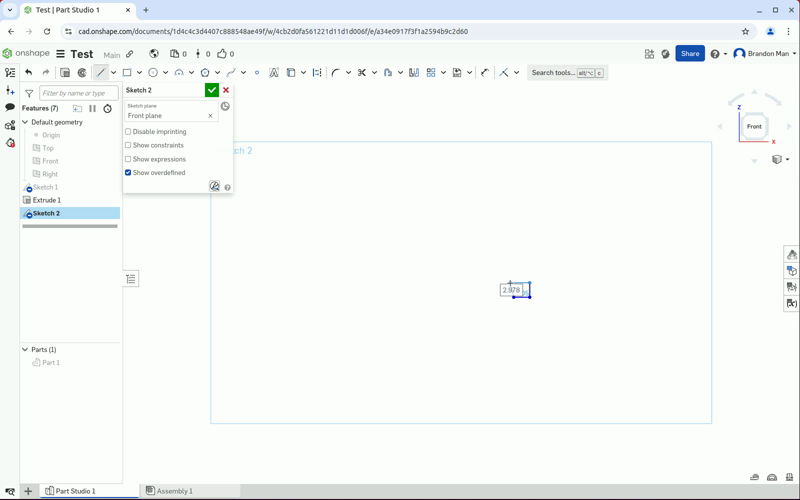
key_up(shift)
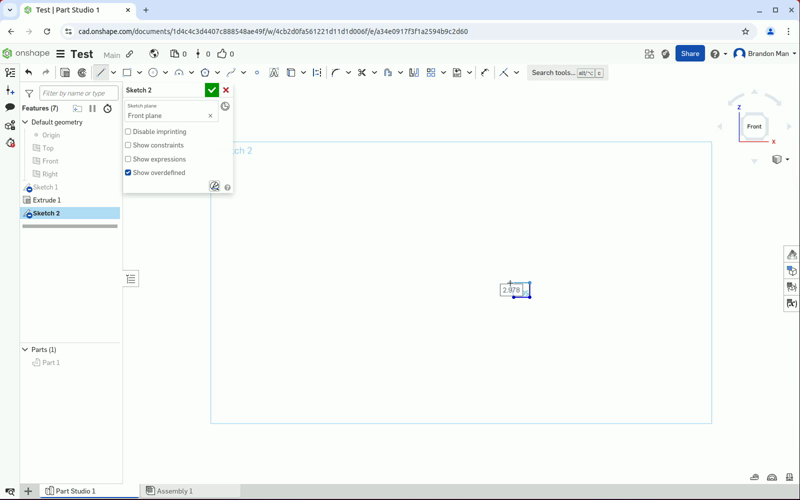
click(510, 282)
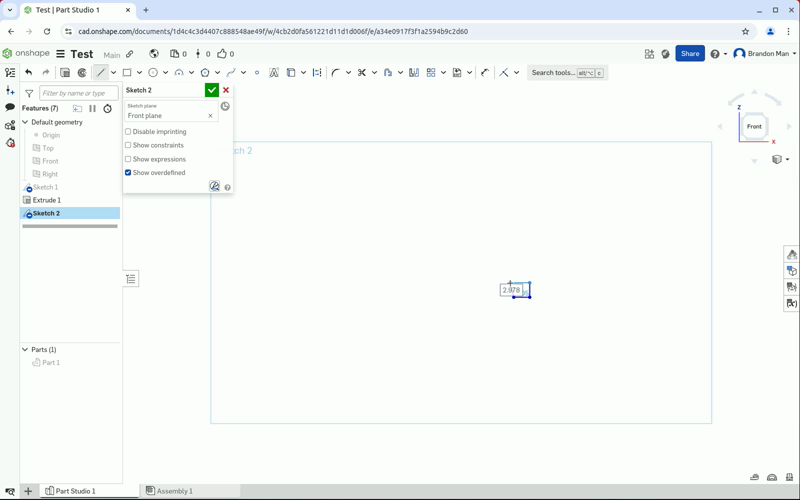
key(esc)
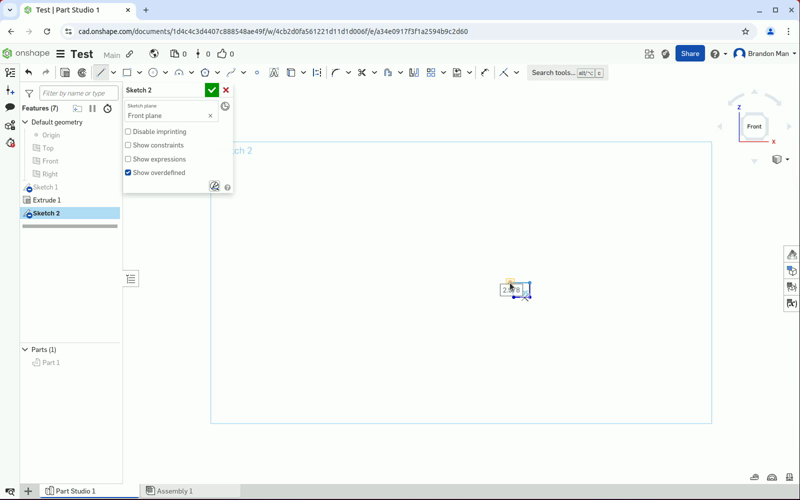
mouse_move(513, 295)
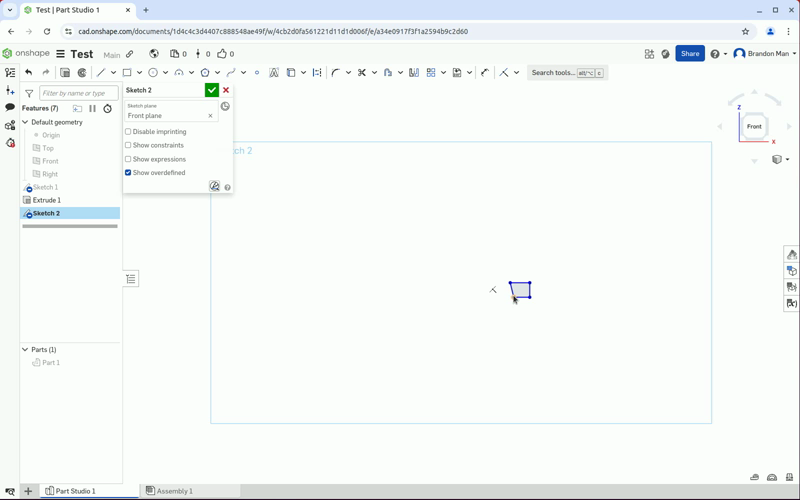
scroll(6)
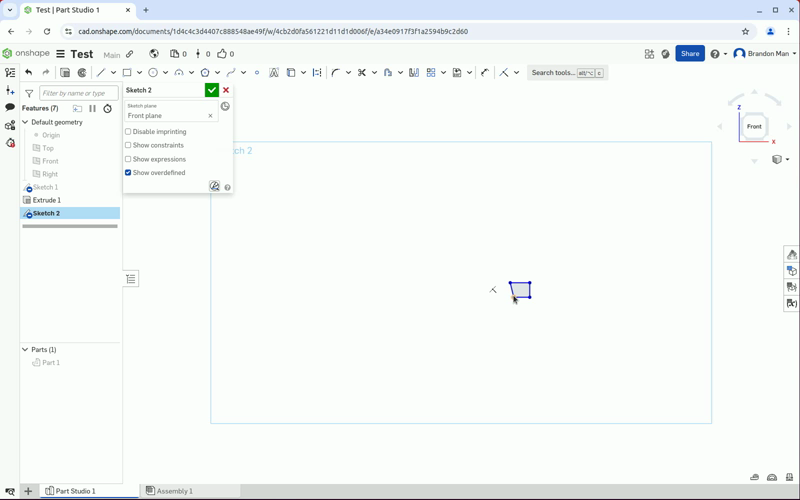
scroll(6)
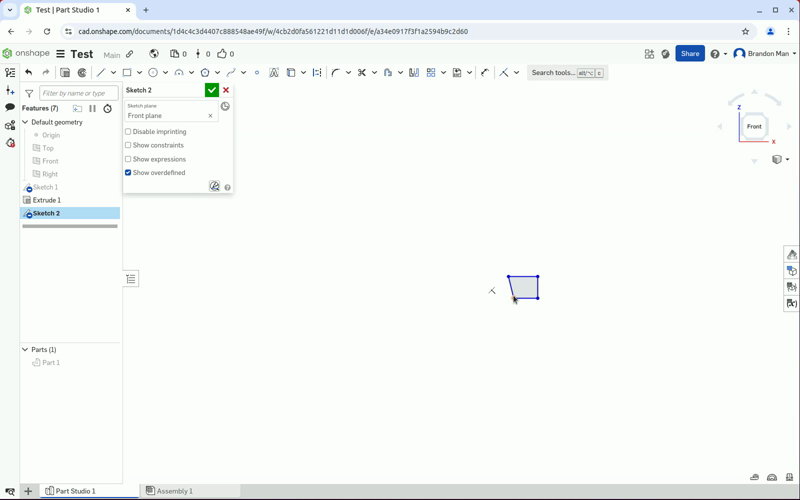
scroll(6)
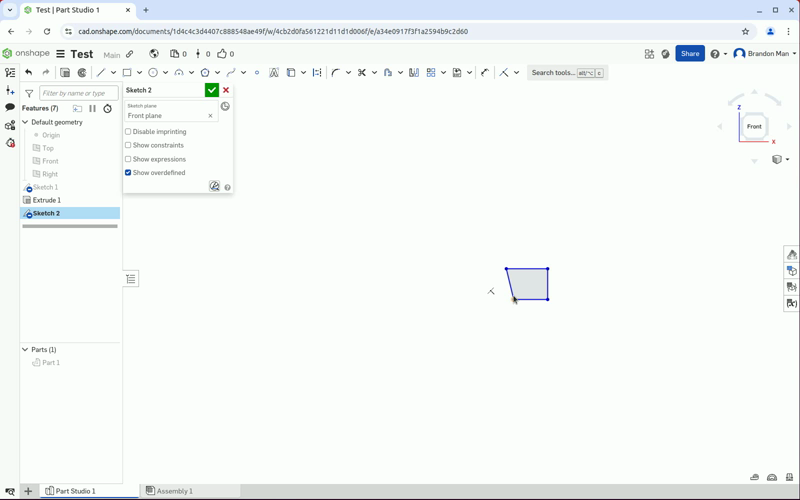
scroll(6)
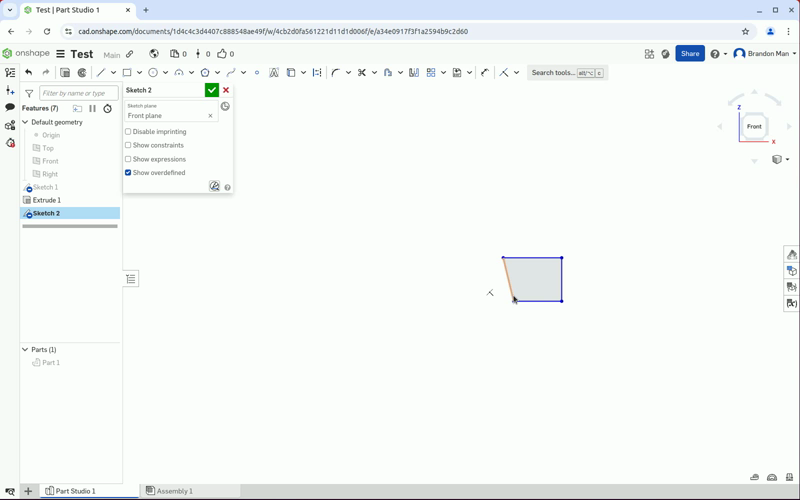
scroll(6)
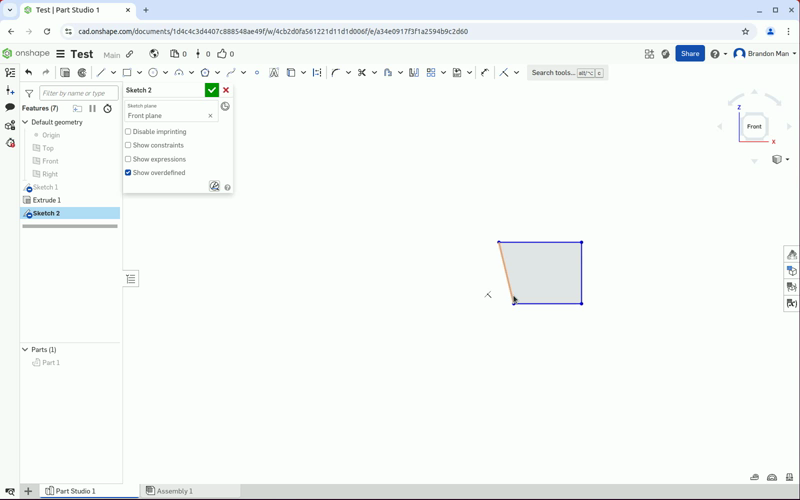
scroll(6)
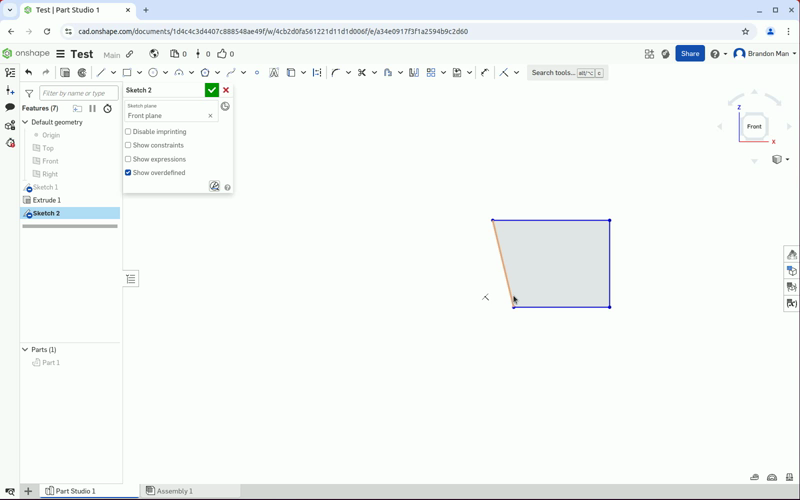
scroll(6)
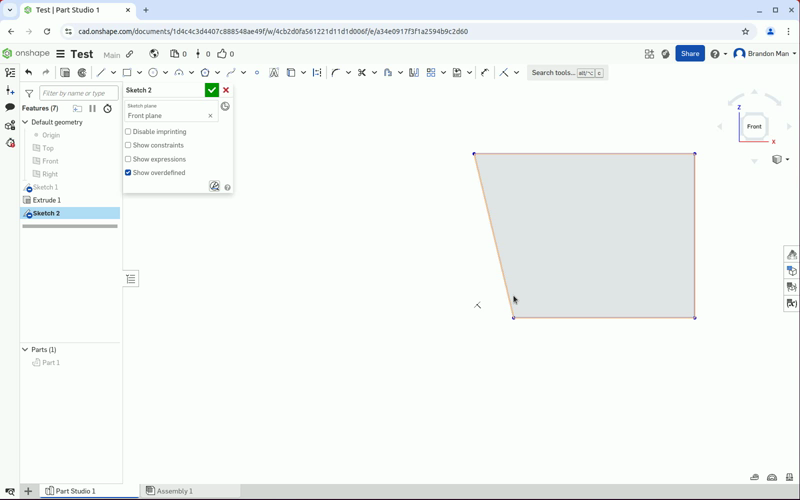
click(513, 295)
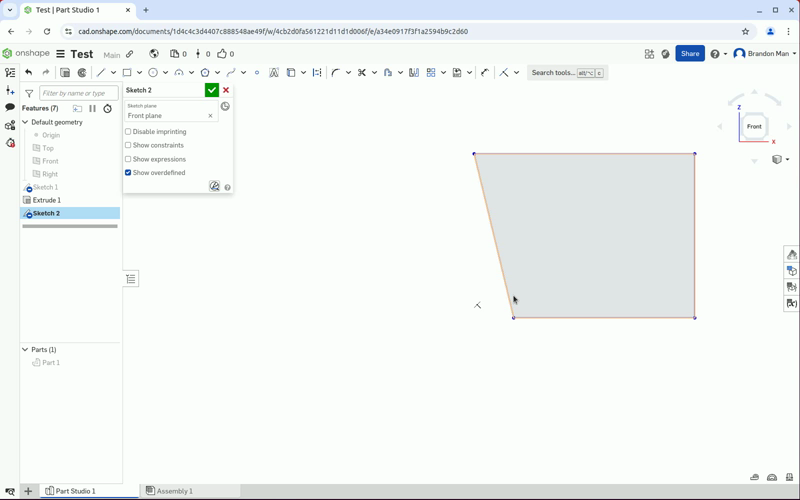
scroll(-6)
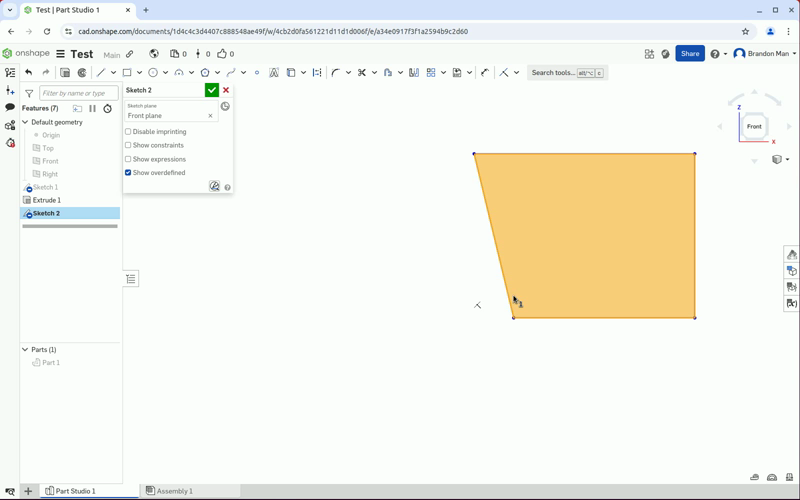
scroll(-6)
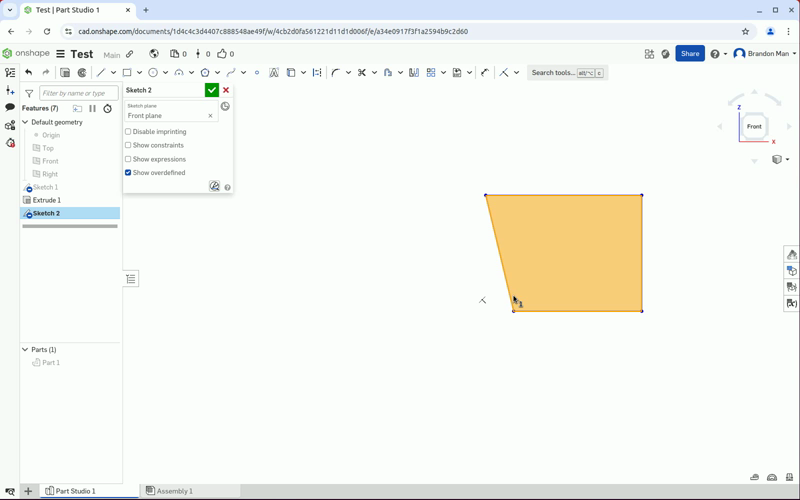
scroll(-6)
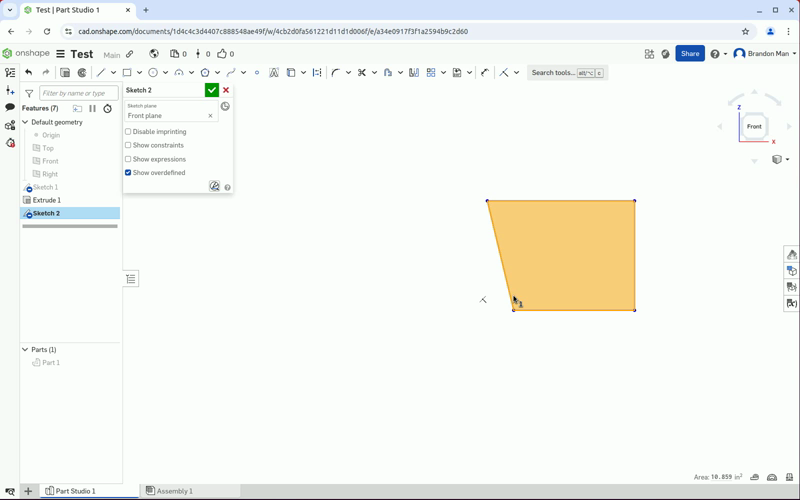
scroll(-6)
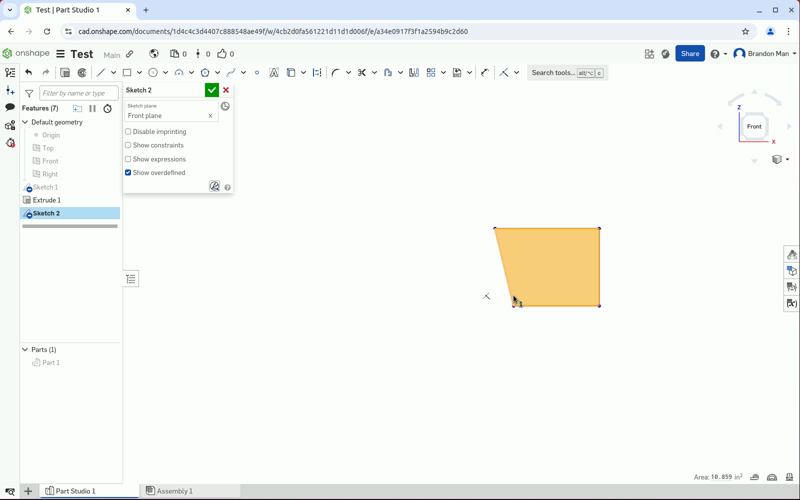
scroll(-6)
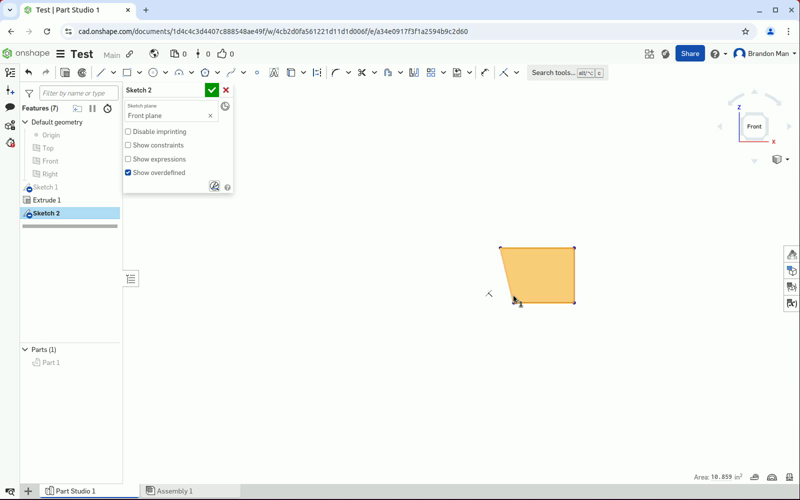
scroll(-6)
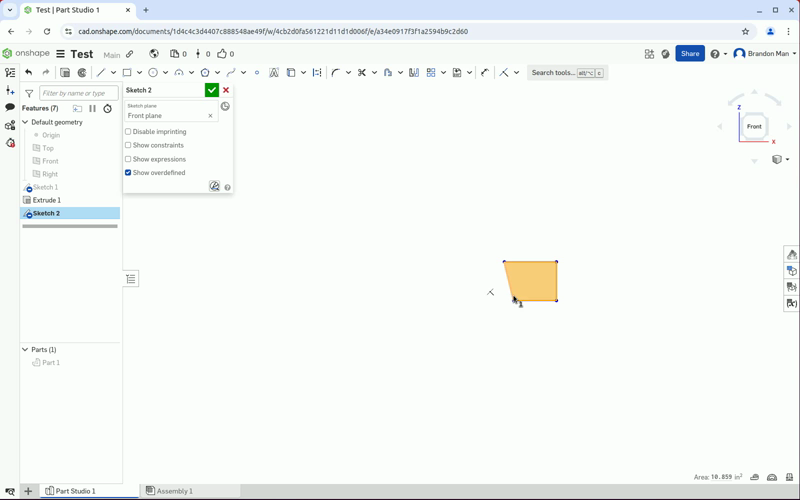
scroll(-6)
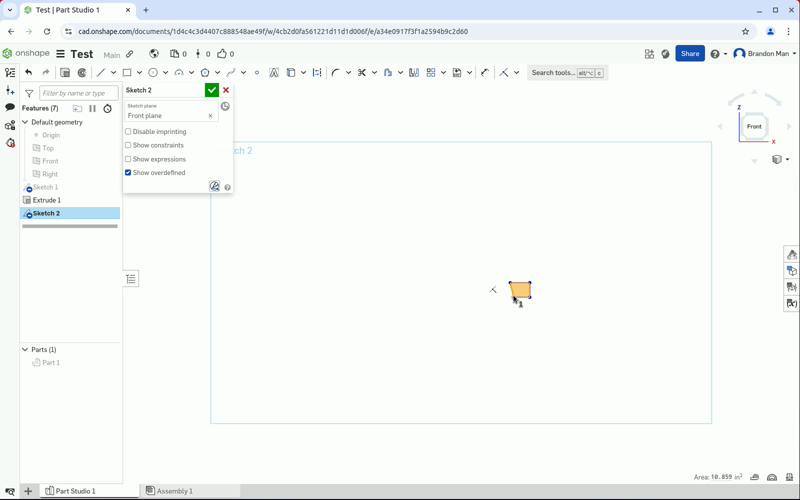
mouse_move(73, 352)
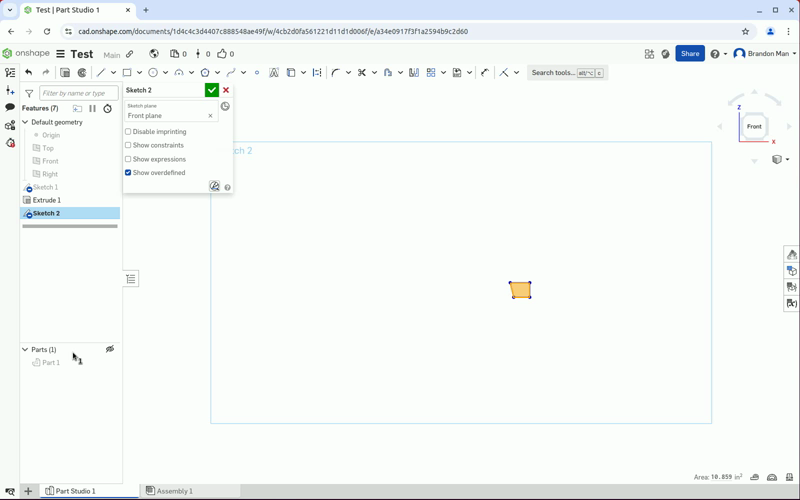
key(shift+y)
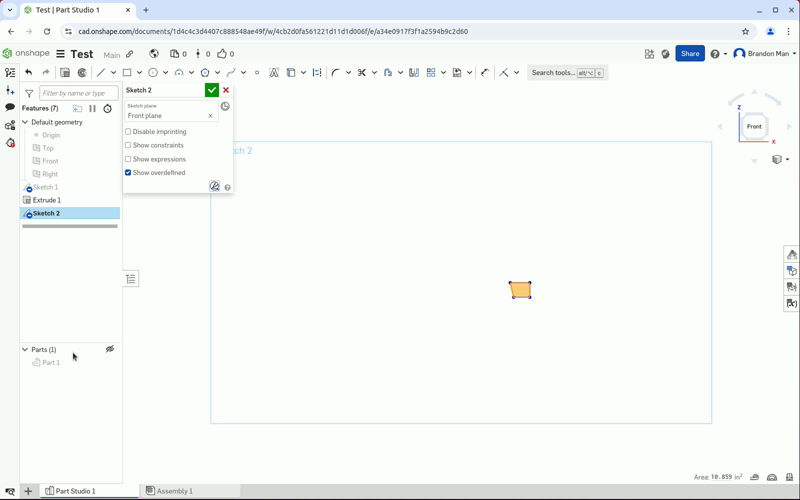
key(shift+e)
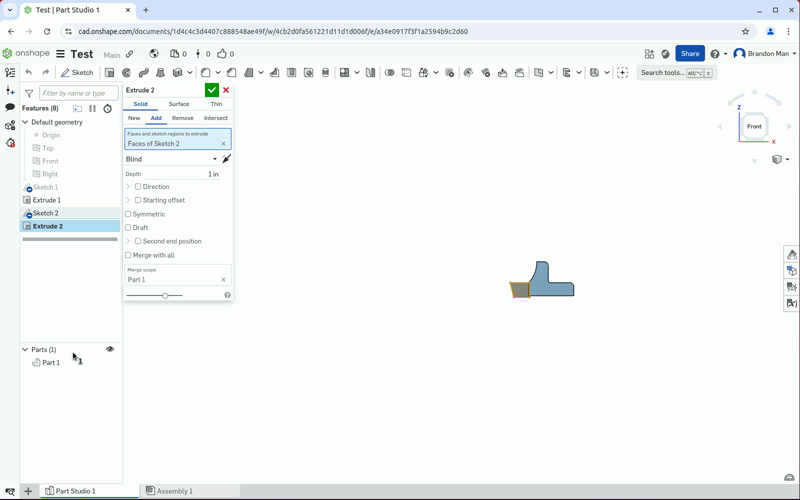
mouse_move(143, 106)
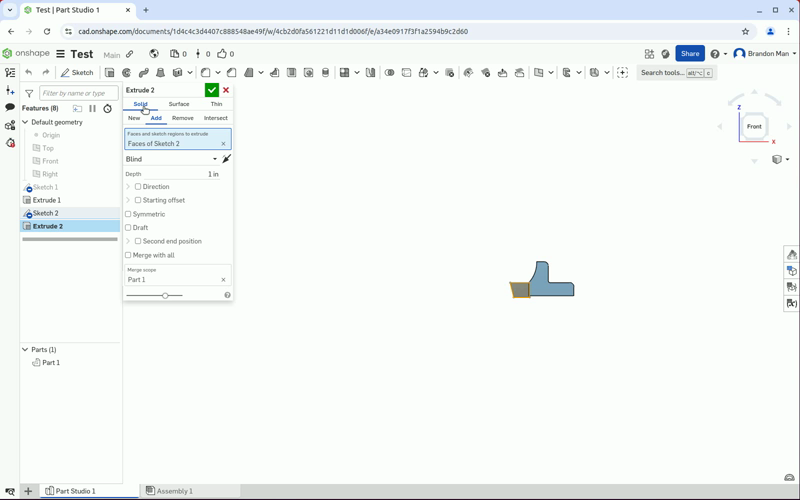
click(143, 106)
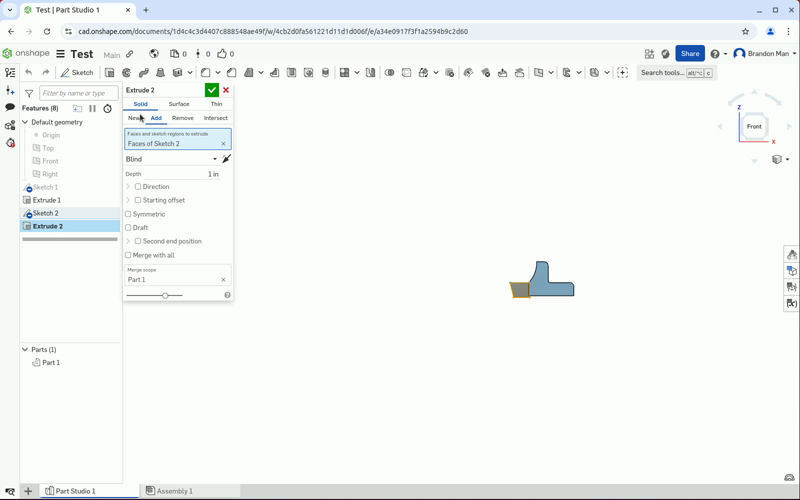
mouse_move(137, 120)
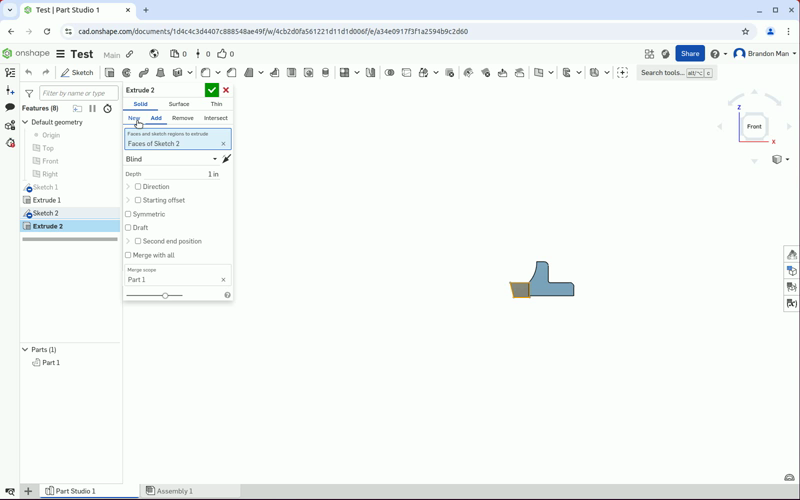
click(137, 120)
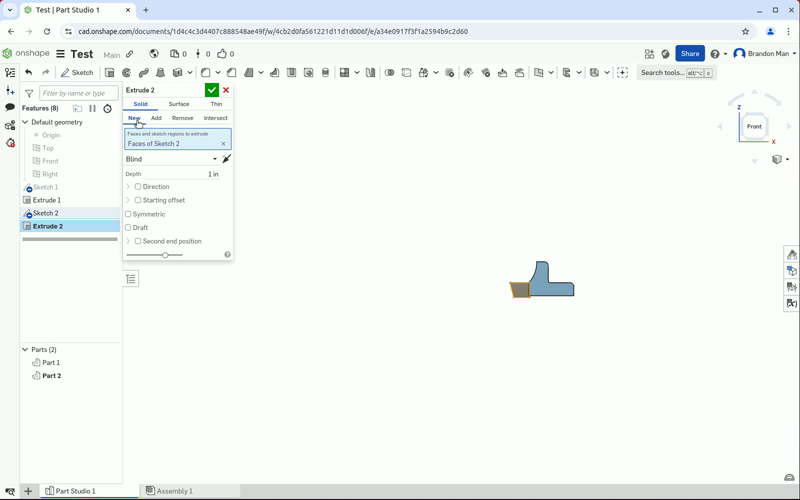
key(tab, 4)
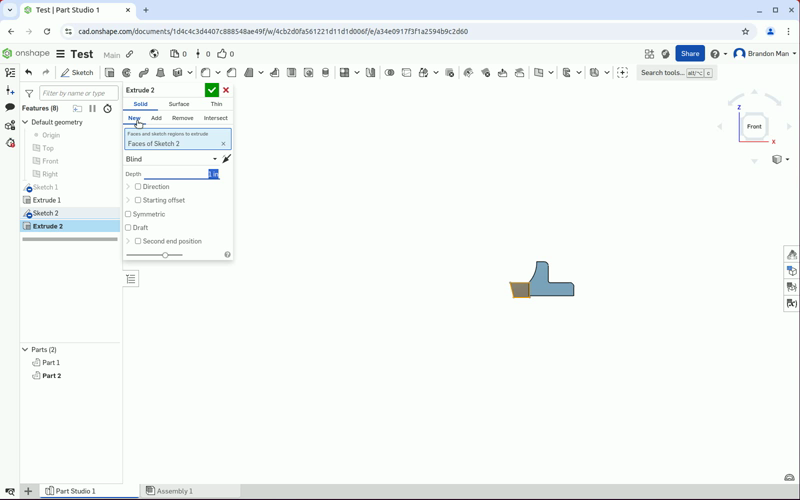
text(7.221)
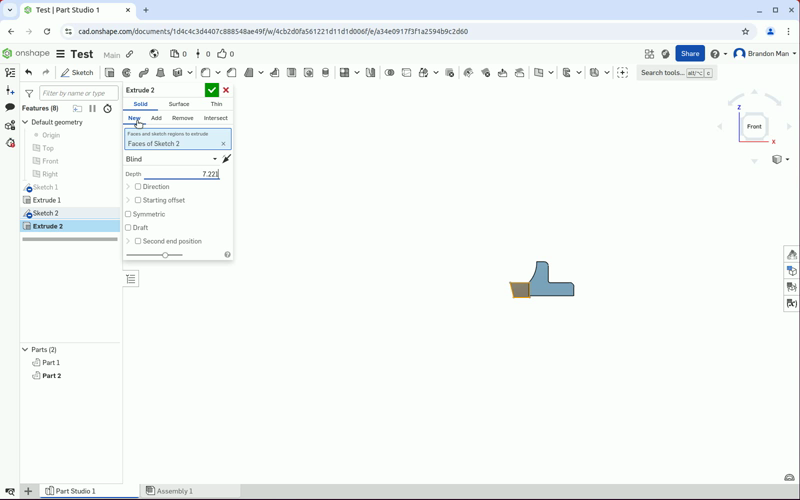
key(enter)
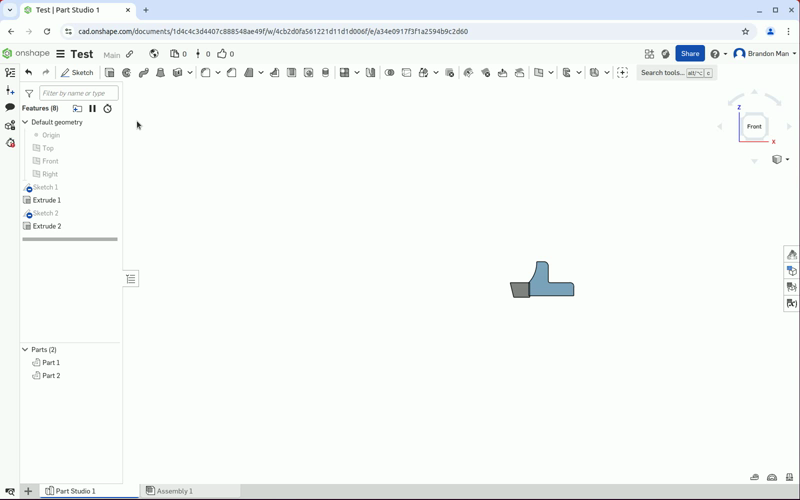
key(shift+h)
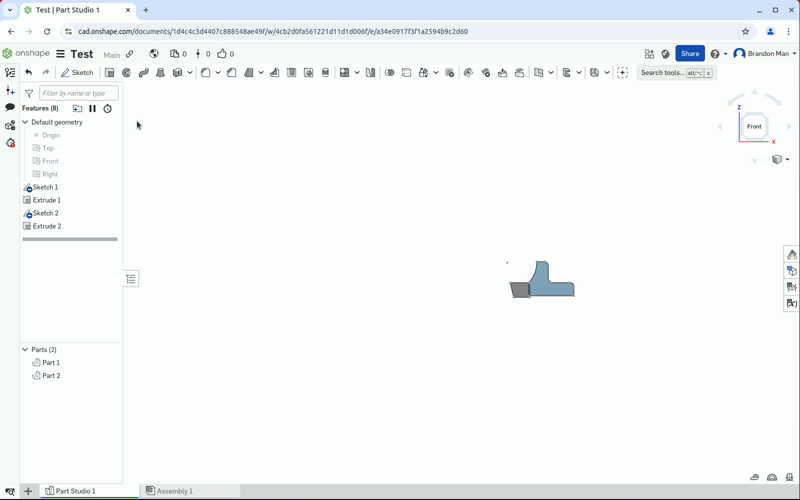
key(shift+h)
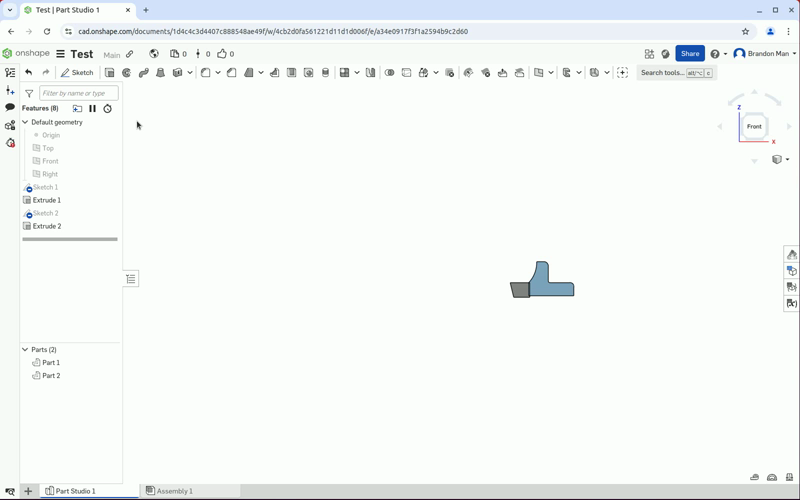
mouse_move(73, 189)
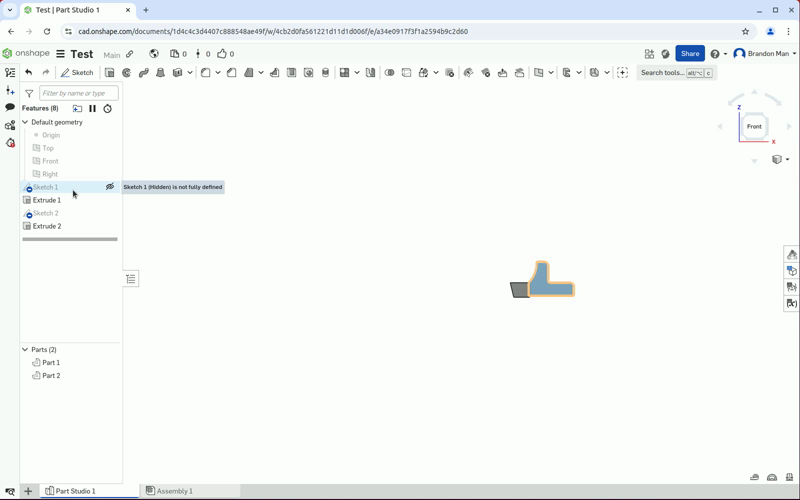
click(73, 189)
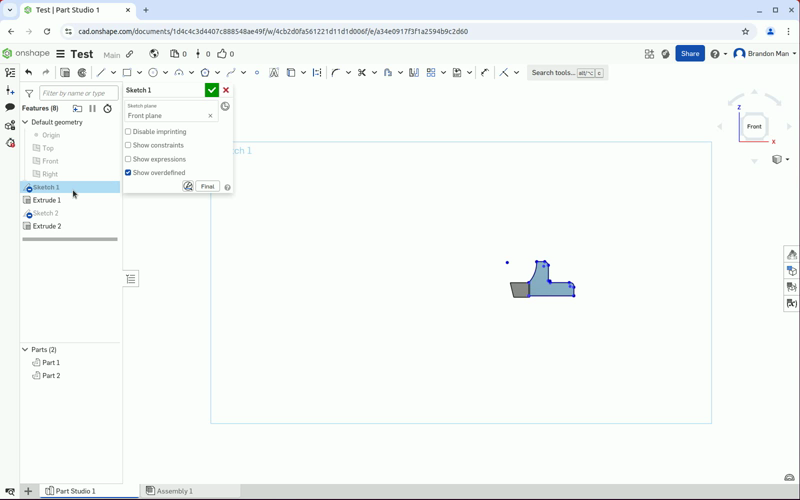
mouse_move(229, 92)
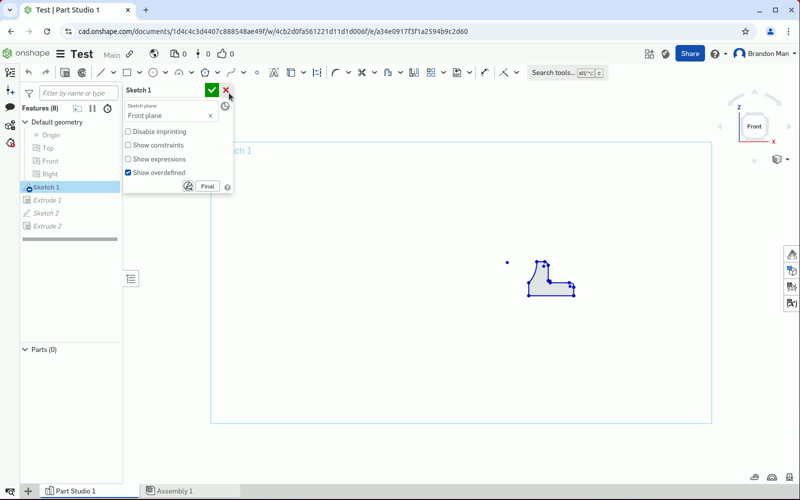
click(229, 92)
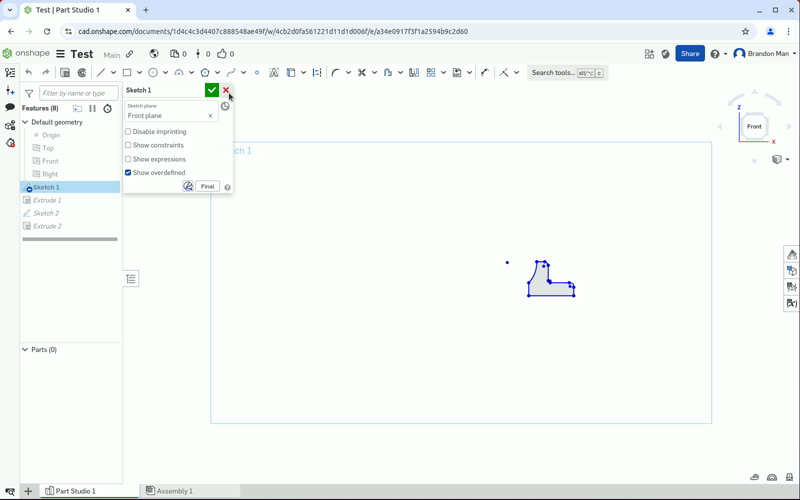
key(shift+s)
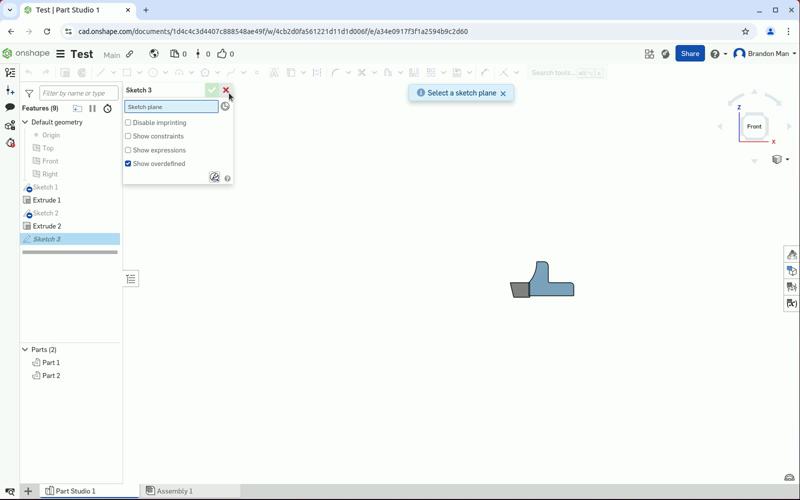
mouse_move(73, 163)
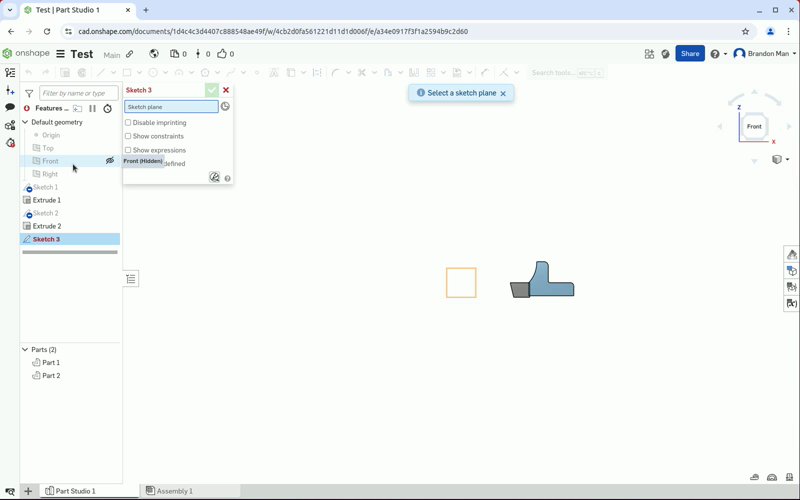
click(73, 163)
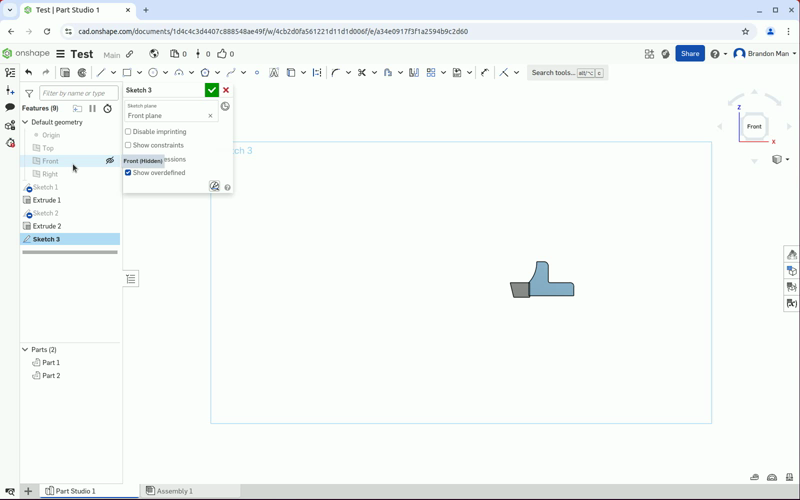
mouse_move(73, 352)
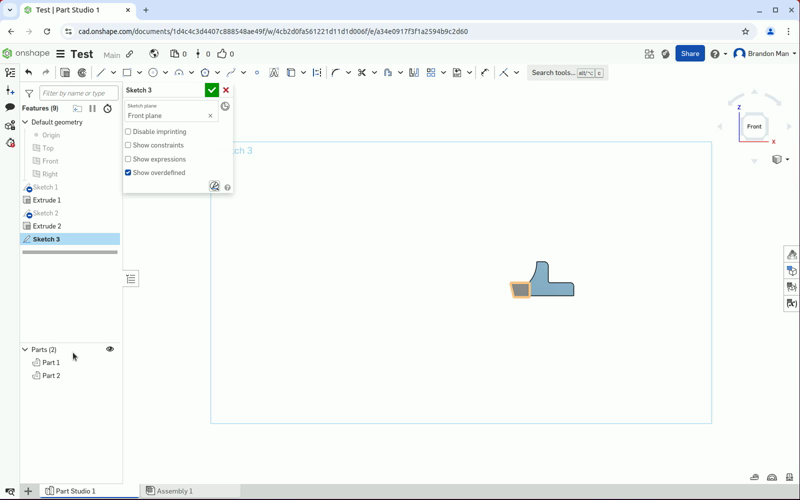
key(y)
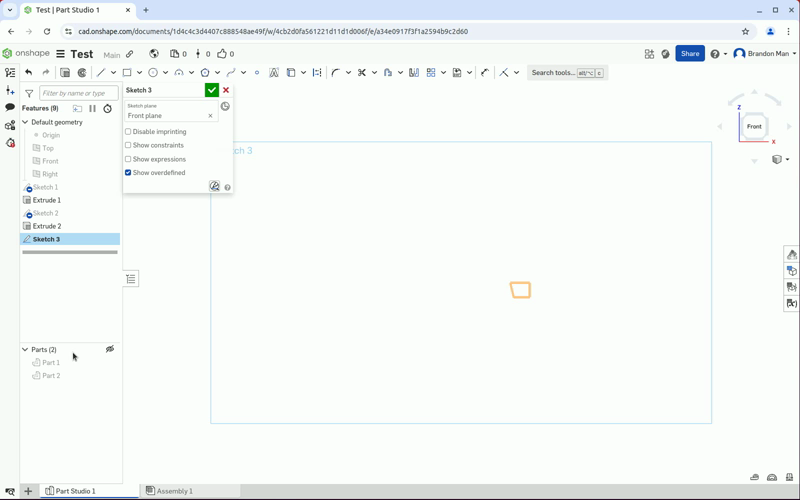
key(l)
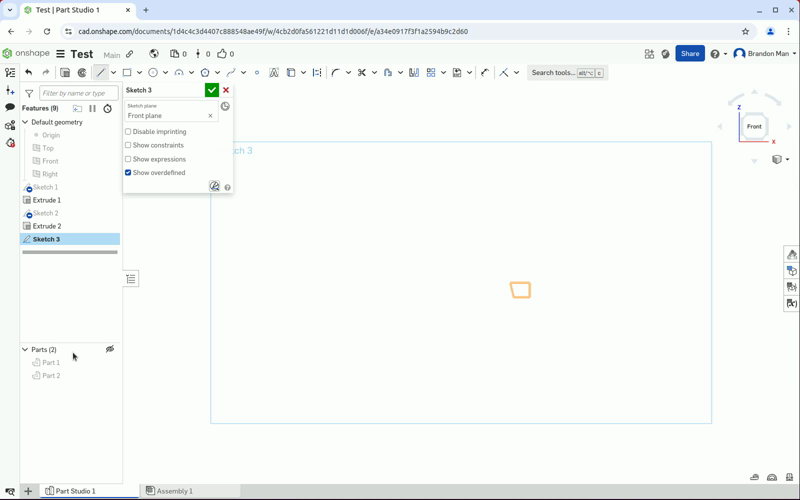
key_down(shift)
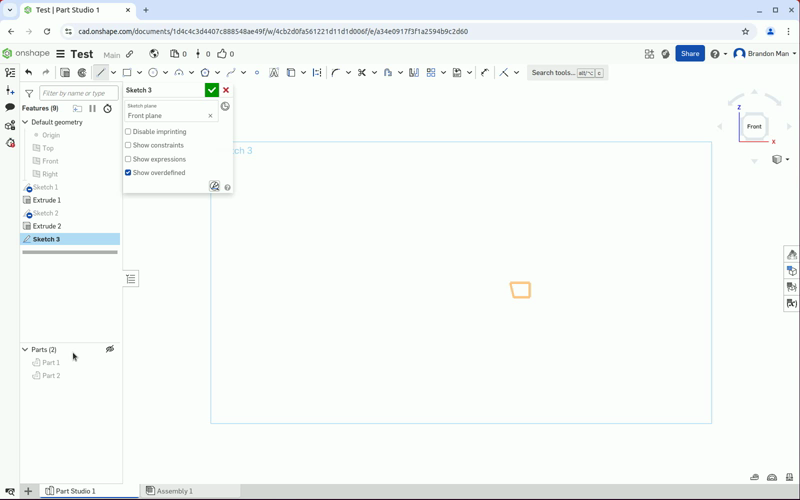
mouse_move(460, 295)
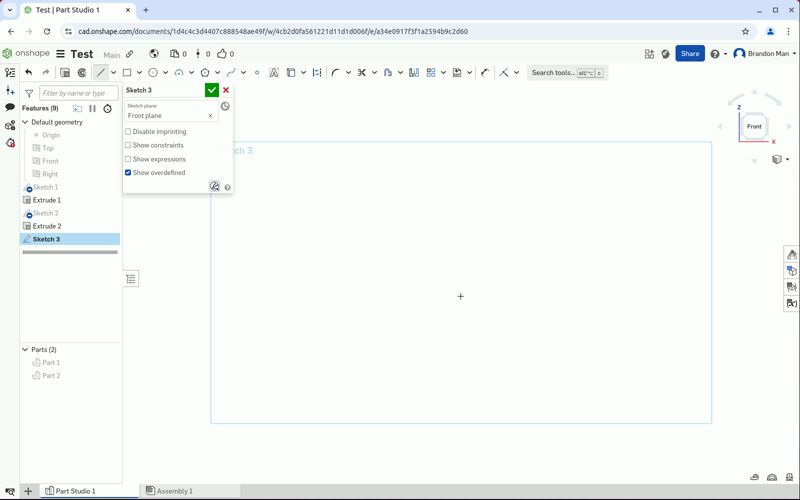
click(460, 295)
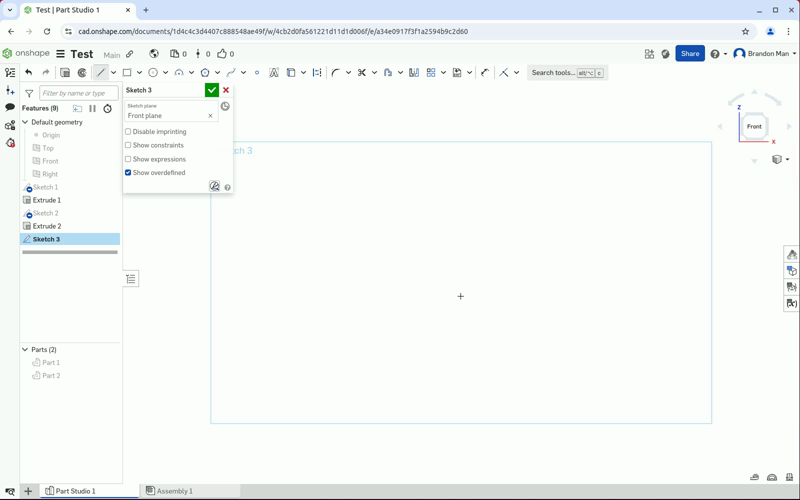
key_up(shift)
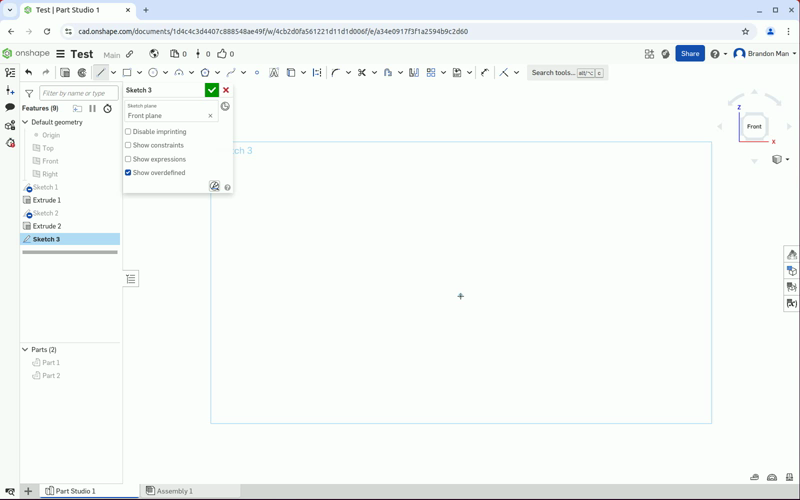
key_down(shift)
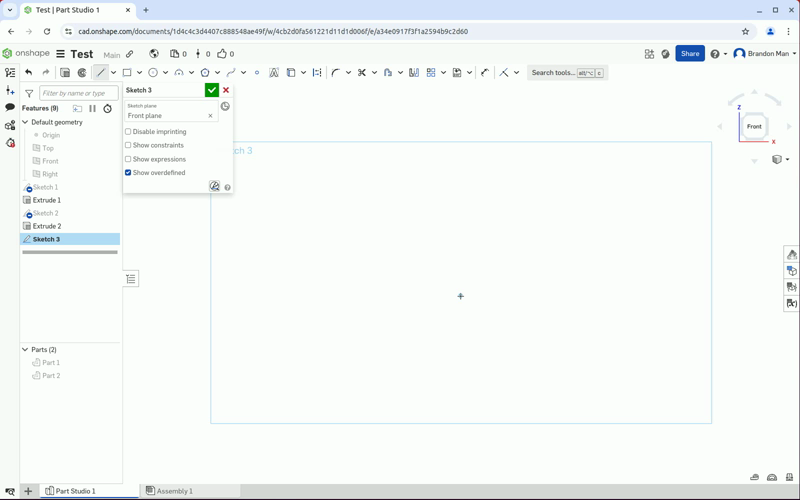
mouse_move(490, 295)
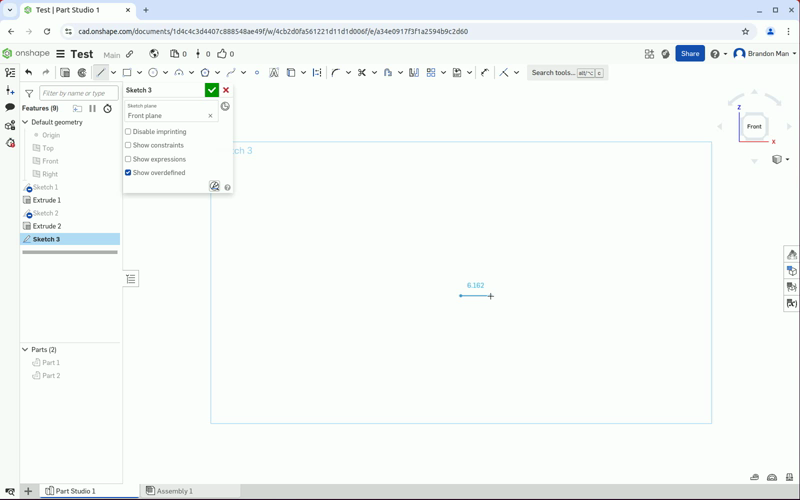
mouse_move(514, 295)
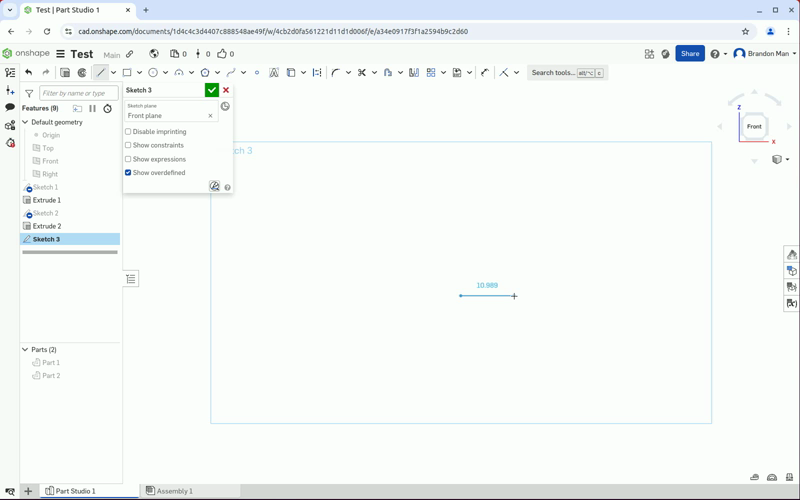
click(514, 295)
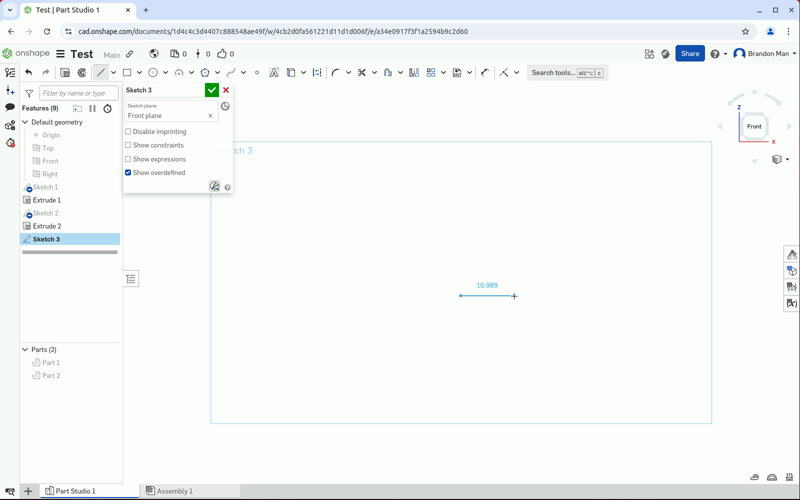
key_up(shift)
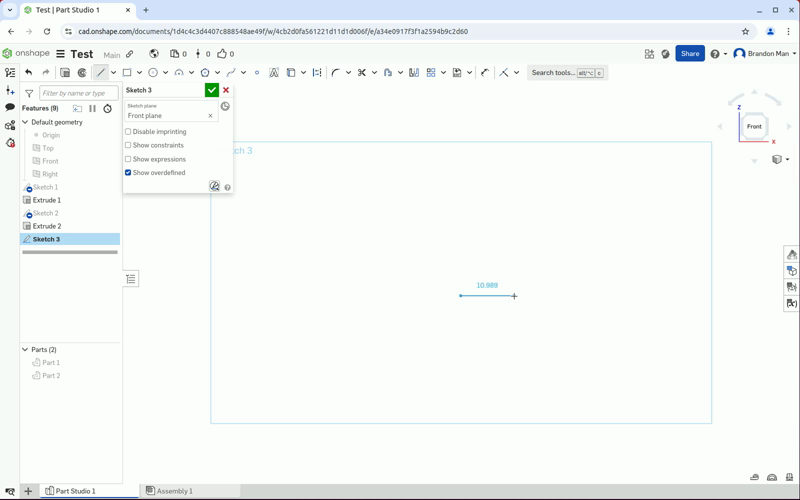
key_down(shift)
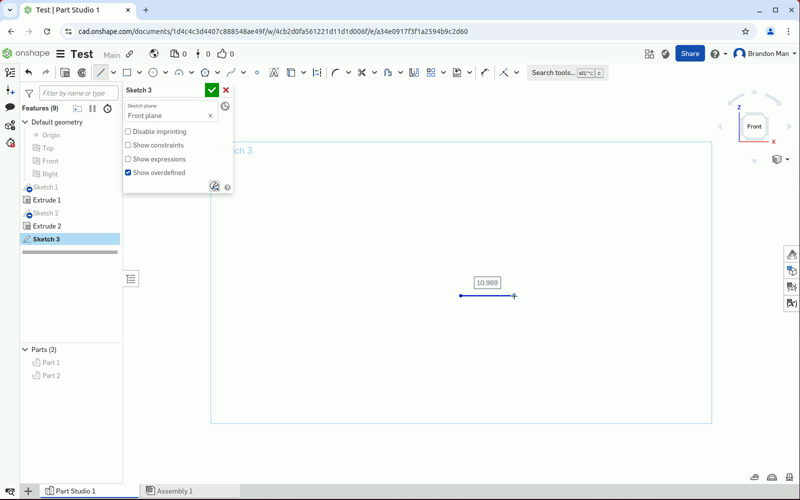
mouse_move(544, 295)
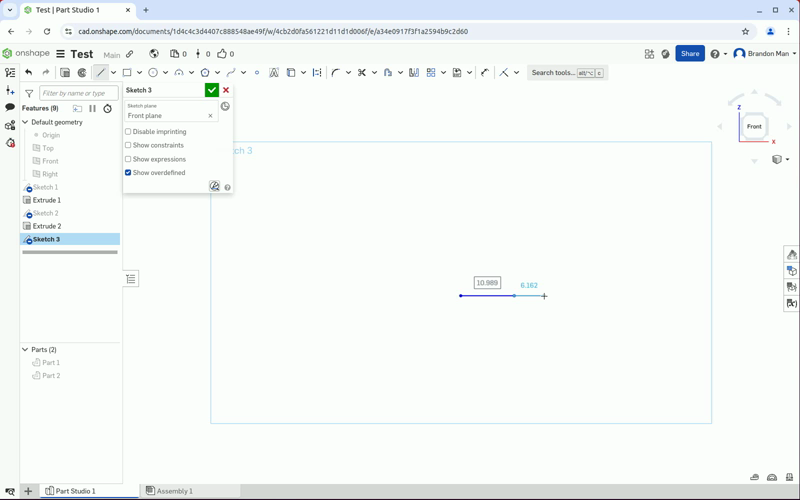
mouse_move(510, 282)
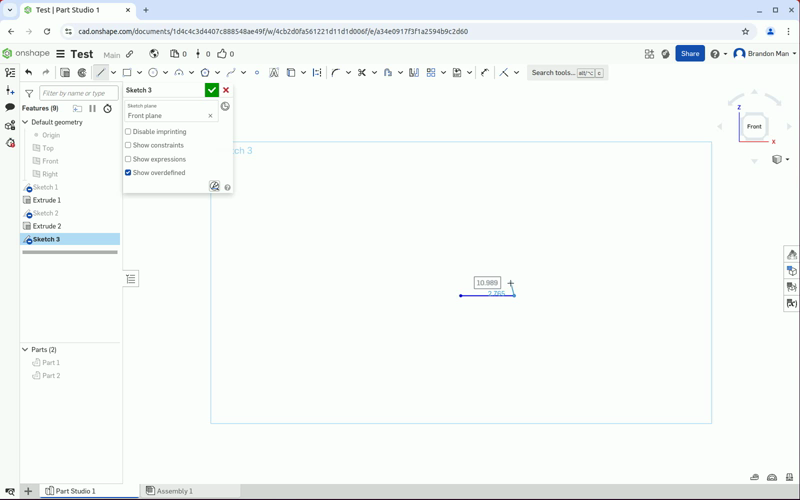
click(510, 282)
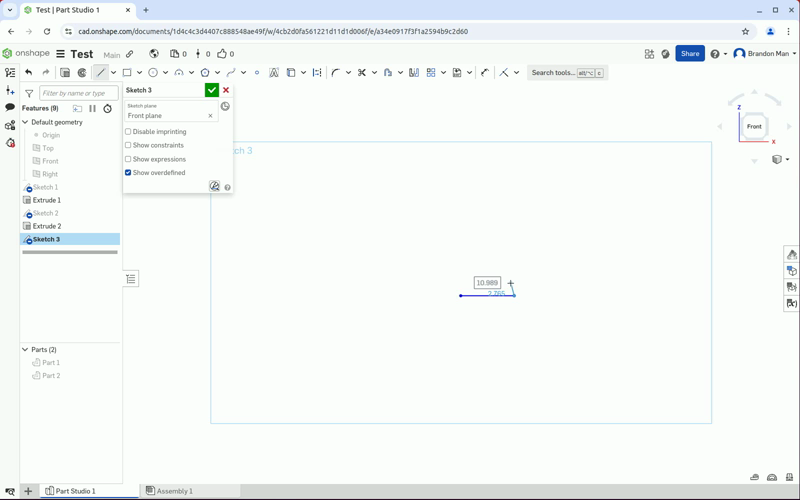
key_up(shift)
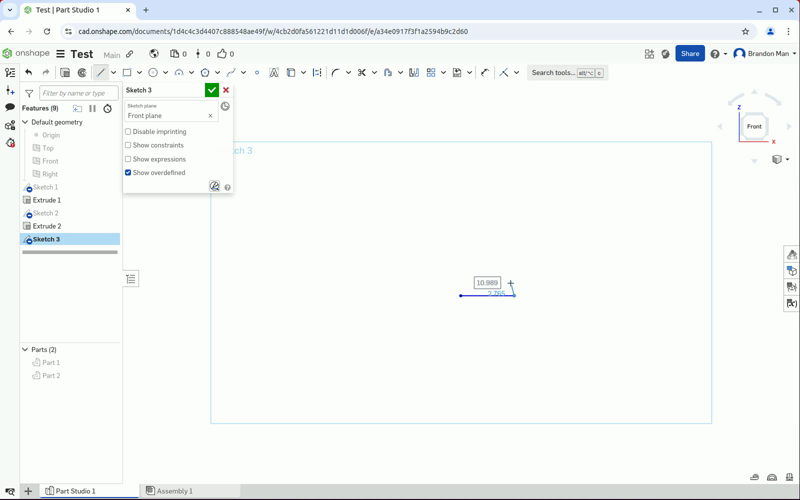
key_down(shift)
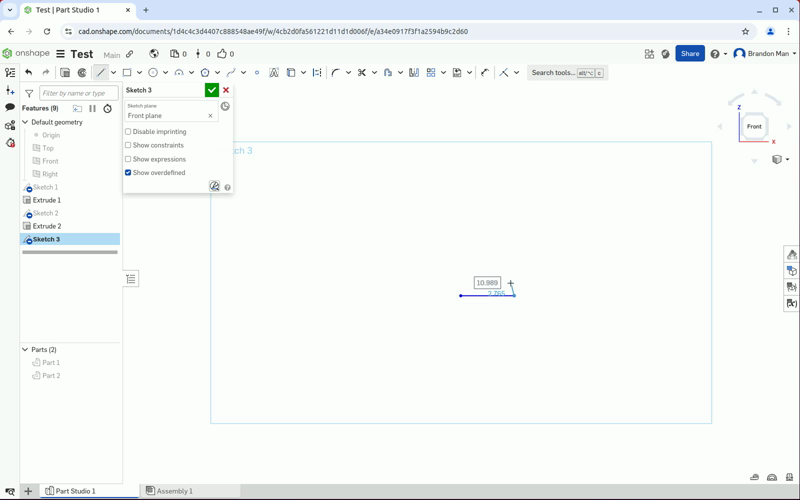
mouse_move(540, 282)
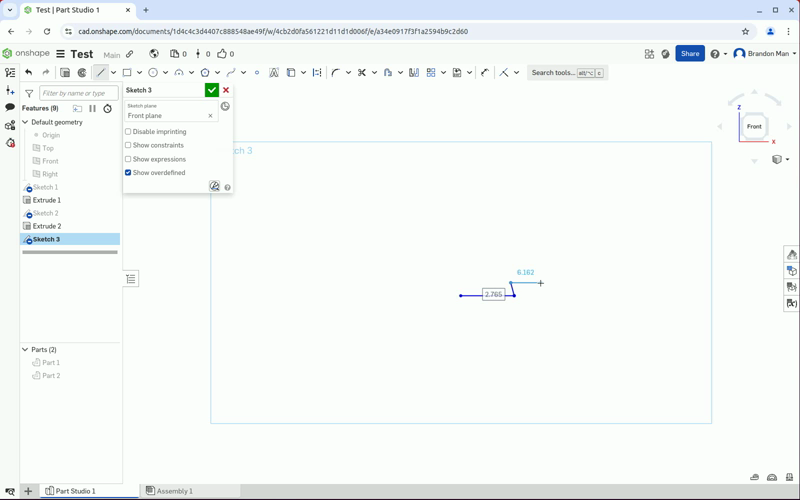
mouse_move(475, 282)
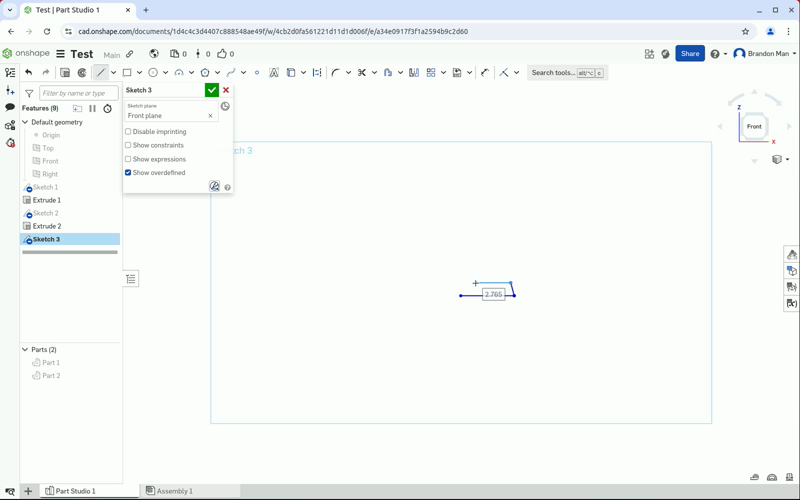
click(475, 282)
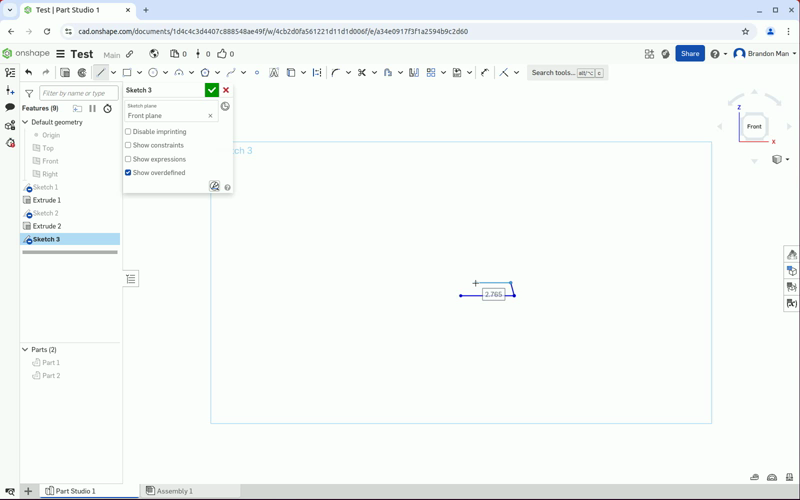
key_up(shift)
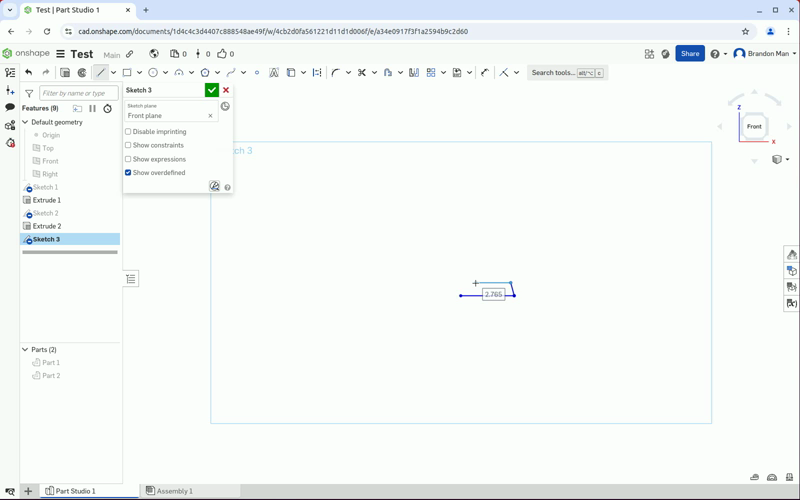
key(esc)
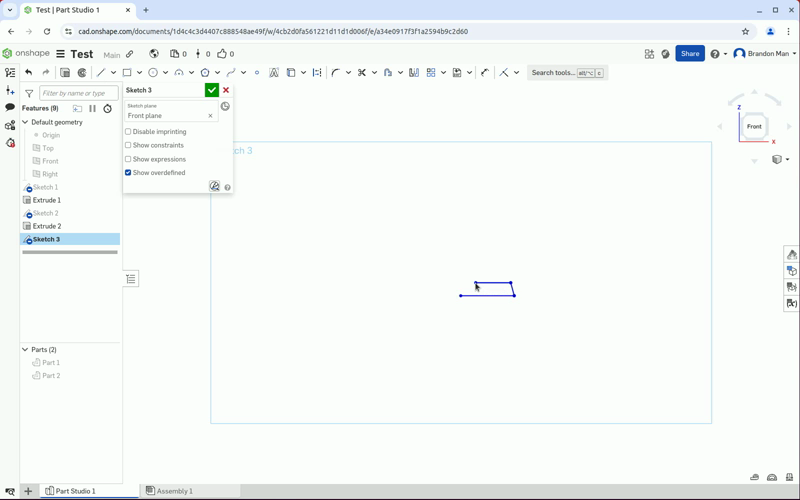
key(a)
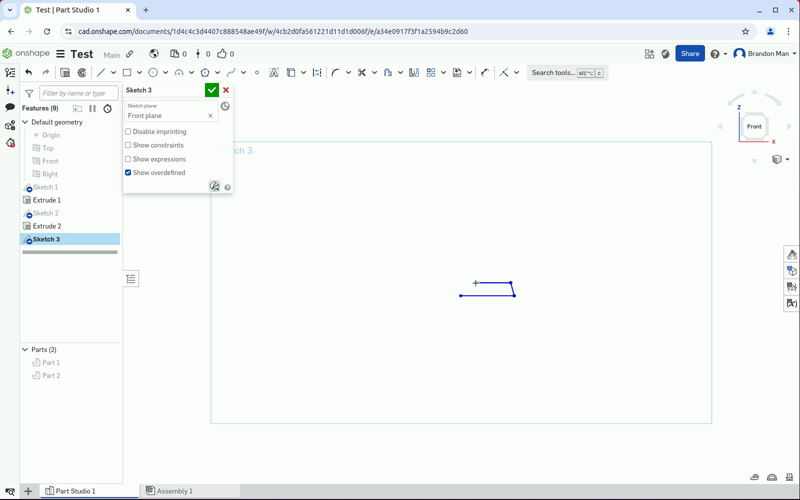
mouse_move(475, 282)
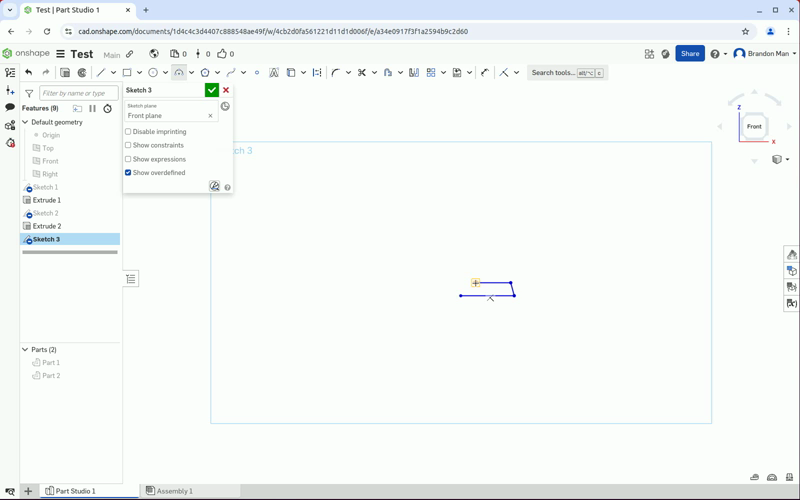
click(475, 282)
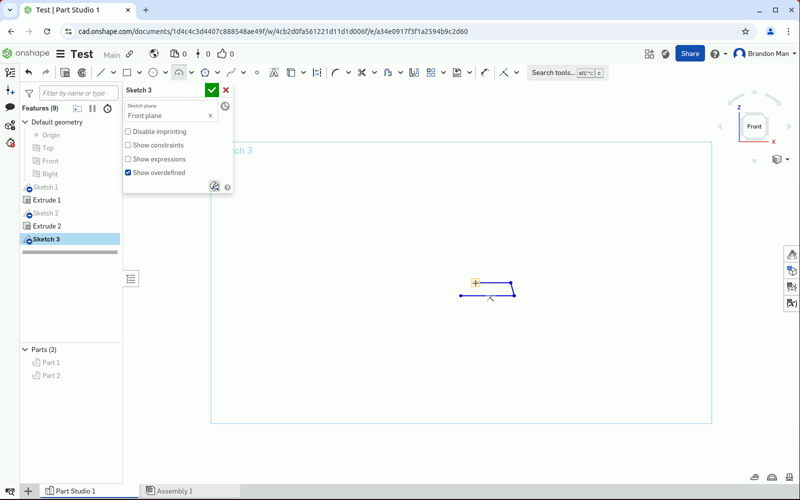
key_down(shift)
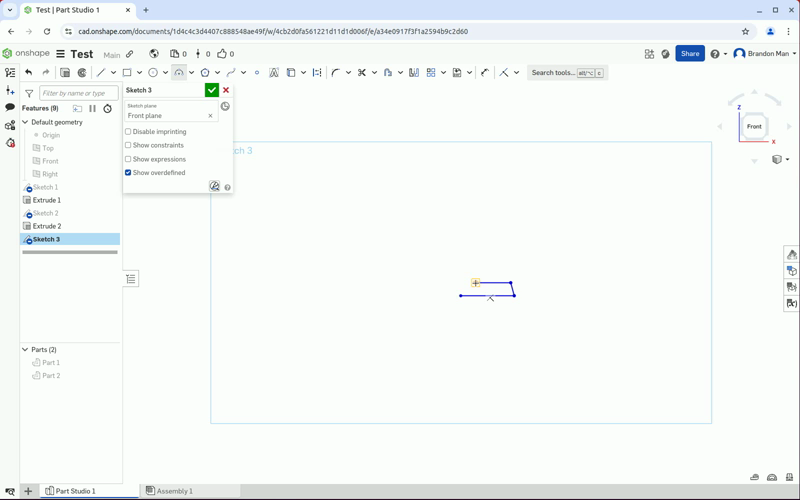
mouse_move(473, 281)
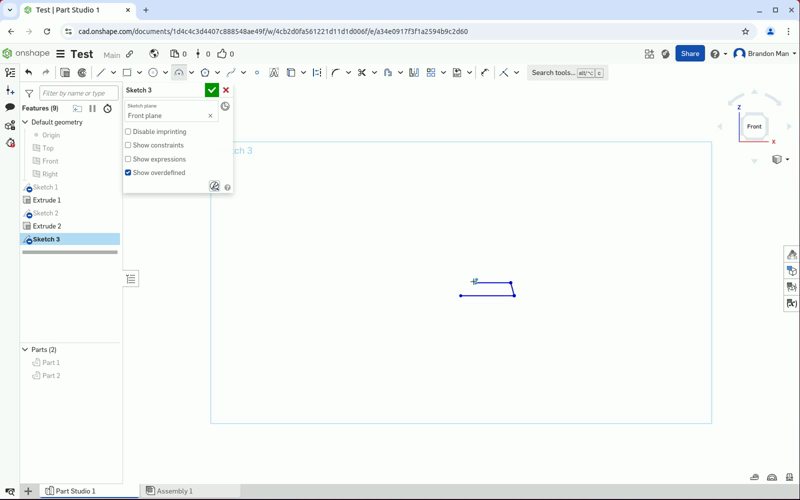
scroll(6)
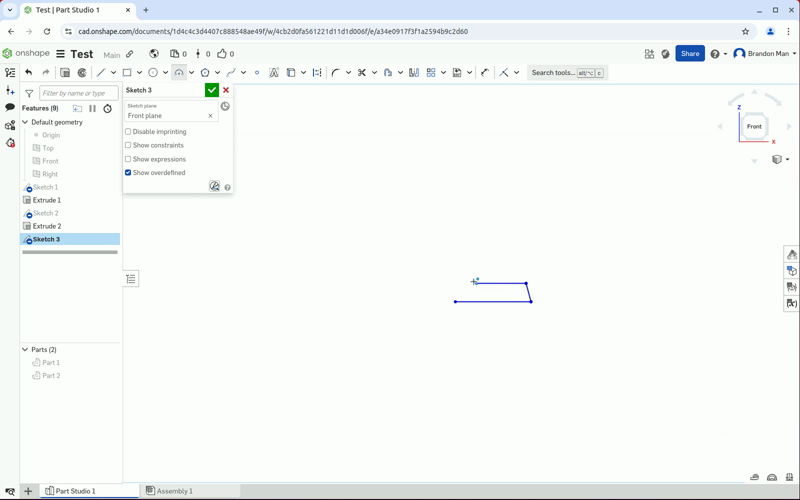
scroll(6)
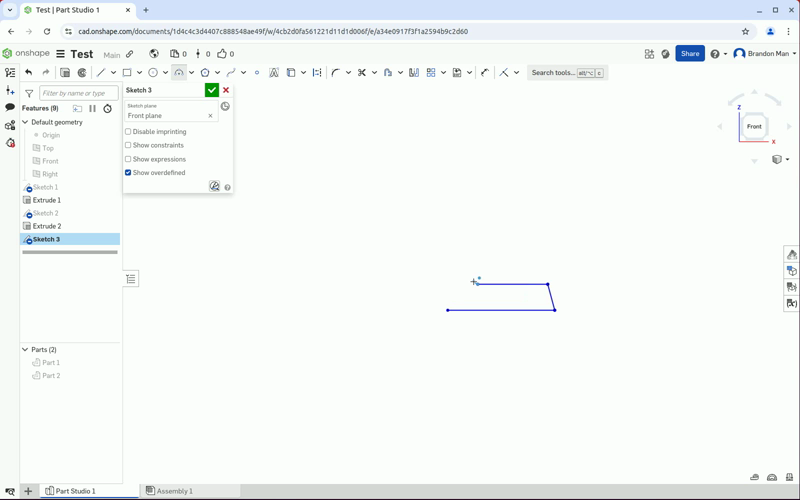
scroll(6)
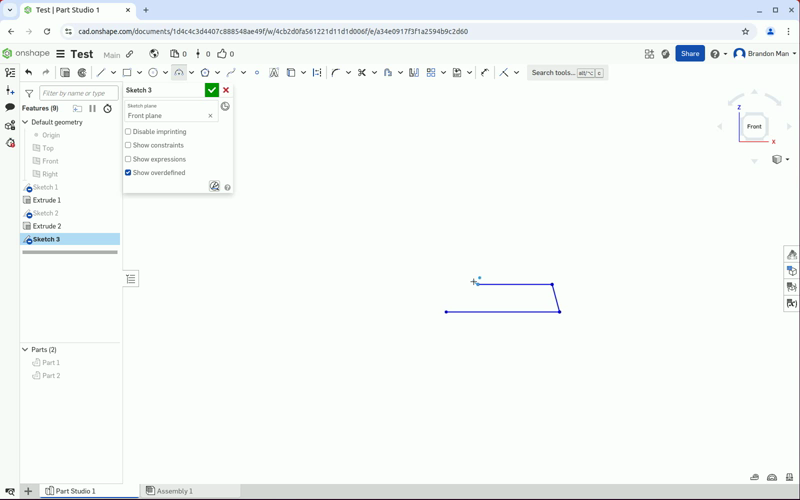
scroll(6)
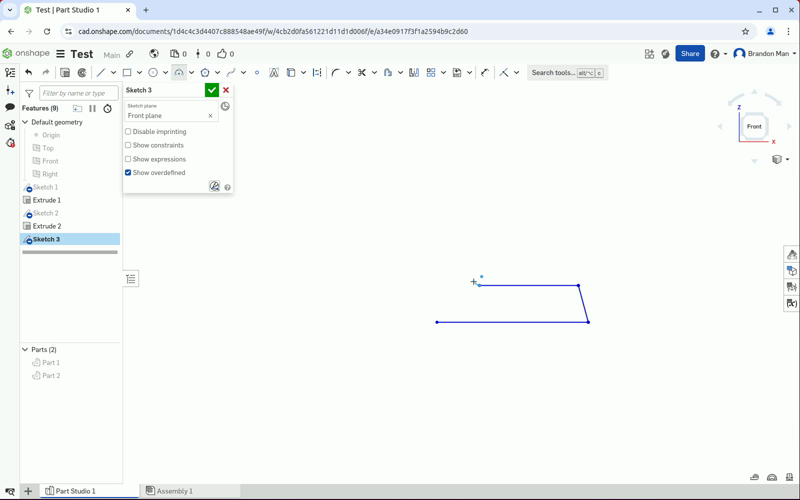
scroll(6)
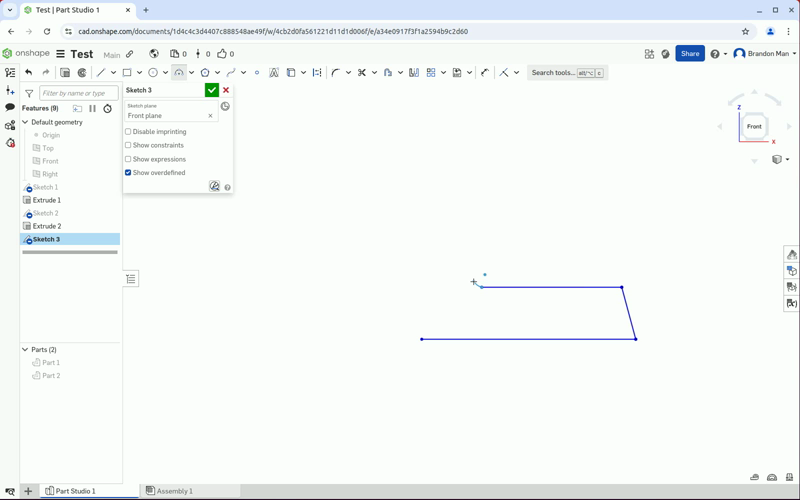
scroll(6)
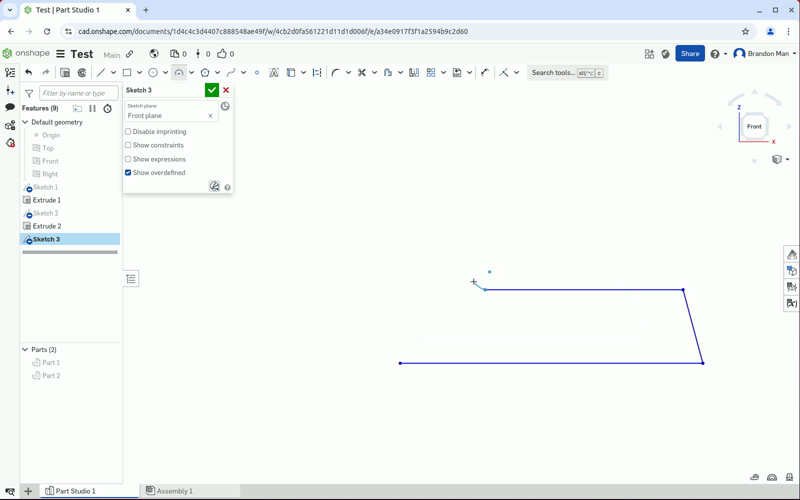
scroll(6)
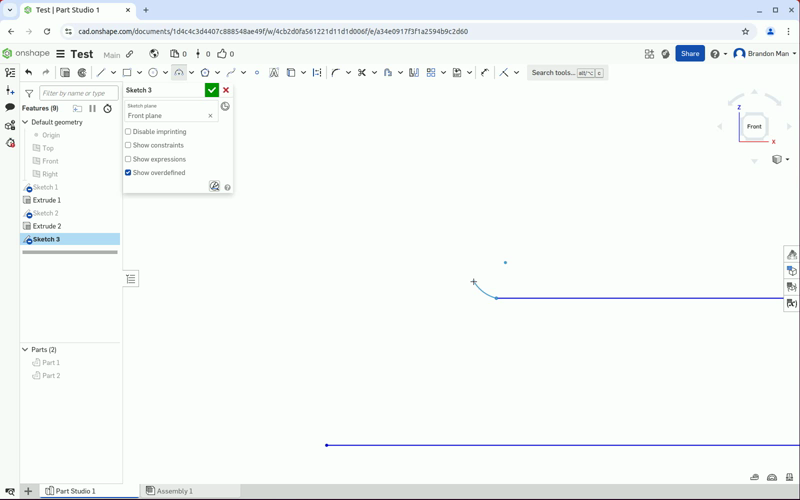
click(473, 281)
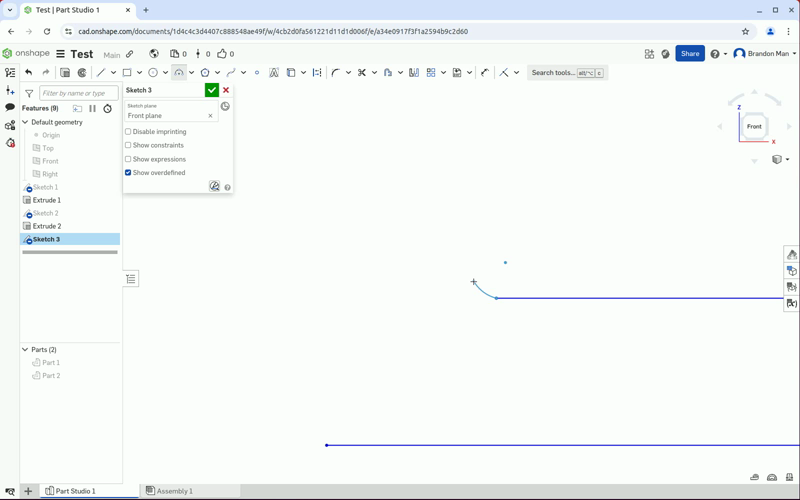
scroll(-6)
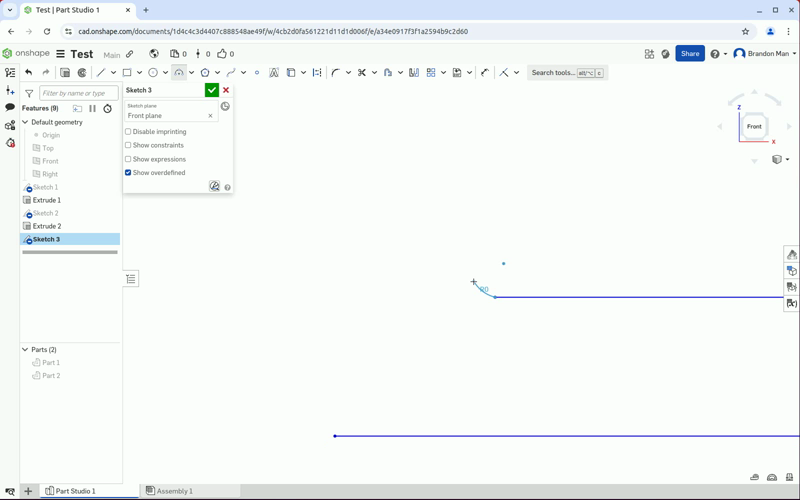
scroll(-6)
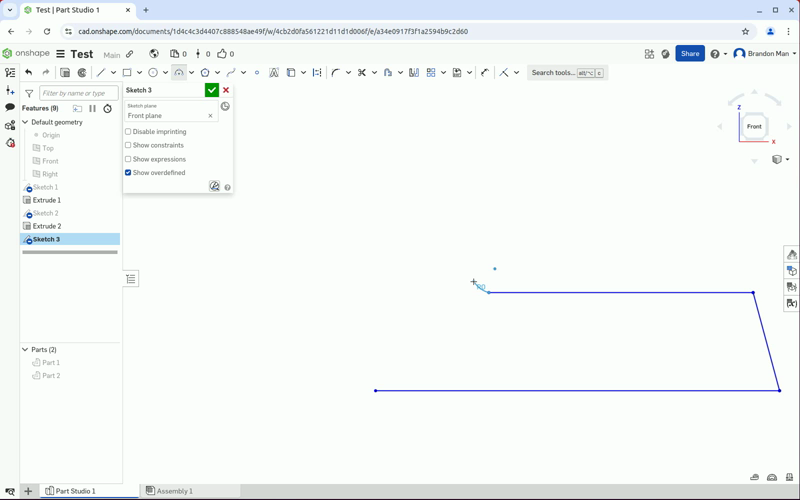
scroll(-6)
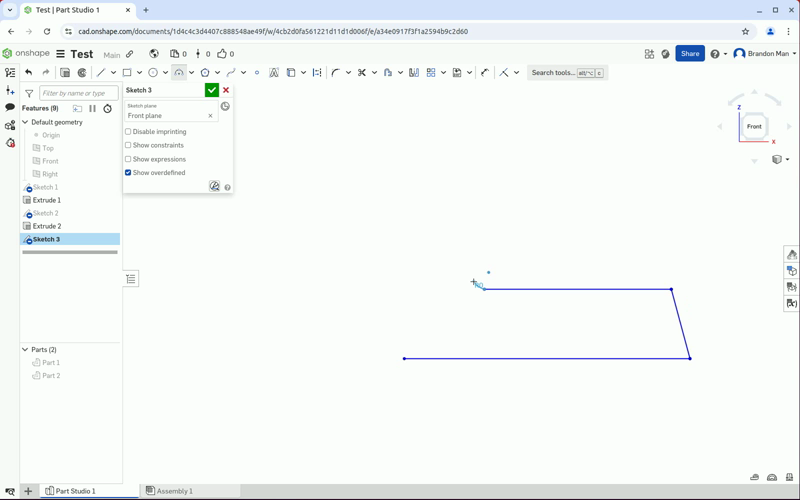
scroll(-6)
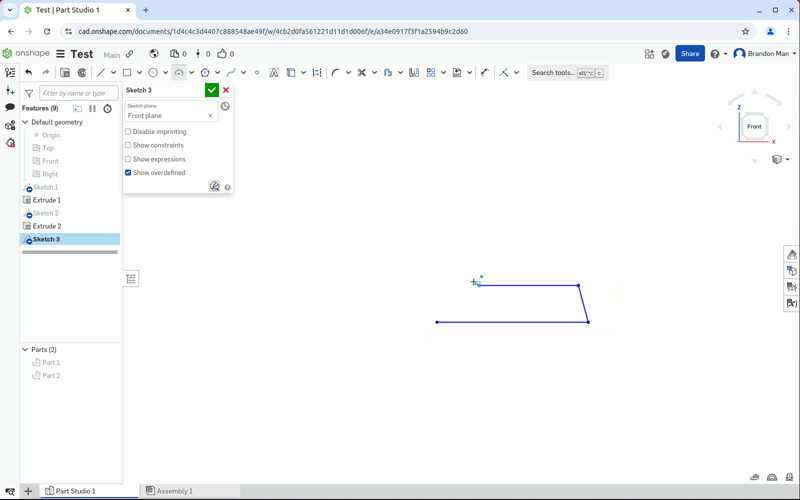
scroll(-6)
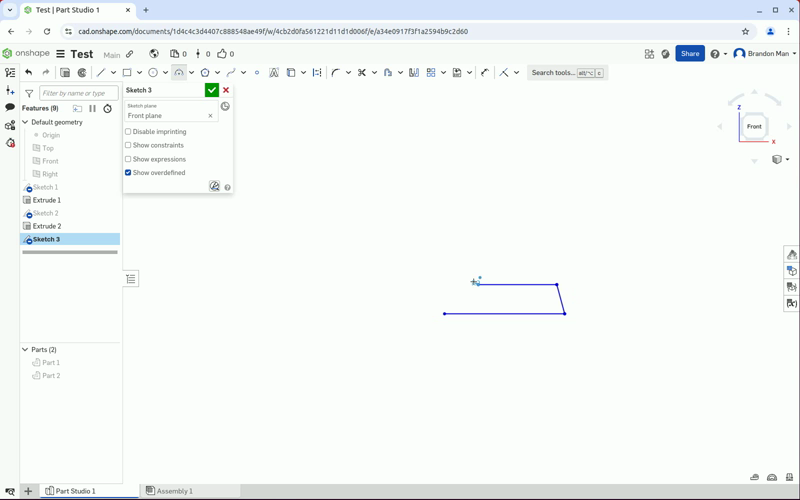
scroll(-6)
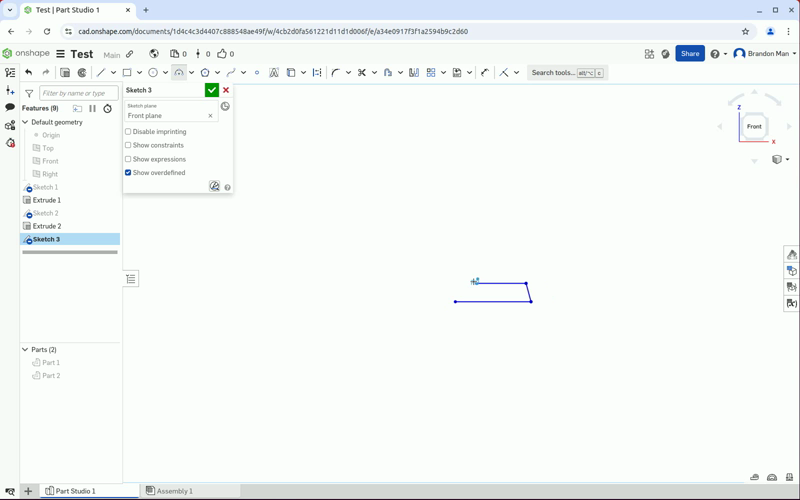
scroll(-6)
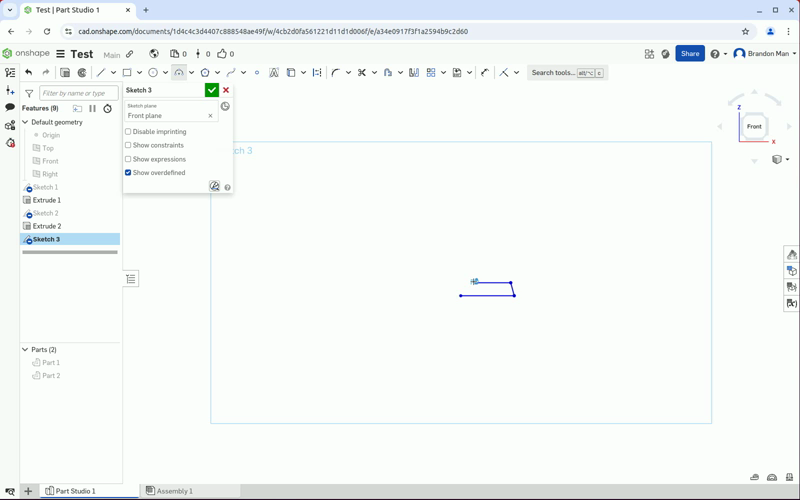
mouse_move(474, 282)
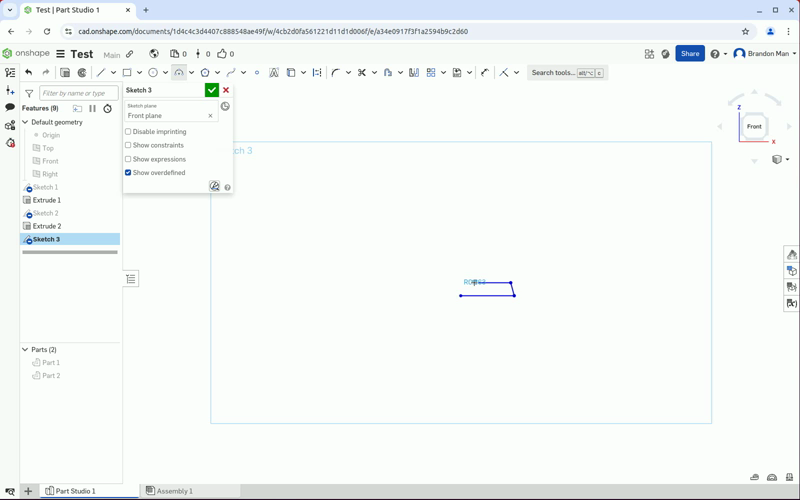
scroll(6)
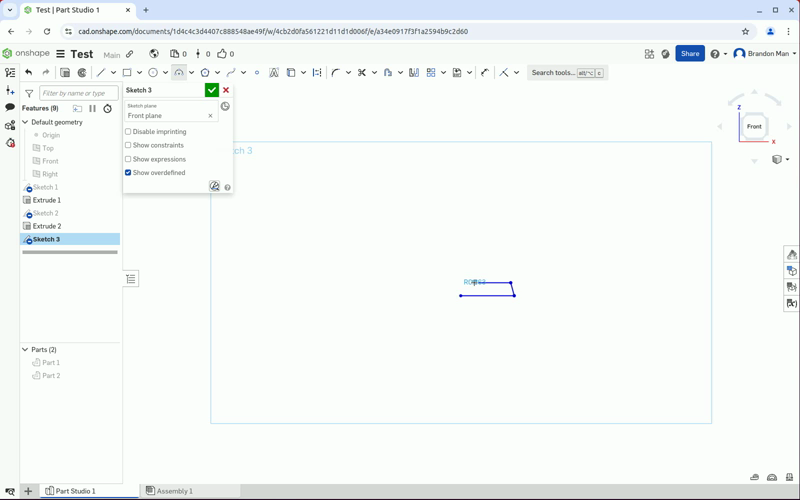
scroll(6)
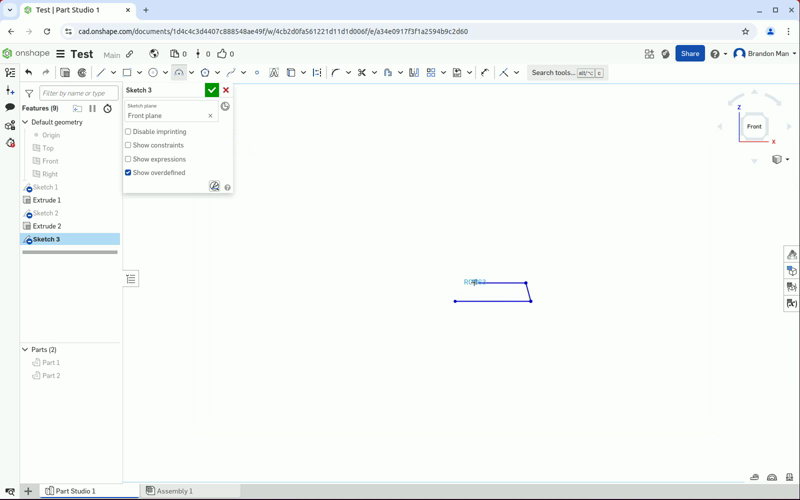
scroll(6)
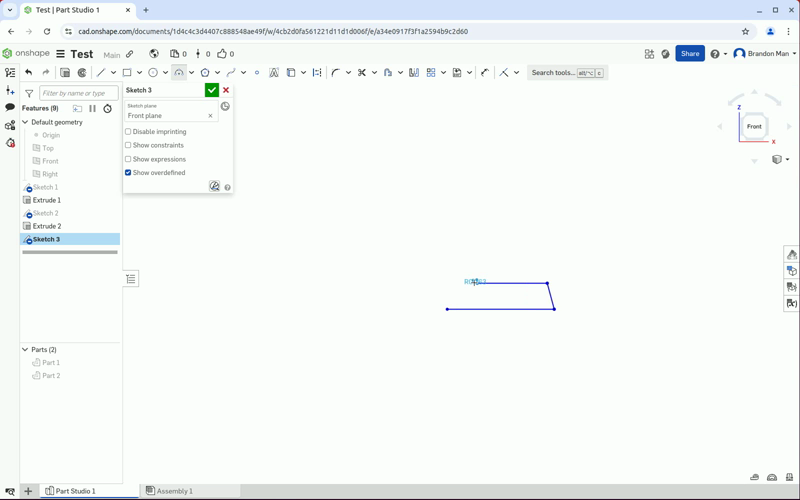
scroll(6)
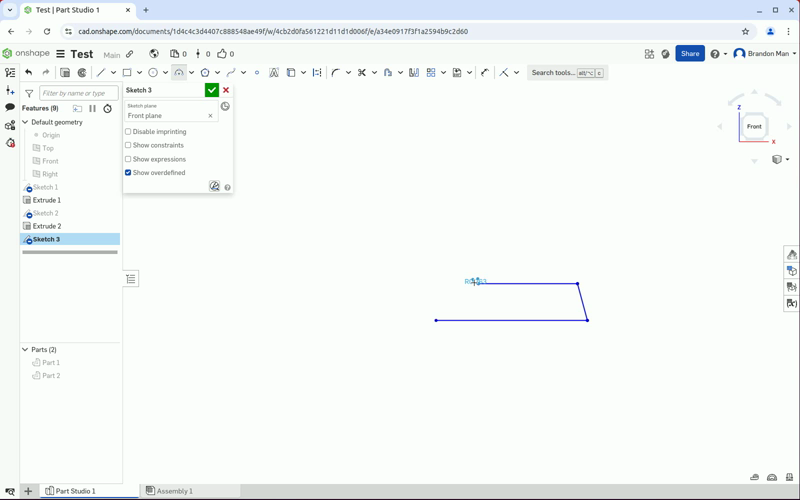
scroll(6)
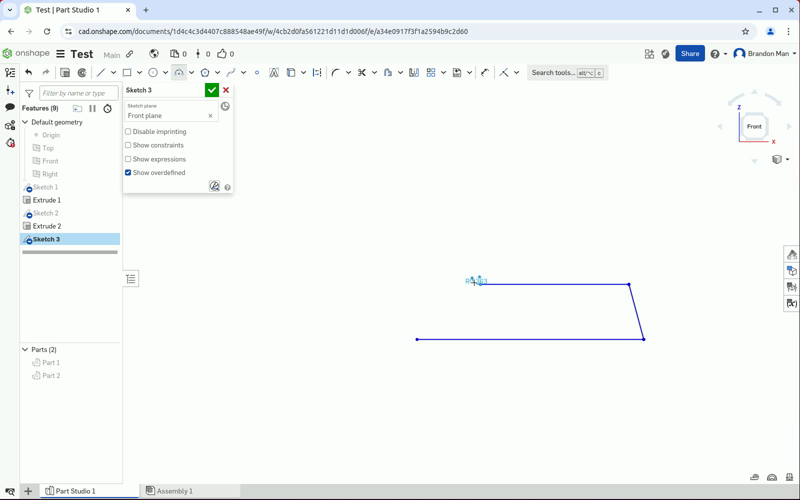
scroll(6)
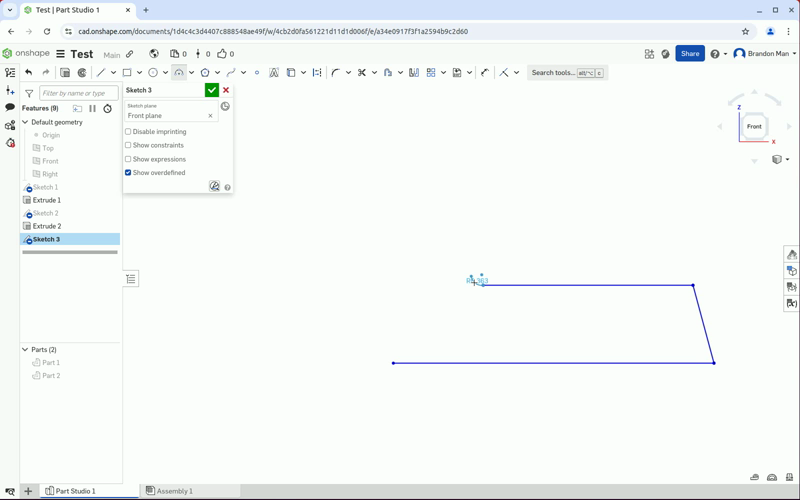
scroll(6)
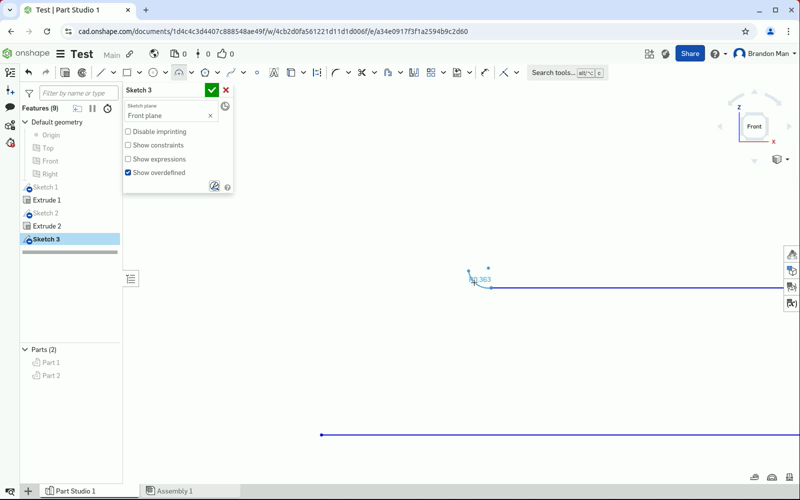
click(474, 282)
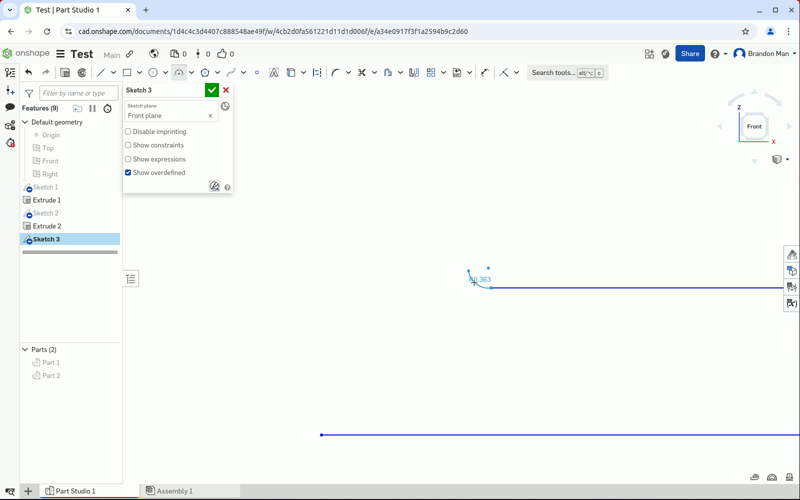
scroll(-6)
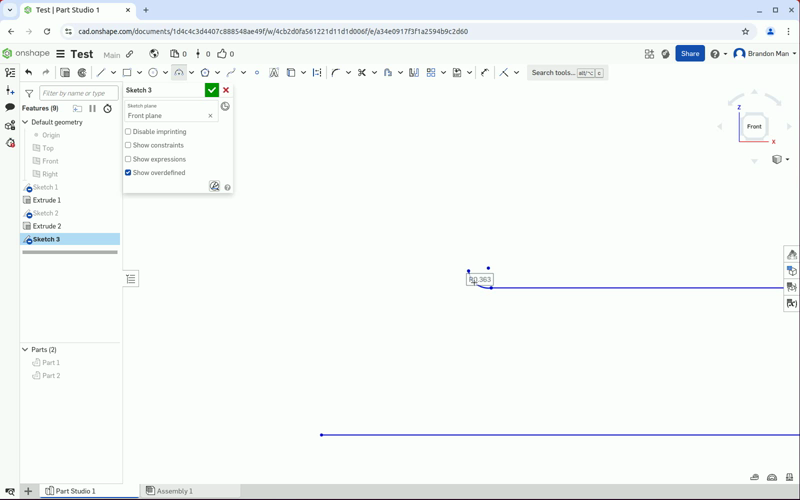
scroll(-6)
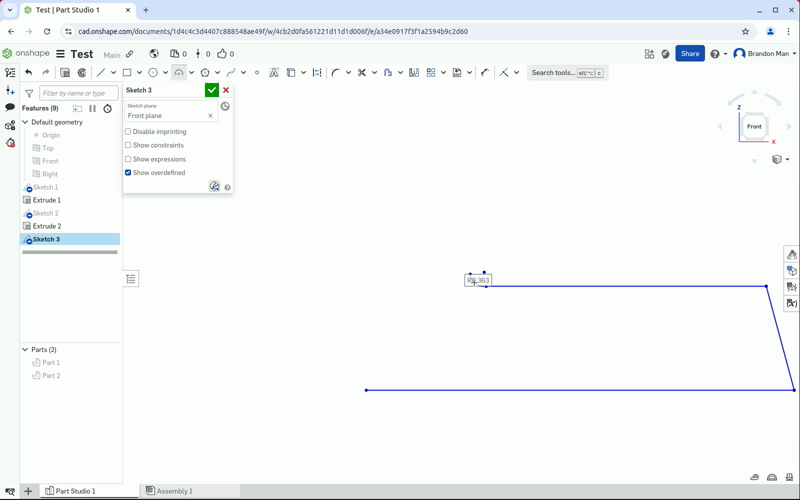
scroll(-6)
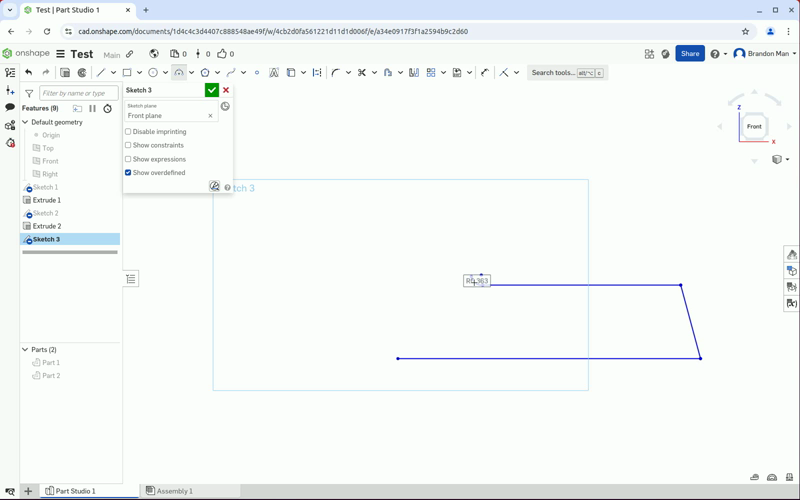
scroll(-6)
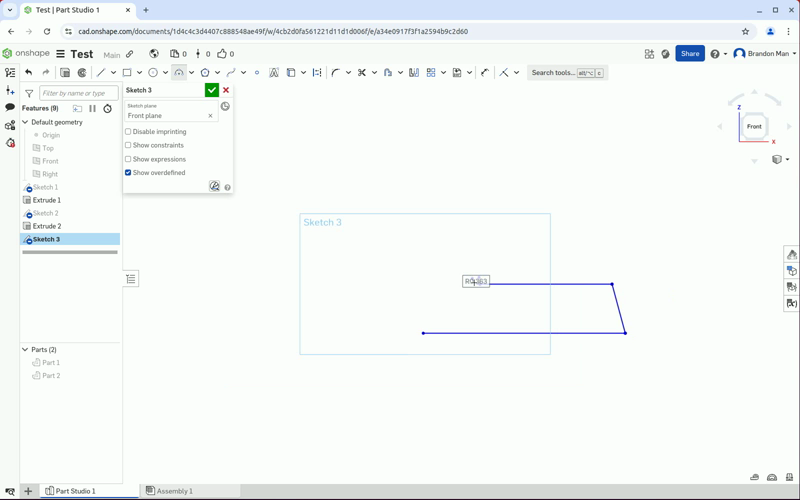
scroll(-6)
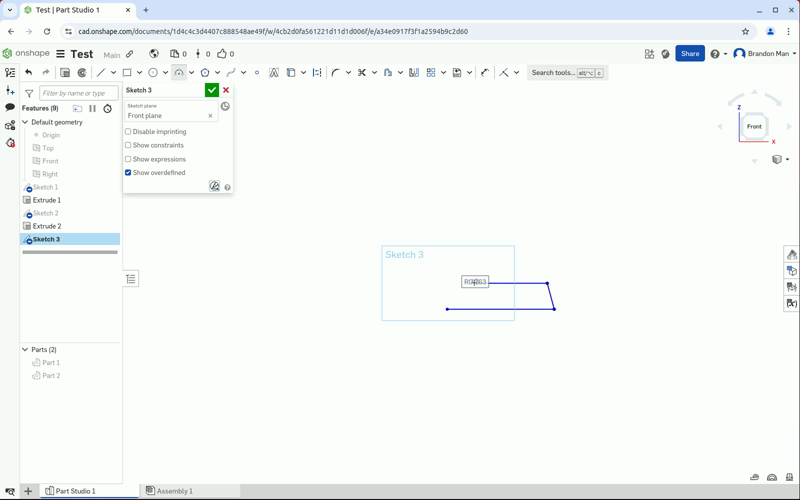
scroll(-6)
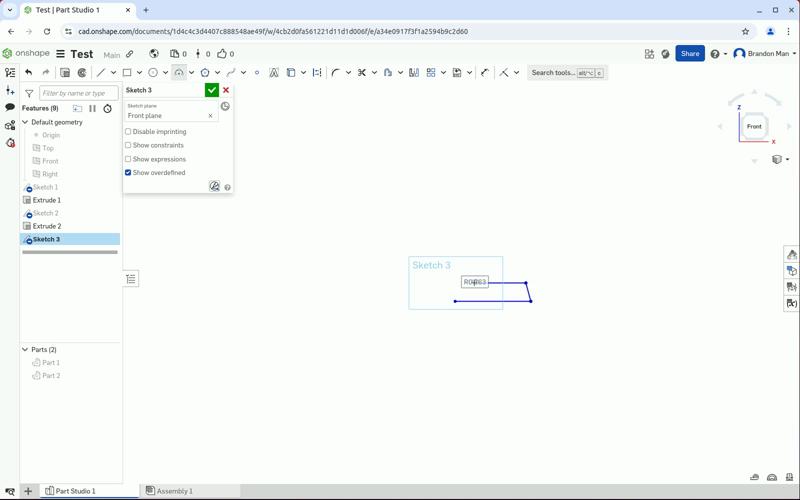
scroll(-6)
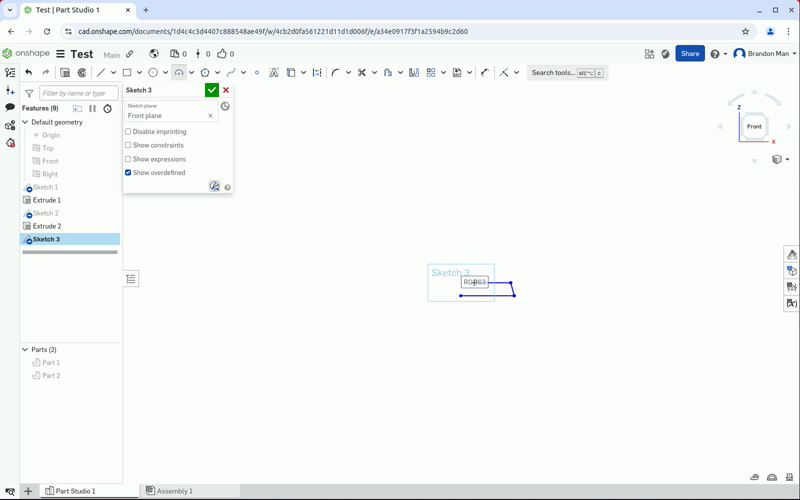
key_up(shift)
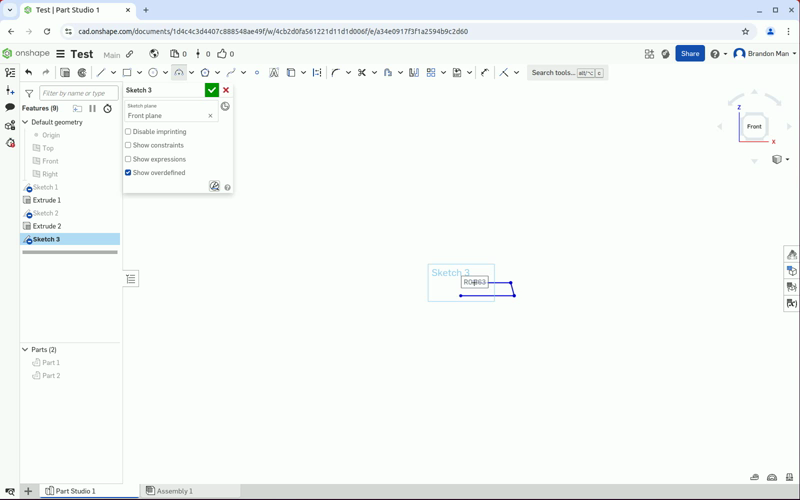
mouse_move(473, 281)
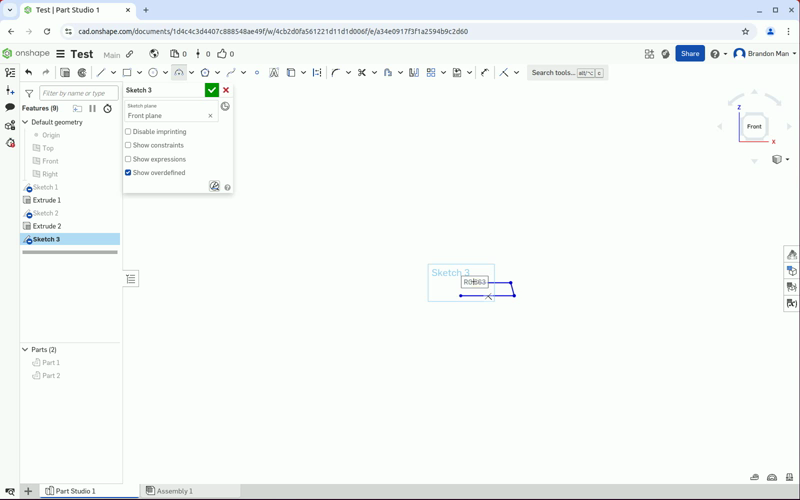
scroll(6)
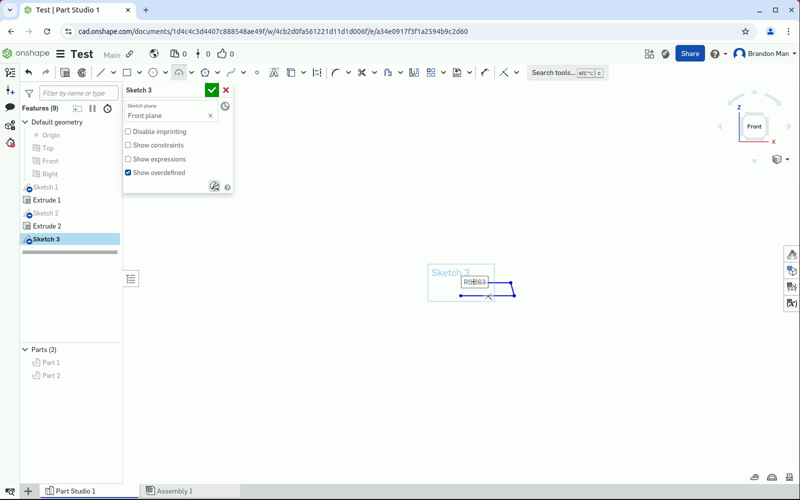
scroll(6)
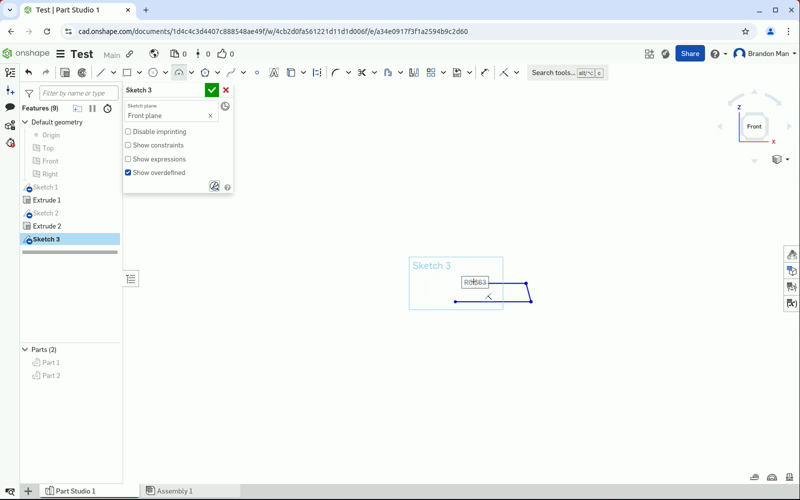
scroll(6)
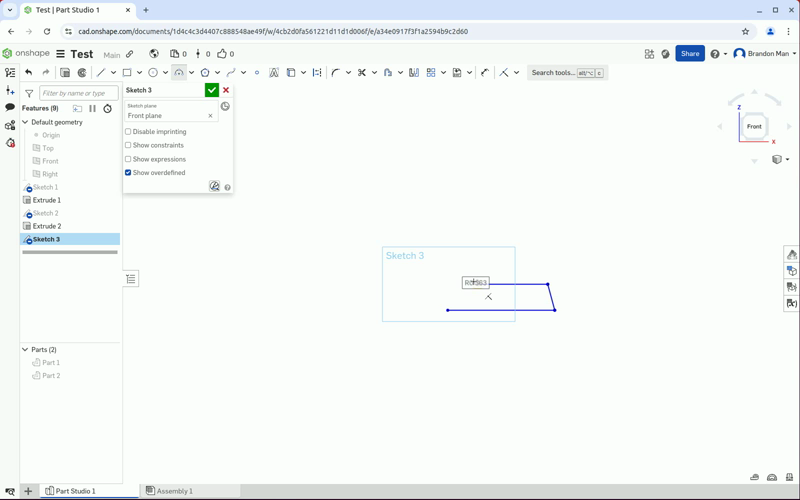
scroll(6)
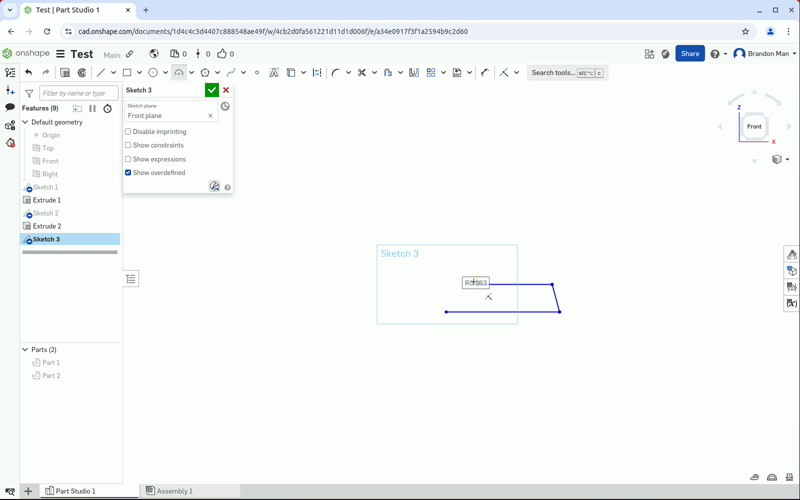
scroll(6)
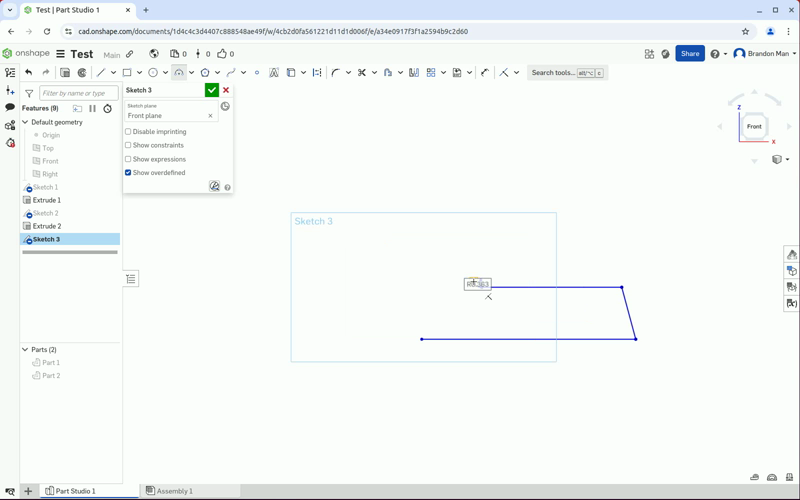
scroll(6)
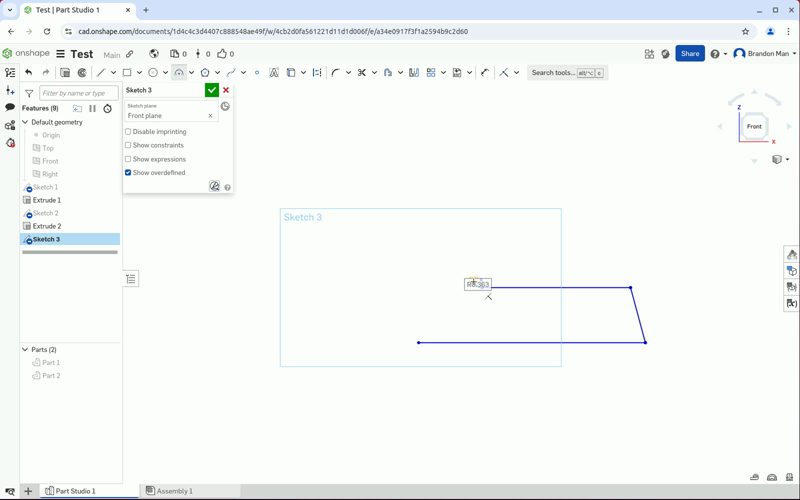
scroll(6)
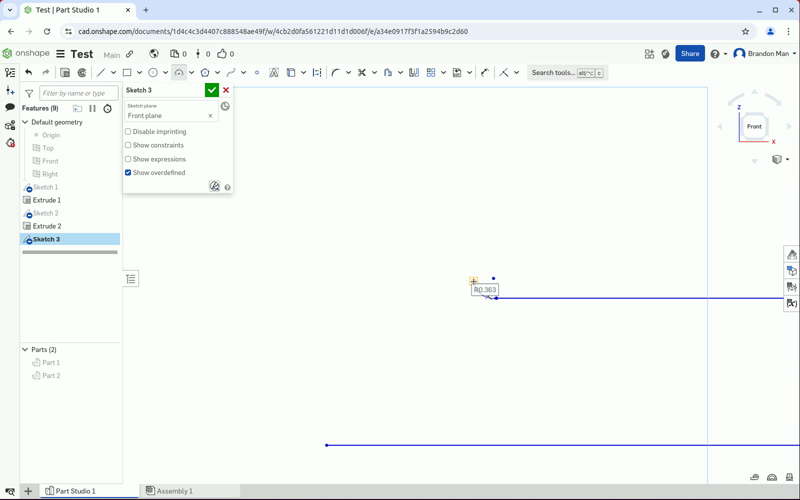
click(473, 281)
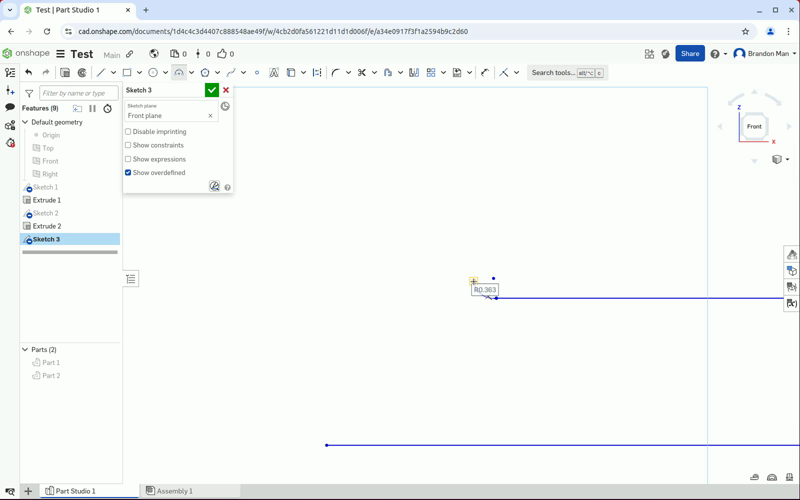
scroll(-6)
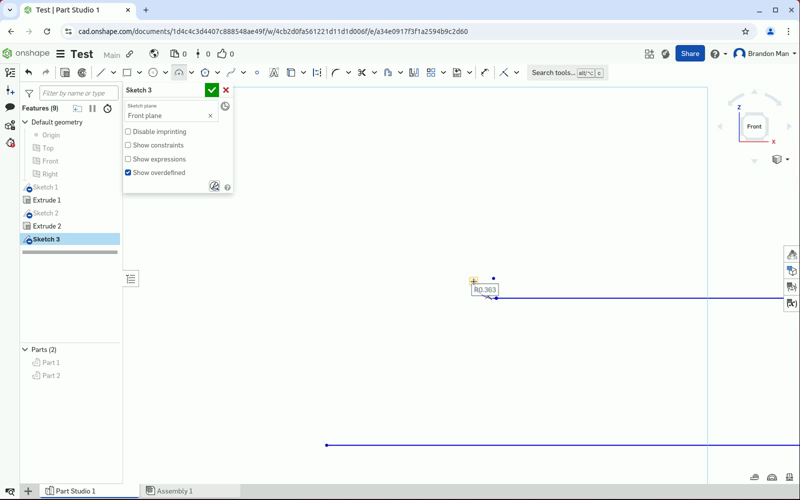
scroll(-6)
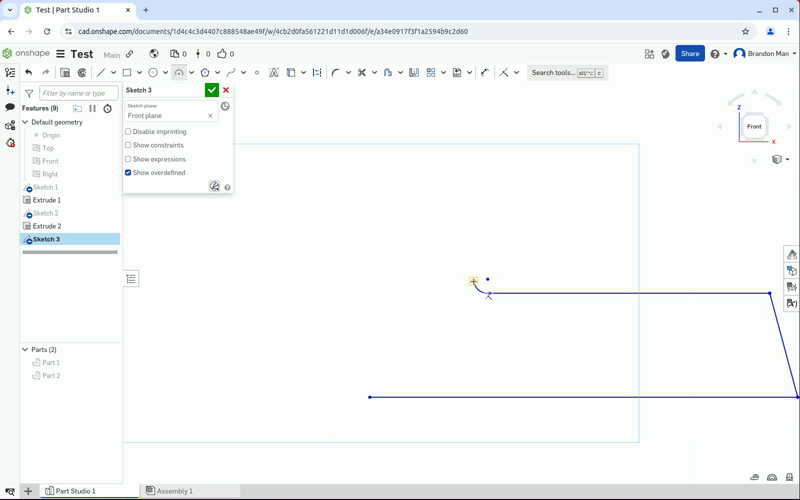
scroll(-6)
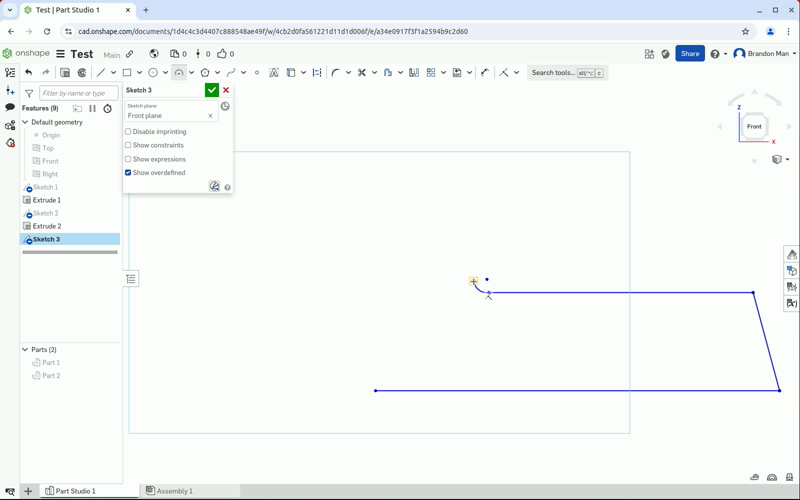
scroll(-6)
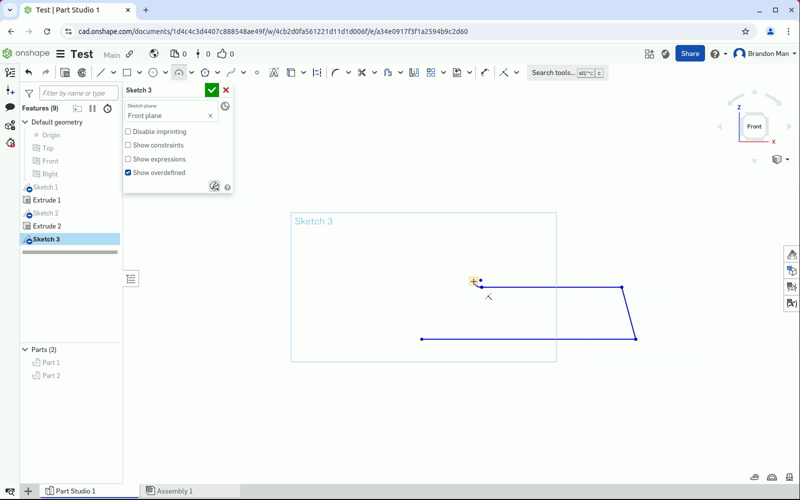
scroll(-6)
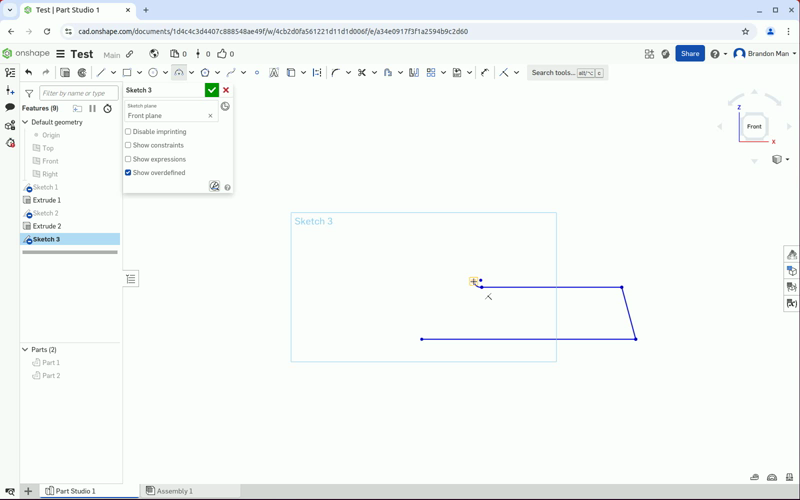
scroll(-6)
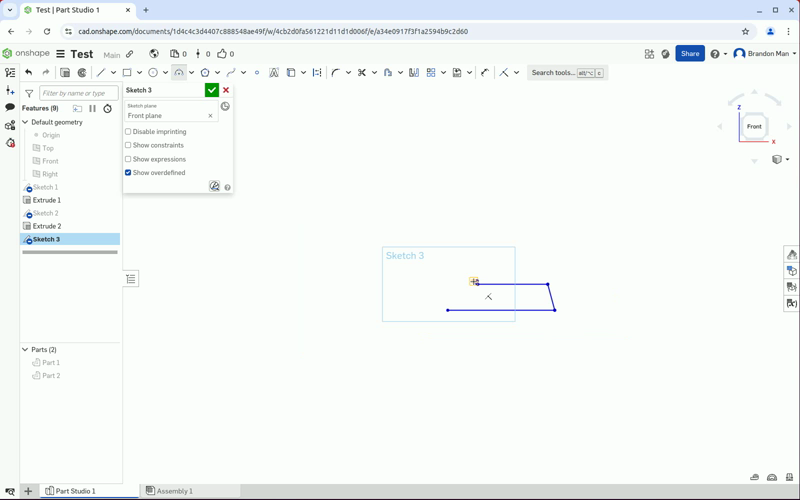
scroll(-6)
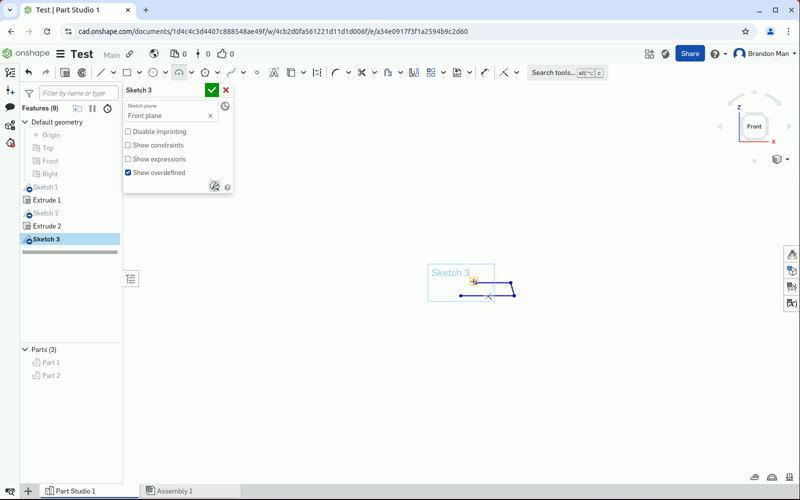
mouse_move(460, 295)
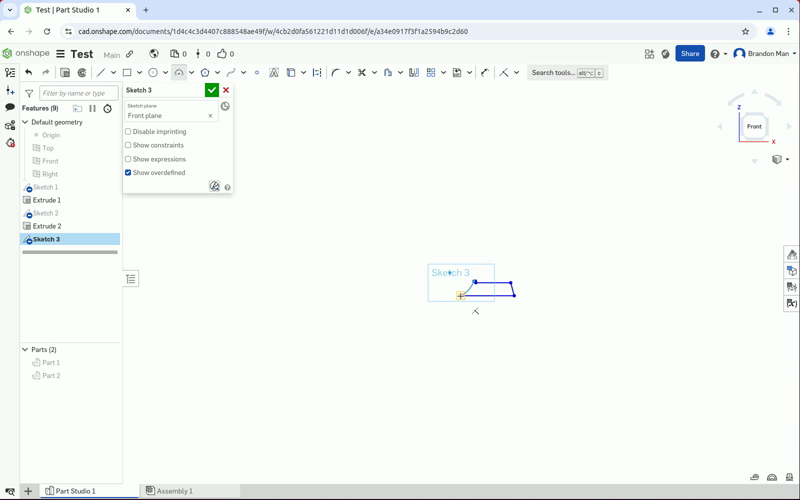
click(460, 295)
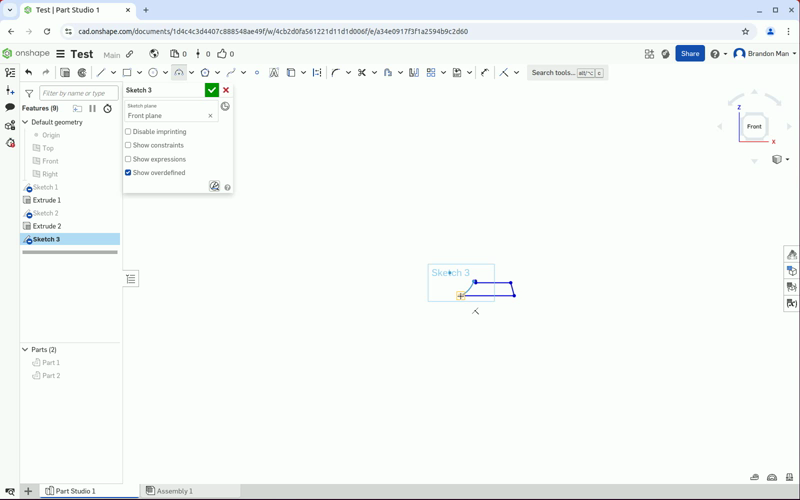
key_down(shift)
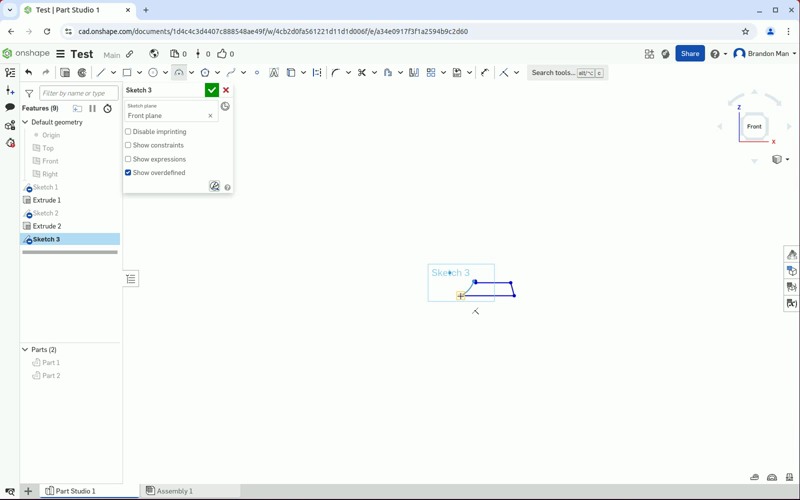
mouse_move(451, 274)
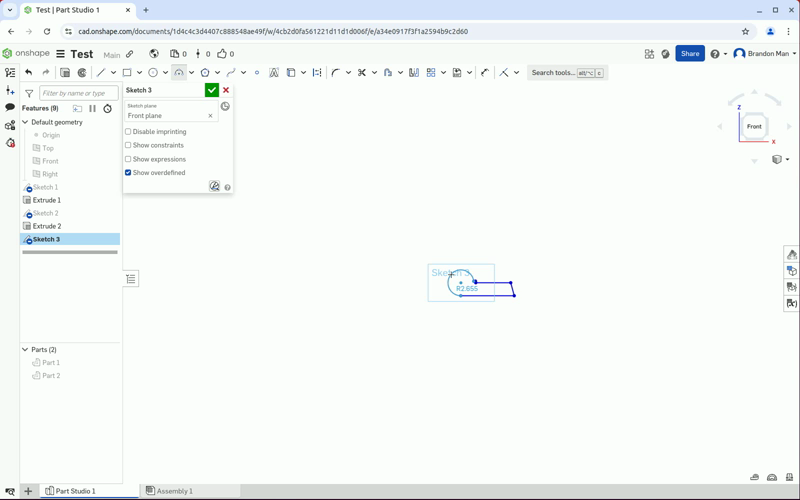
click(451, 274)
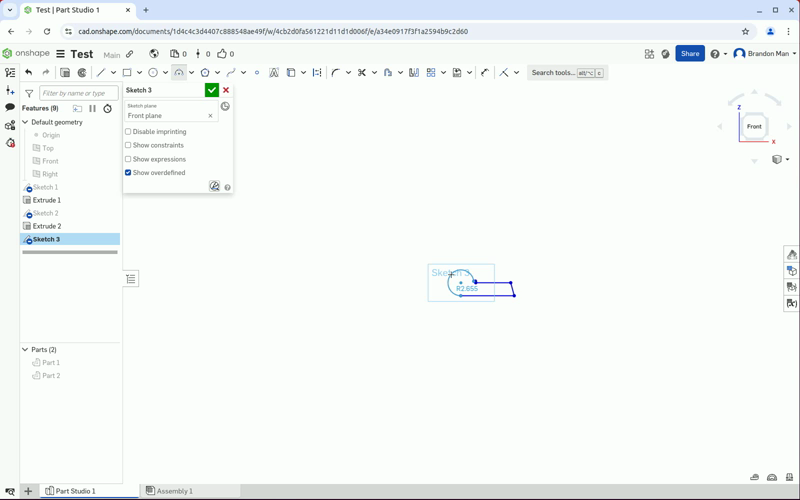
key_up(shift)
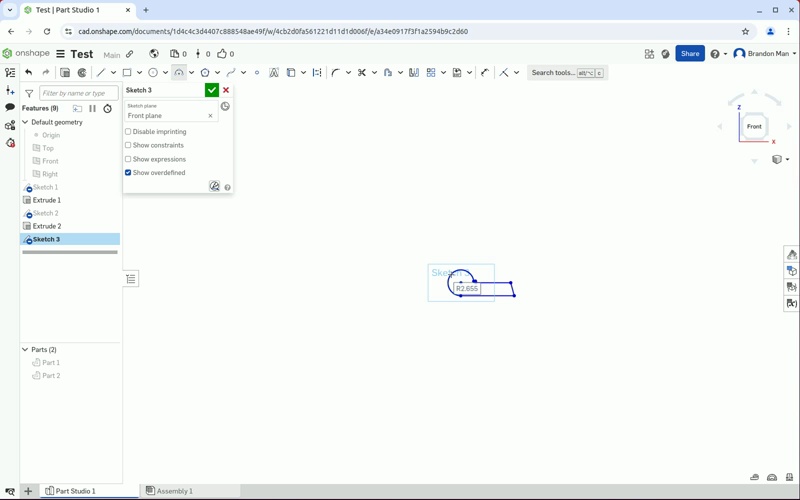
key(esc)
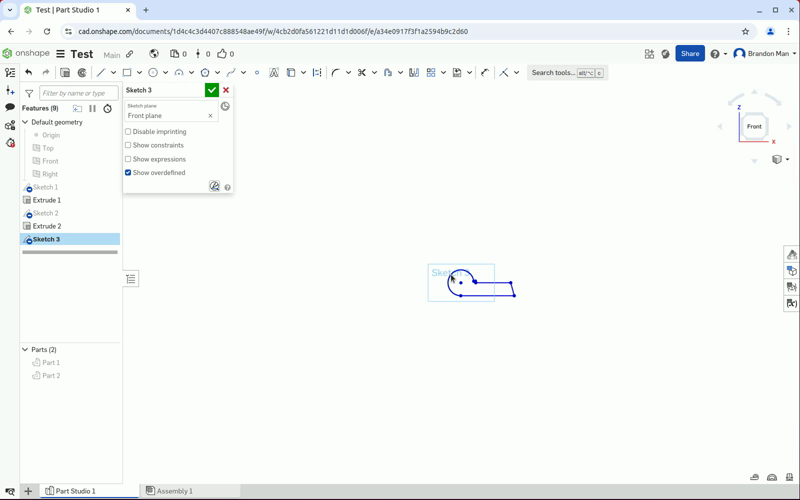
key(c)
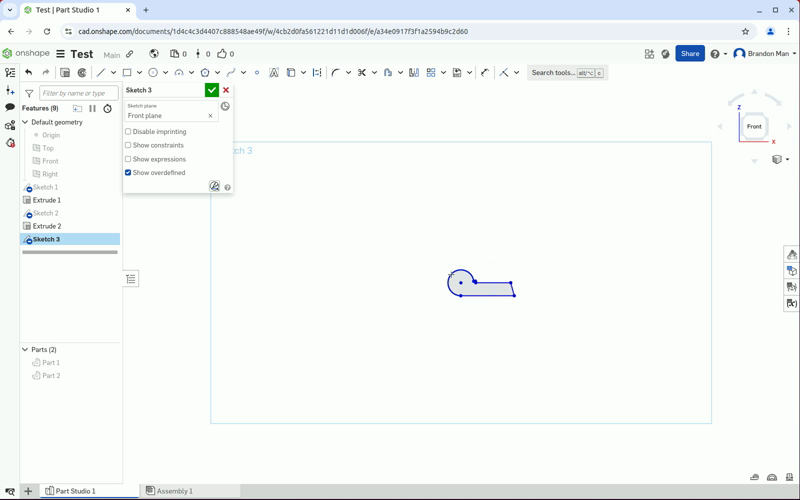
key_down(shift)
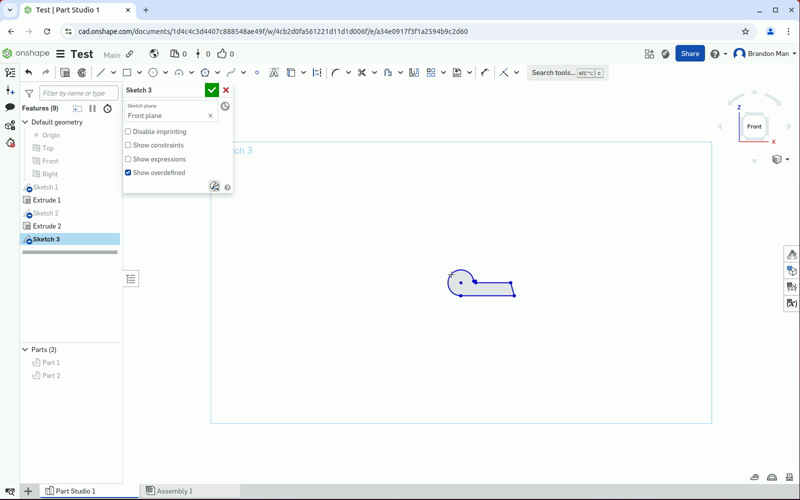
mouse_move(460, 282)
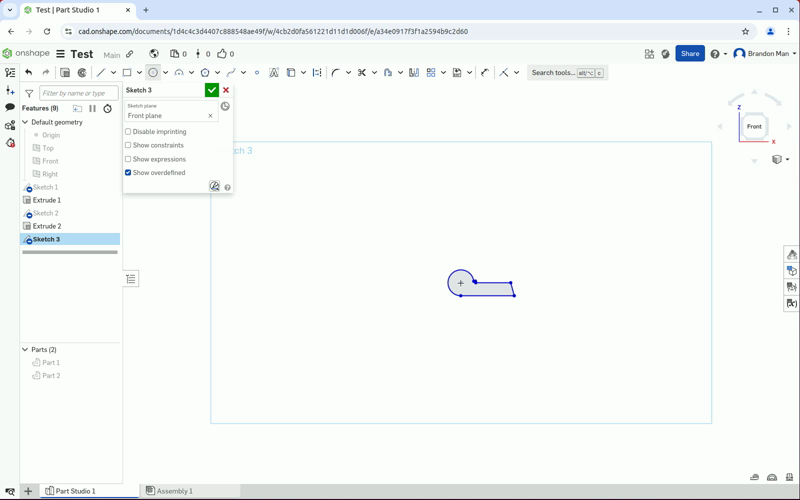
click(460, 282)
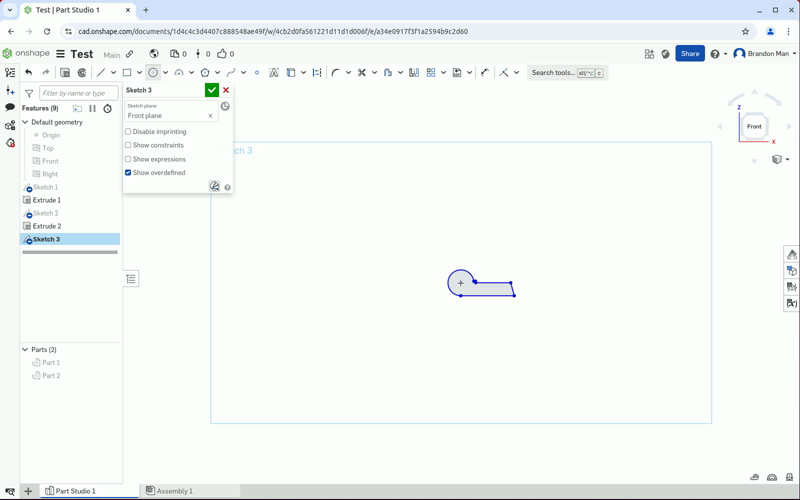
key_up(shift)
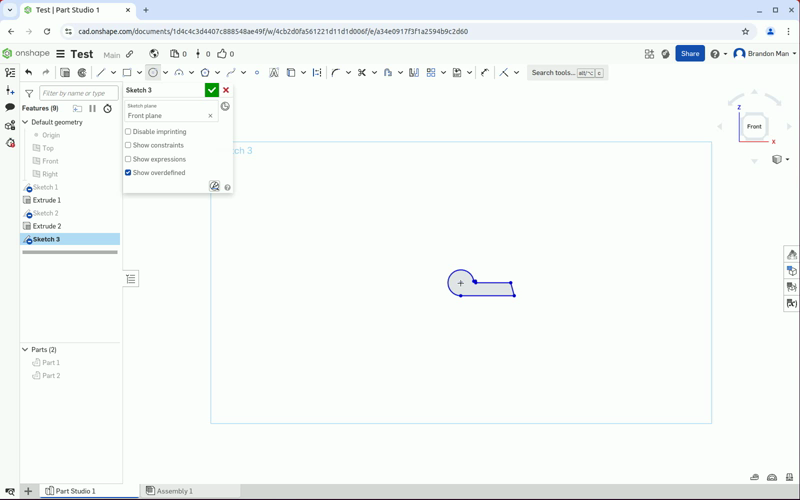
mouse_move(467, 282)
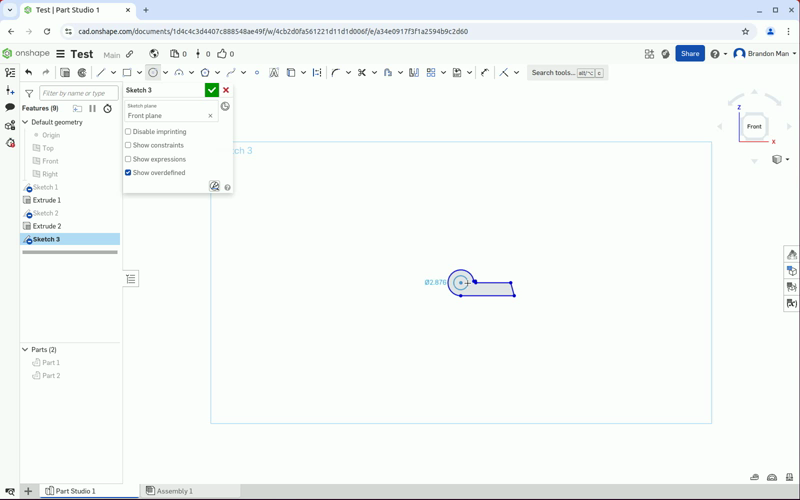
click(467, 282)
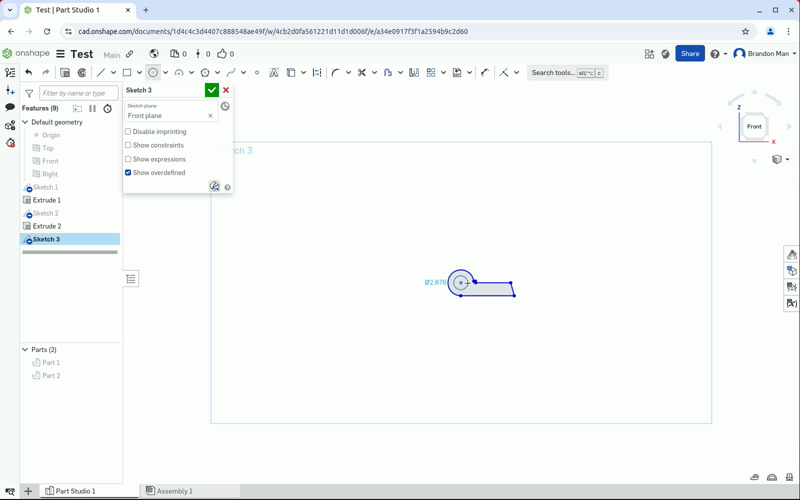
key(esc)
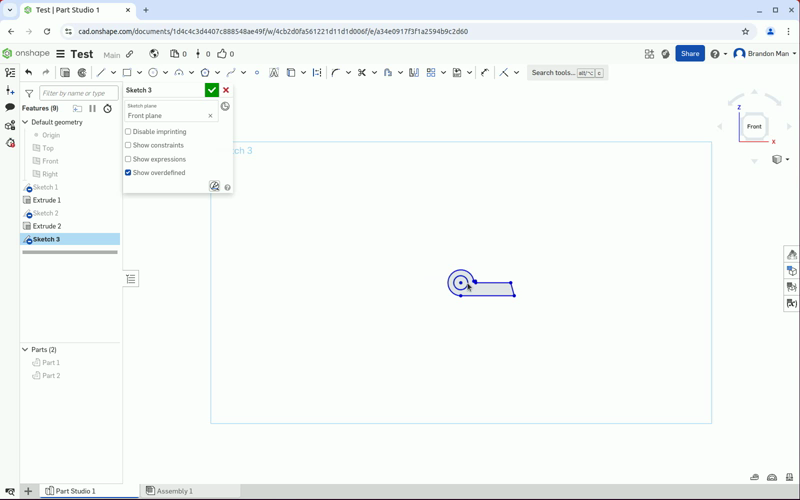
mouse_move(471, 287)
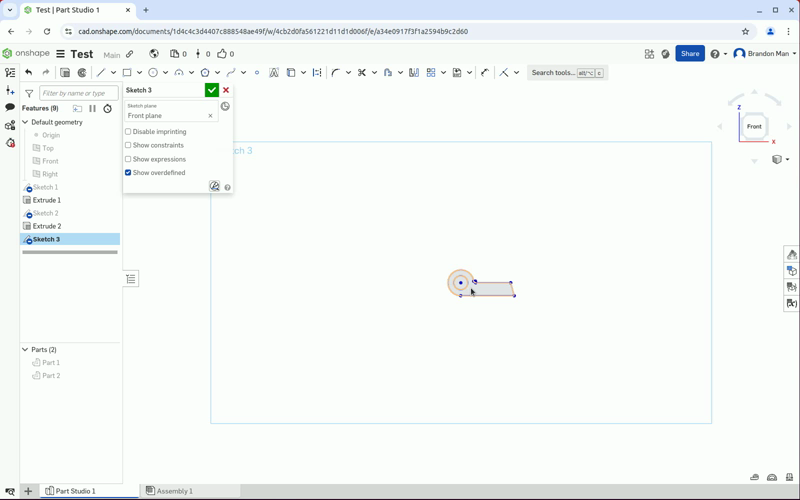
scroll(6)
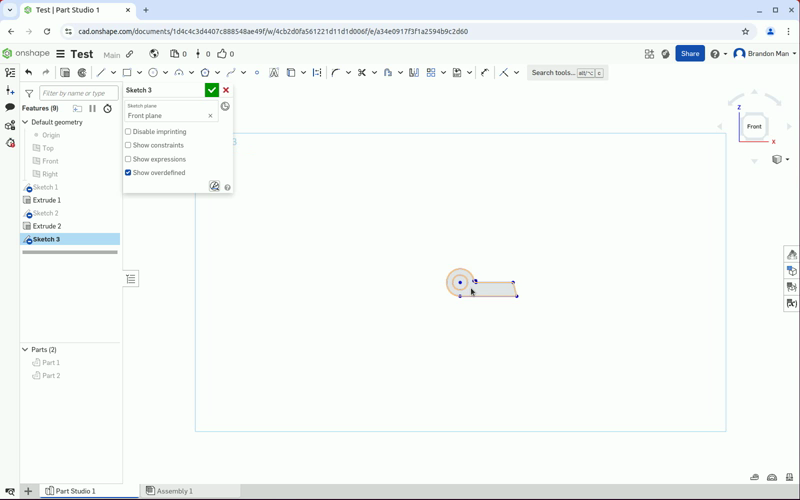
scroll(6)
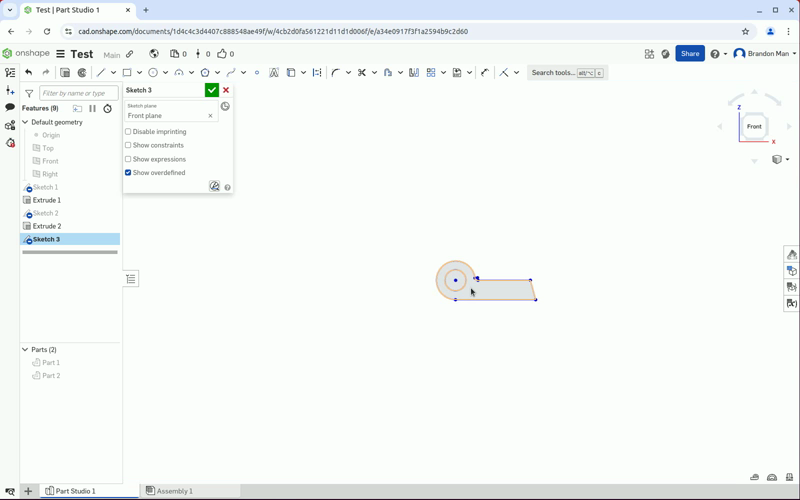
scroll(6)
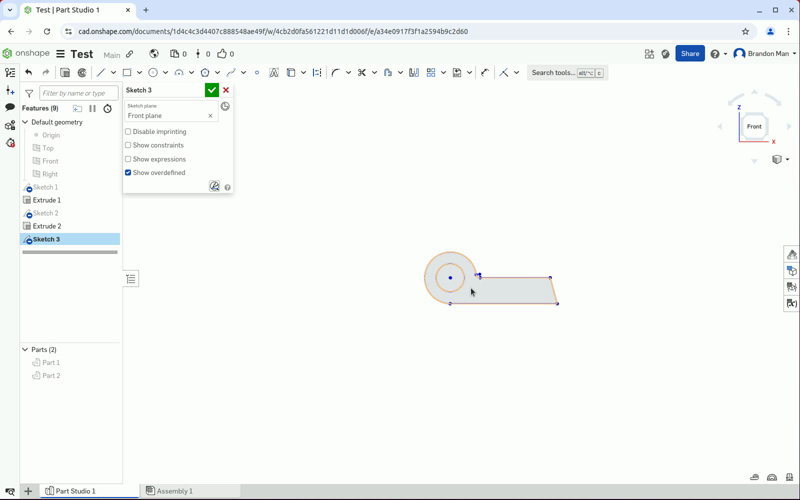
scroll(6)
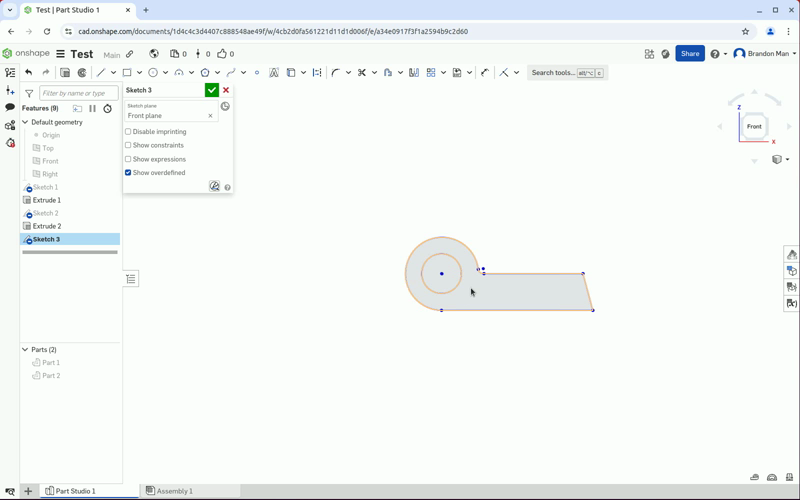
scroll(6)
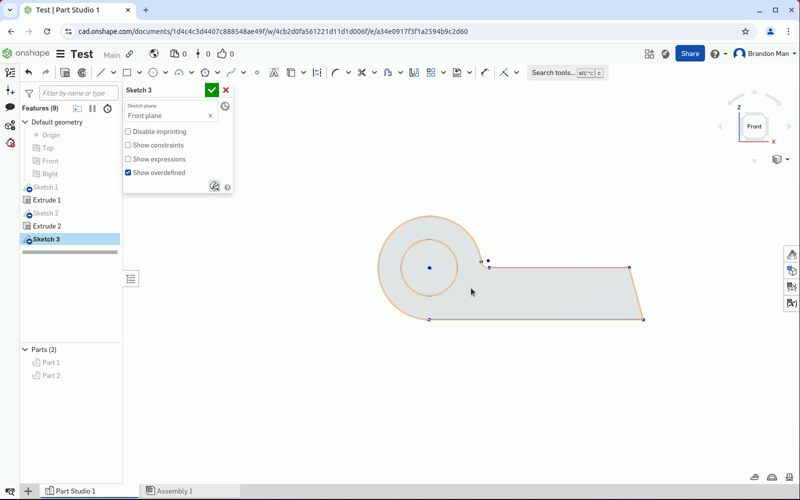
scroll(6)
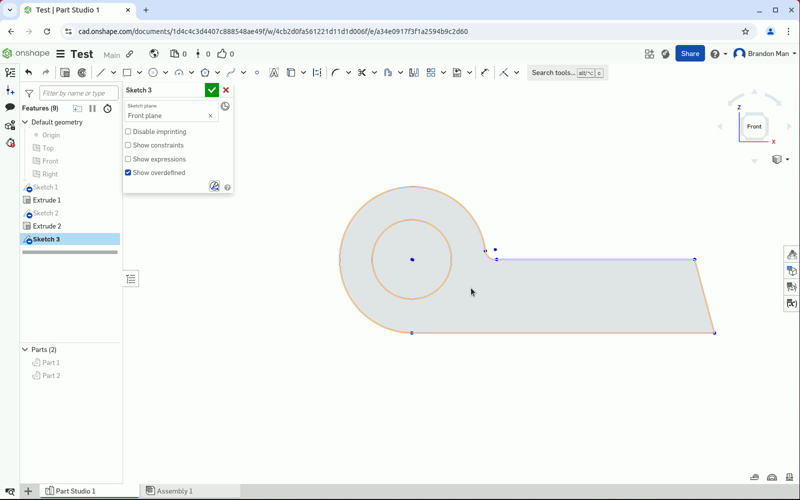
scroll(6)
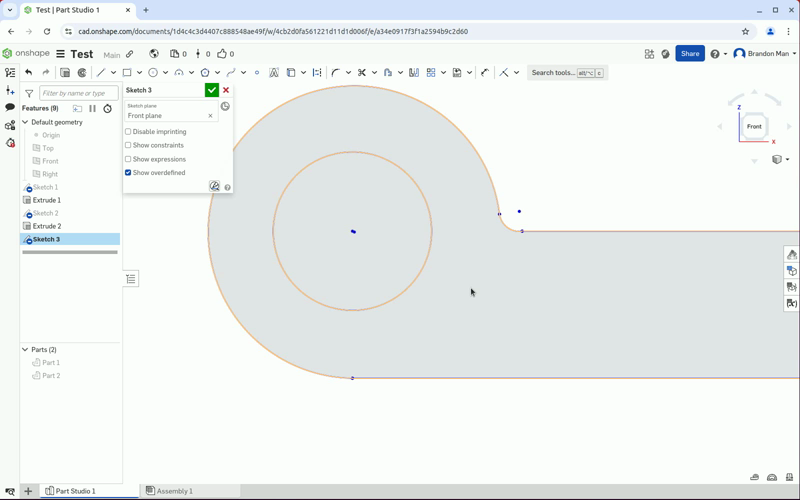
click(471, 287)
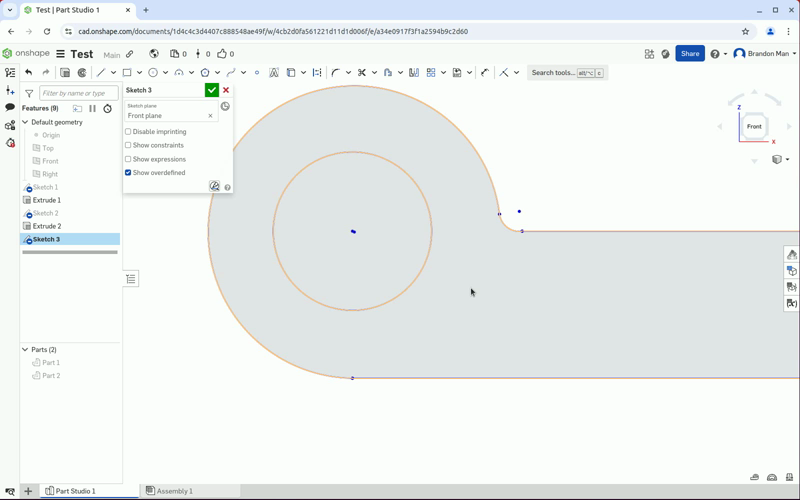
scroll(-6)
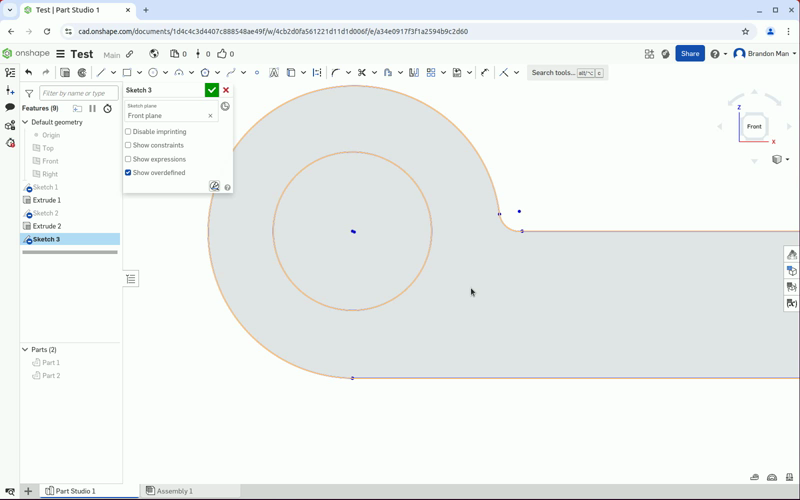
scroll(-6)
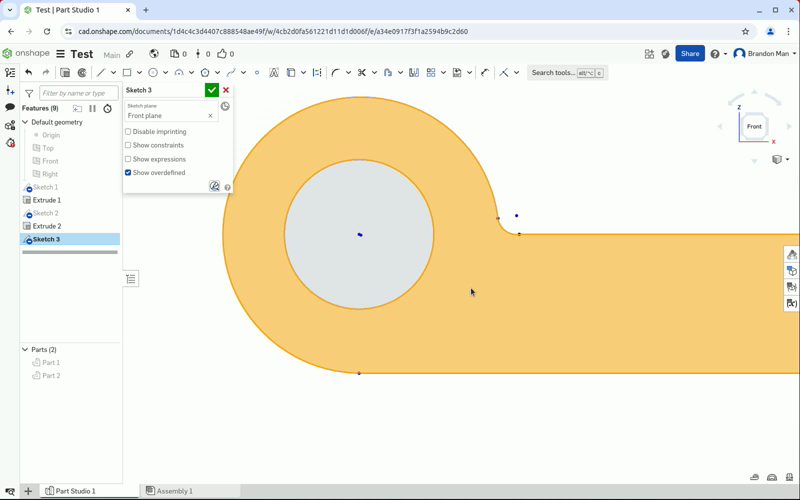
scroll(-6)
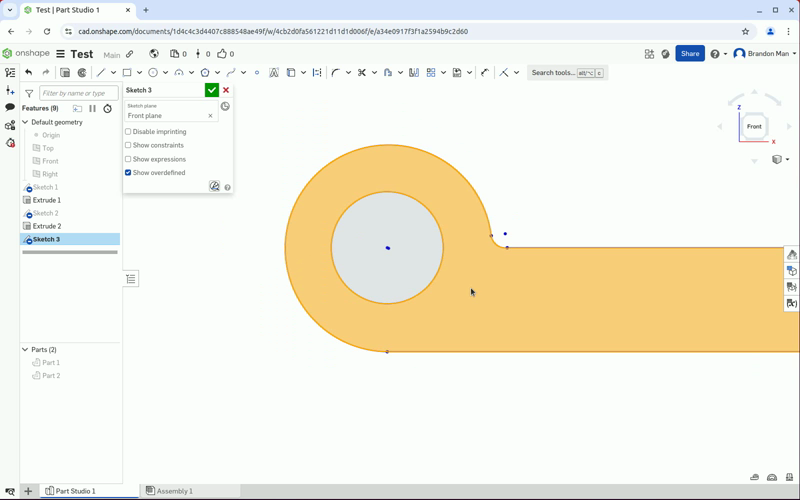
scroll(-6)
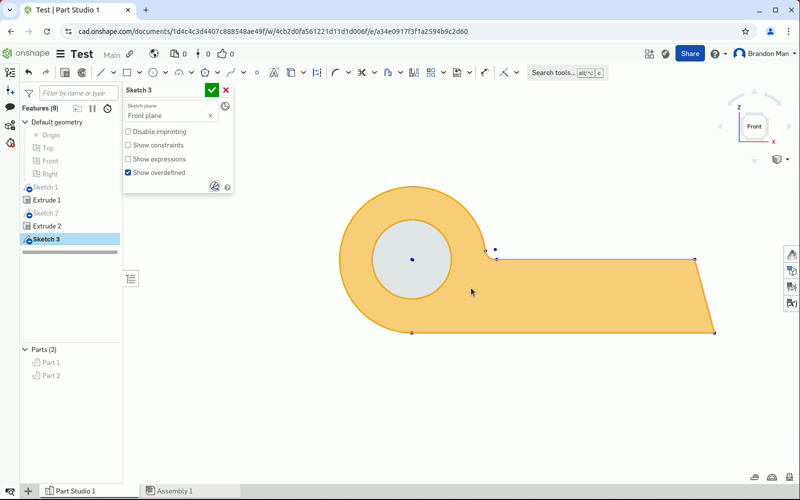
scroll(-6)
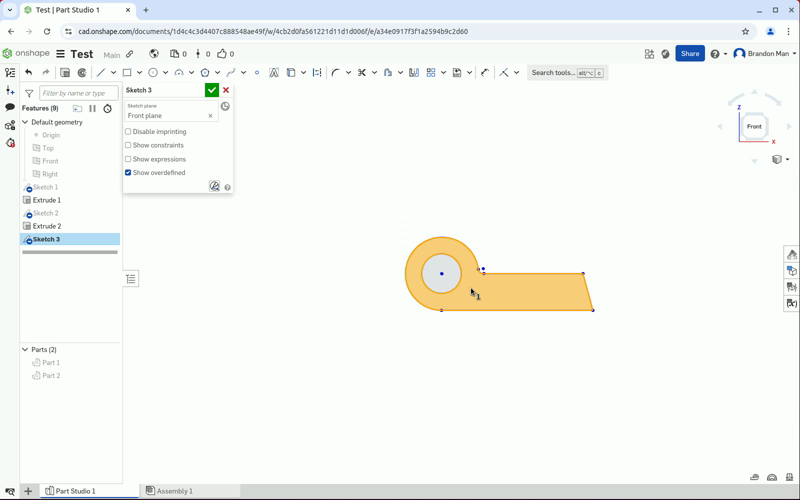
scroll(-6)
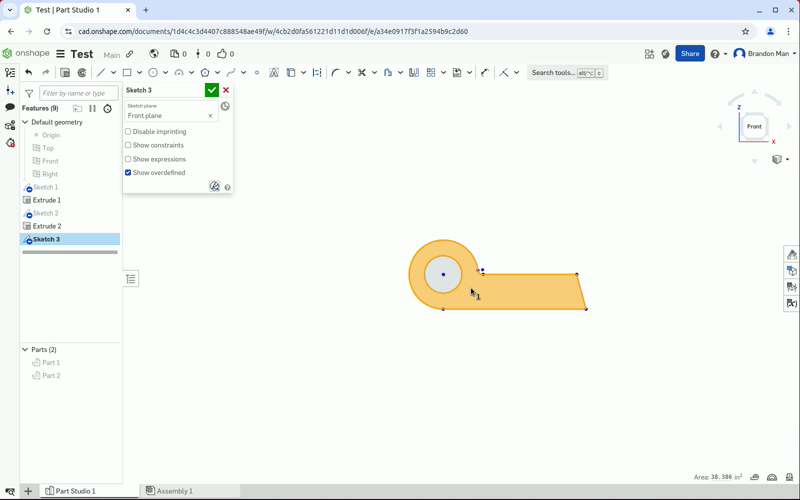
scroll(-6)
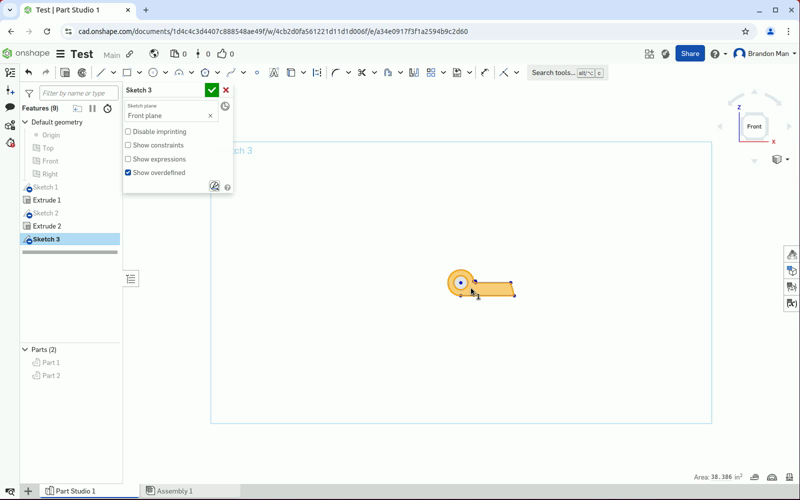
mouse_move(73, 352)
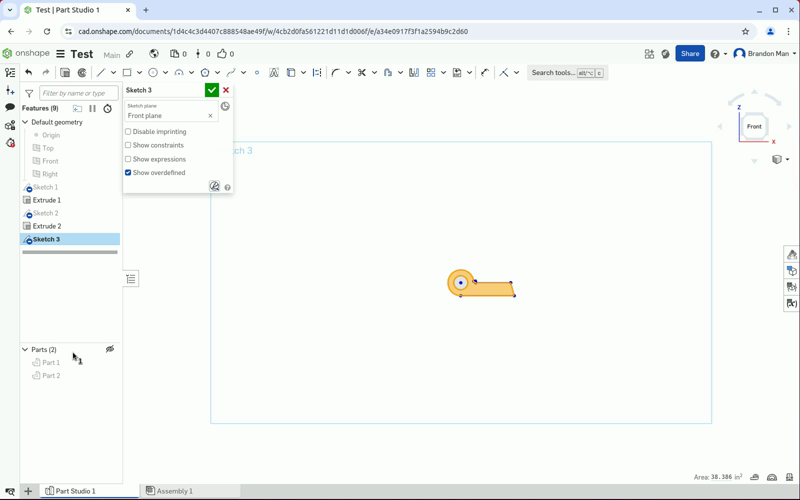
key(shift+y)
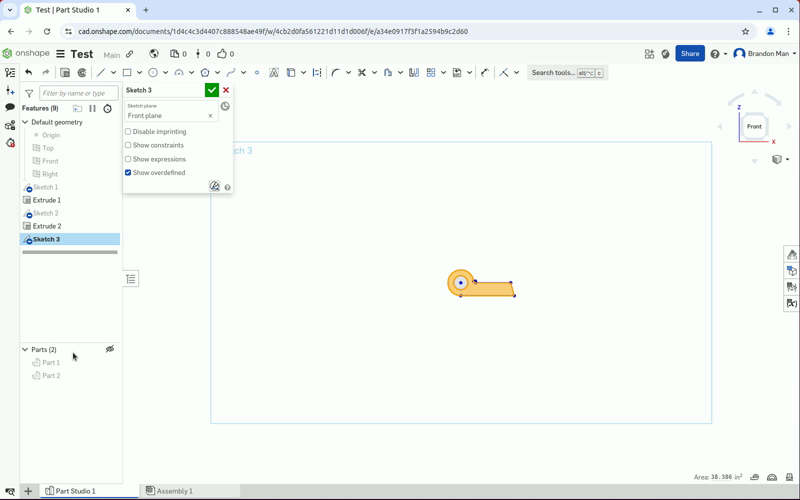
key(shift+e)
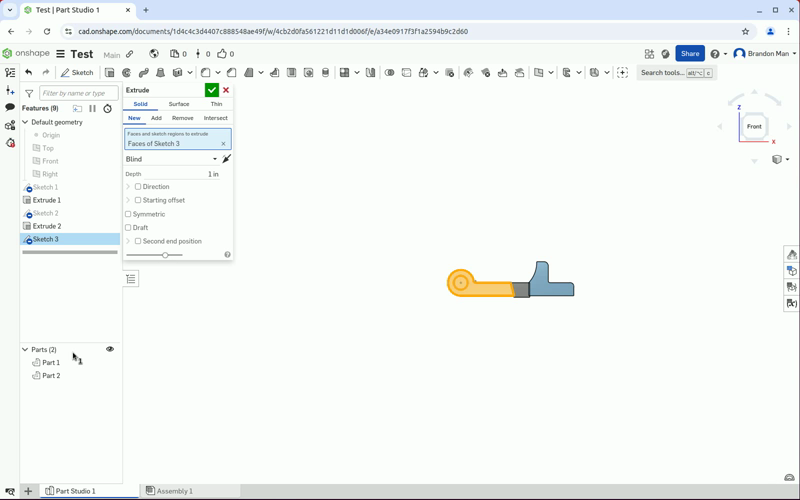
mouse_move(143, 106)
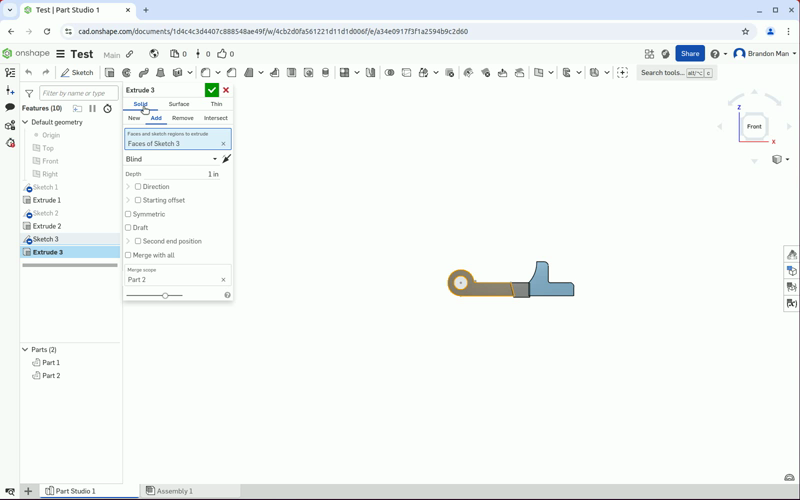
click(143, 106)
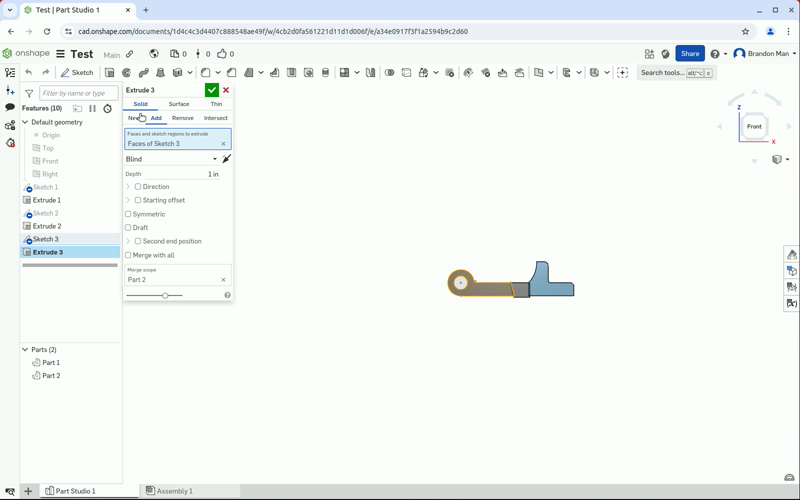
mouse_move(137, 120)
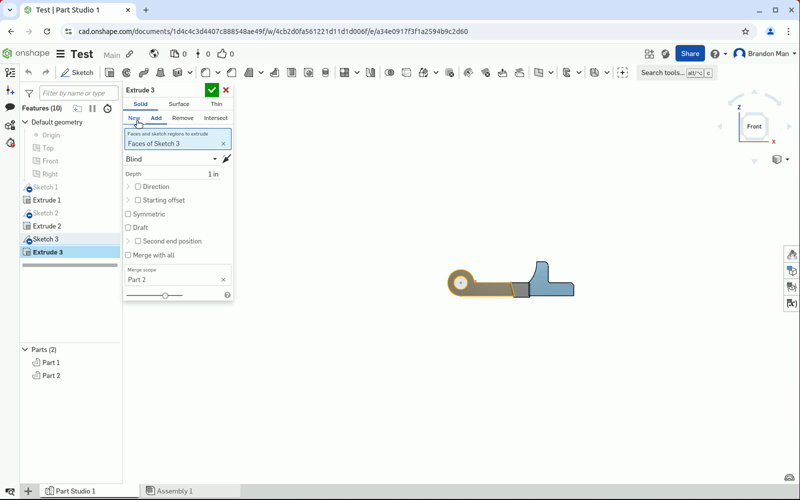
click(137, 120)
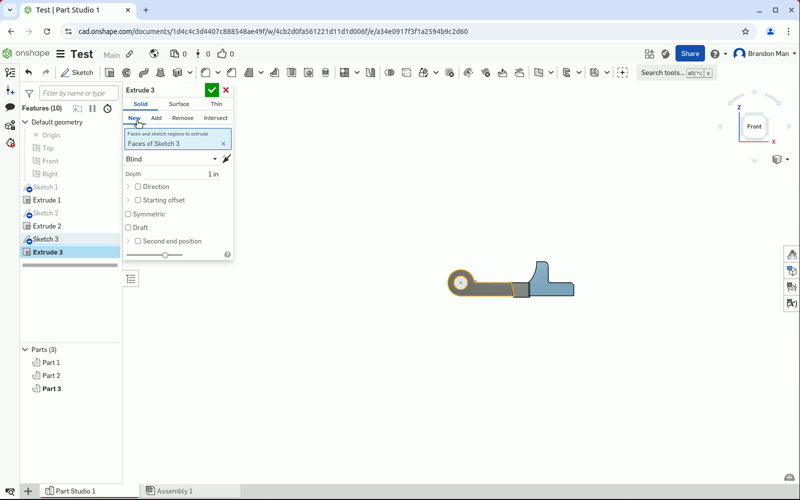
key(tab, 4)
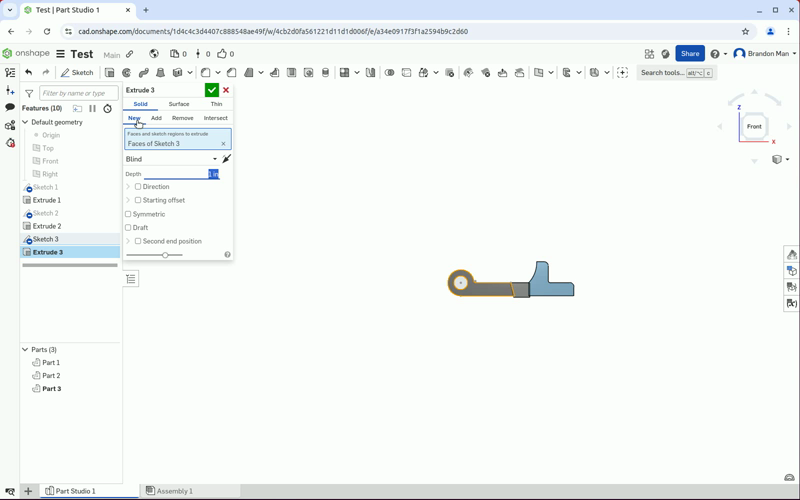
text(7.221)
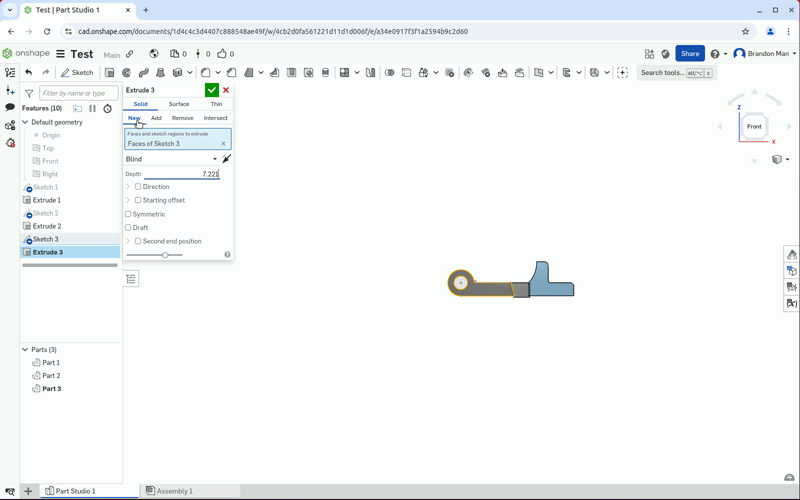
key(enter)
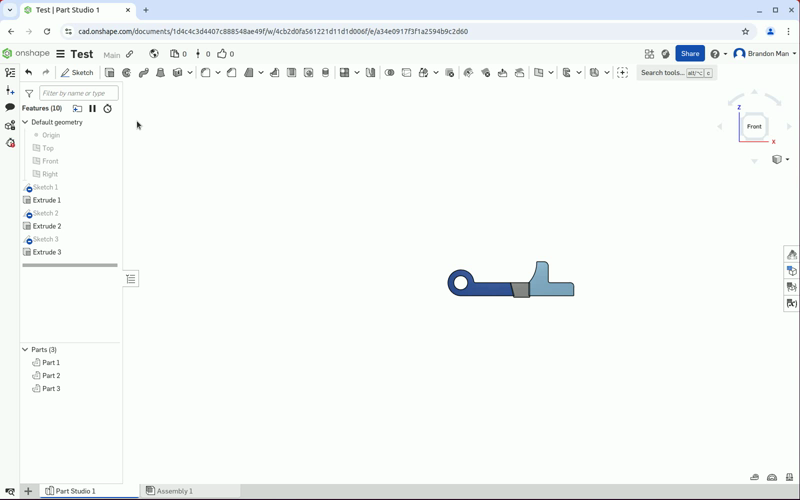
key(shift+h)
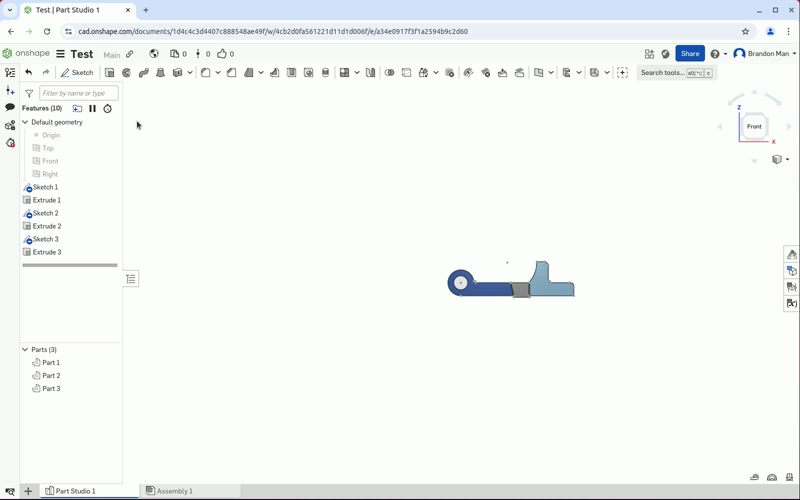
key(shift+h)
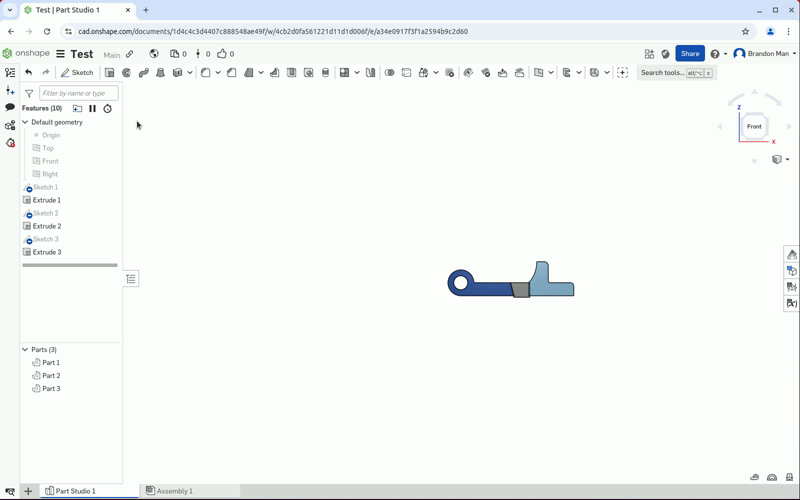
mouse_move(73, 189)
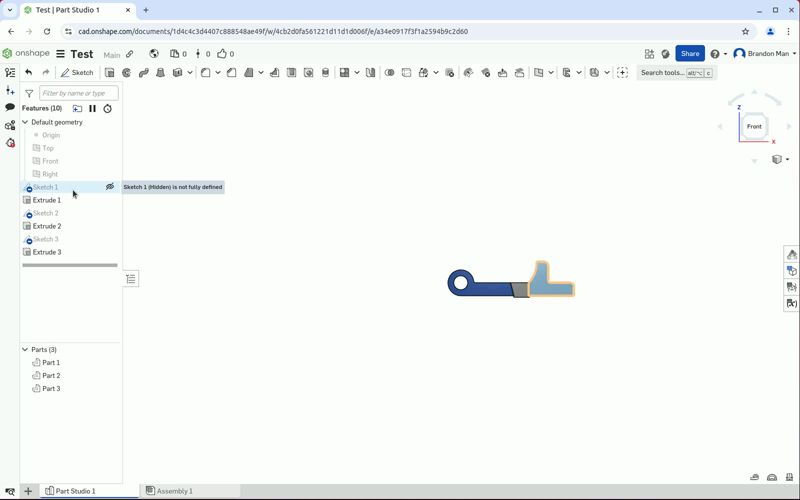
click(73, 189)
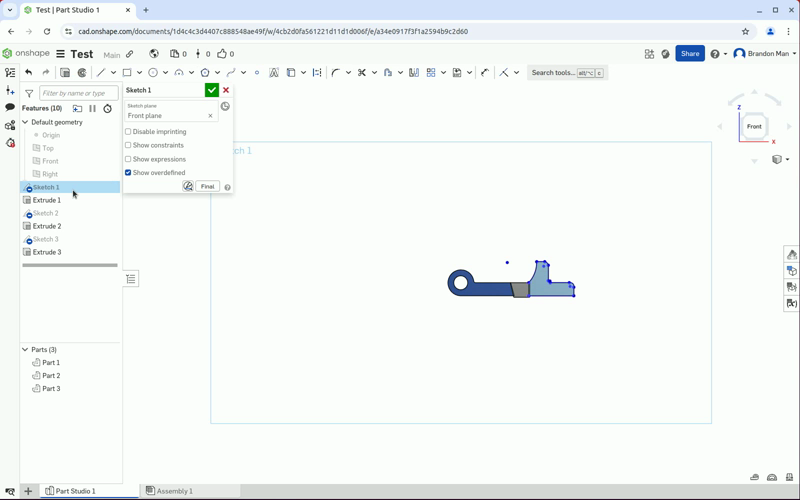
mouse_move(229, 92)
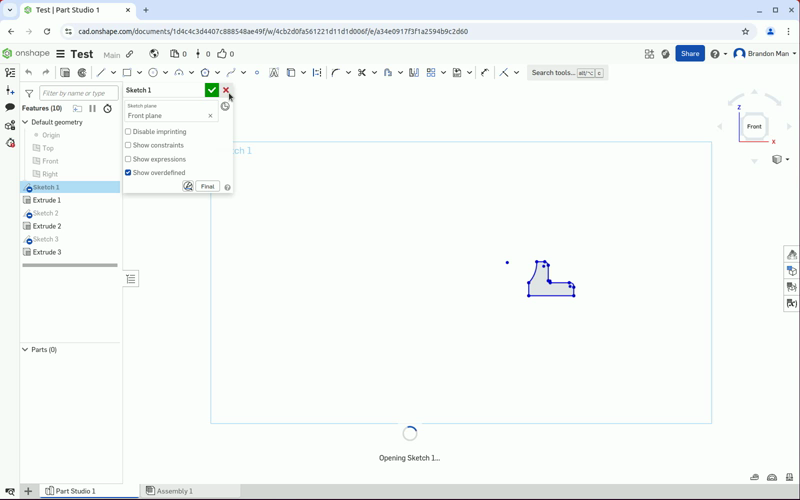
click(229, 92)
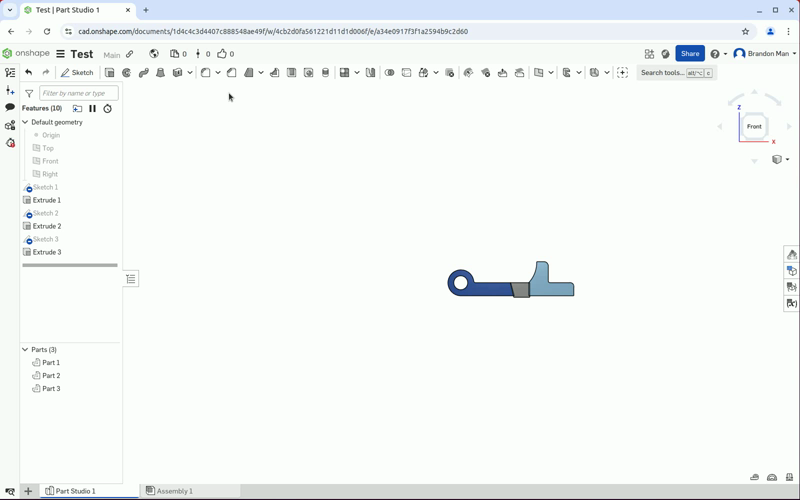
mouse_move(73, 352)
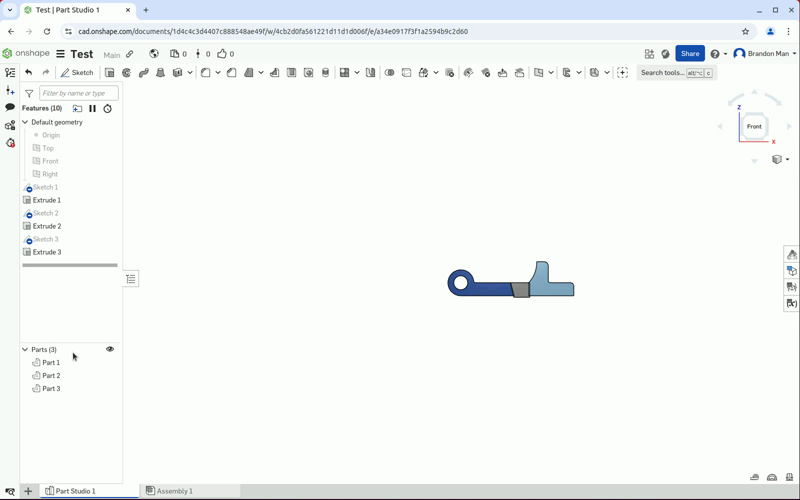
key(y)
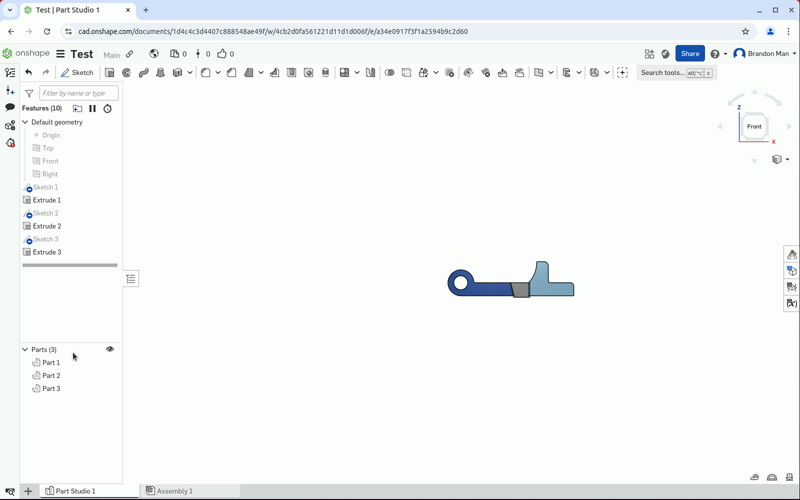
key(shift+p)
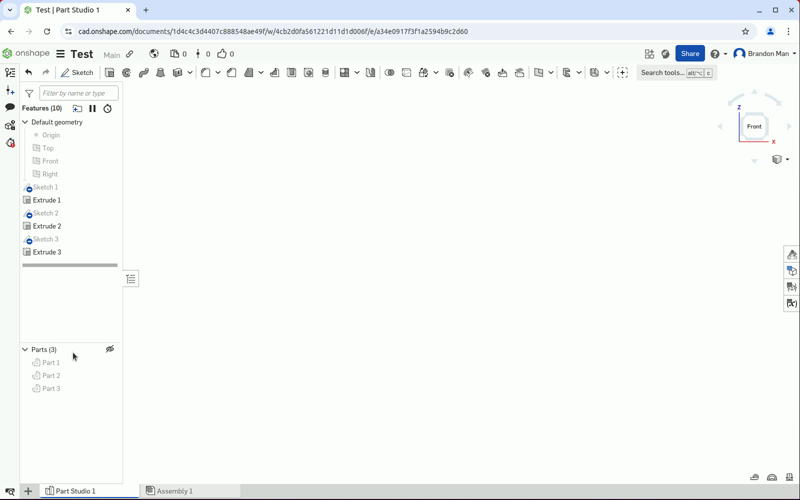
key(space)
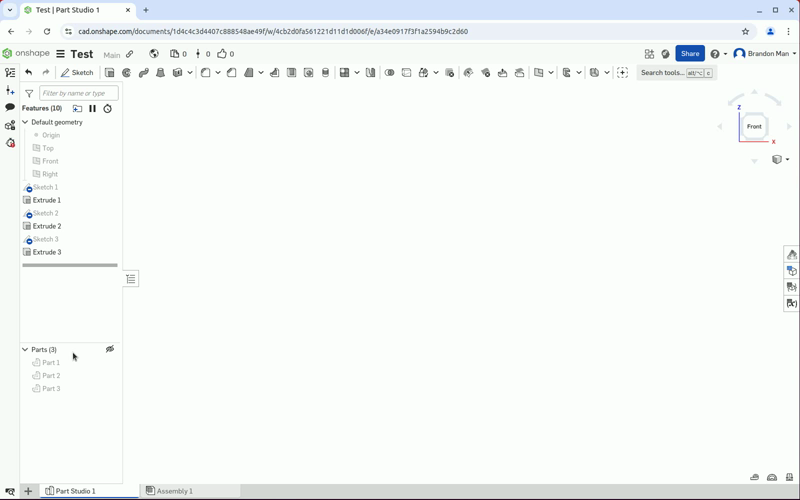
key_down(shift)
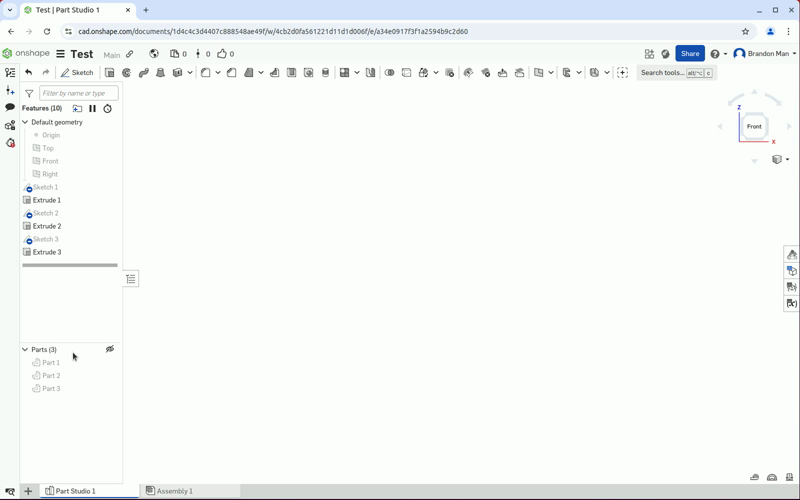
key(down)
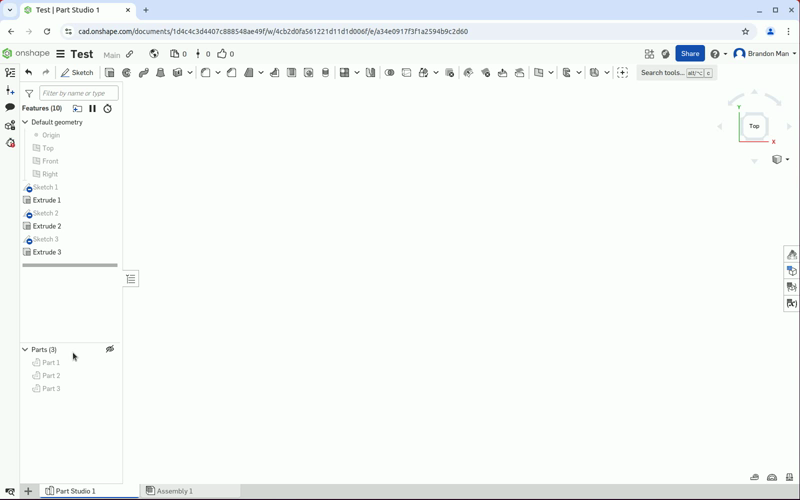
key_up(shift)
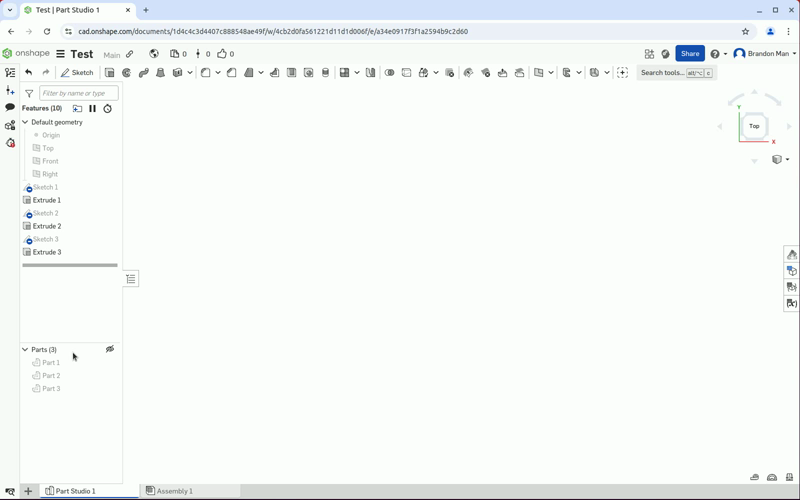
mouse_move(73, 352)
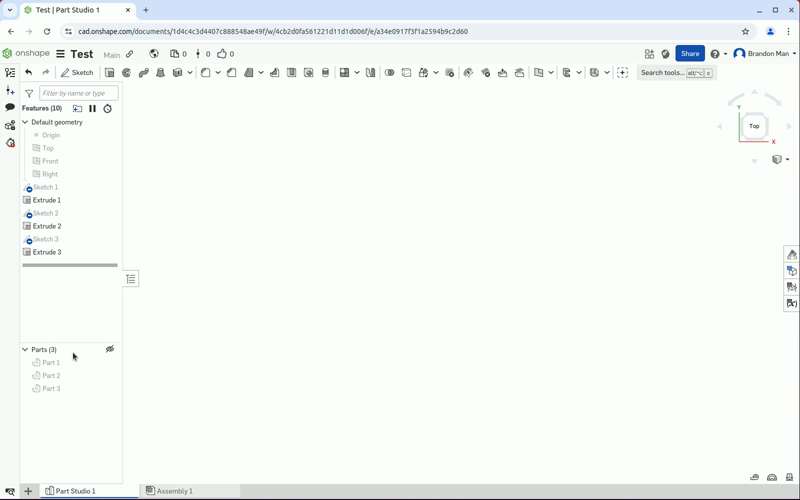
key(shift+y)
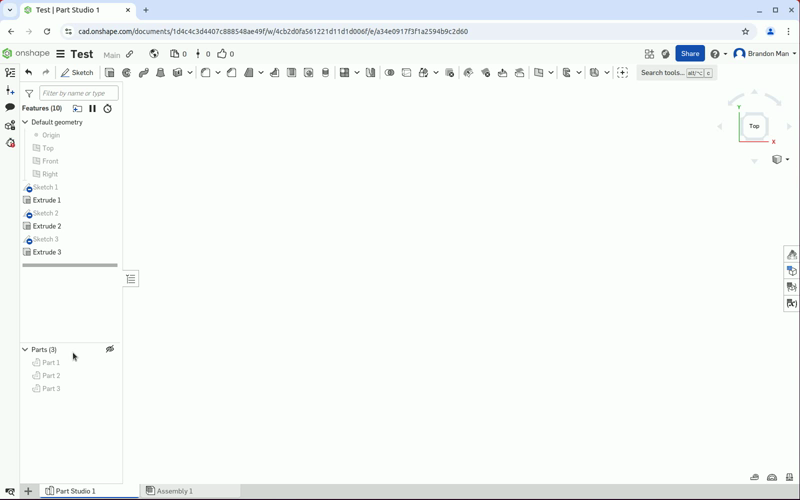
key(shift+s)
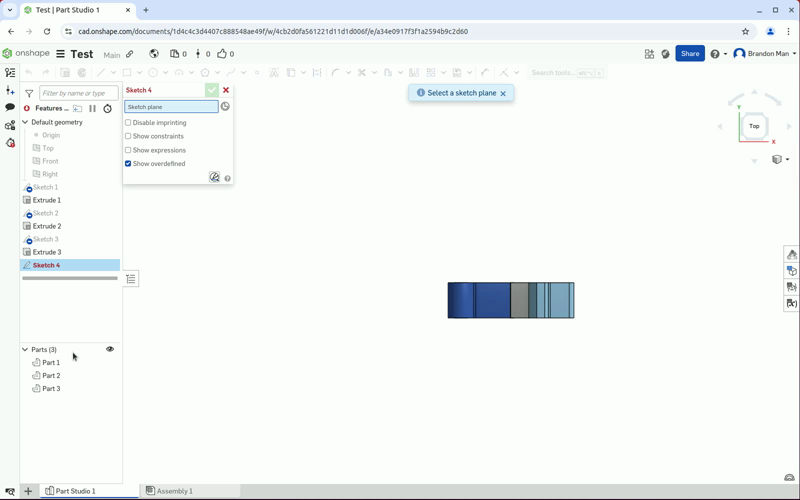
mouse_move(73, 150)
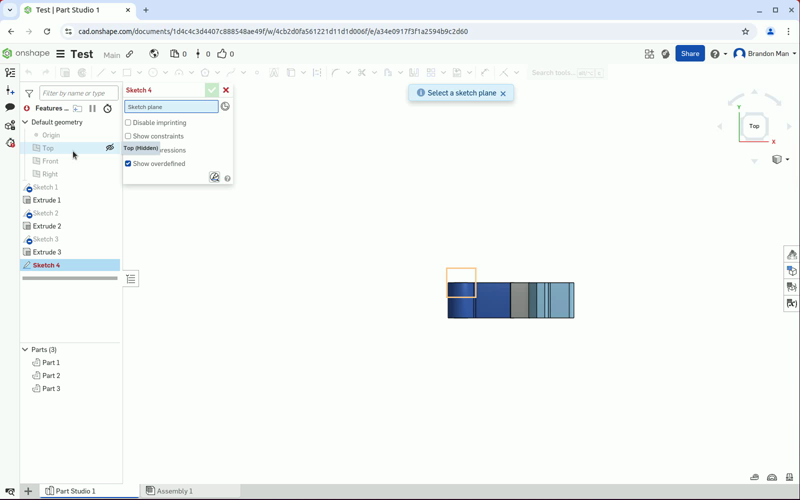
click(73, 150)
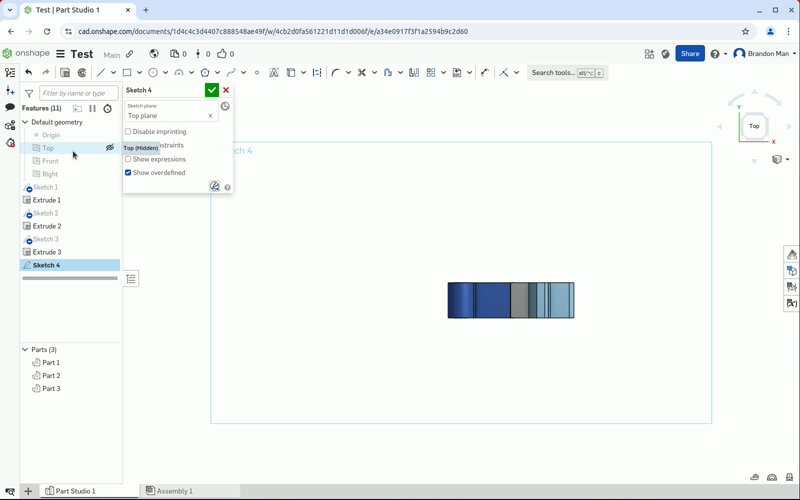
mouse_move(73, 352)
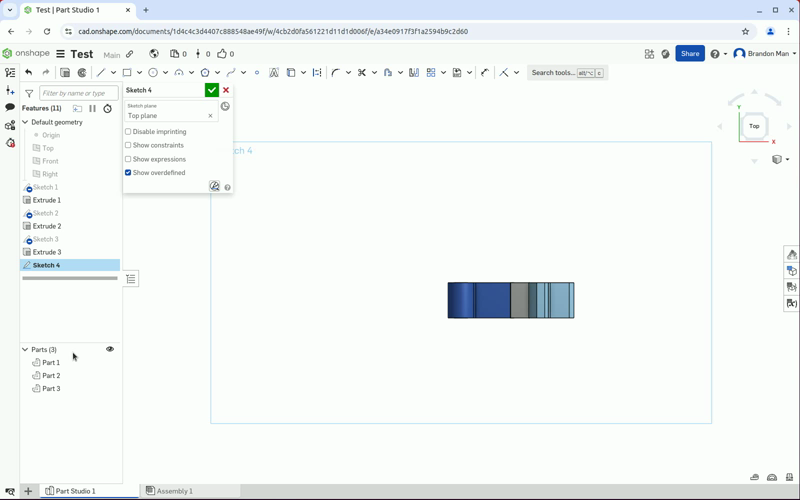
key(y)
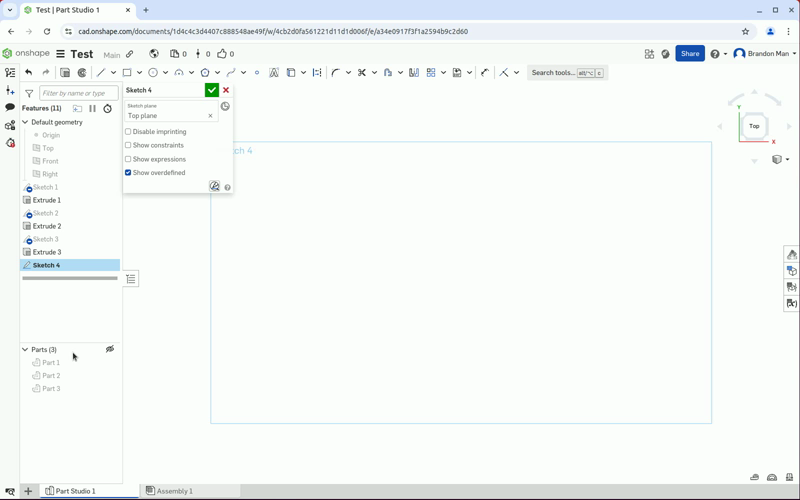
key(l)
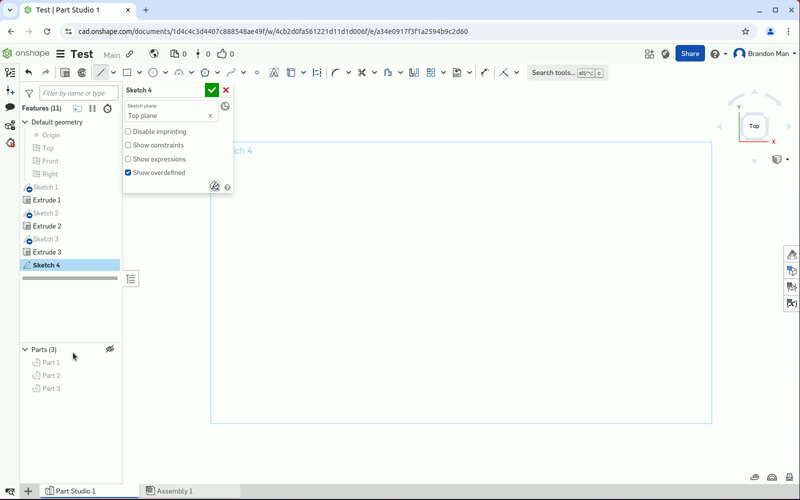
key_down(shift)
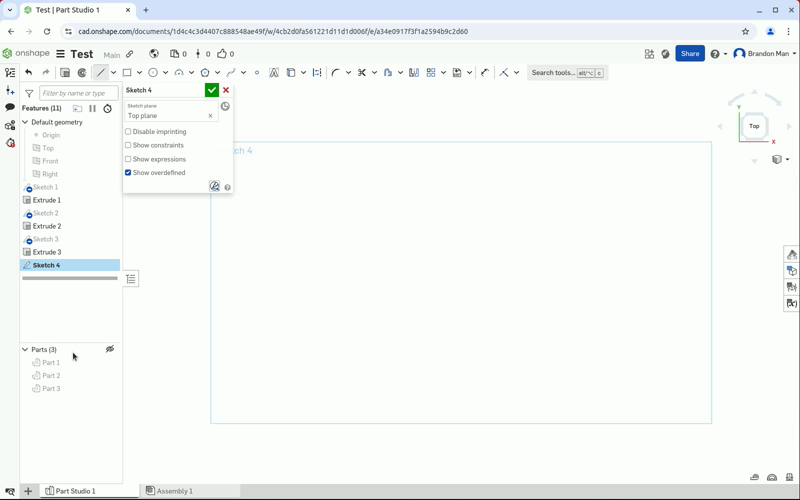
mouse_move(446, 306)
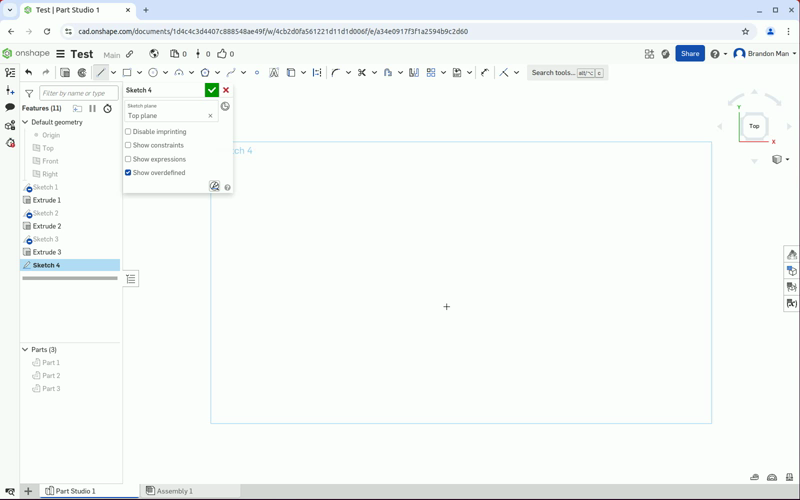
click(446, 306)
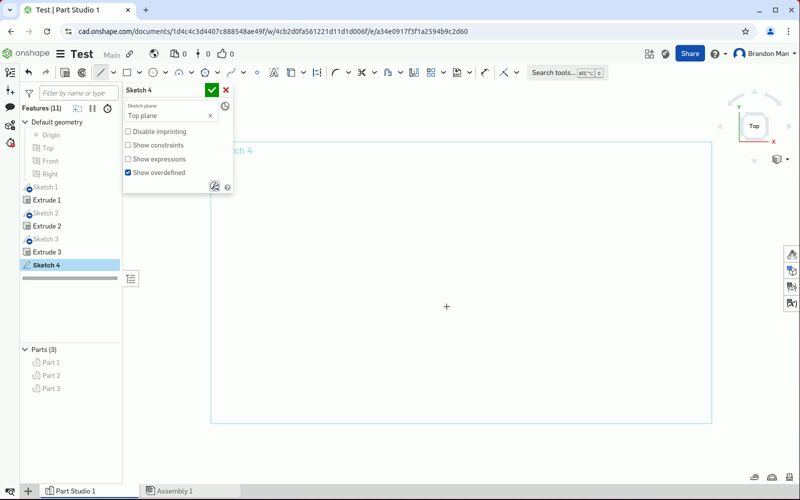
key_up(shift)
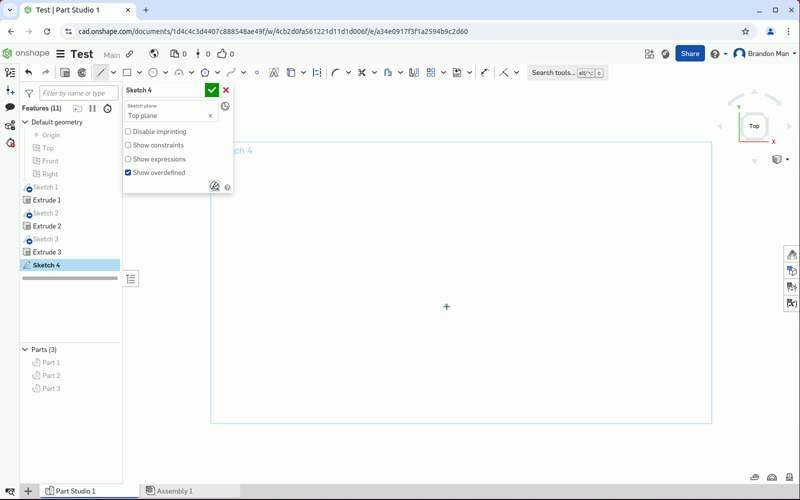
key_down(shift)
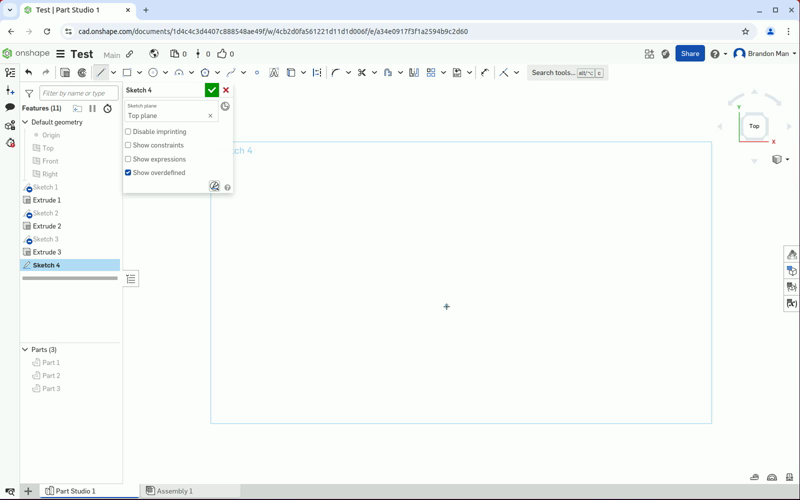
key_up(shift)
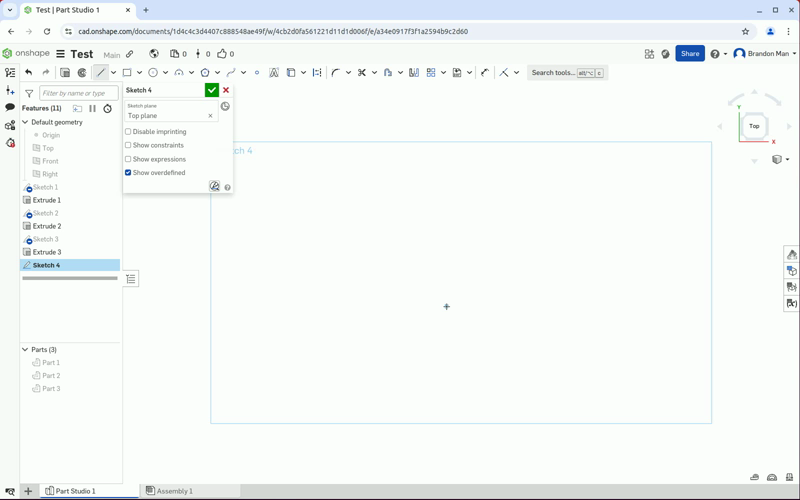
key_down(shift)
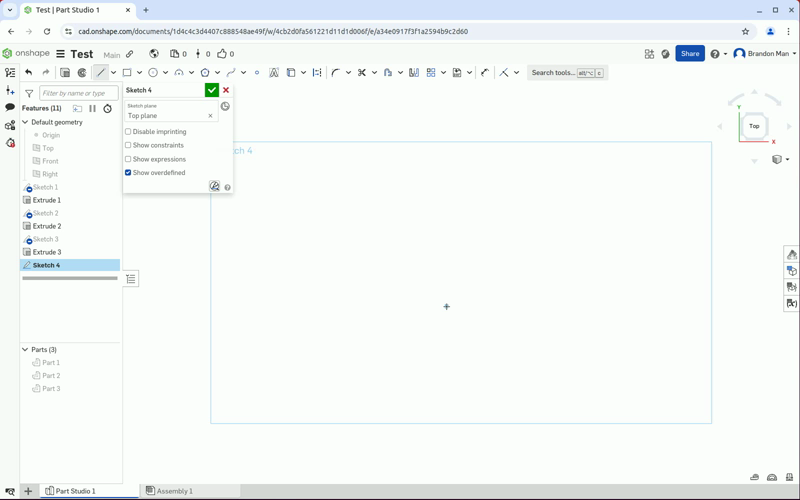
mouse_move(477, 306)
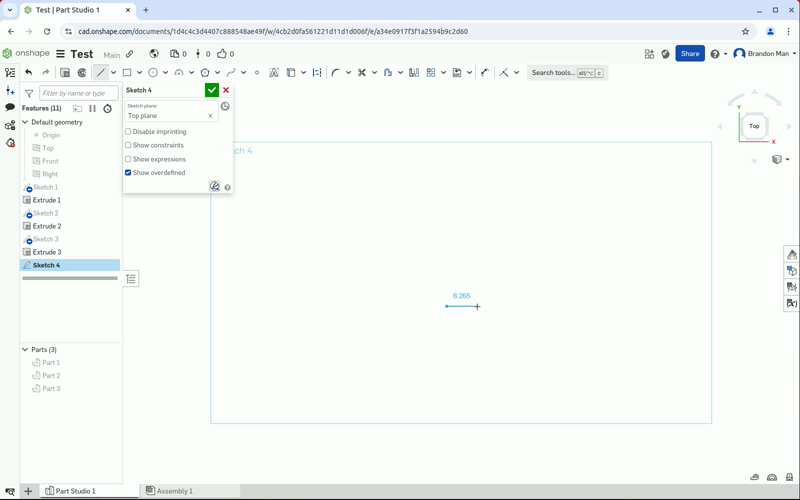
mouse_move(475, 306)
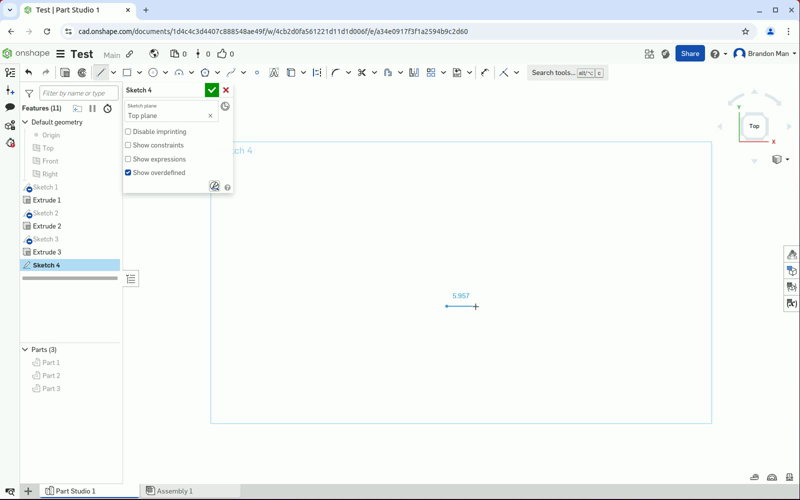
click(475, 306)
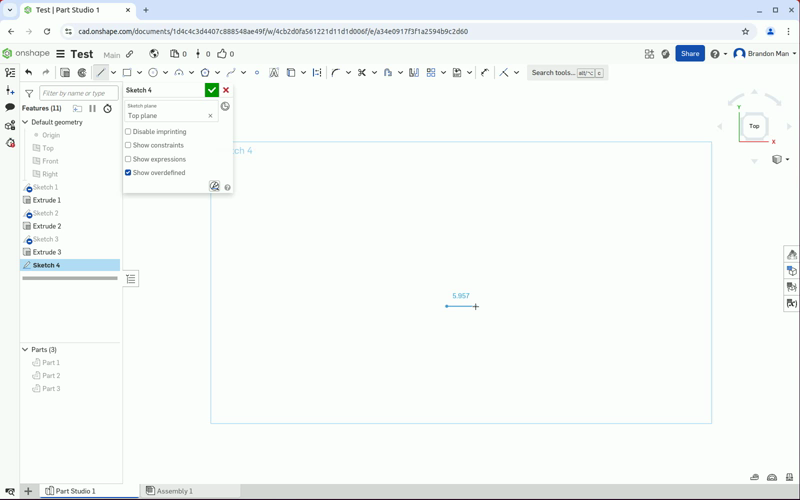
key_up(shift)
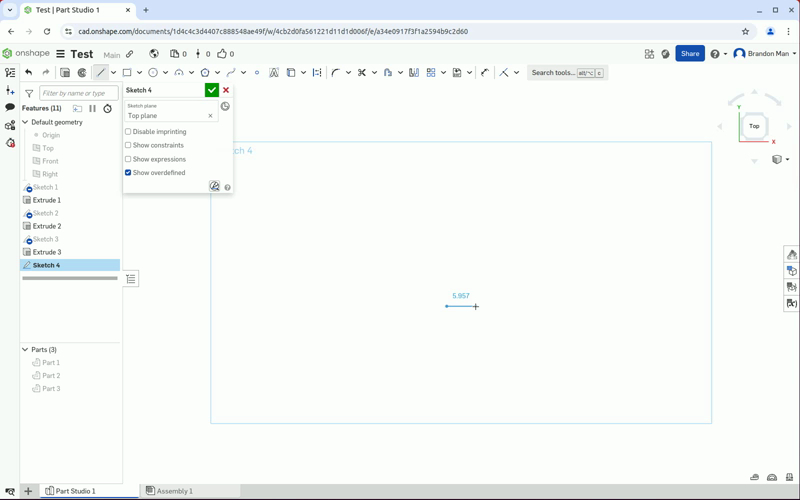
key_down(shift)
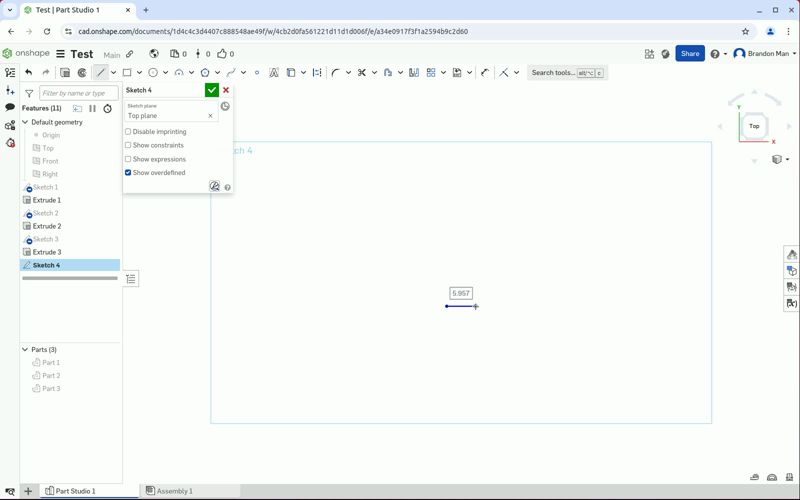
mouse_move(505, 306)
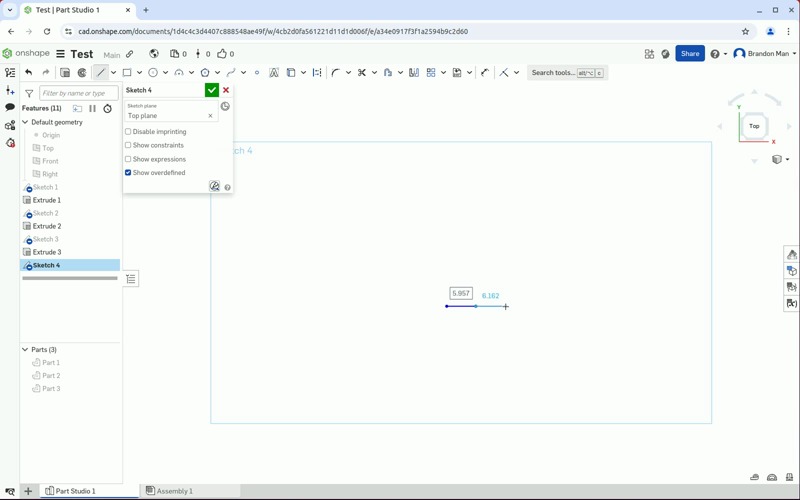
mouse_move(475, 293)
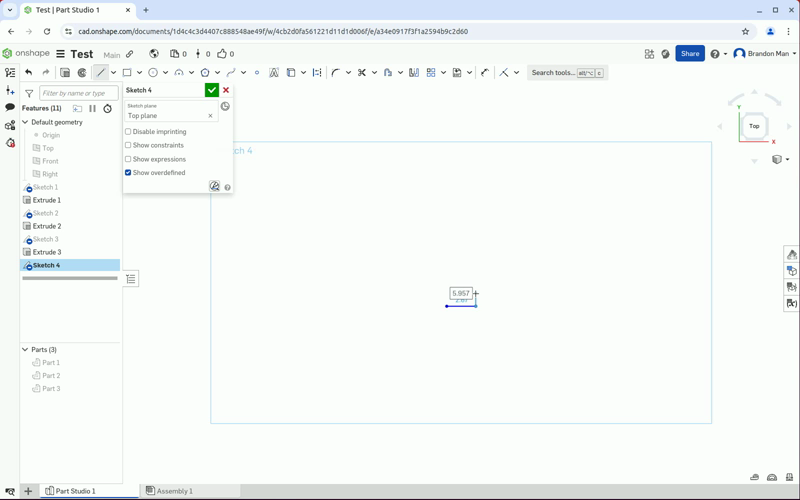
click(475, 293)
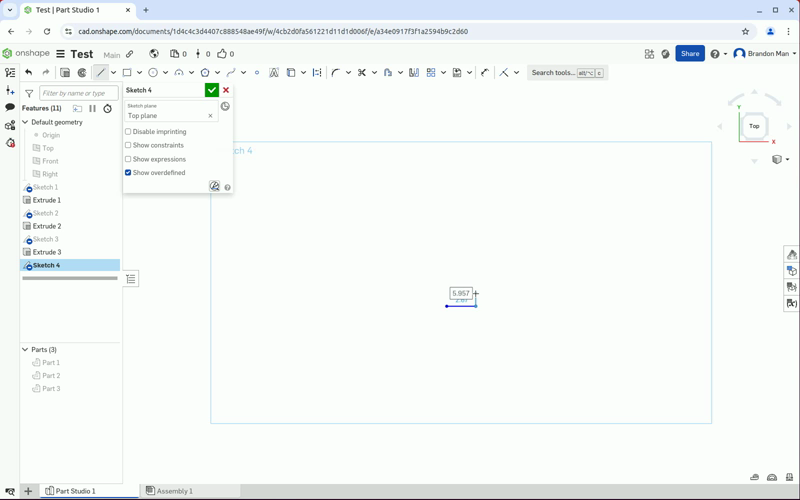
key_up(shift)
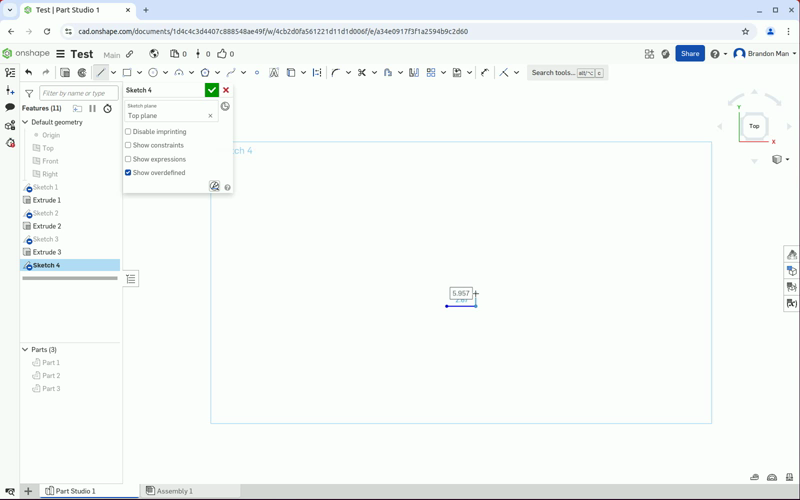
key_down(shift)
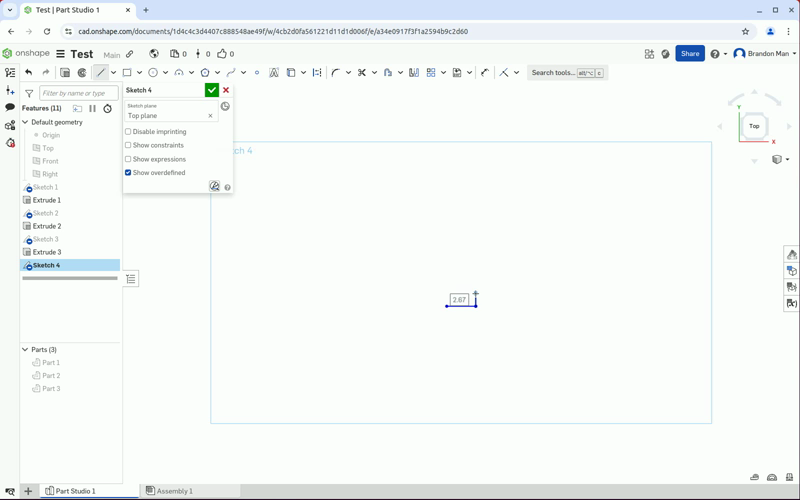
mouse_move(505, 293)
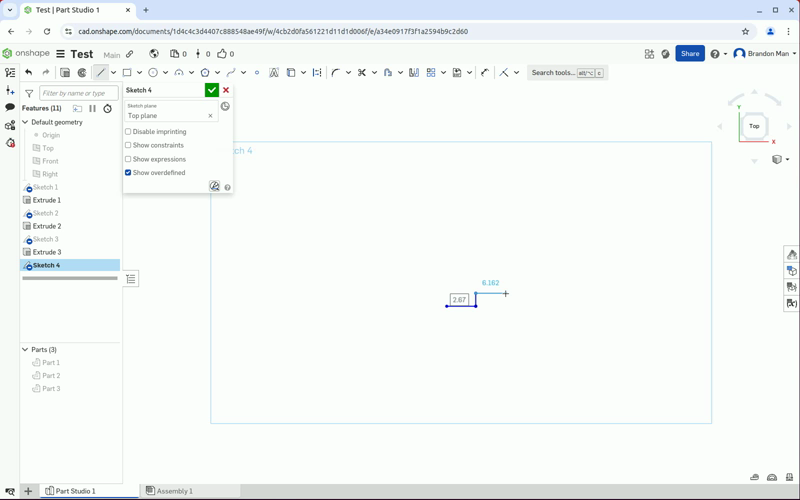
mouse_move(446, 293)
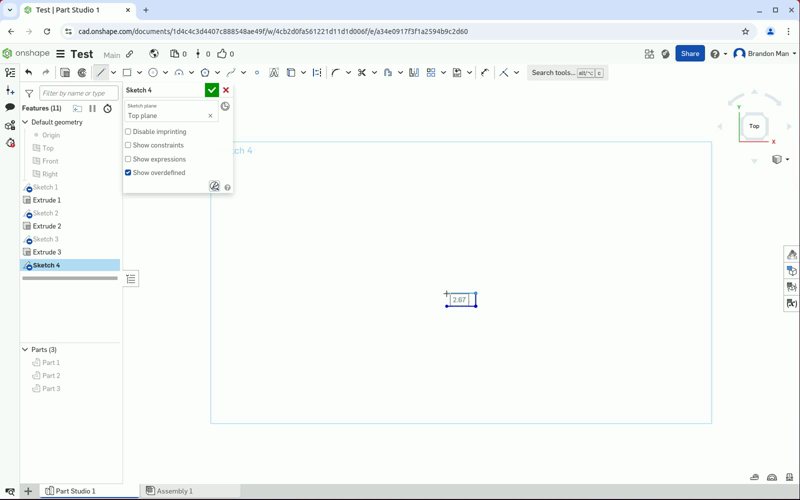
click(446, 293)
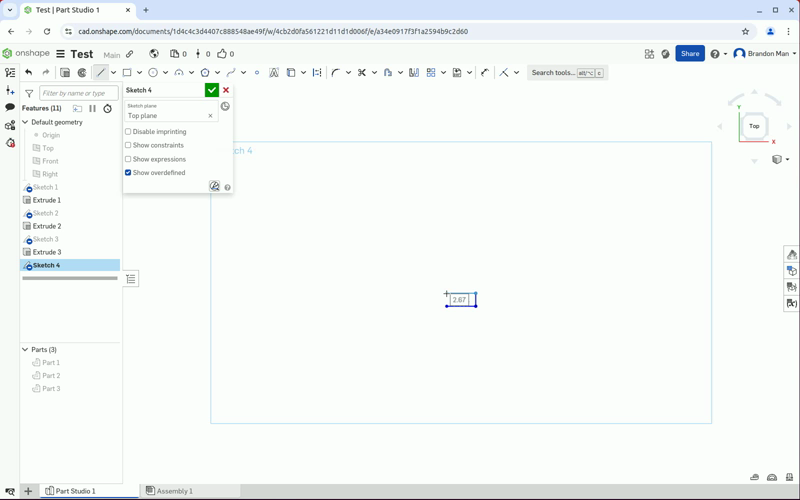
key_up(shift)
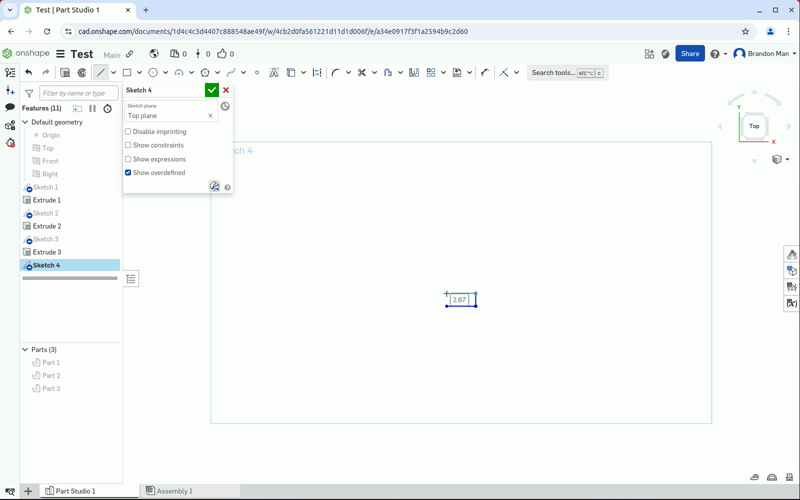
mouse_move(476, 293)
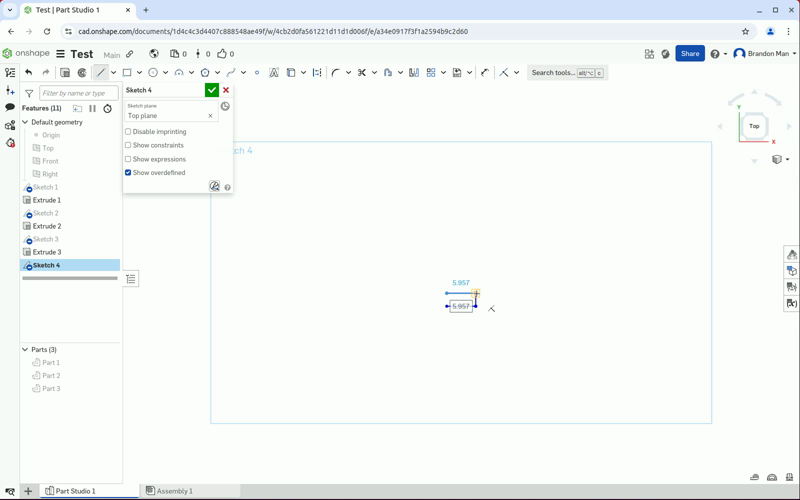
key_down(shift)
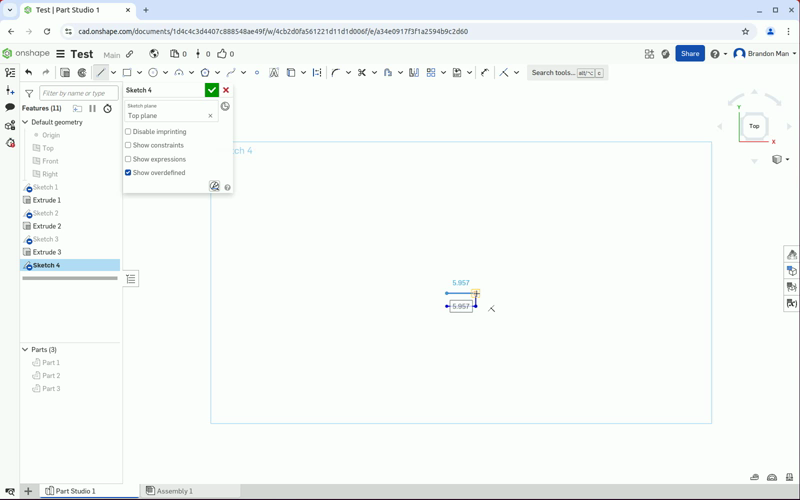
mouse_move(446, 306)
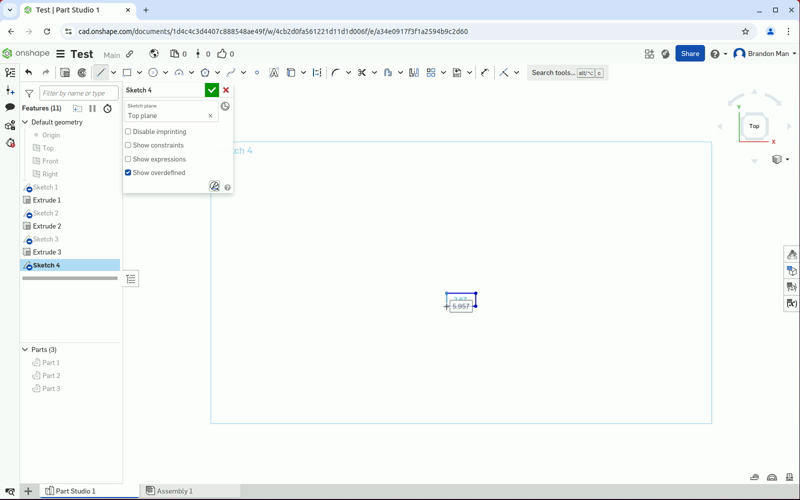
key_up(shift)
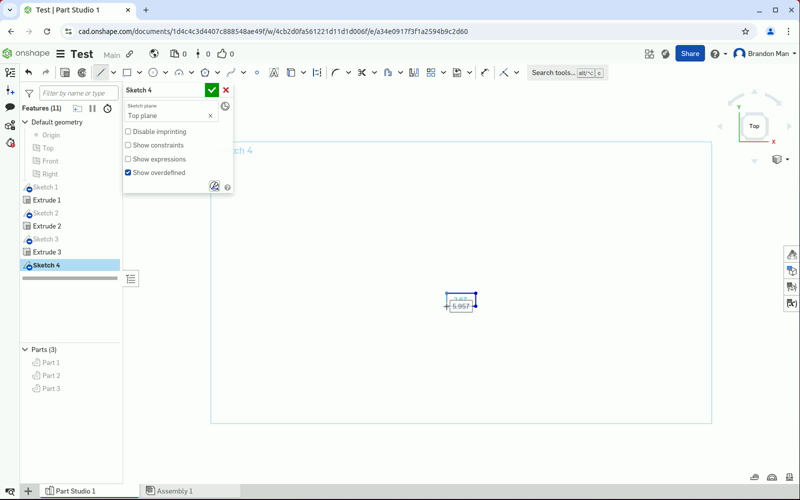
click(446, 306)
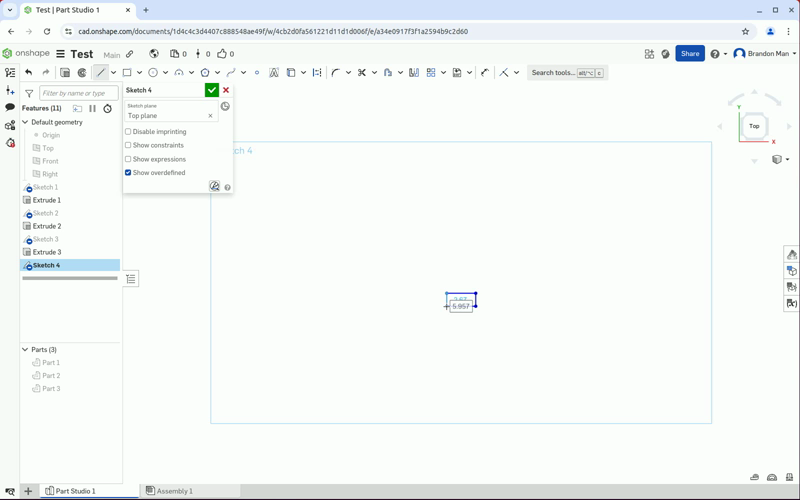
key(esc)
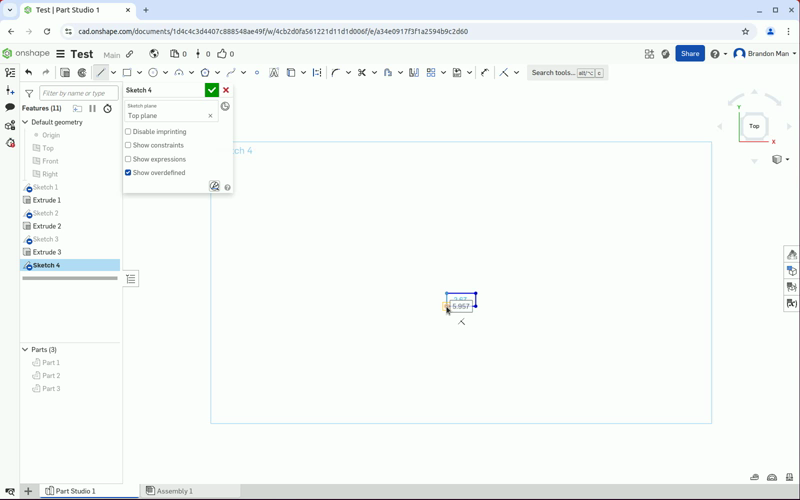
mouse_move(454, 295)
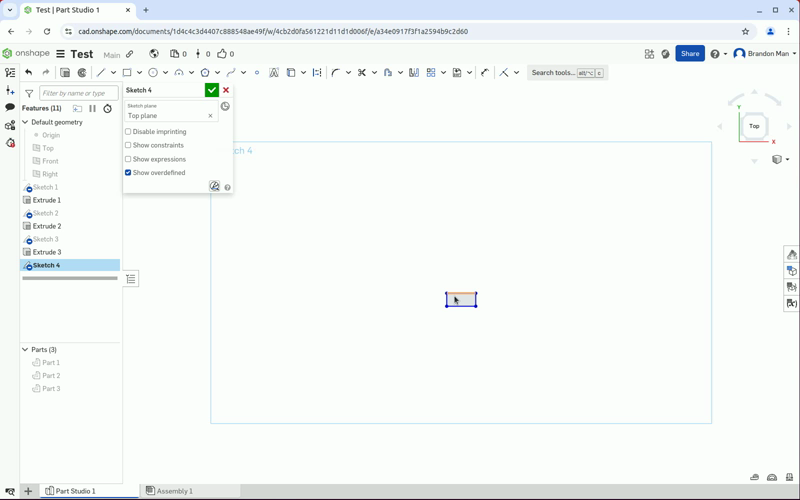
scroll(6)
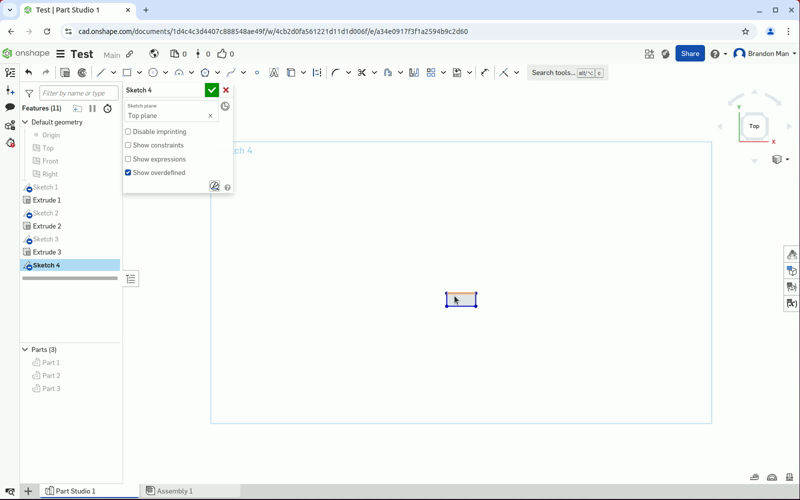
scroll(6)
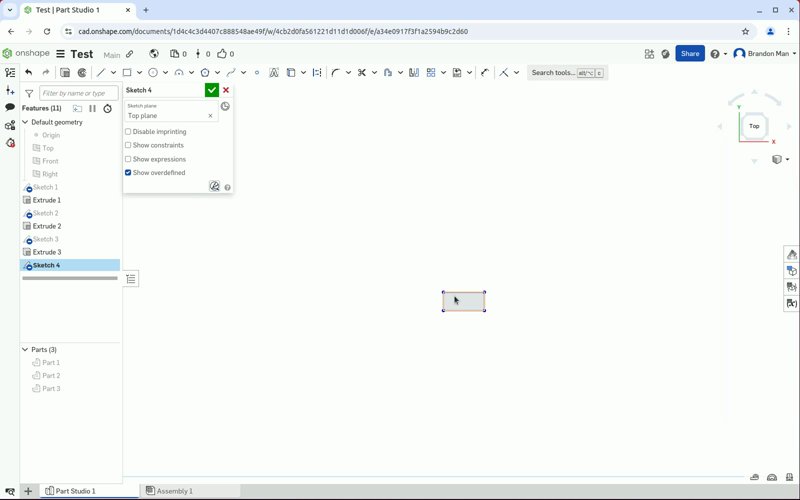
scroll(6)
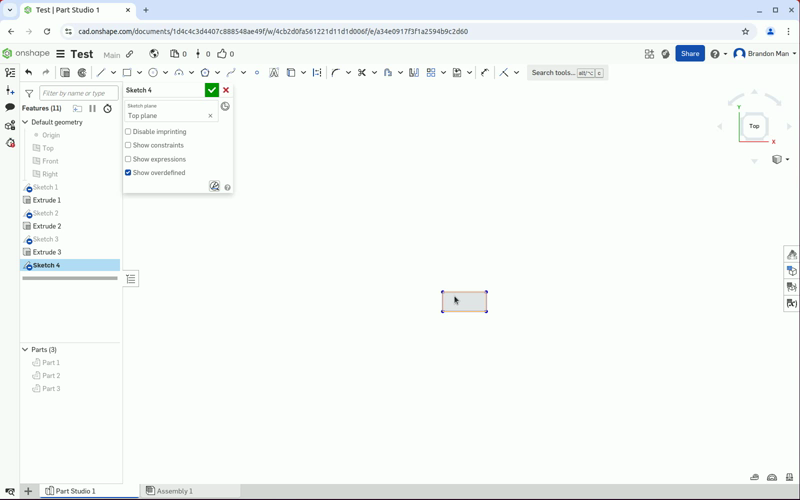
scroll(6)
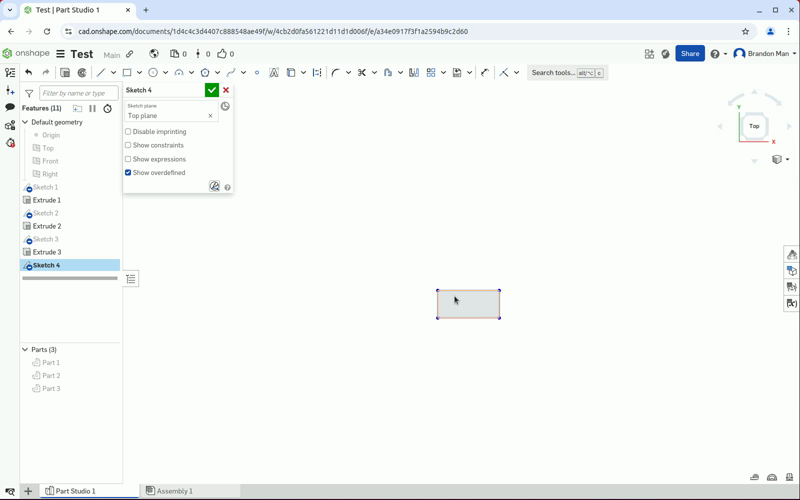
scroll(6)
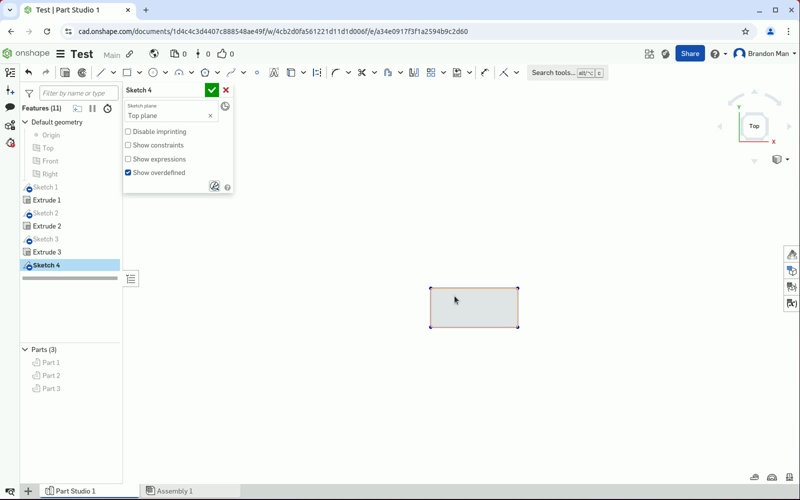
scroll(6)
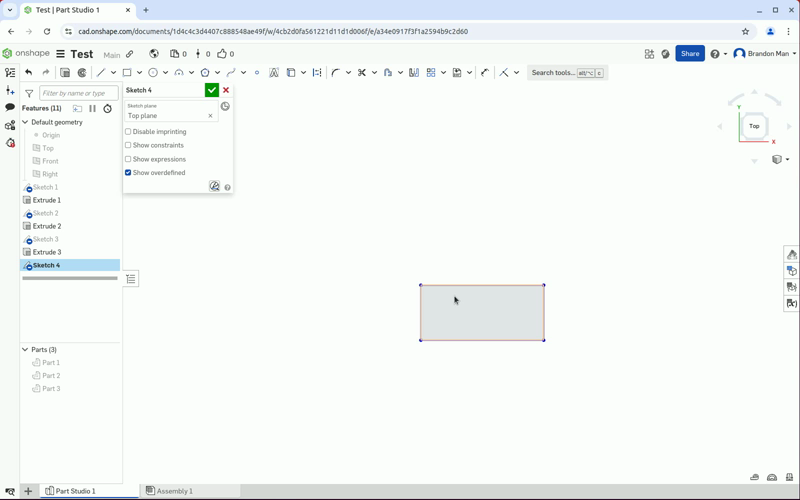
scroll(6)
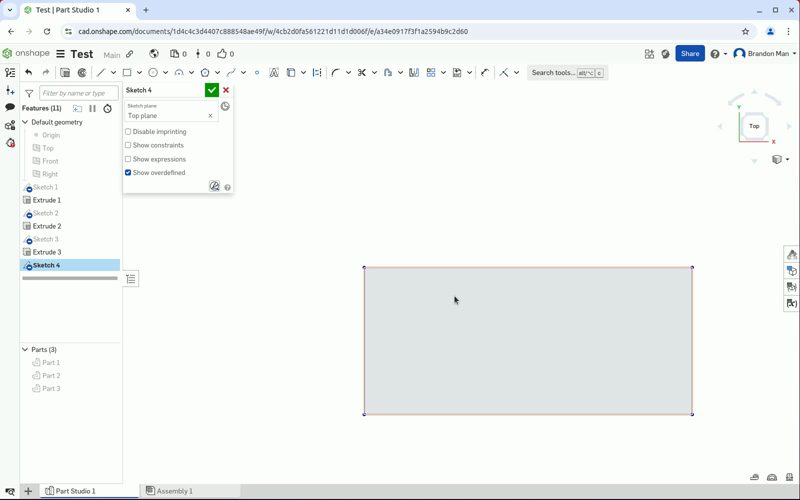
click(454, 295)
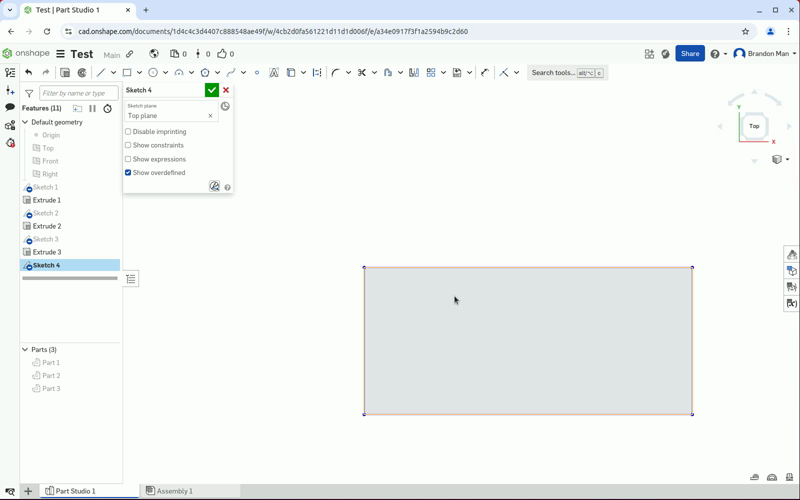
scroll(-6)
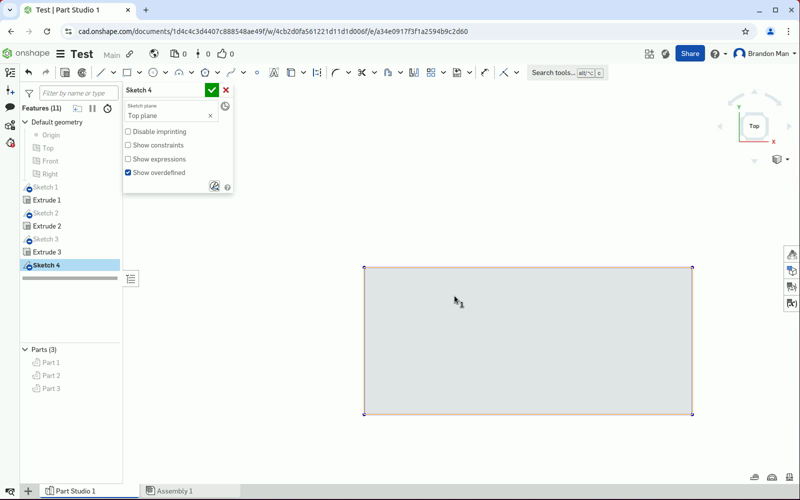
scroll(-6)
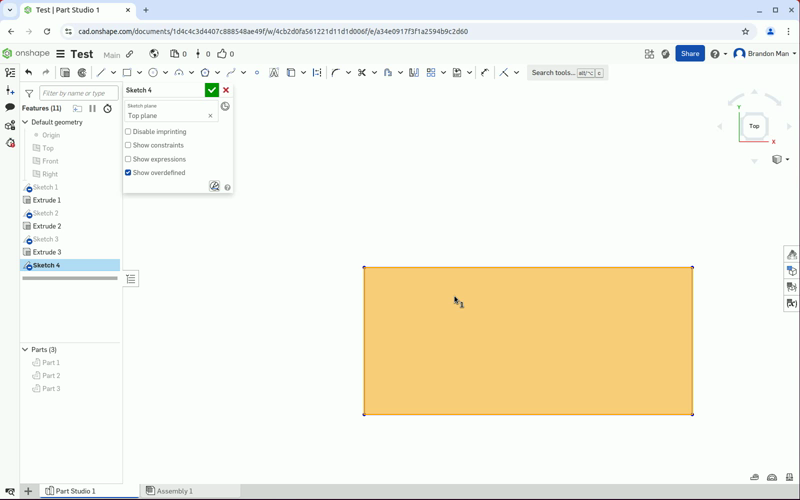
scroll(-6)
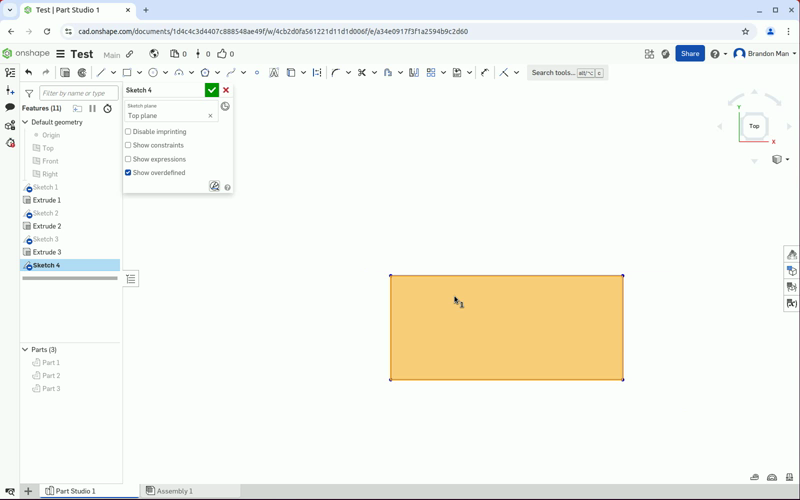
scroll(-6)
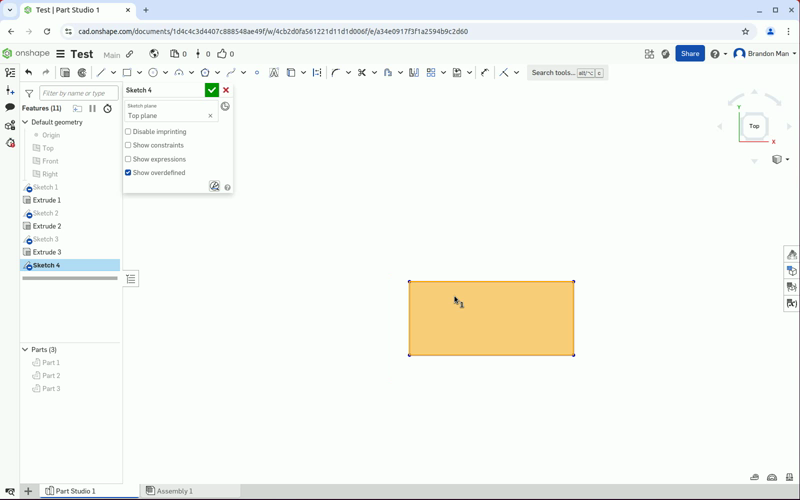
scroll(-6)
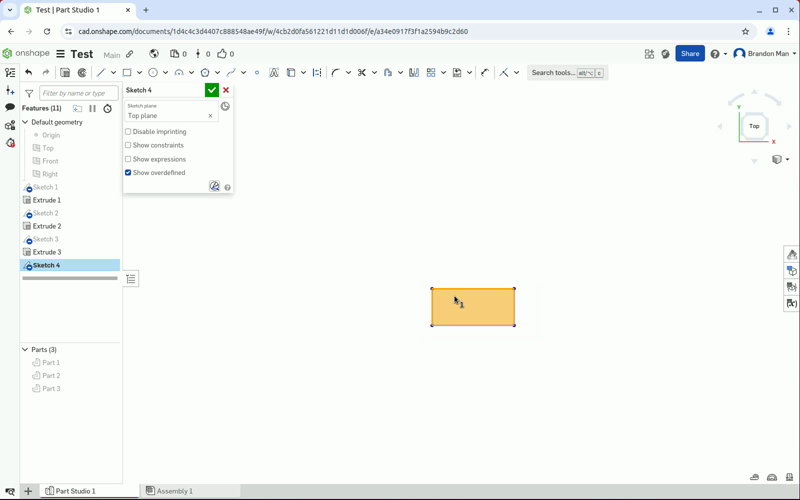
scroll(-6)
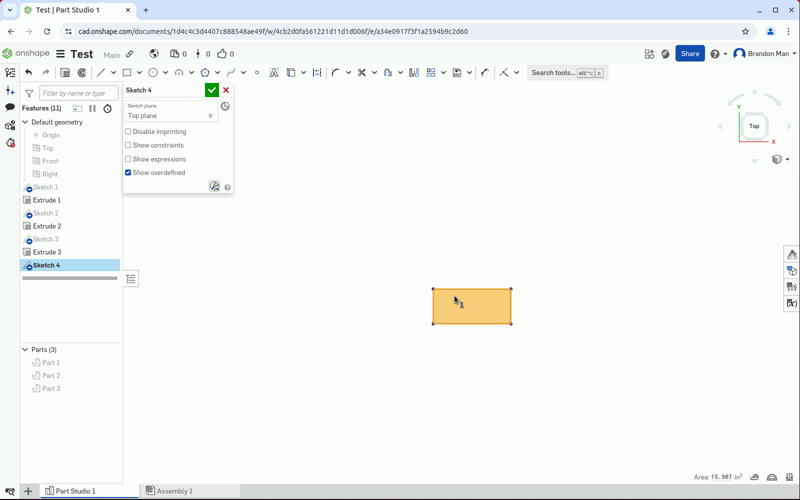
scroll(-6)
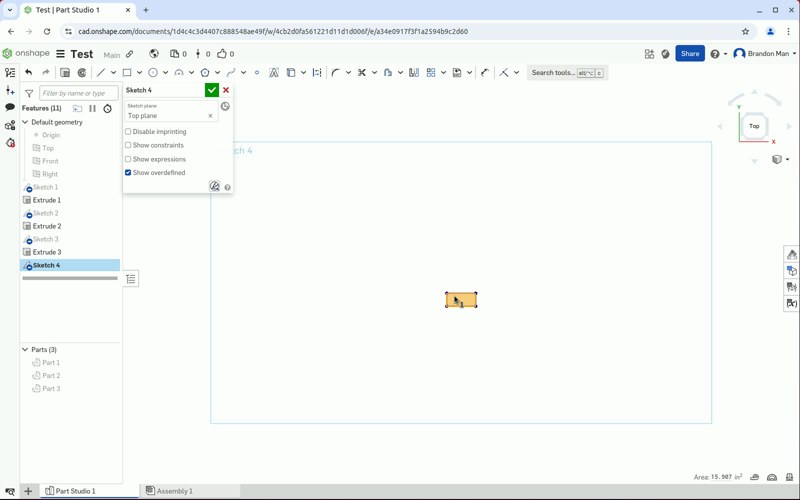
mouse_move(73, 352)
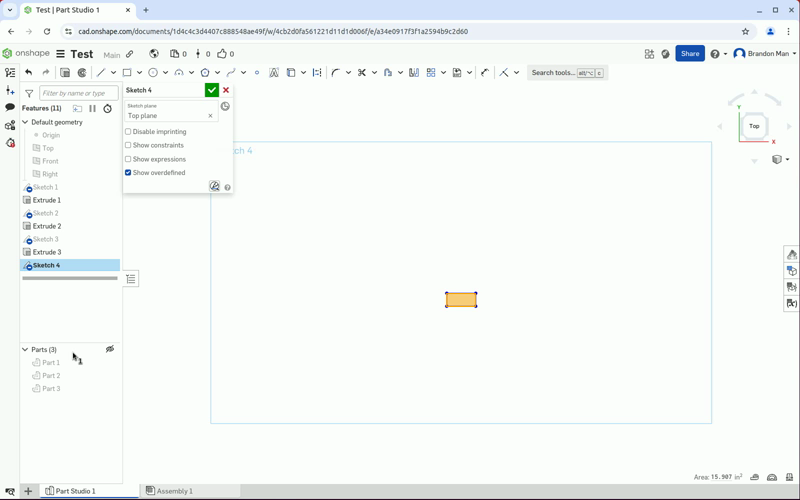
key(shift+y)
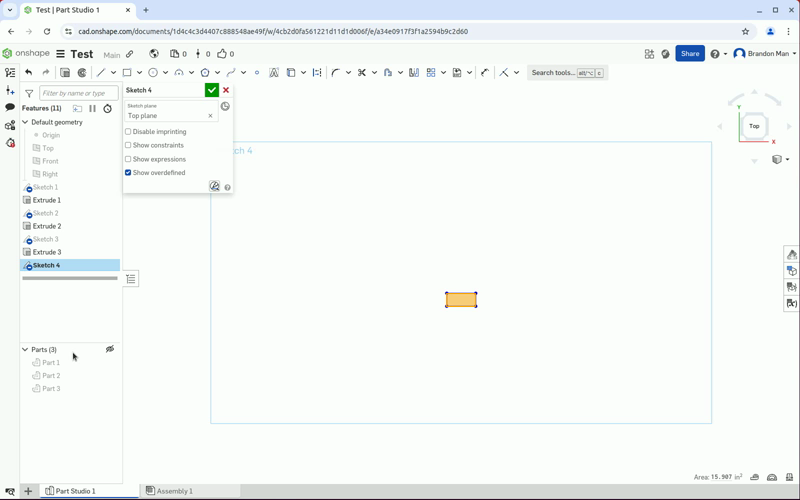
key(shift+e)
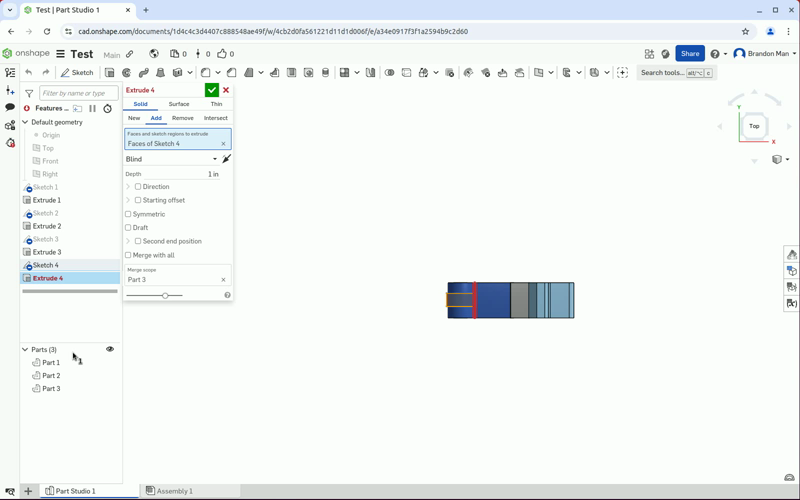
mouse_move(143, 106)
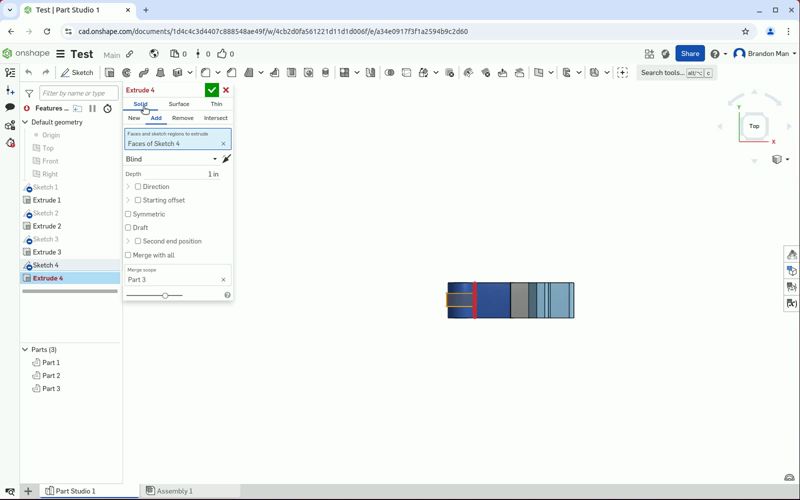
click(143, 106)
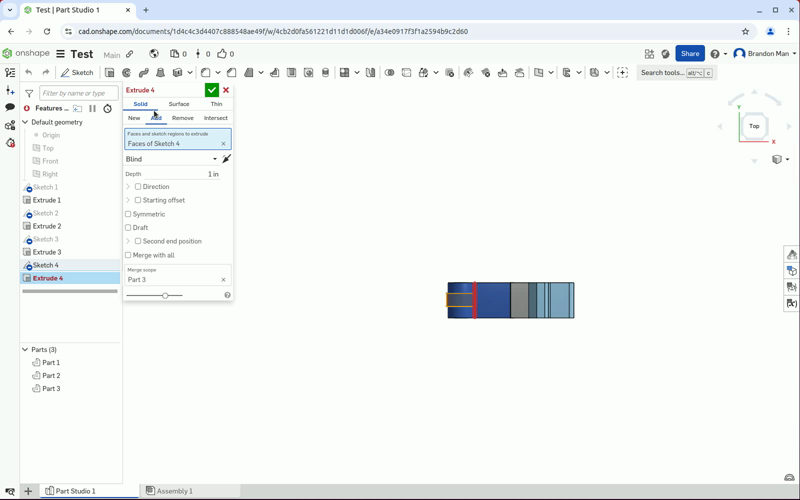
mouse_move(186, 120)
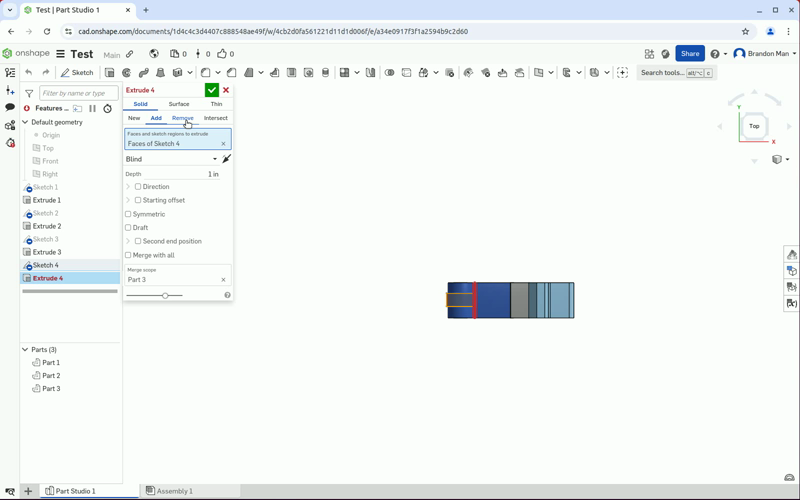
click(186, 120)
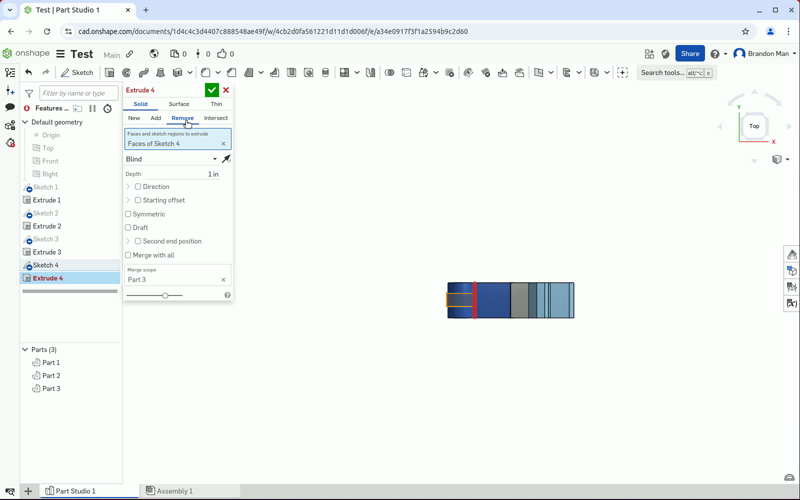
key(tab, 4)
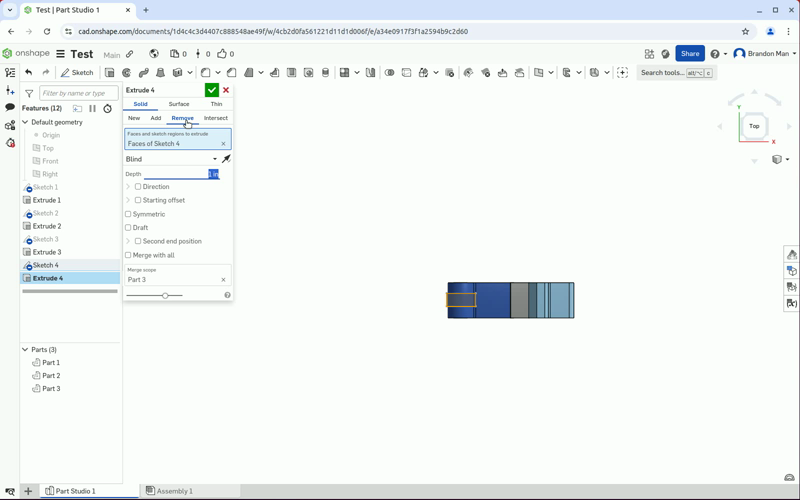
text(15.406)
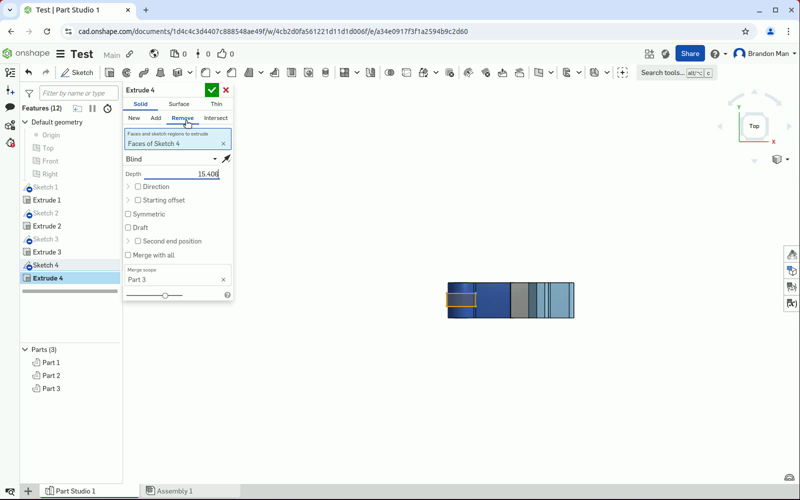
key(tab, 3)
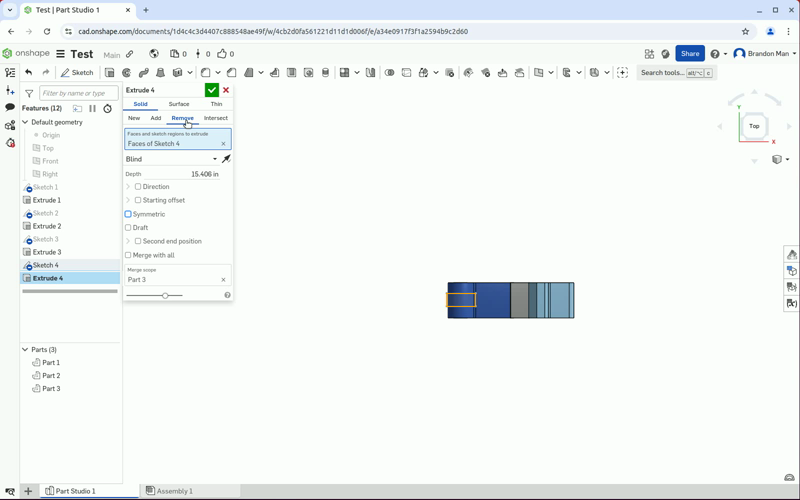
key(space)
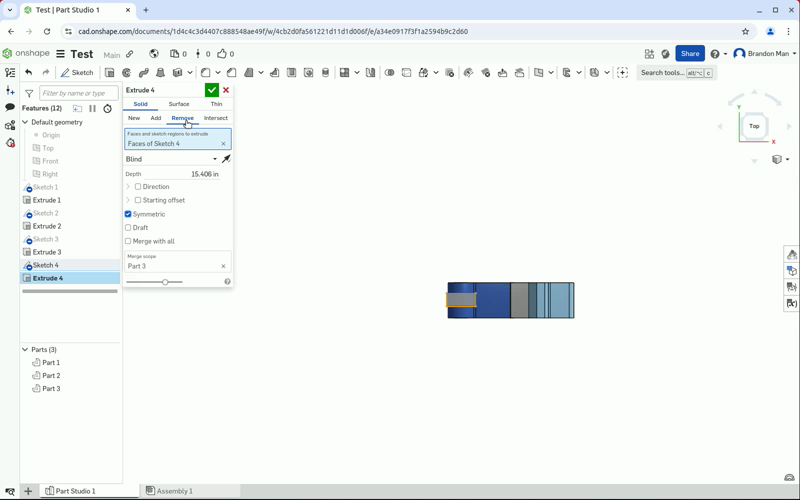
key(tab, 2)
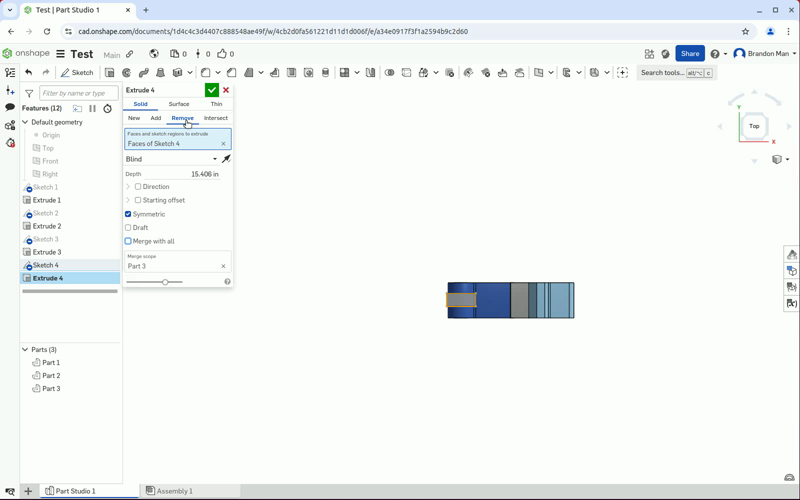
key(space)
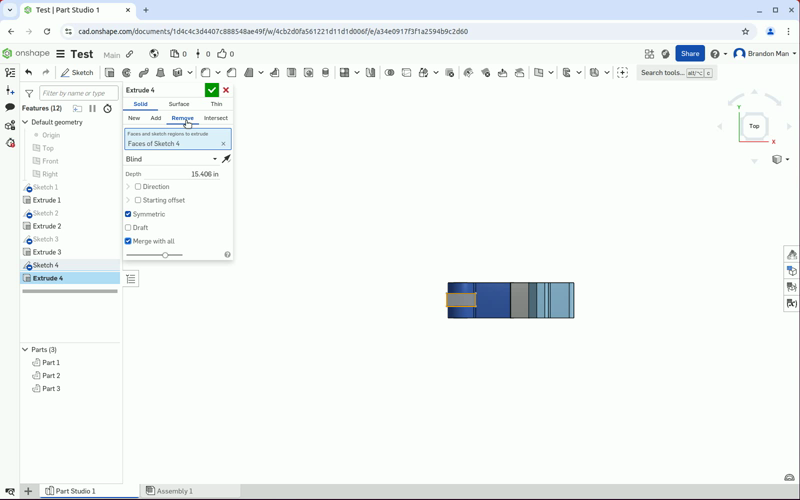
key(enter)
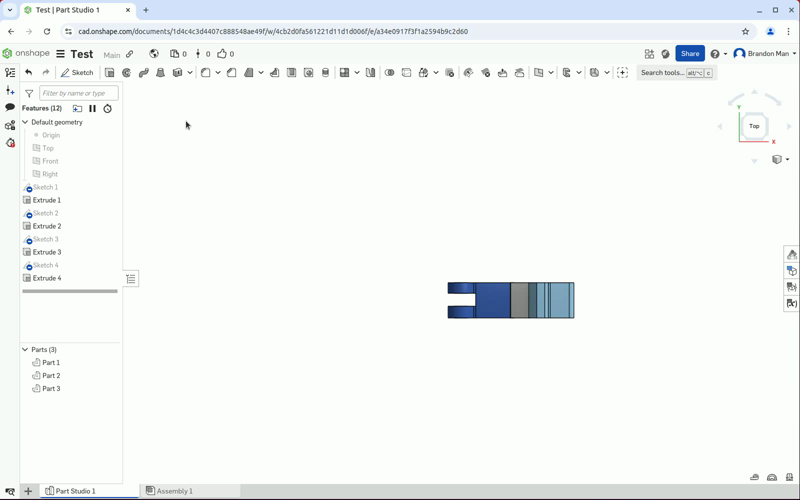
key(shift+h)
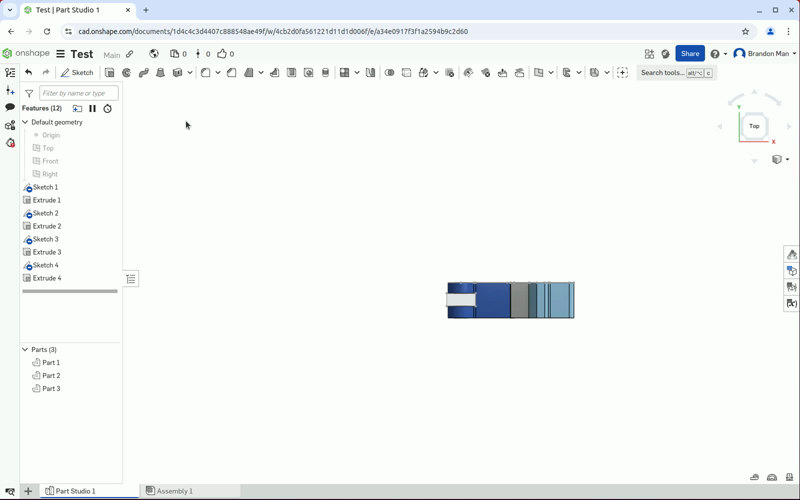
key(shift+h)
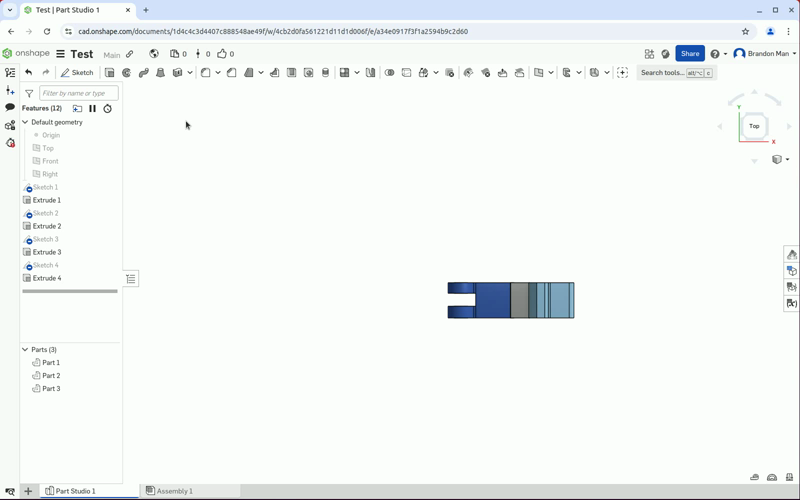
mouse_move(73, 189)
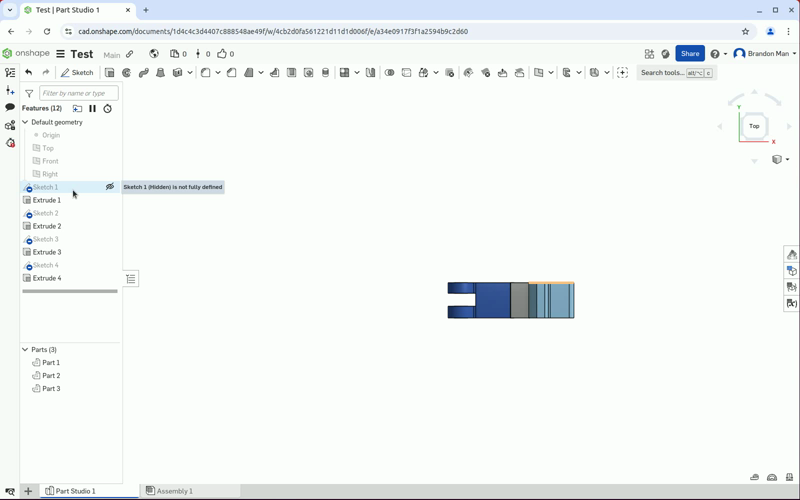
click(73, 189)
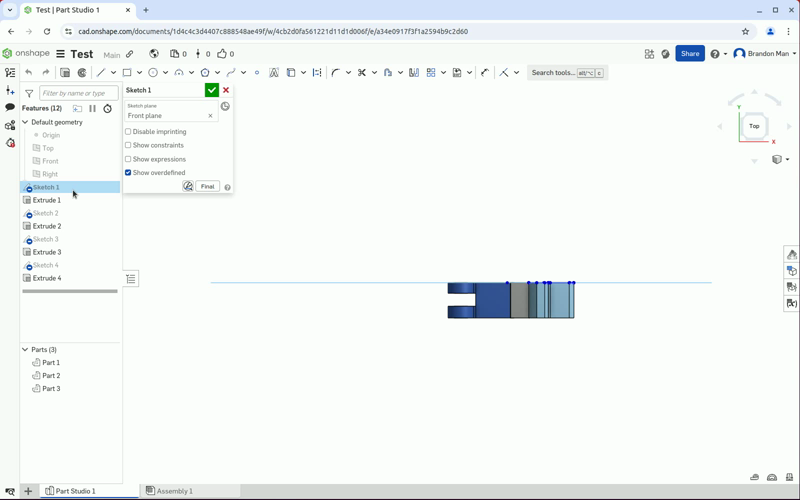
mouse_move(229, 92)
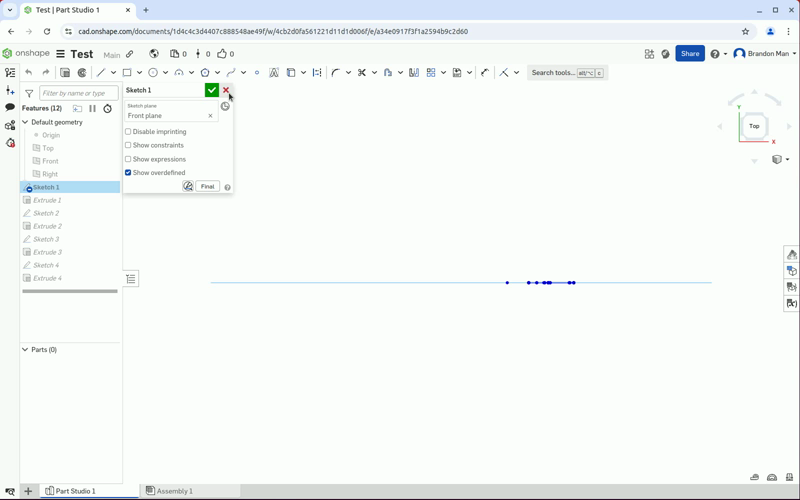
click(229, 92)
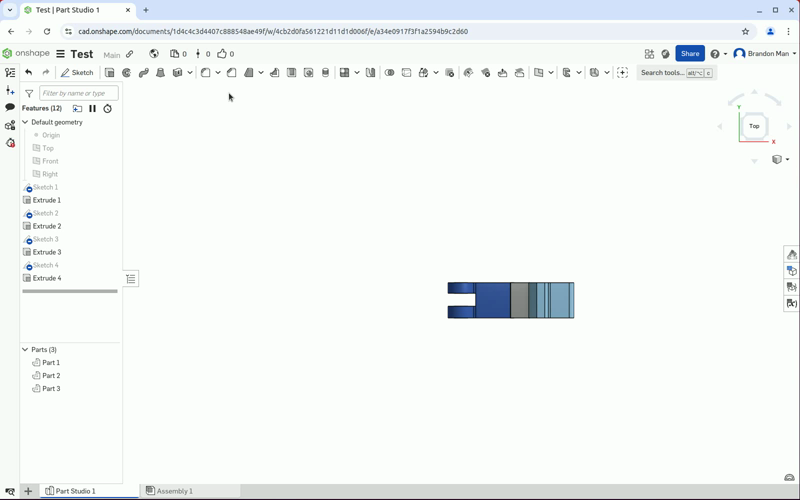
mouse_move(541, 75)
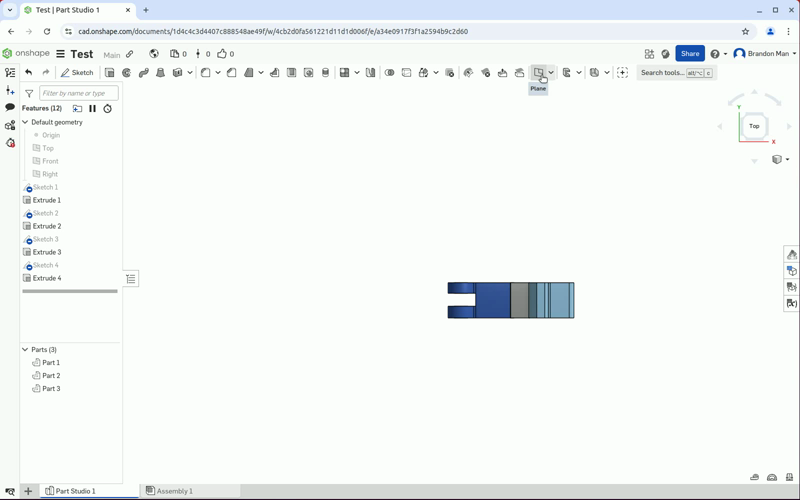
click(541, 75)
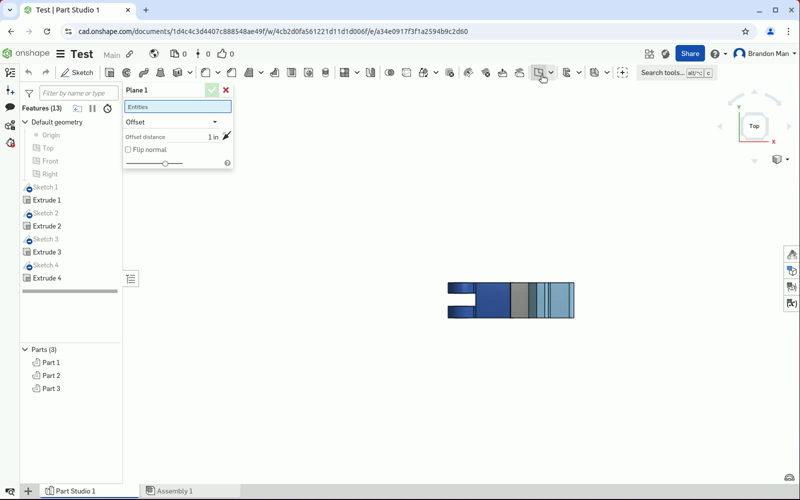
mouse_move(73, 150)
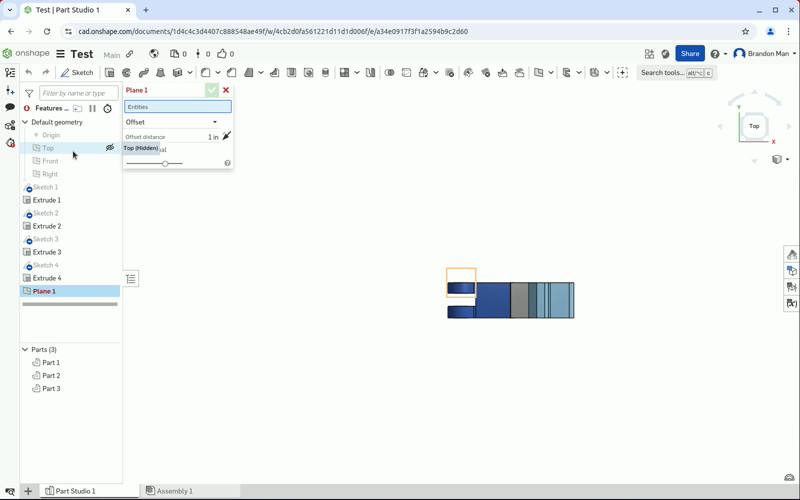
click(73, 150)
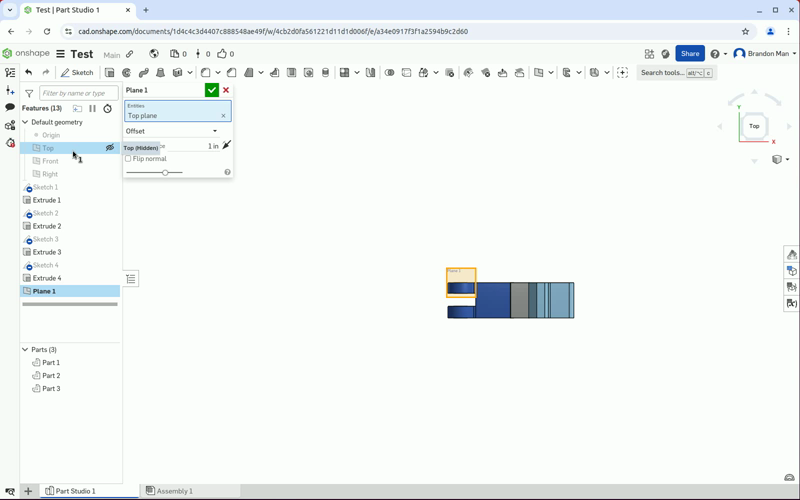
key(tab, 2)
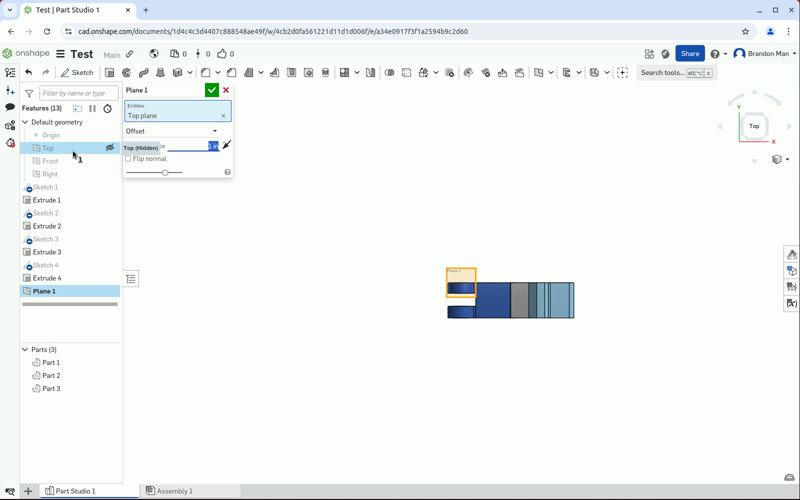
text(4.098)
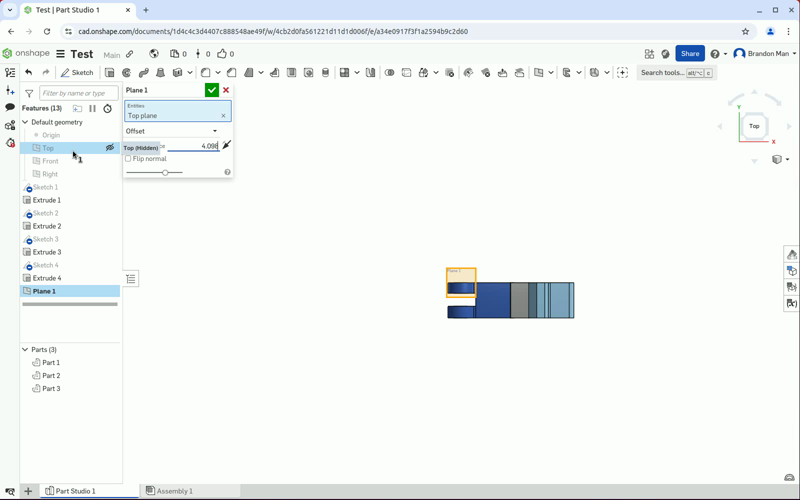
key(enter, 2)
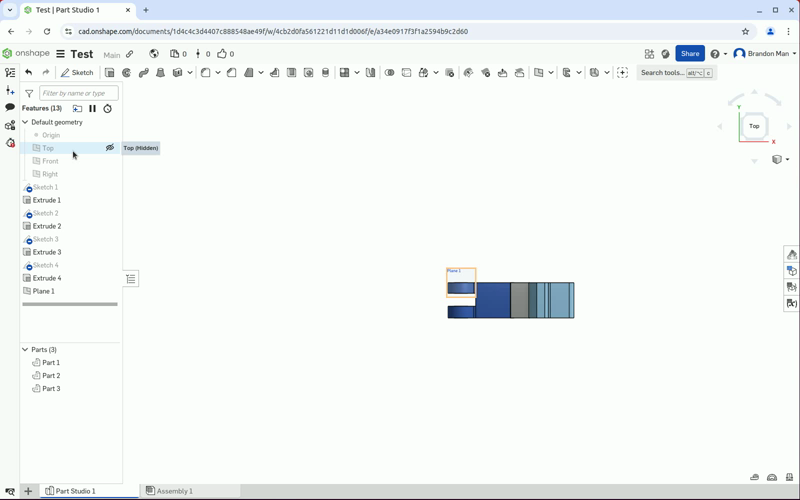
key(shift+s)
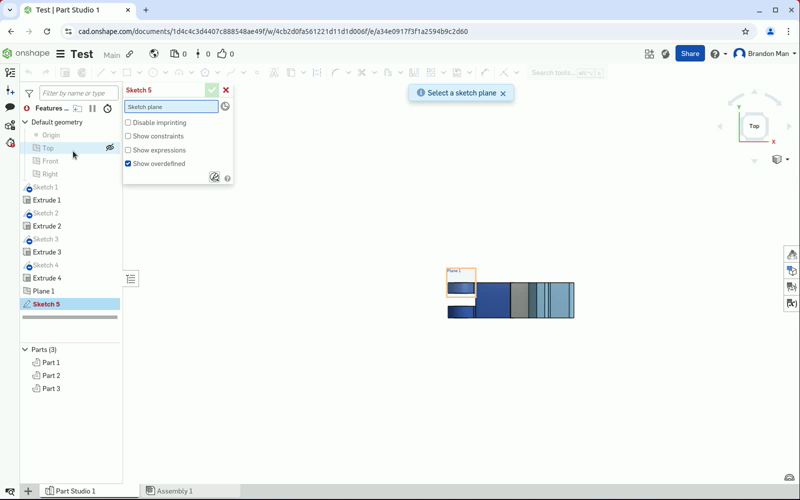
mouse_move(73, 293)
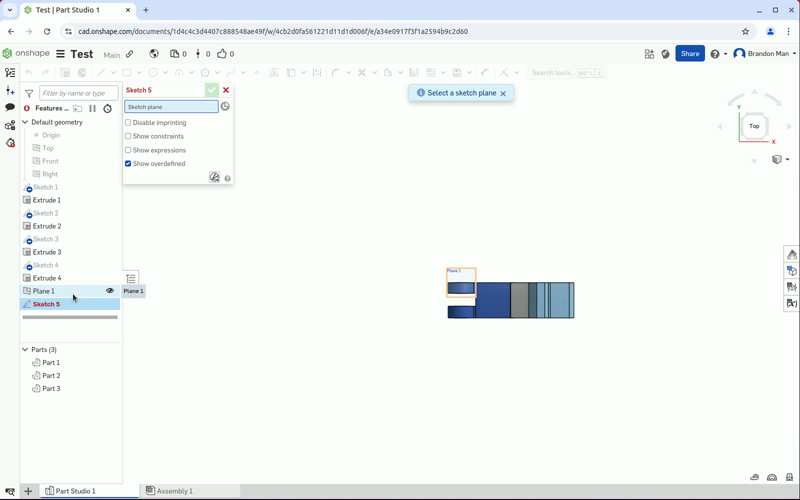
click(73, 293)
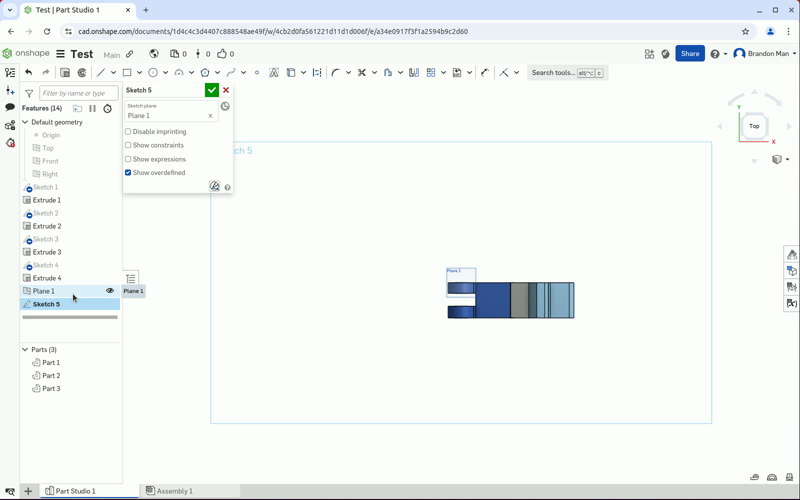
mouse_move(73, 352)
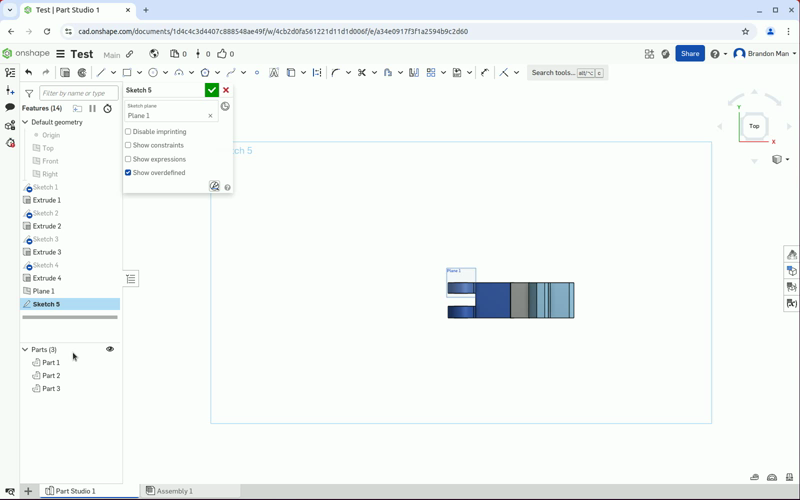
key(y)
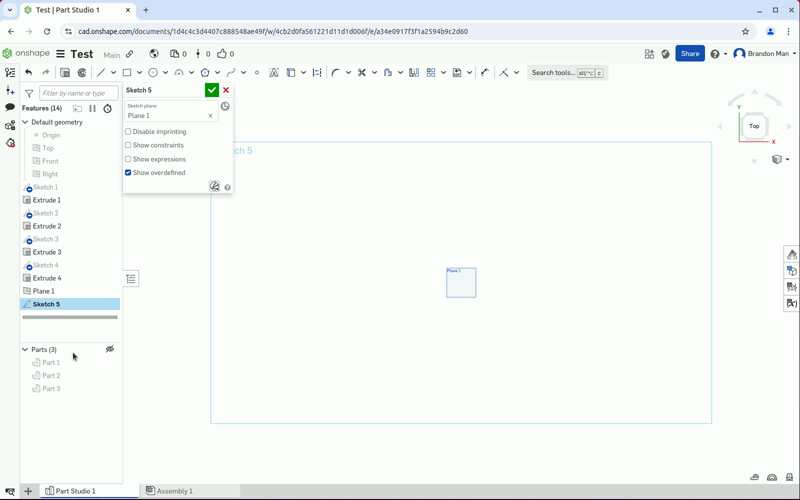
key(l)
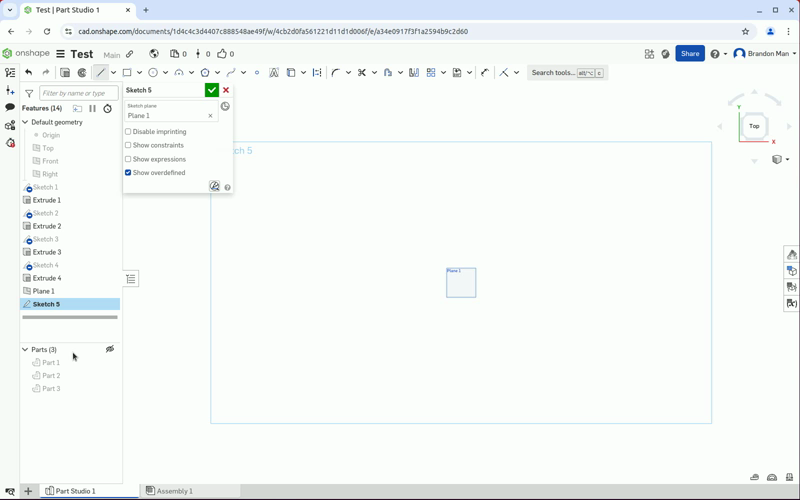
key_down(shift)
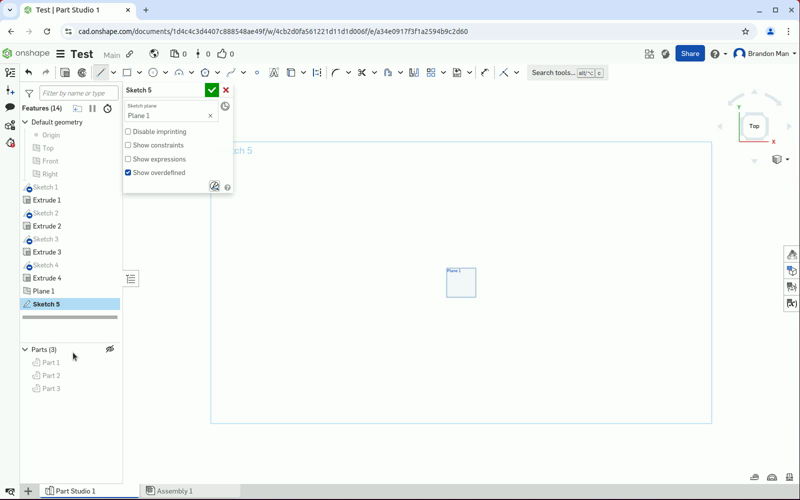
mouse_move(513, 306)
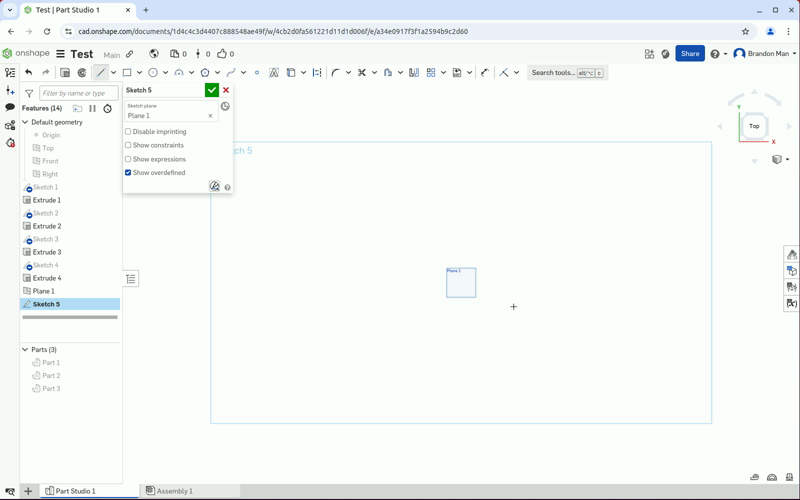
click(513, 306)
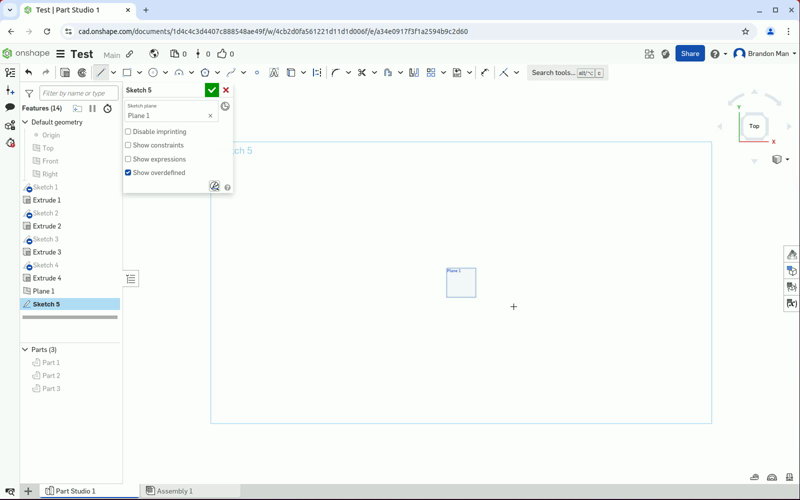
key_up(shift)
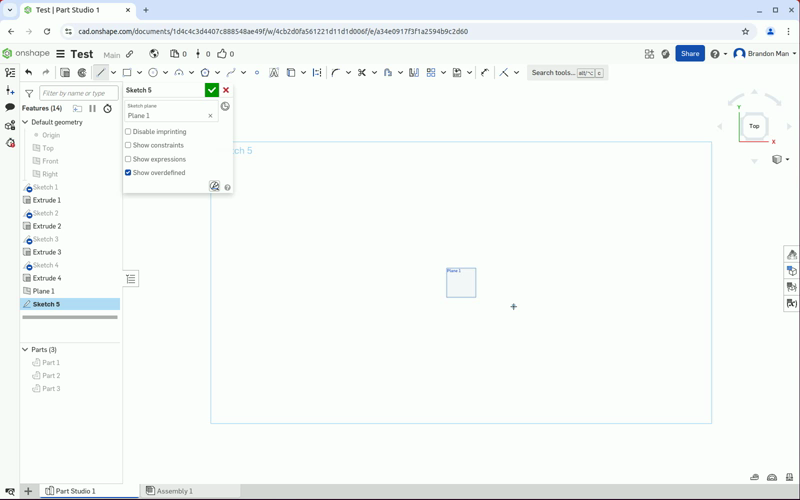
key_down(shift)
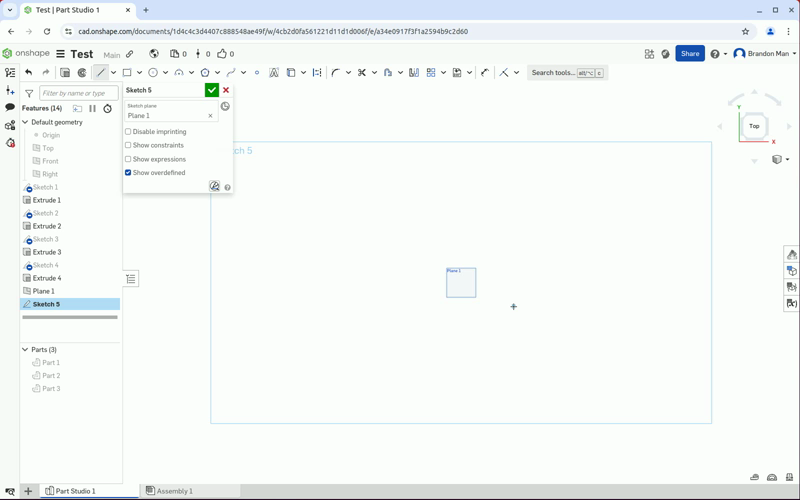
mouse_move(543, 306)
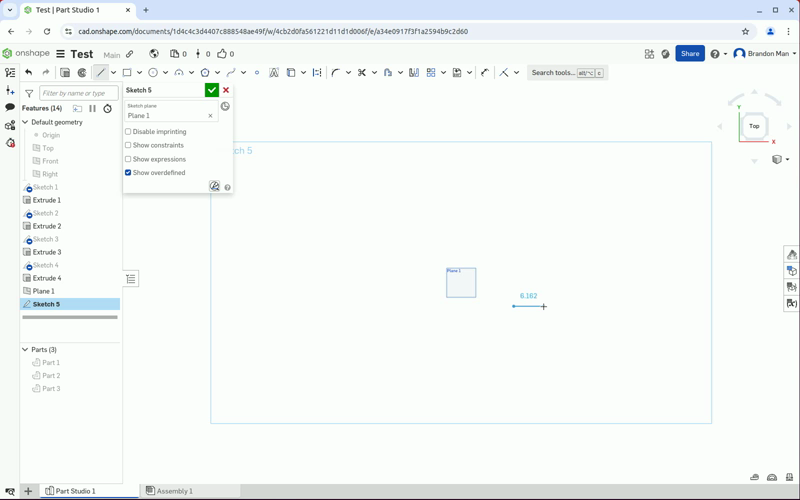
mouse_move(537, 306)
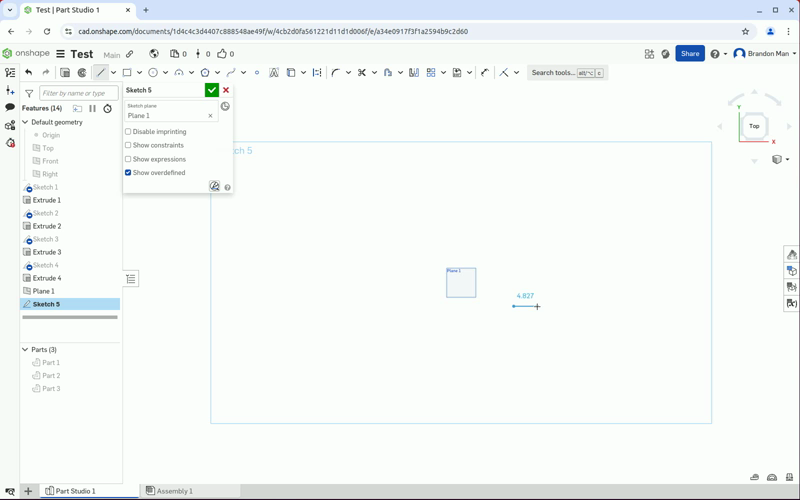
click(537, 306)
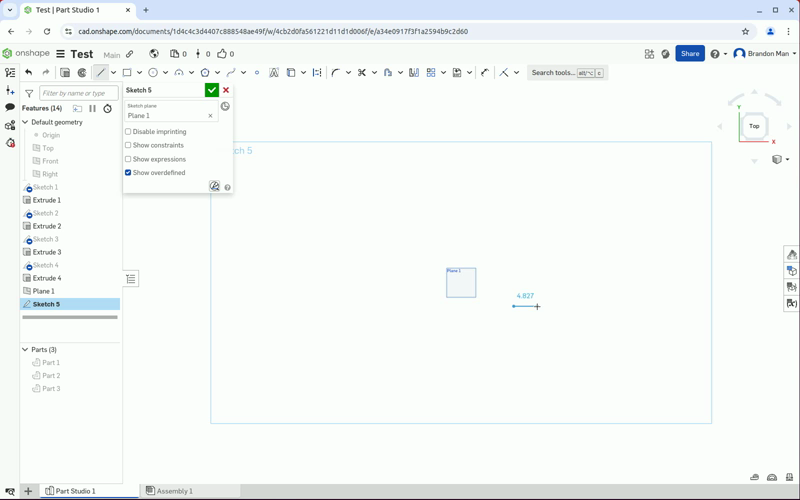
key_up(shift)
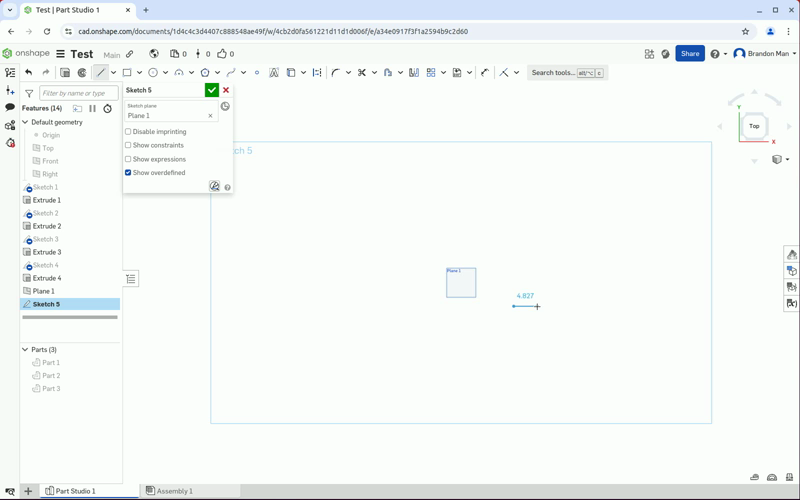
key_down(shift)
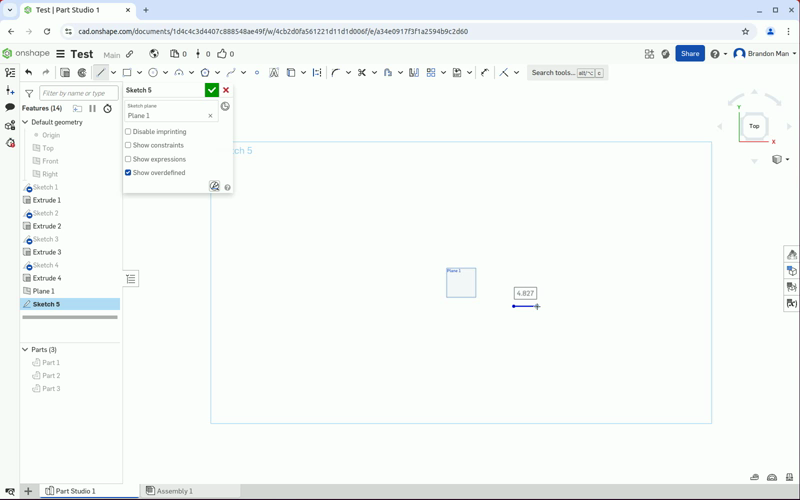
mouse_move(567, 306)
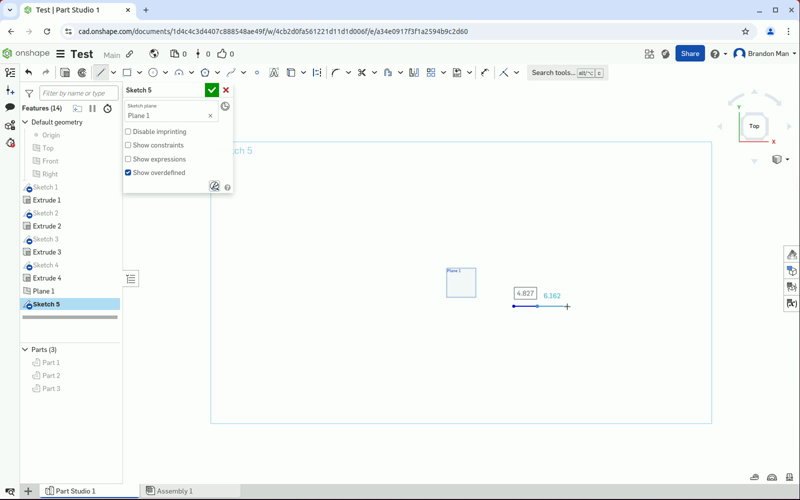
mouse_move(537, 282)
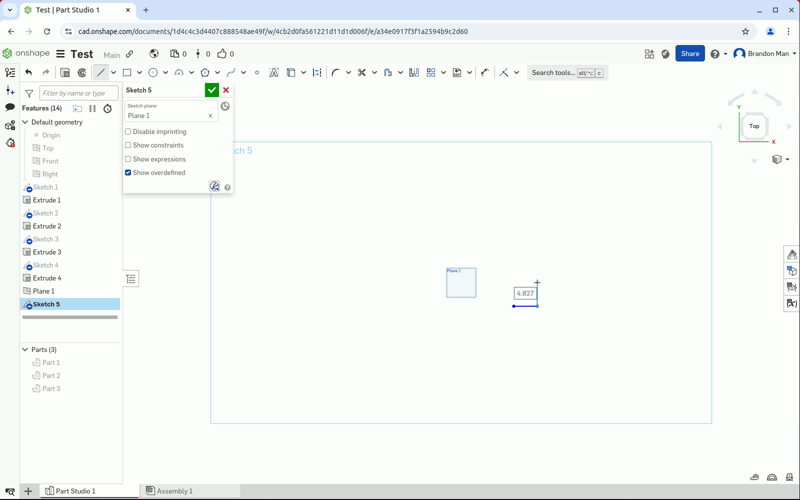
click(537, 282)
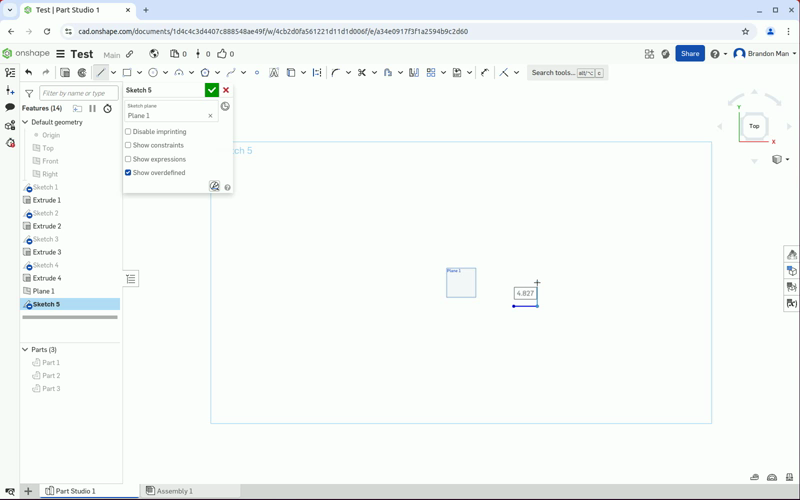
key_up(shift)
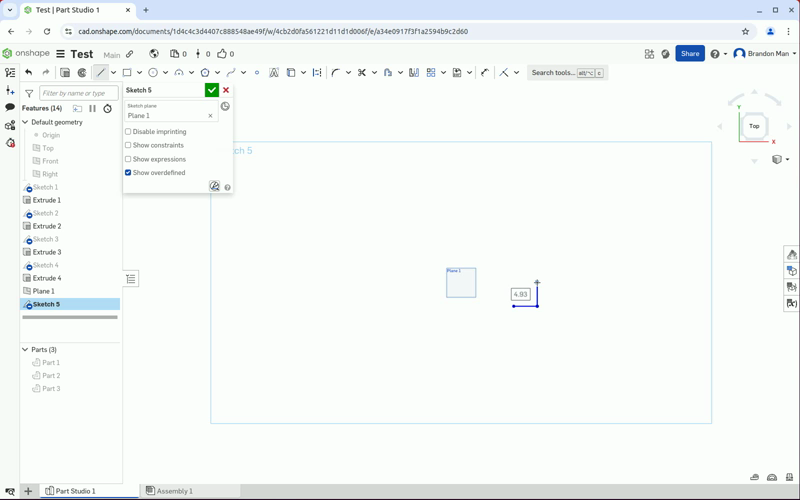
key_down(shift)
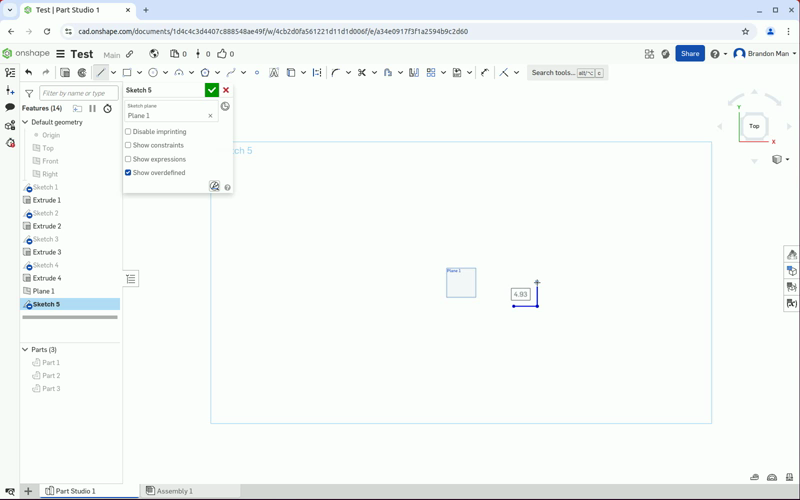
mouse_move(567, 282)
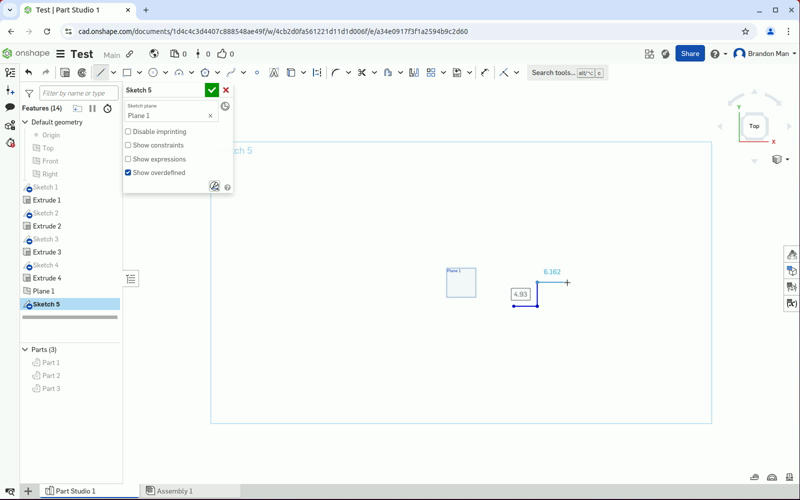
mouse_move(513, 282)
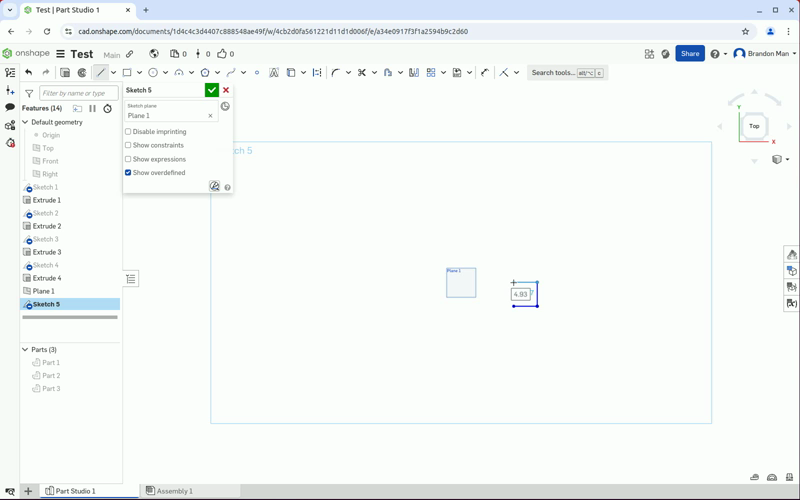
click(513, 282)
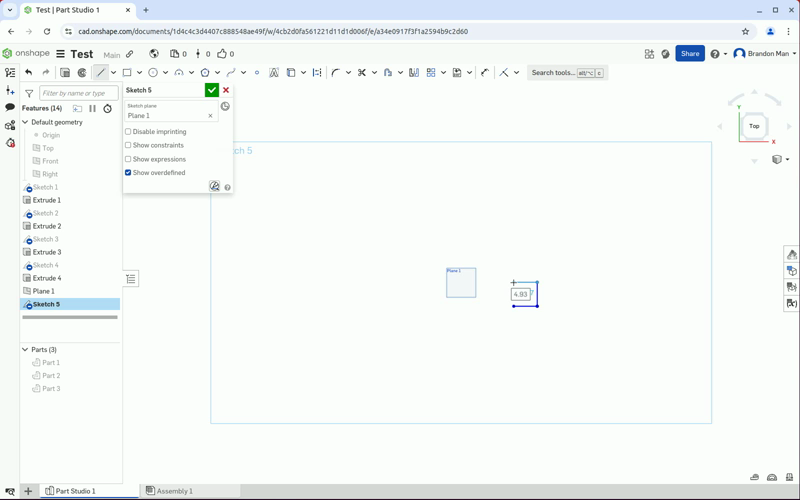
key_up(shift)
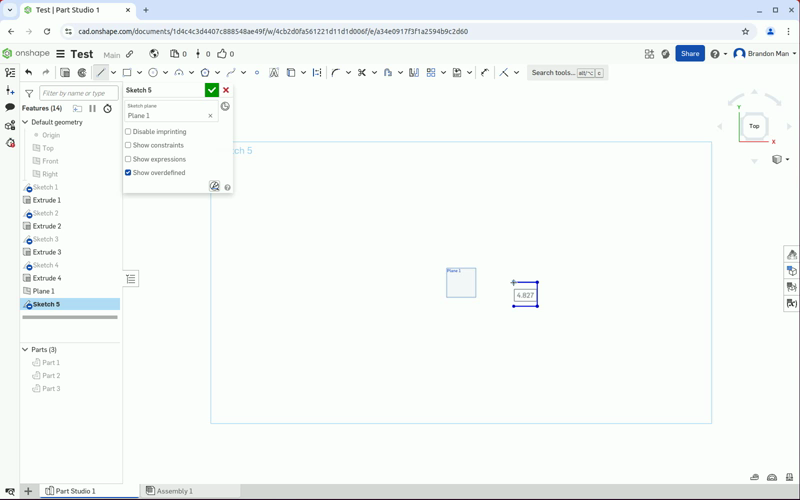
mouse_move(543, 282)
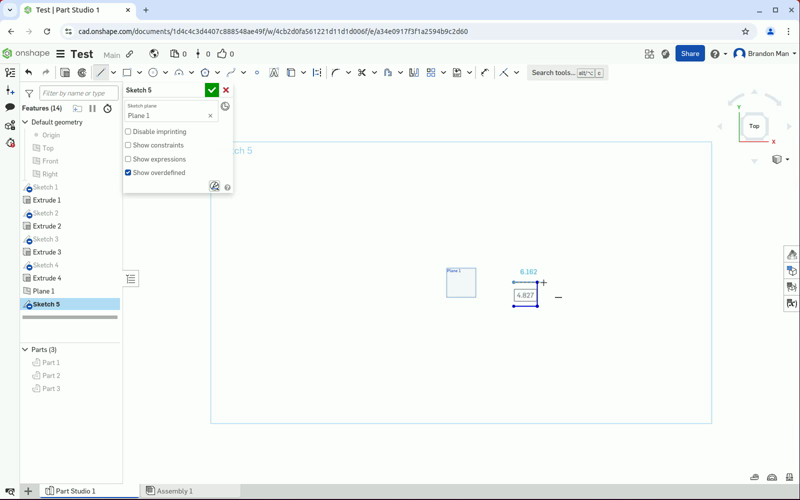
key_down(shift)
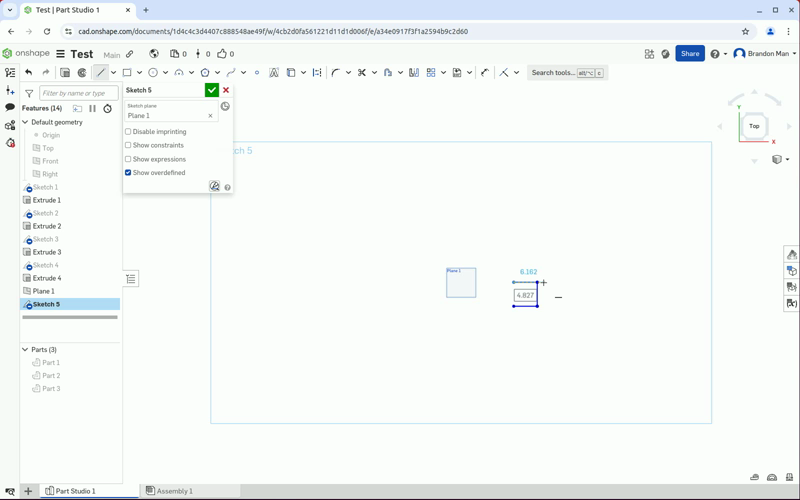
mouse_move(513, 306)
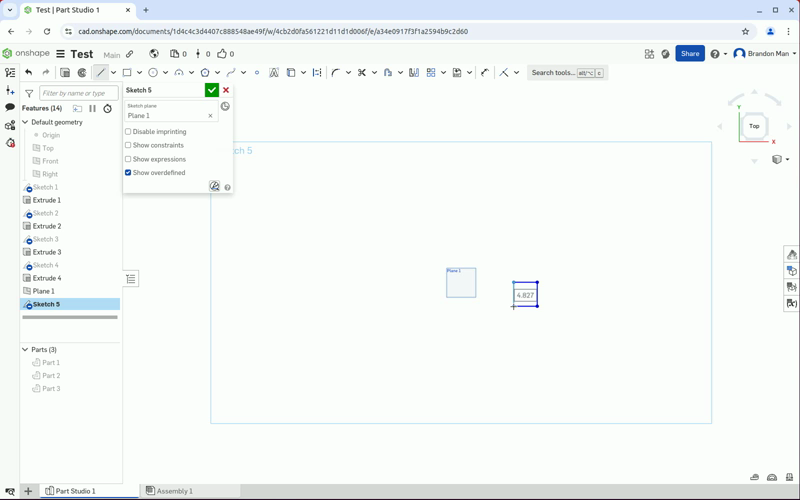
key_up(shift)
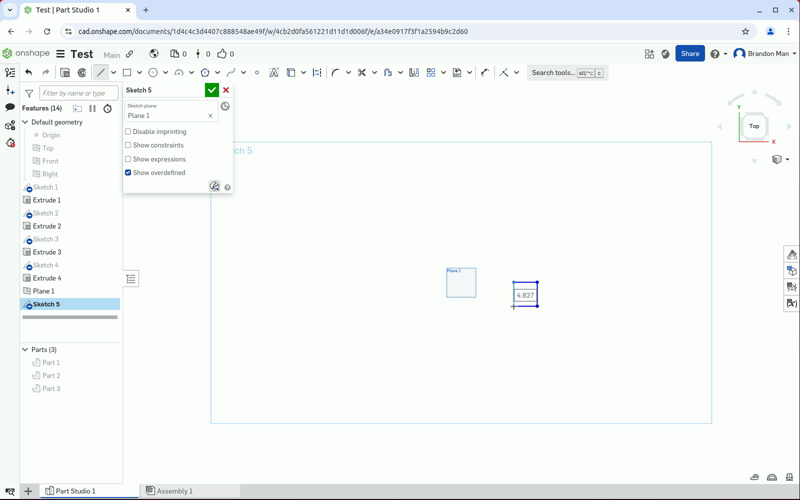
click(513, 306)
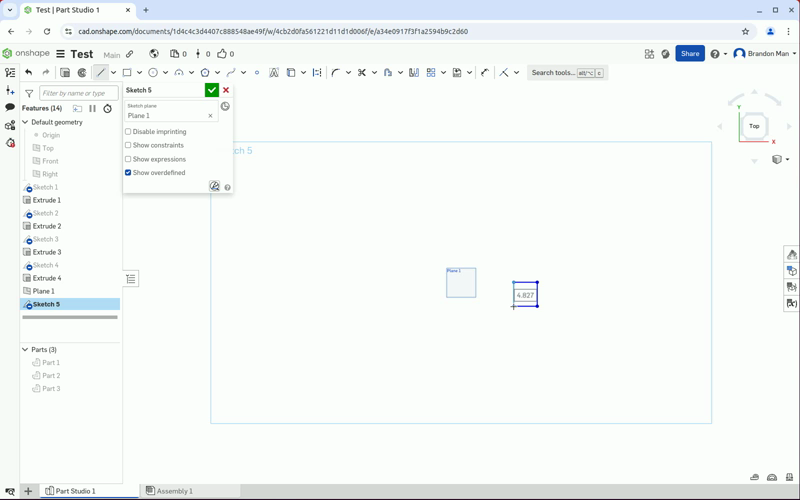
key(esc)
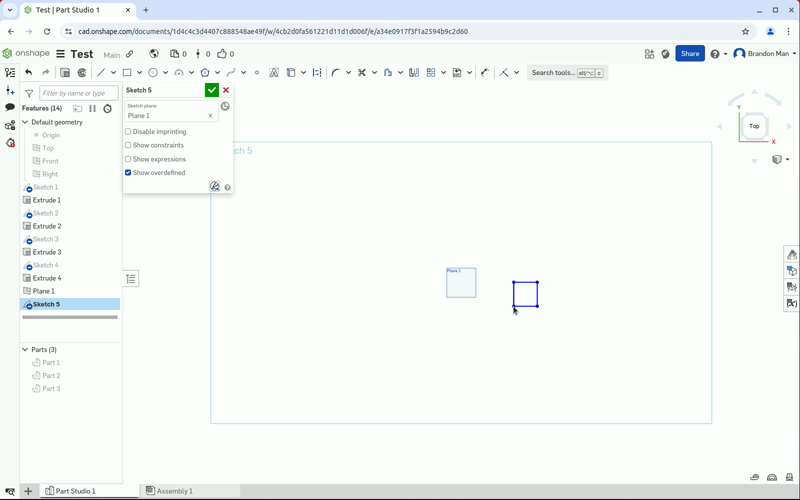
mouse_move(530, 284)
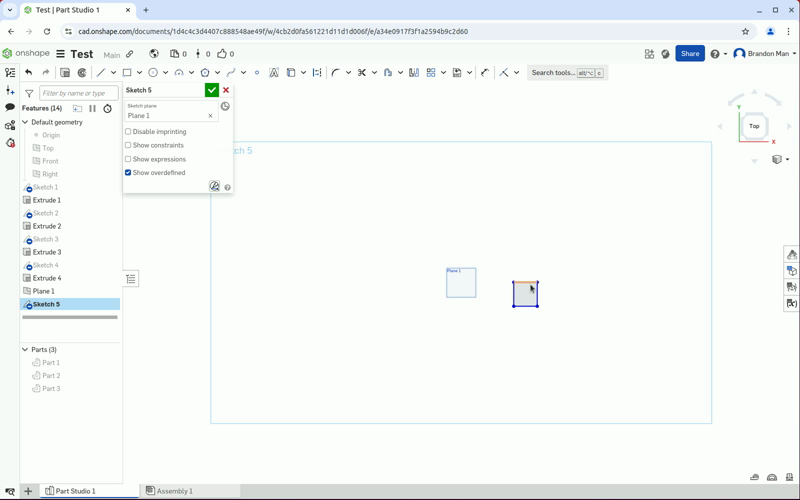
scroll(6)
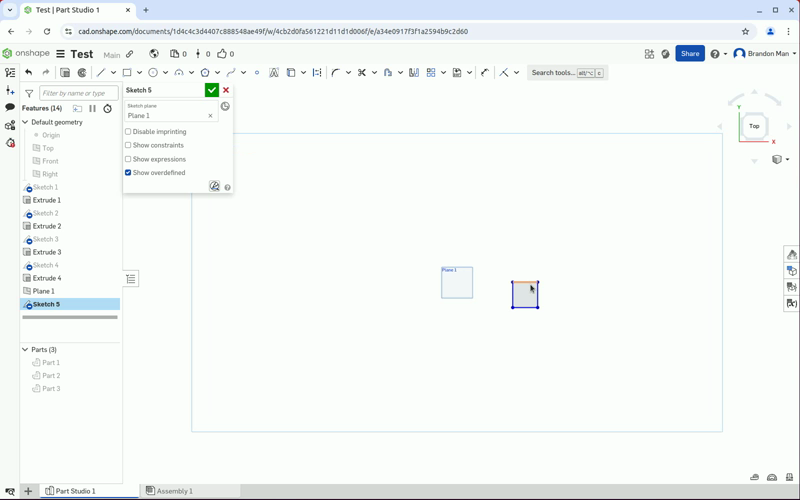
scroll(6)
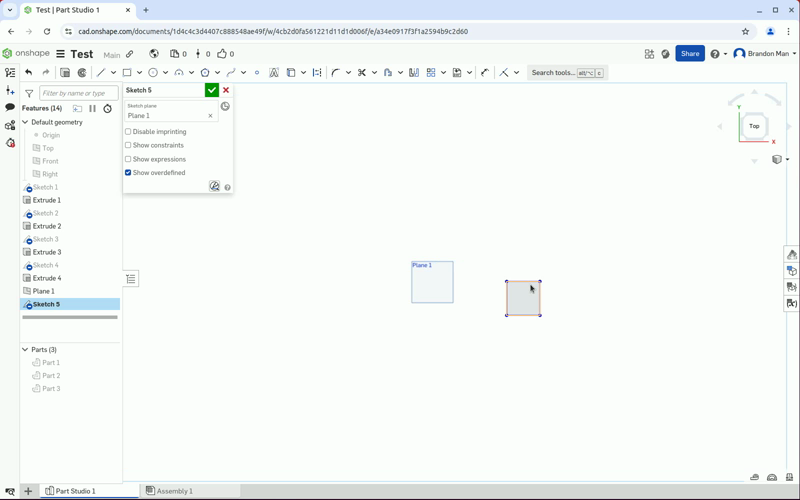
scroll(6)
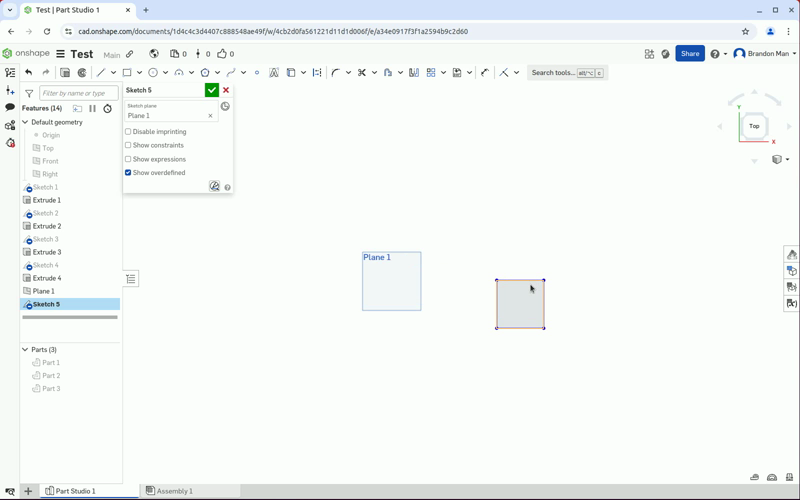
scroll(6)
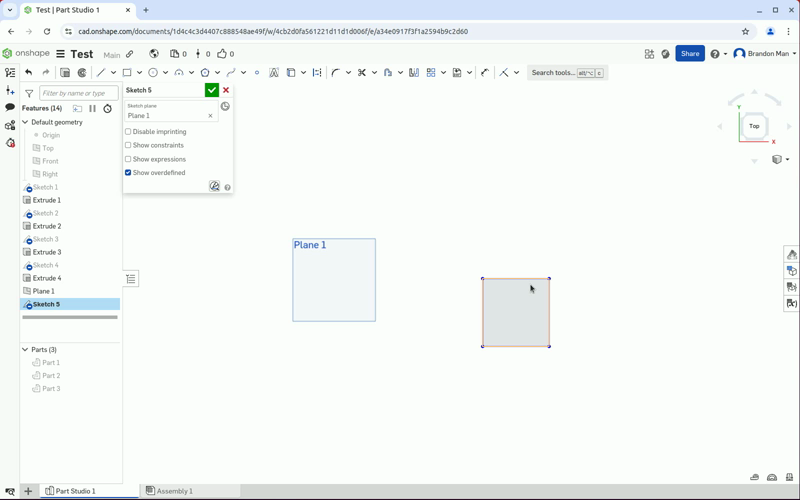
scroll(6)
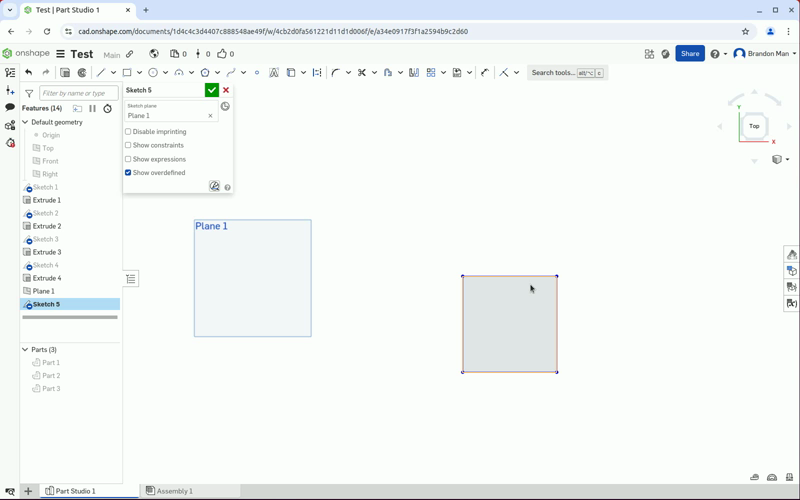
scroll(6)
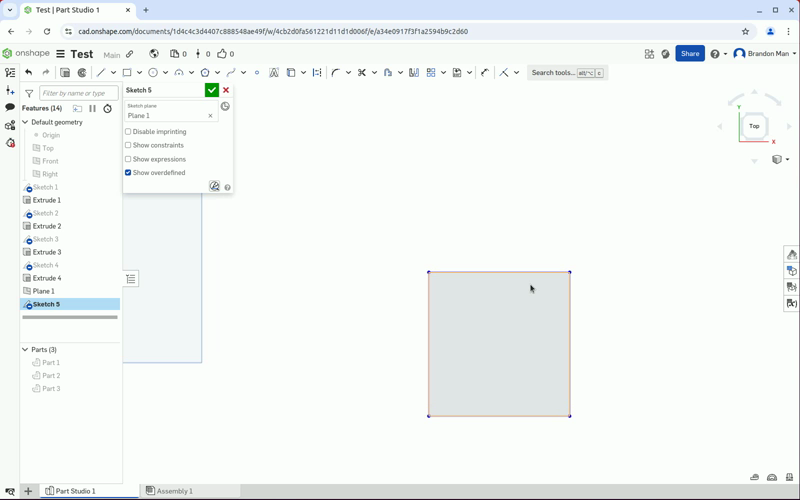
scroll(6)
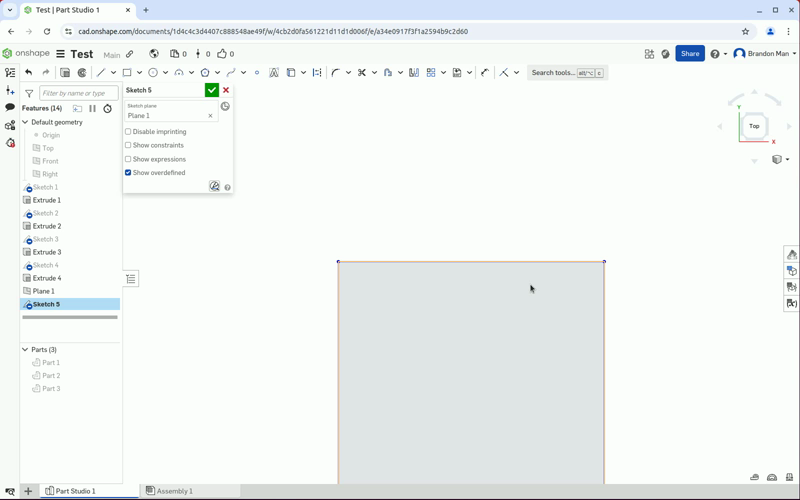
click(530, 284)
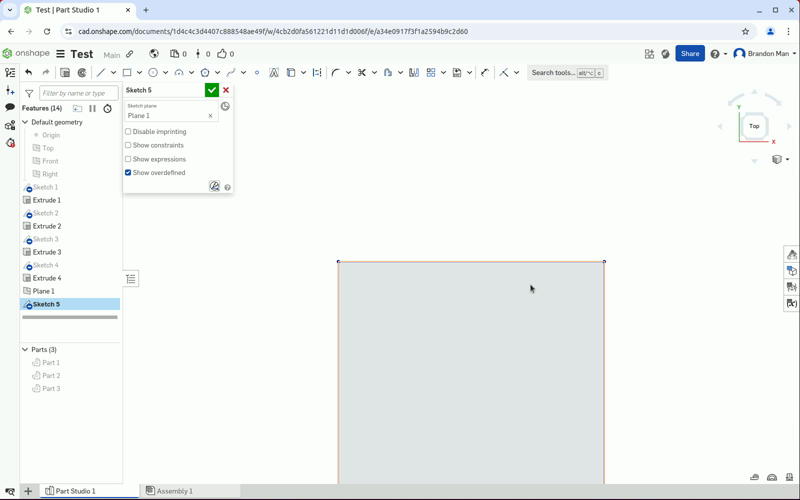
scroll(-6)
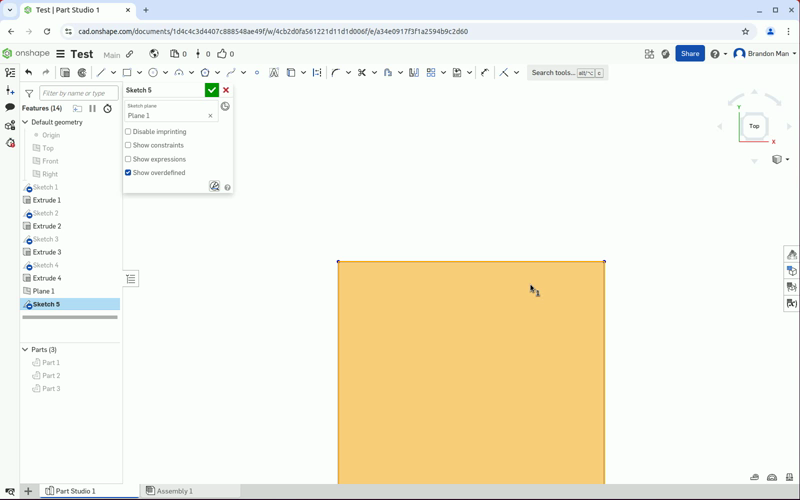
scroll(-6)
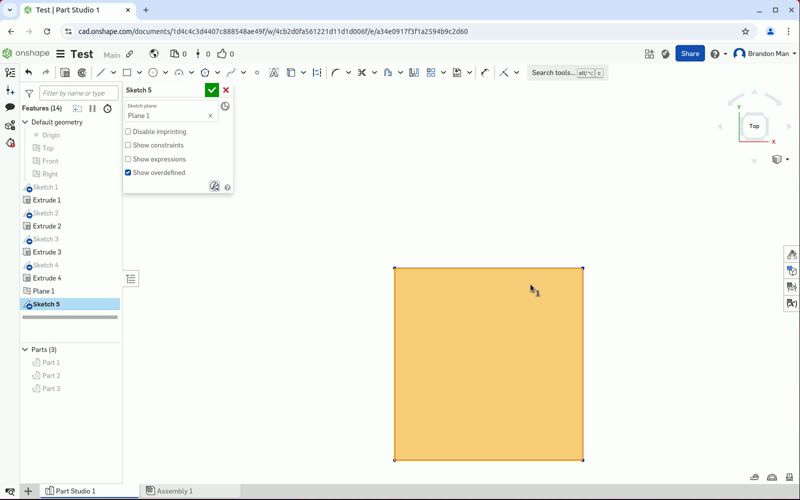
scroll(-6)
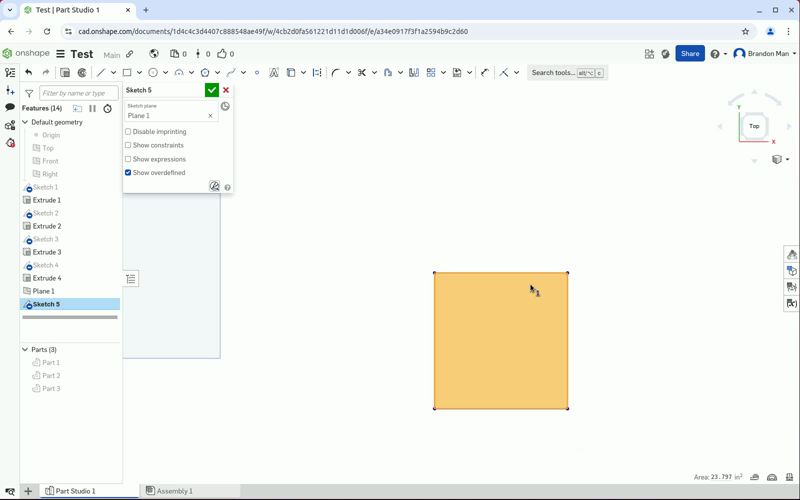
scroll(-6)
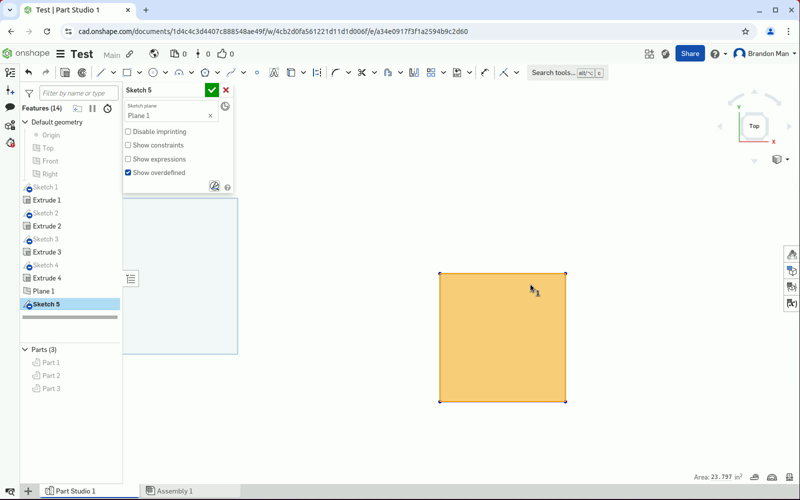
scroll(-6)
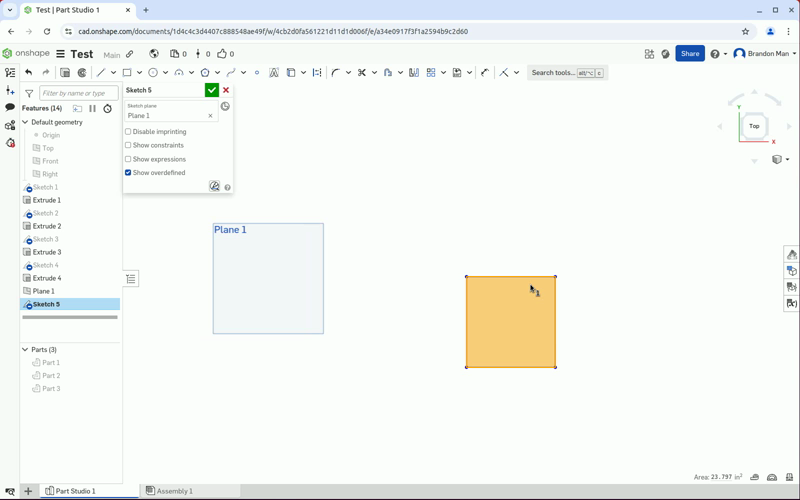
scroll(-6)
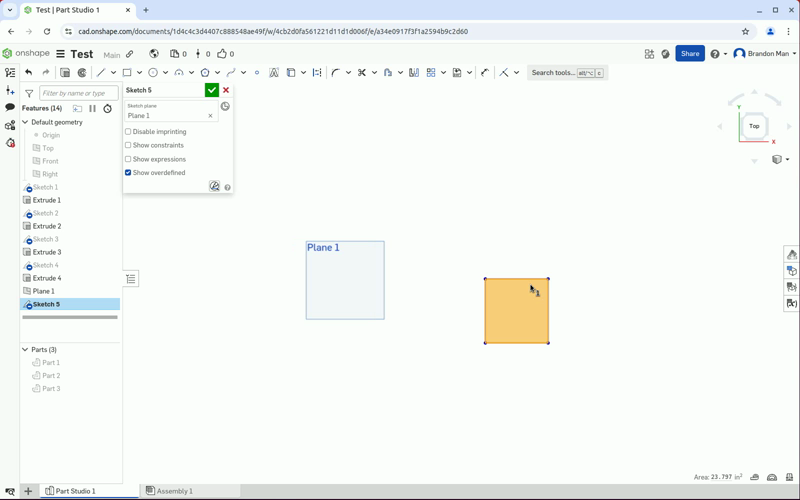
scroll(-6)
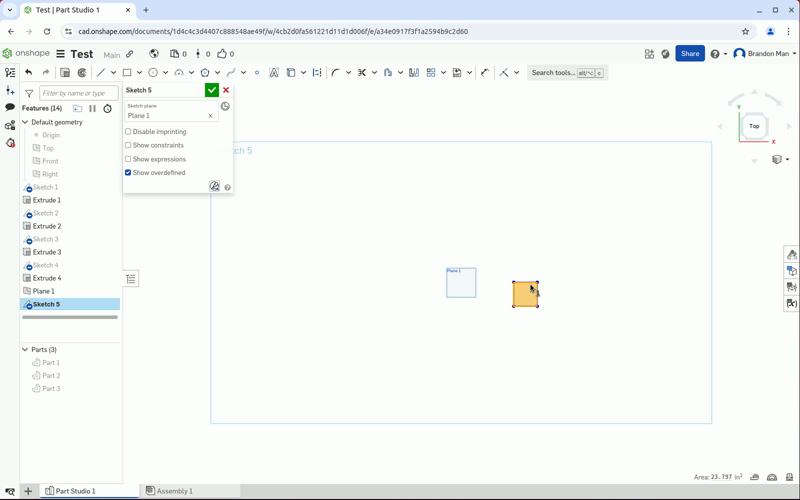
mouse_move(73, 352)
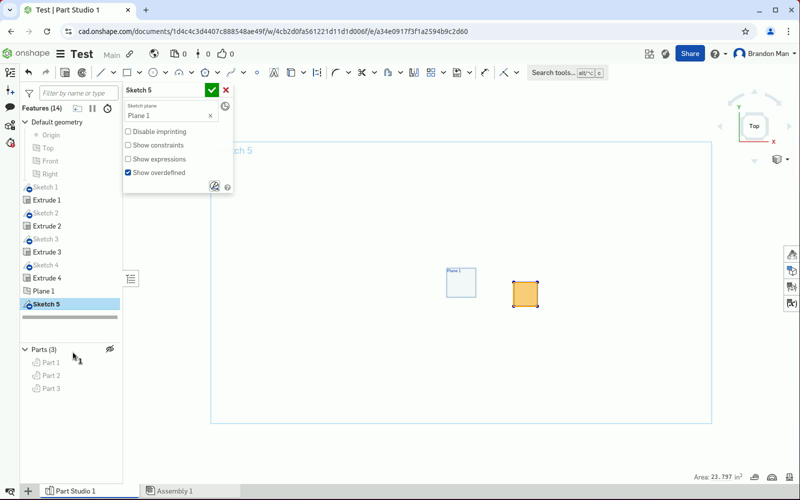
key(shift+y)
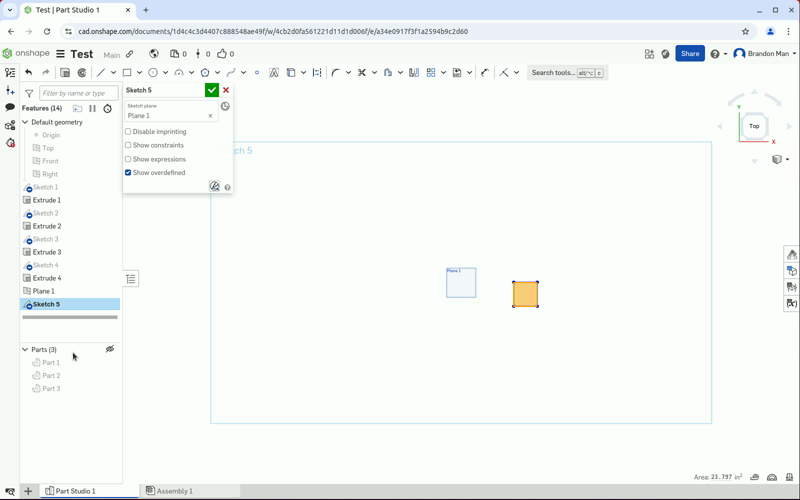
key(shift+e)
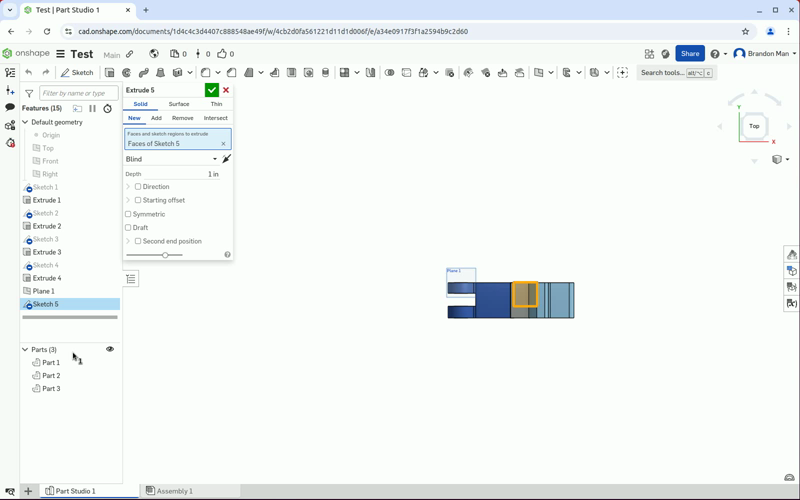
mouse_move(143, 106)
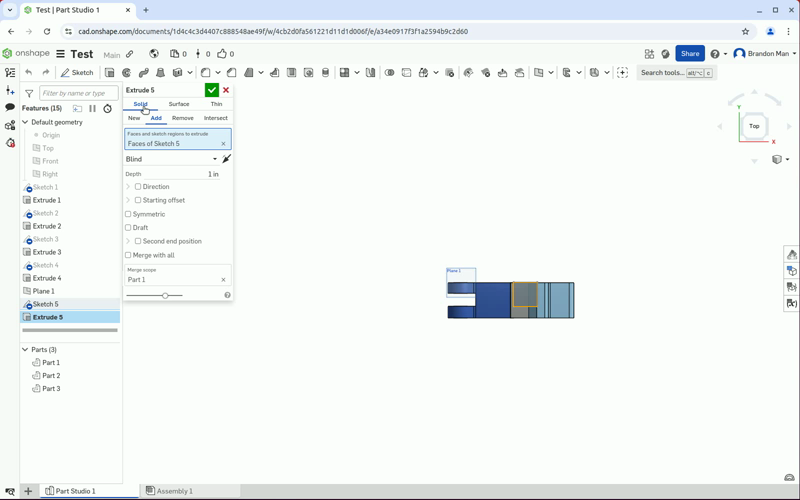
click(143, 106)
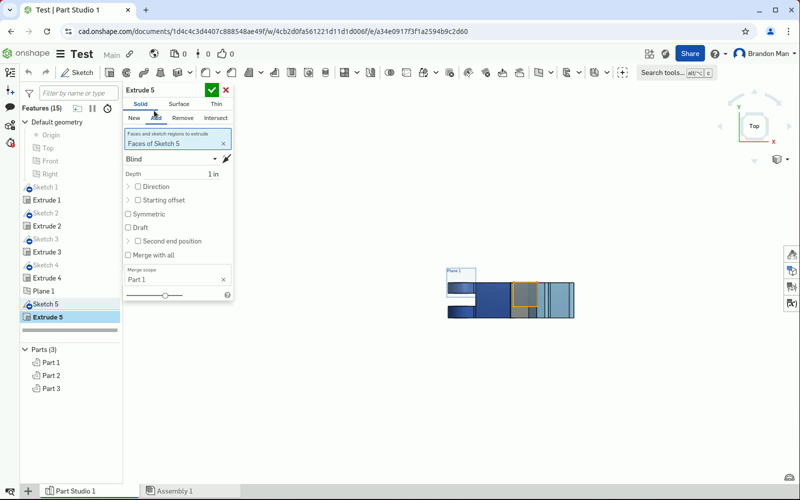
mouse_move(186, 120)
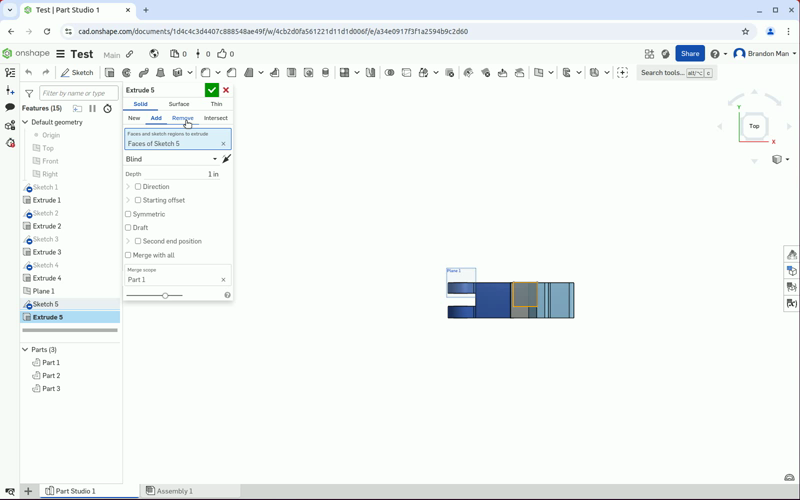
click(186, 120)
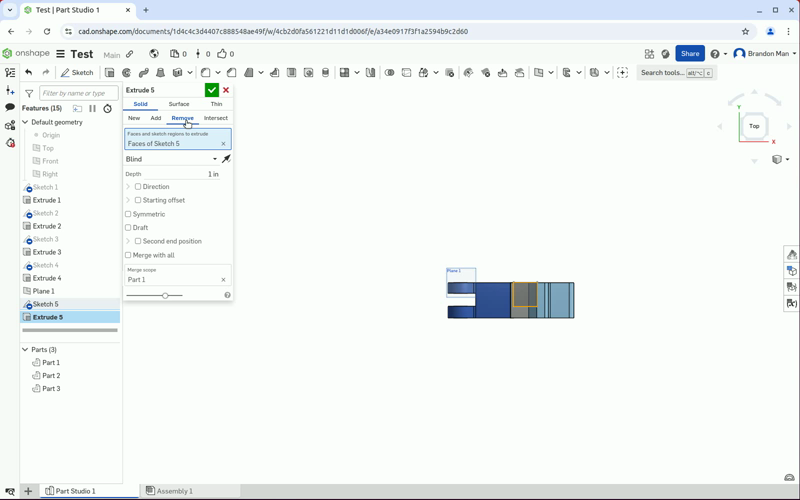
key(tab, 4)
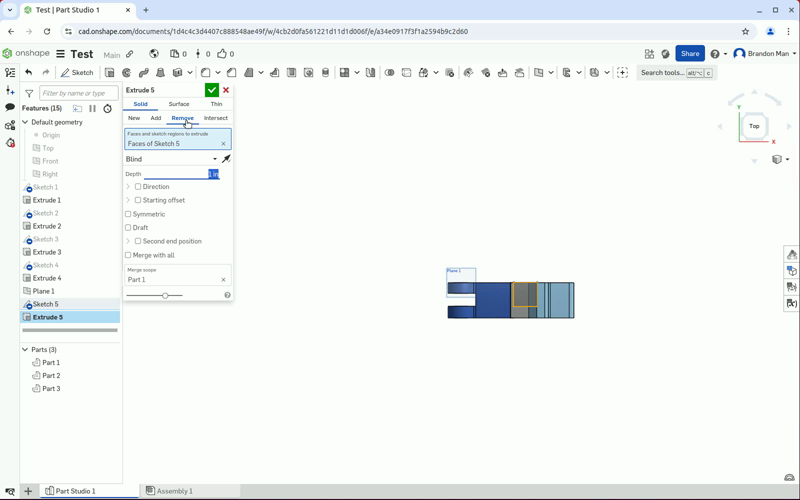
text(4.092)
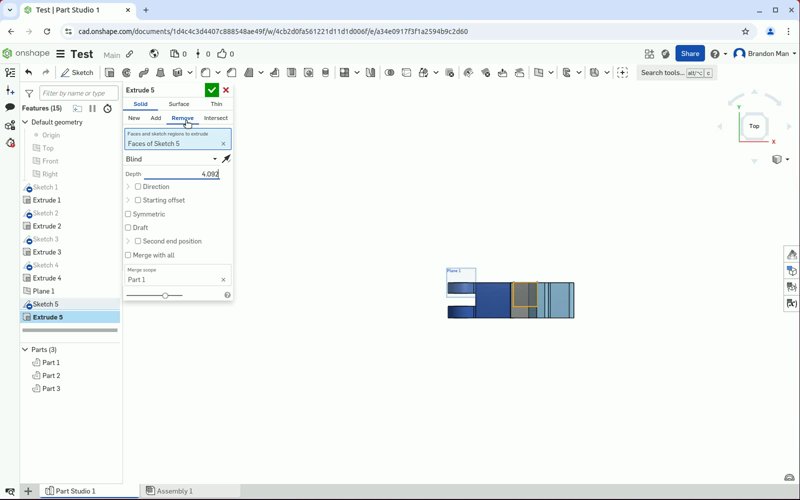
key(tab, 6)
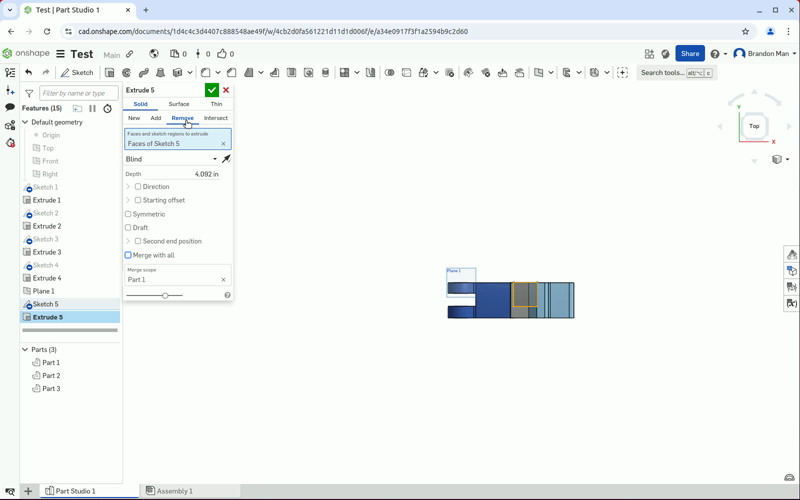
key(space)
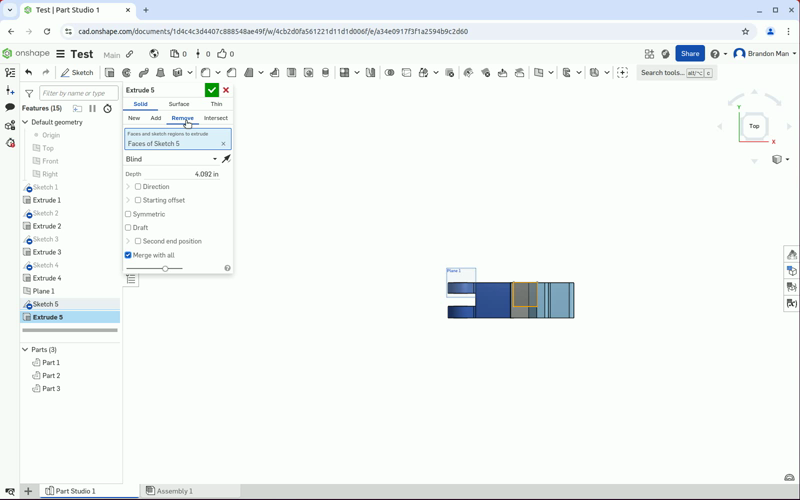
key(enter)
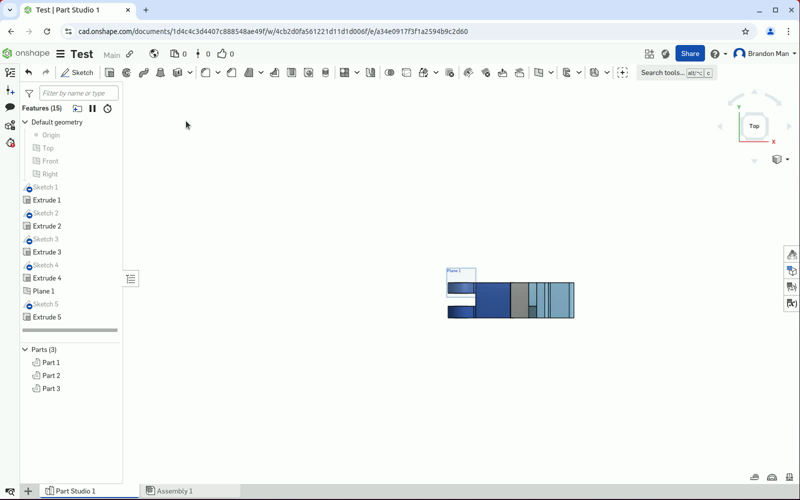
key(shift+h)
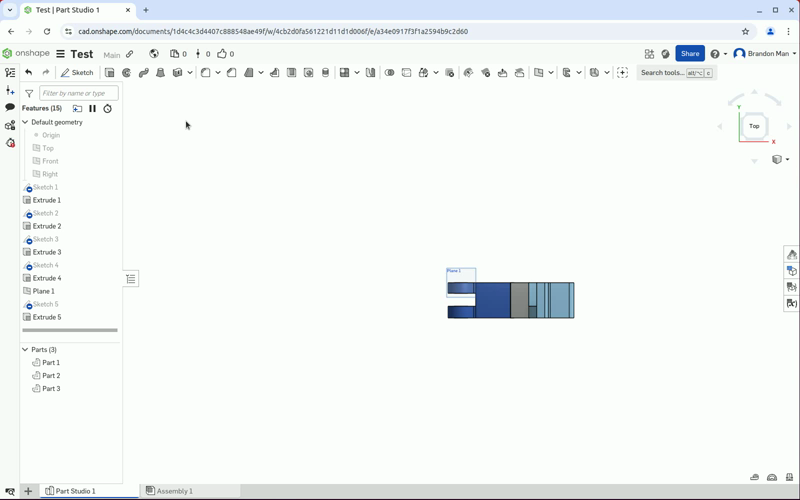
key(shift+h)
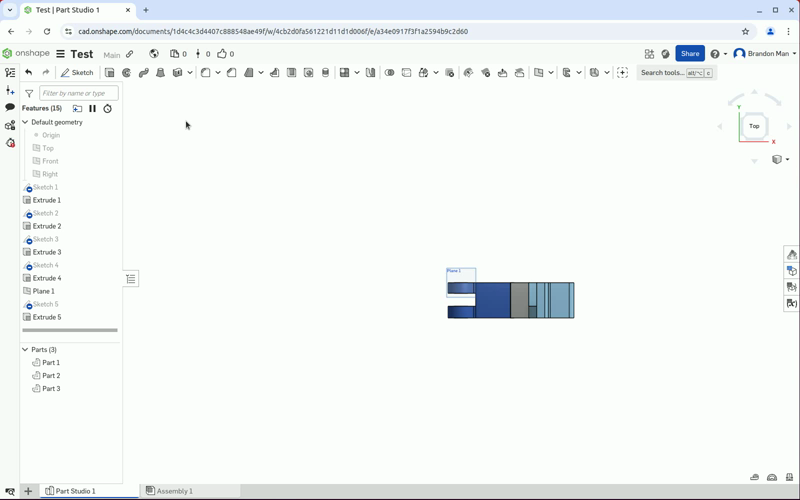
mouse_move(73, 189)
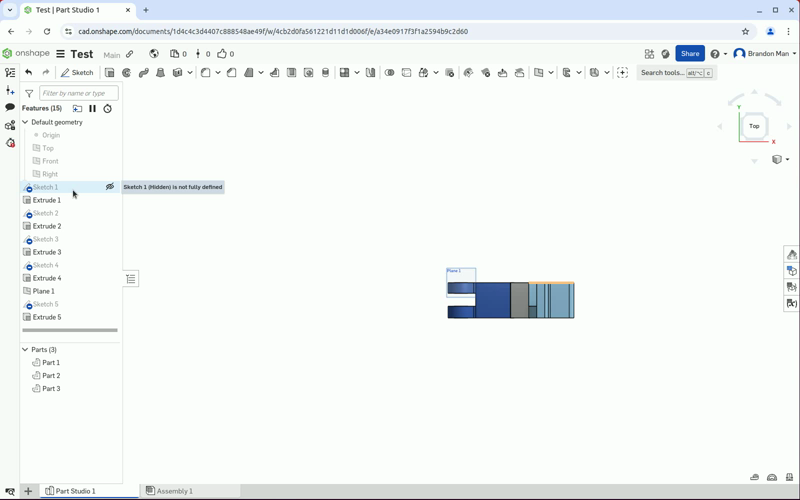
click(73, 189)
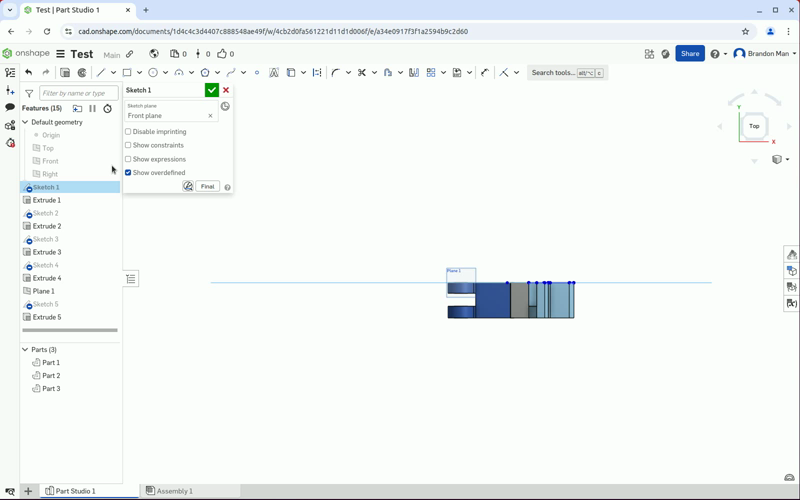
mouse_move(229, 92)
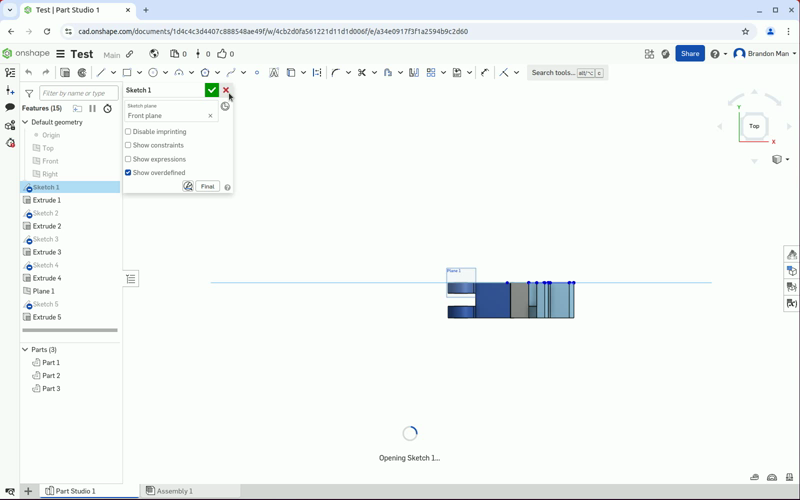
click(229, 92)
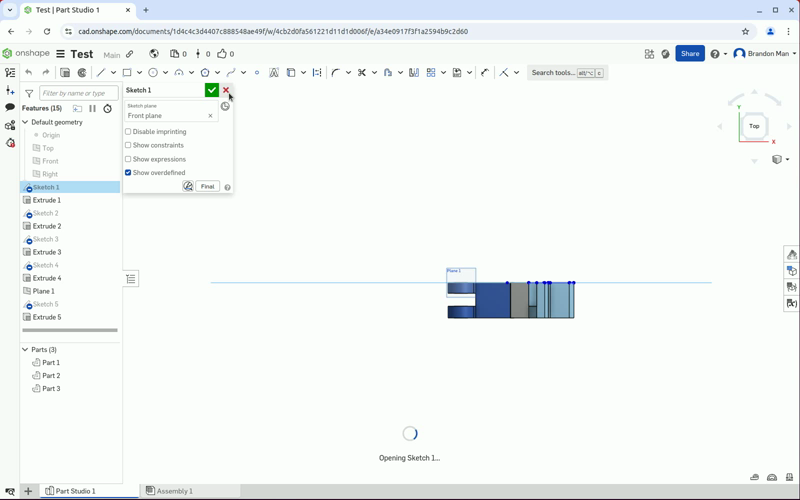
key(shift+s)
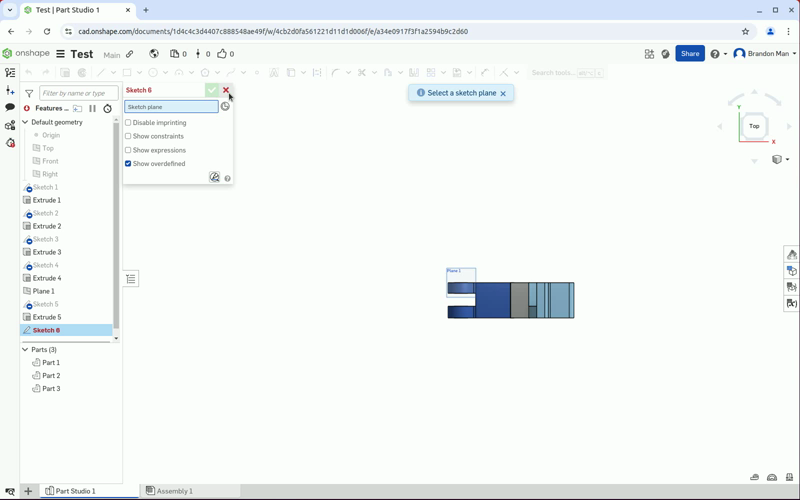
mouse_move(69, 293)
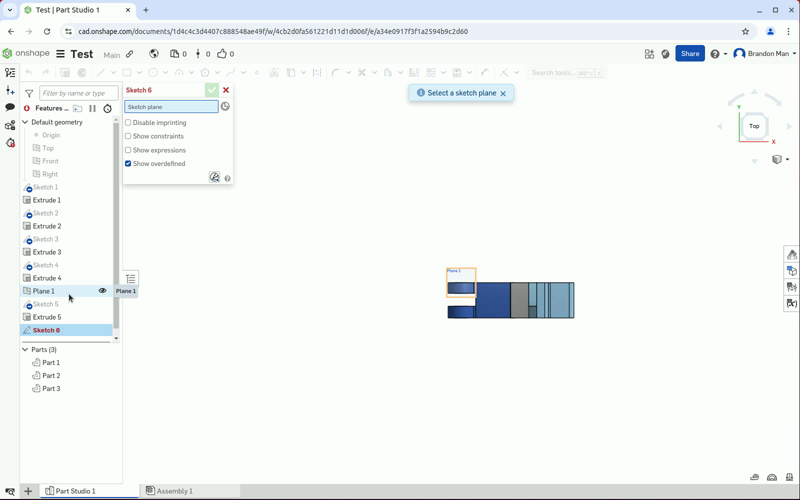
click(69, 293)
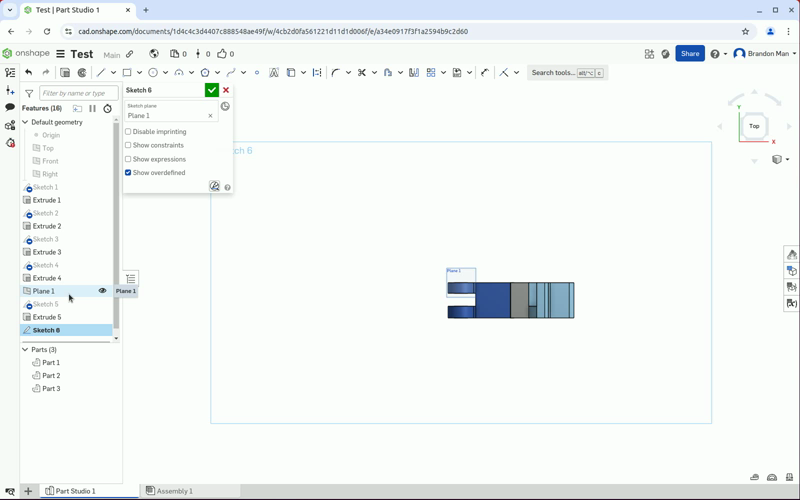
mouse_move(73, 352)
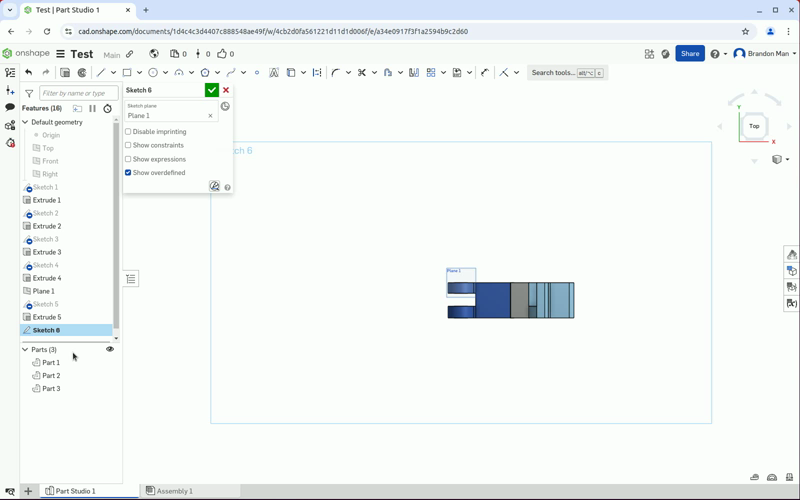
key(y)
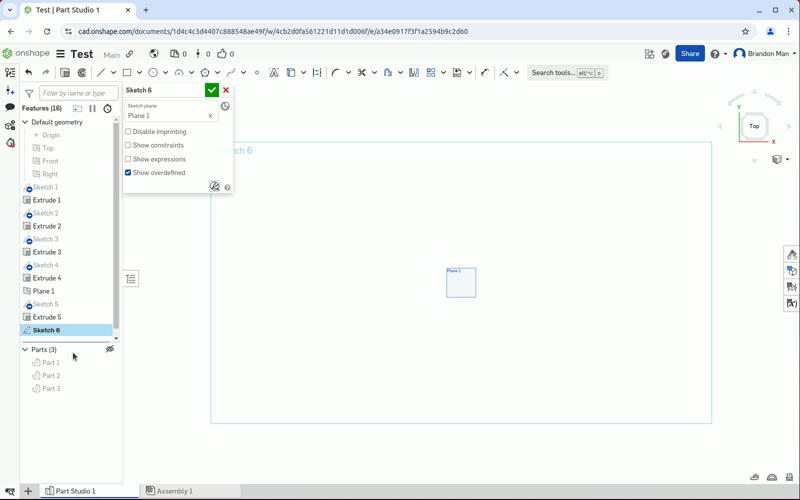
key(l)
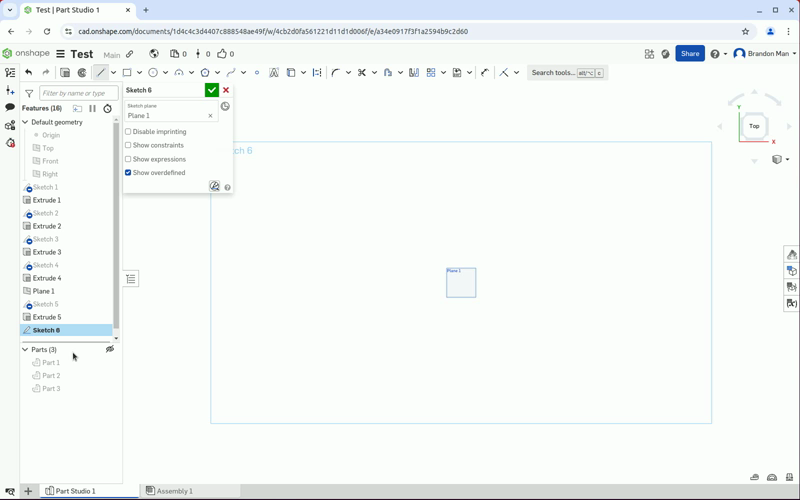
key_down(shift)
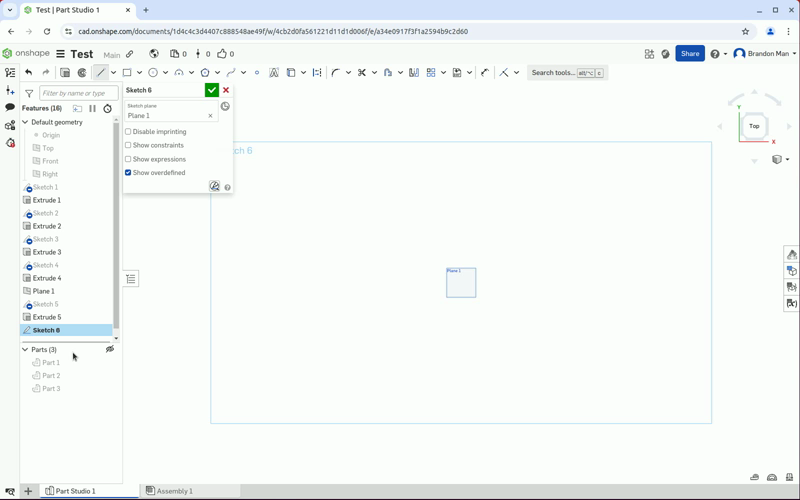
mouse_move(537, 306)
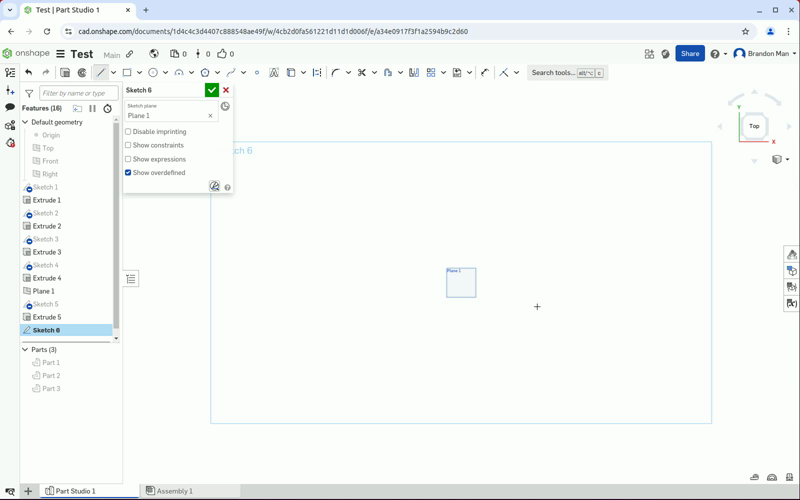
click(537, 306)
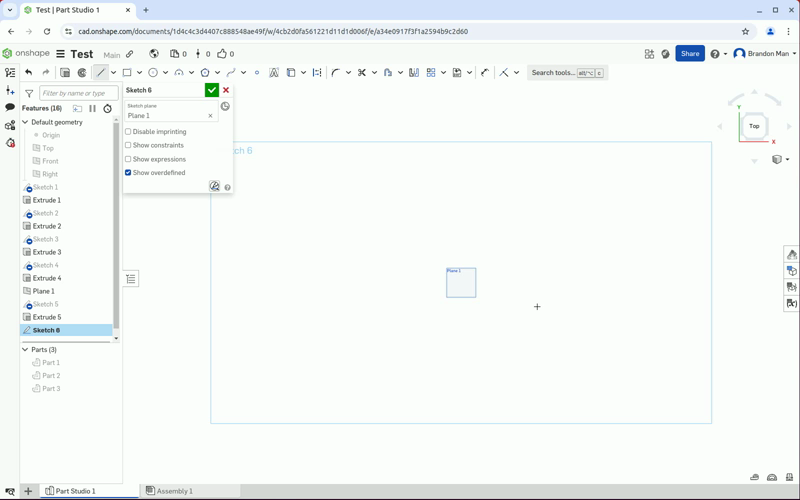
key_up(shift)
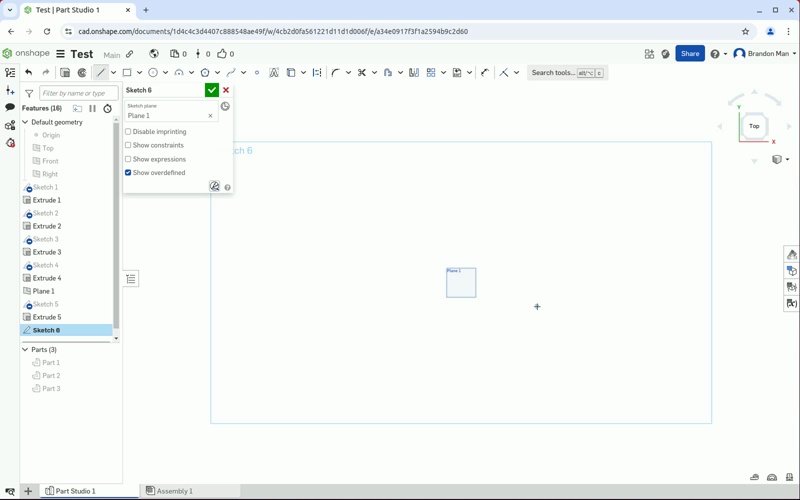
key_down(shift)
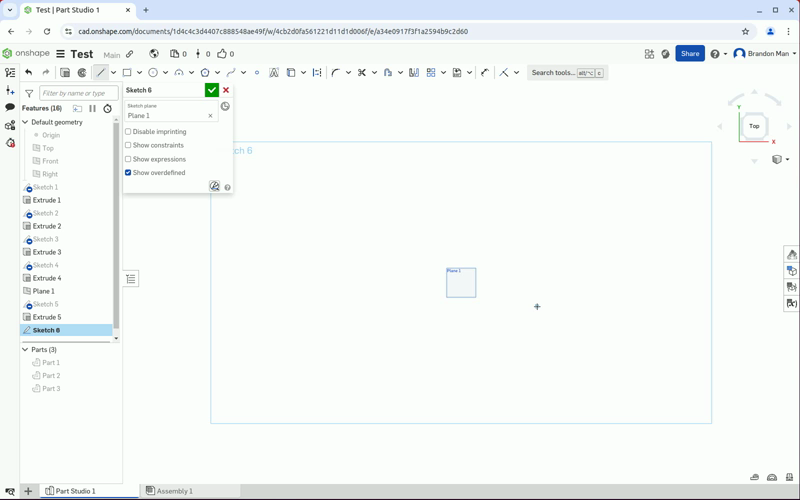
mouse_move(567, 306)
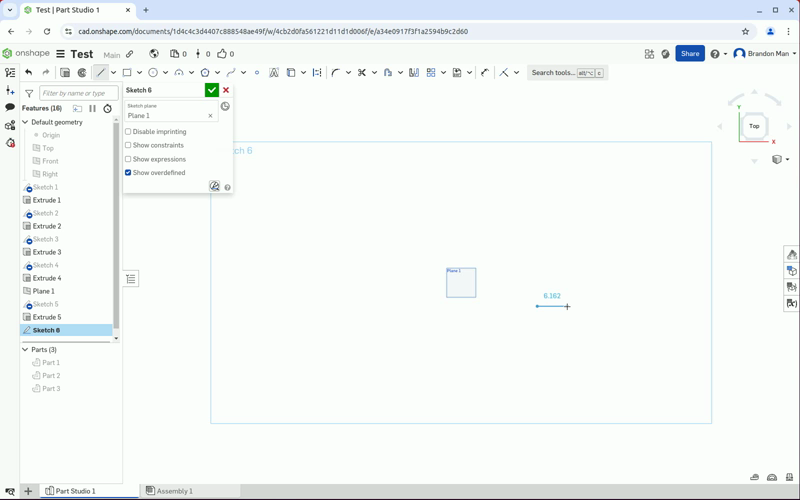
mouse_move(545, 306)
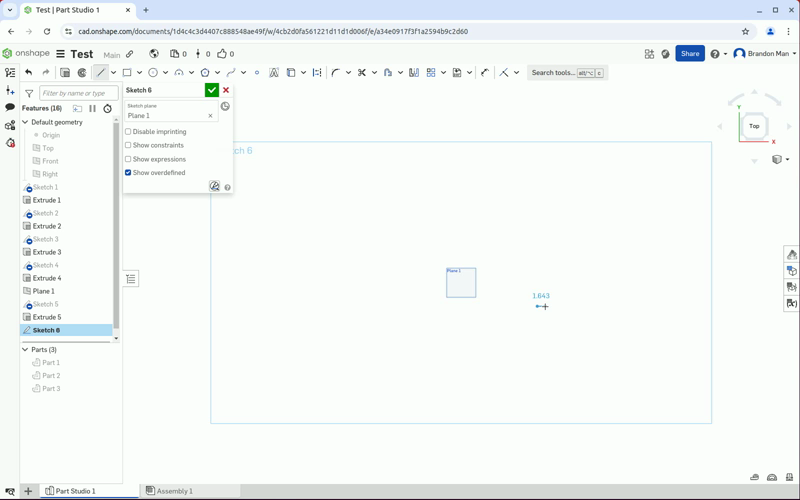
click(545, 306)
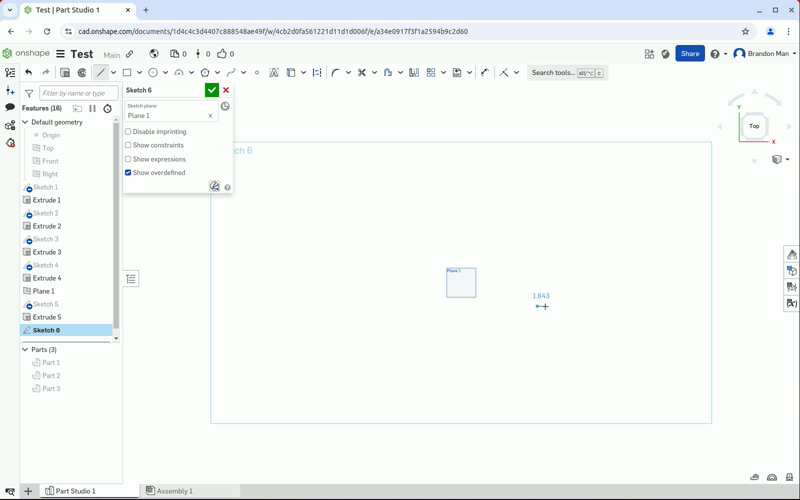
key_up(shift)
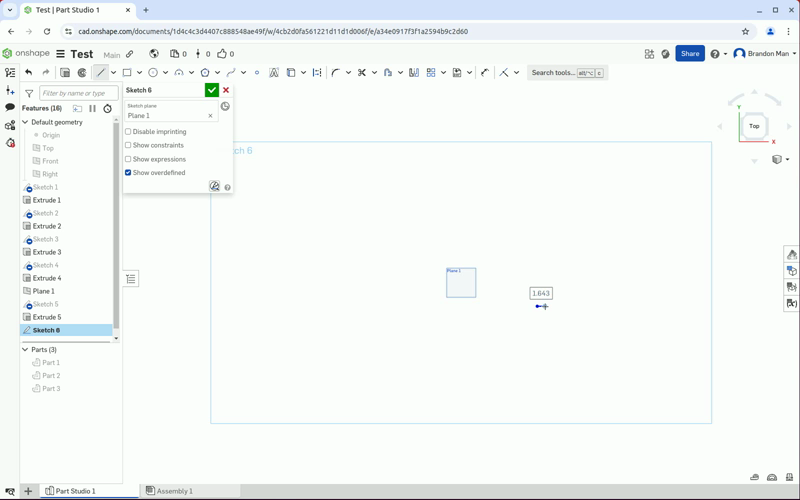
key_down(shift)
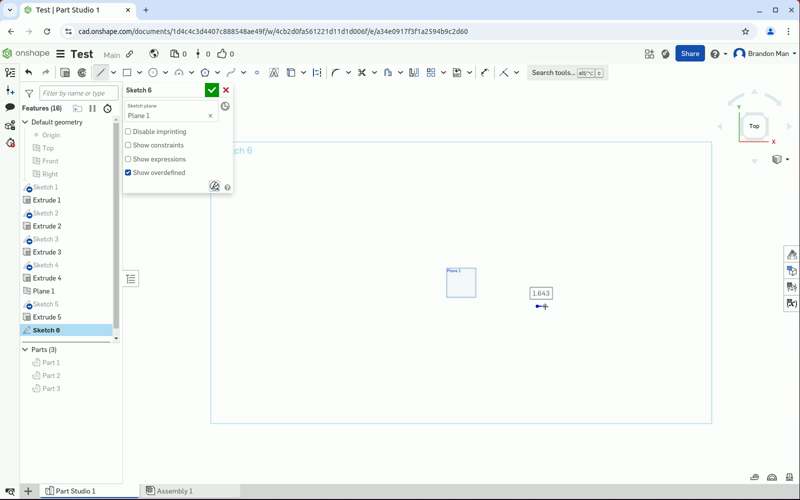
mouse_move(575, 306)
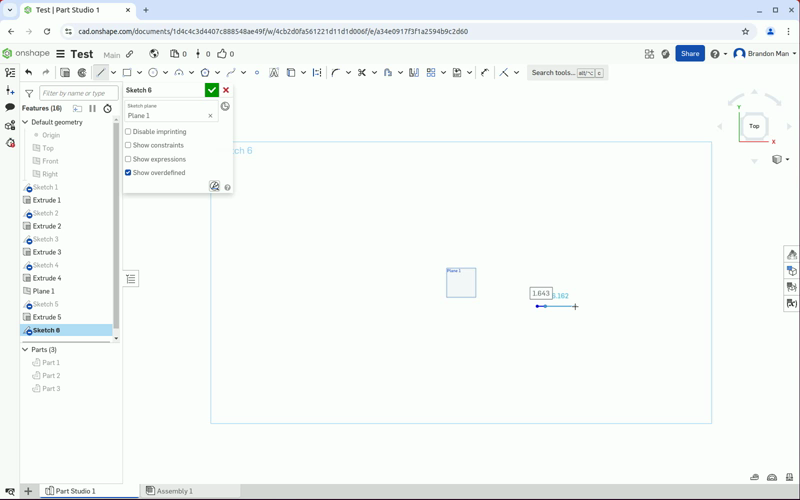
mouse_move(545, 282)
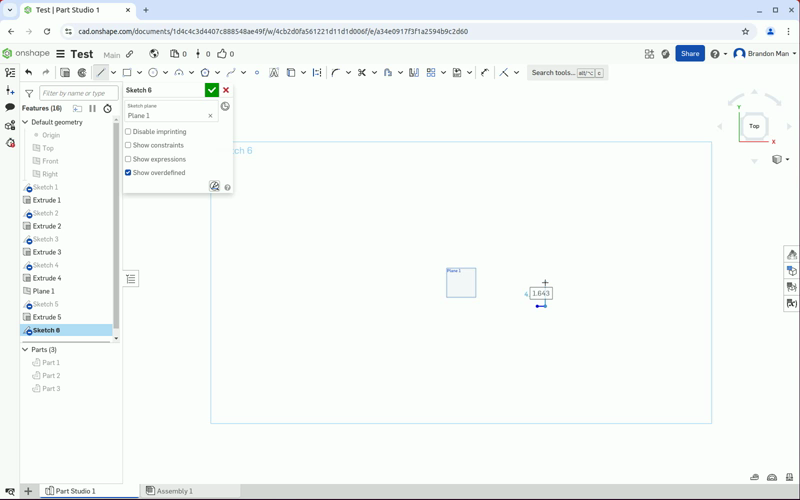
click(545, 282)
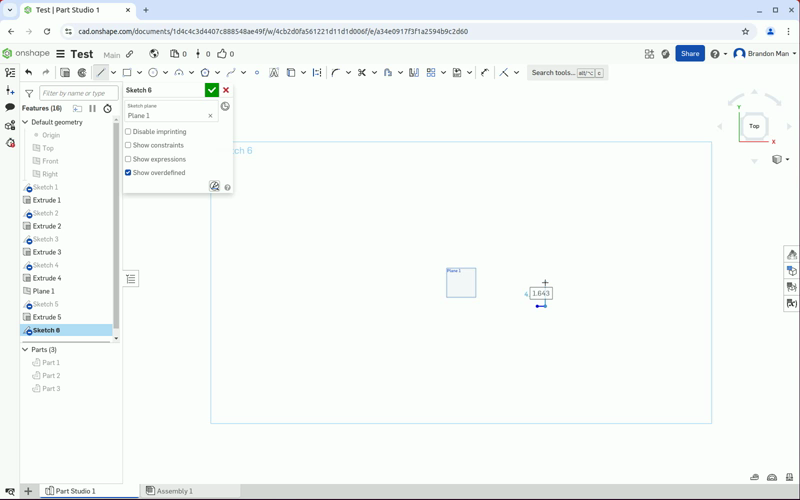
key_up(shift)
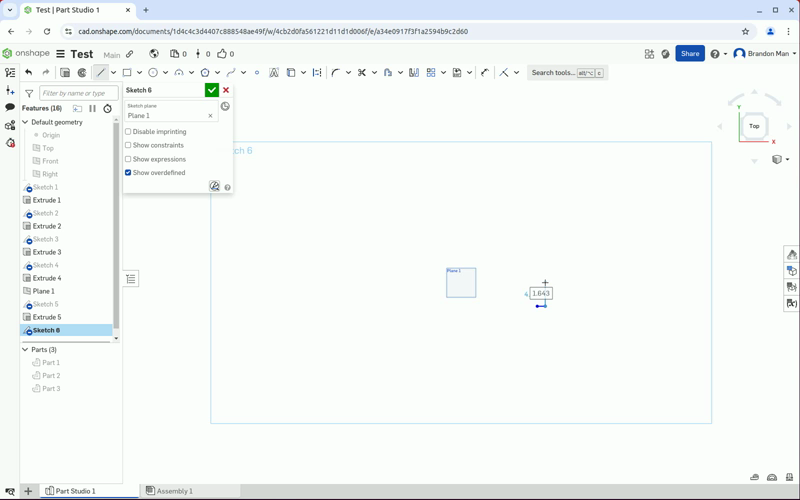
key_down(shift)
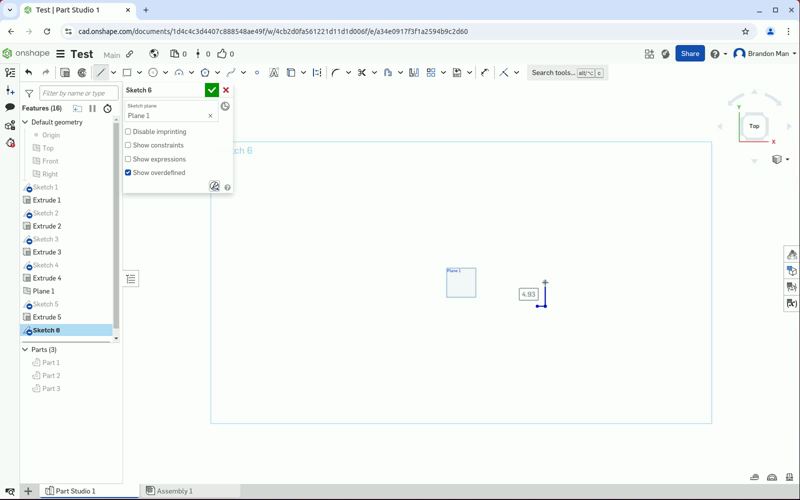
mouse_move(575, 282)
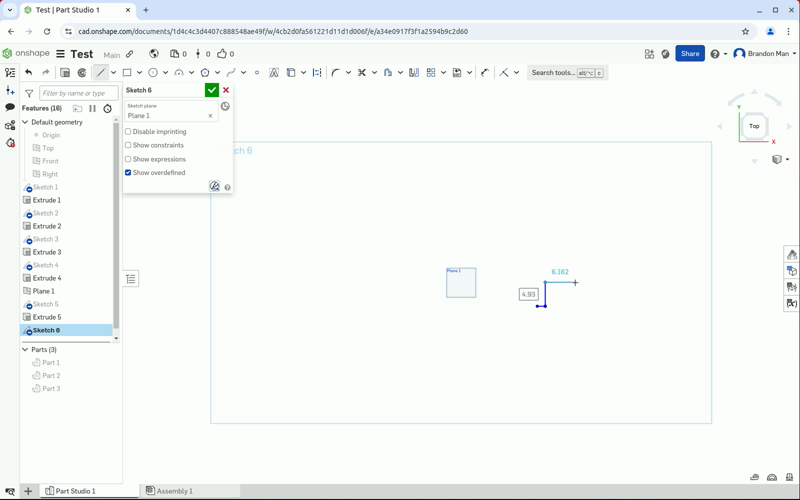
mouse_move(537, 282)
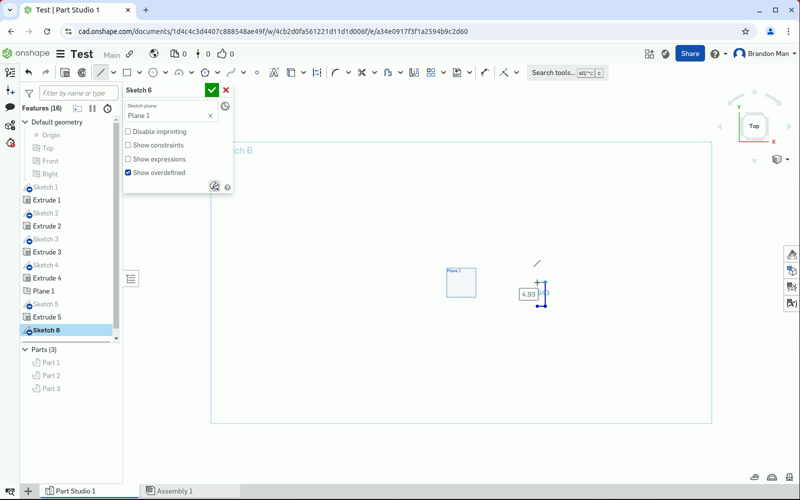
click(537, 282)
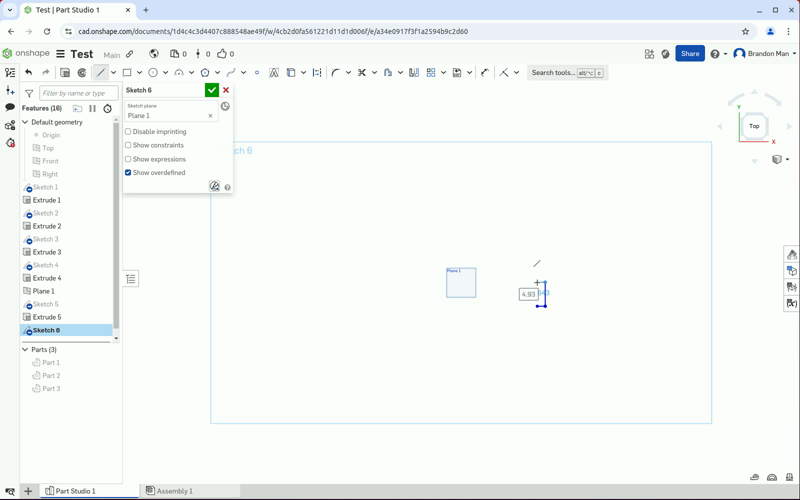
key_up(shift)
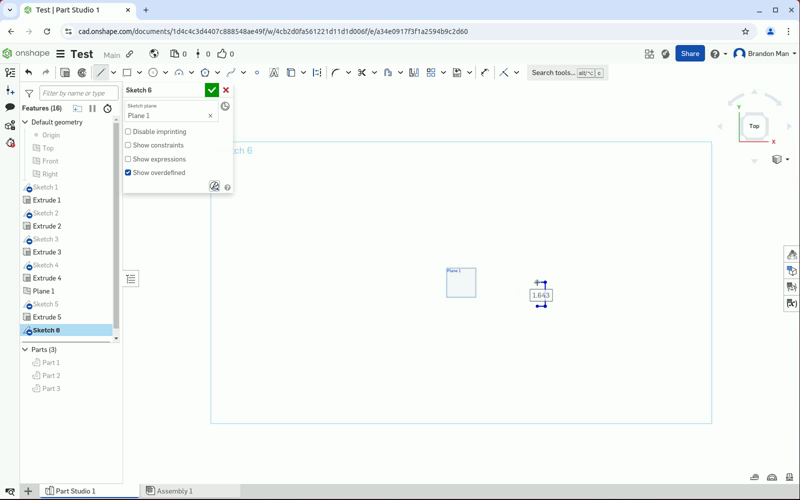
mouse_move(567, 282)
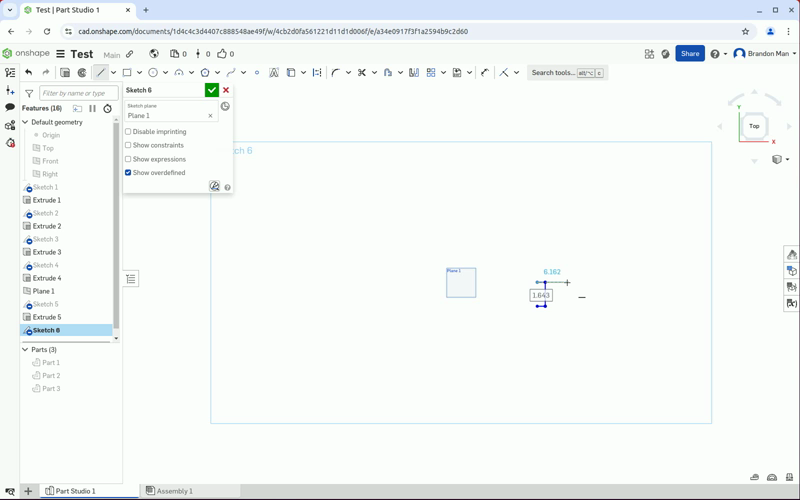
key_down(shift)
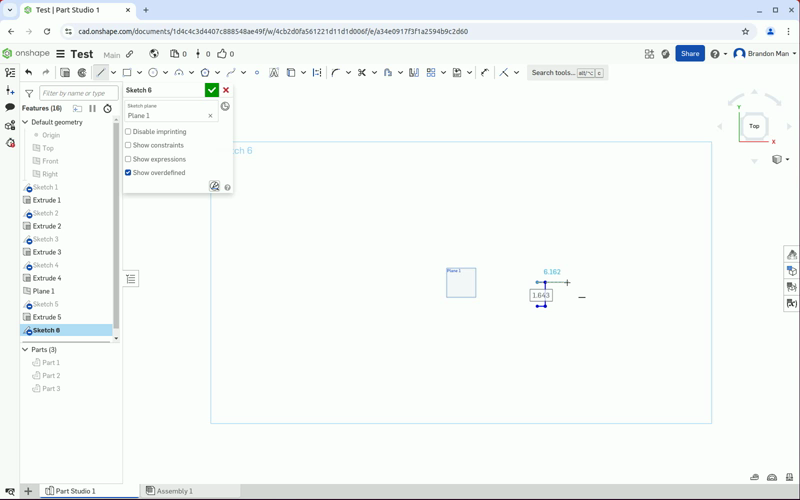
mouse_move(537, 306)
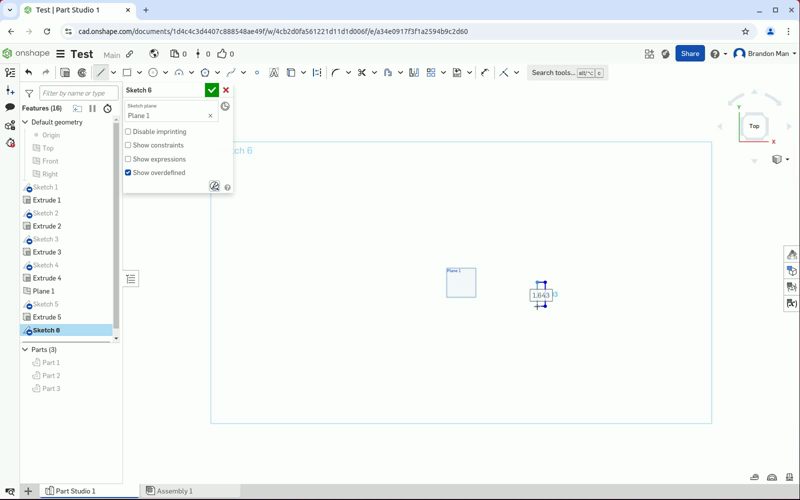
key_up(shift)
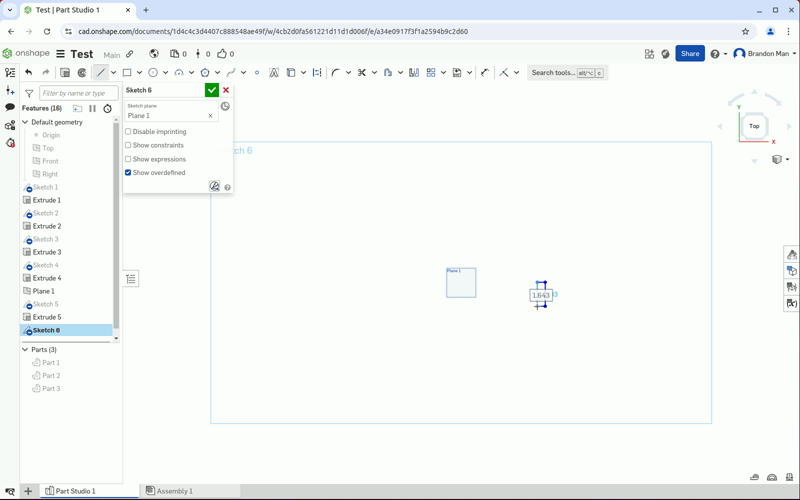
click(537, 306)
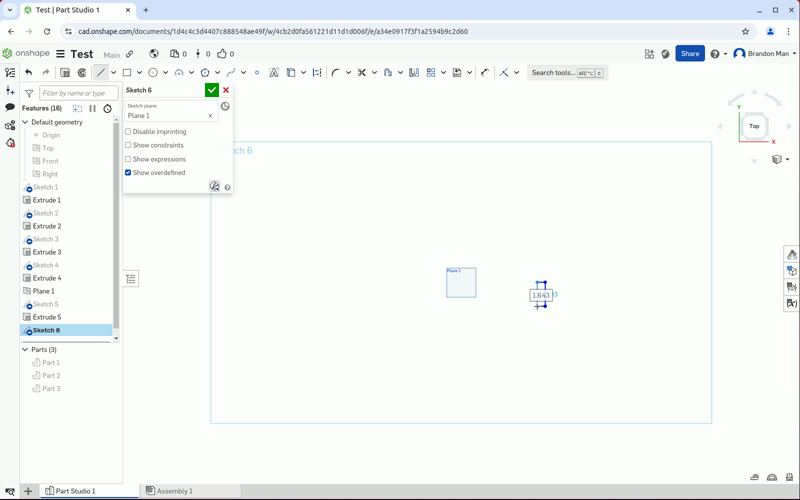
key(esc)
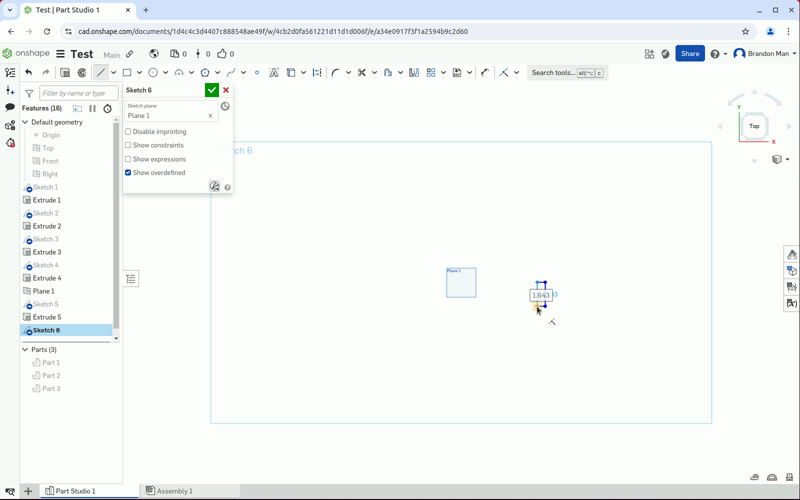
mouse_move(540, 283)
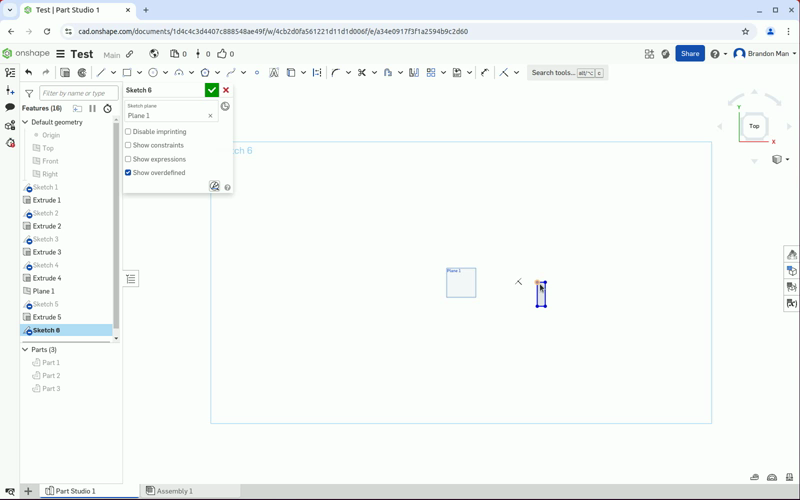
scroll(6)
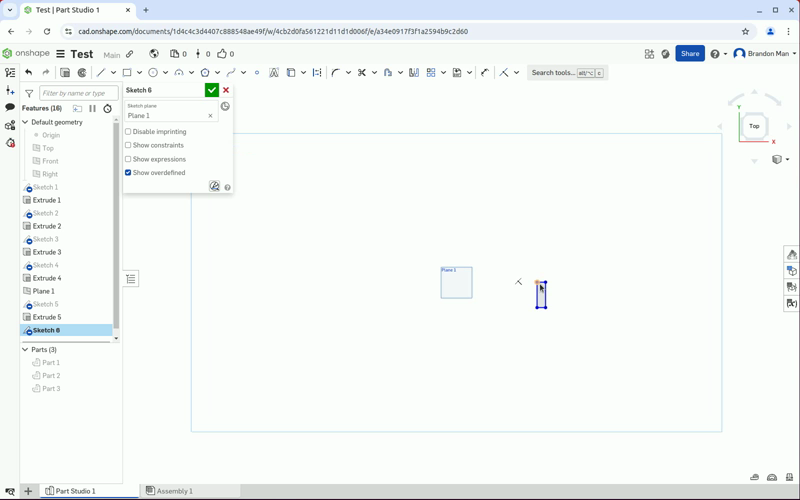
scroll(6)
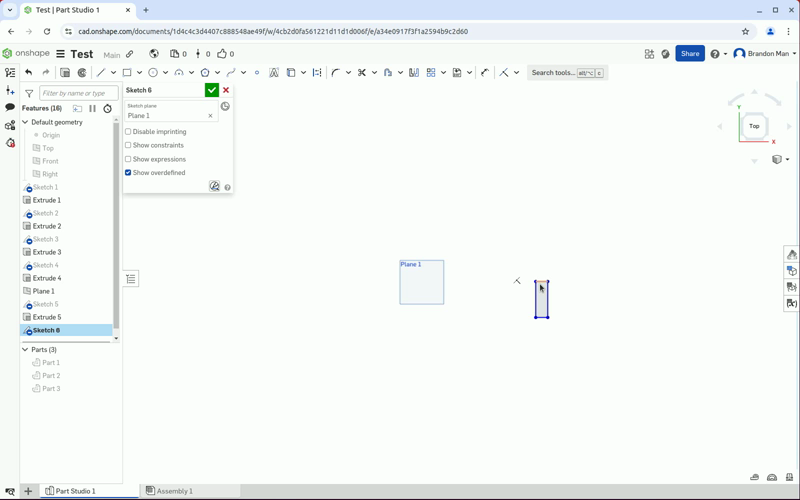
scroll(6)
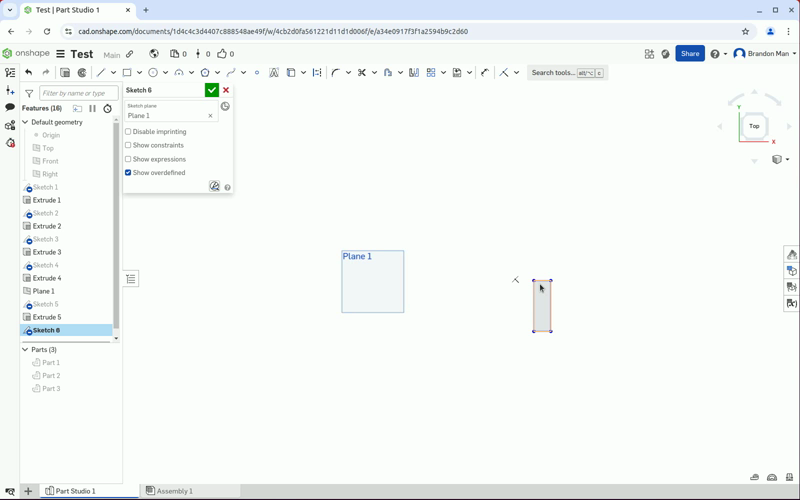
scroll(6)
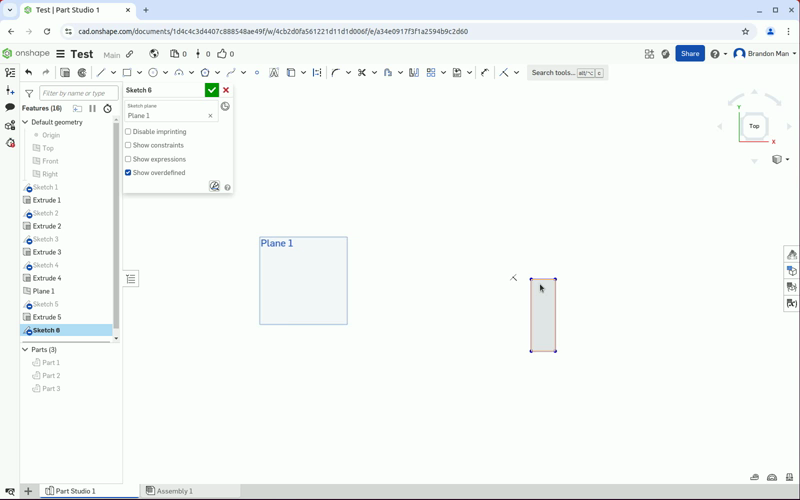
scroll(6)
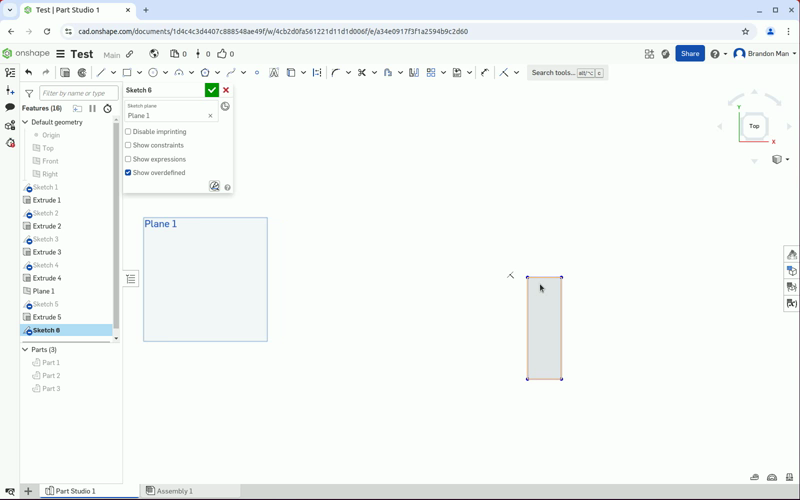
scroll(6)
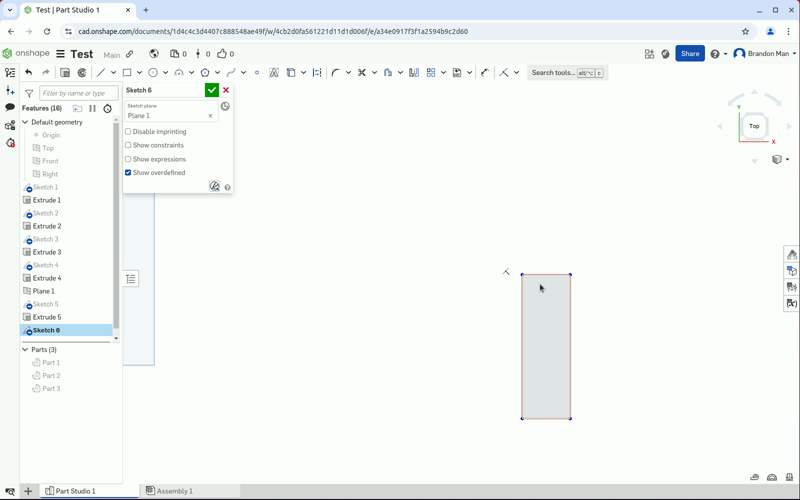
scroll(6)
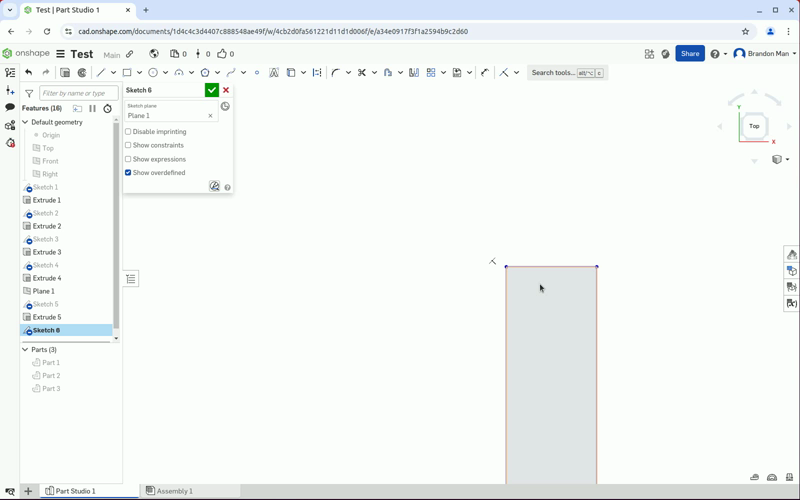
click(540, 283)
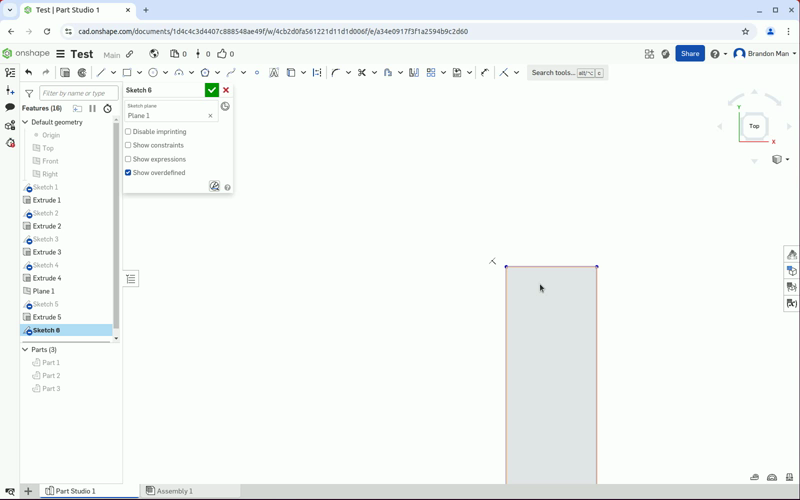
scroll(-6)
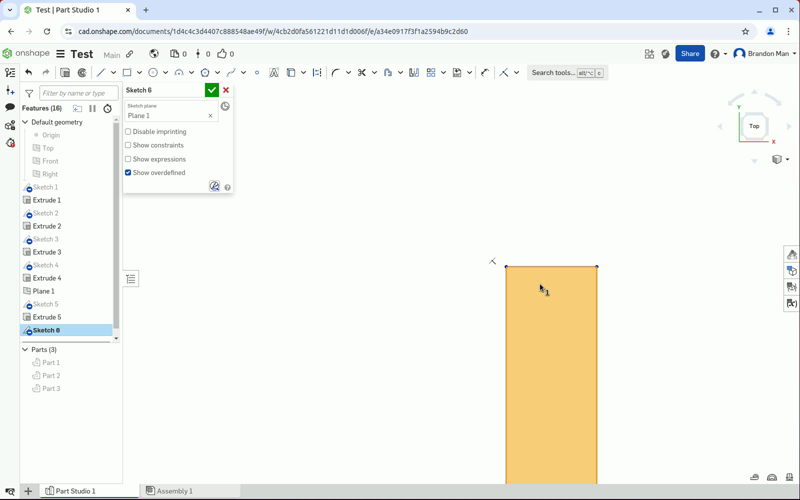
scroll(-6)
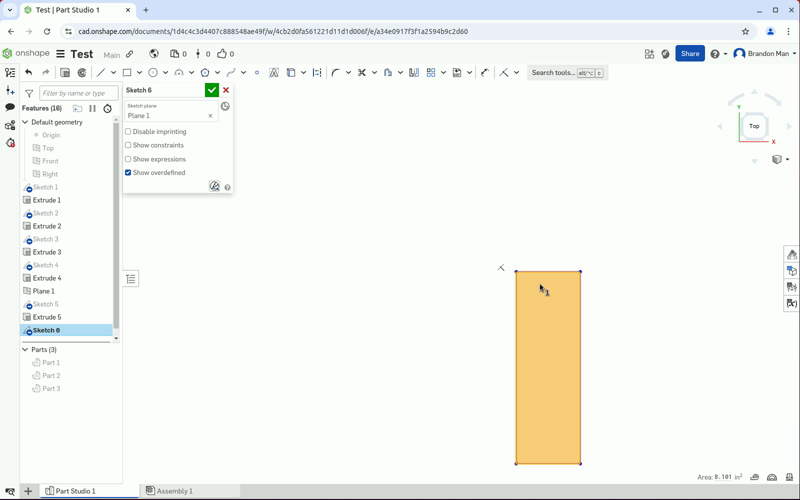
scroll(-6)
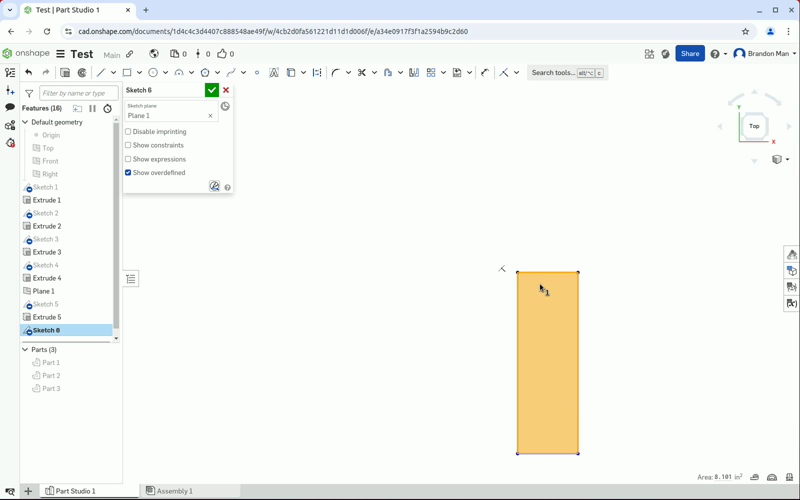
scroll(-6)
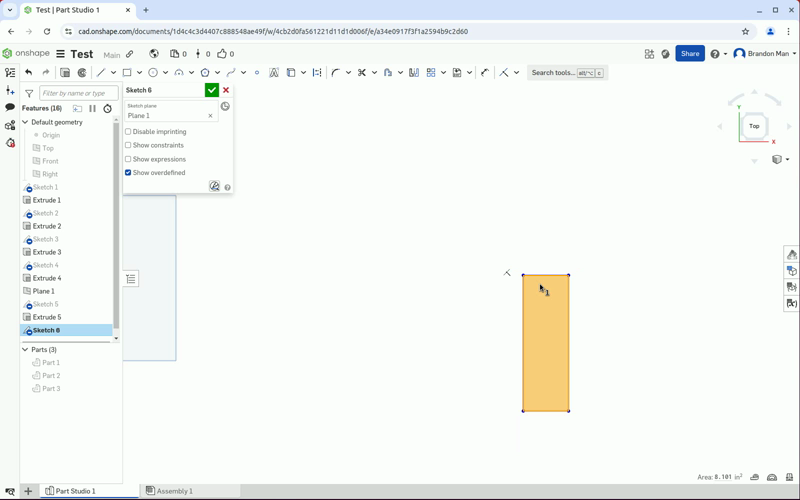
scroll(-6)
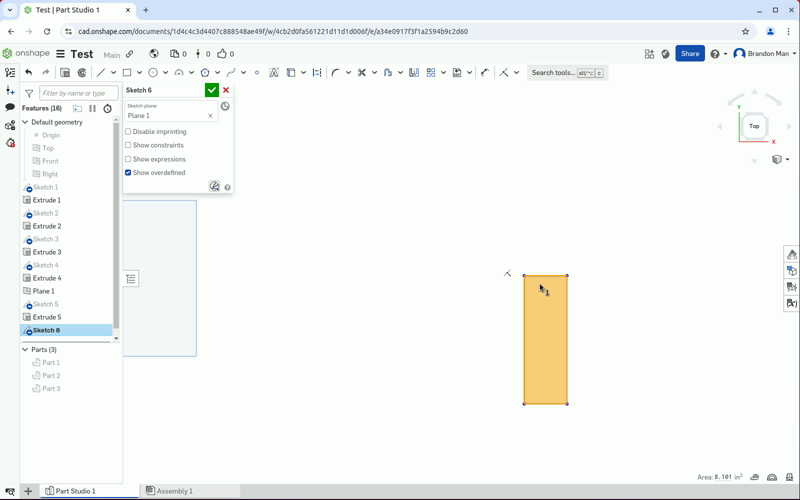
scroll(-6)
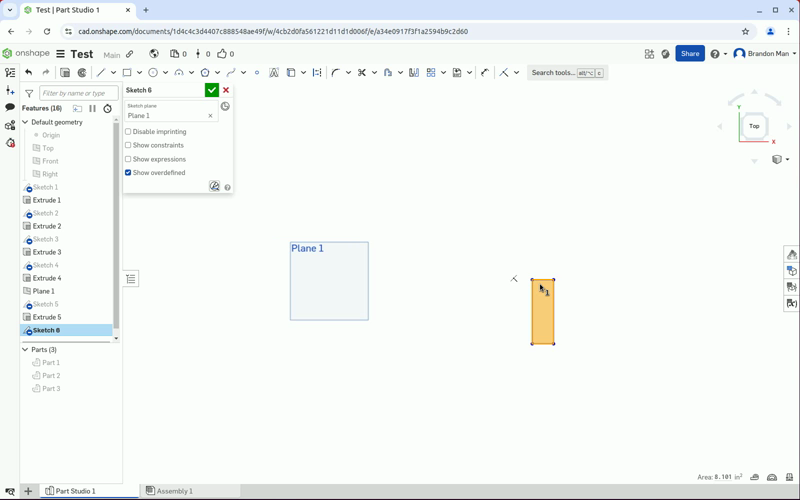
scroll(-6)
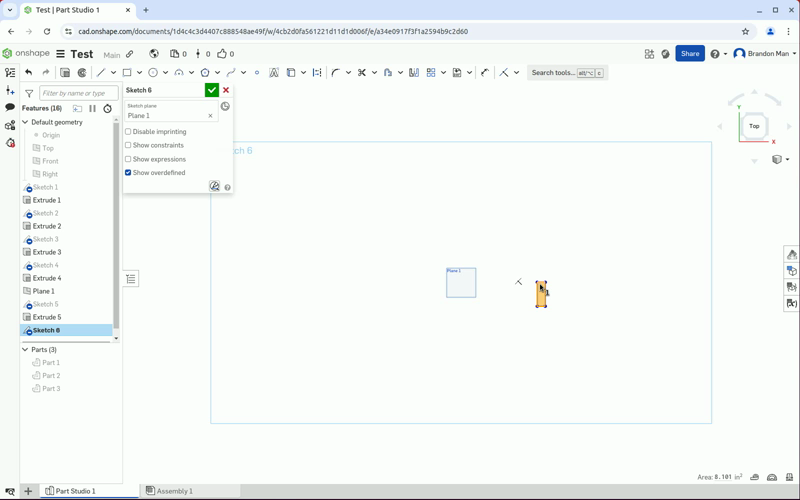
mouse_move(73, 352)
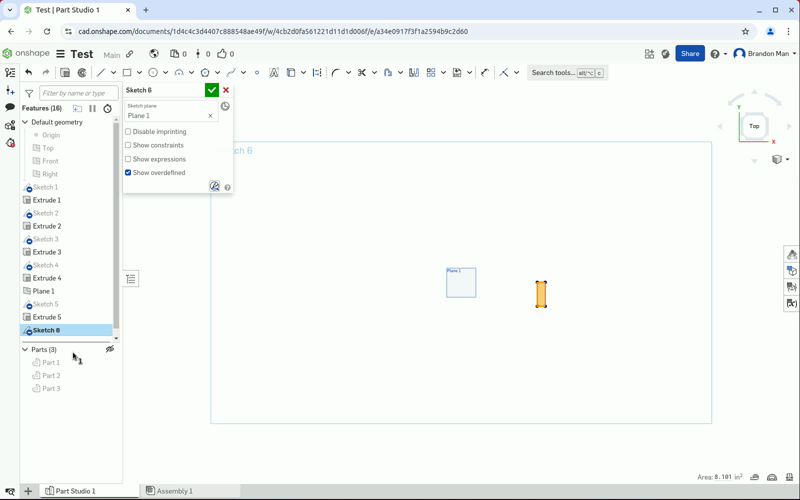
key(shift+y)
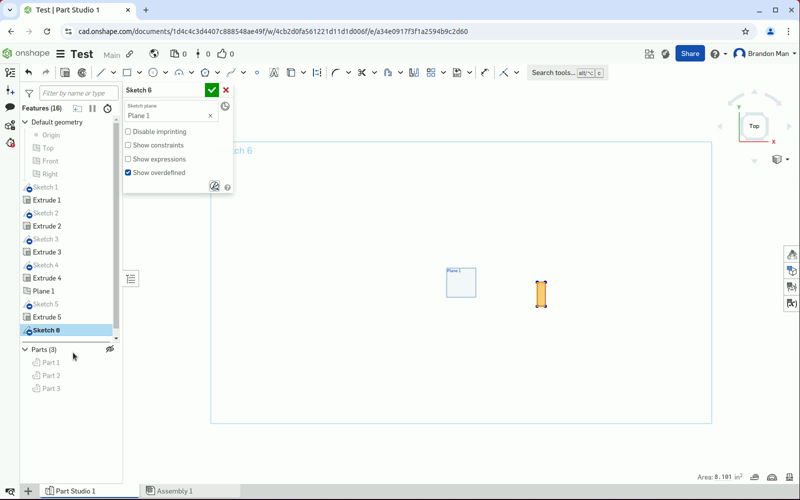
key(shift+e)
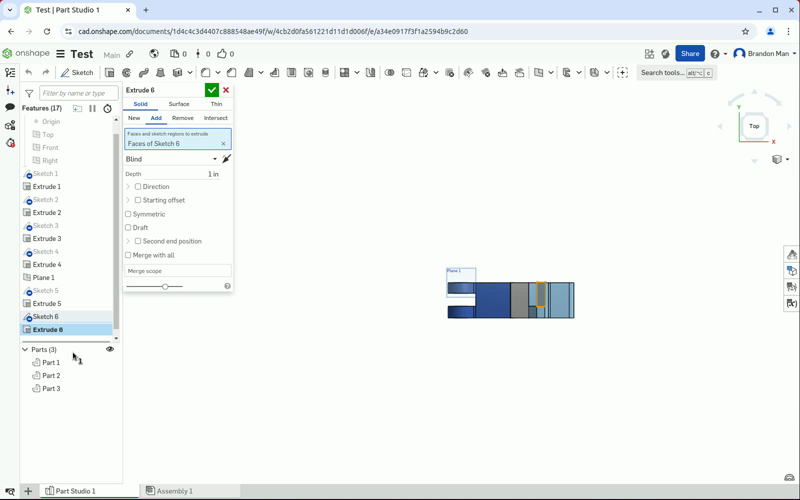
mouse_move(143, 106)
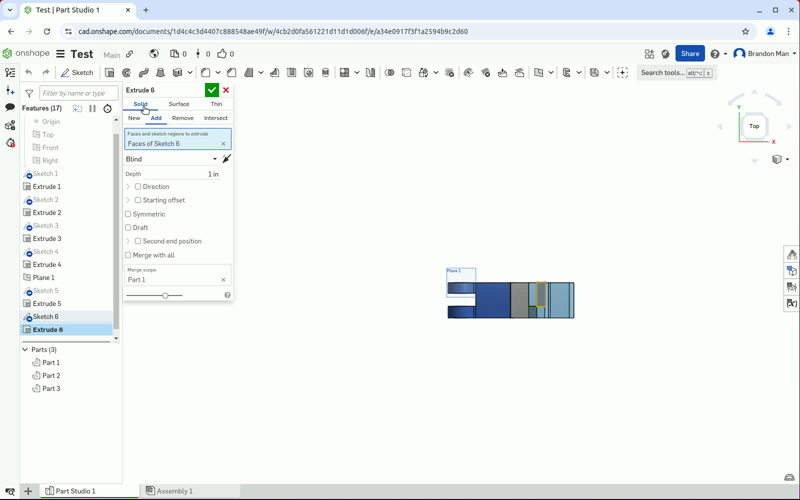
click(143, 106)
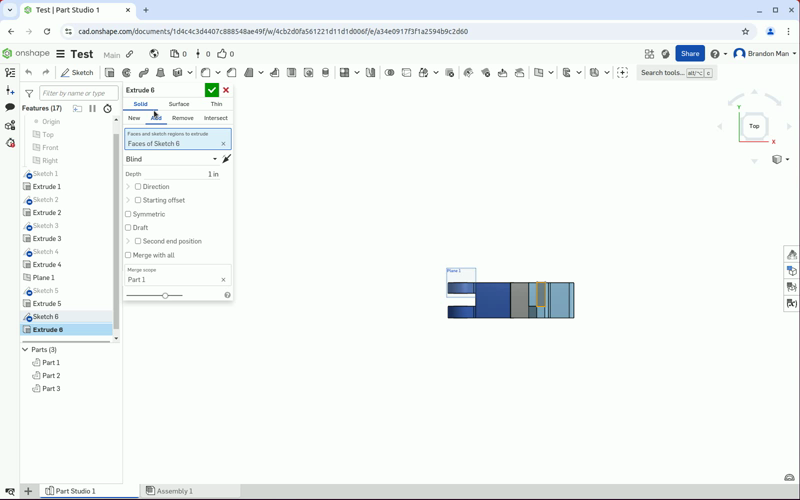
mouse_move(186, 120)
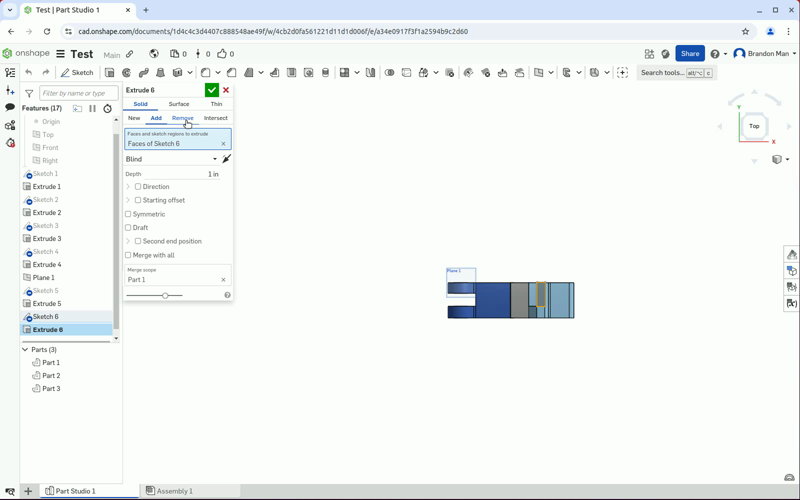
click(186, 120)
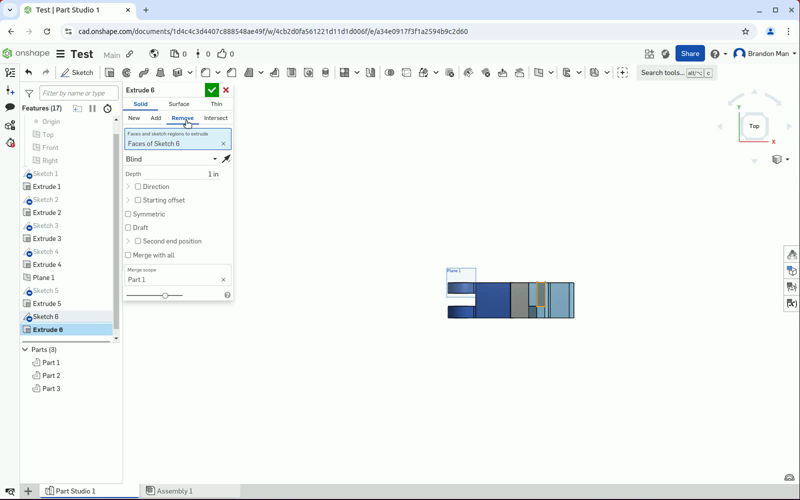
key(tab, 4)
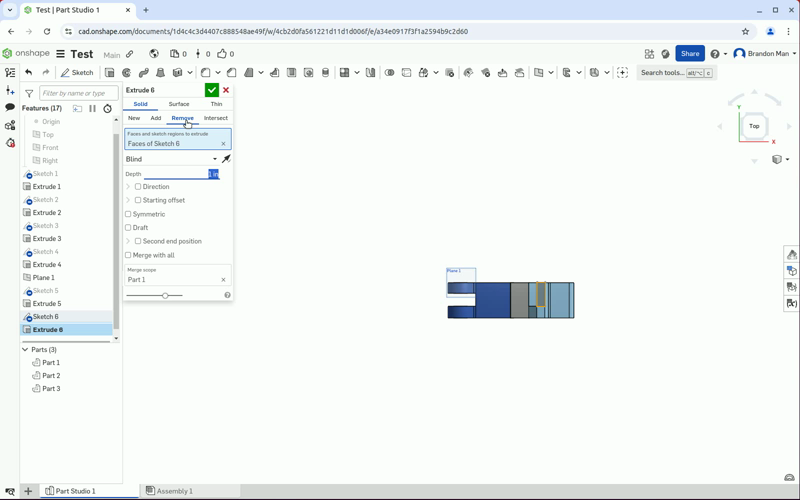
text(4.092)
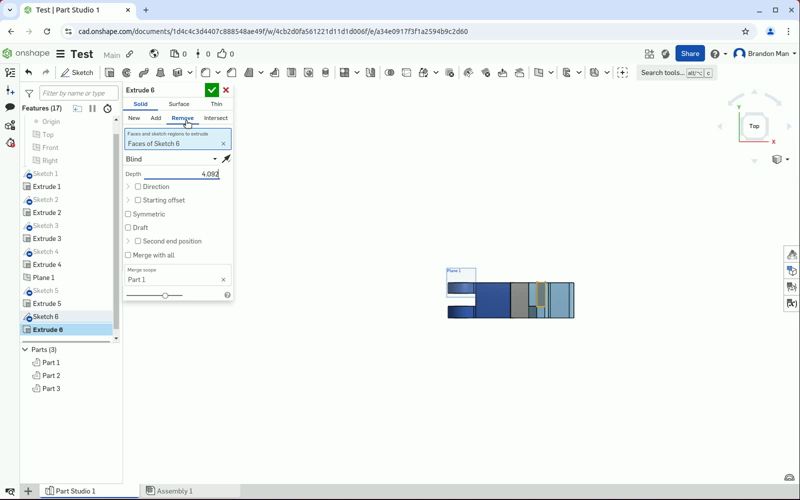
key(tab, 6)
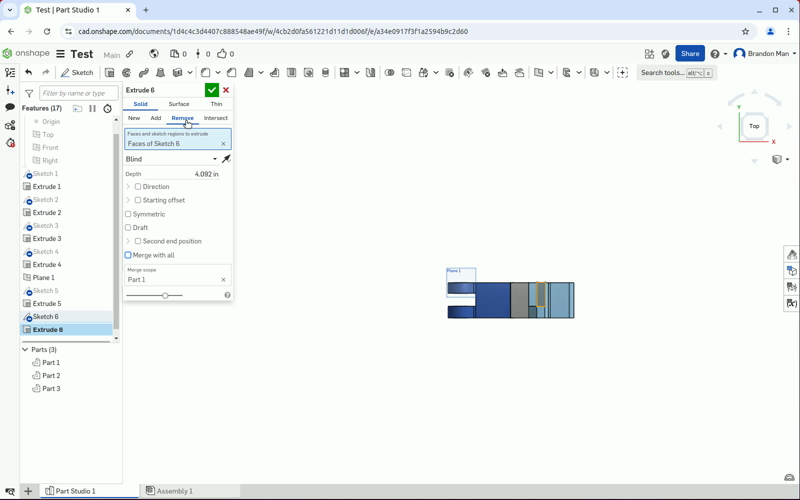
key(space)
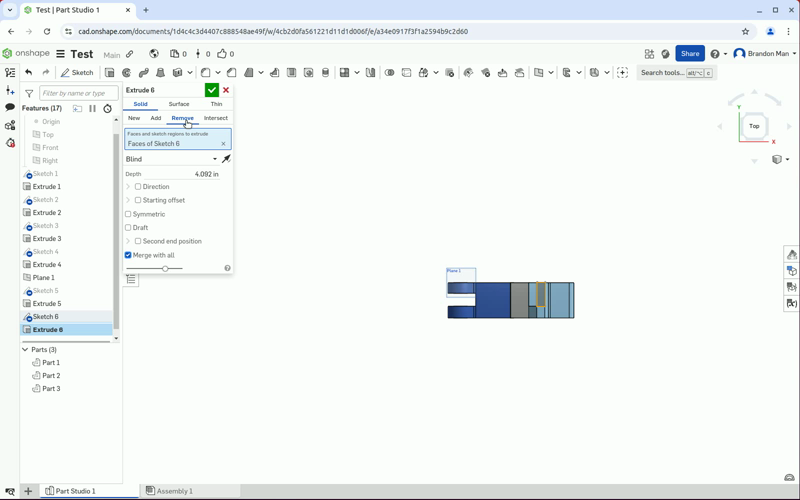
key(enter)
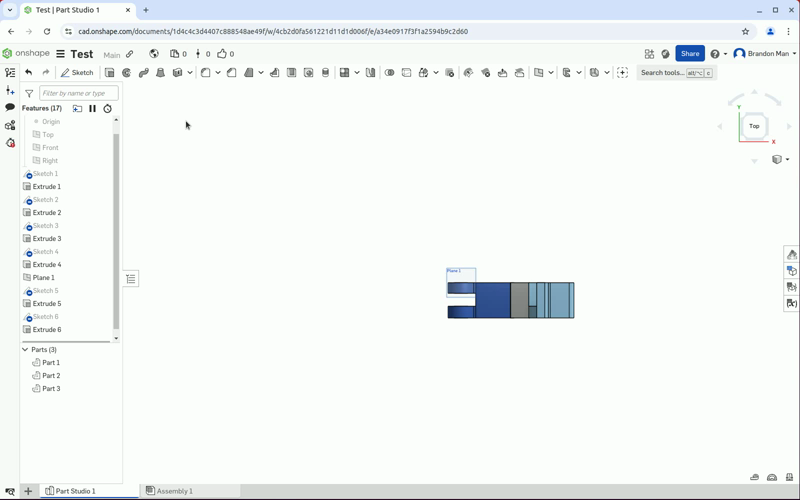
key(shift+h)
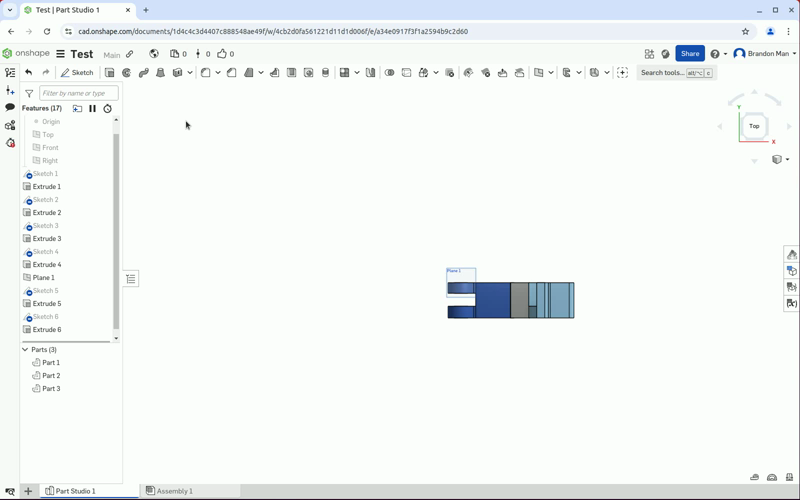
key(shift+h)
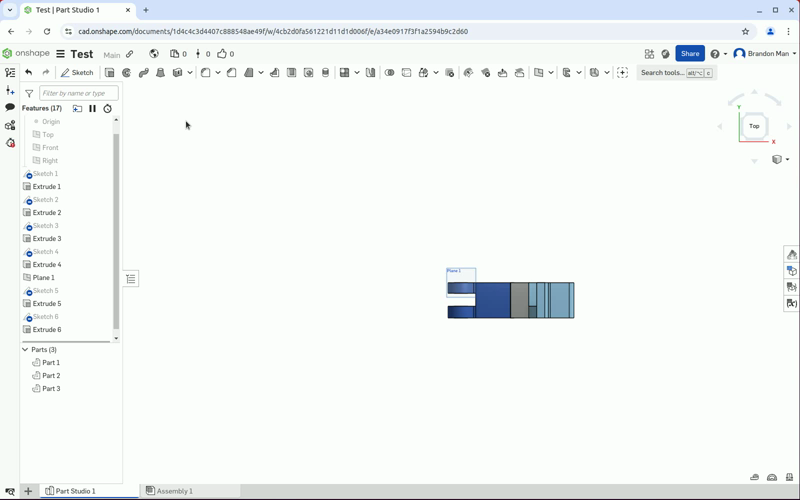
mouse_move(69, 176)
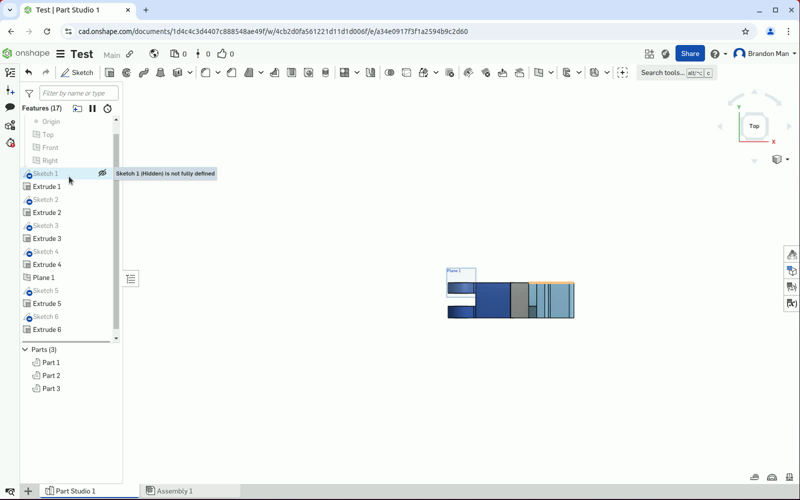
click(69, 176)
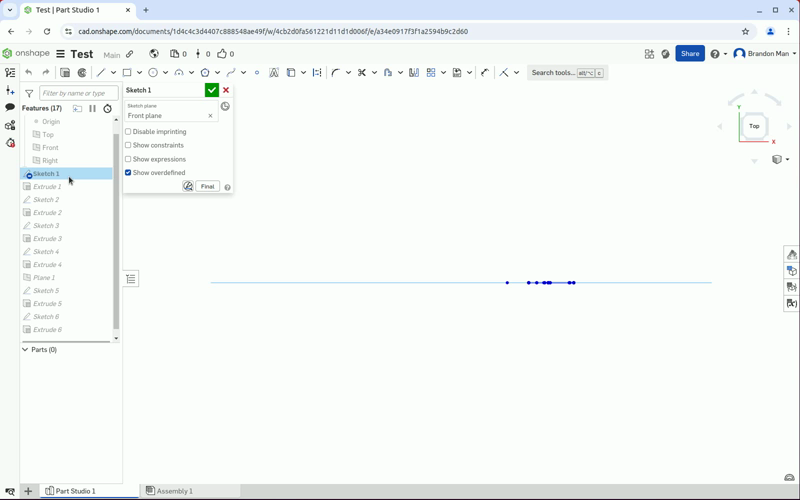
mouse_move(229, 92)
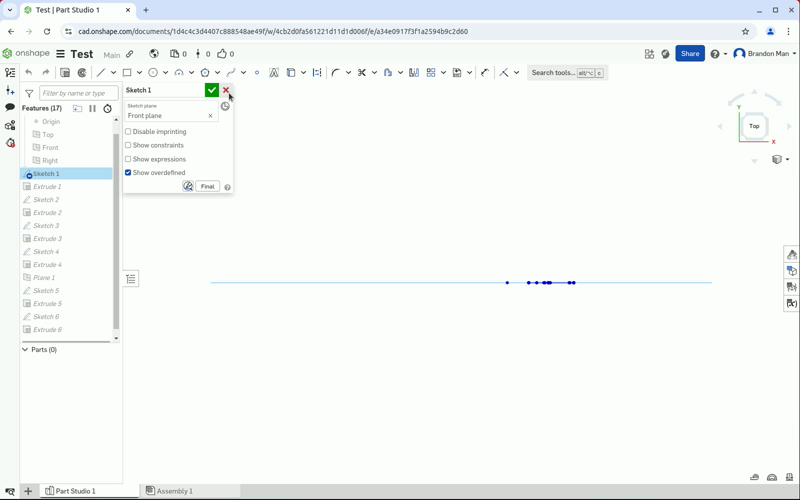
click(229, 92)
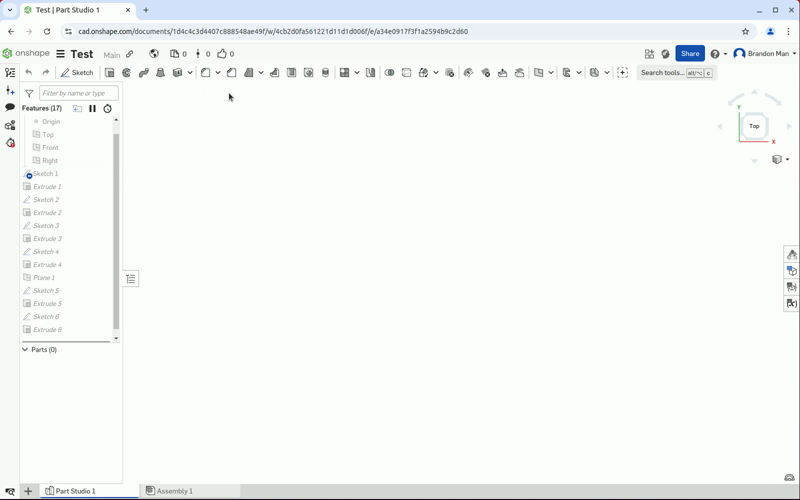
key(shift+s)
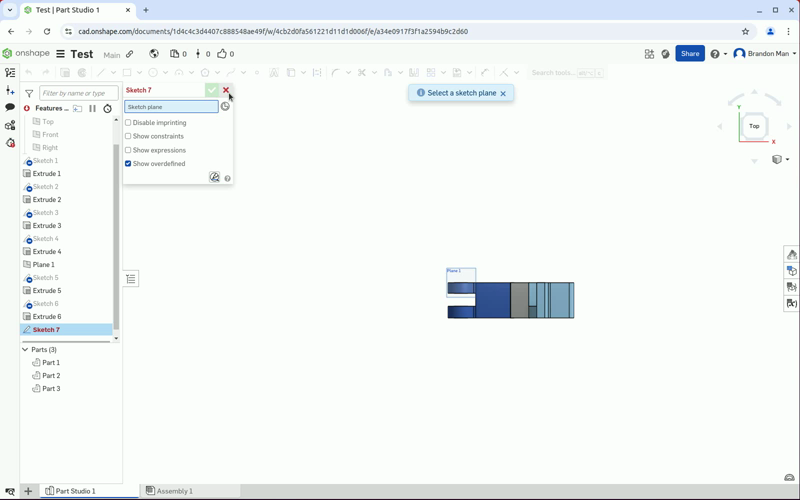
mouse_move(69, 267)
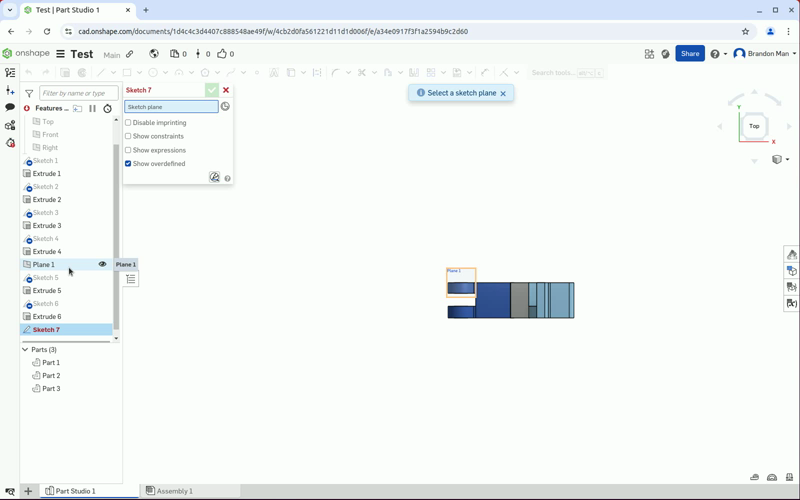
click(69, 267)
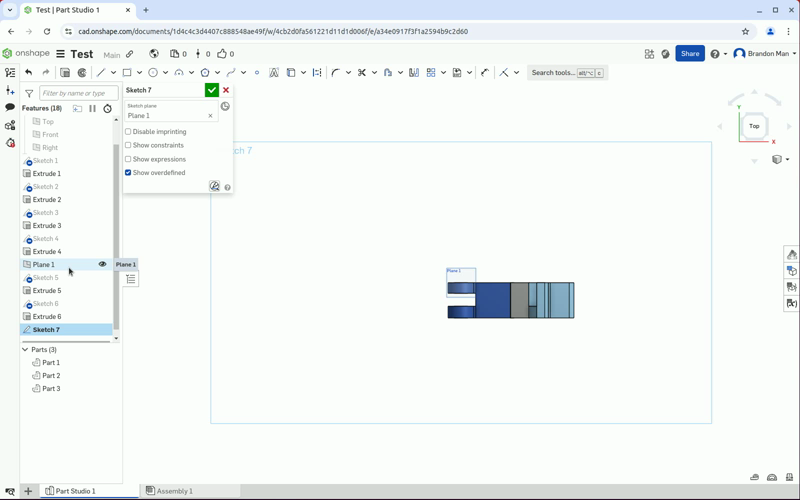
mouse_move(73, 352)
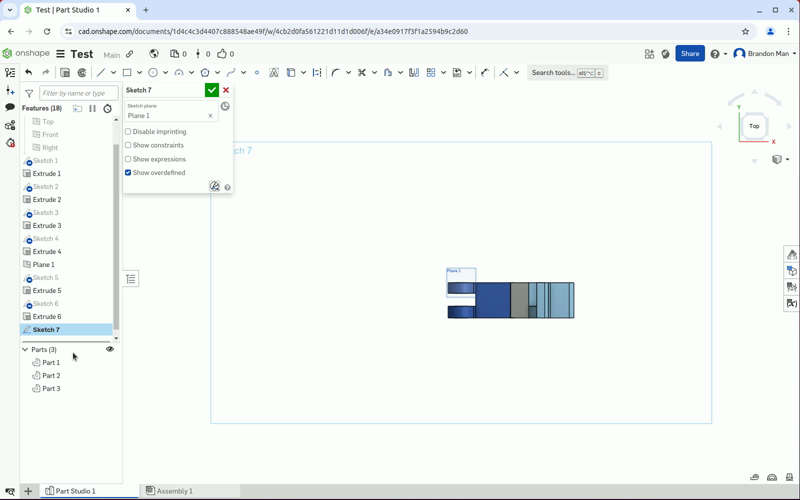
key(y)
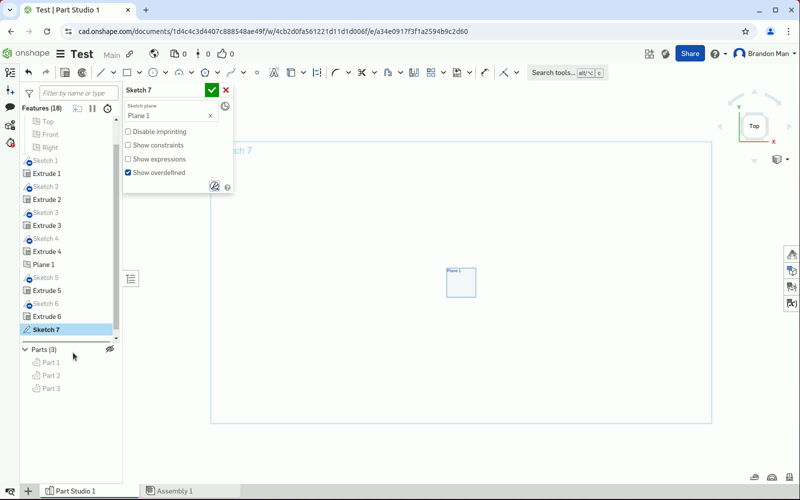
key(l)
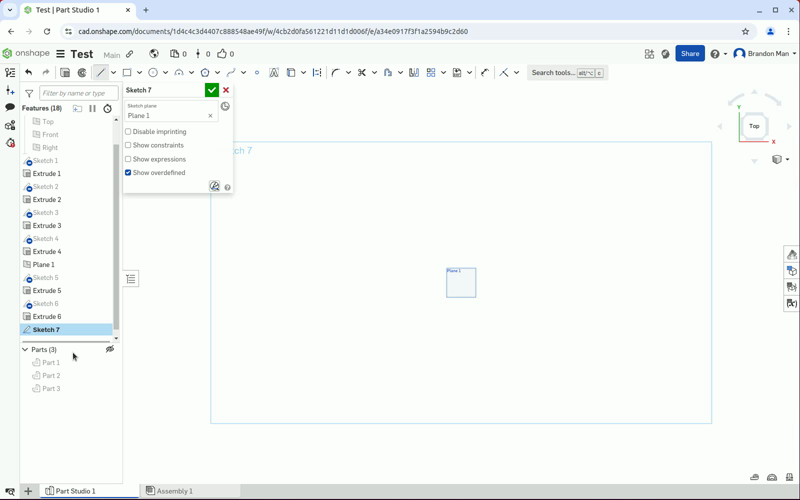
key_down(shift)
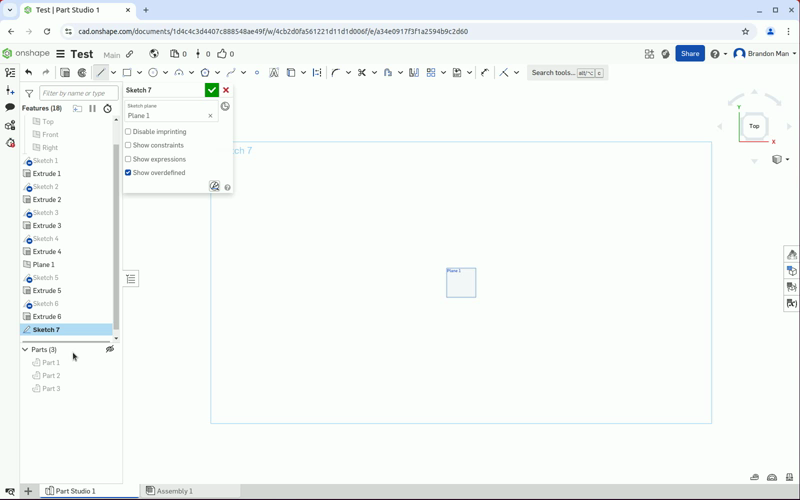
mouse_move(545, 306)
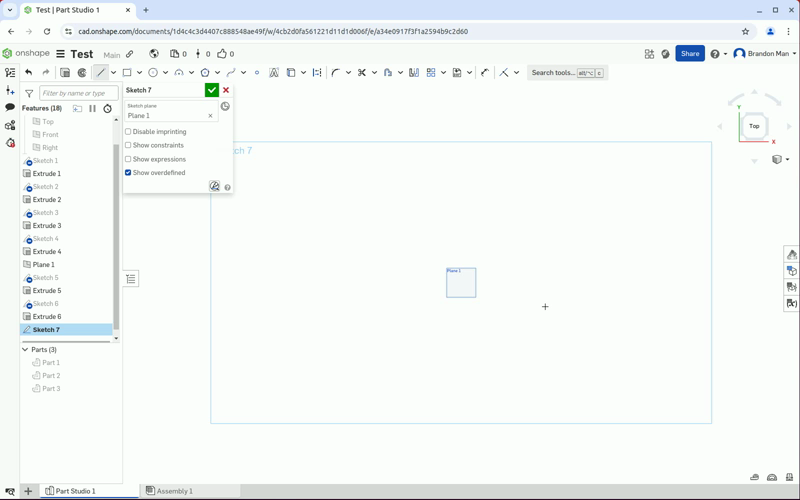
click(545, 306)
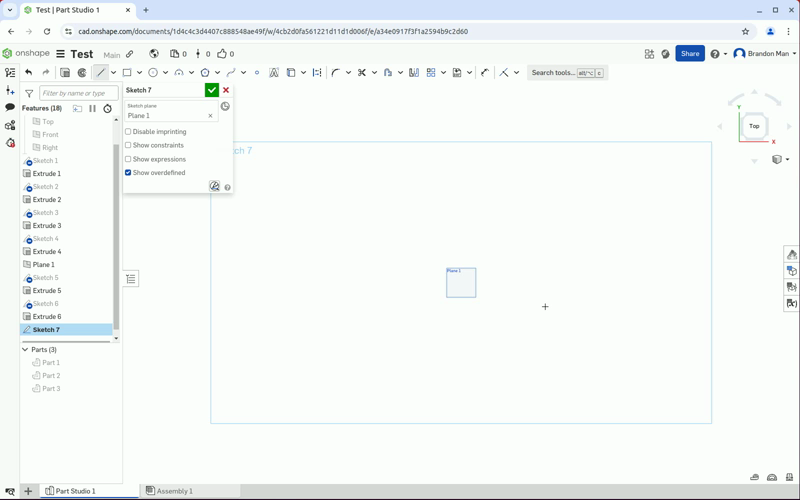
key_up(shift)
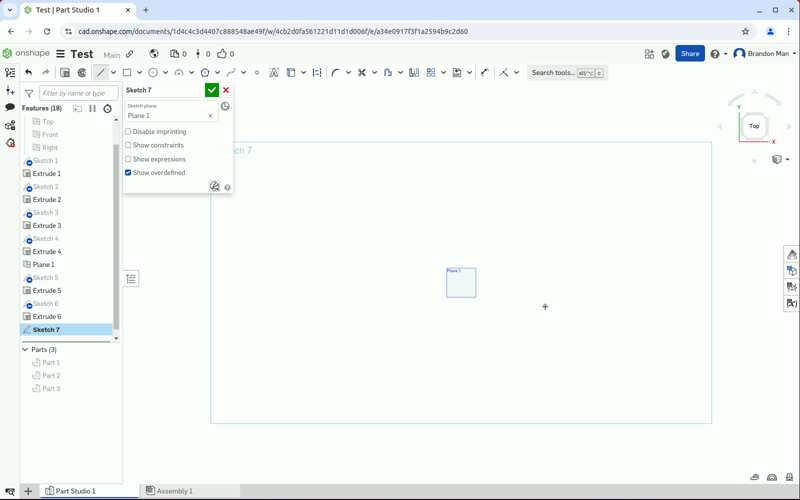
key_down(shift)
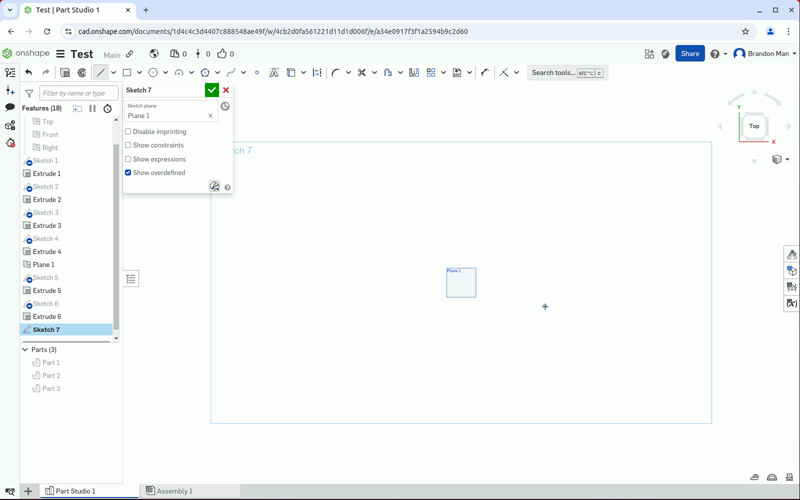
mouse_move(575, 306)
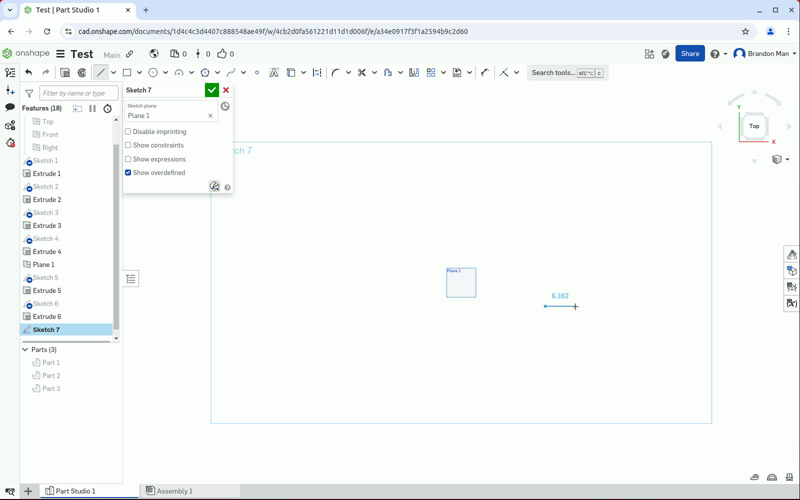
mouse_move(549, 306)
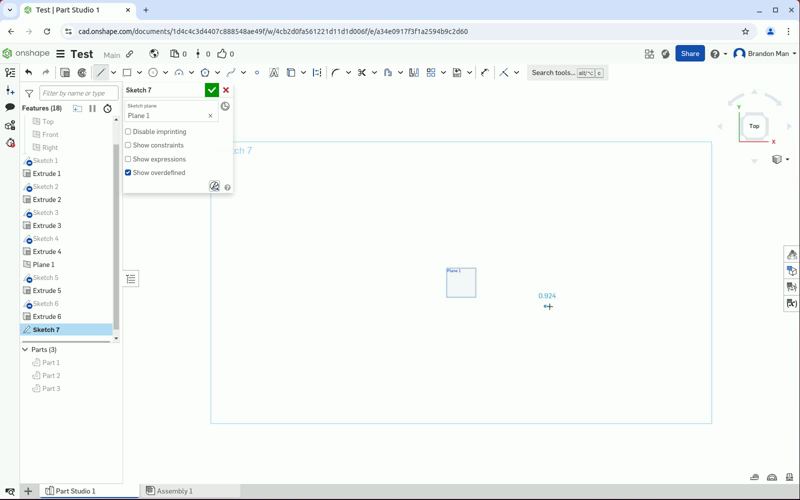
scroll(6)
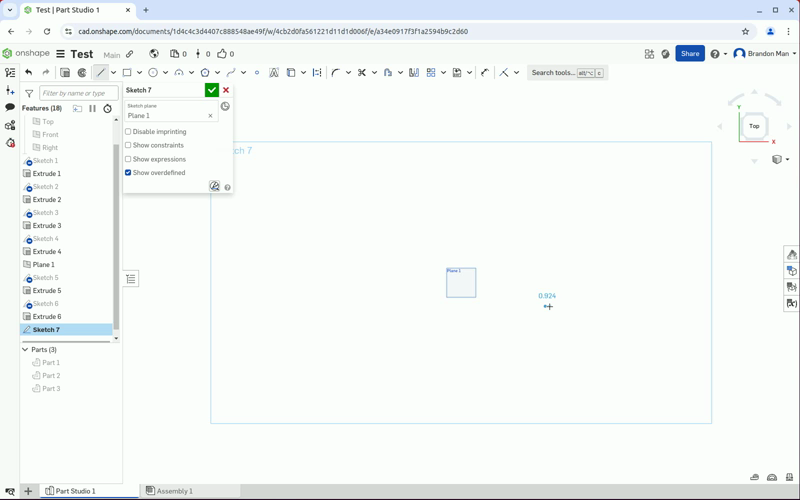
scroll(6)
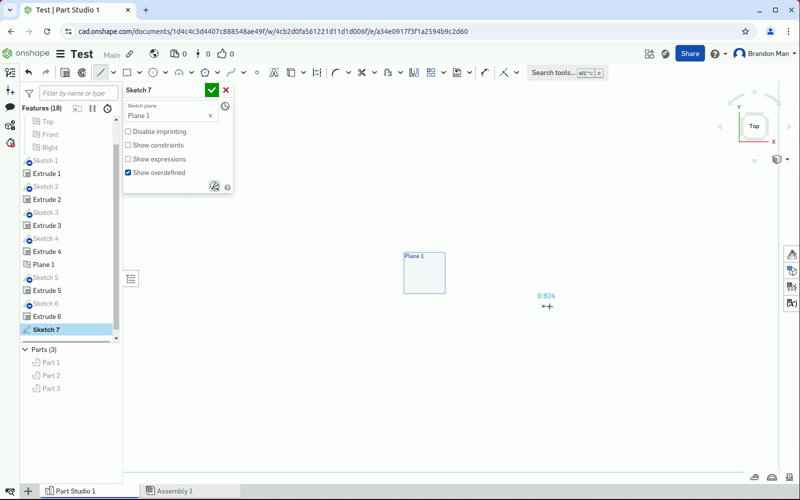
scroll(6)
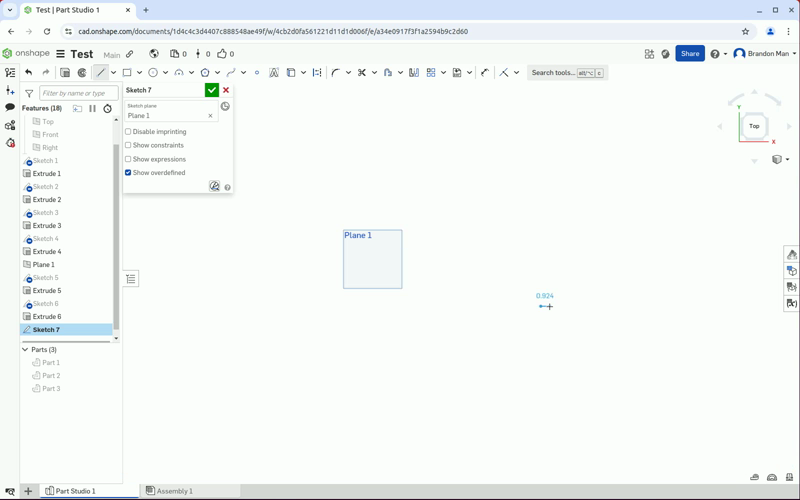
scroll(6)
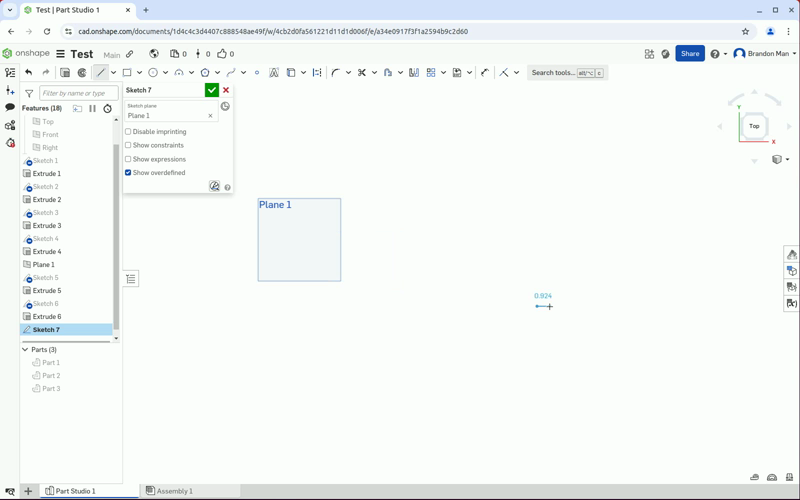
scroll(6)
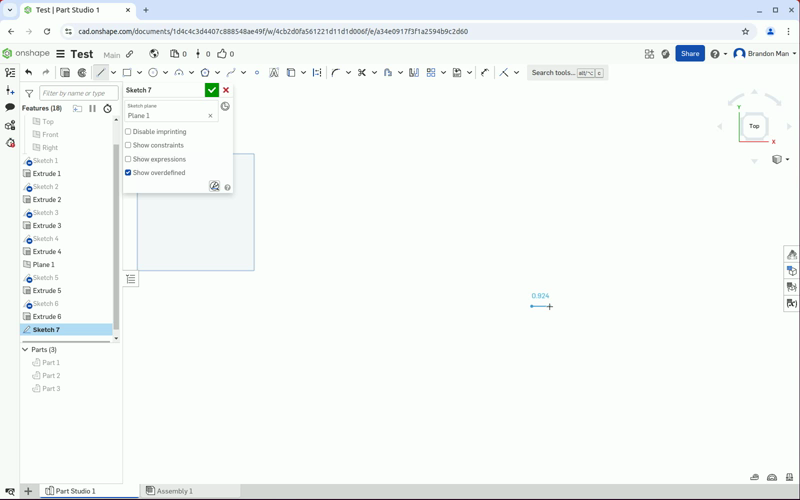
scroll(6)
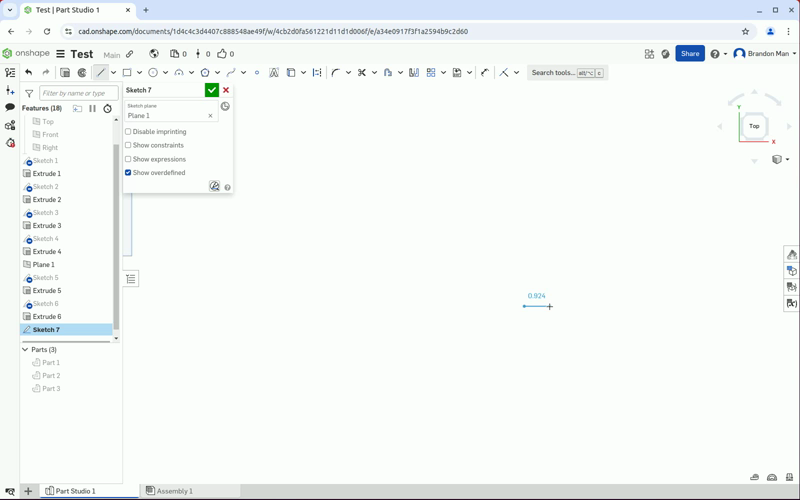
scroll(6)
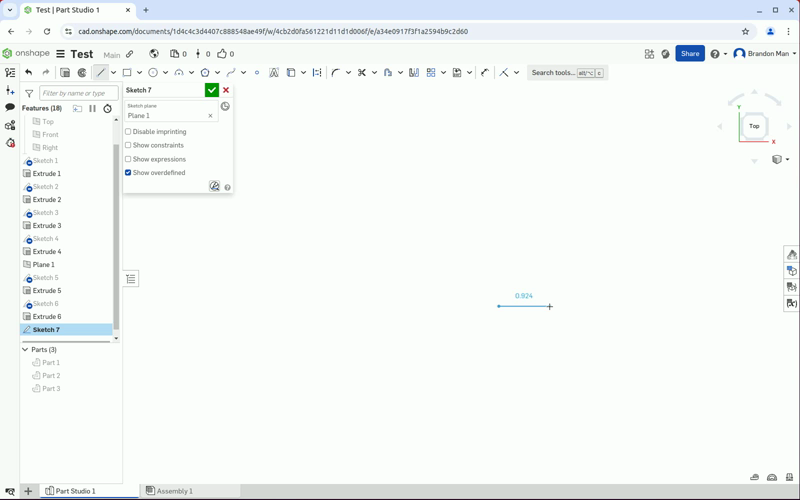
click(549, 306)
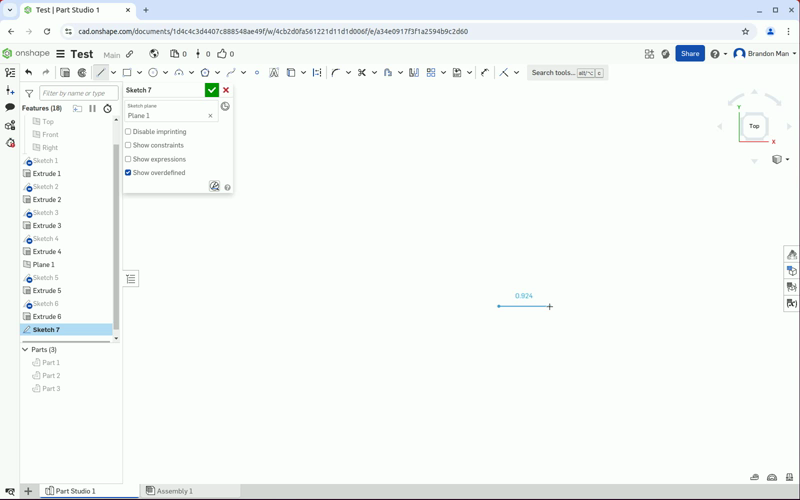
scroll(-6)
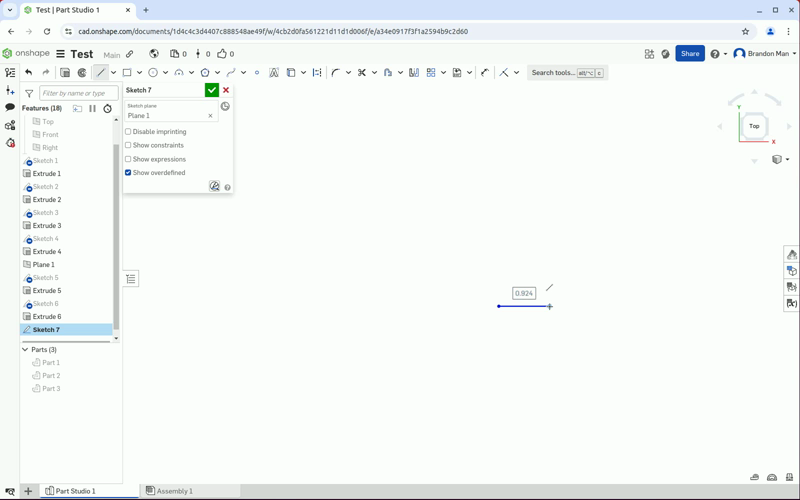
scroll(-6)
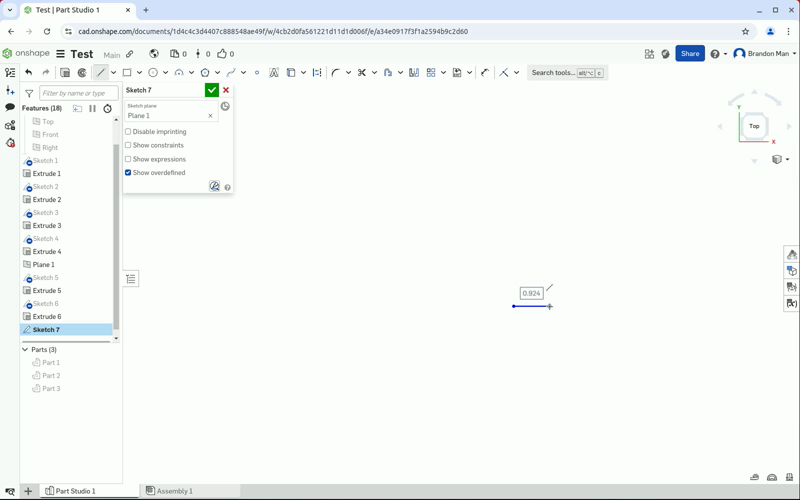
scroll(-6)
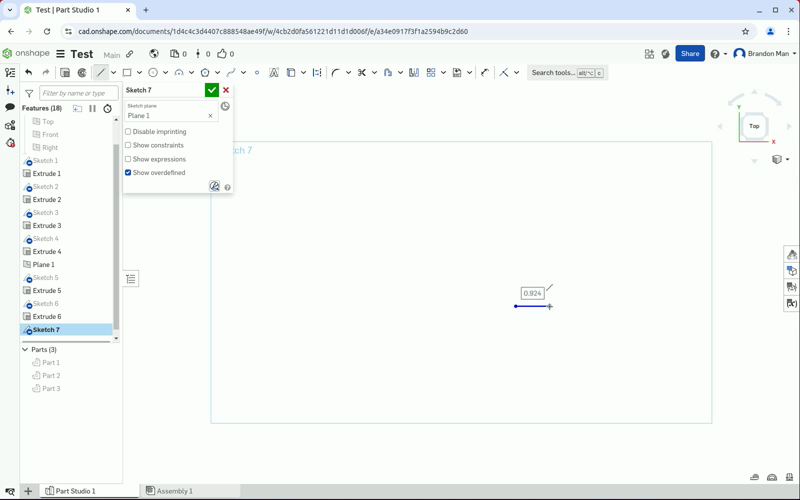
scroll(-6)
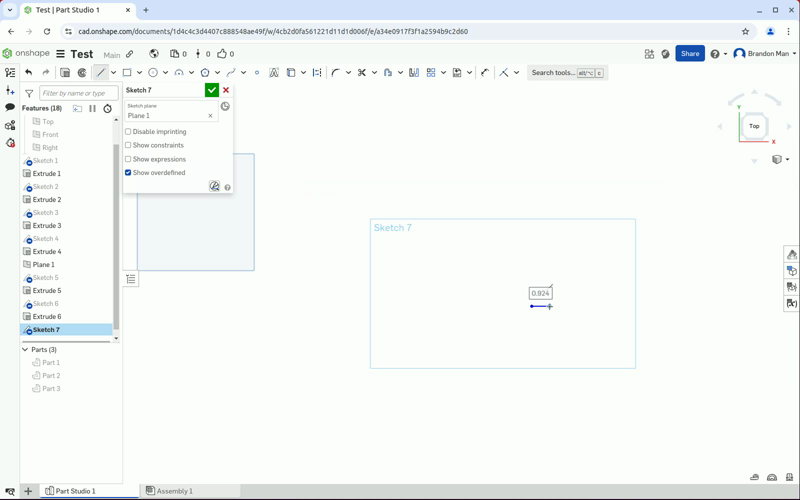
scroll(-6)
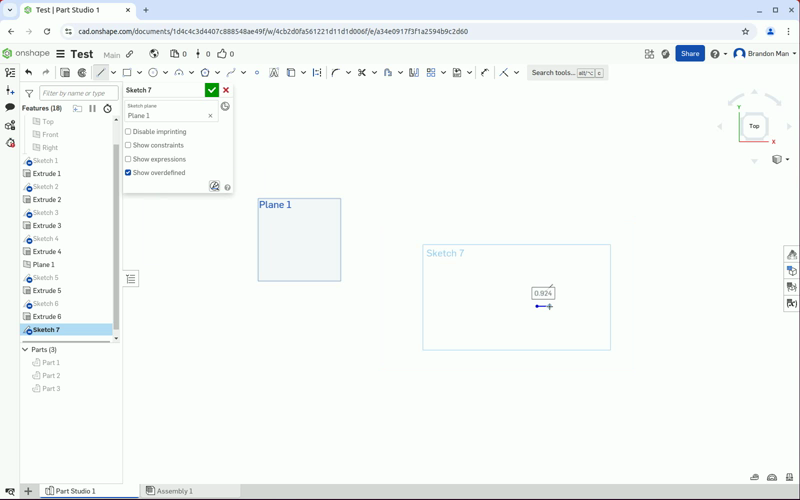
scroll(-6)
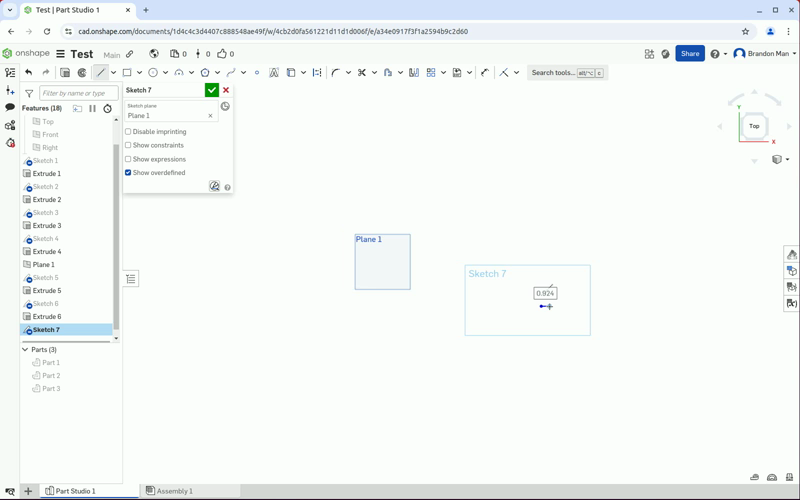
scroll(-6)
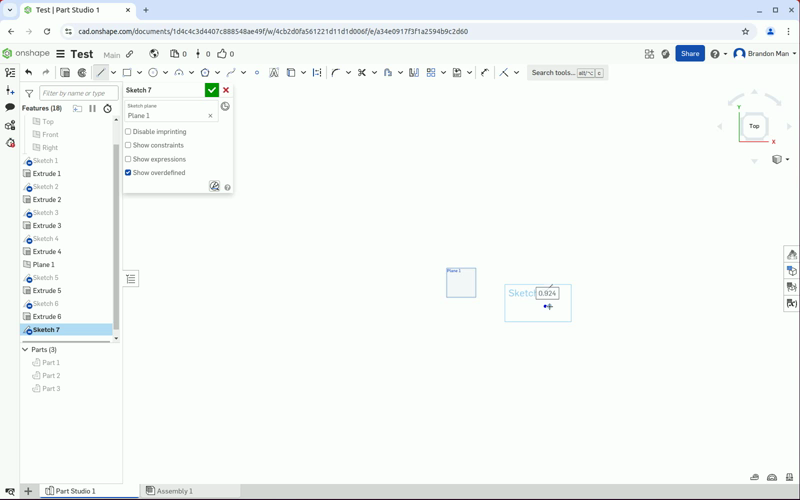
key_up(shift)
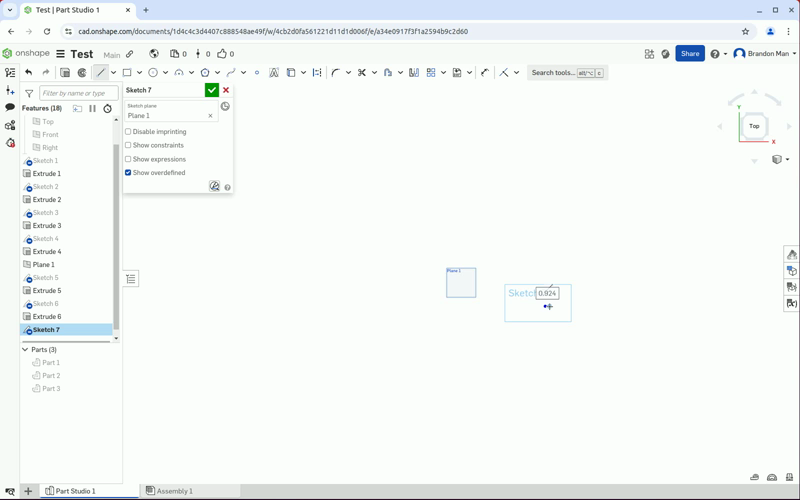
key_down(shift)
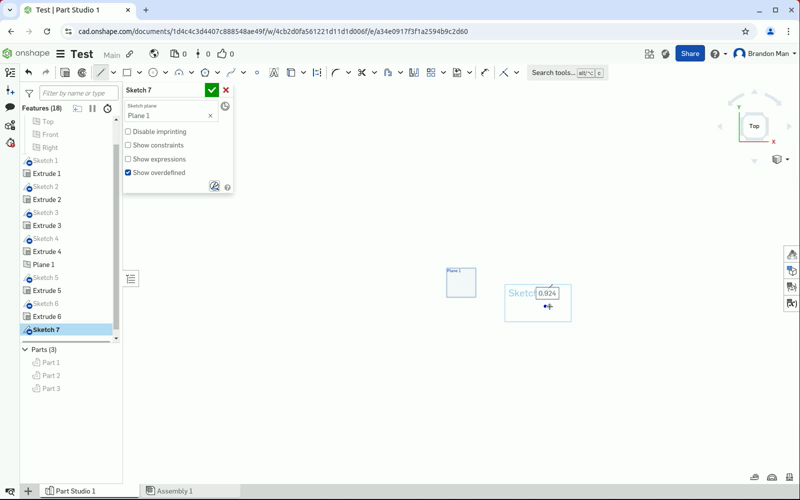
mouse_move(579, 306)
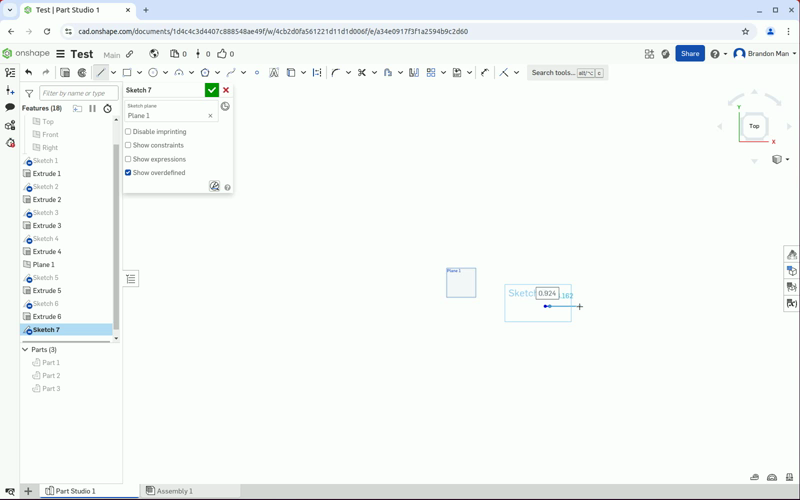
mouse_move(549, 282)
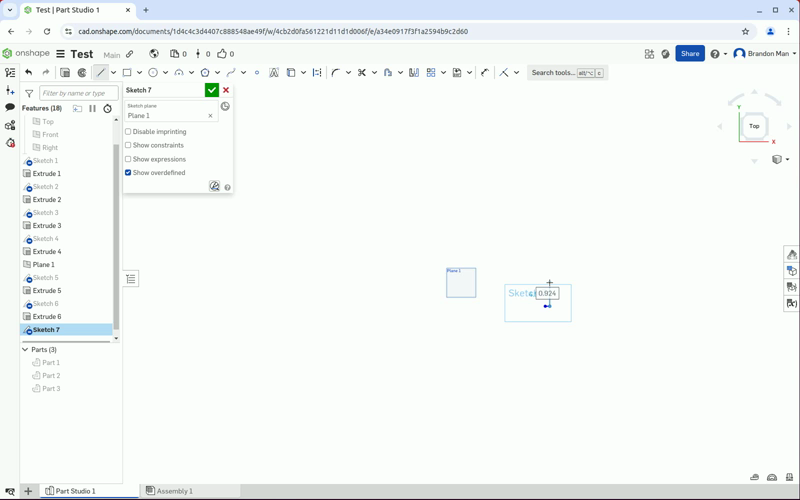
click(549, 282)
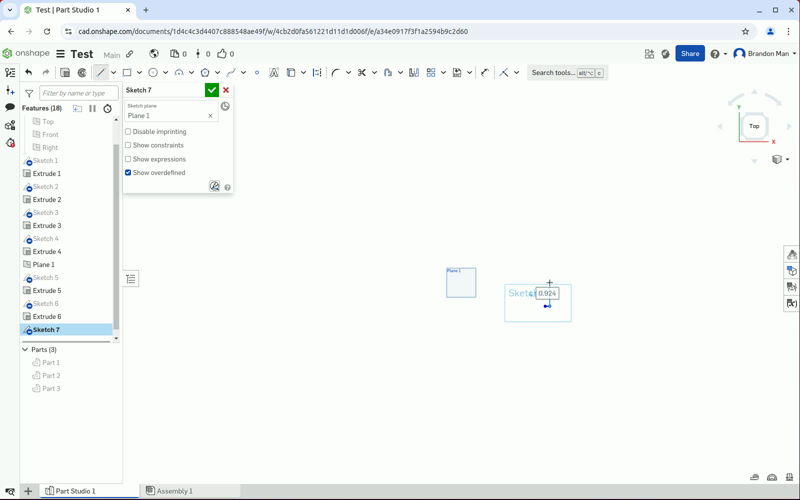
key_up(shift)
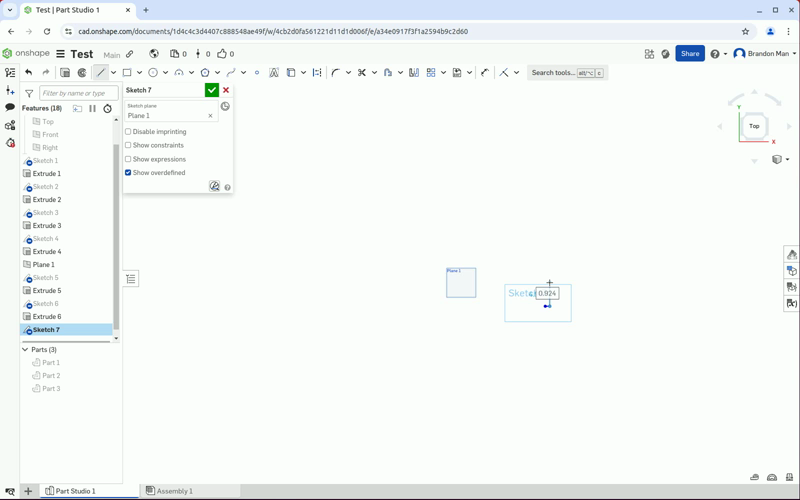
key_down(shift)
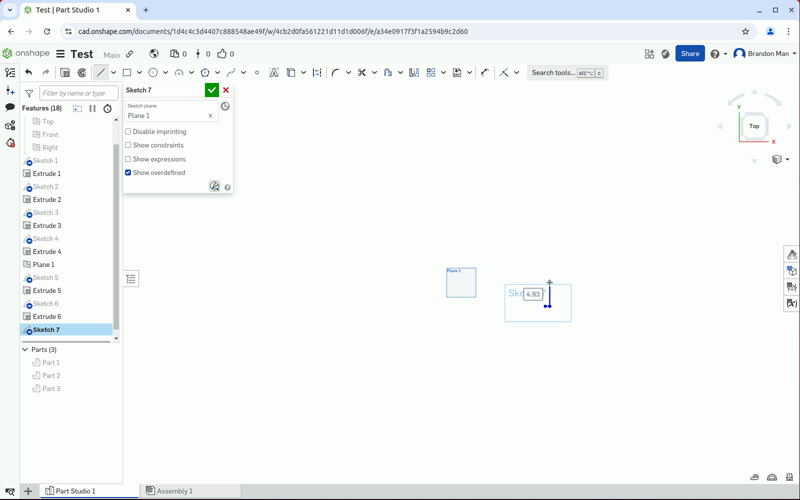
mouse_move(579, 282)
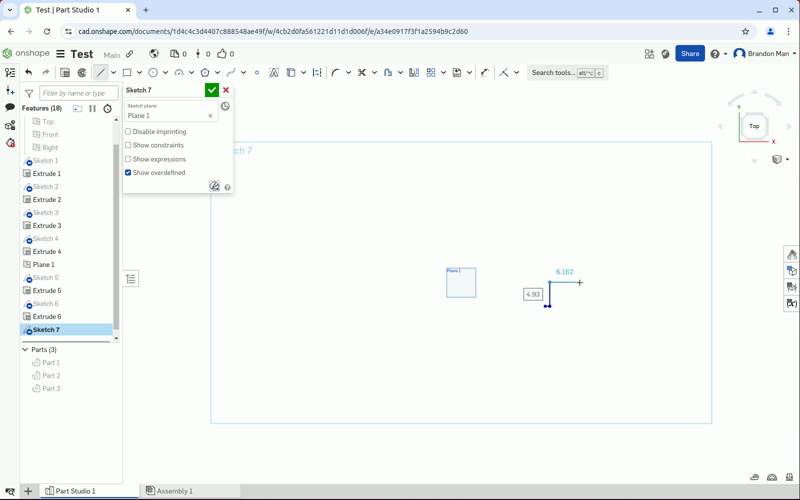
mouse_move(545, 282)
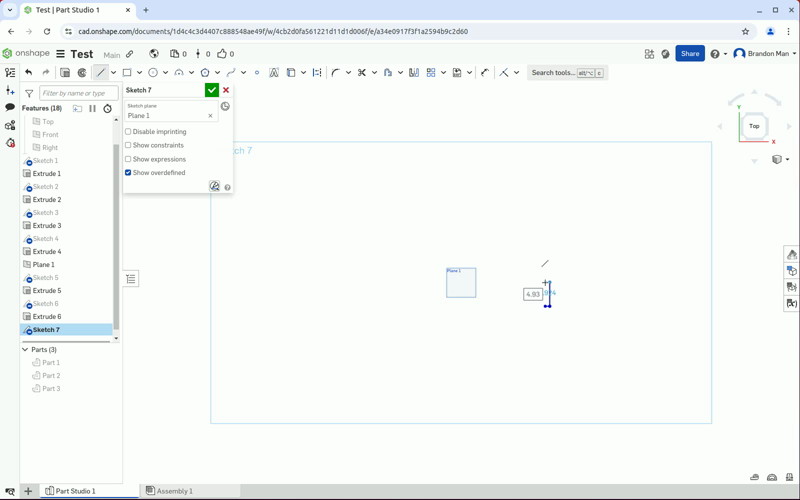
scroll(6)
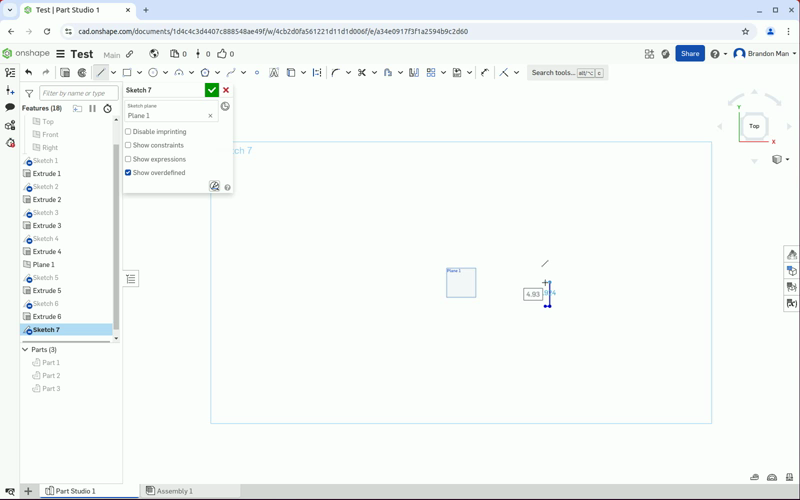
scroll(6)
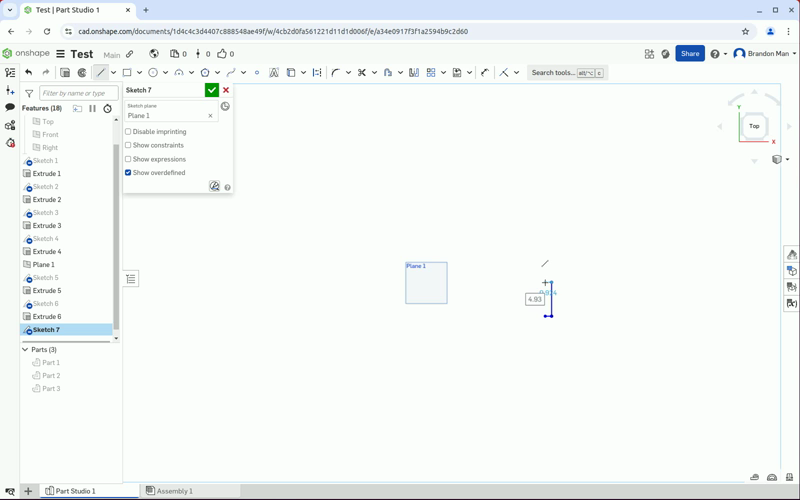
scroll(6)
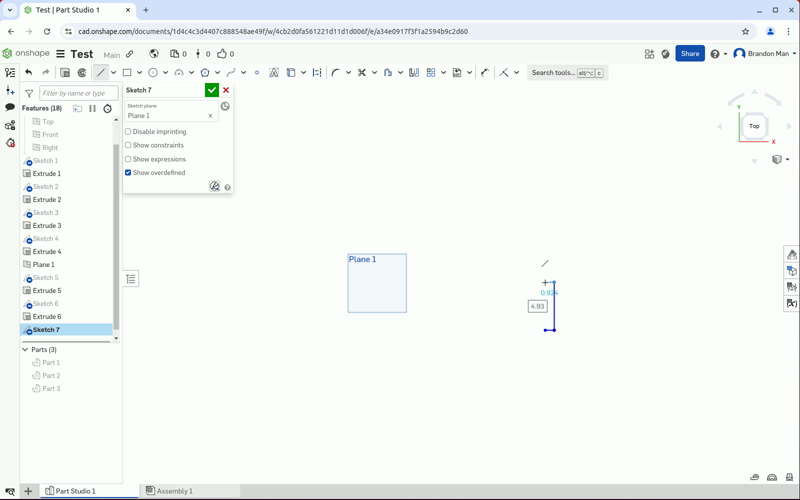
scroll(6)
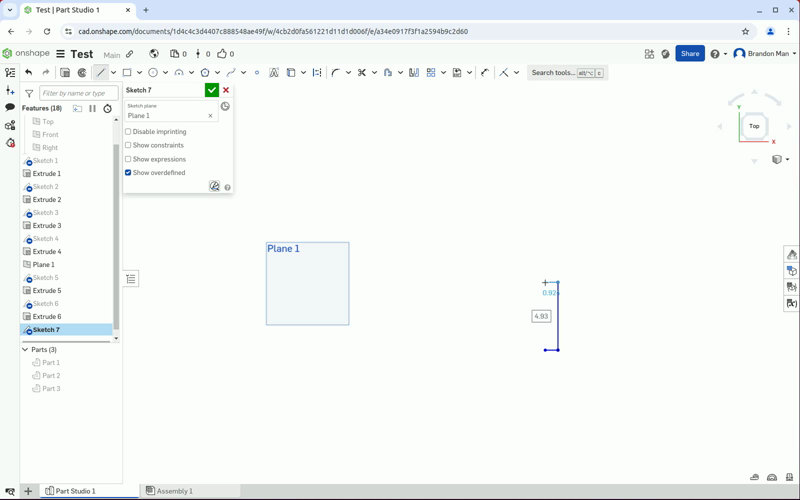
scroll(6)
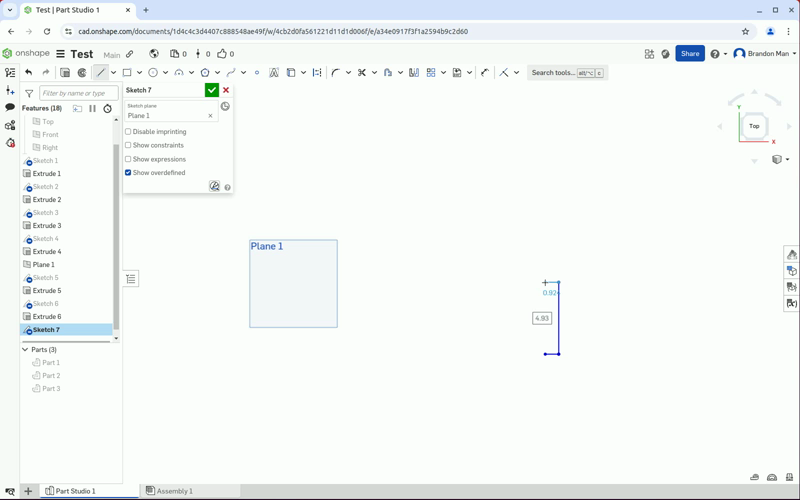
scroll(6)
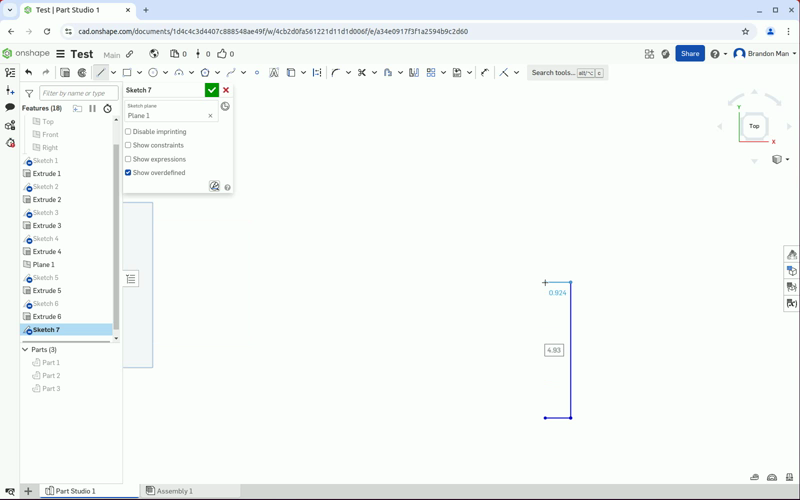
scroll(6)
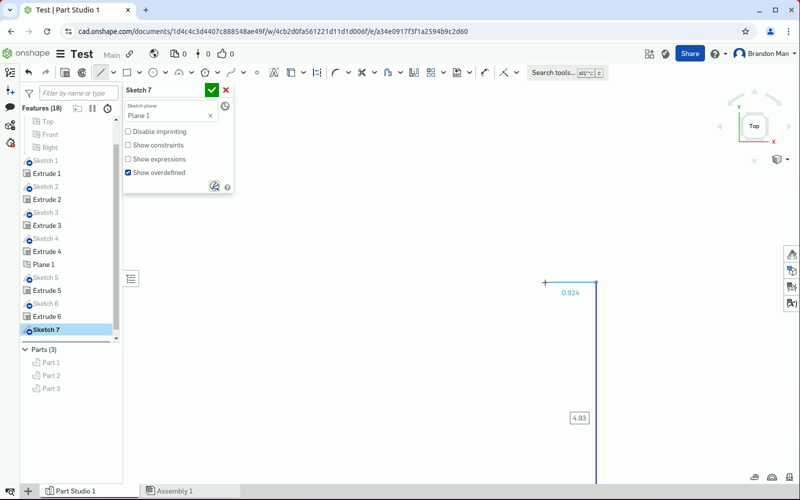
click(545, 282)
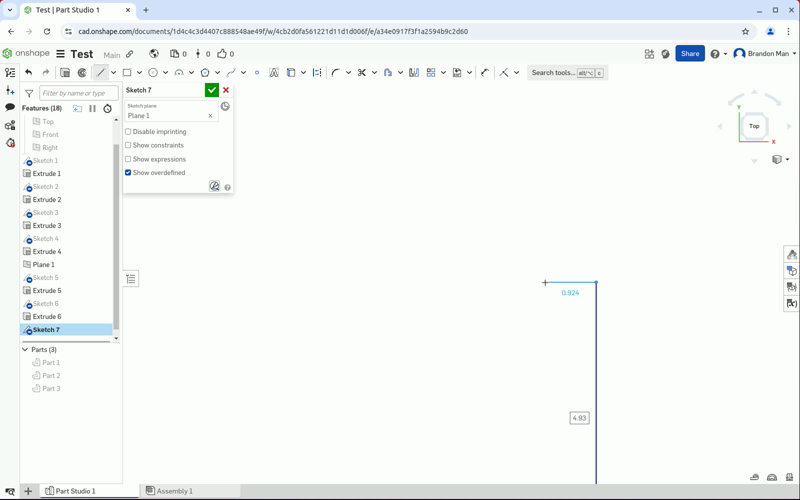
scroll(-6)
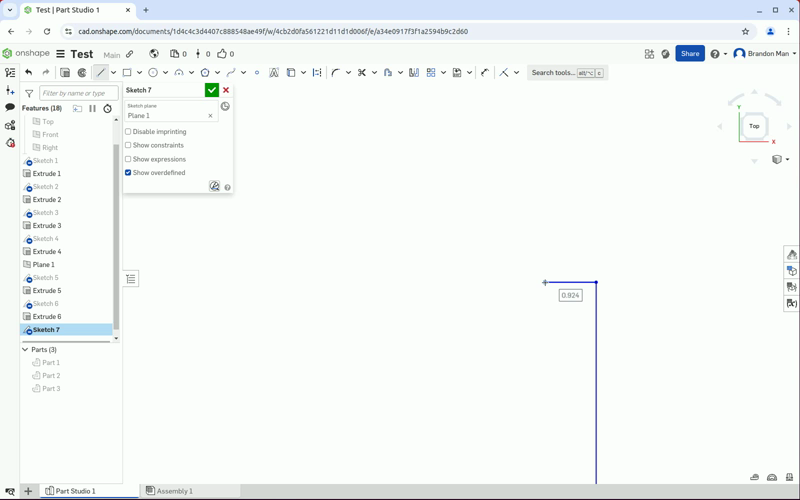
scroll(-6)
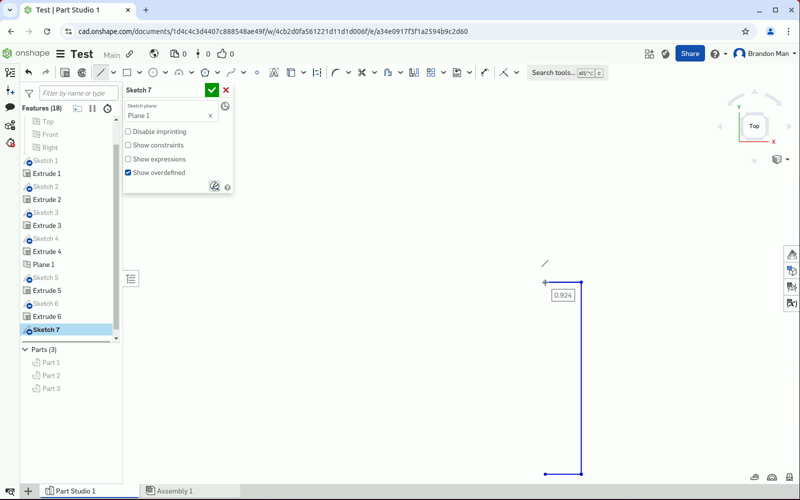
scroll(-6)
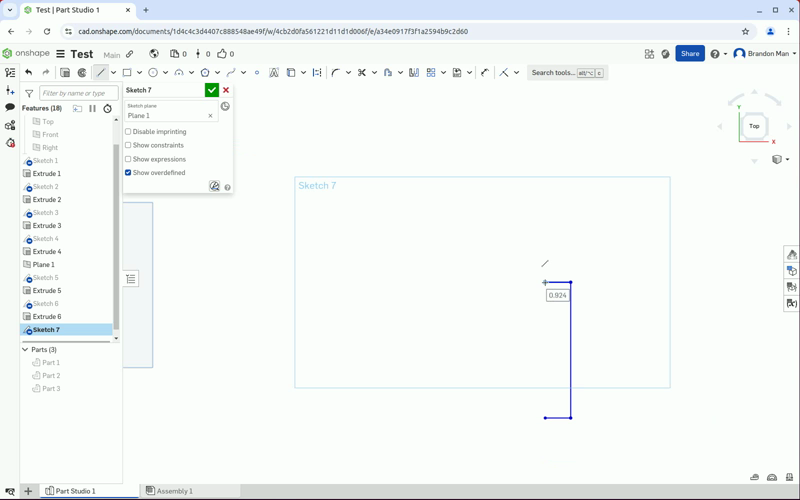
scroll(-6)
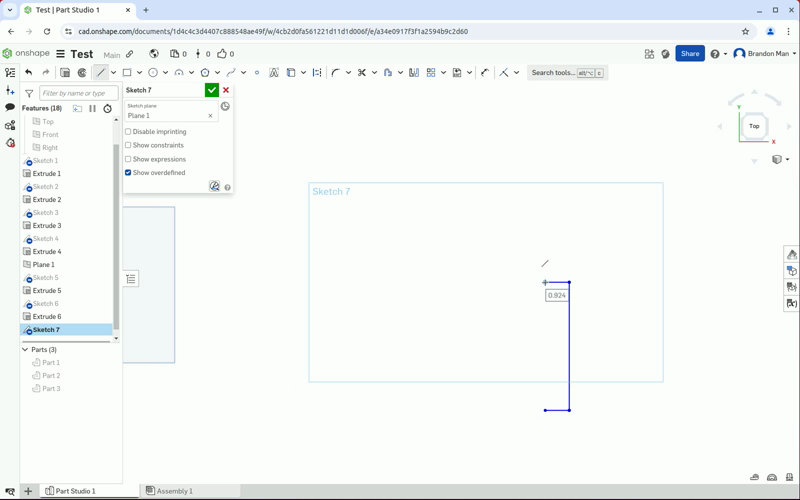
scroll(-6)
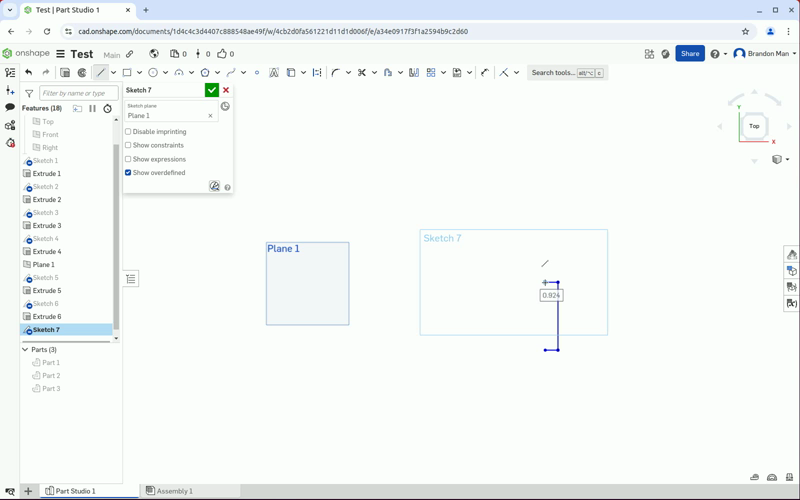
scroll(-6)
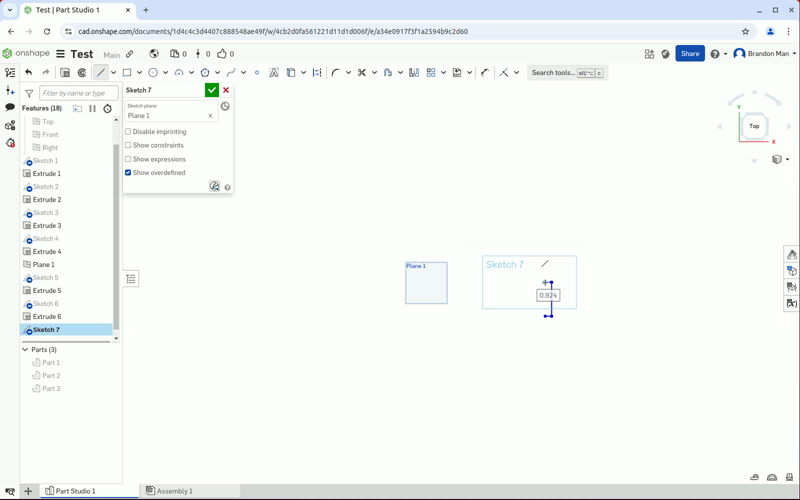
scroll(-6)
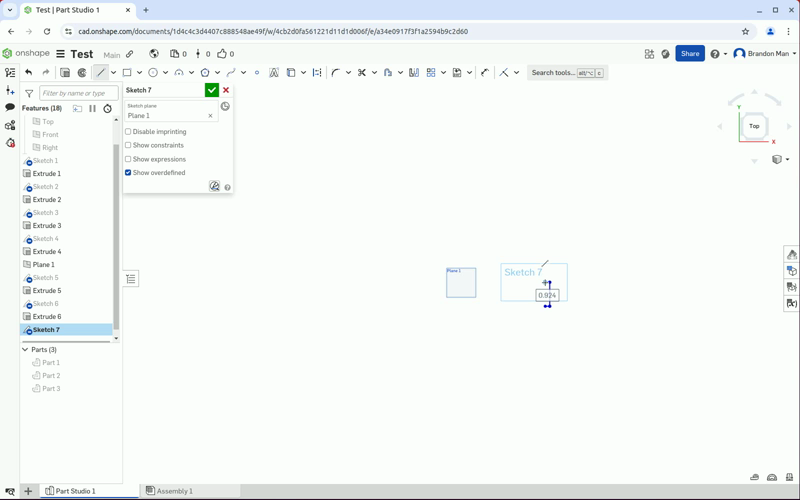
key_up(shift)
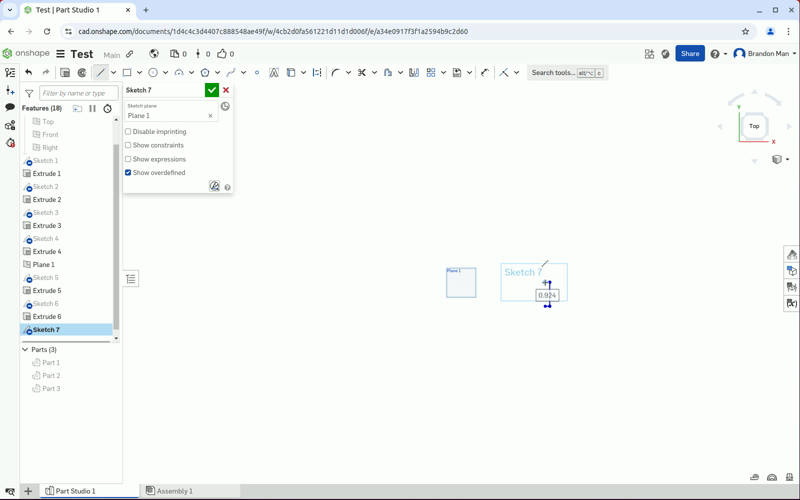
mouse_move(575, 282)
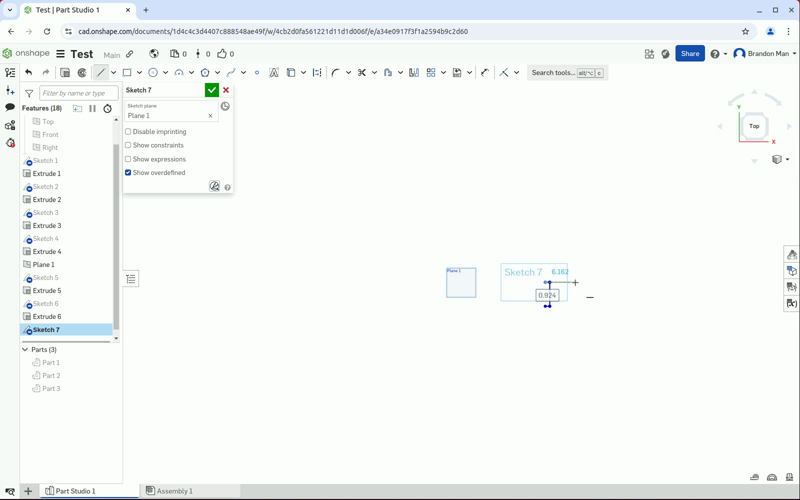
key_down(shift)
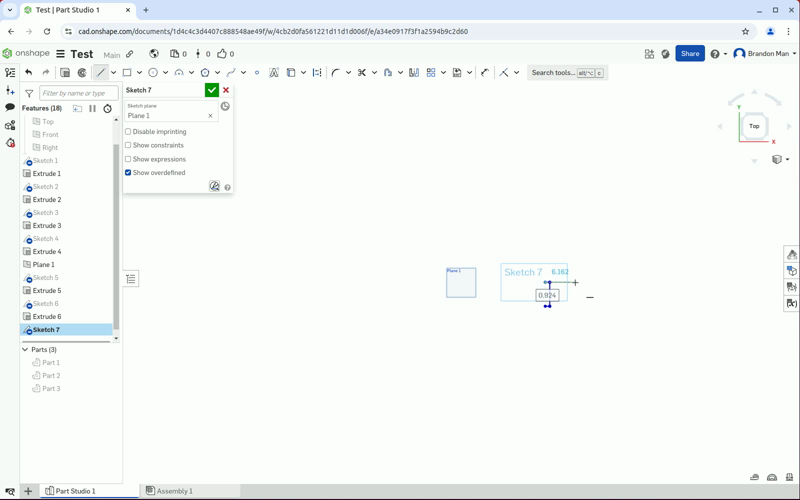
mouse_move(545, 306)
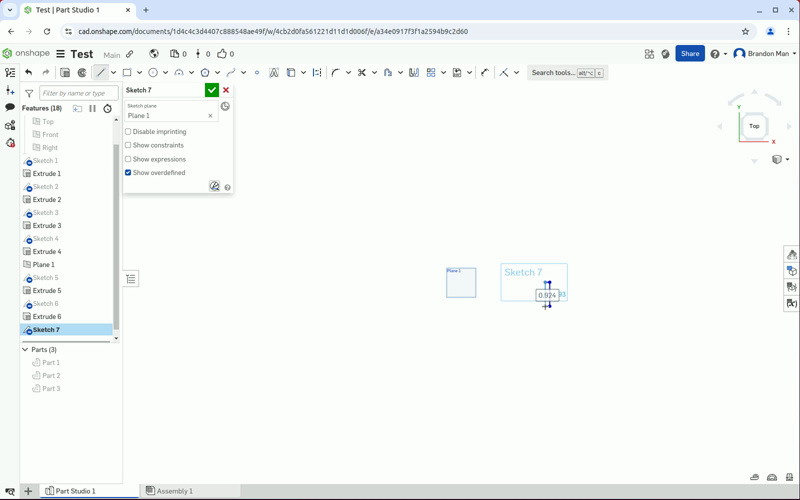
key_up(shift)
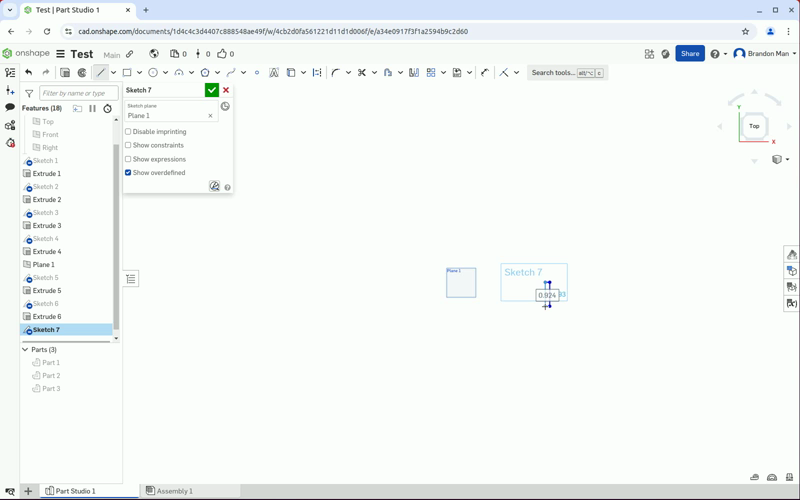
click(545, 306)
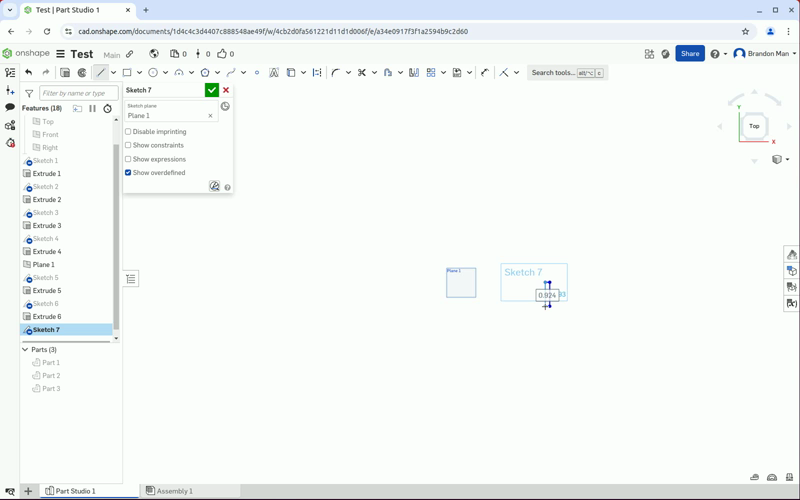
key(esc)
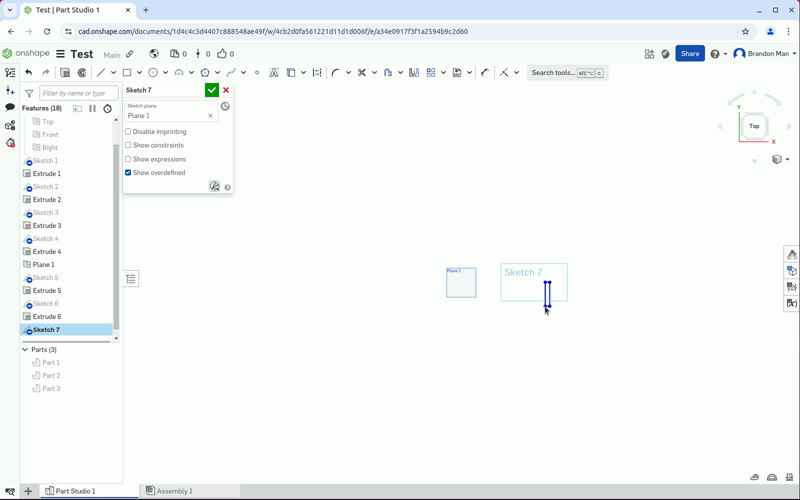
mouse_move(548, 288)
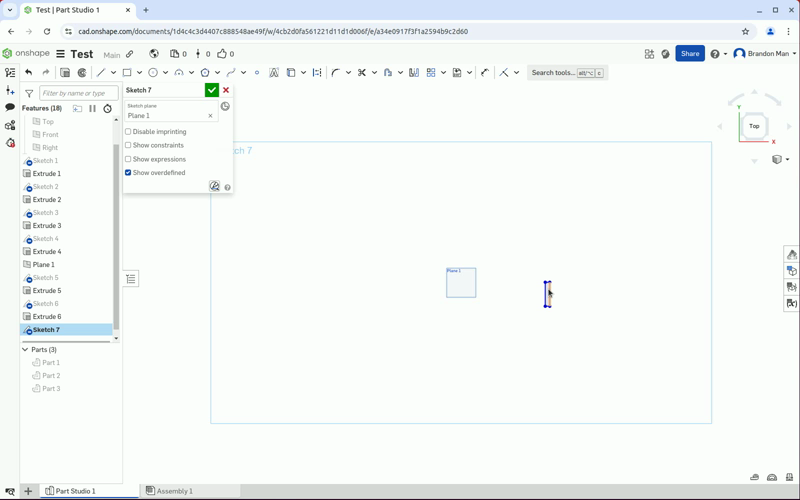
scroll(6)
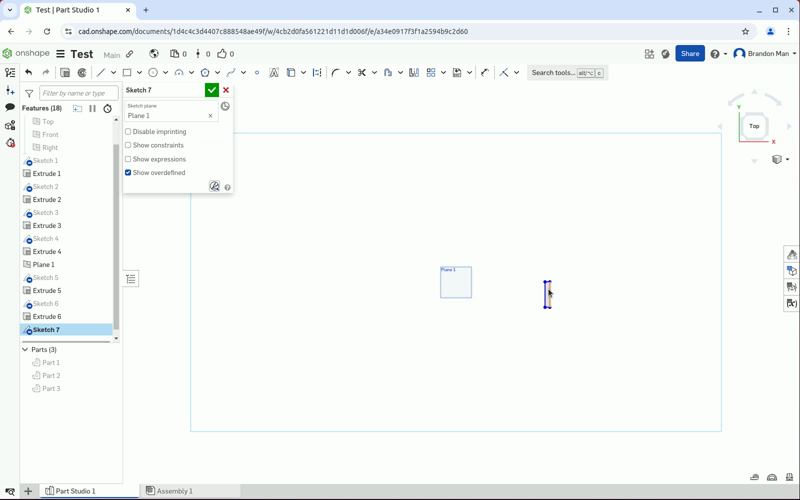
scroll(6)
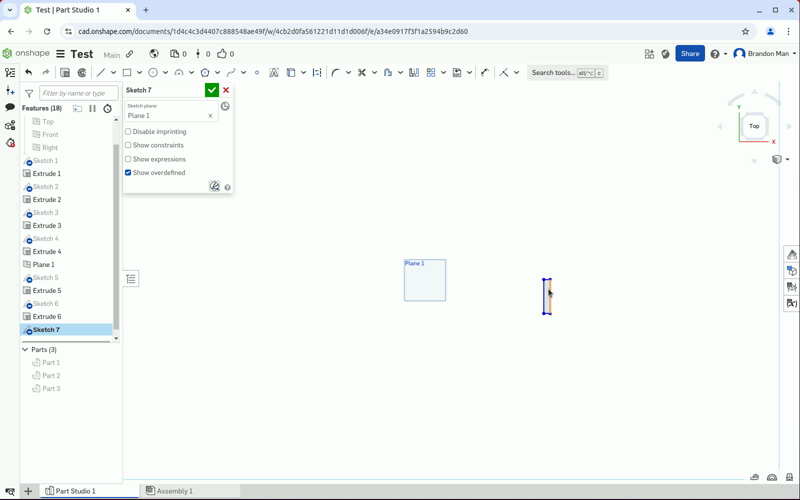
scroll(6)
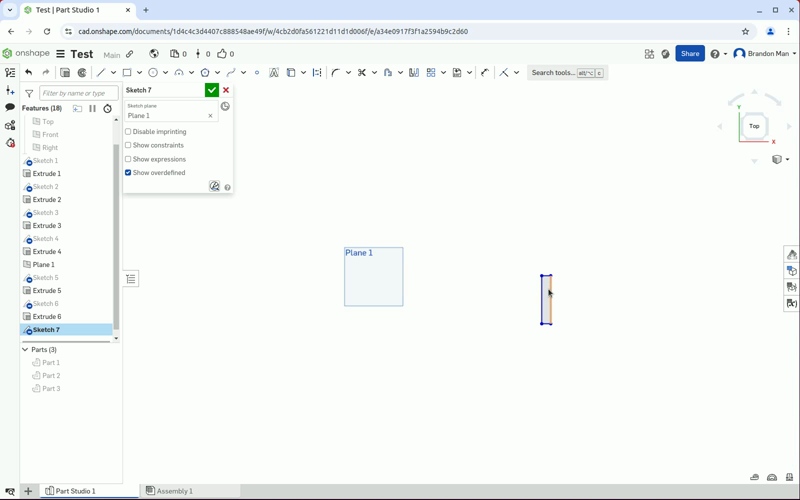
scroll(6)
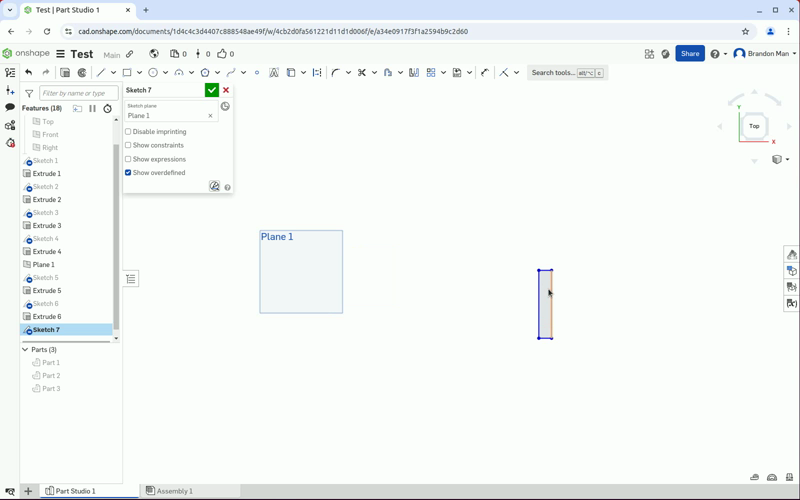
scroll(6)
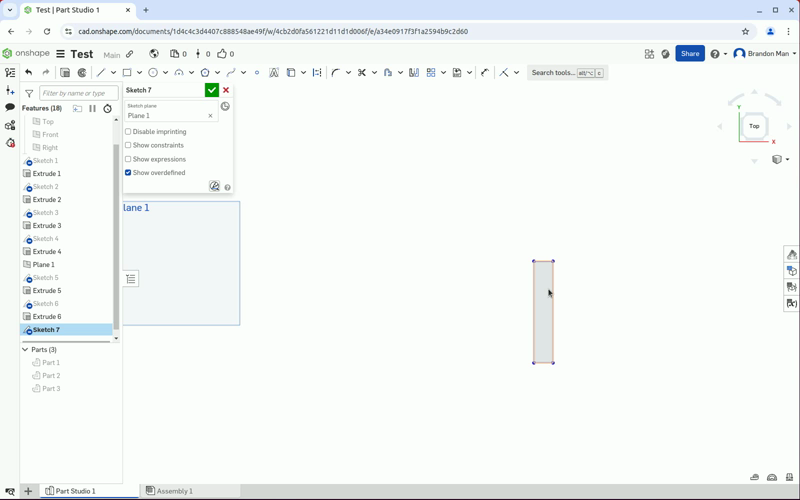
scroll(6)
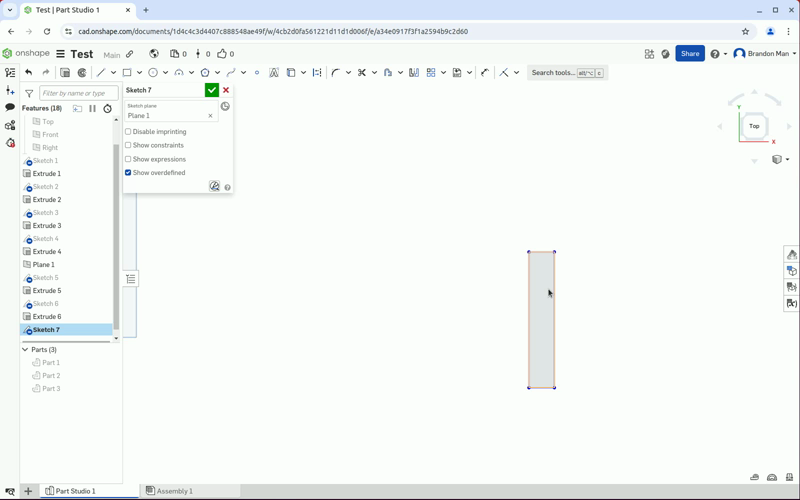
scroll(6)
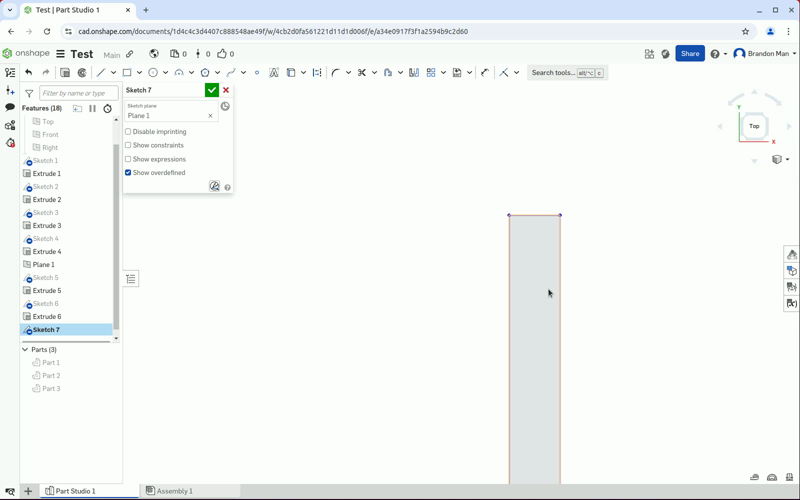
click(548, 288)
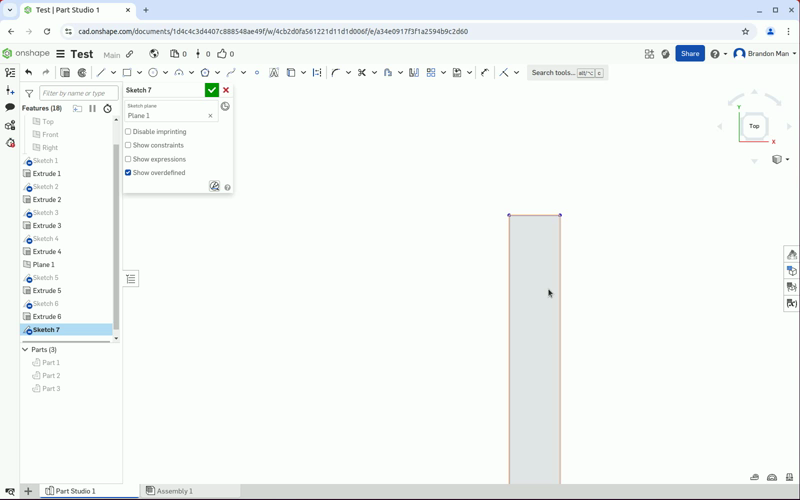
scroll(-6)
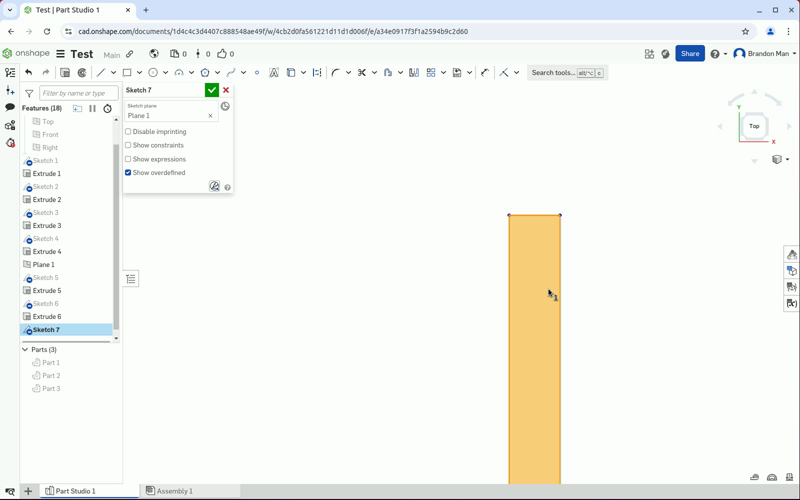
scroll(-6)
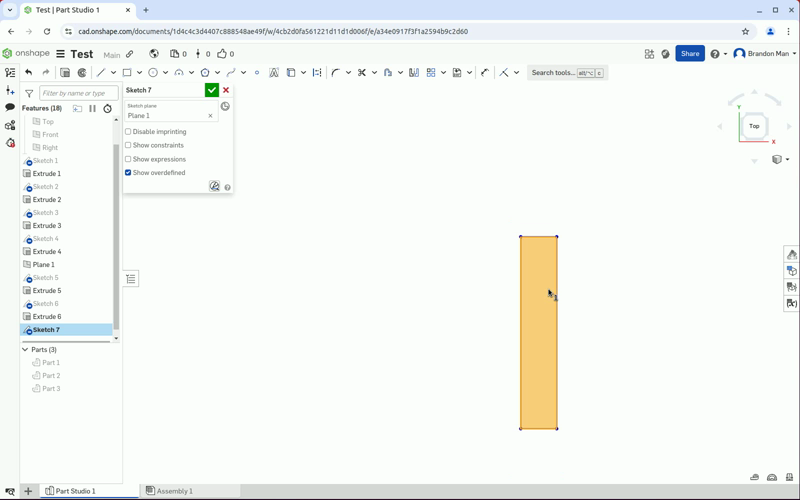
scroll(-6)
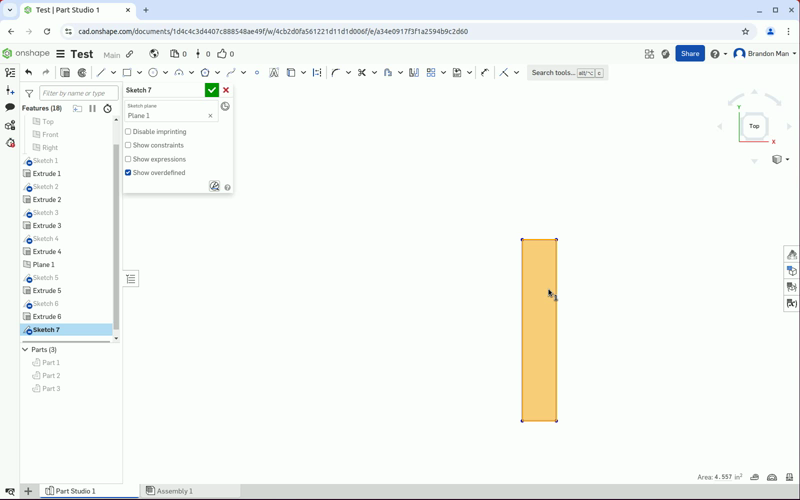
scroll(-6)
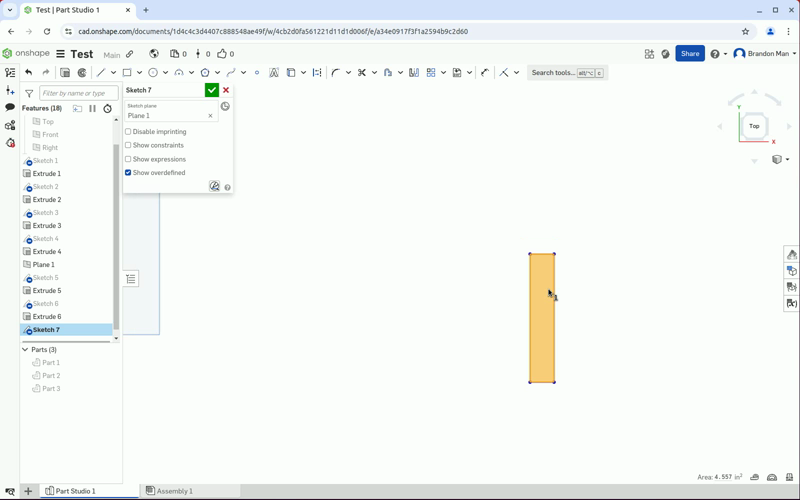
scroll(-6)
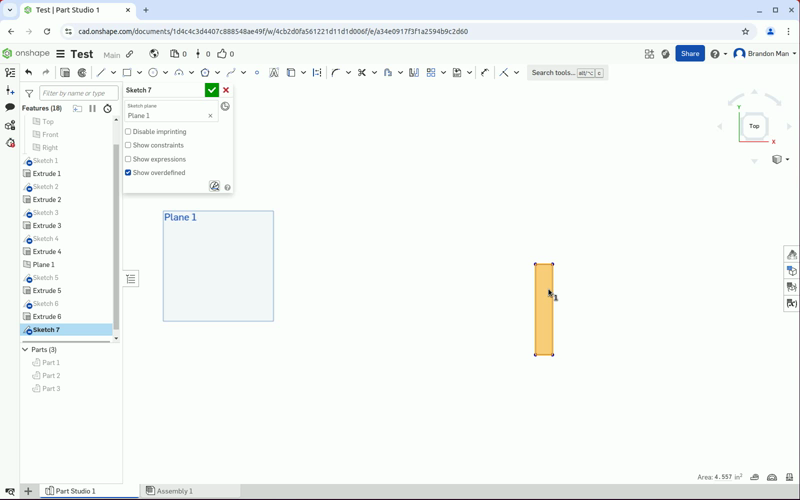
scroll(-6)
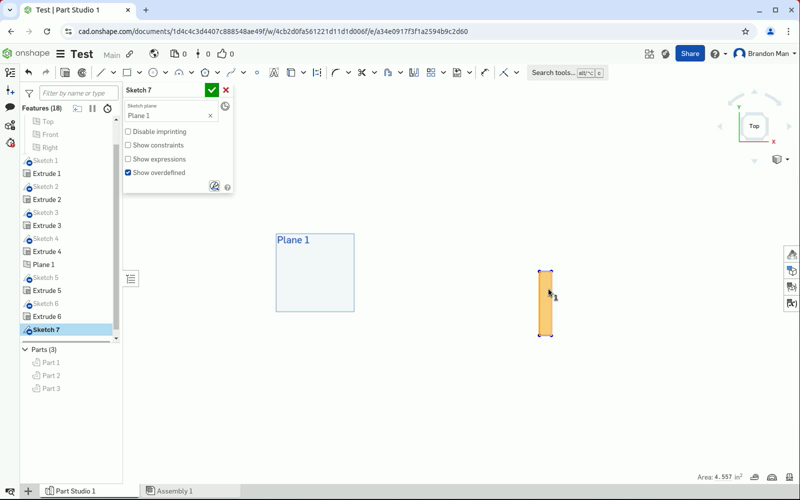
scroll(-6)
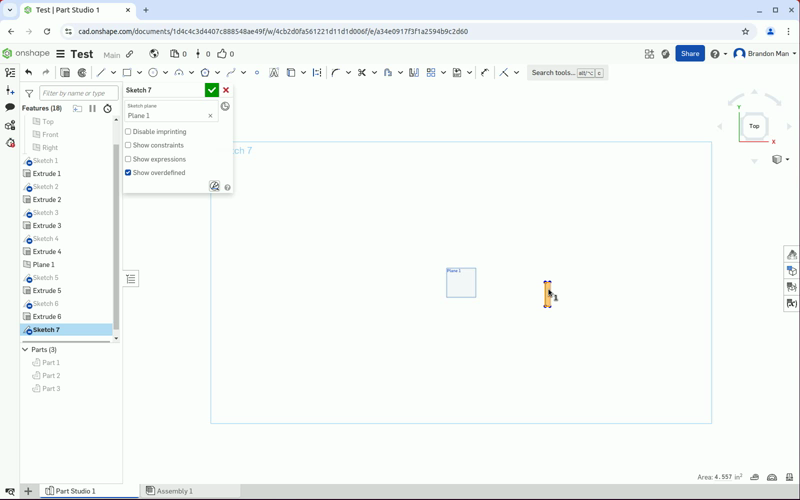
mouse_move(73, 352)
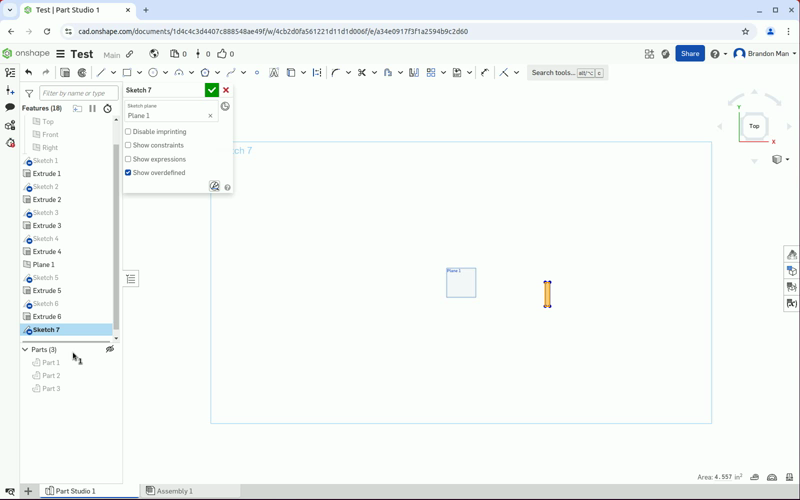
key(shift+y)
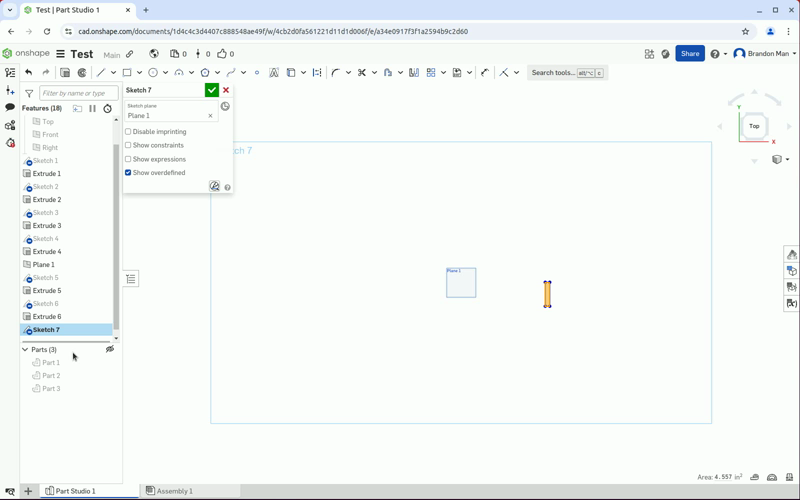
key(shift+e)
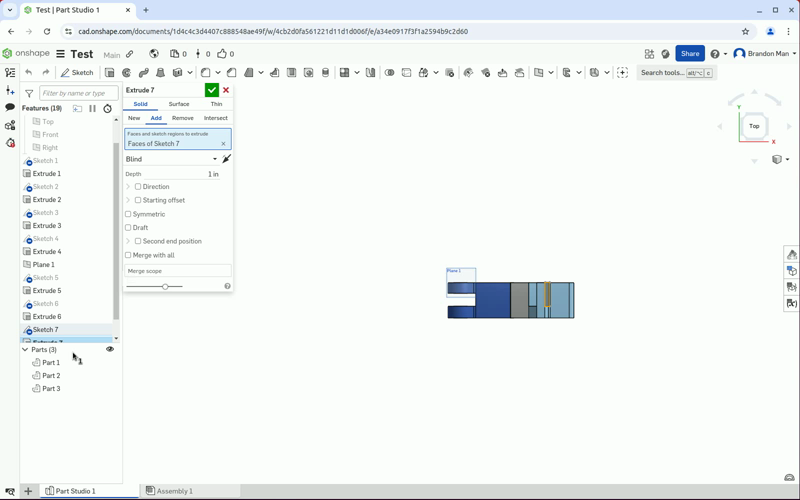
mouse_move(143, 106)
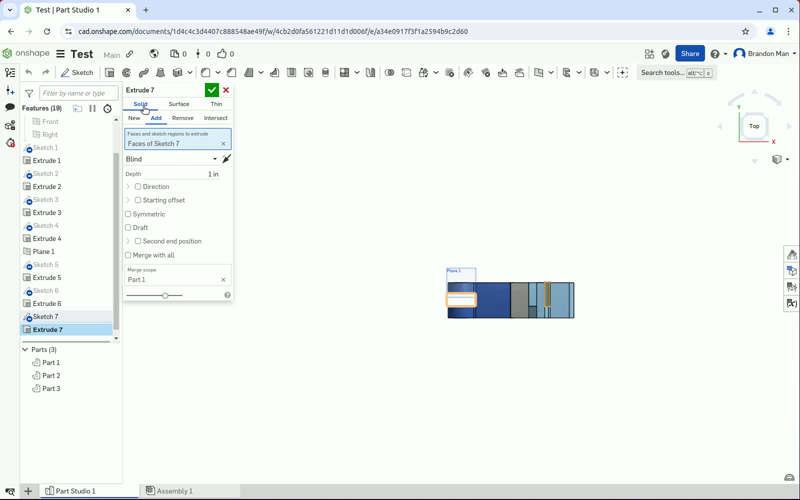
click(143, 106)
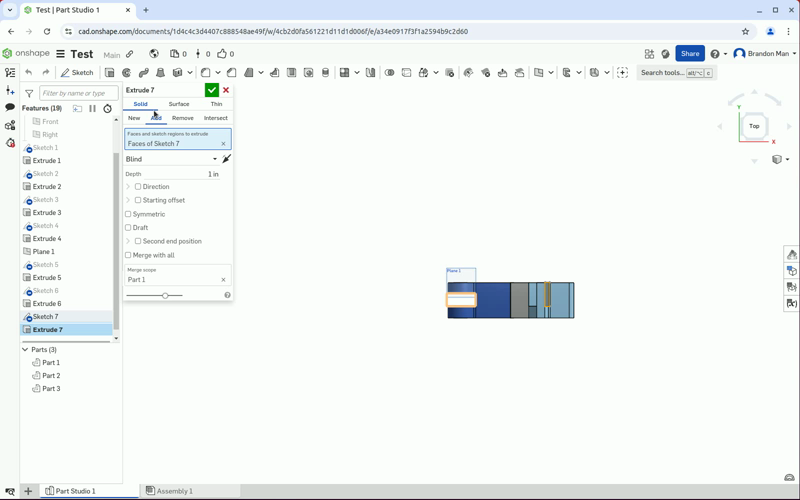
mouse_move(186, 120)
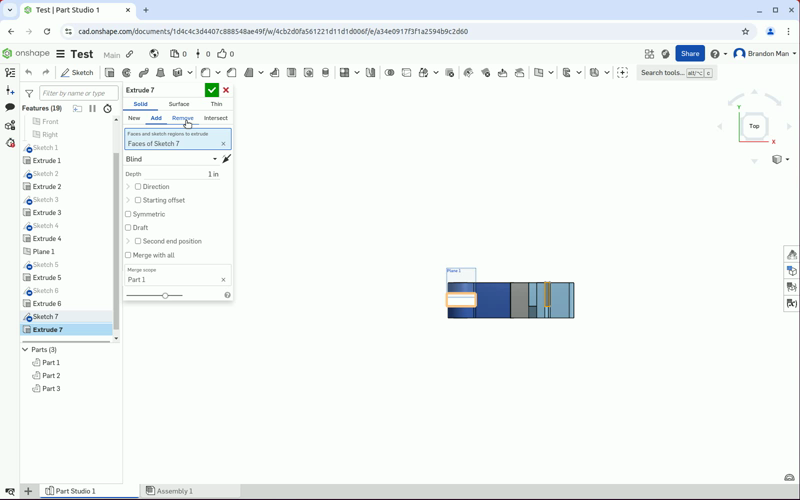
click(186, 120)
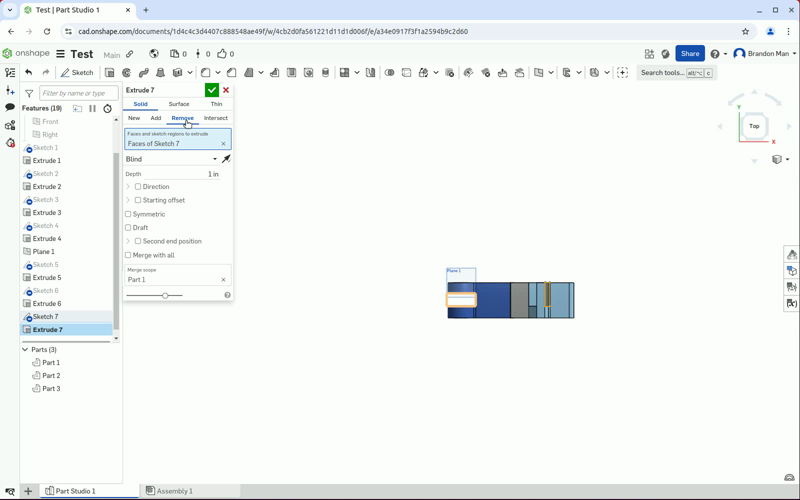
key(tab, 4)
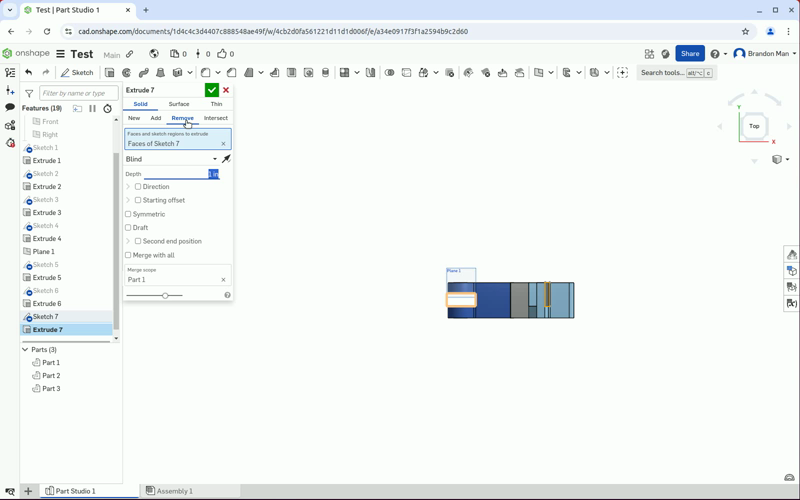
text(4.092)
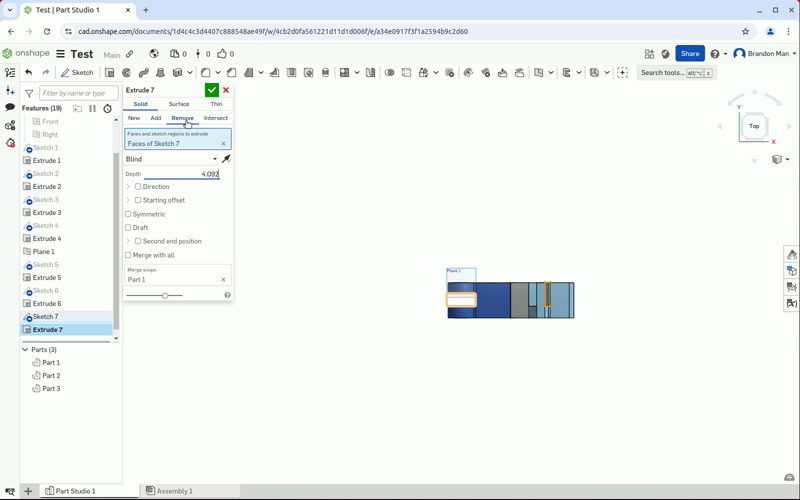
key(tab, 6)
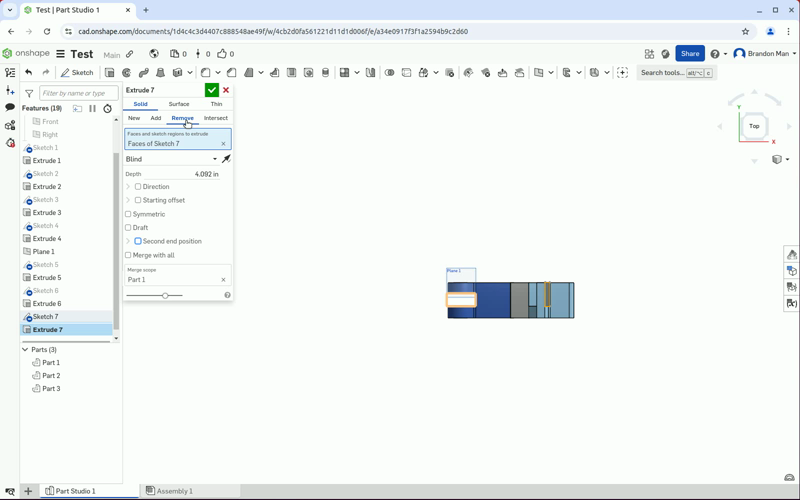
key(space)
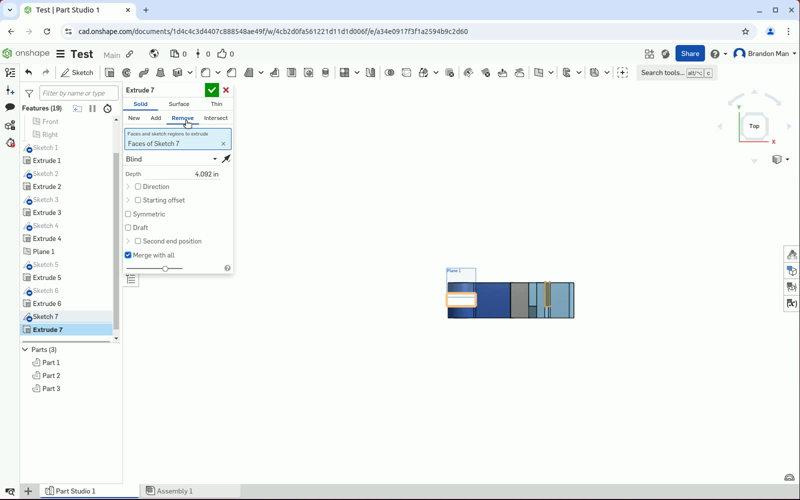
key(enter)
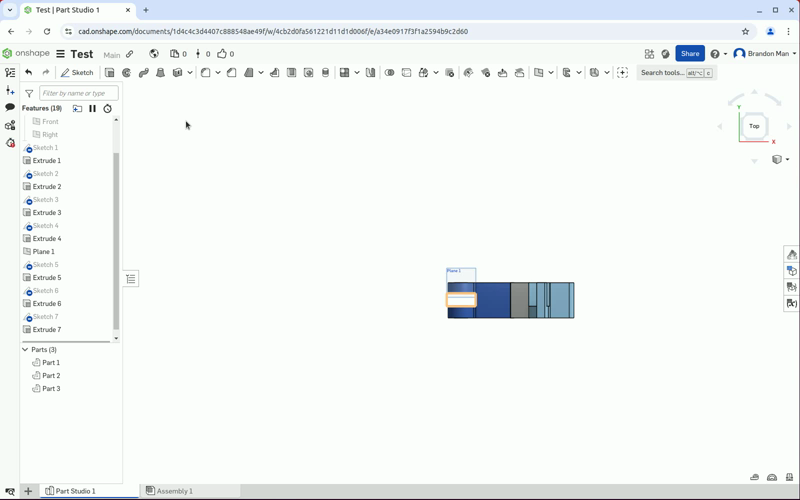
key(shift+h)
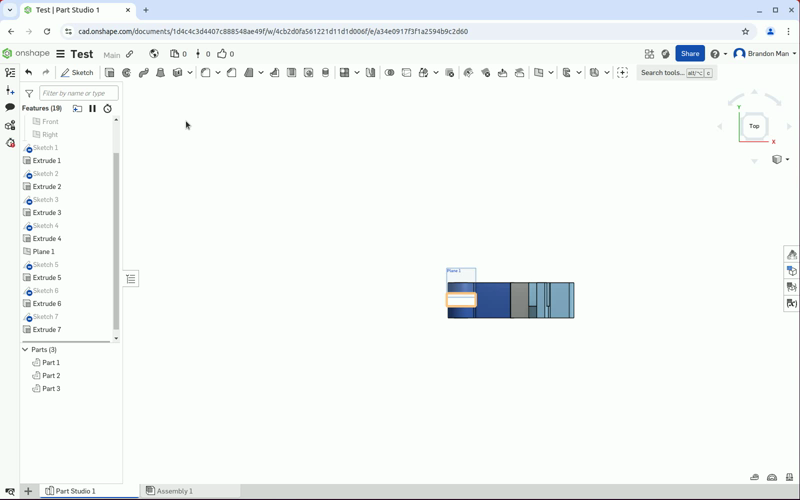
key(shift+h)
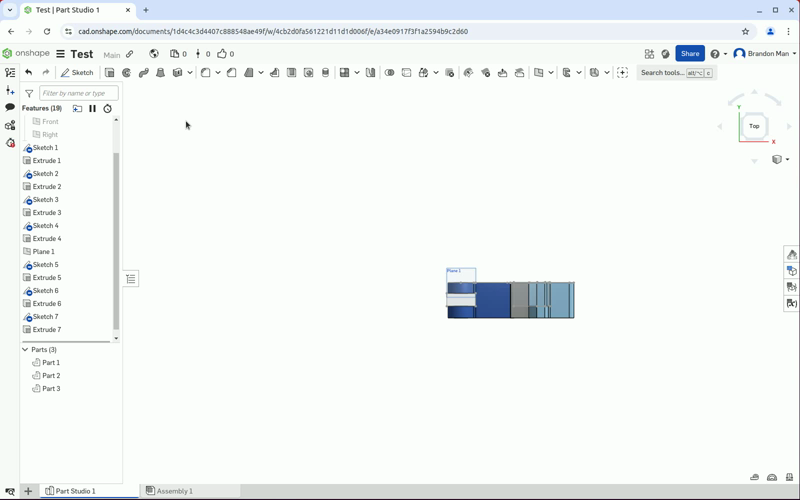
key(shift+7)
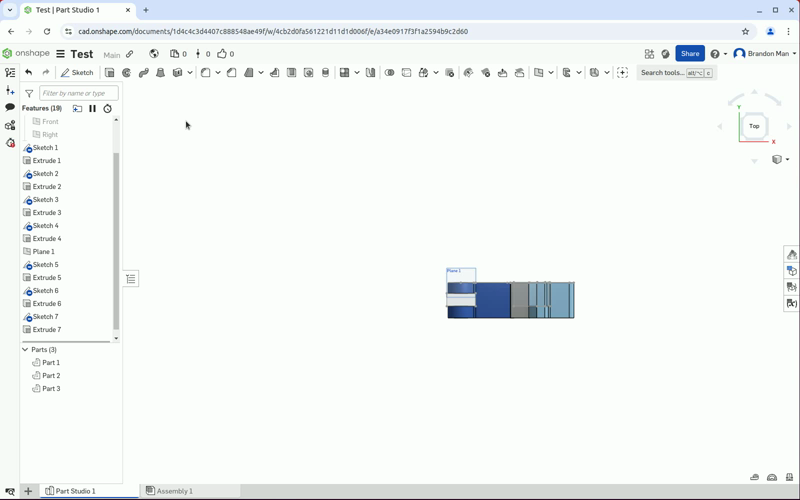
key(up, 3)
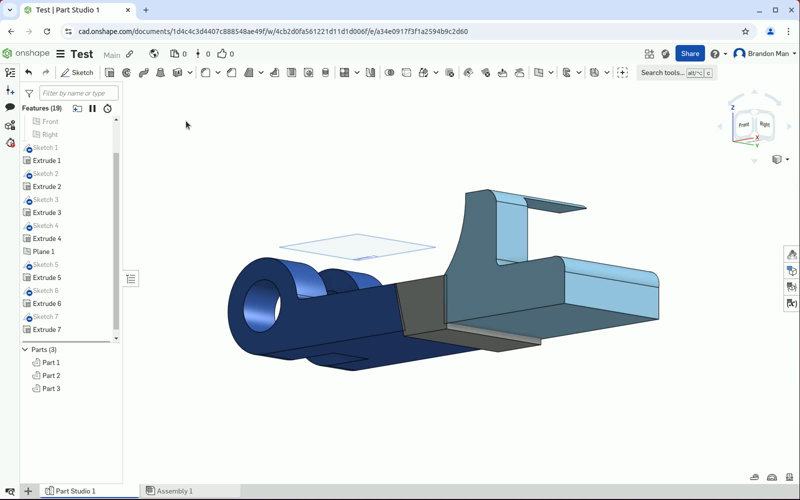
key(left, 3)
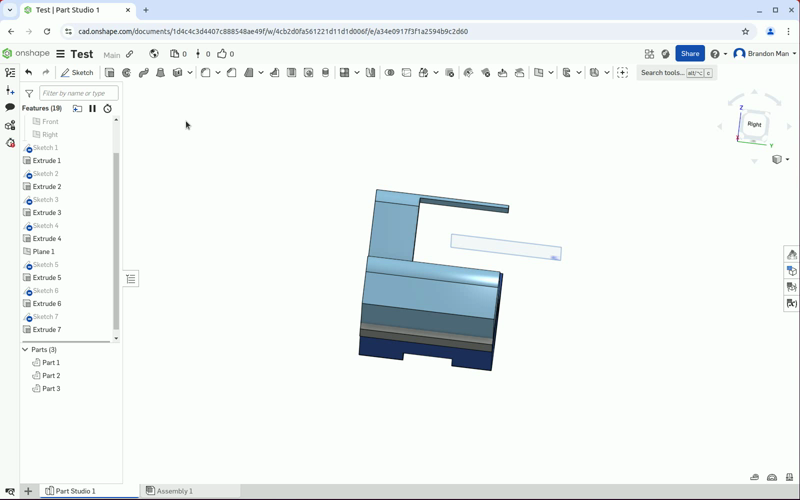
key(right, 3)
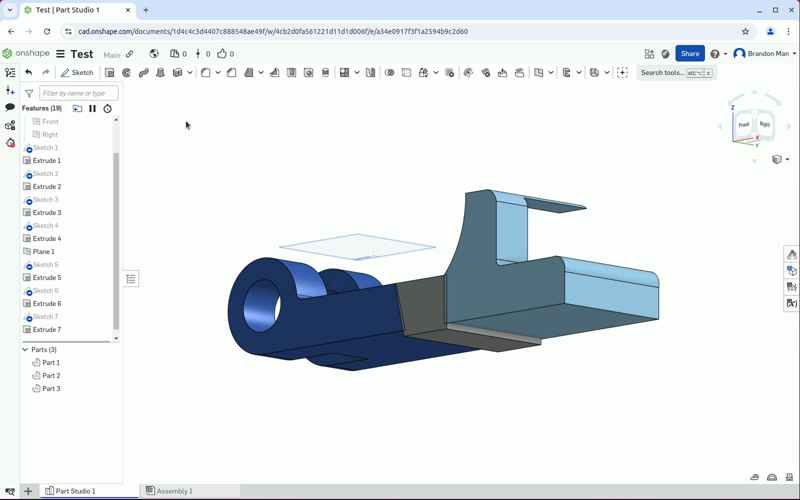
key(down, 3)
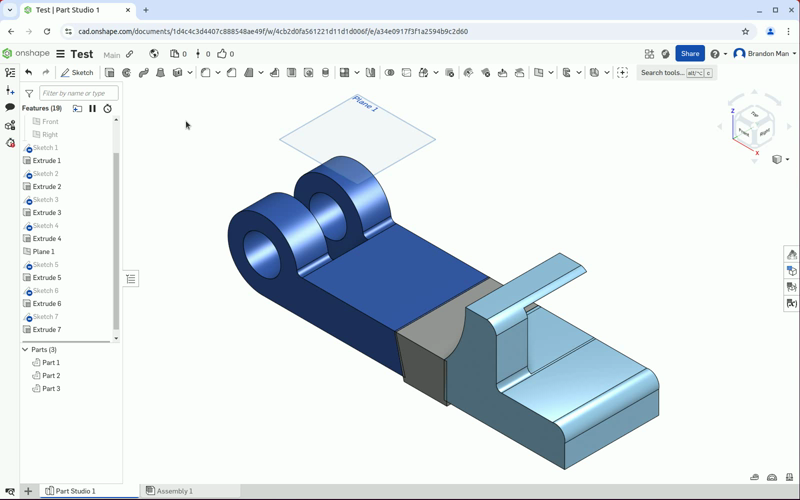
mouse_move(69, 150)
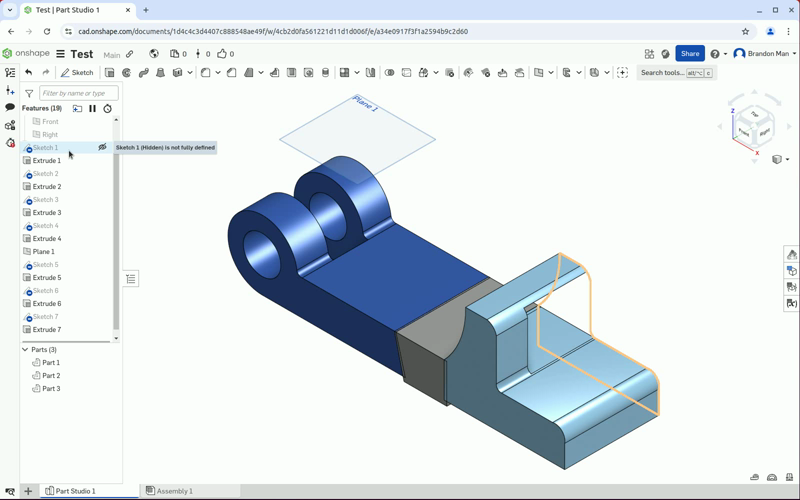
click(69, 150)